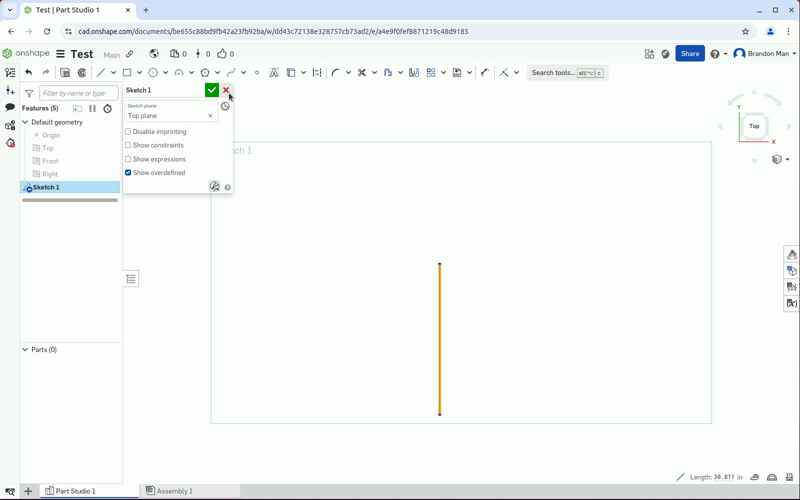
key(shift+h)
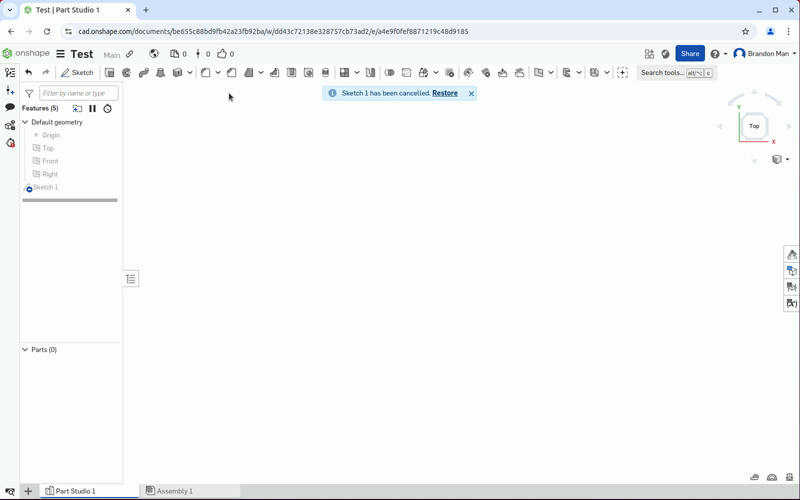
mouse_move(73, 352)
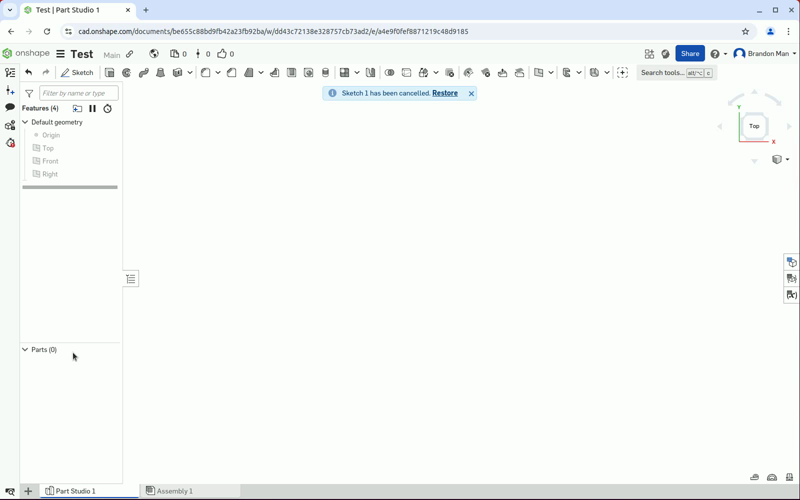
key(y)
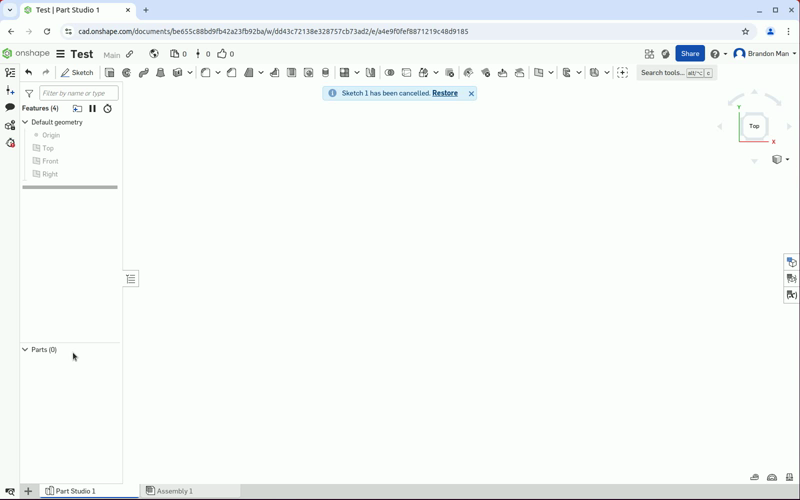
key(shift+p)
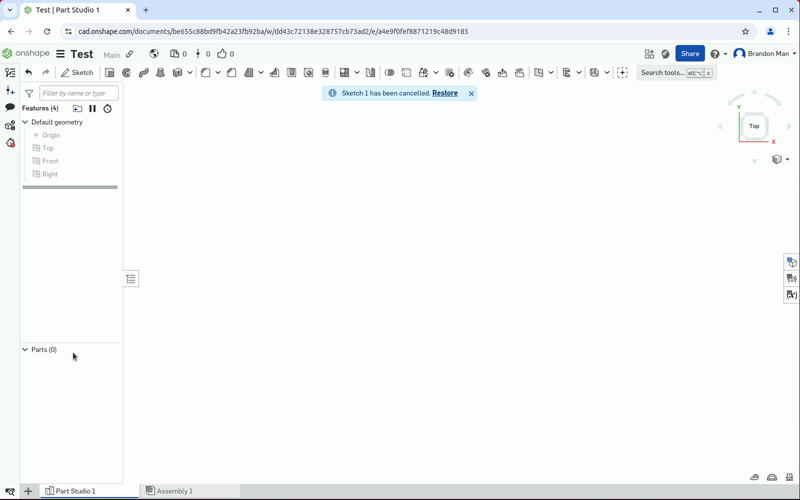
key(space)
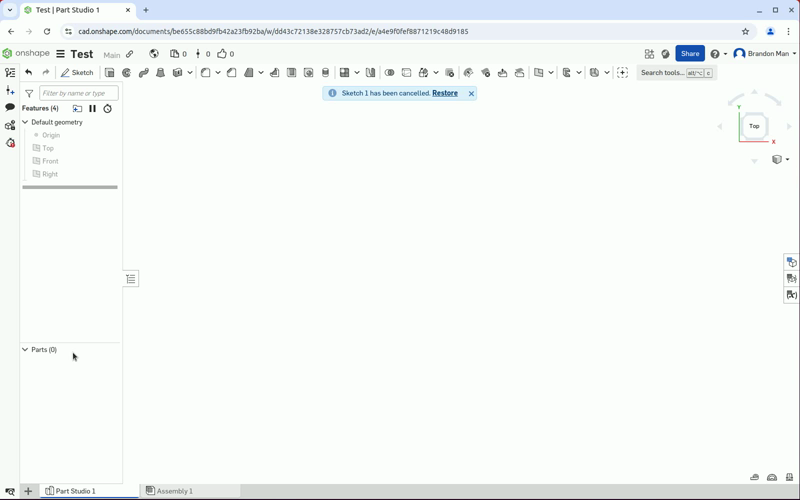
key_down(shift)
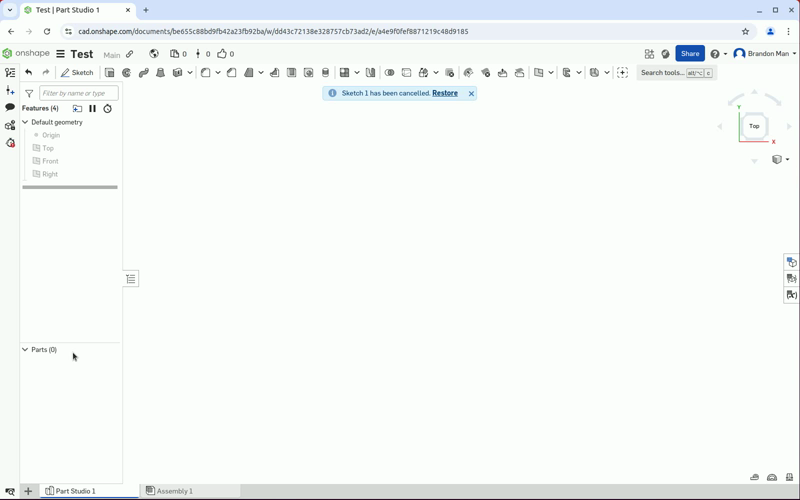
key(up)
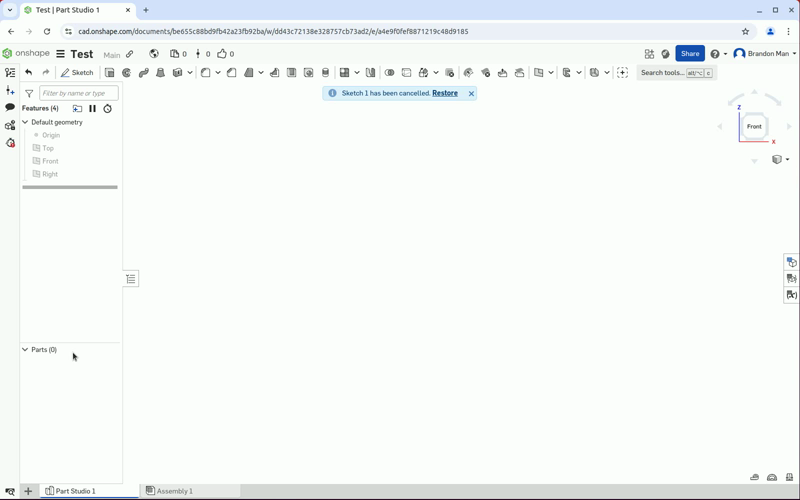
key_up(shift)
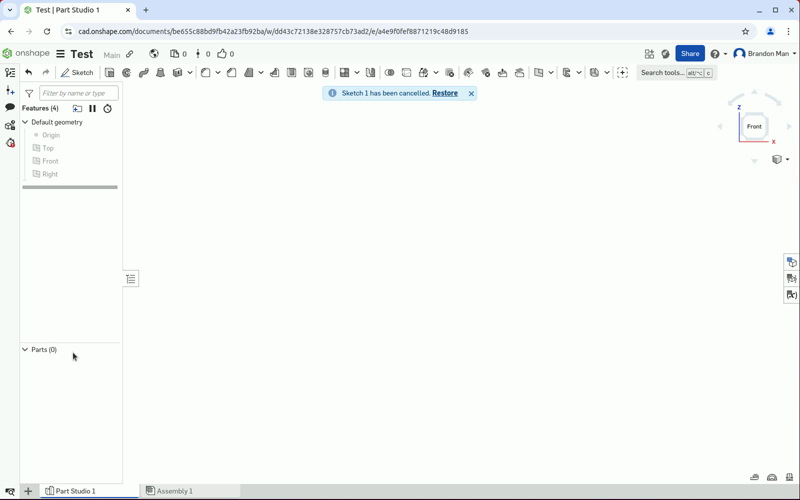
key(space)
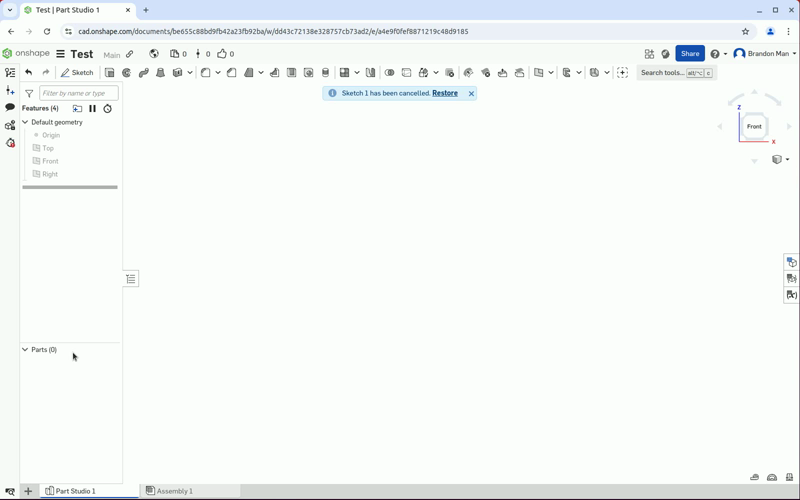
key_down(shift)
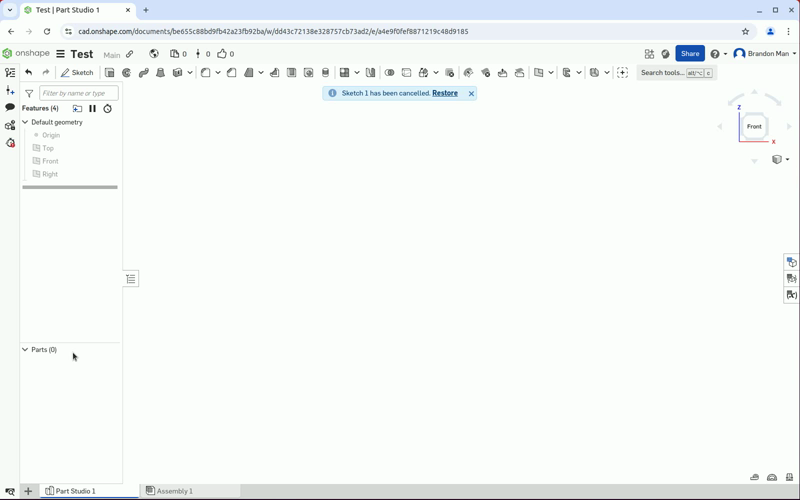
key(left)
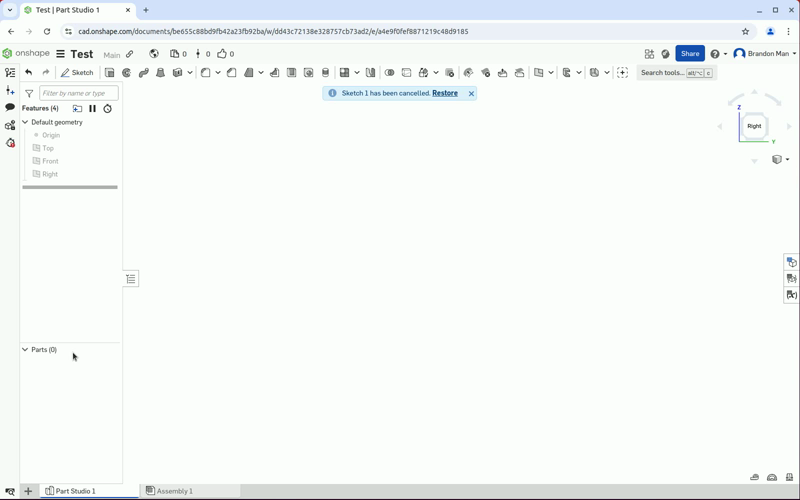
key_up(shift)
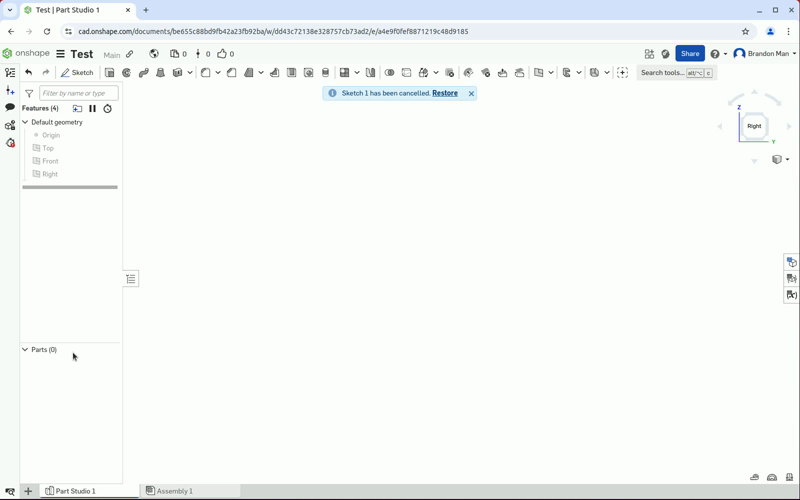
mouse_move(73, 352)
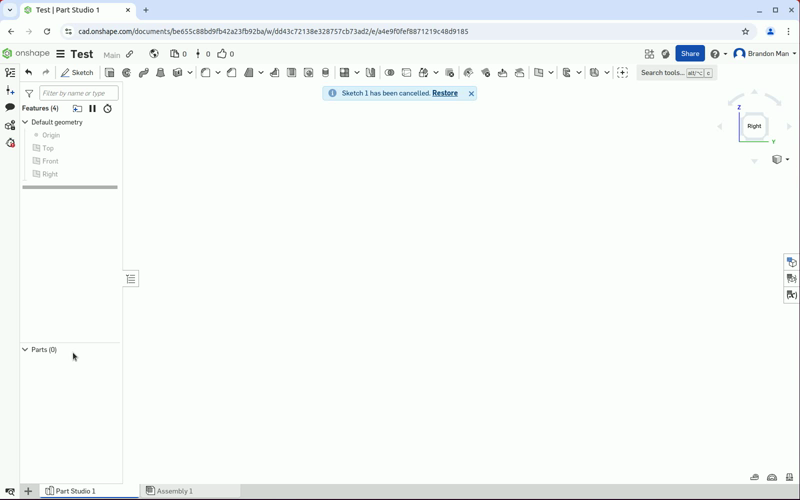
key(shift+y)
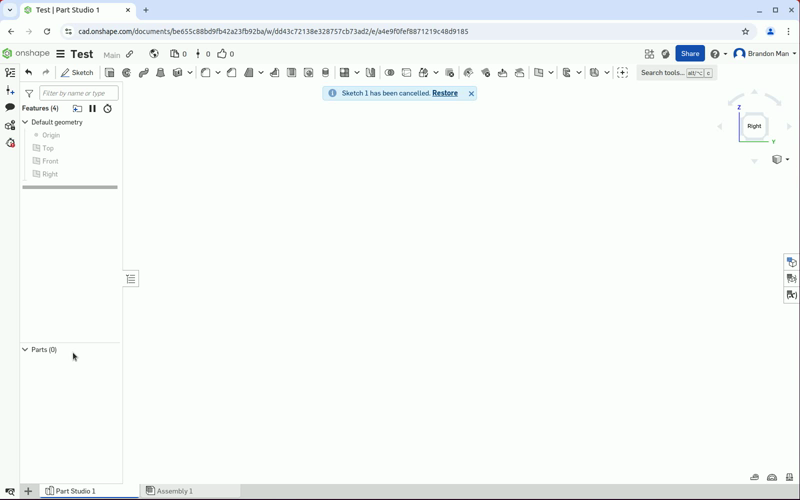
key(shift+s)
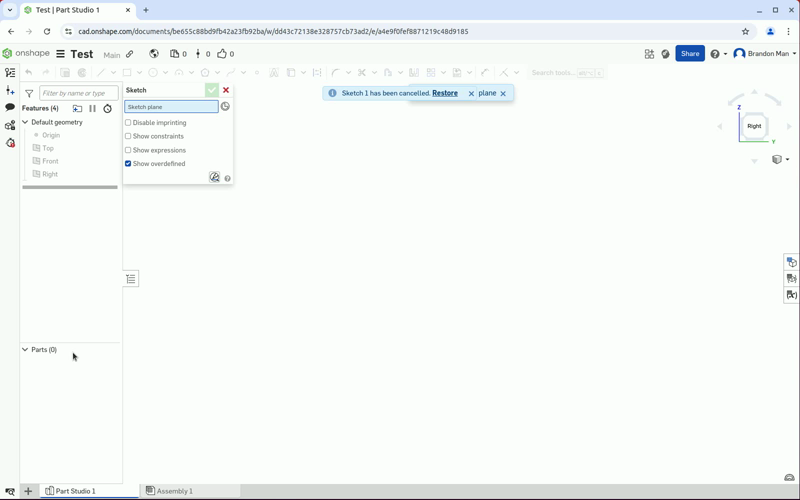
mouse_move(73, 176)
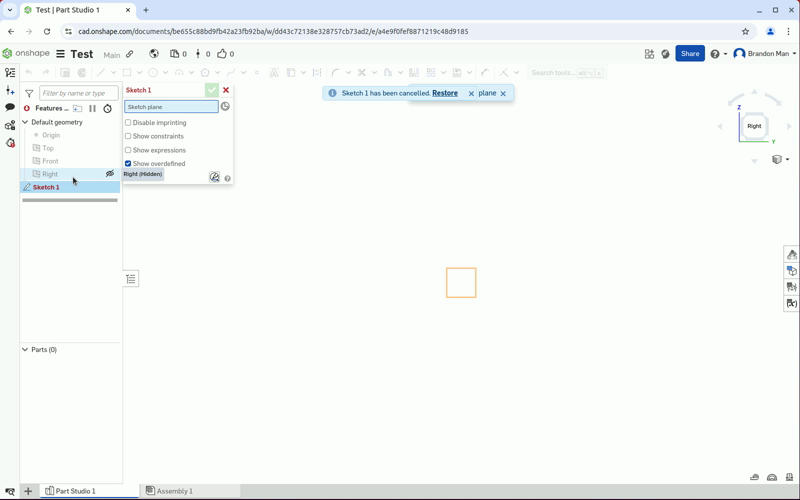
click(73, 176)
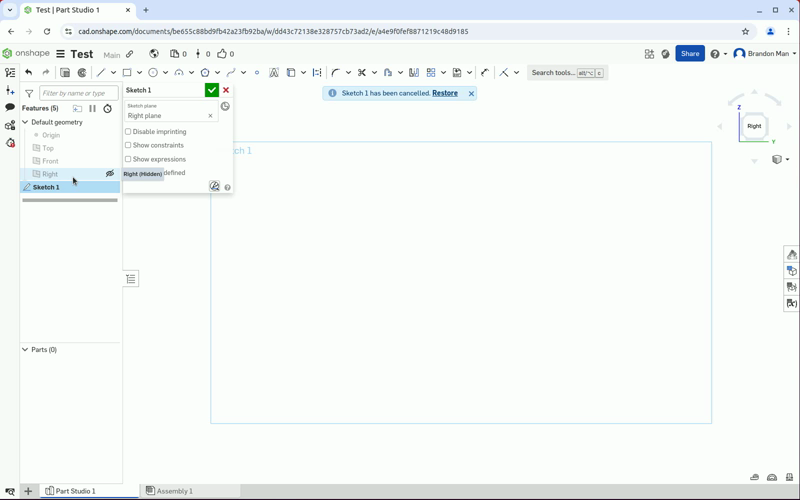
mouse_move(73, 352)
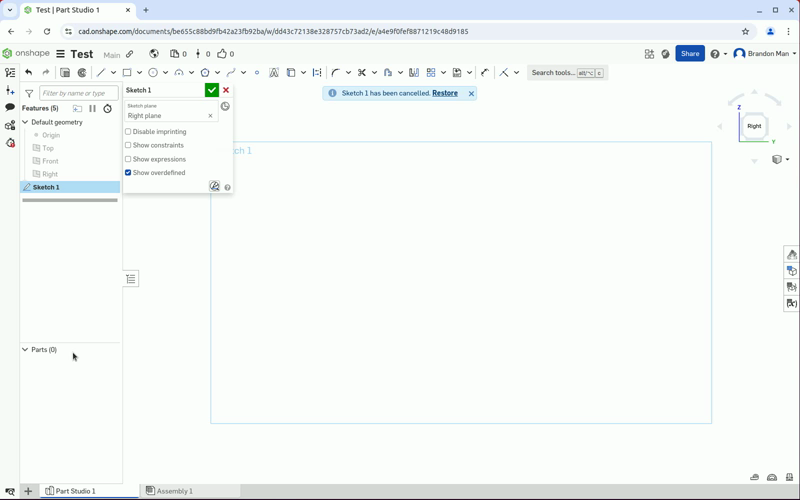
key(y)
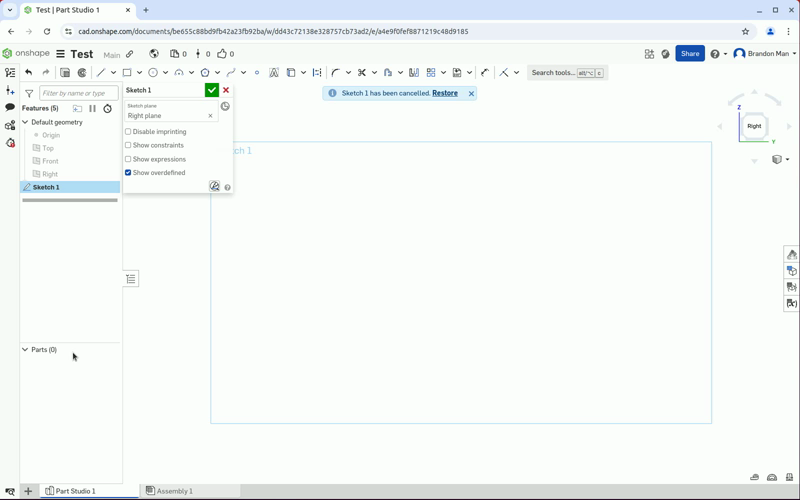
key(l)
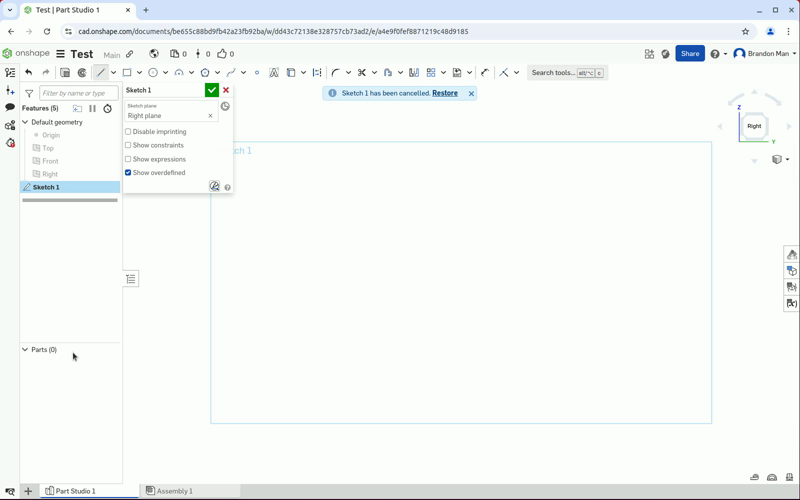
key_down(shift)
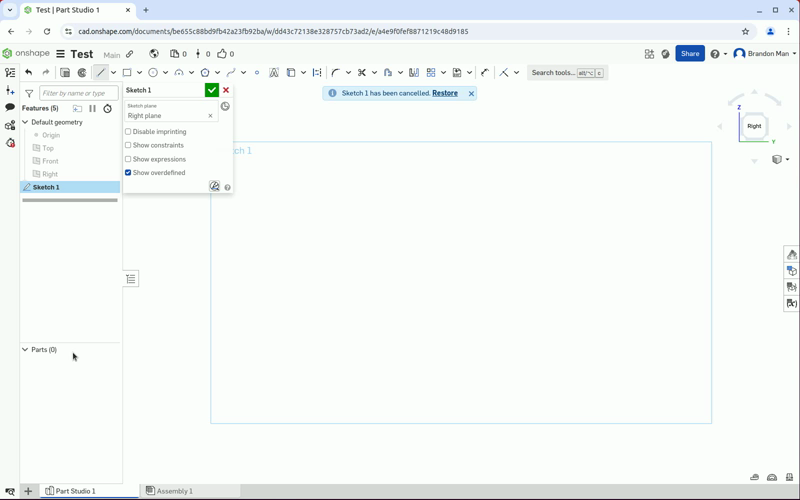
mouse_move(423, 301)
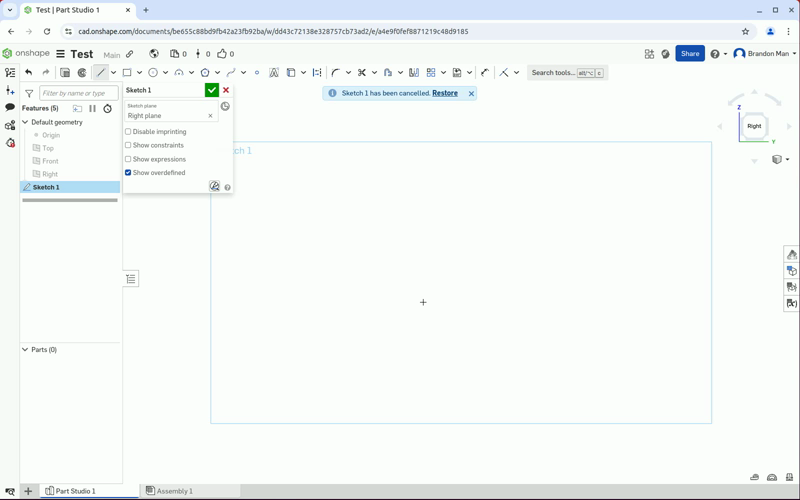
click(423, 301)
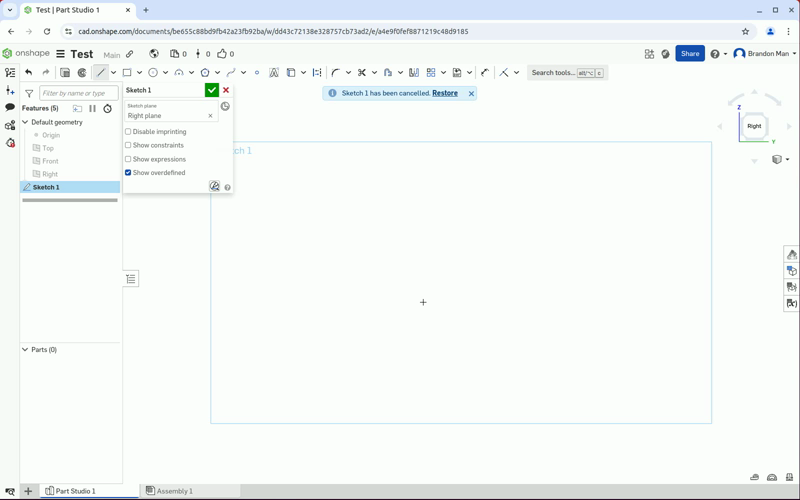
key_up(shift)
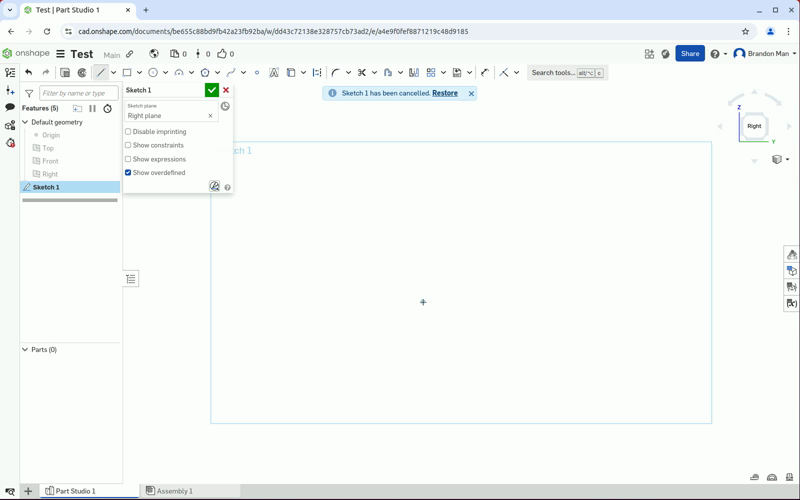
key_down(shift)
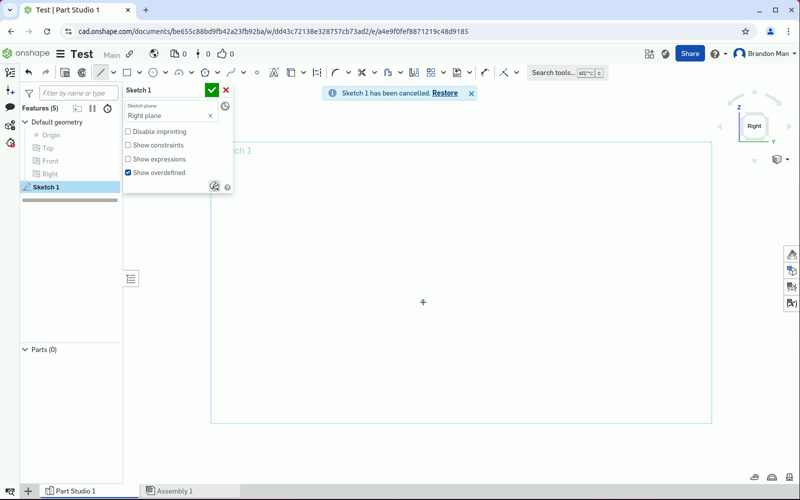
mouse_move(569, 301)
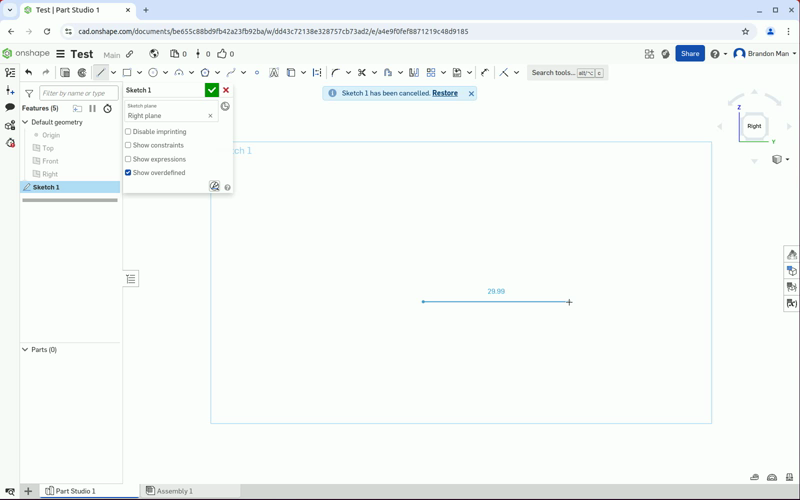
click(569, 301)
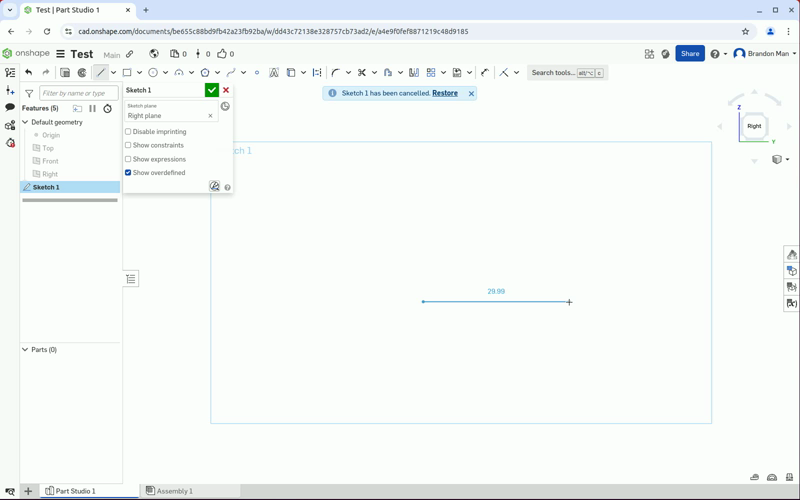
key_up(shift)
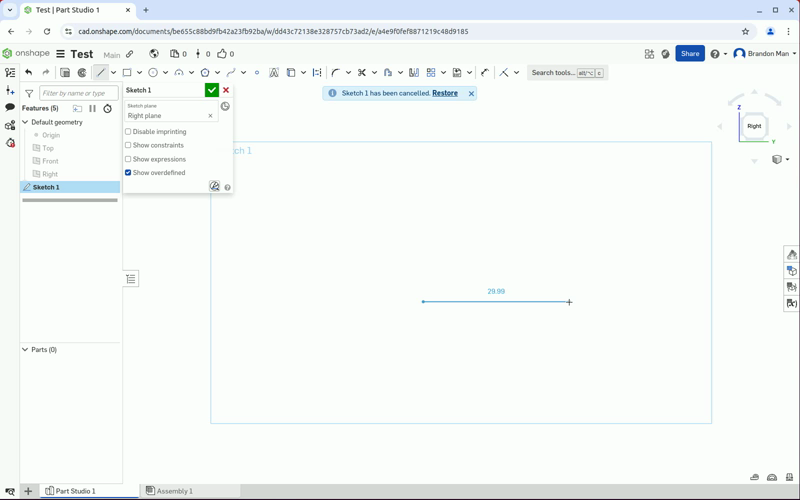
key_down(shift)
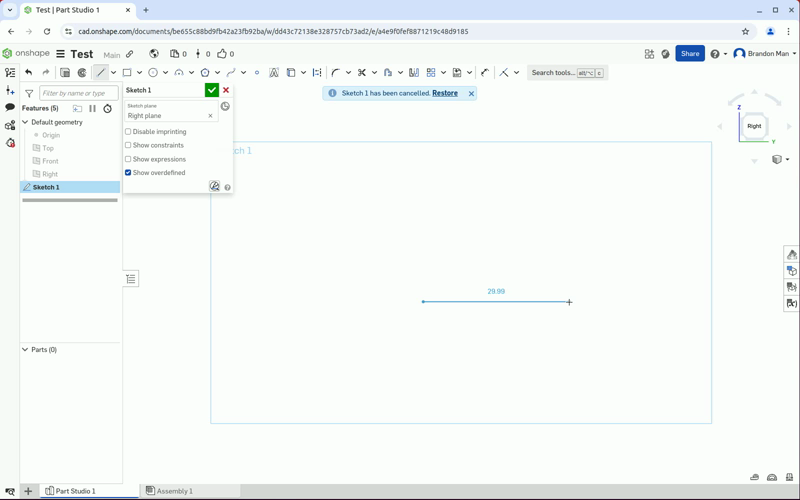
mouse_move(589, 301)
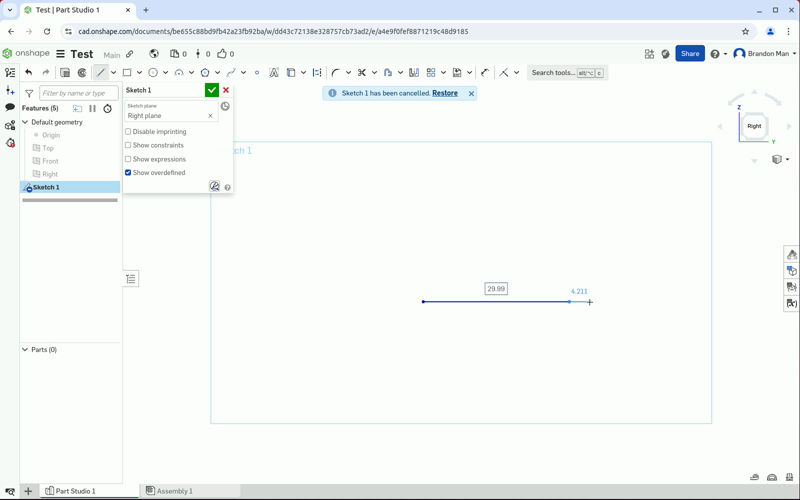
mouse_move(569, 278)
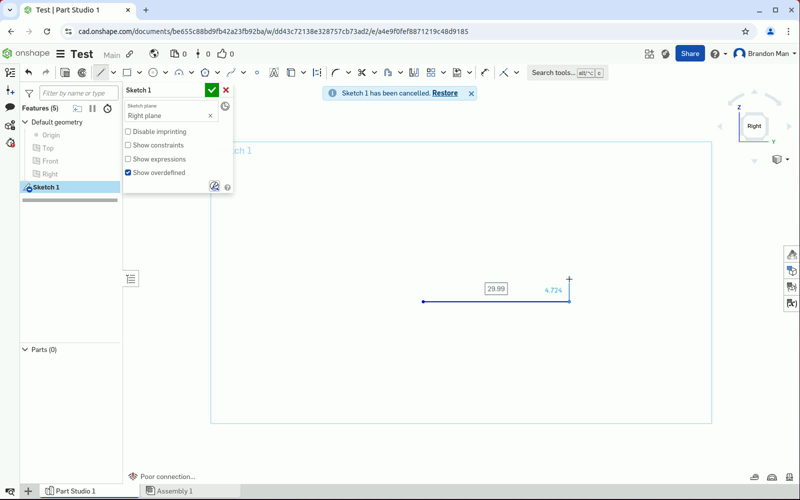
click(569, 278)
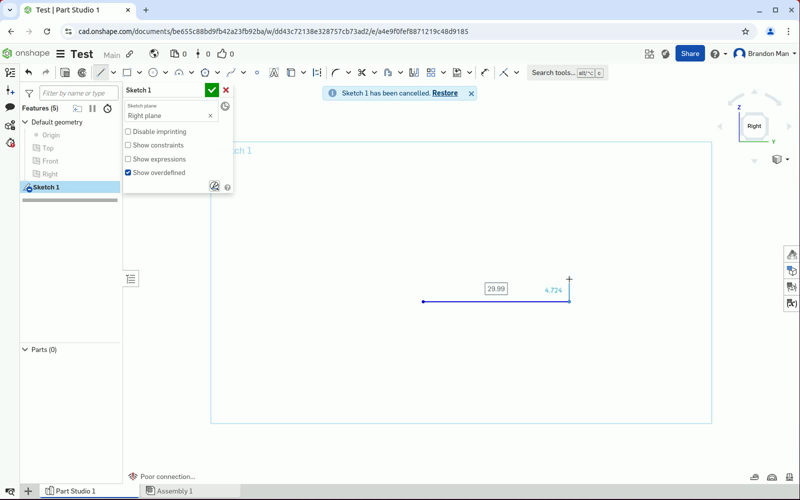
key_up(shift)
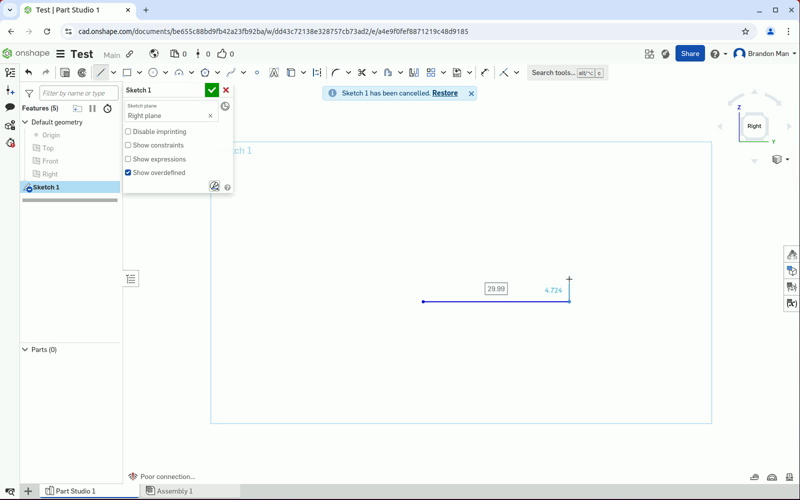
key(esc)
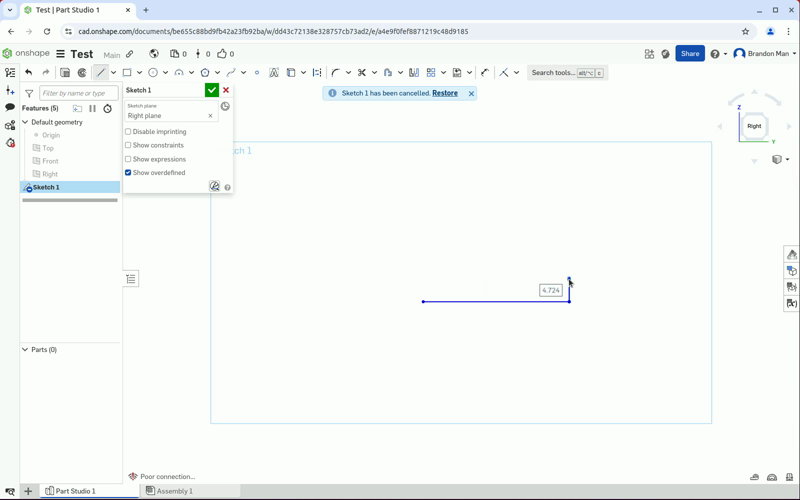
key(a)
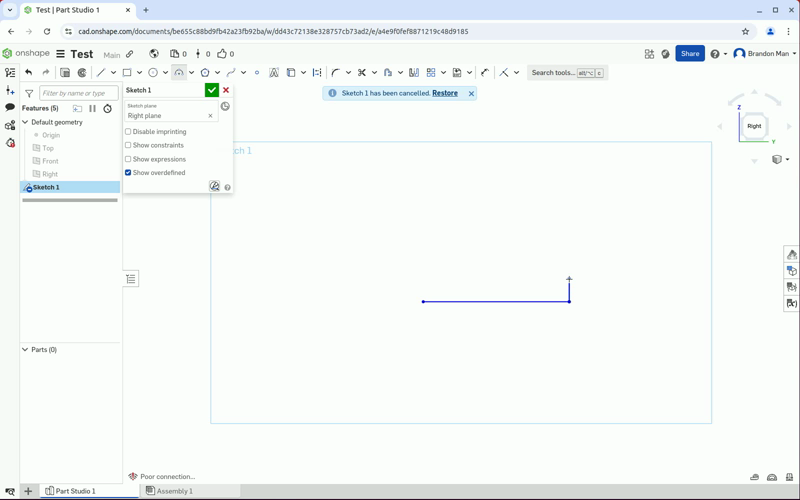
mouse_move(569, 278)
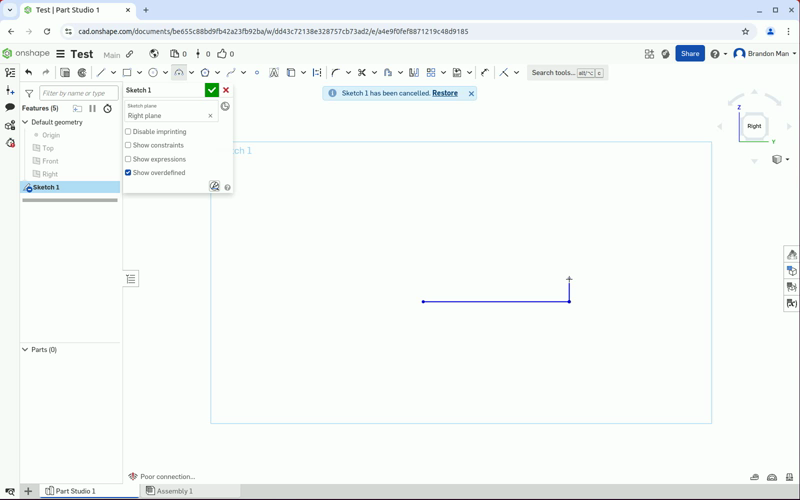
click(569, 278)
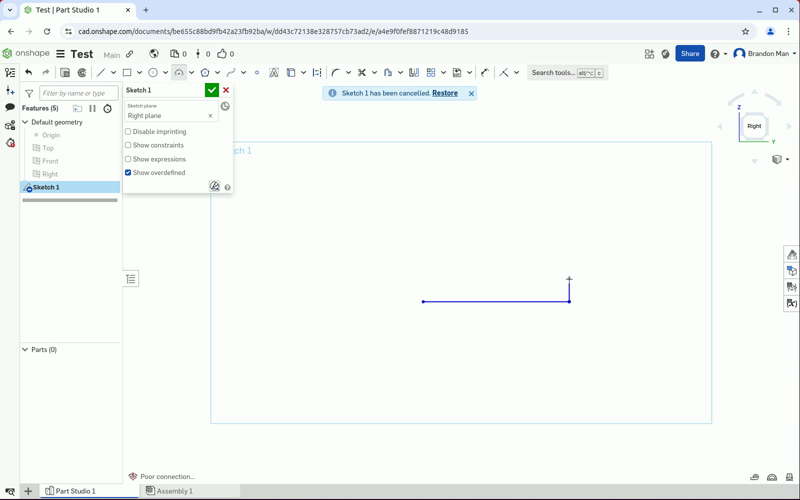
key_down(shift)
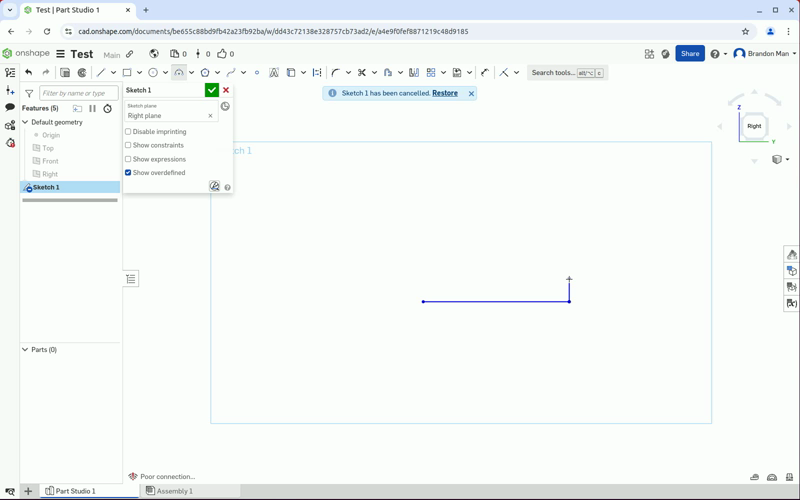
mouse_move(528, 174)
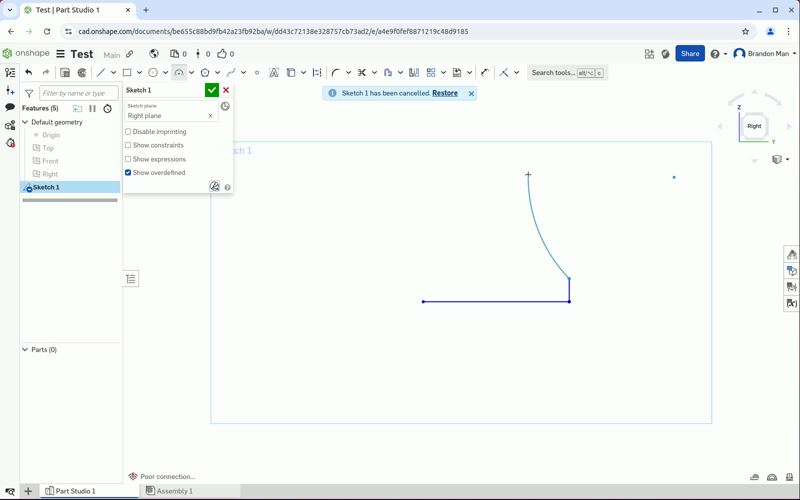
click(528, 174)
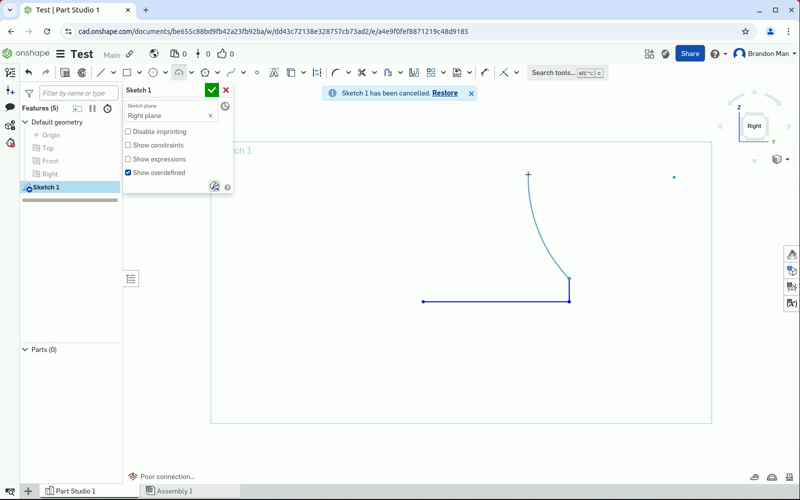
mouse_move(537, 230)
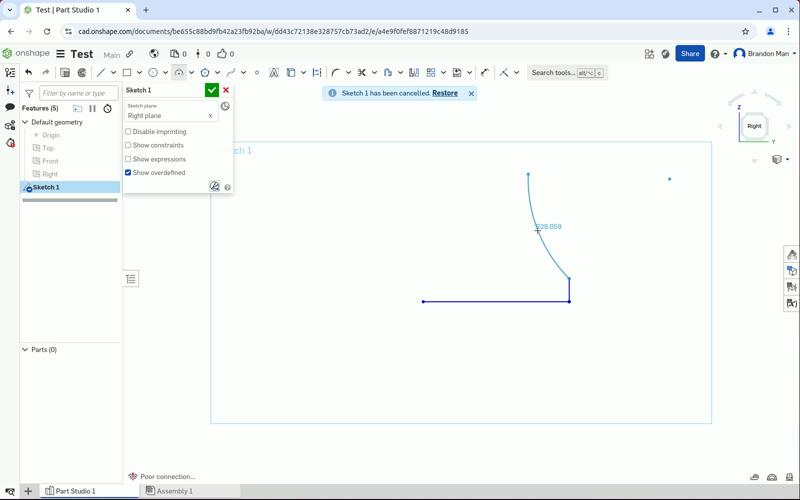
click(537, 230)
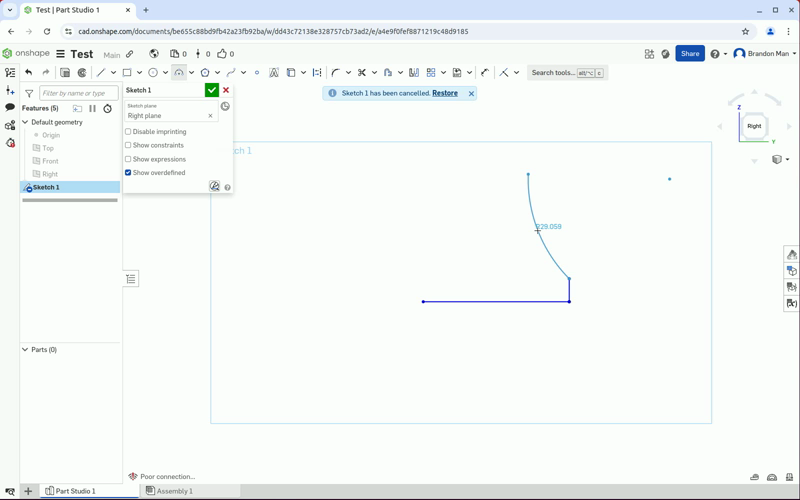
key_up(shift)
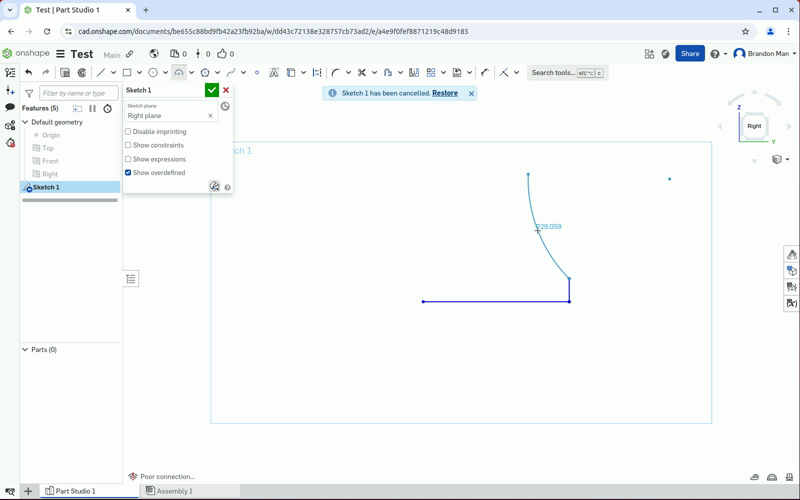
key(esc)
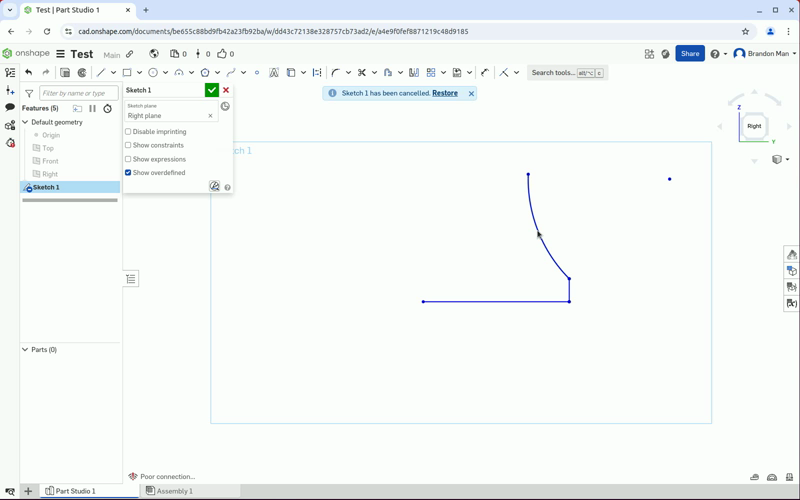
key(l)
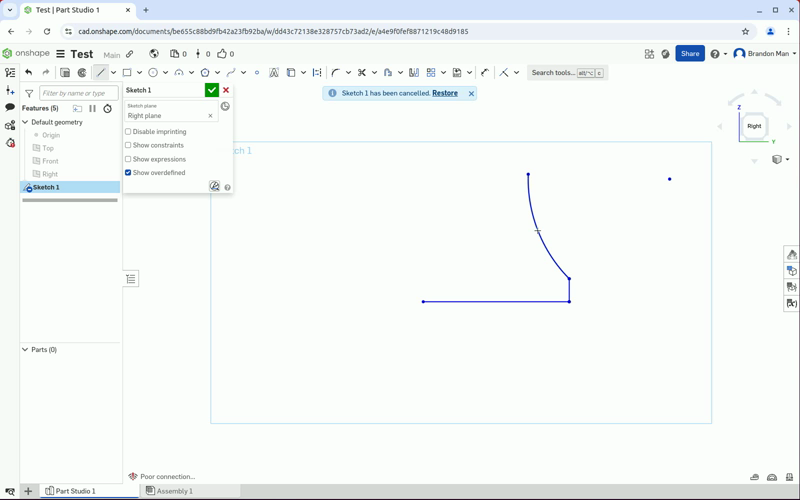
mouse_move(528, 174)
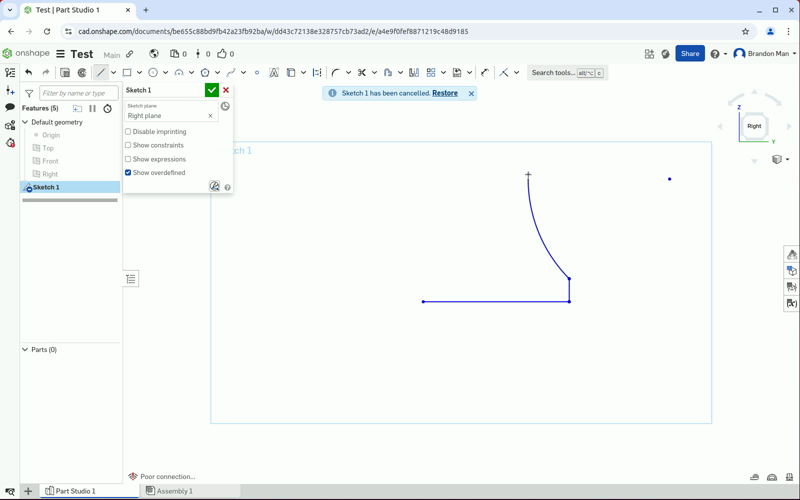
click(528, 174)
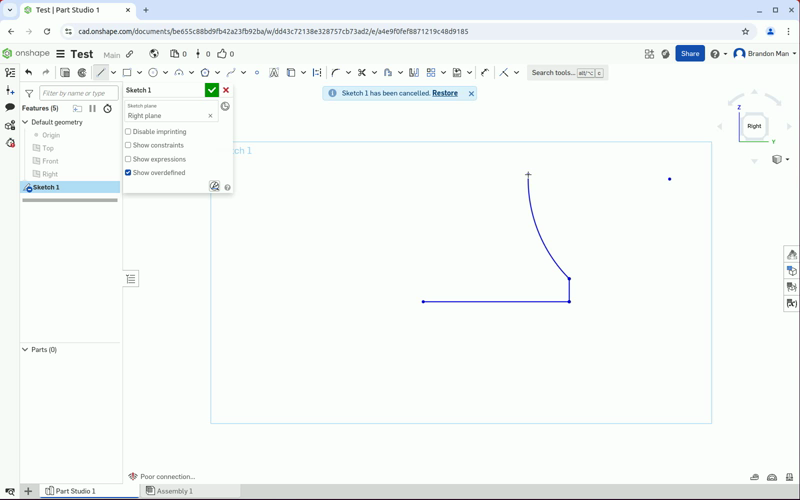
key_down(shift)
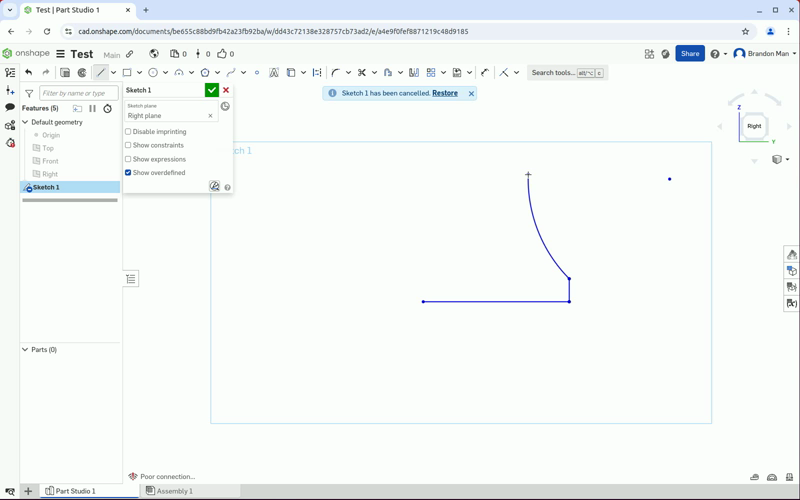
mouse_move(558, 174)
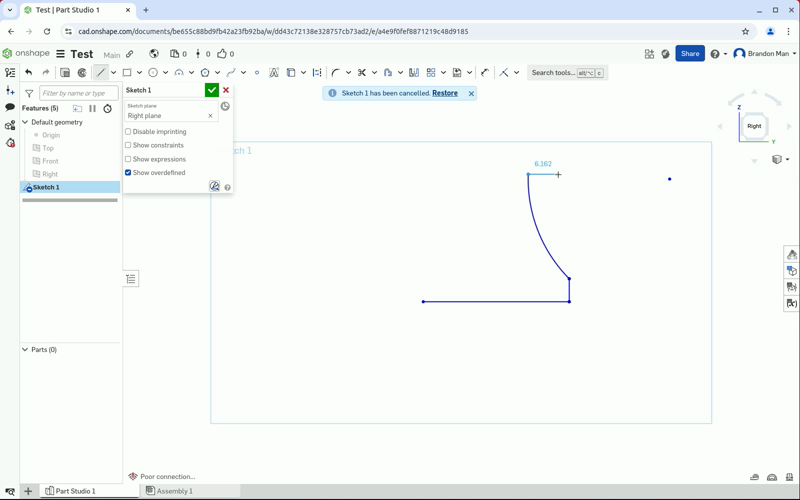
mouse_move(497, 174)
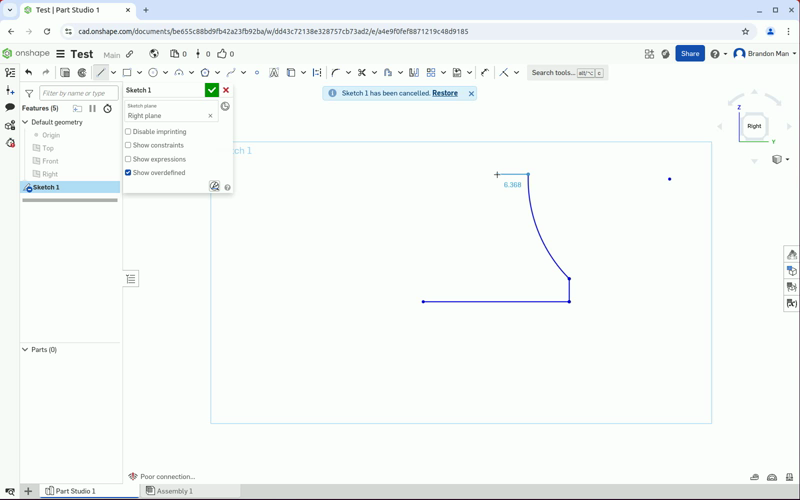
click(497, 174)
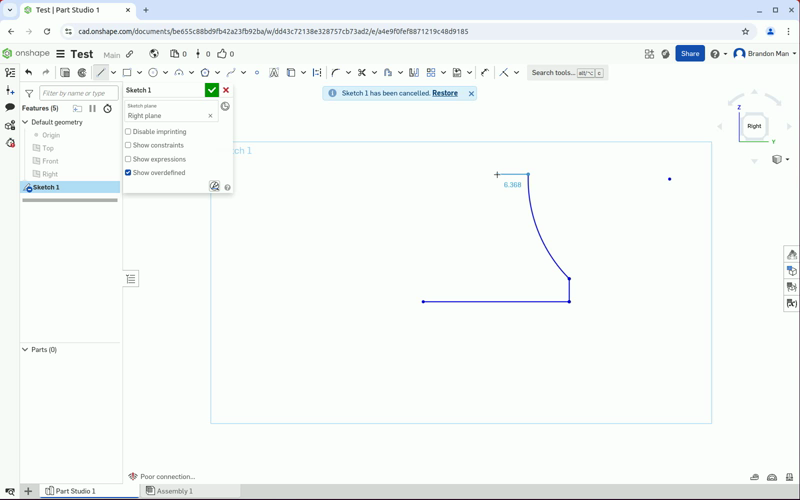
key_up(shift)
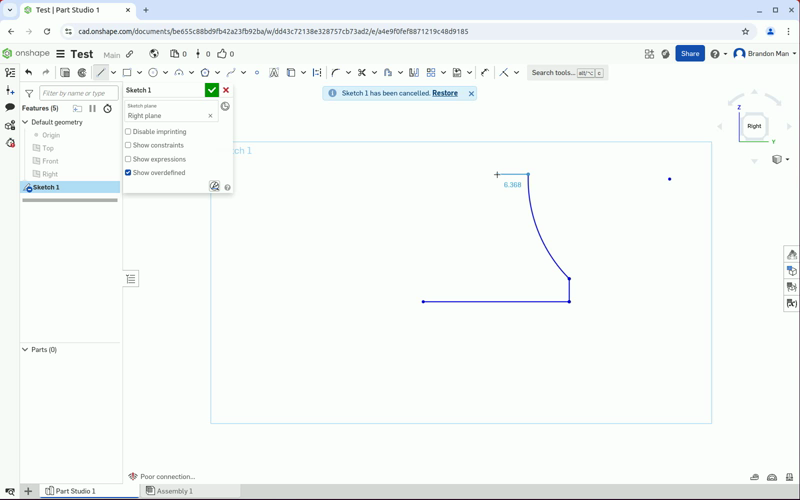
key_down(shift)
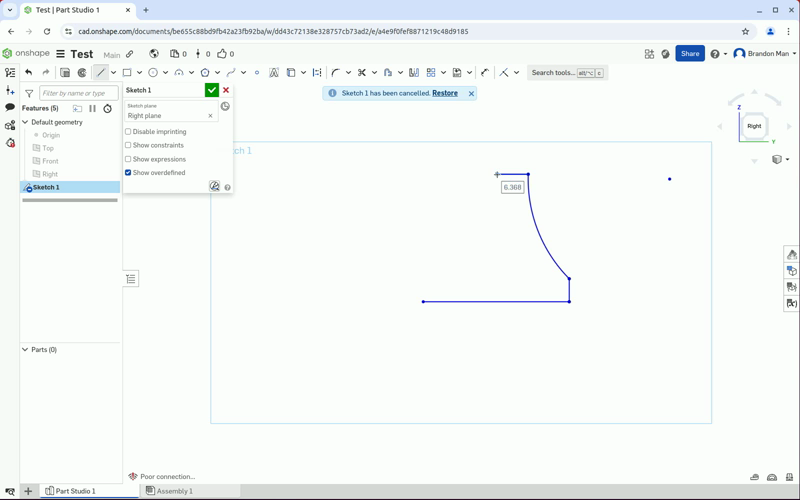
mouse_move(527, 174)
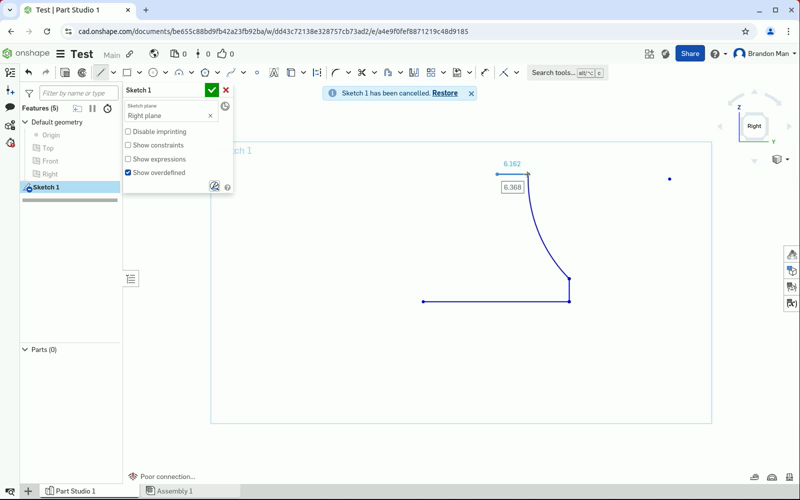
mouse_move(464, 174)
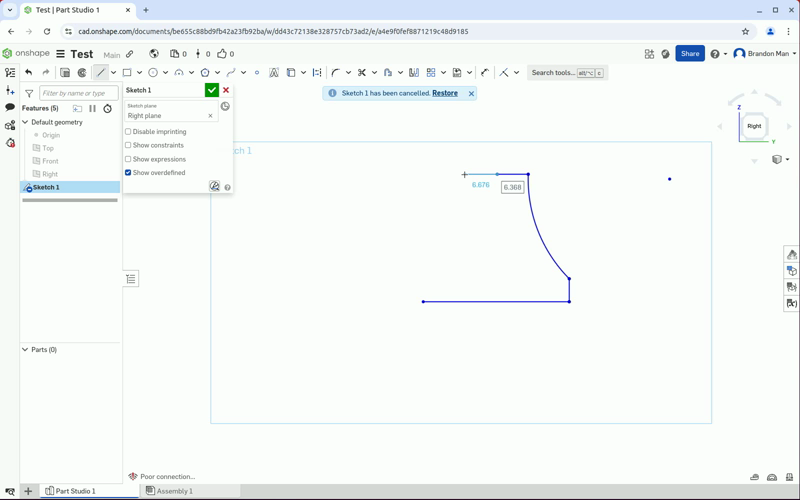
click(464, 174)
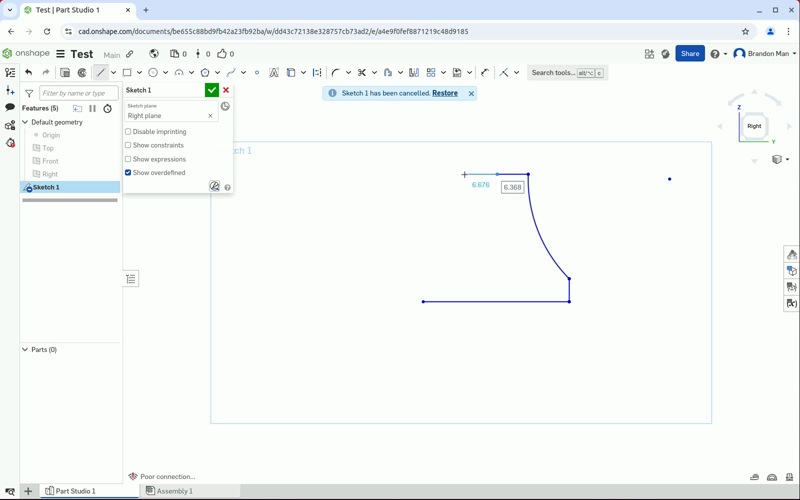
key_up(shift)
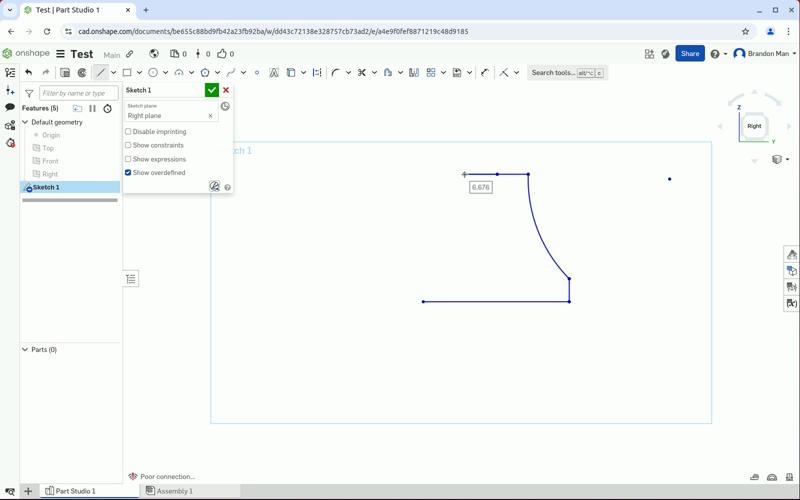
key(esc)
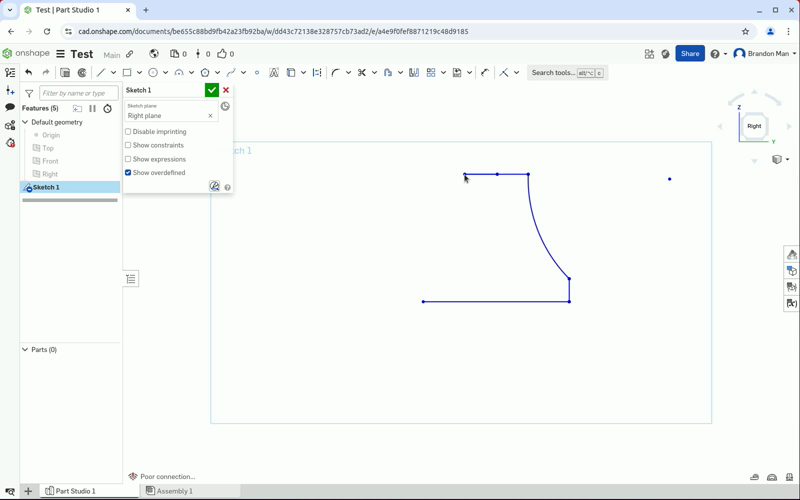
key(a)
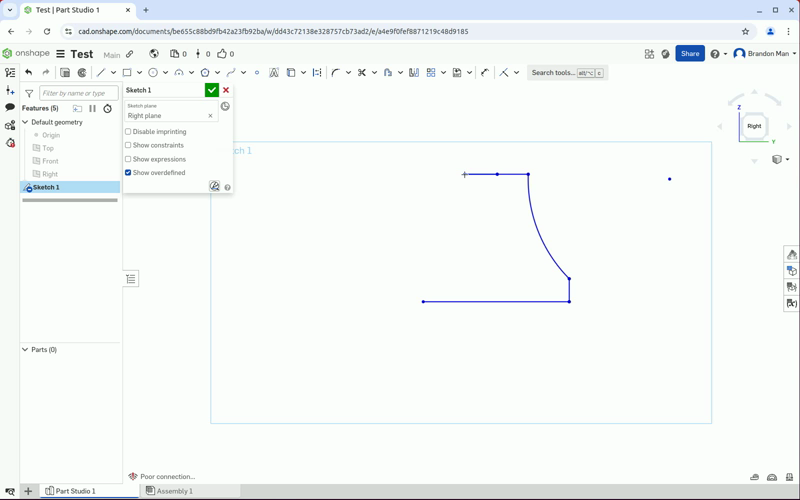
mouse_move(464, 174)
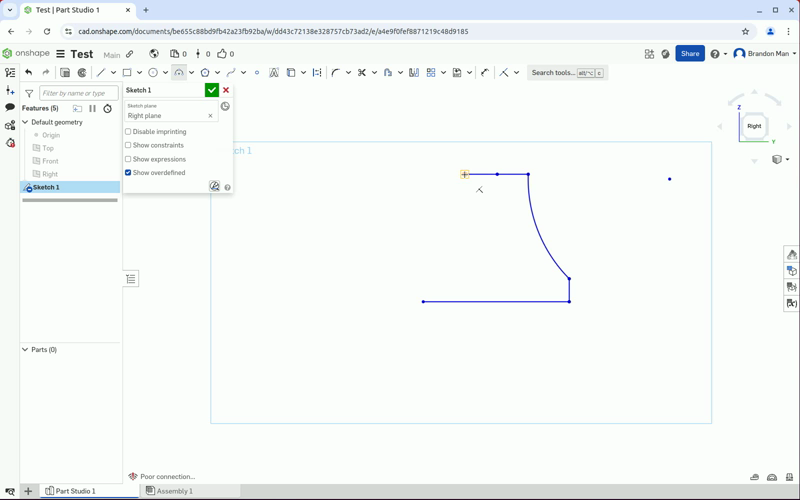
click(464, 174)
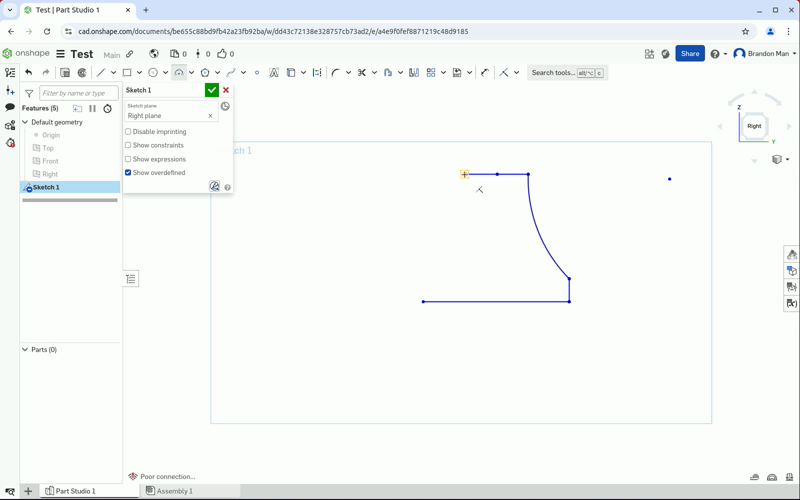
key_down(shift)
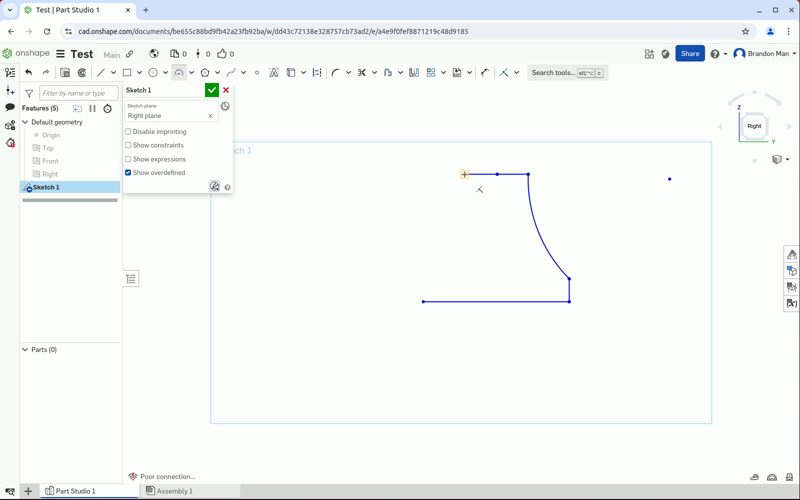
mouse_move(423, 278)
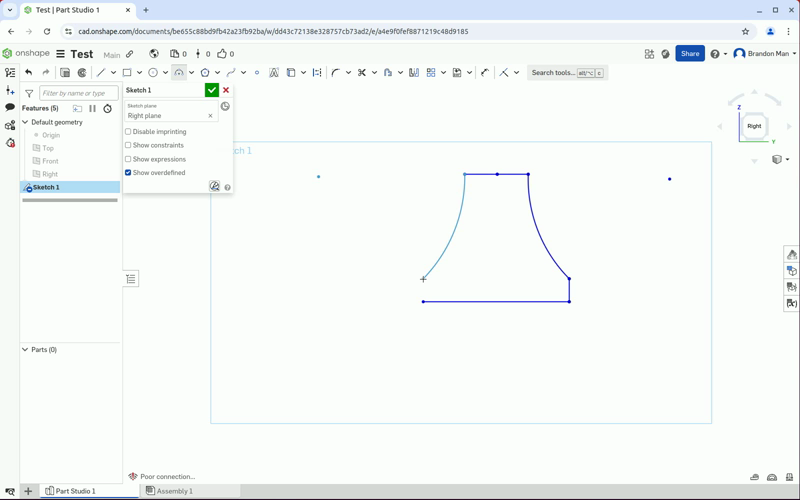
click(423, 278)
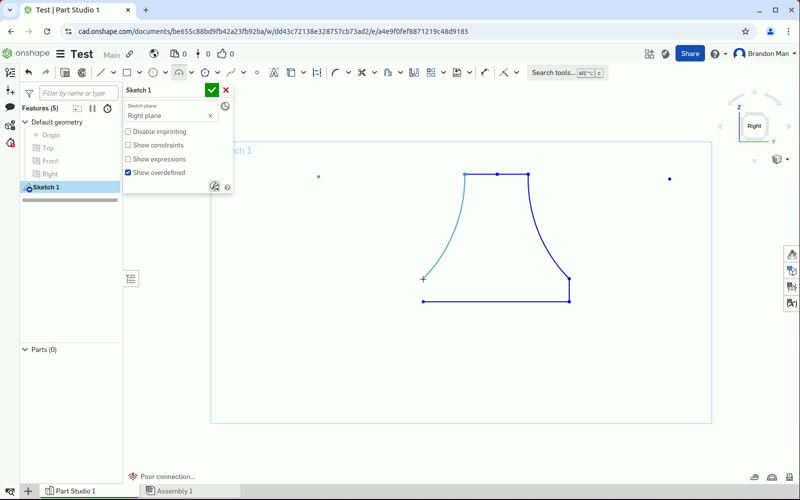
mouse_move(454, 230)
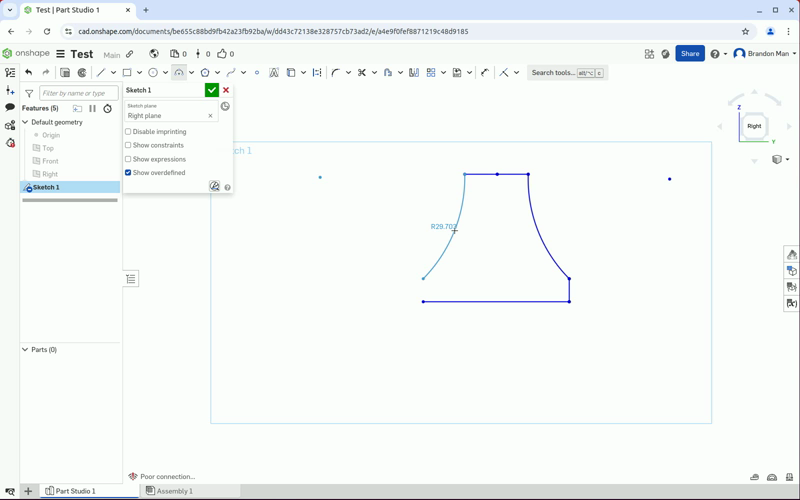
click(454, 230)
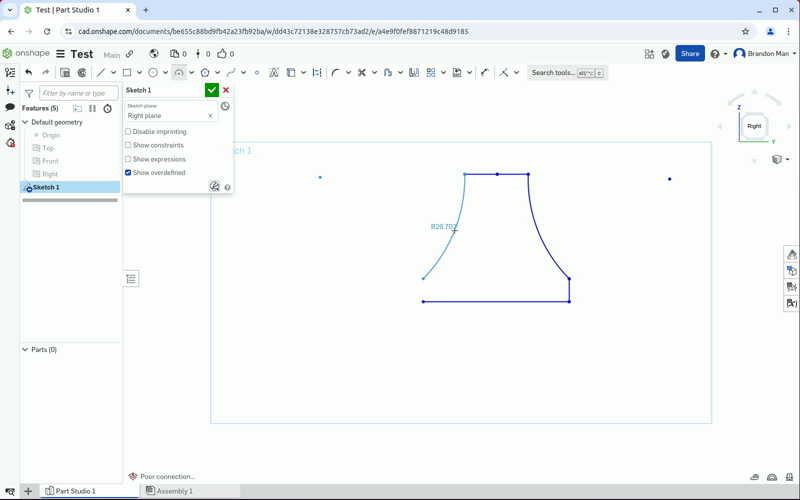
key_up(shift)
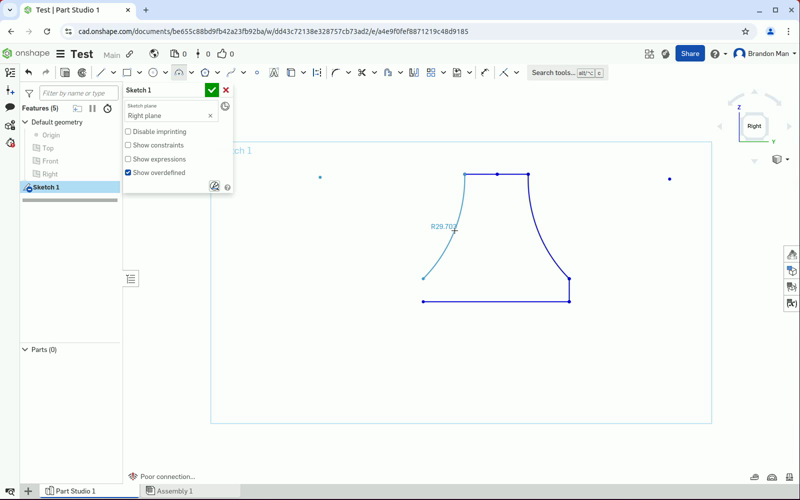
key(esc)
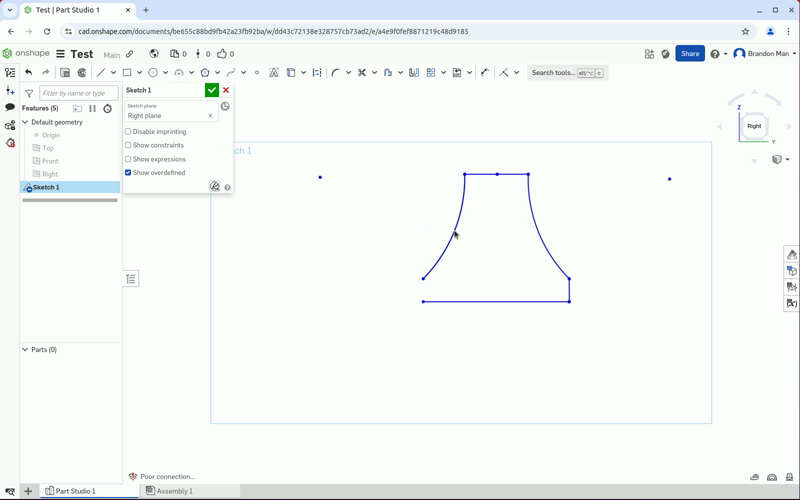
key(l)
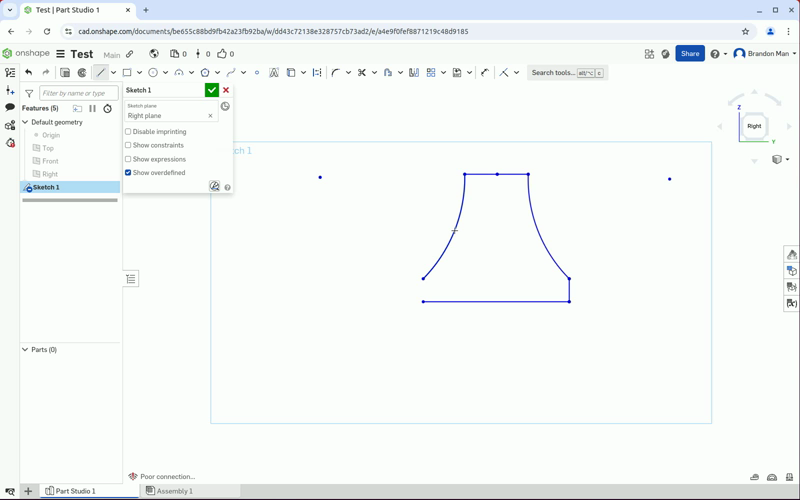
mouse_move(423, 278)
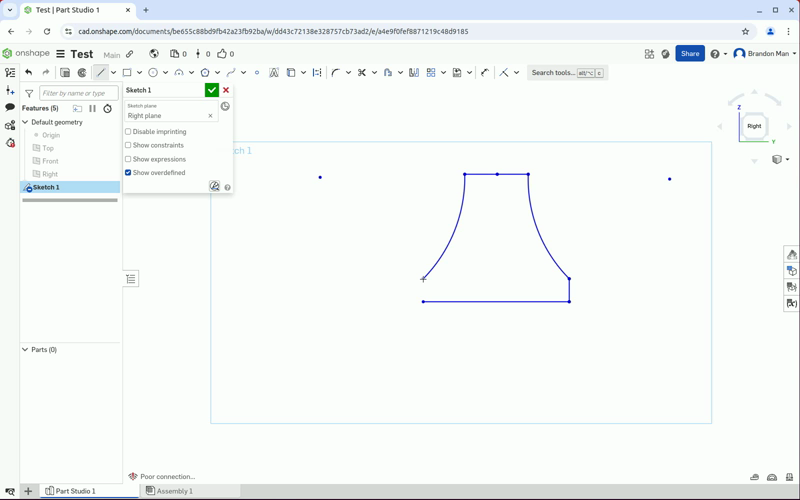
click(423, 278)
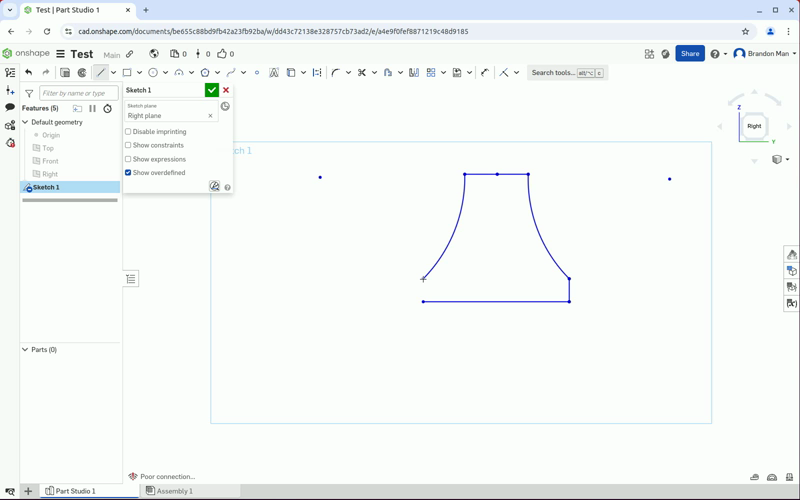
mouse_move(453, 278)
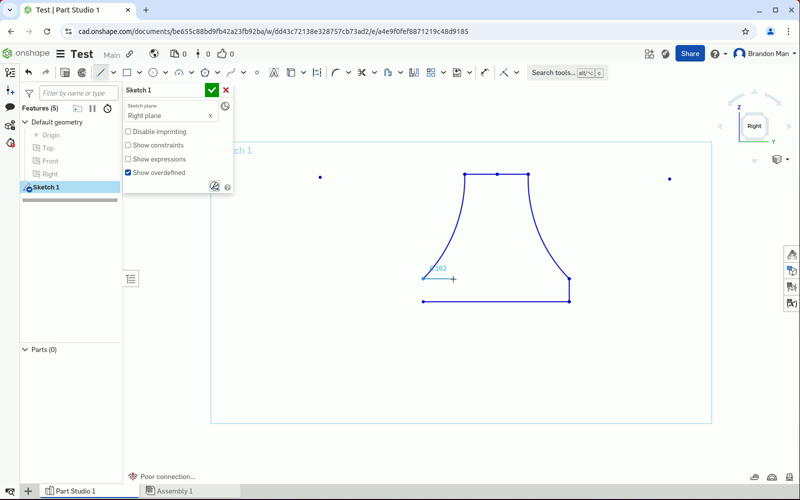
key_down(shift)
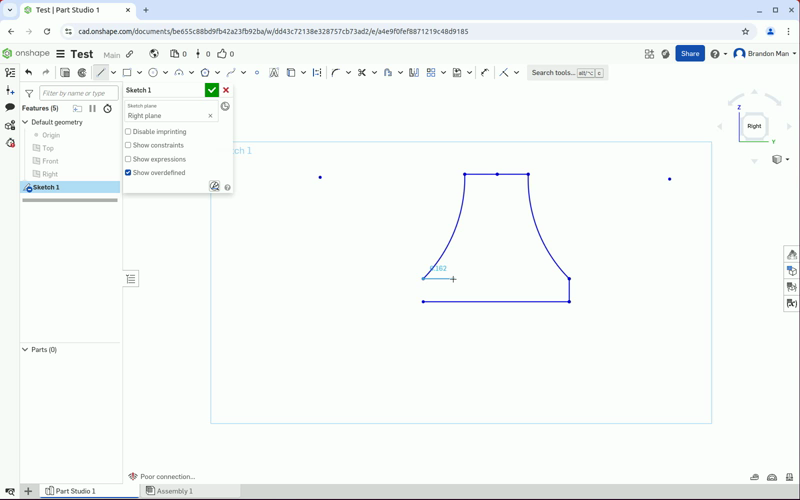
mouse_move(423, 301)
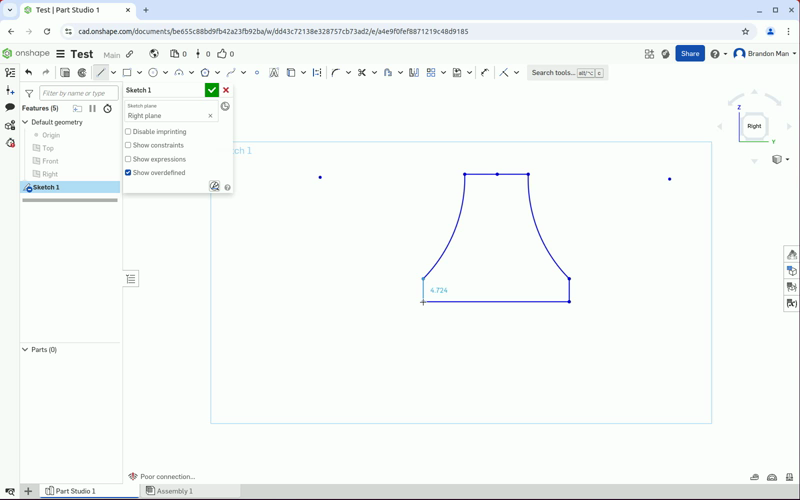
key_up(shift)
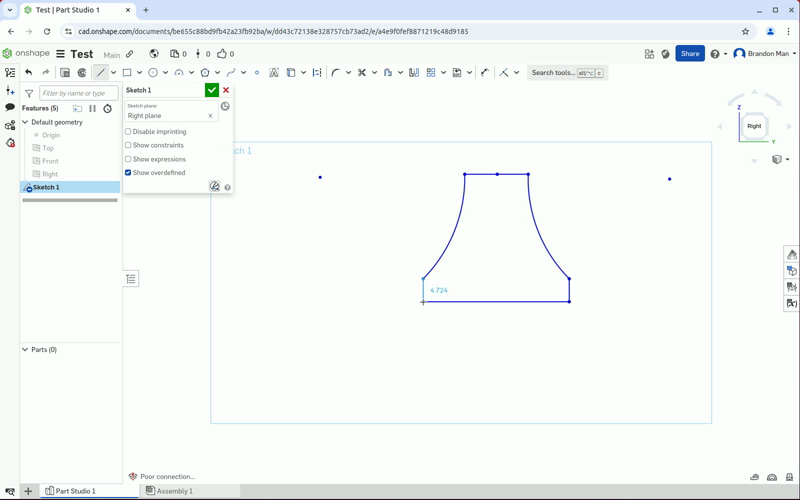
click(423, 301)
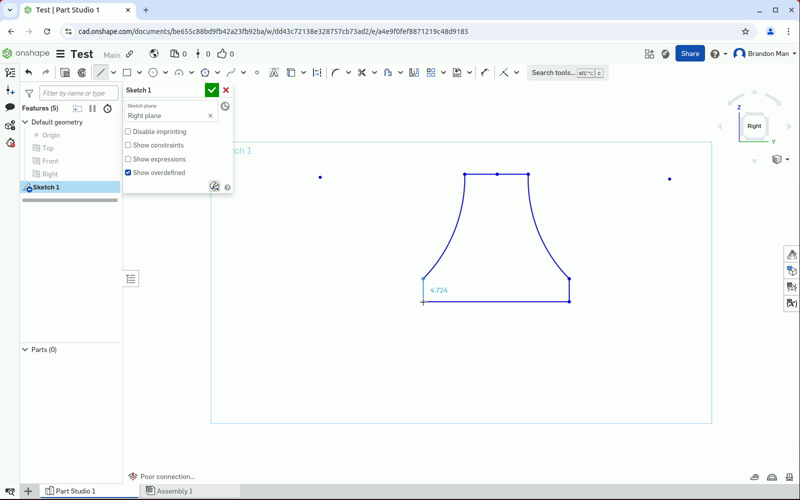
key(esc)
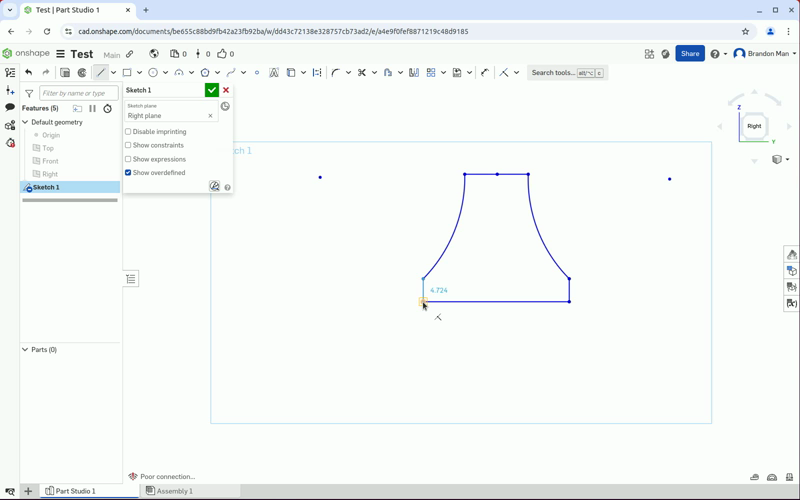
mouse_move(448, 271)
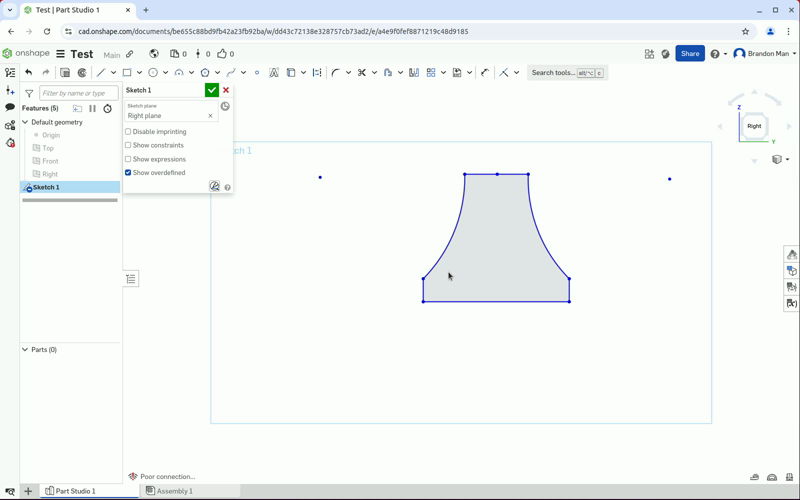
click(448, 271)
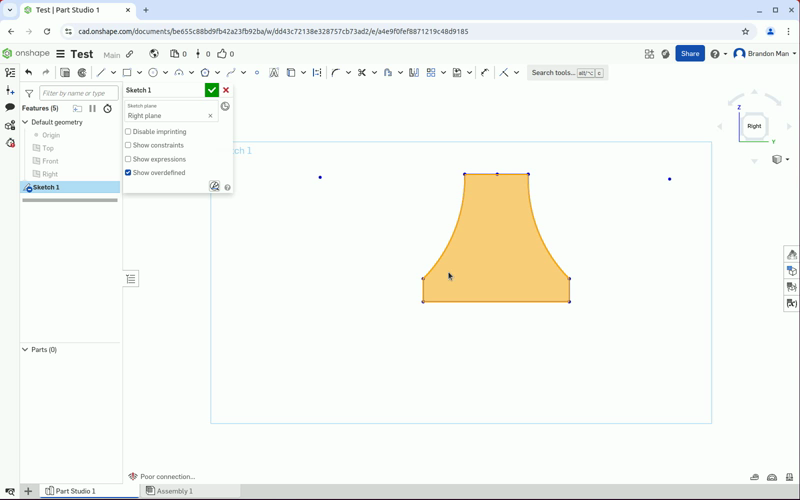
mouse_move(73, 352)
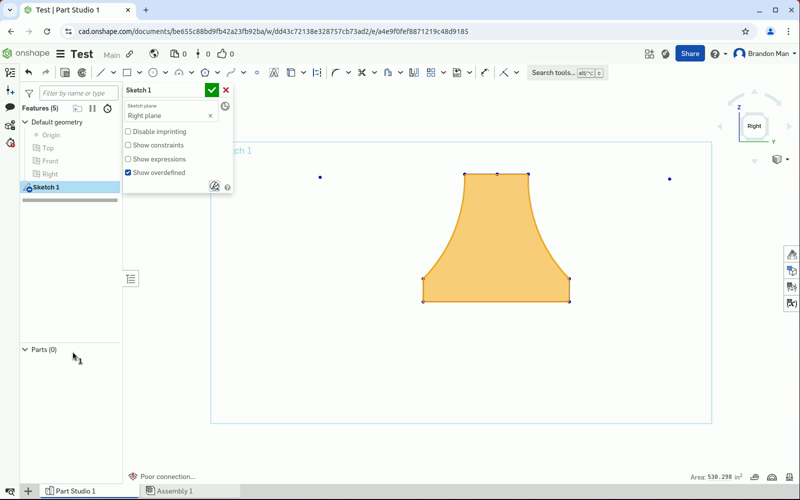
key(shift+y)
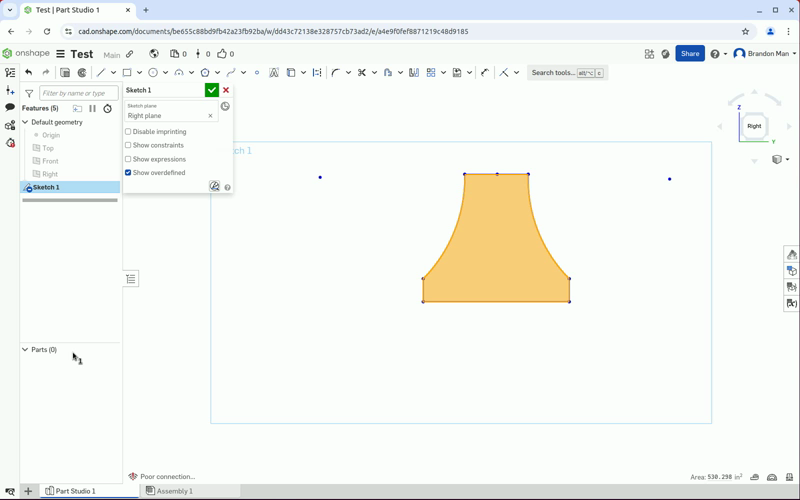
key(shift+e)
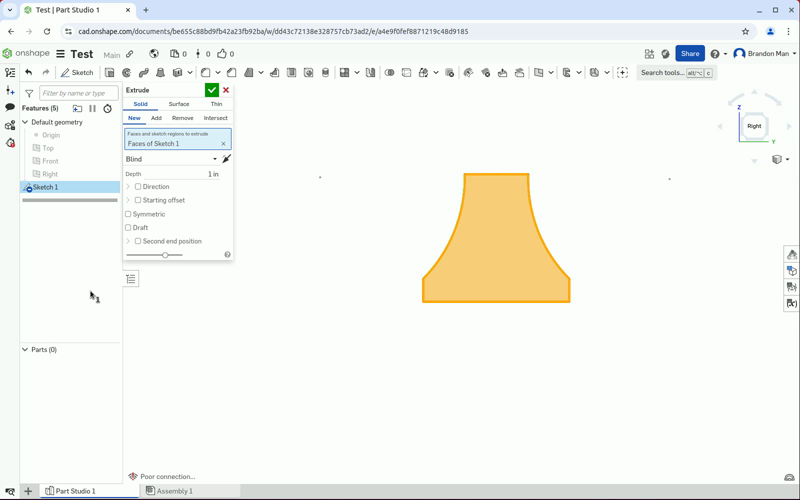
mouse_move(143, 106)
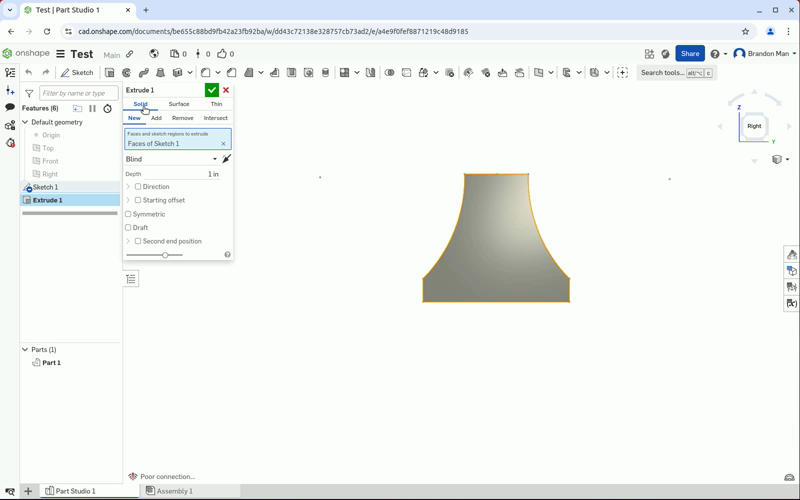
click(143, 106)
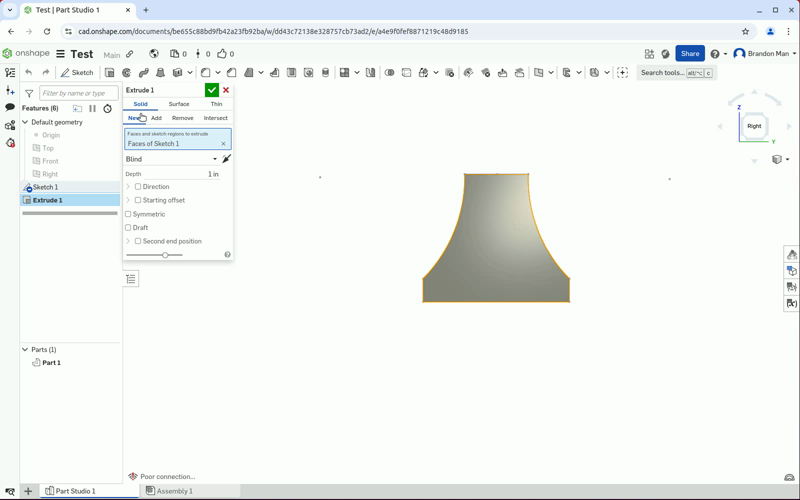
mouse_move(137, 120)
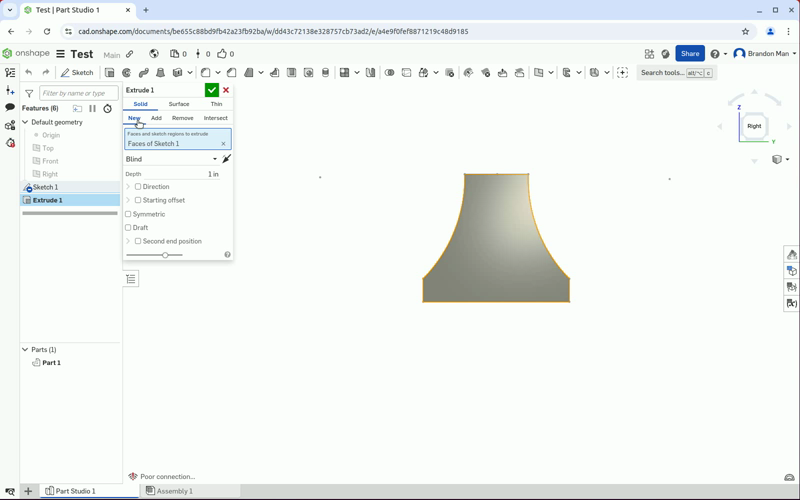
click(137, 120)
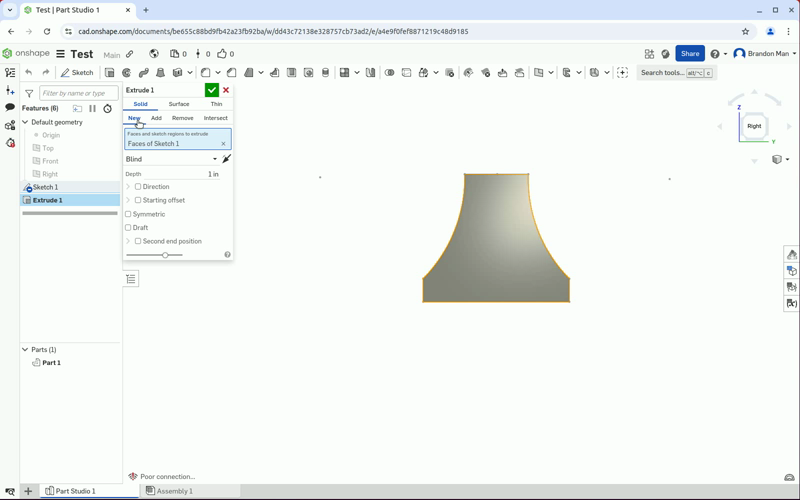
key(tab, 4)
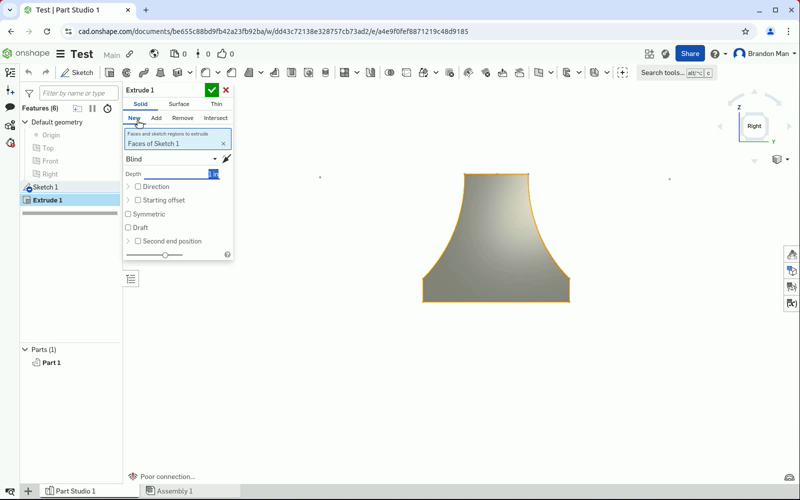
text(0.722)
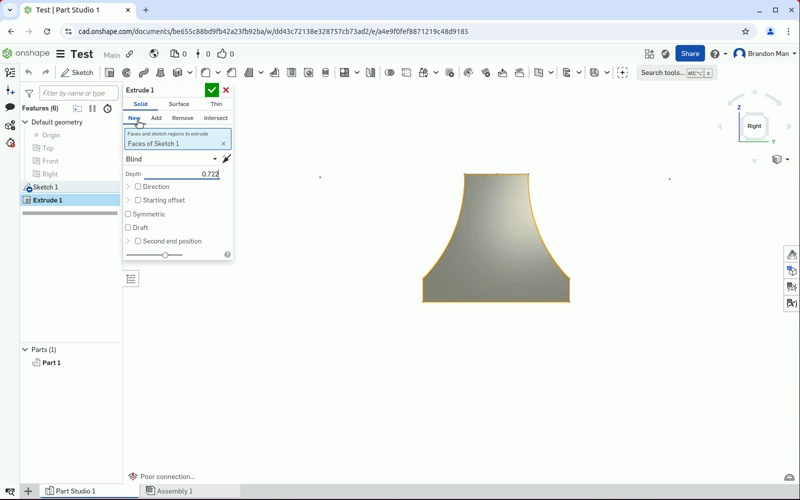
key(enter)
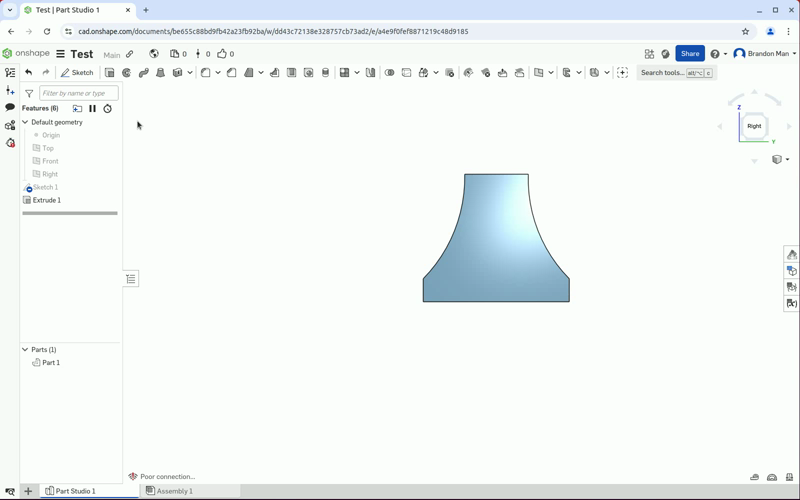
key(shift+h)
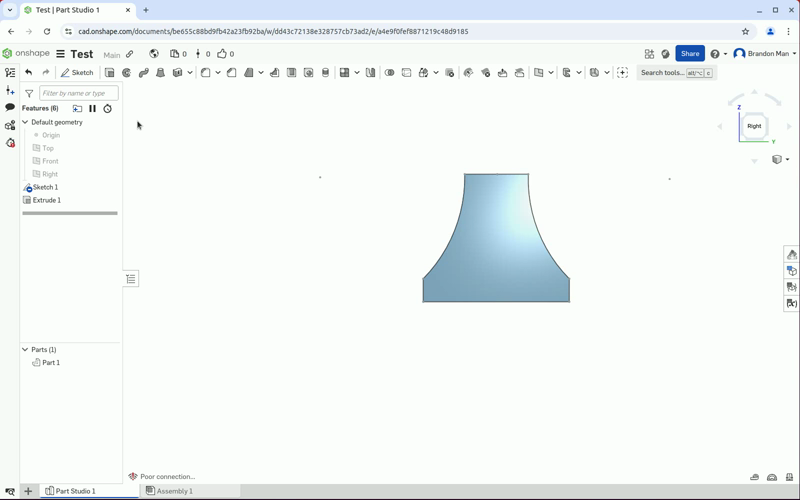
key(shift+h)
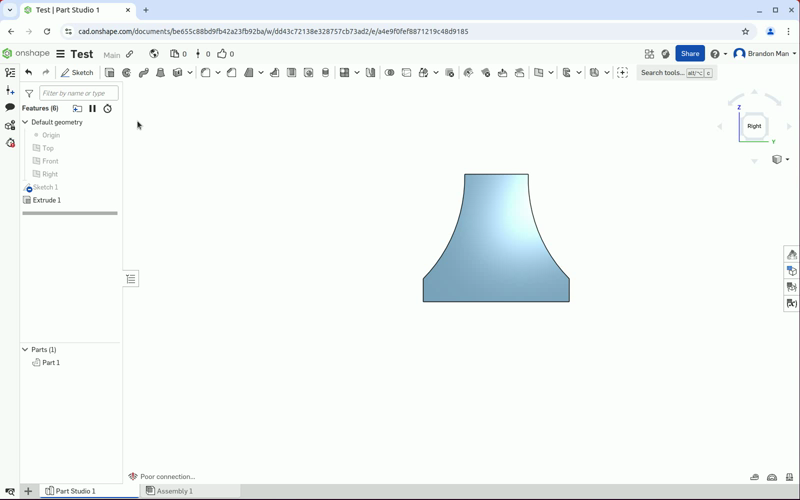
mouse_move(73, 189)
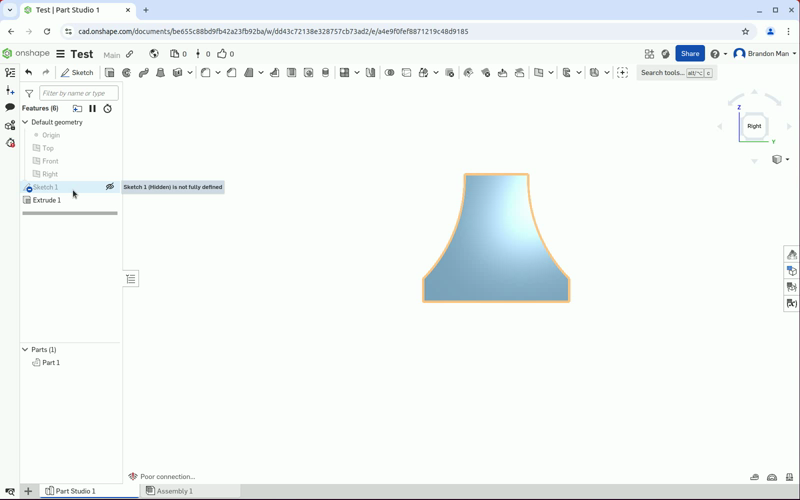
click(73, 189)
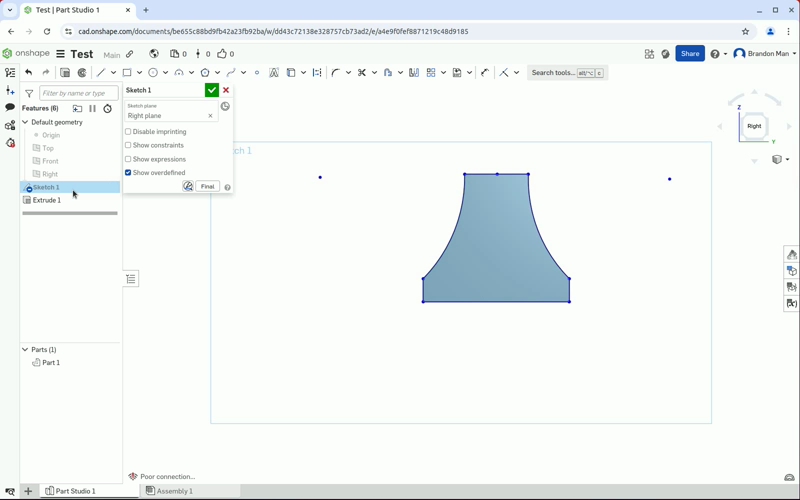
mouse_move(229, 92)
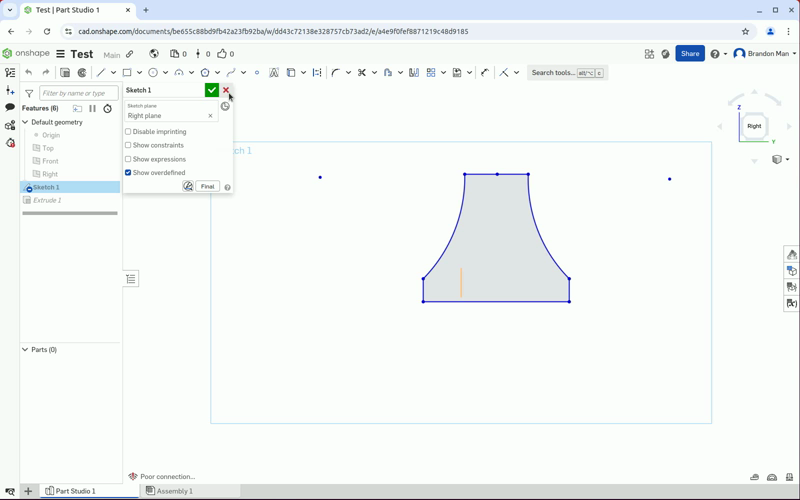
click(229, 92)
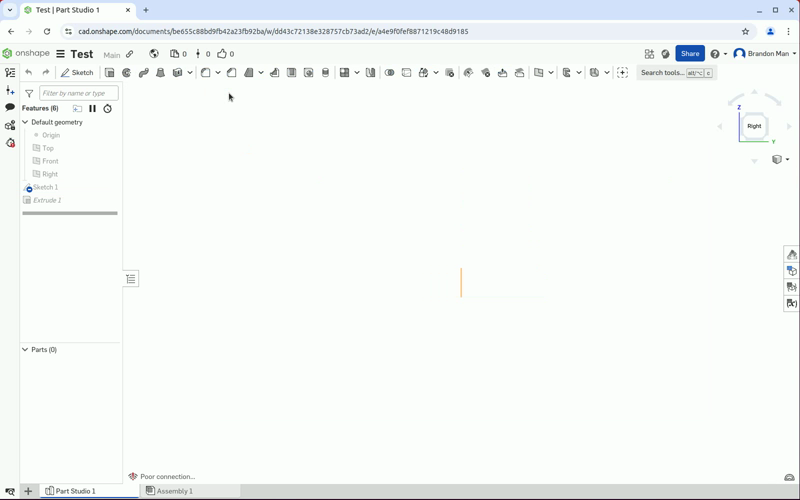
mouse_move(541, 75)
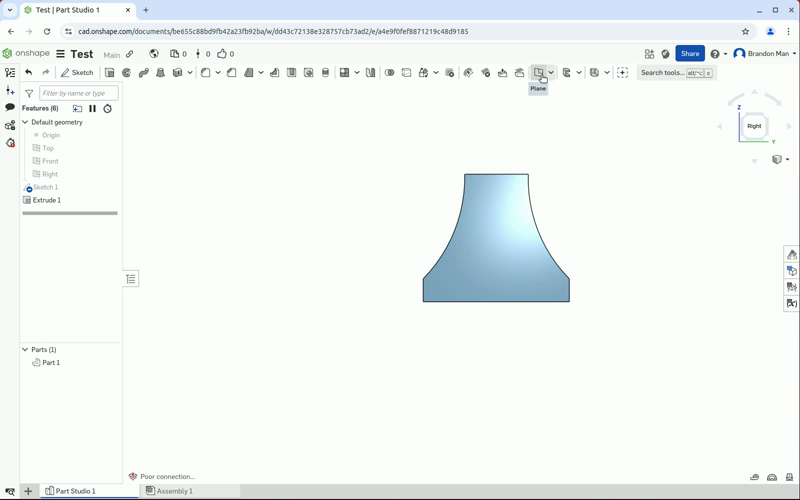
click(541, 75)
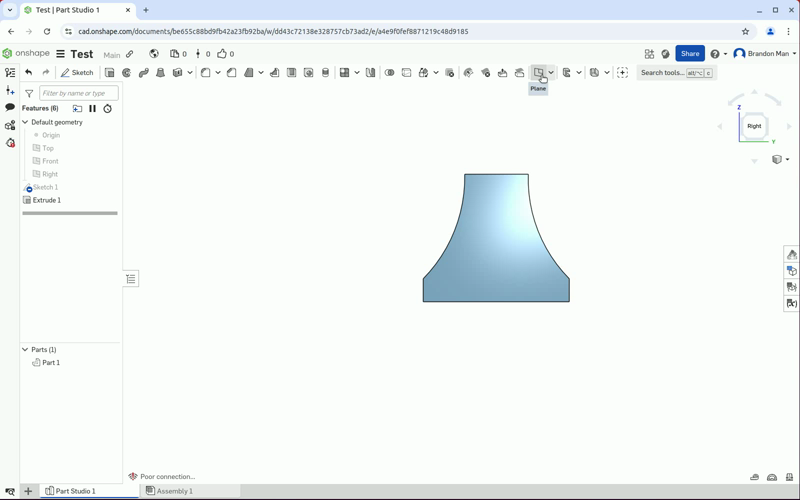
mouse_move(73, 176)
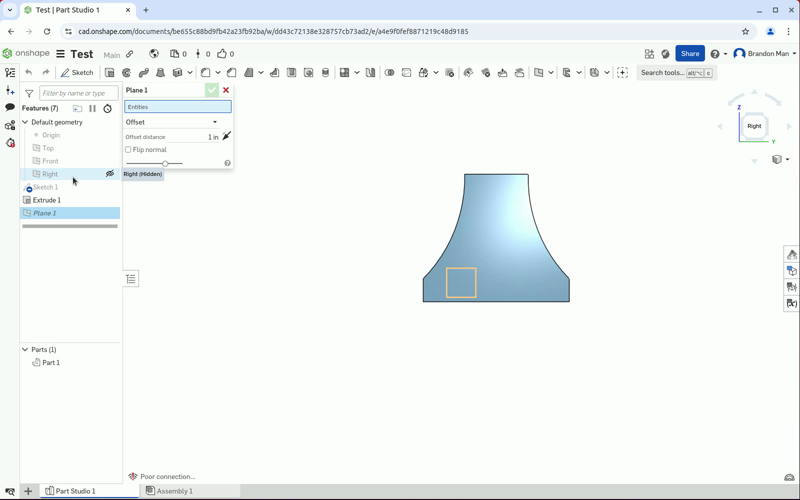
click(73, 176)
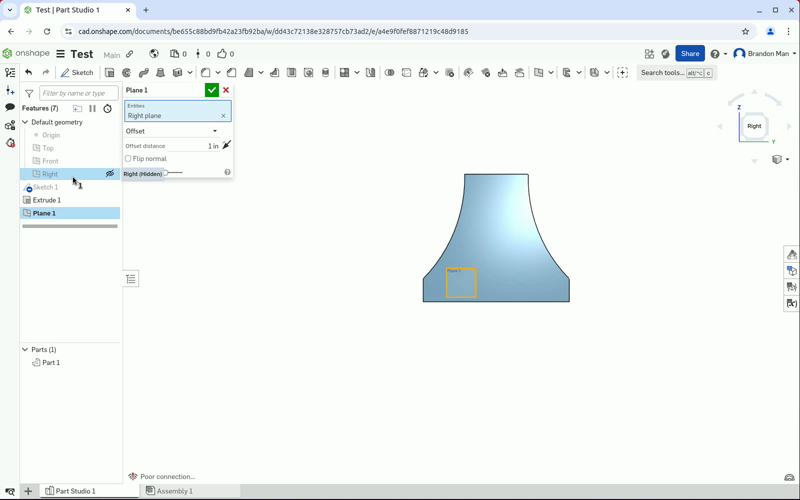
key(tab, 2)
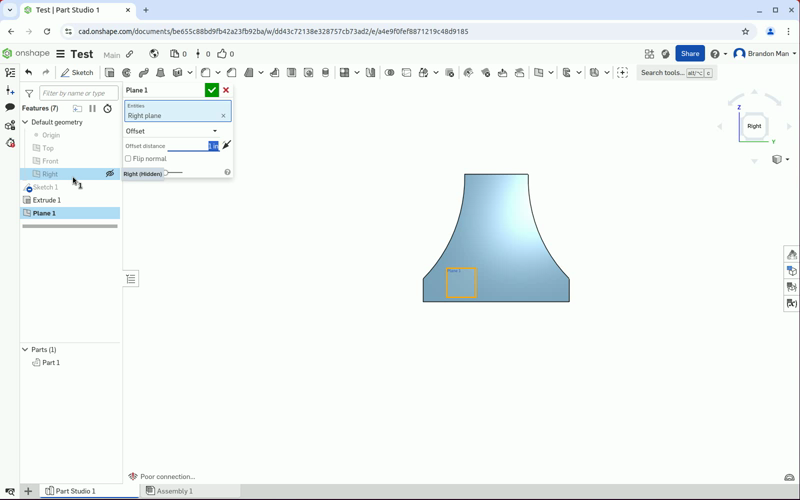
text(0.709)
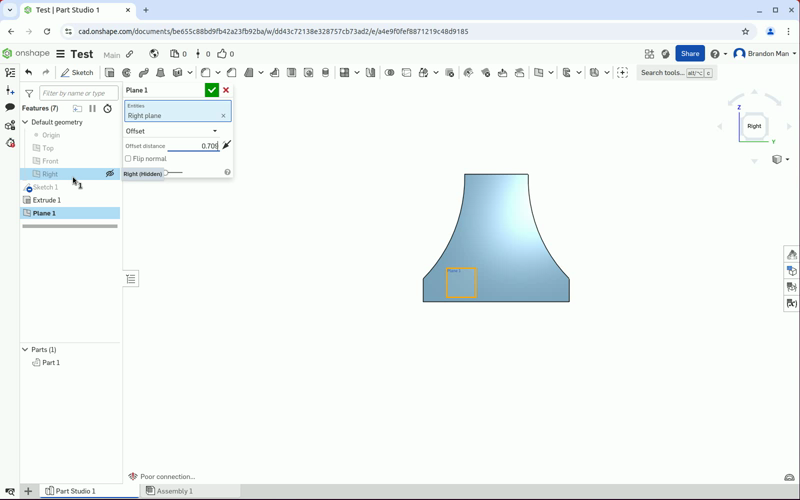
key(enter, 2)
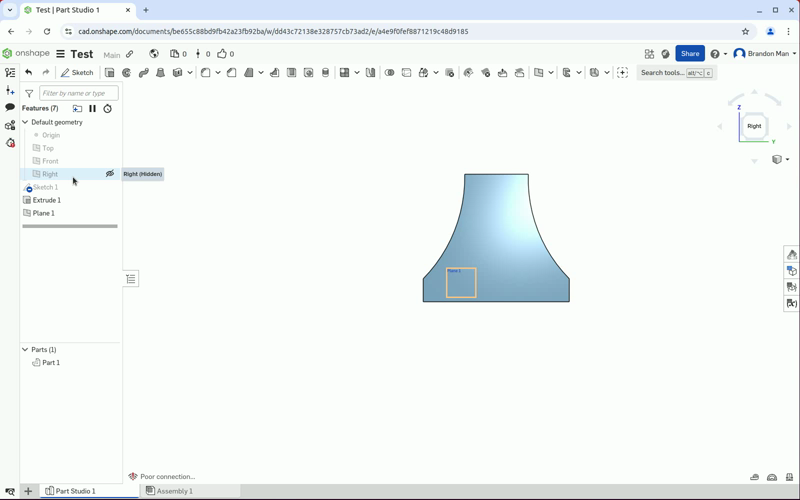
key(shift+s)
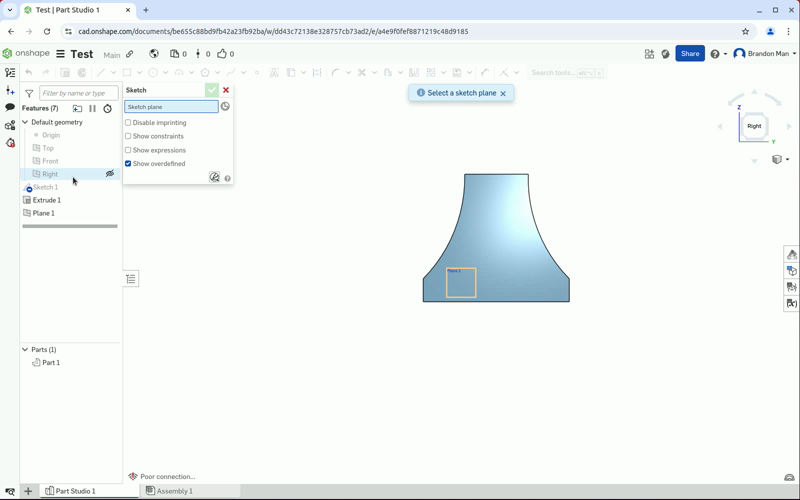
mouse_move(73, 215)
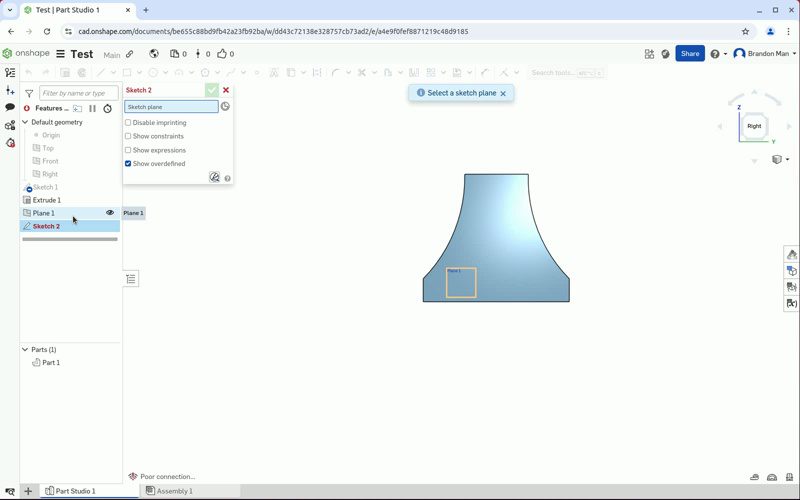
click(73, 215)
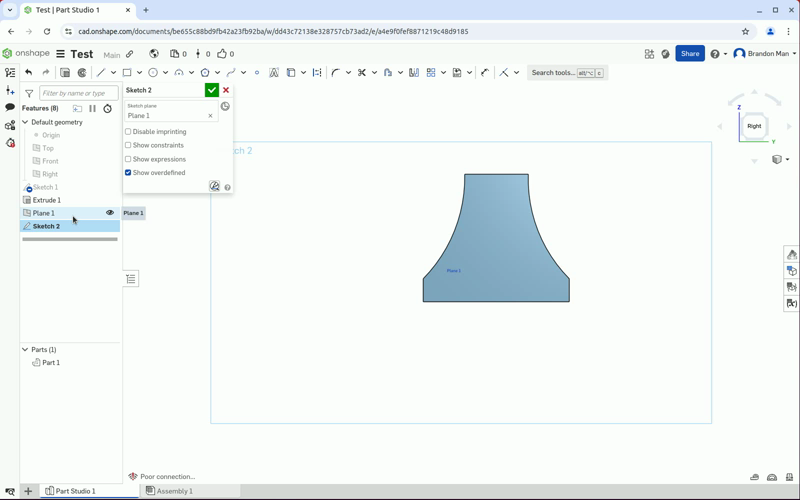
mouse_move(73, 352)
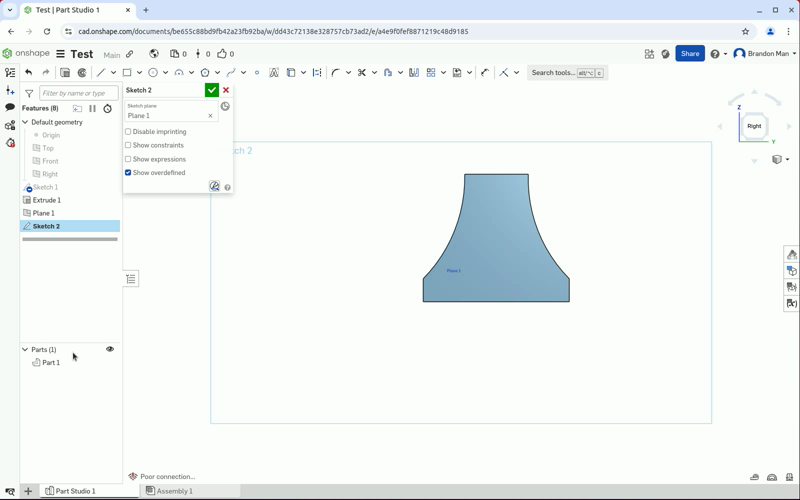
key(y)
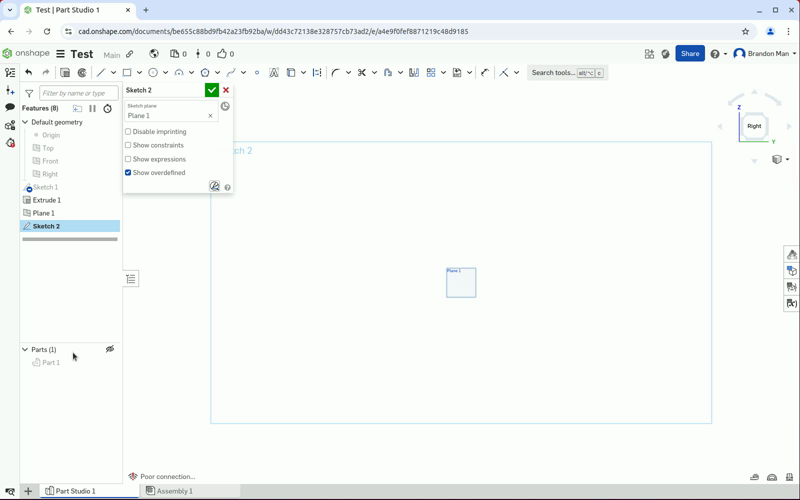
key(l)
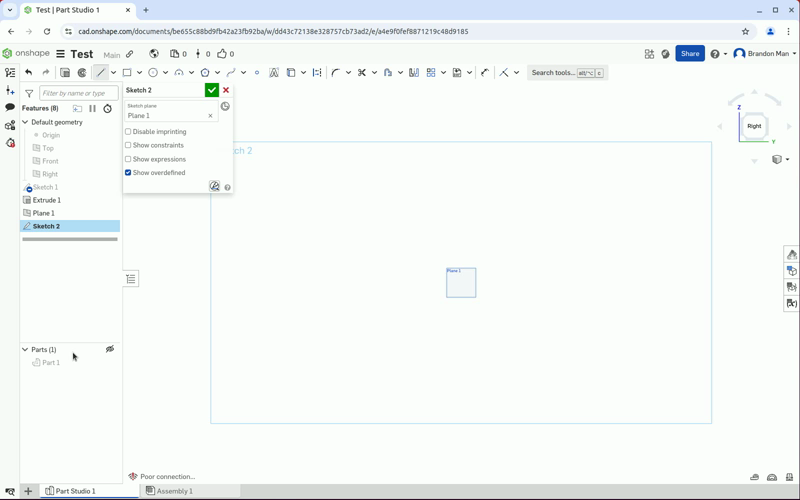
key_down(shift)
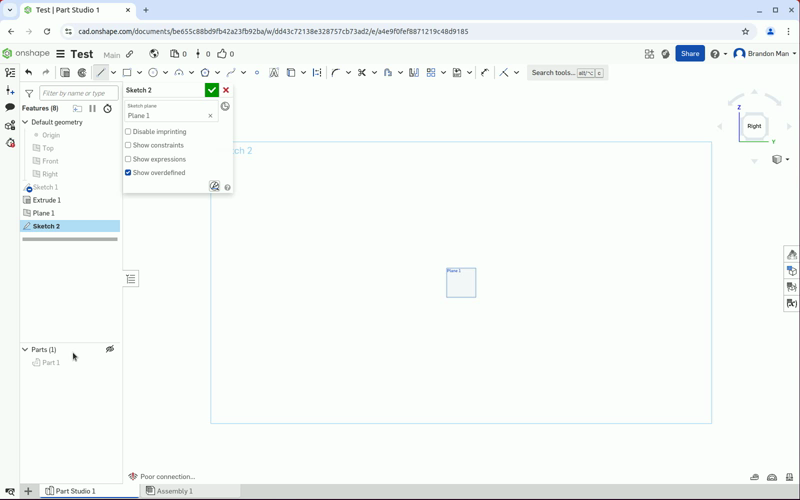
mouse_move(483, 172)
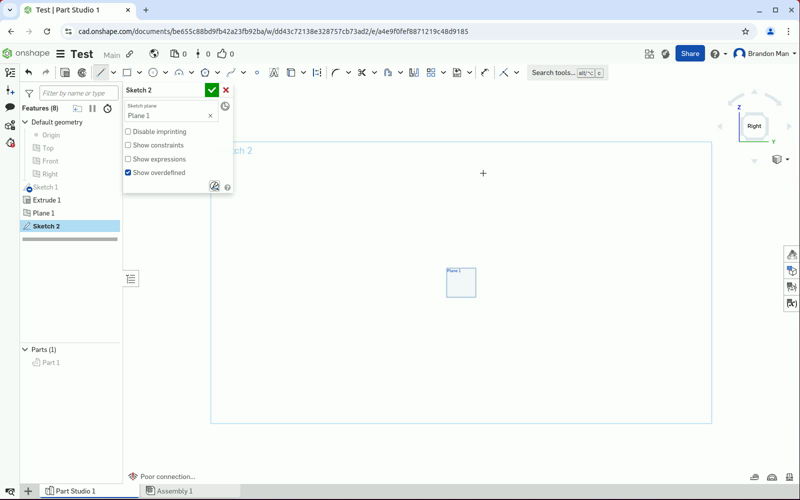
click(483, 172)
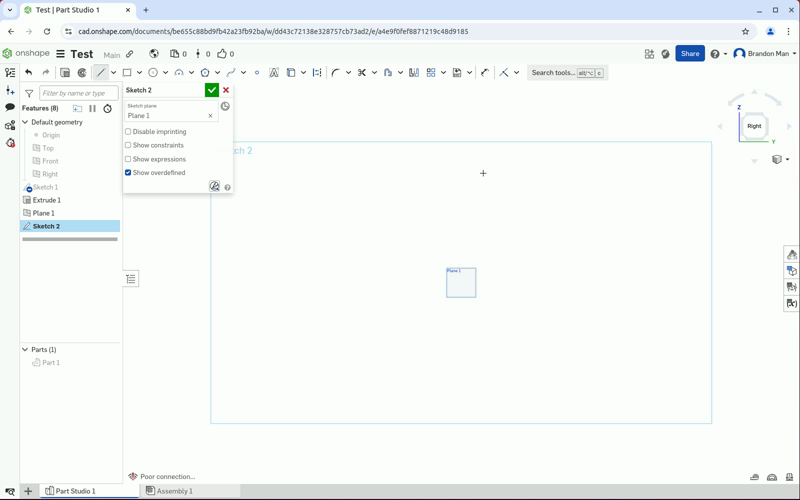
key_up(shift)
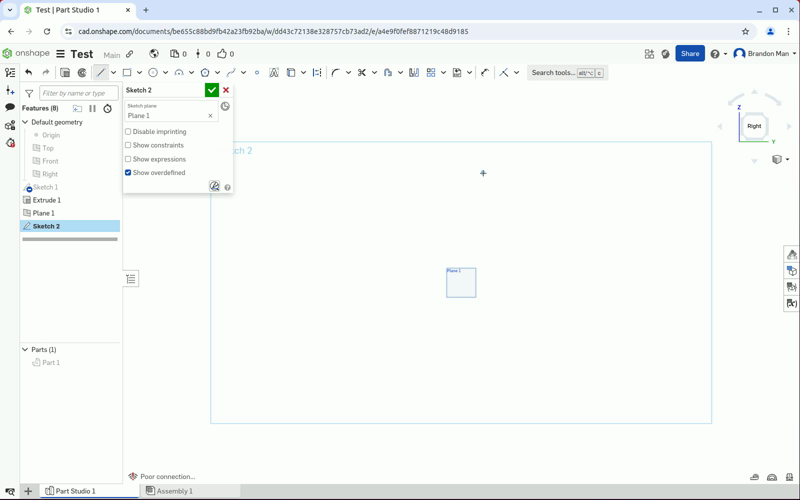
key_down(shift)
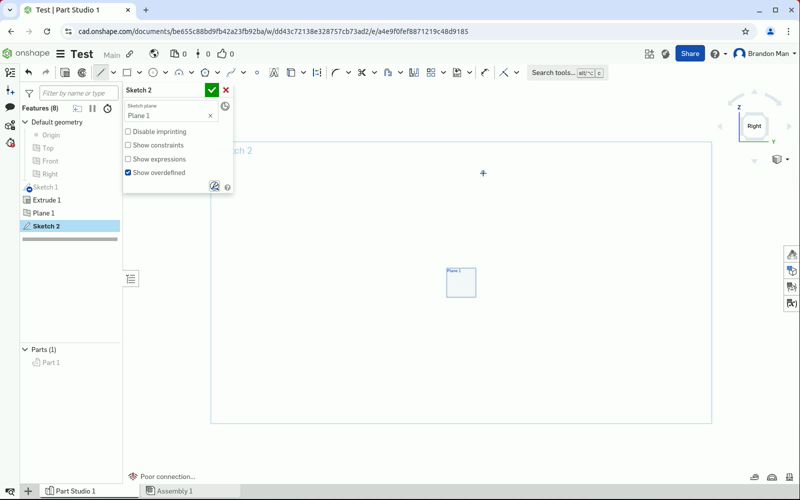
mouse_move(513, 172)
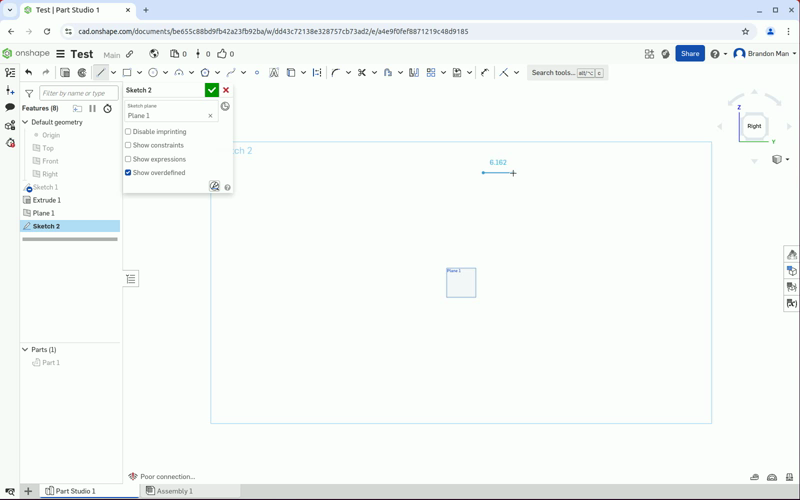
mouse_move(510, 172)
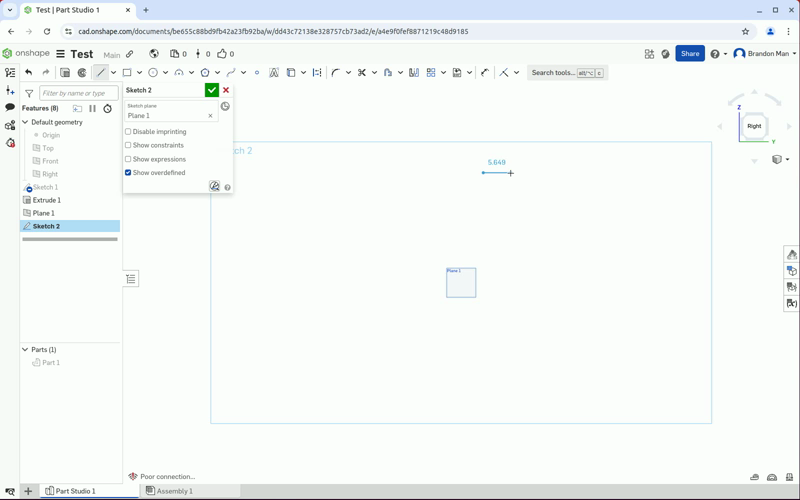
click(510, 172)
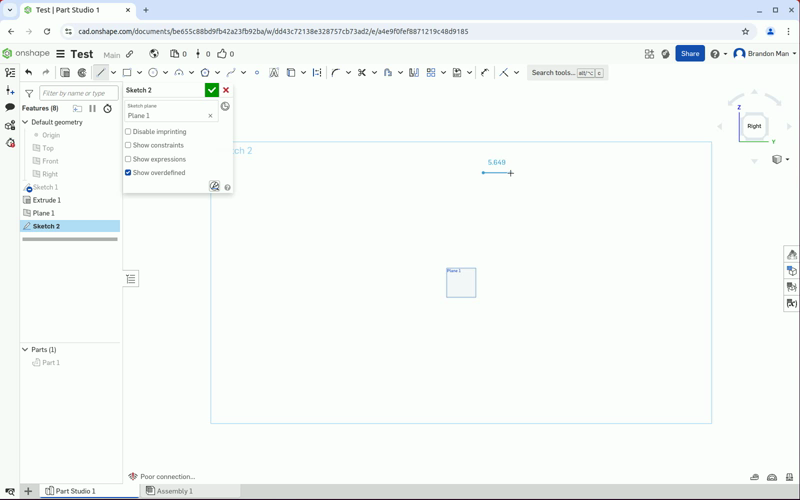
key_up(shift)
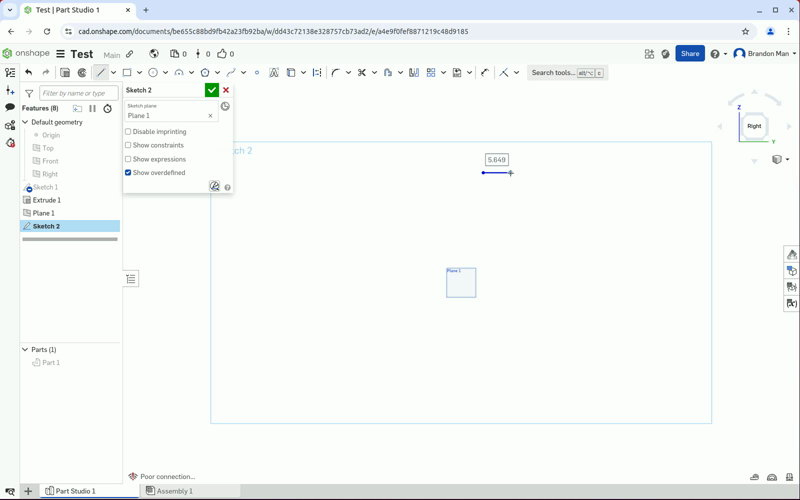
key_down(shift)
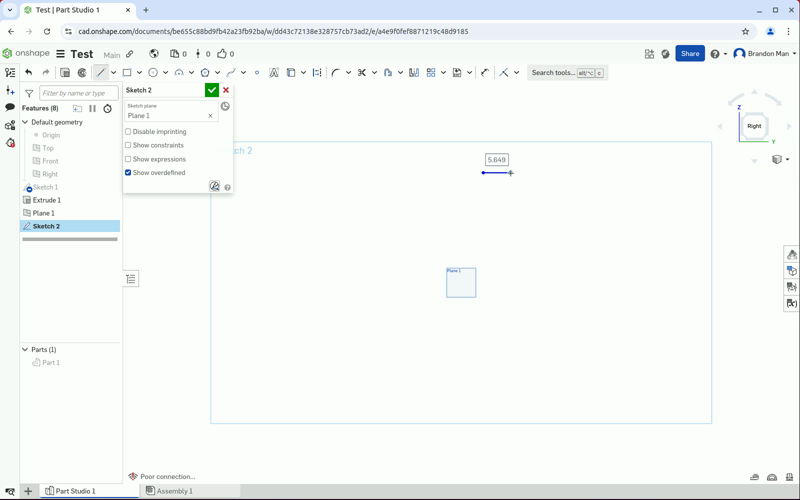
mouse_move(540, 172)
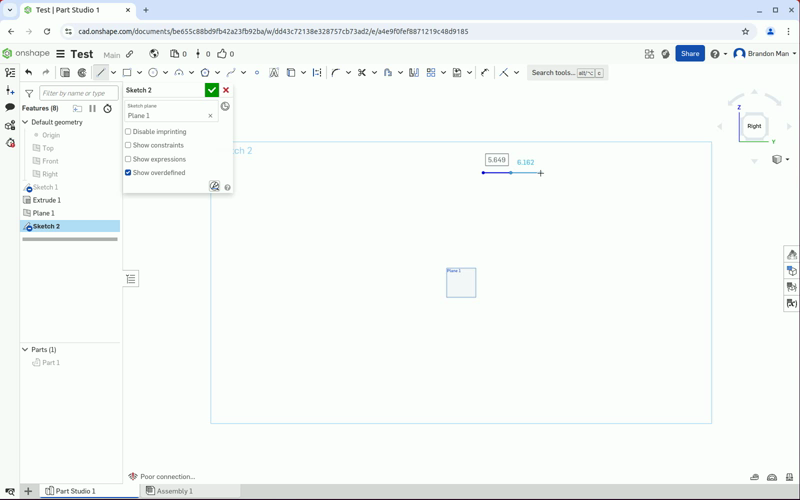
mouse_move(510, 169)
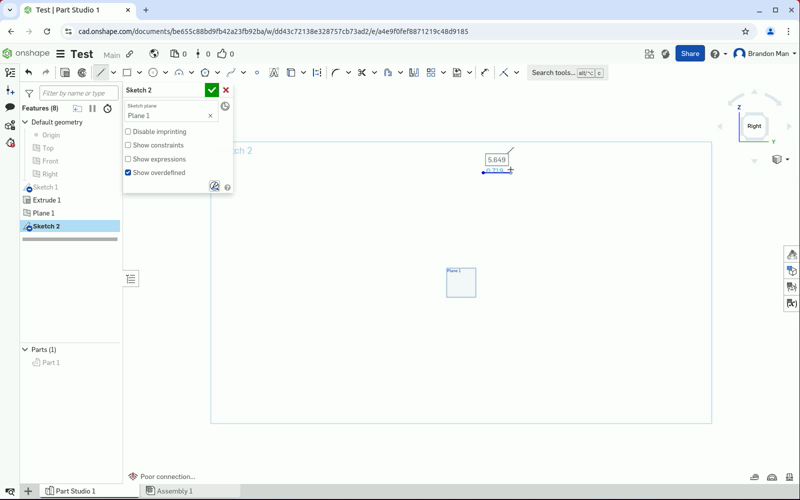
scroll(6)
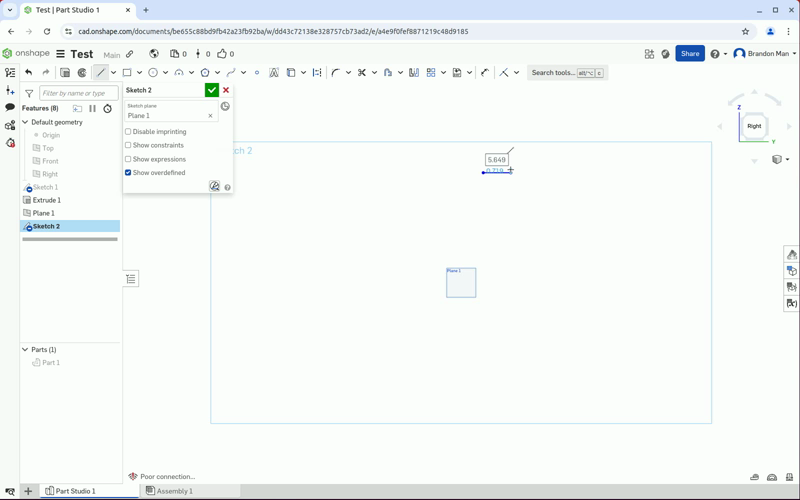
scroll(6)
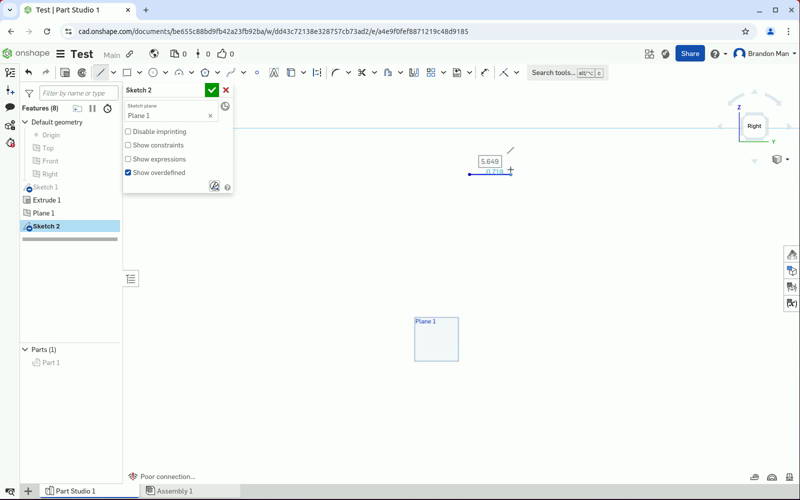
scroll(6)
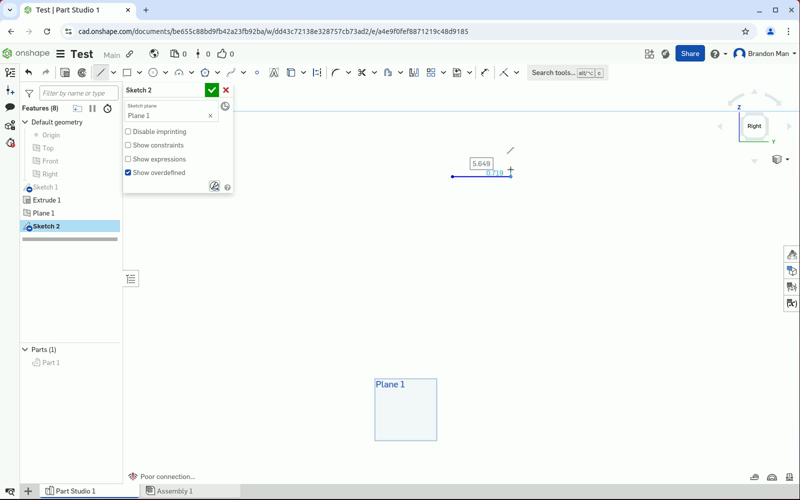
scroll(6)
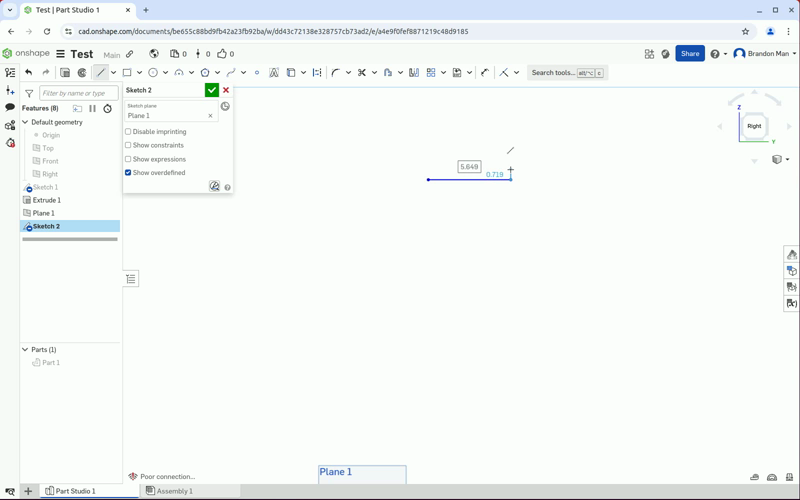
scroll(6)
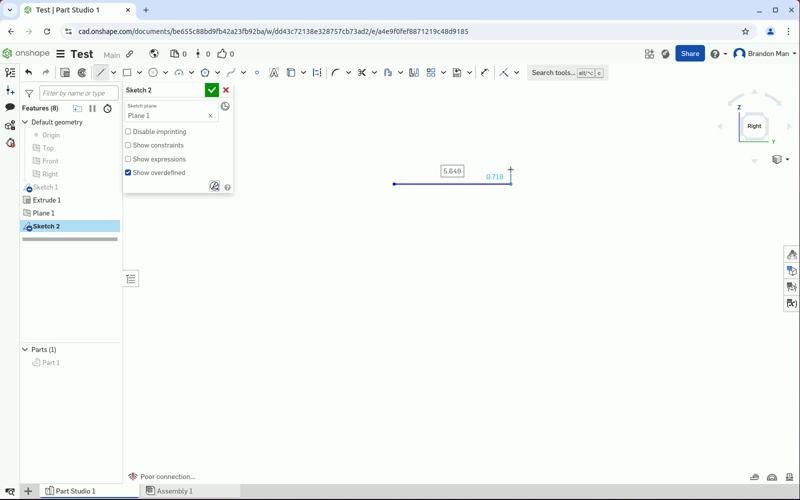
scroll(6)
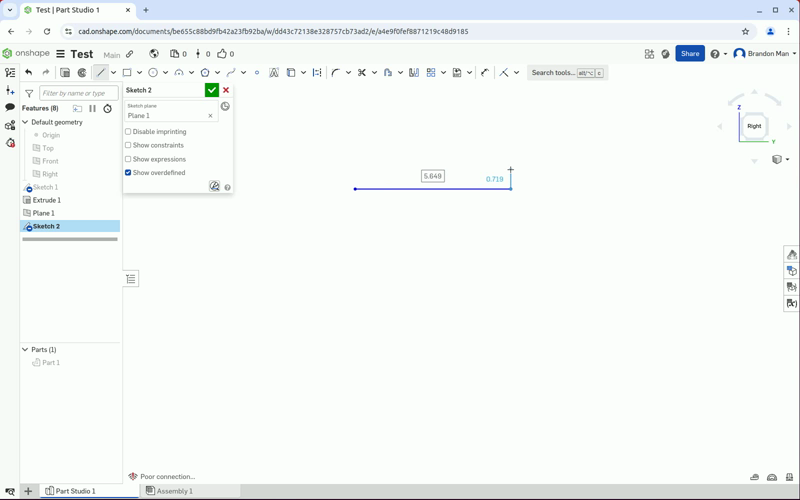
scroll(6)
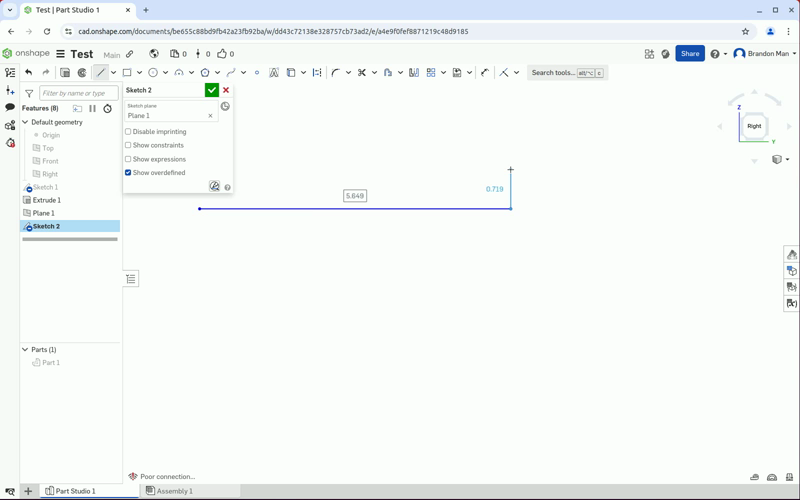
click(510, 169)
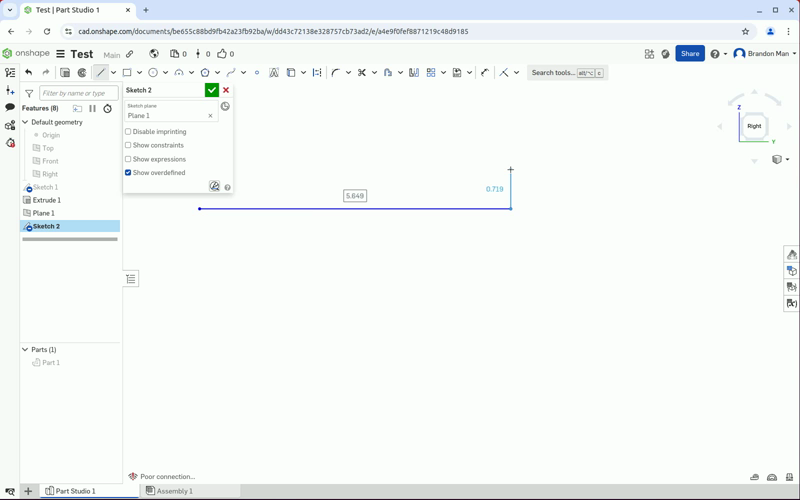
scroll(-6)
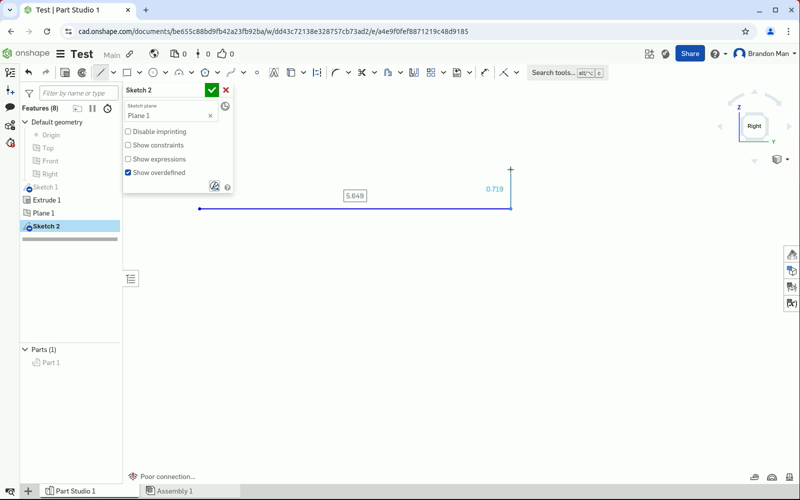
scroll(-6)
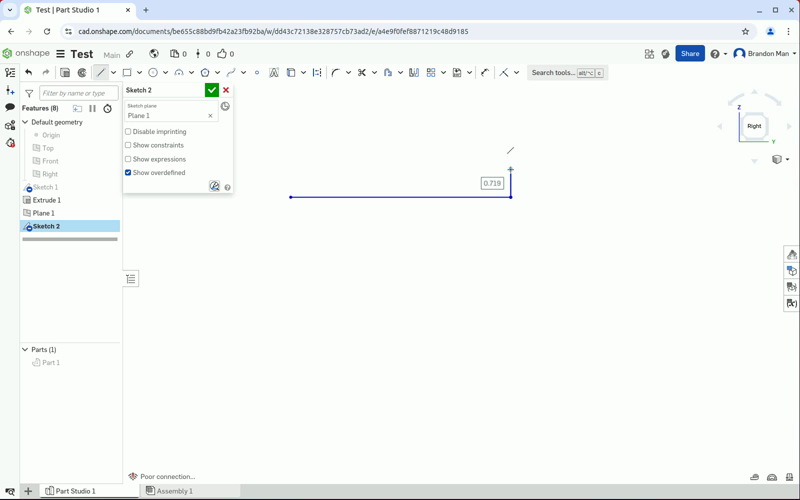
scroll(-6)
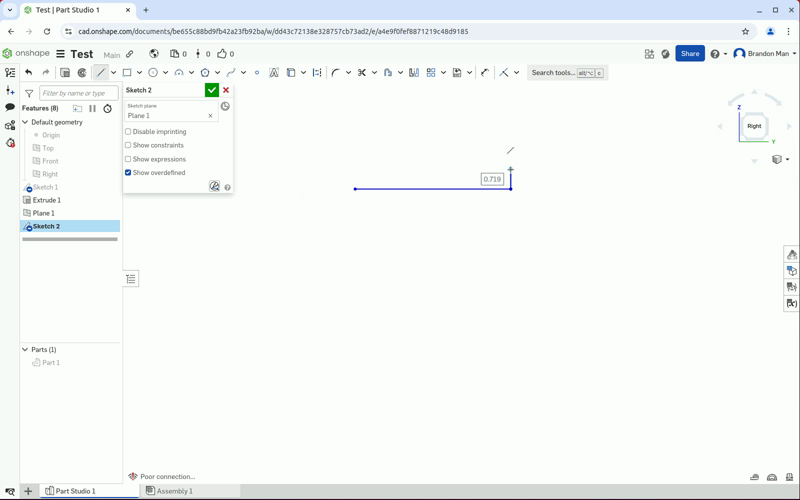
scroll(-6)
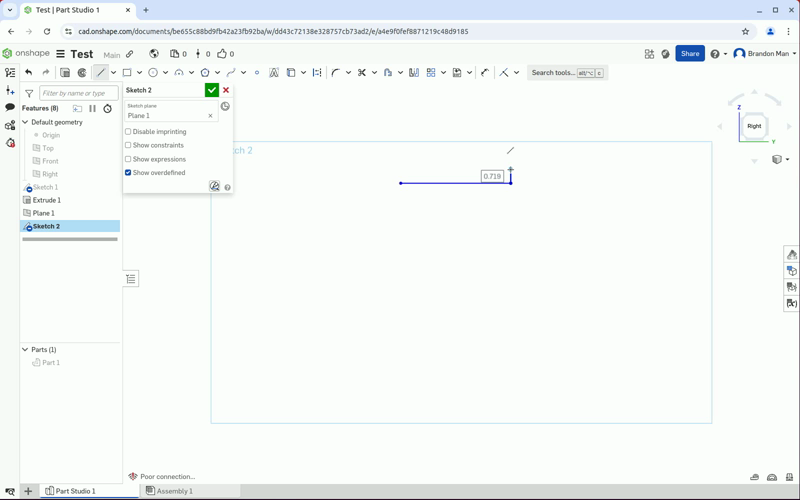
scroll(-6)
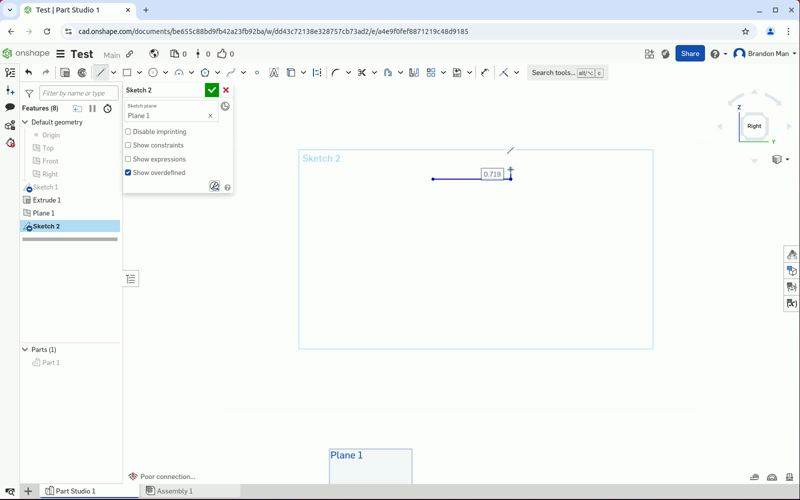
scroll(-6)
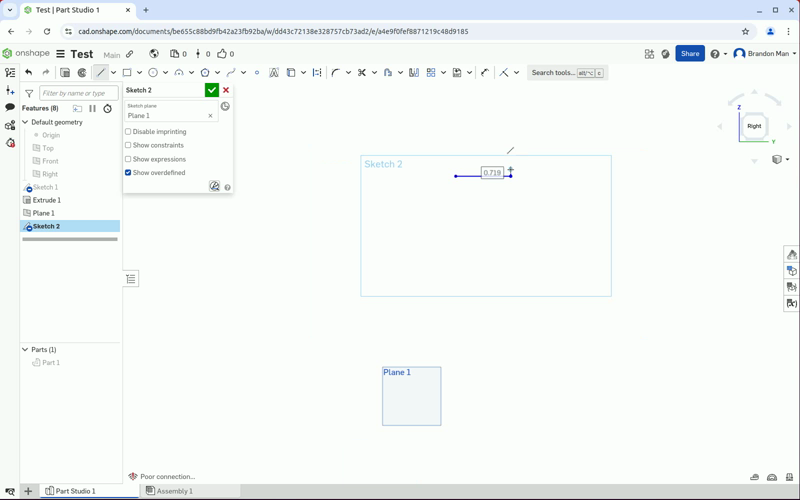
scroll(-6)
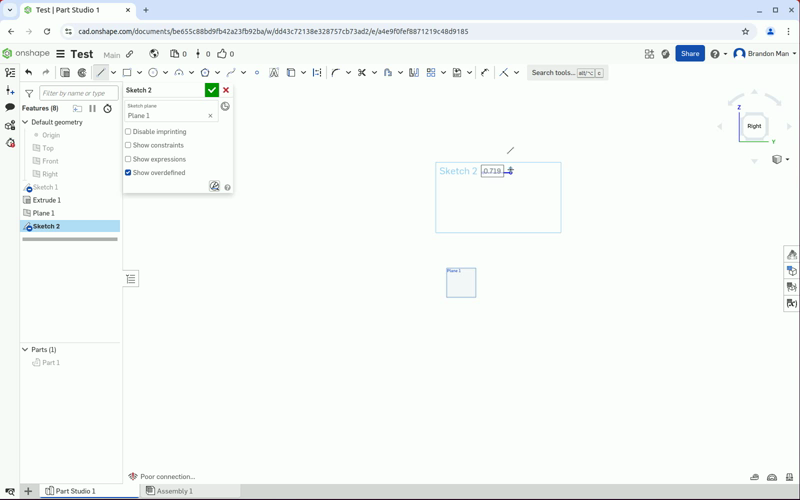
key_up(shift)
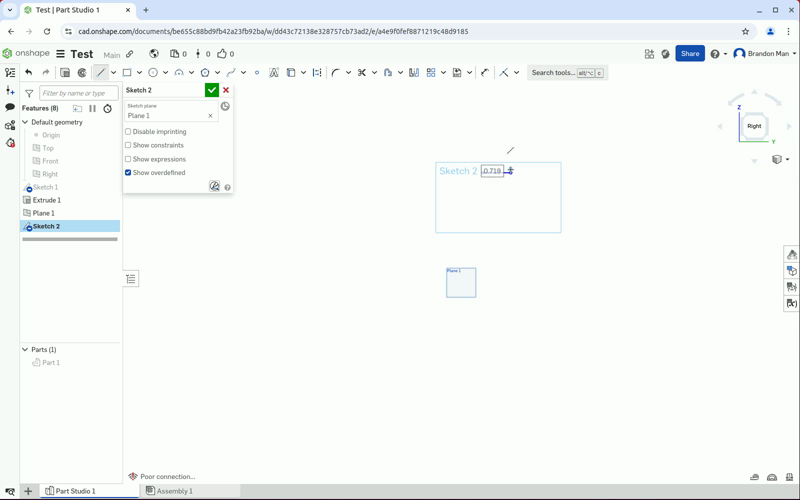
key_down(shift)
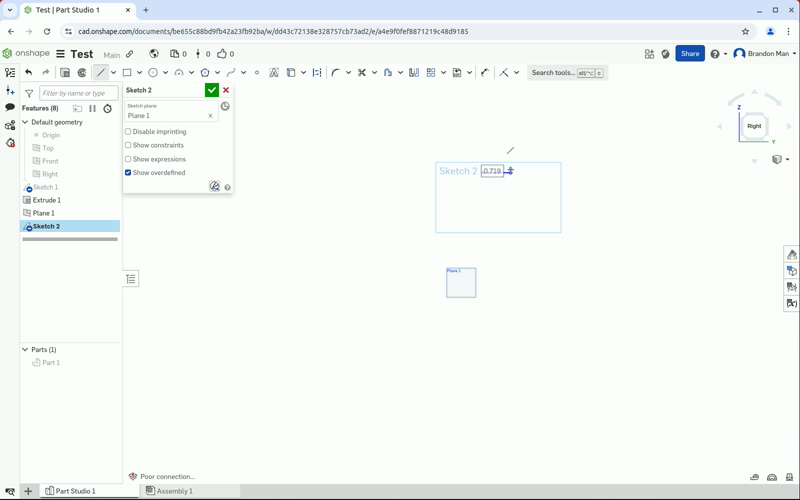
mouse_move(540, 169)
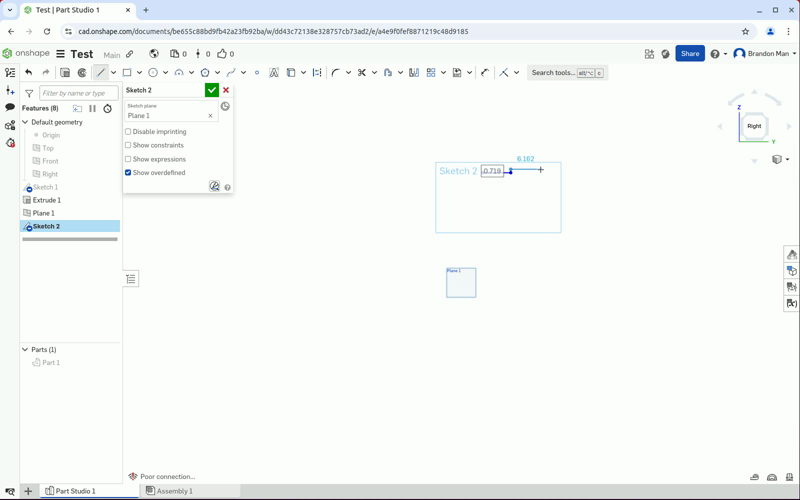
mouse_move(483, 169)
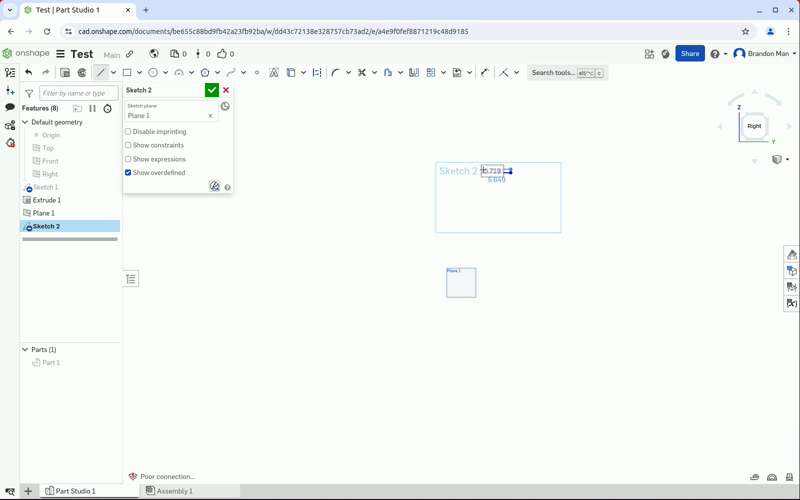
scroll(6)
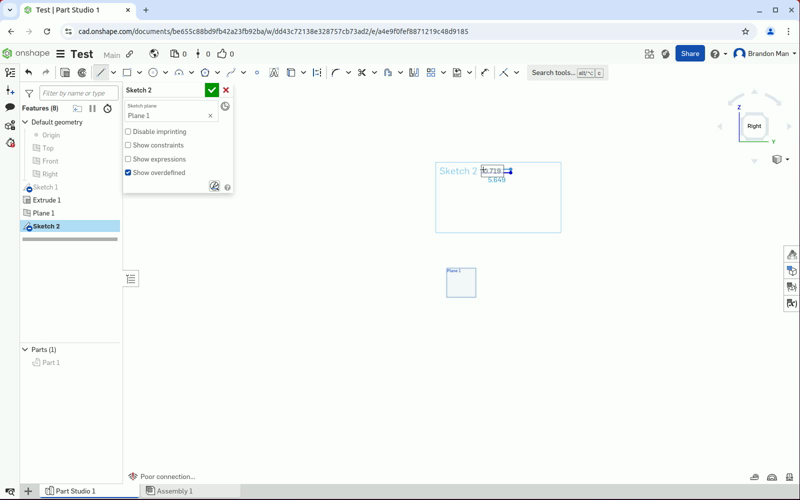
scroll(6)
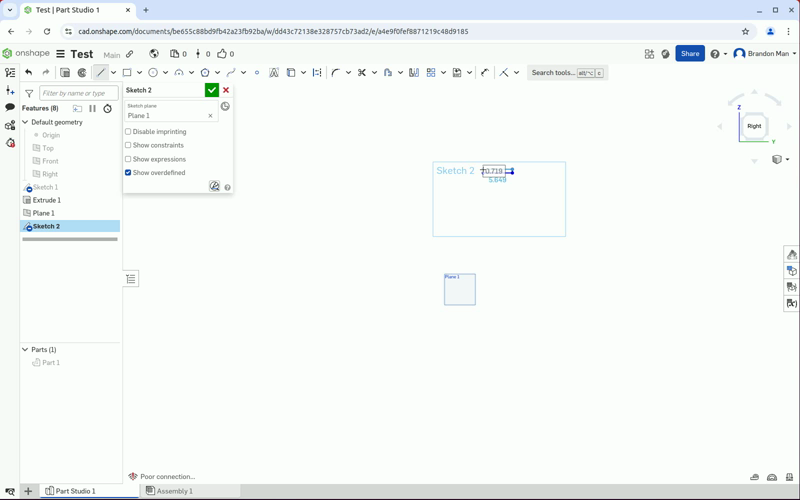
scroll(6)
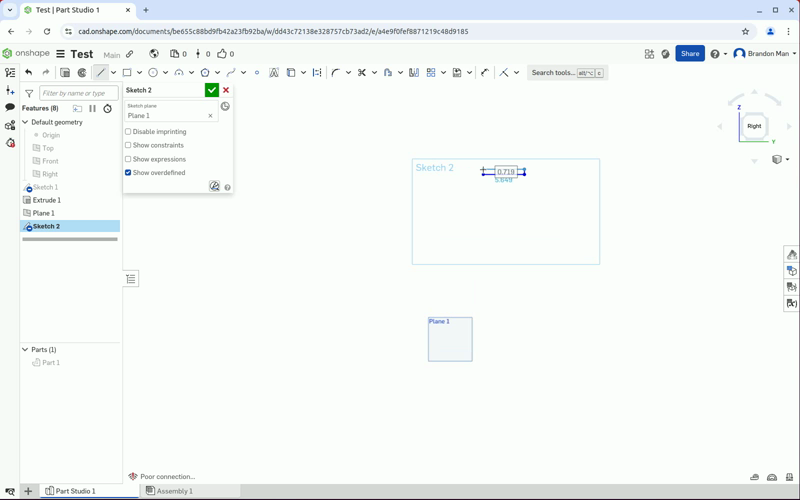
scroll(6)
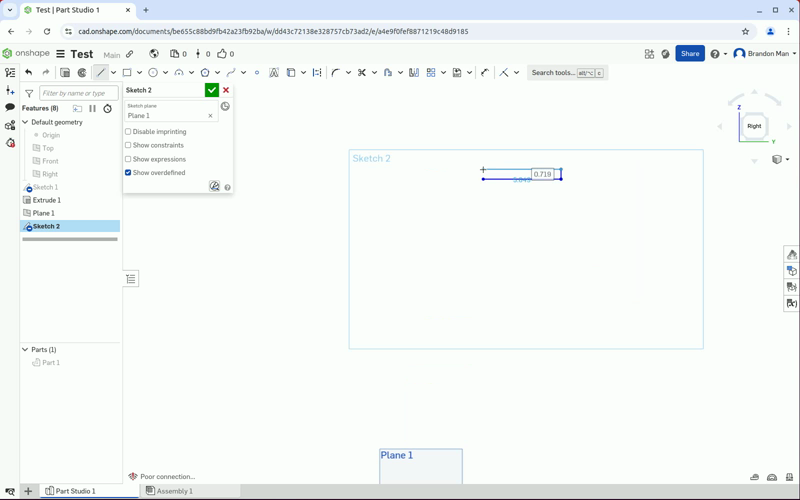
scroll(6)
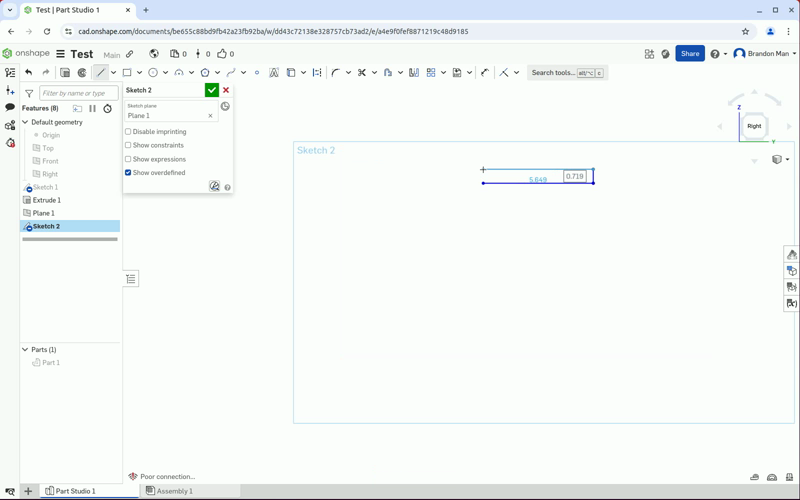
scroll(6)
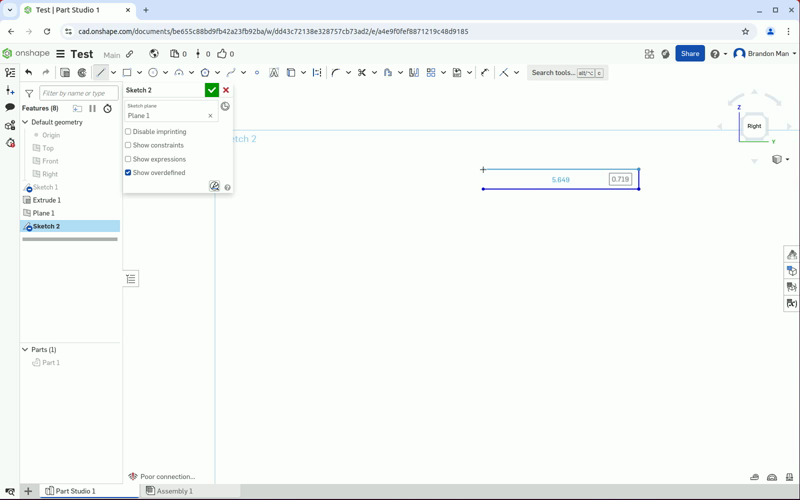
scroll(6)
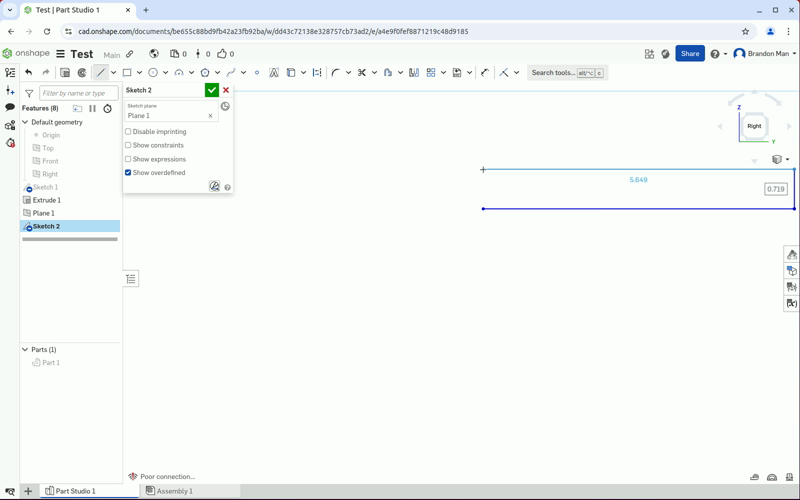
click(483, 169)
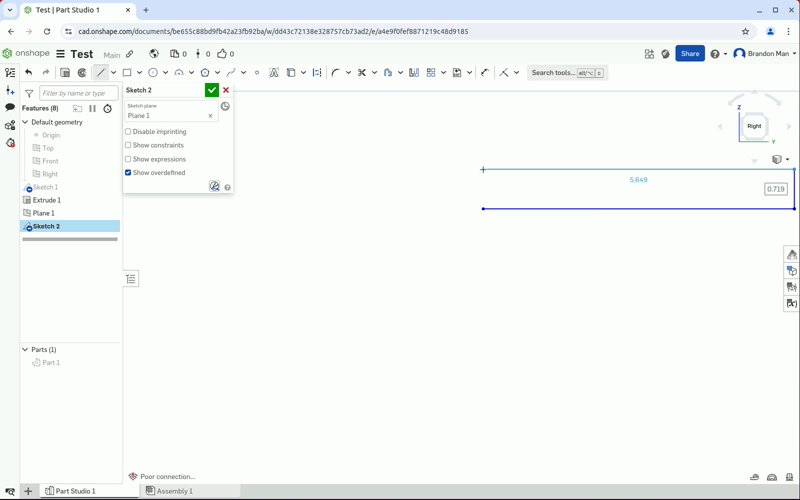
scroll(-6)
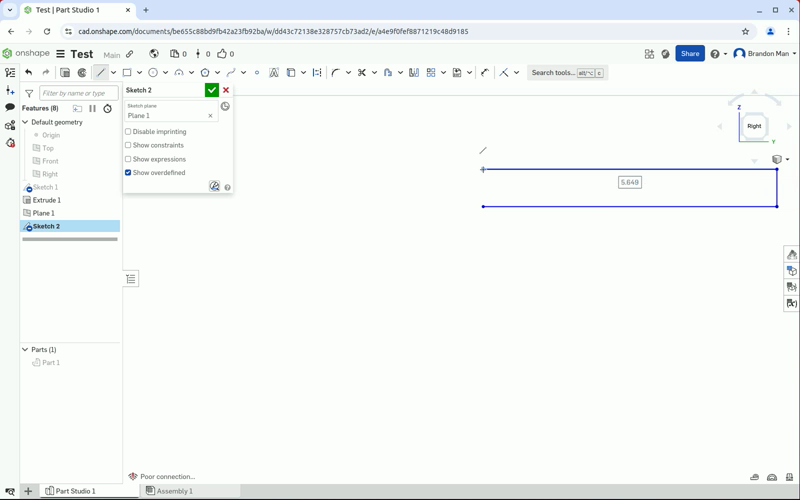
scroll(-6)
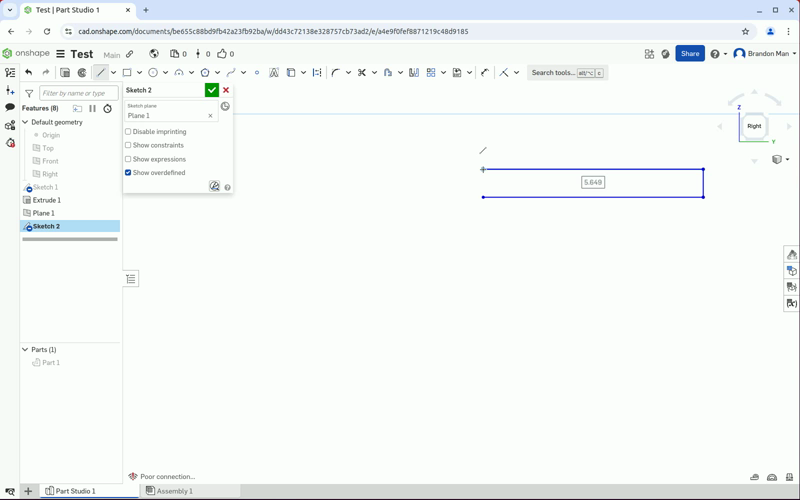
scroll(-6)
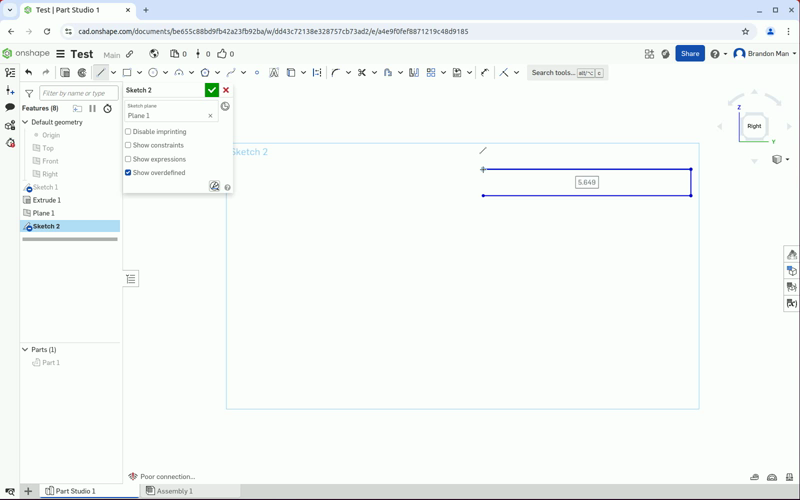
scroll(-6)
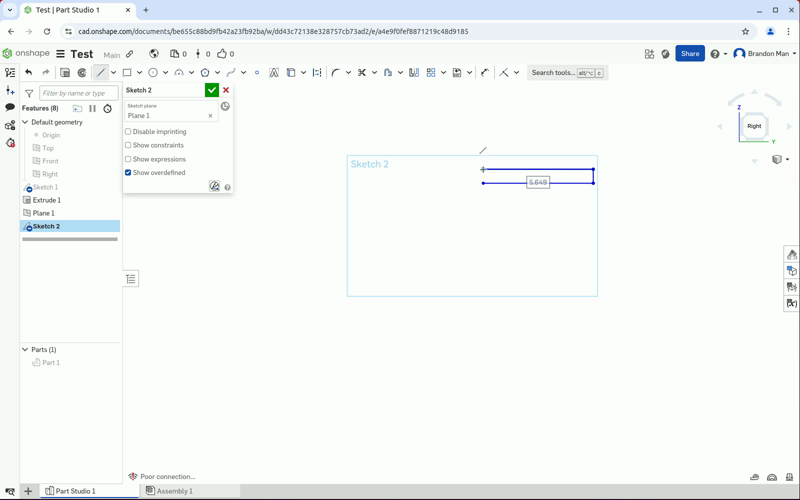
scroll(-6)
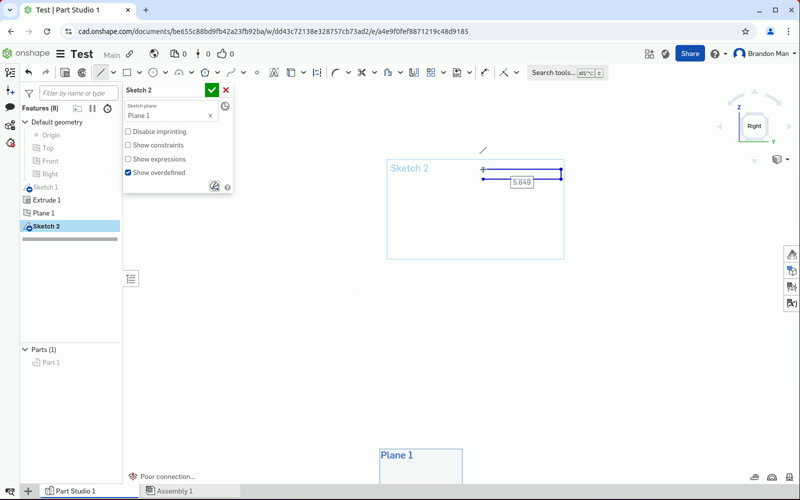
scroll(-6)
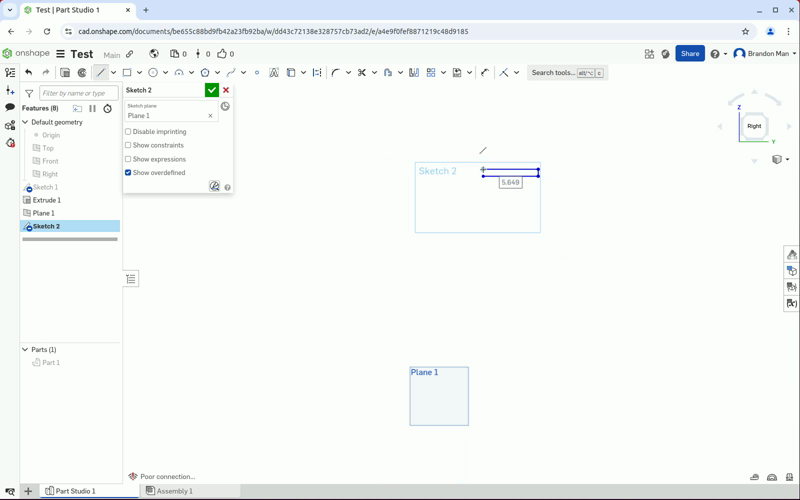
scroll(-6)
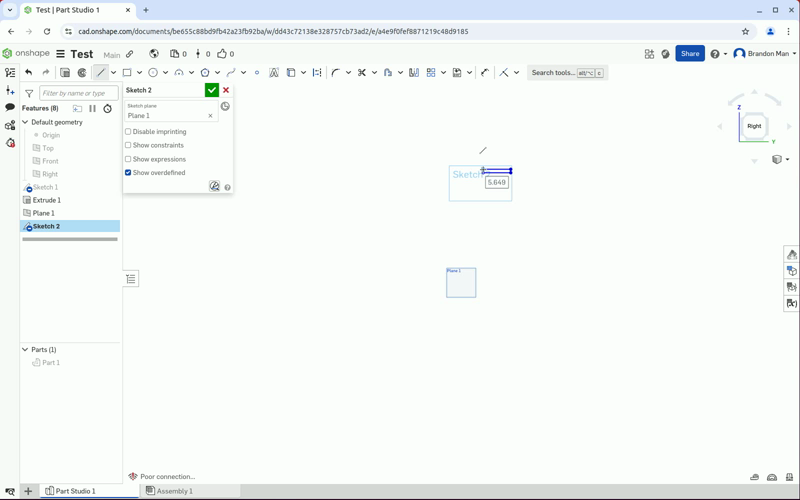
key_up(shift)
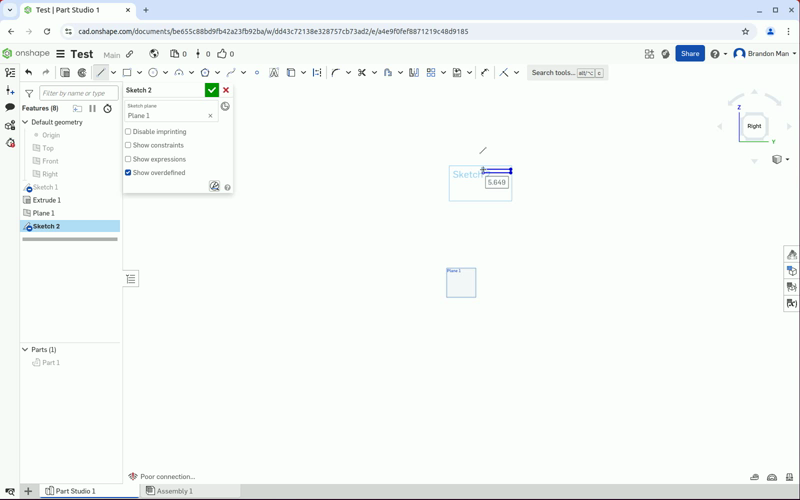
mouse_move(513, 169)
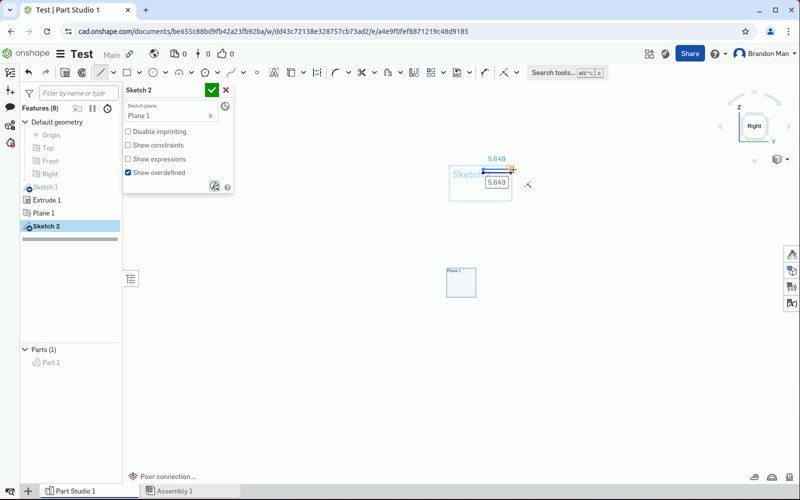
key_down(shift)
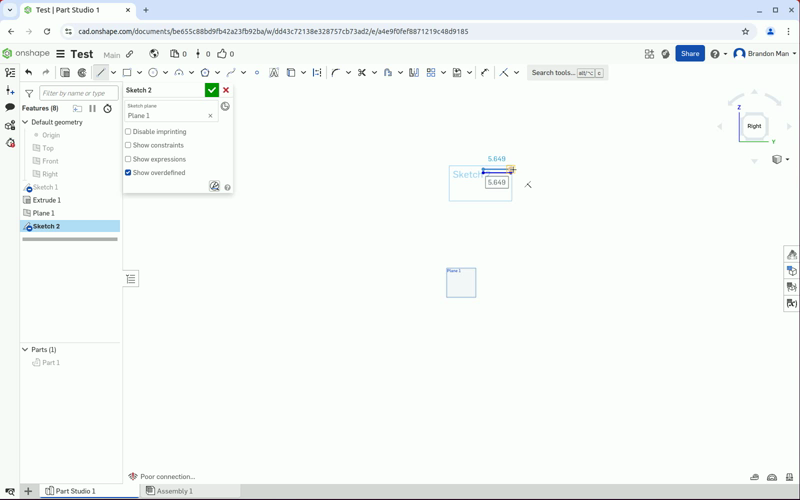
mouse_move(483, 172)
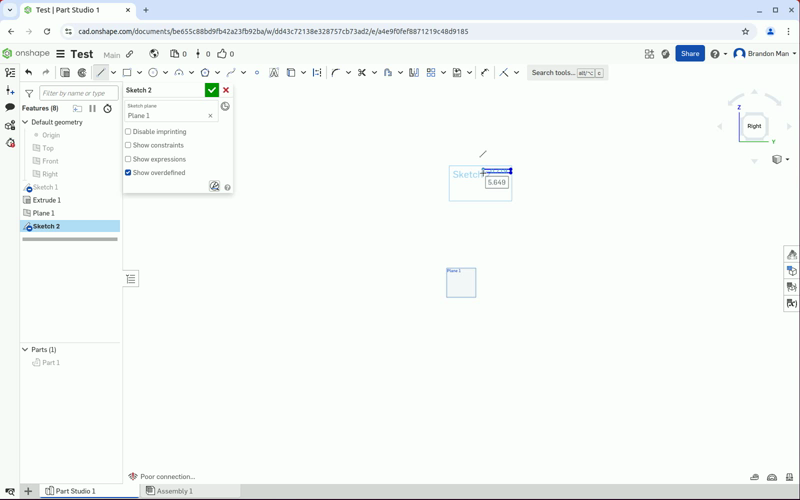
scroll(6)
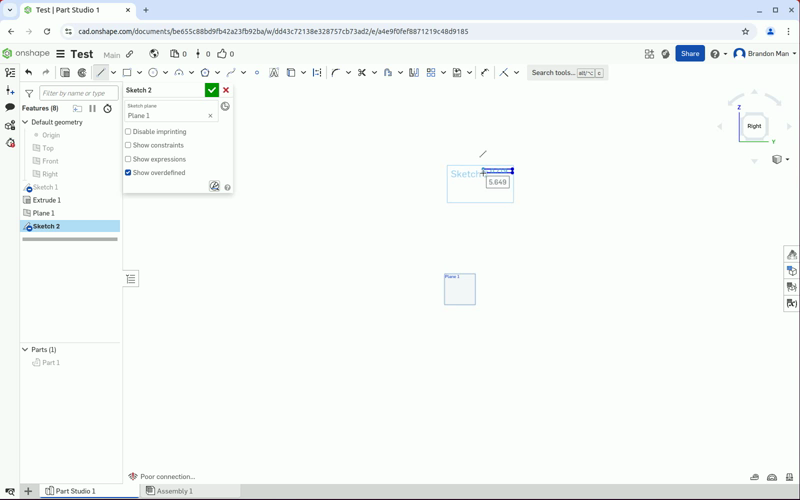
scroll(6)
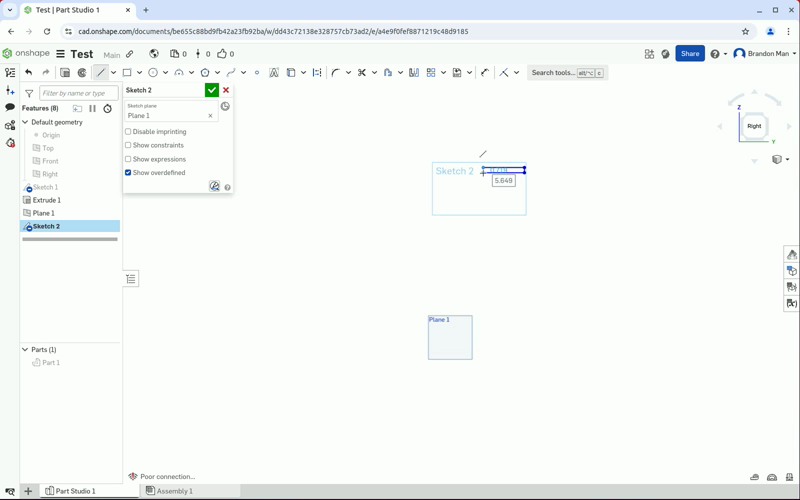
scroll(6)
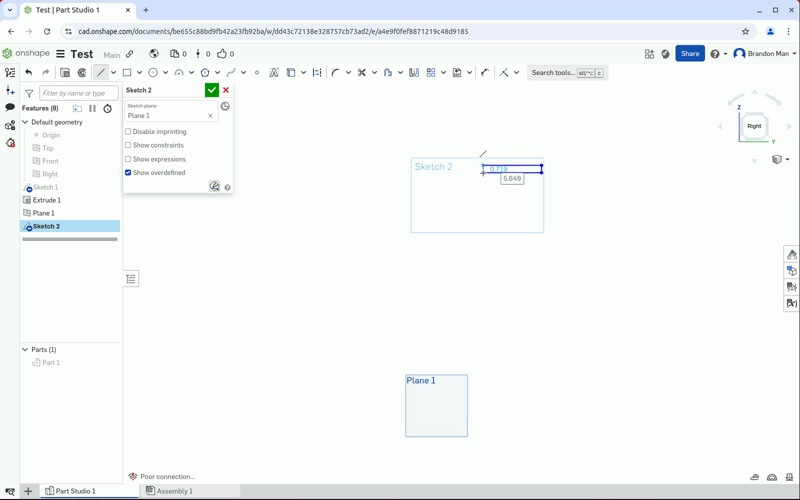
scroll(6)
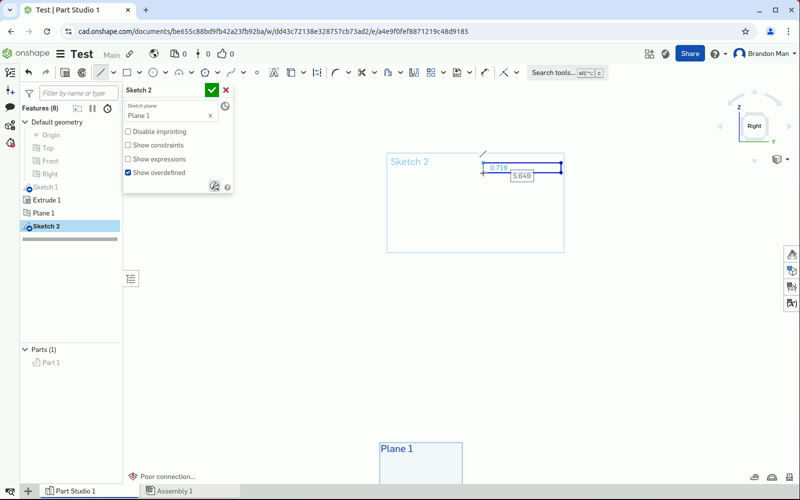
scroll(6)
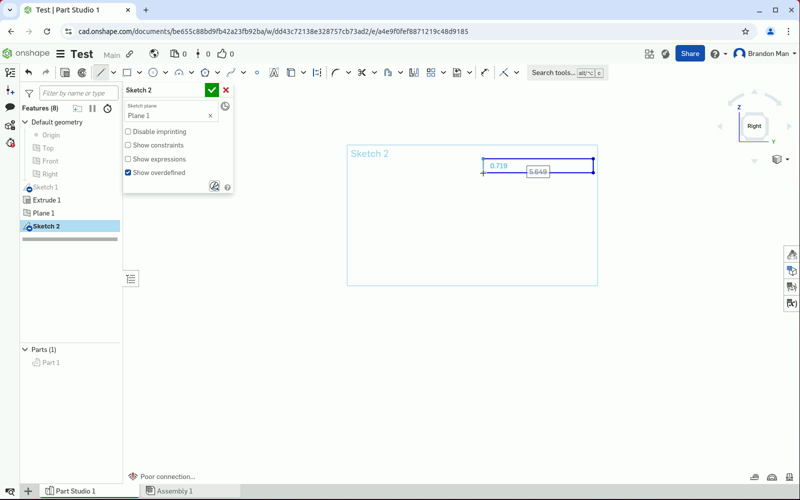
scroll(6)
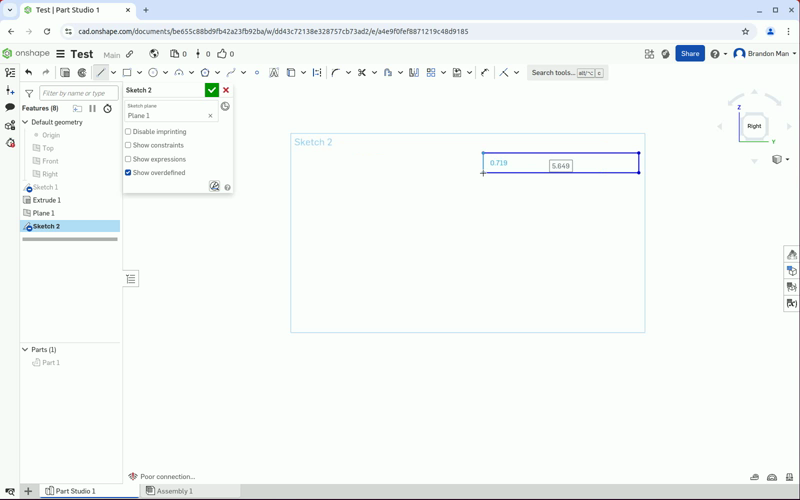
scroll(6)
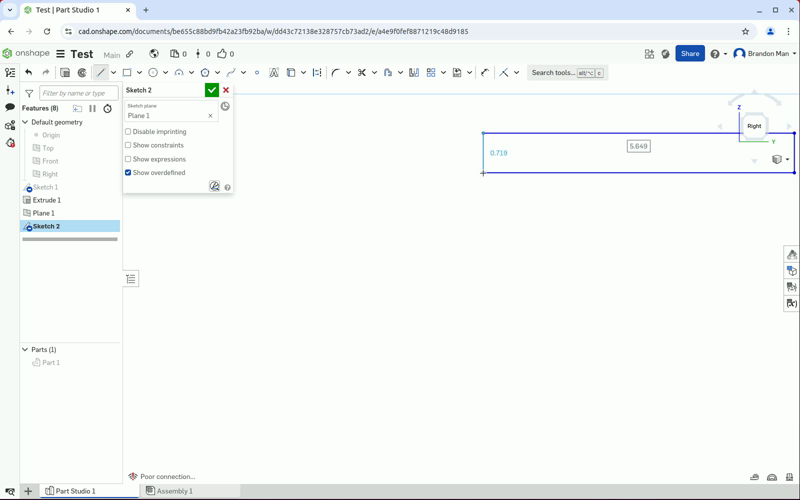
key_up(shift)
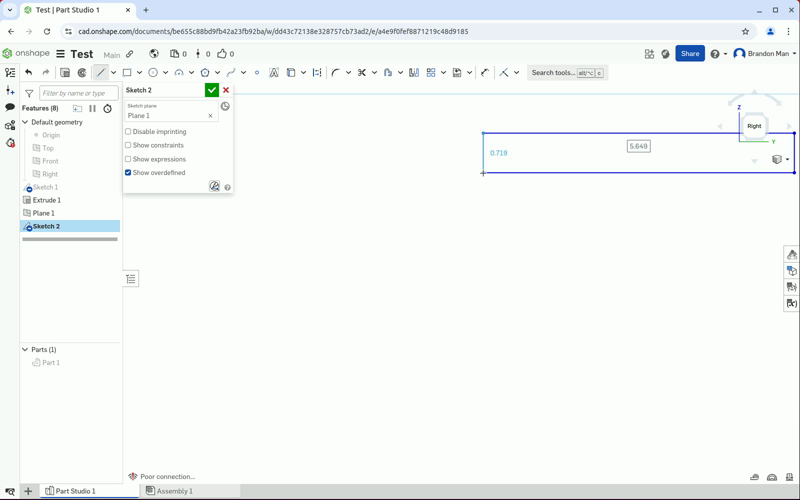
click(483, 172)
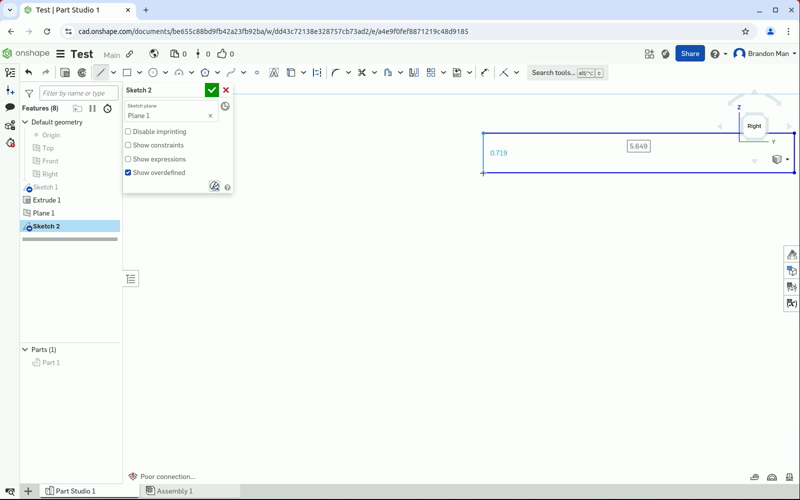
scroll(-6)
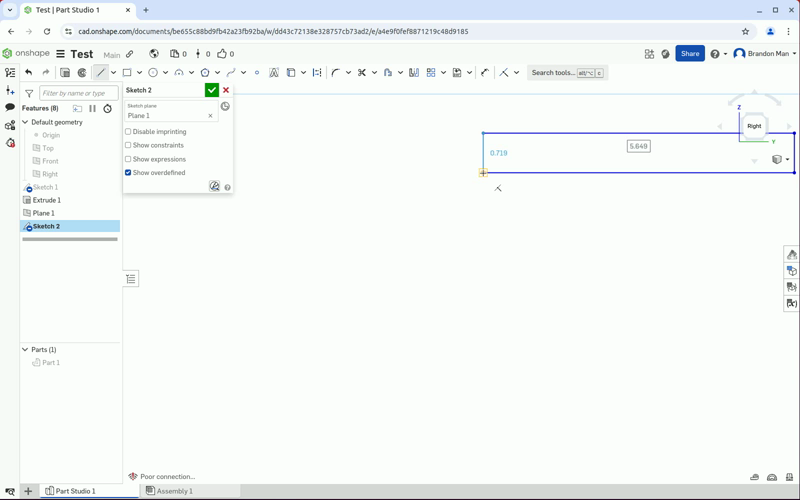
scroll(-6)
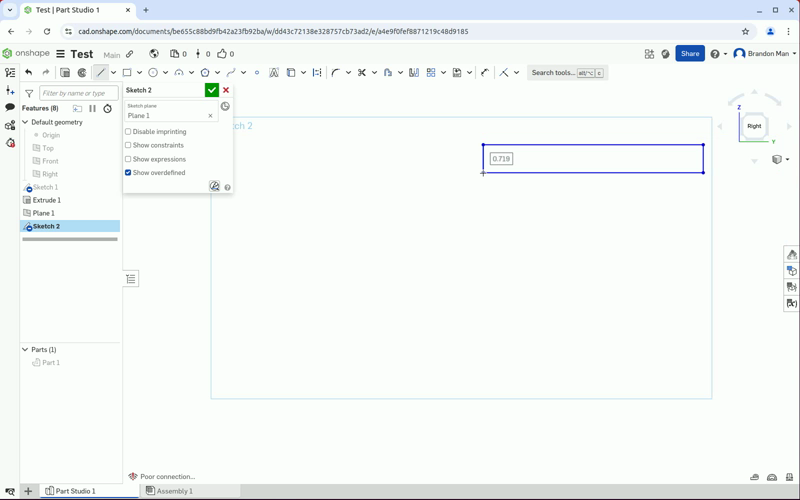
scroll(-6)
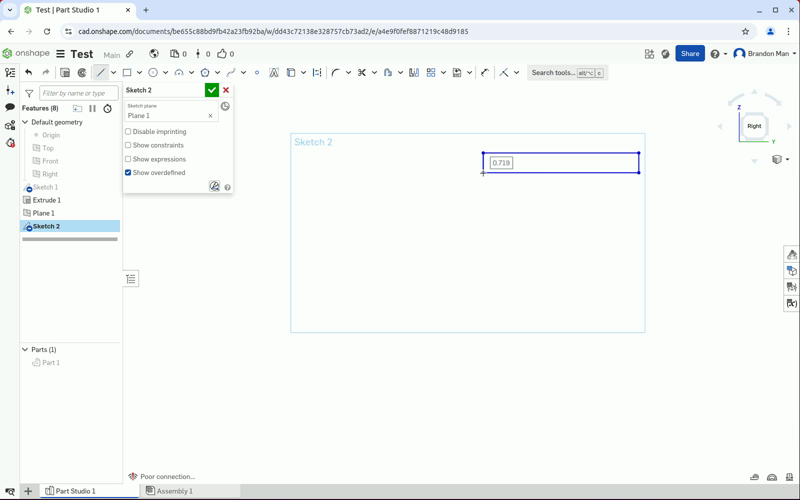
scroll(-6)
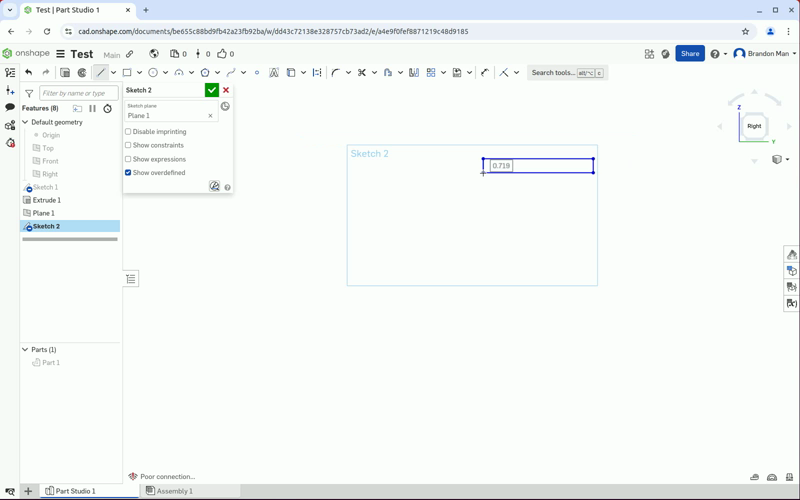
scroll(-6)
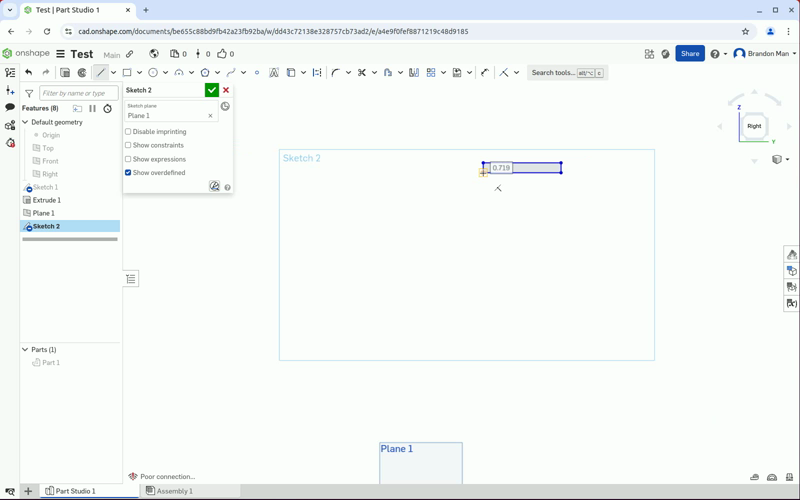
scroll(-6)
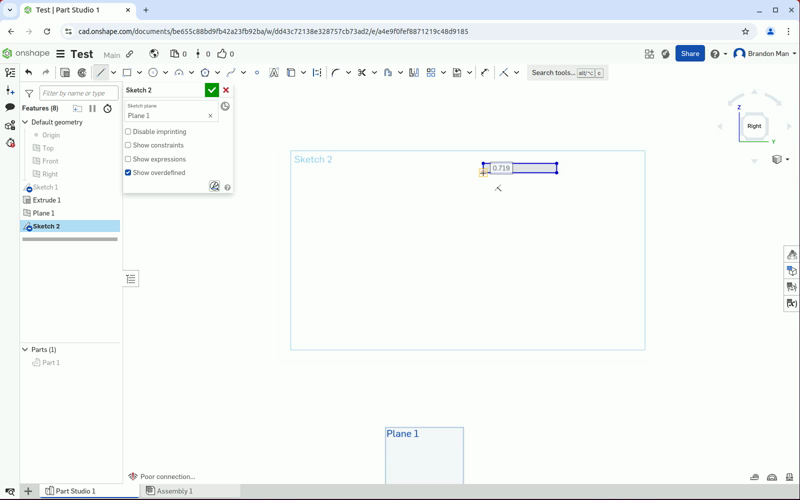
scroll(-6)
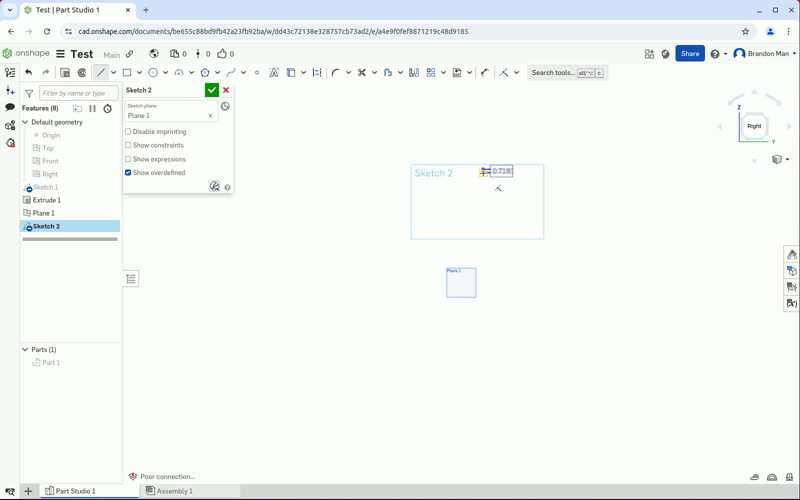
key(esc)
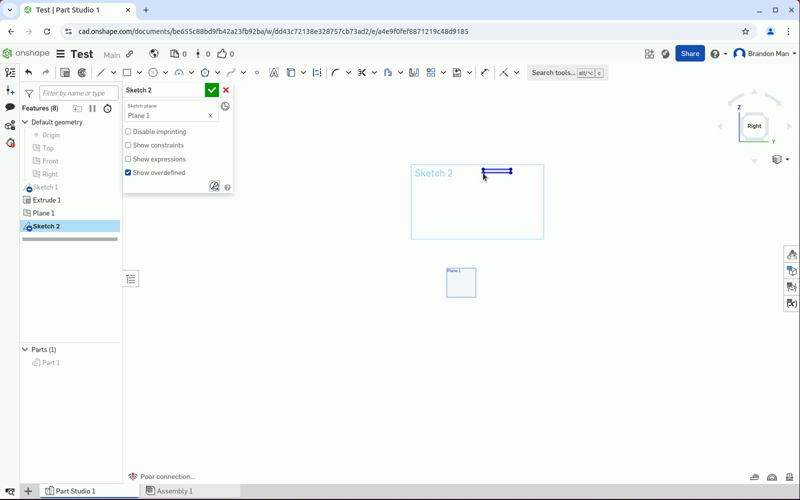
mouse_move(509, 170)
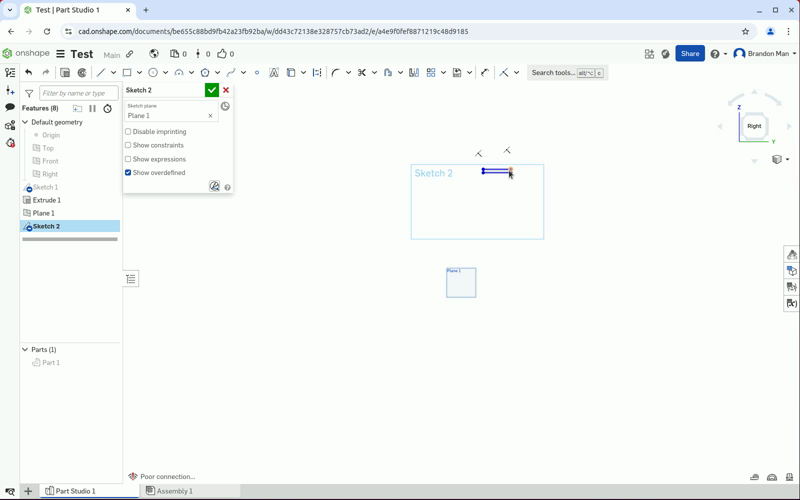
scroll(6)
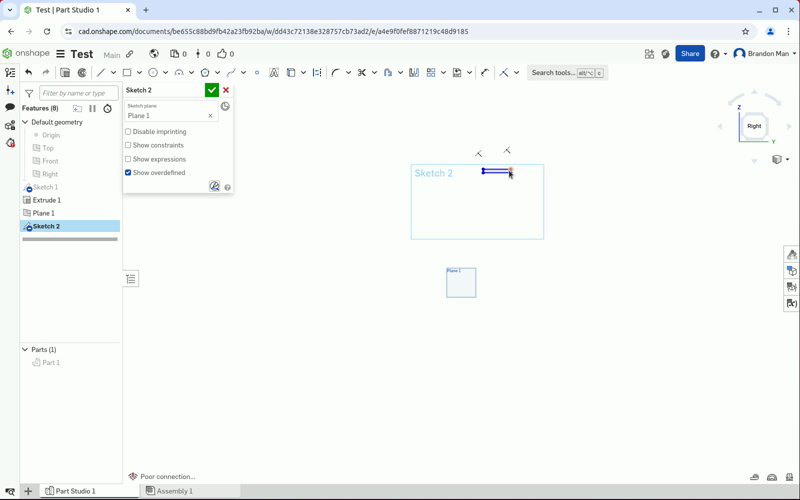
scroll(6)
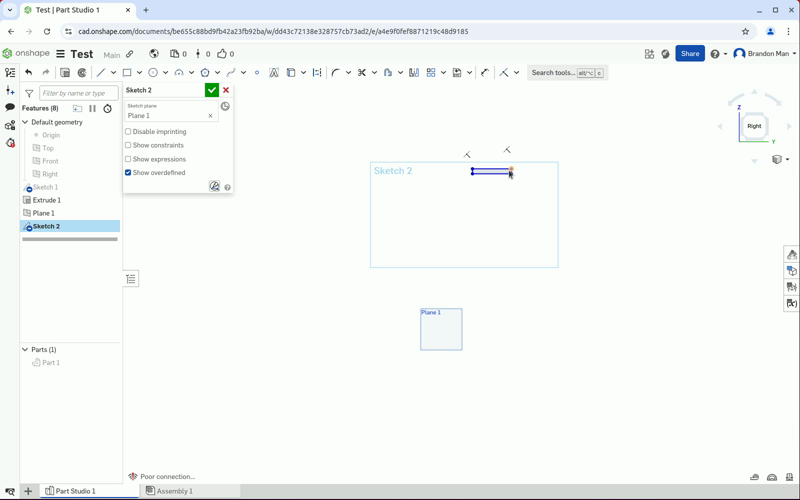
scroll(6)
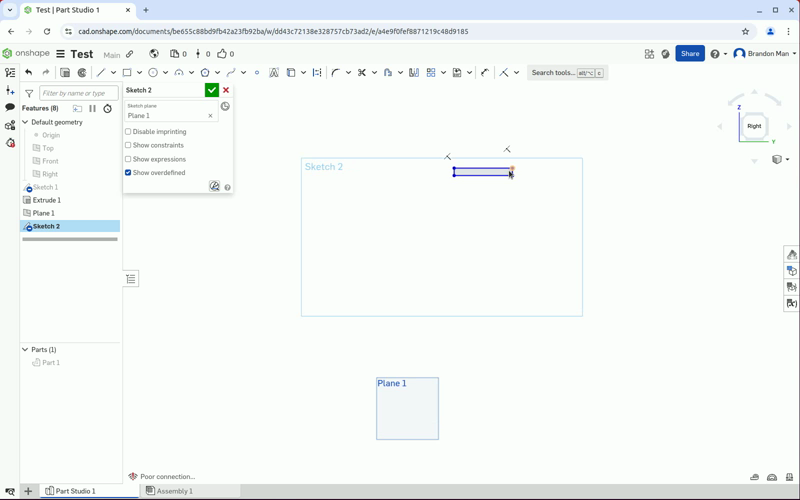
scroll(6)
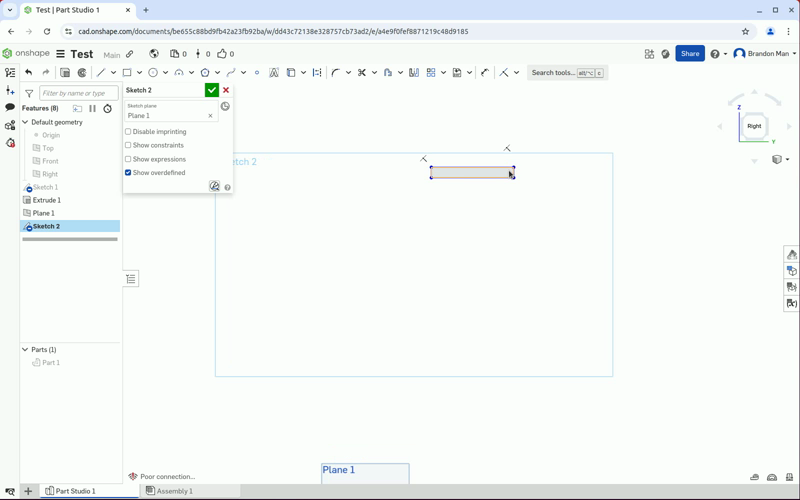
scroll(6)
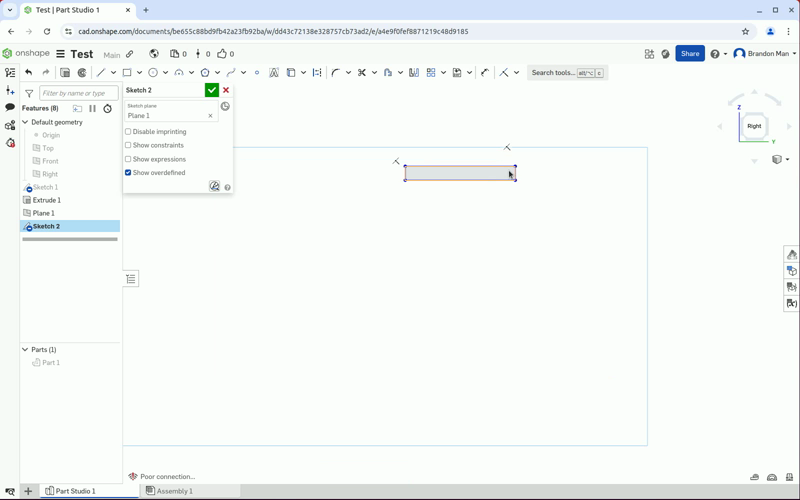
scroll(6)
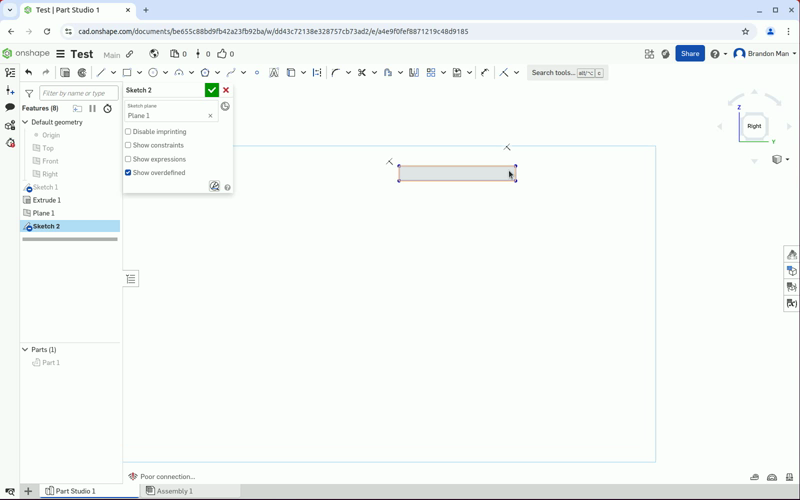
scroll(6)
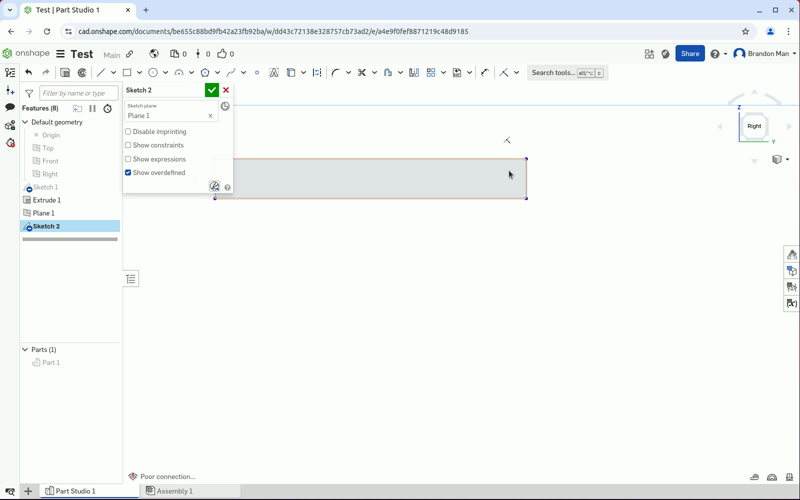
click(509, 170)
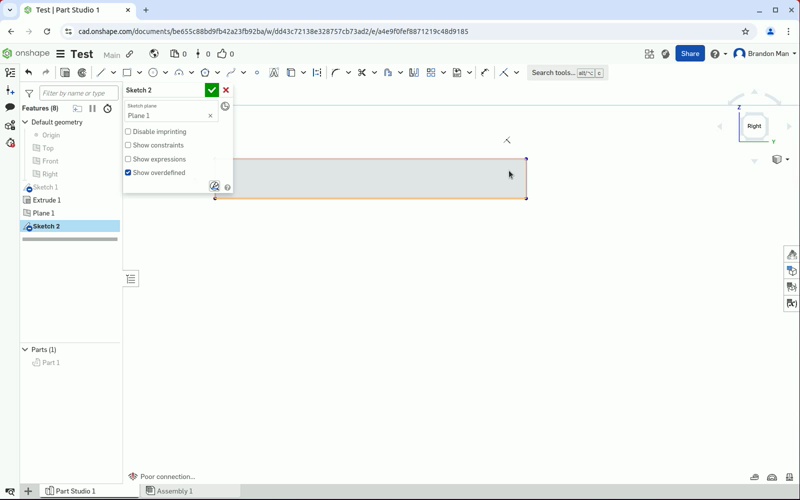
scroll(-6)
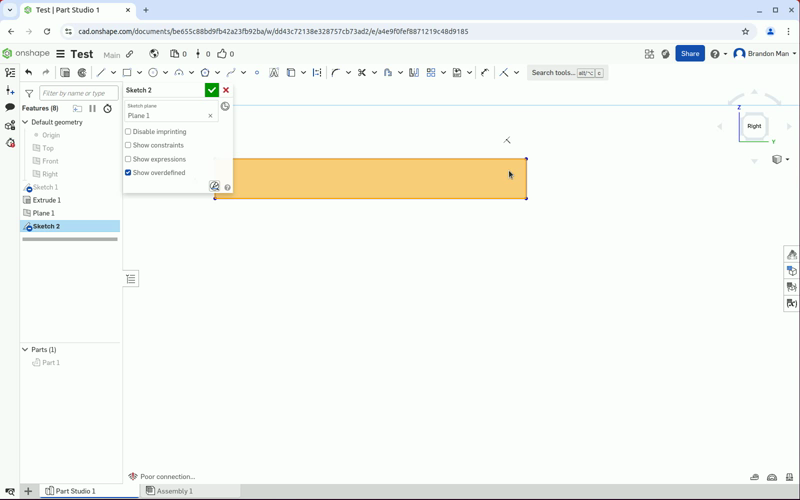
scroll(-6)
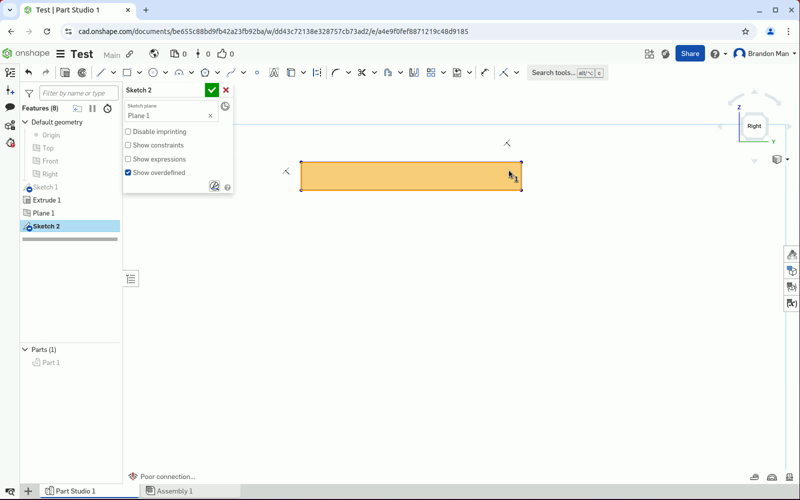
scroll(-6)
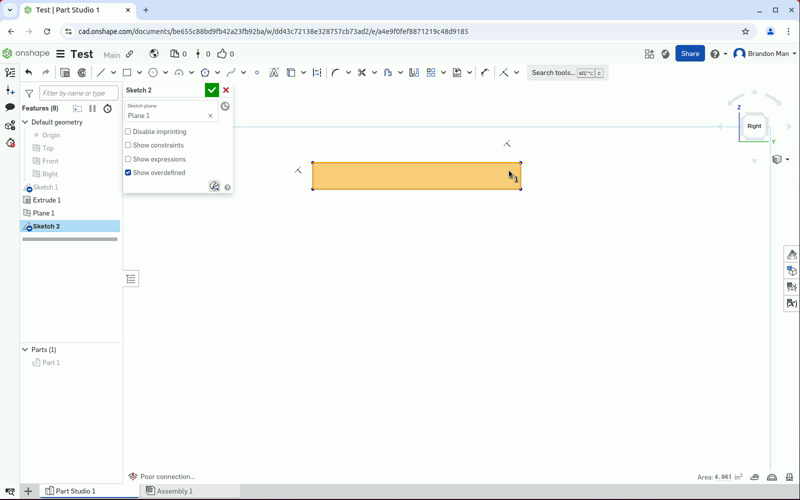
scroll(-6)
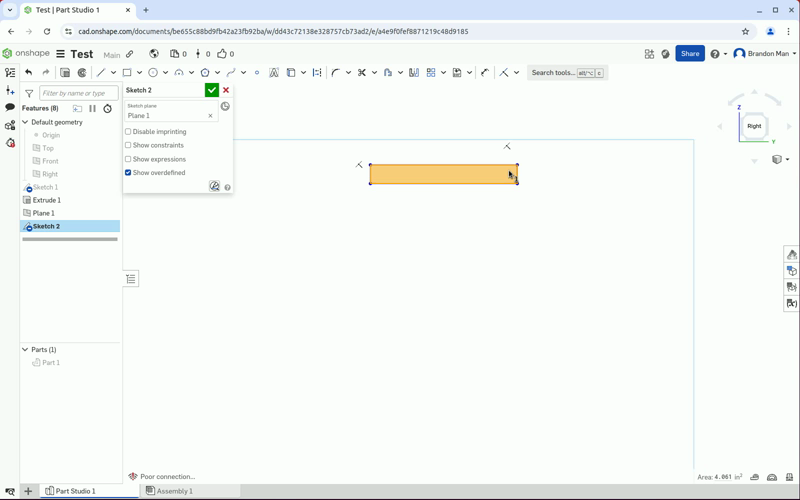
scroll(-6)
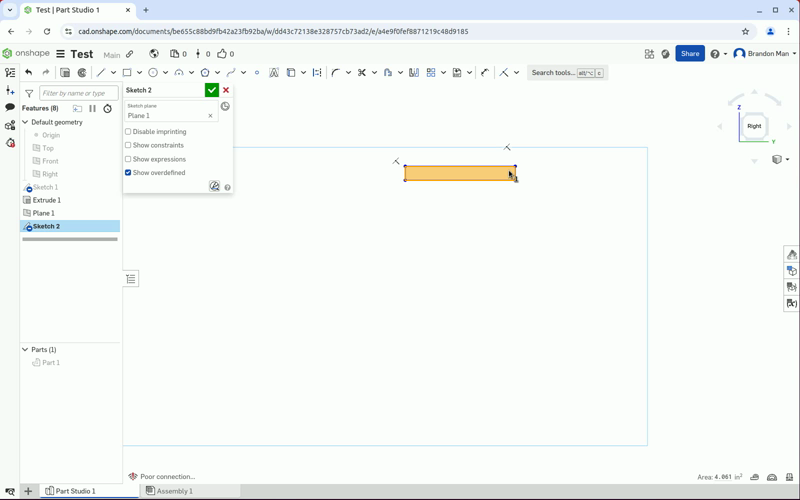
scroll(-6)
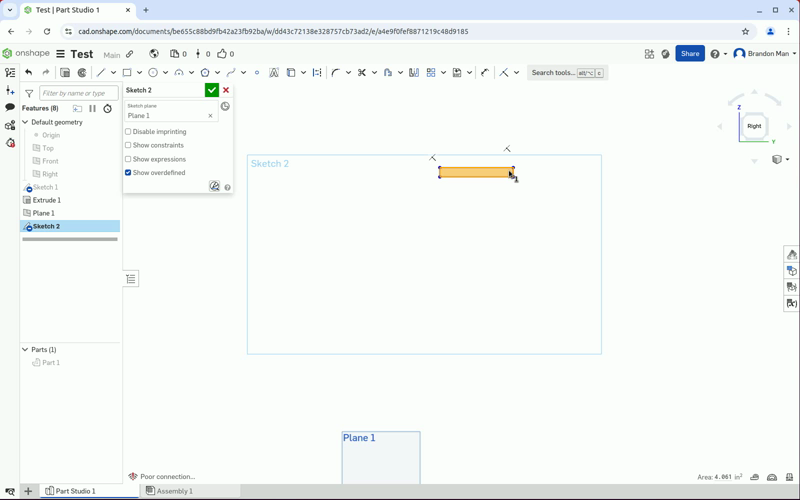
scroll(-6)
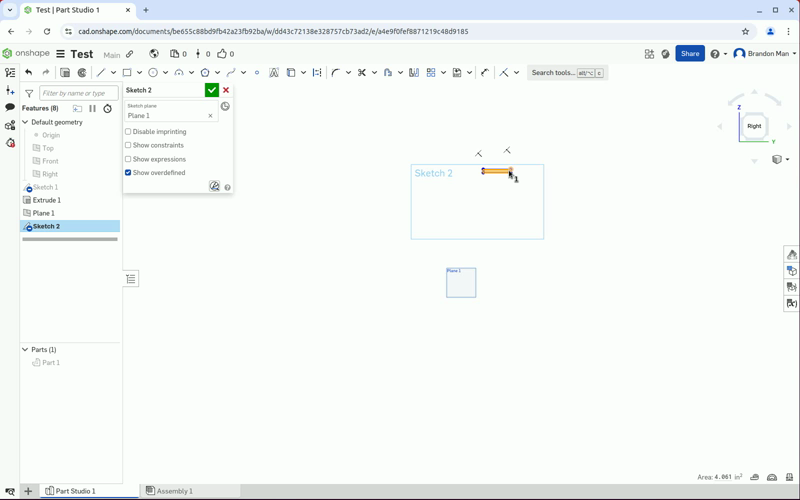
mouse_move(73, 352)
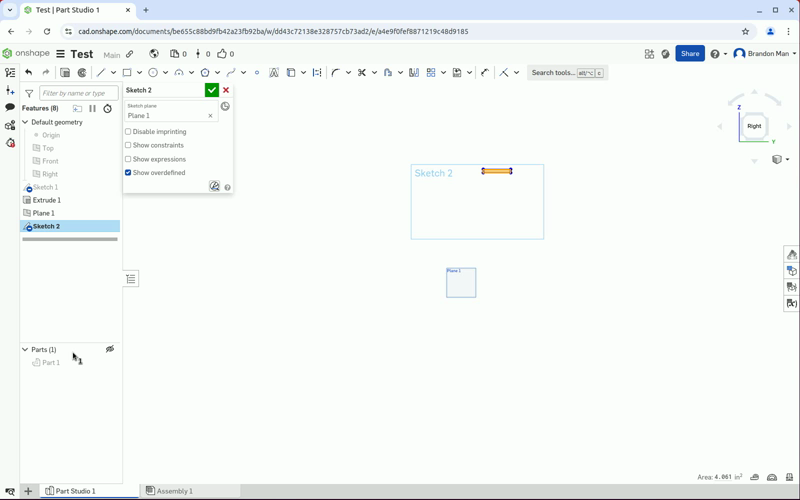
key(shift+y)
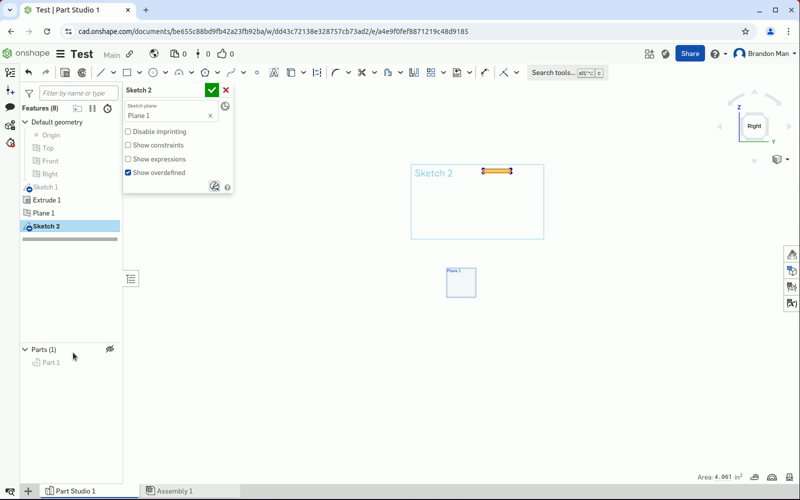
key(shift+e)
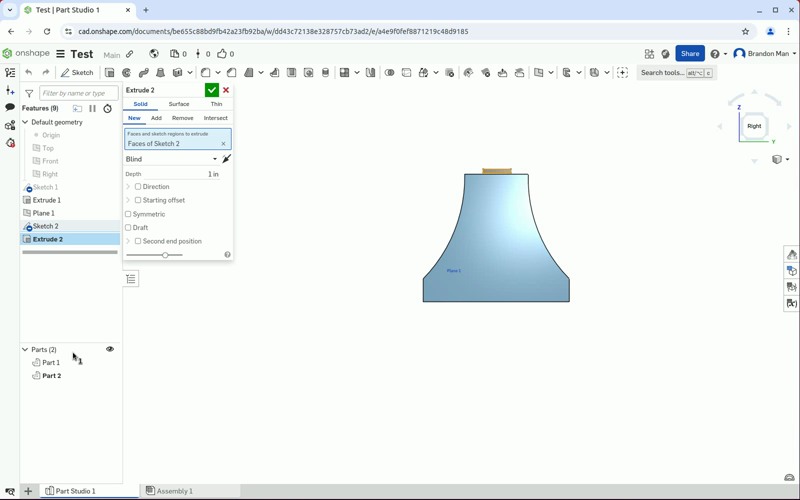
mouse_move(143, 106)
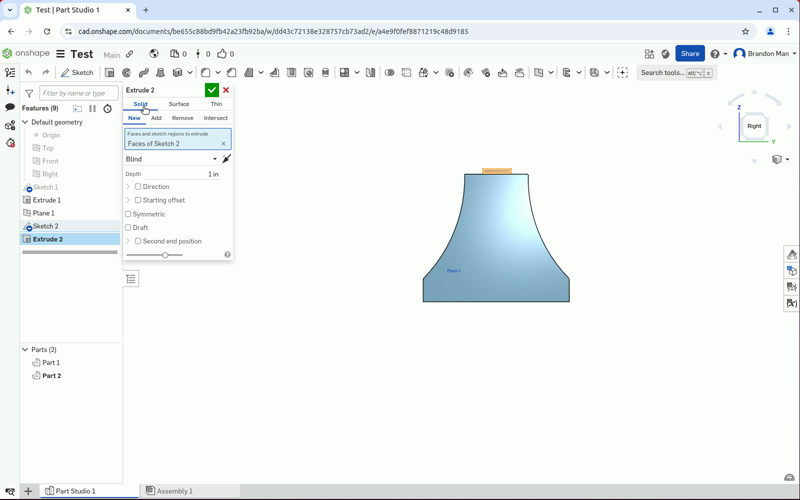
click(143, 106)
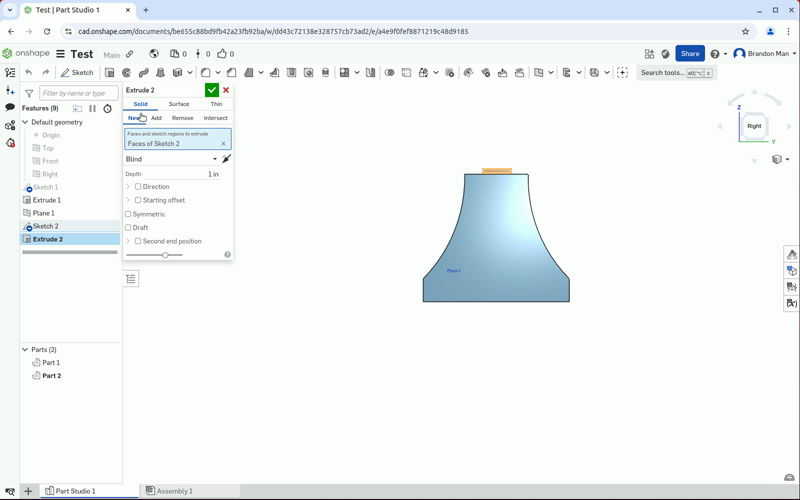
mouse_move(137, 120)
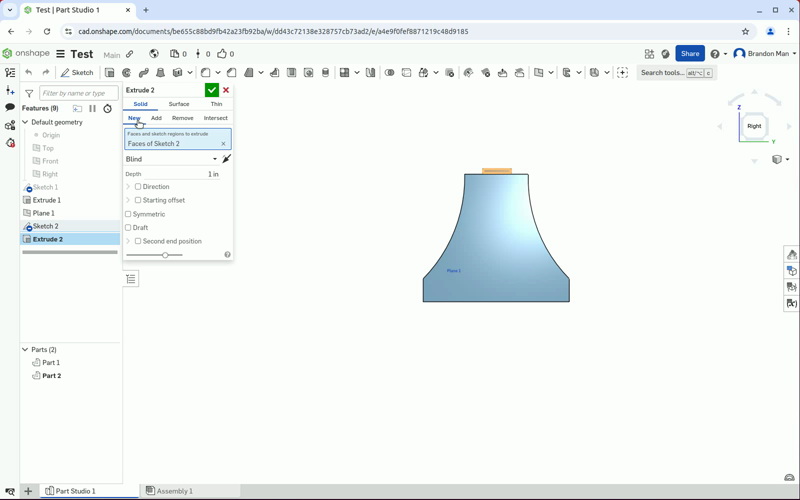
click(137, 120)
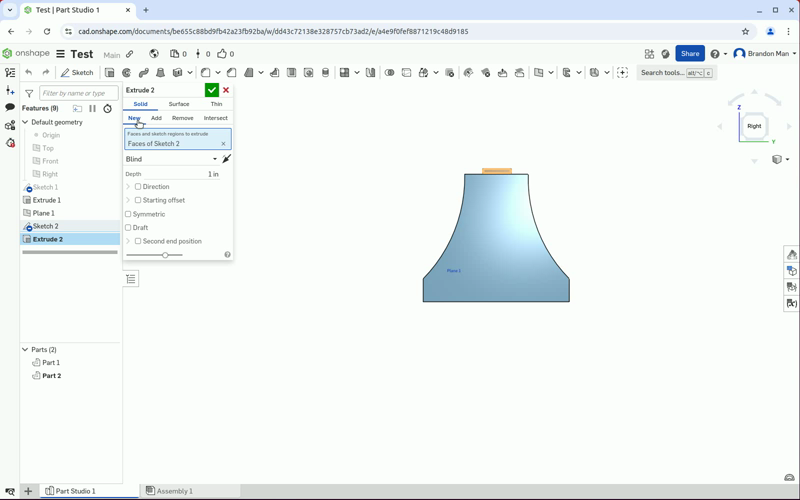
key(tab, 4)
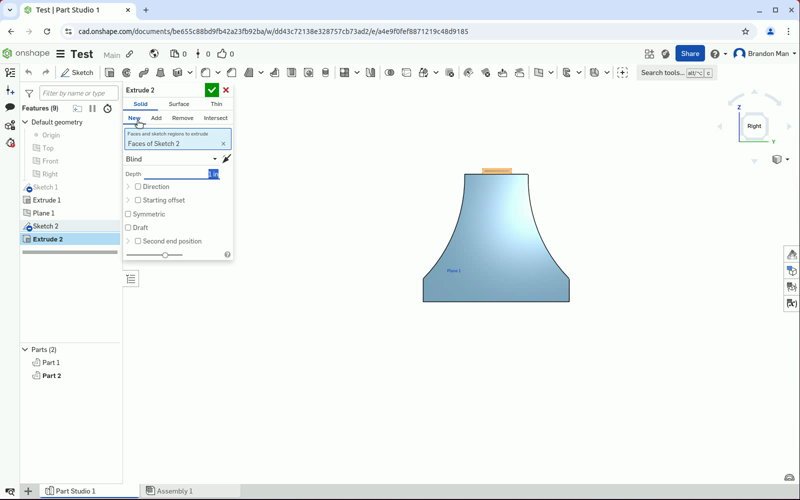
text(-0.722)
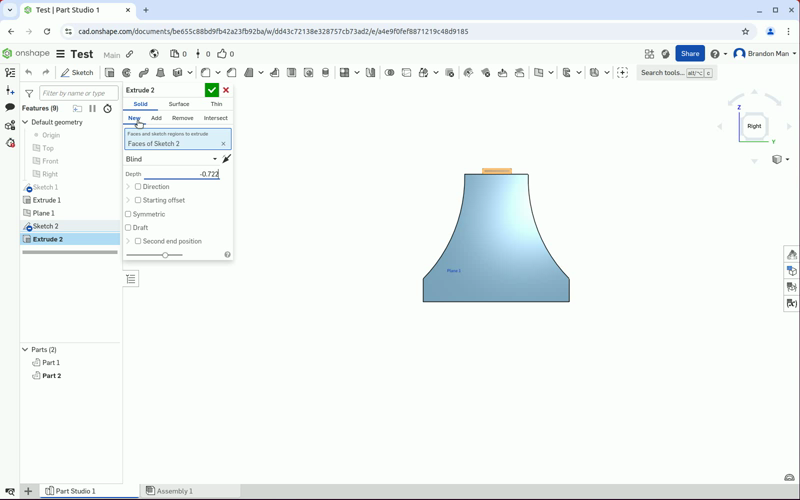
key(enter)
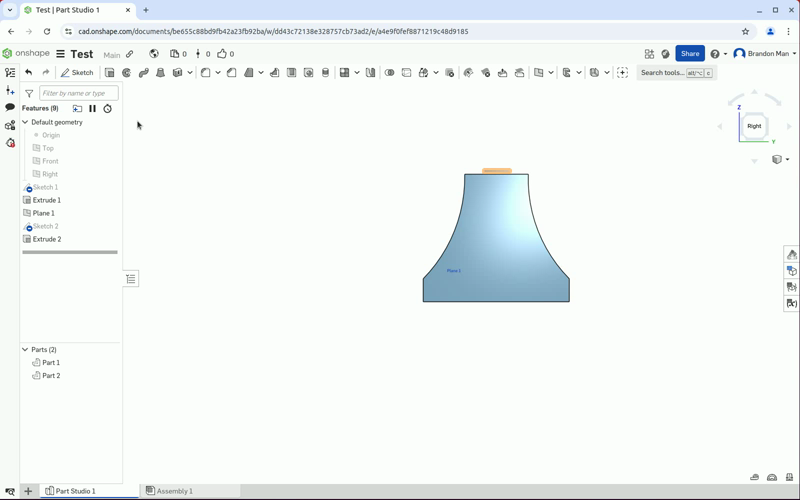
key(shift+h)
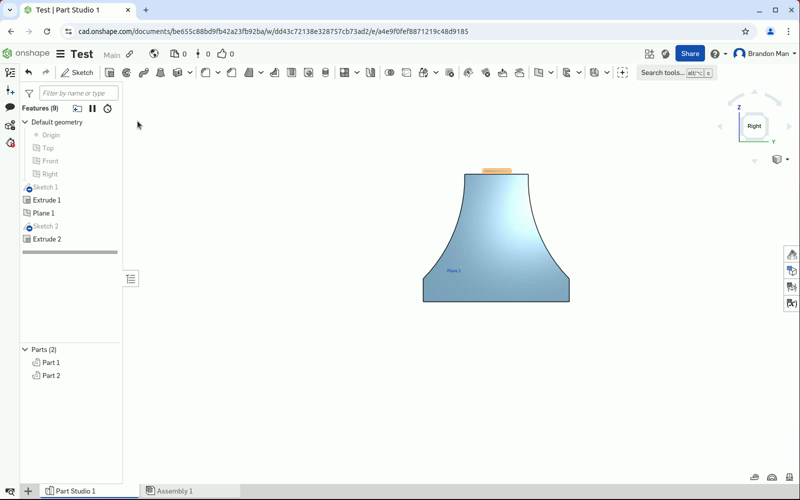
key(shift+h)
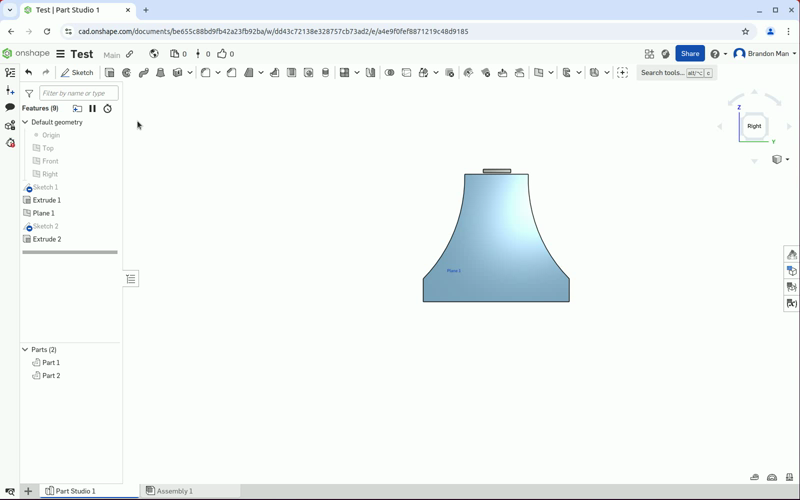
mouse_move(73, 189)
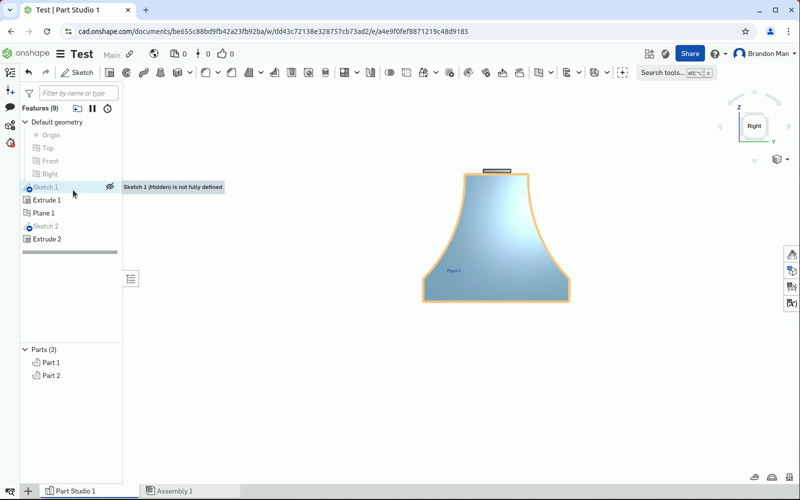
click(73, 189)
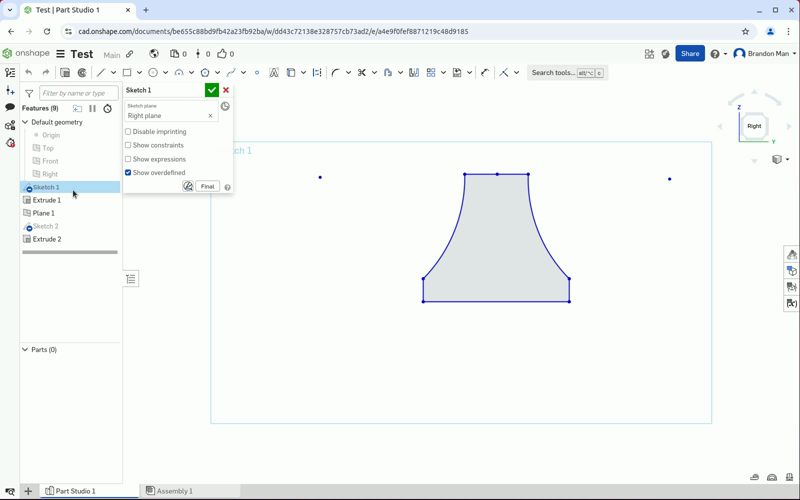
mouse_move(229, 92)
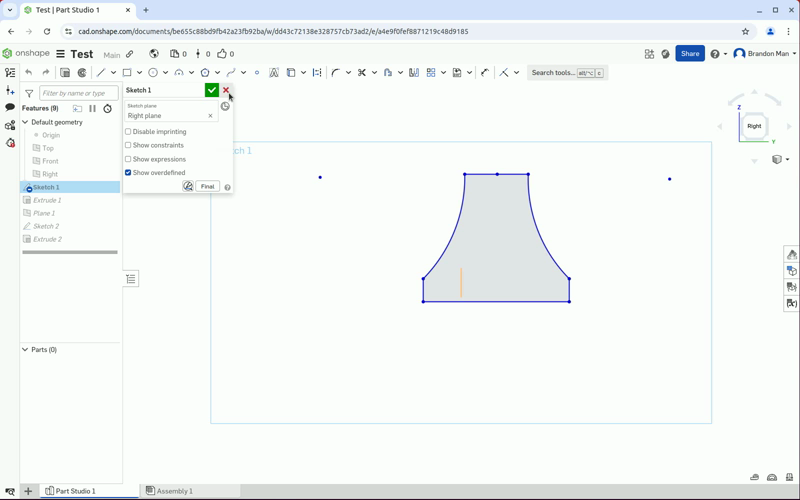
click(229, 92)
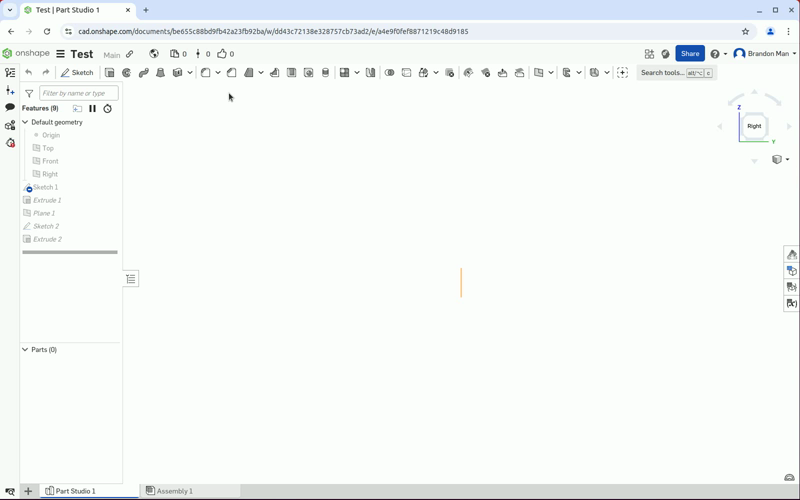
key(shift+s)
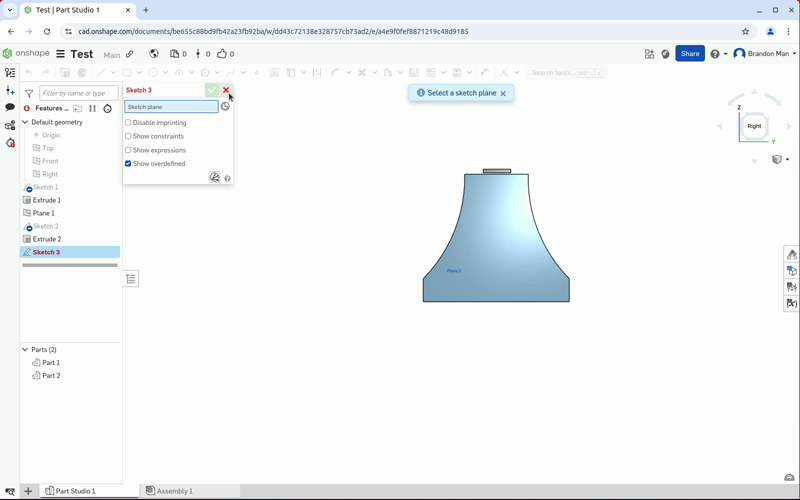
mouse_move(73, 215)
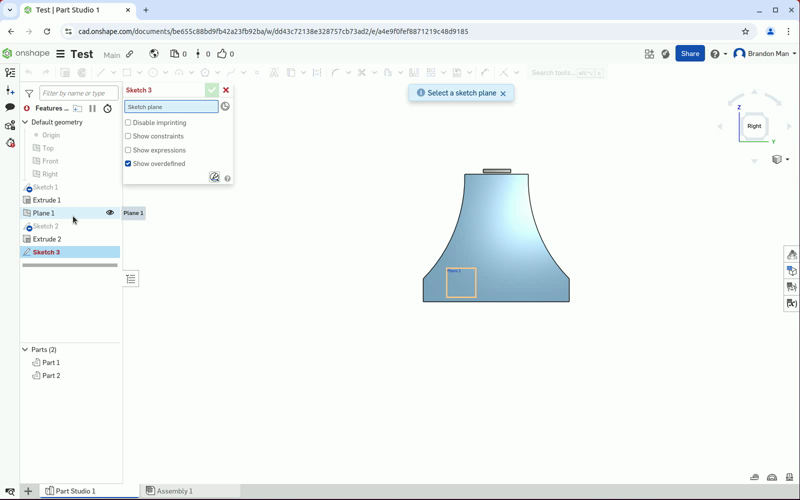
click(73, 215)
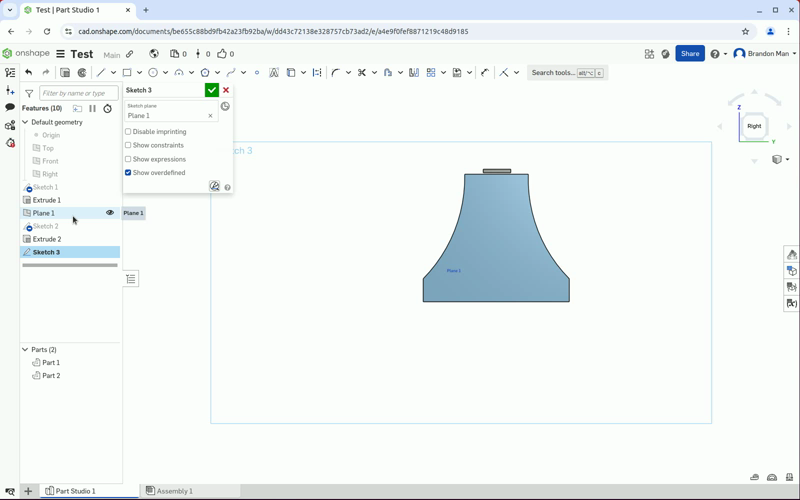
mouse_move(73, 352)
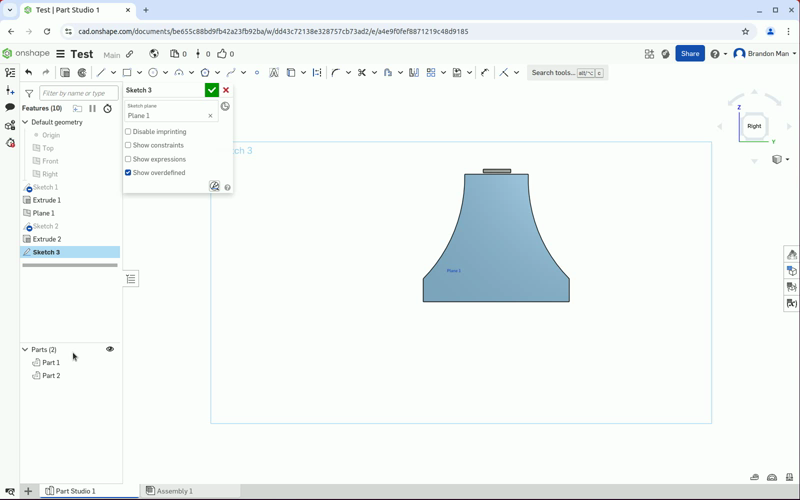
key(y)
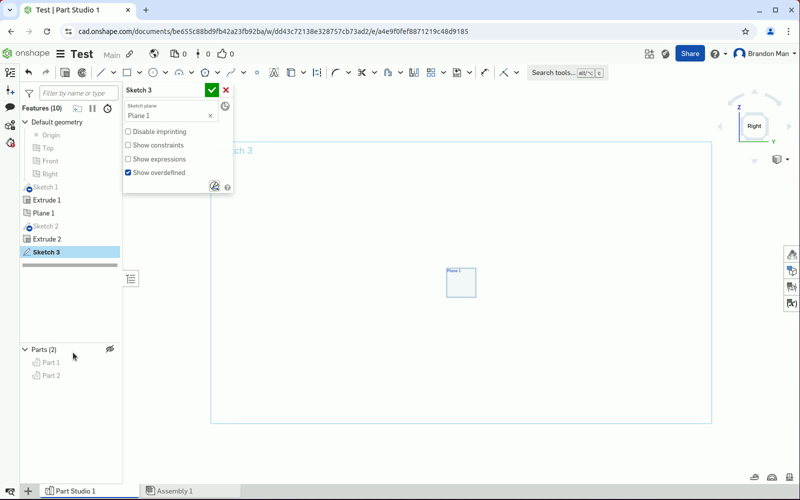
key(l)
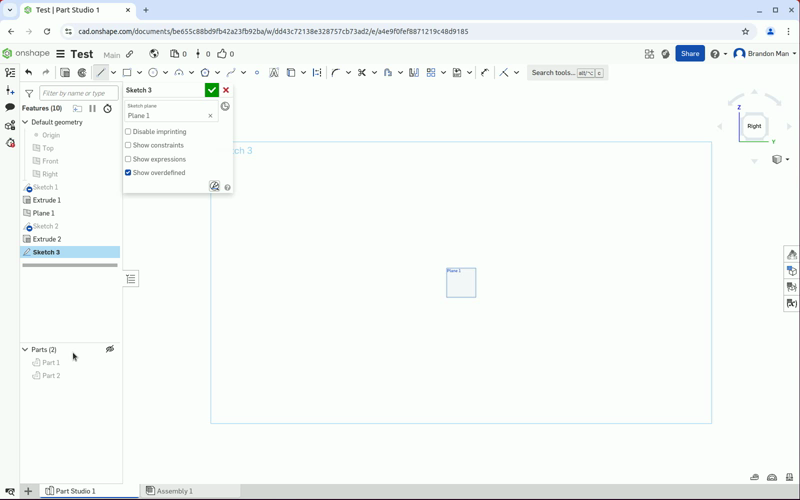
key_down(shift)
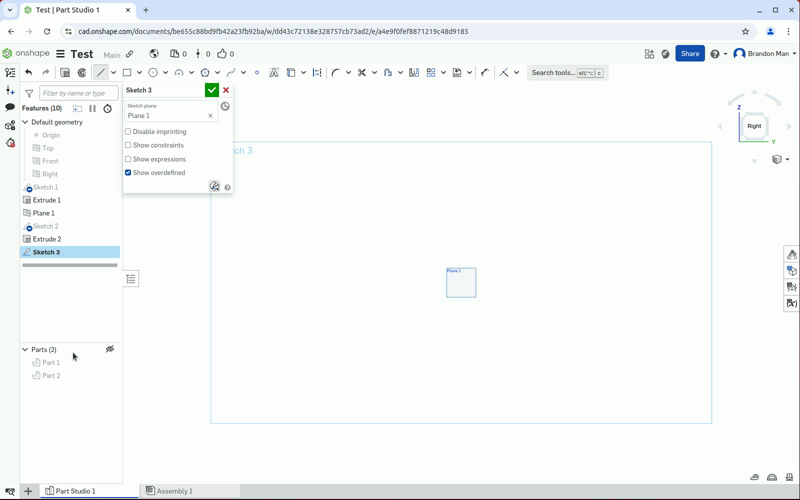
mouse_move(419, 294)
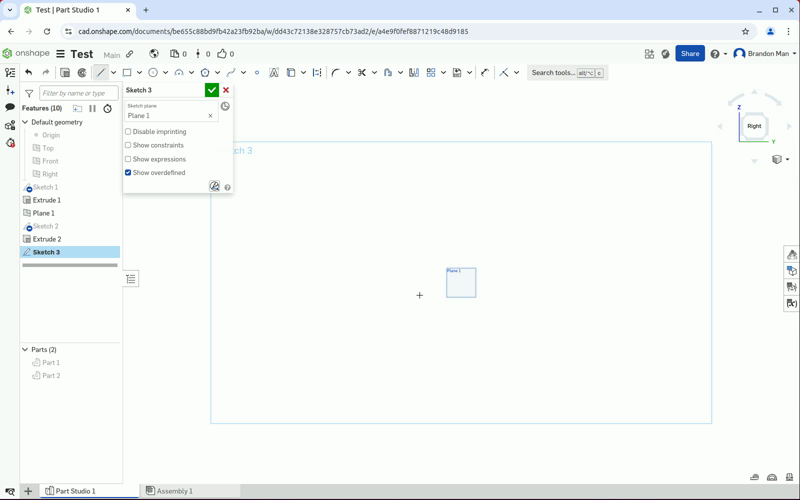
click(419, 294)
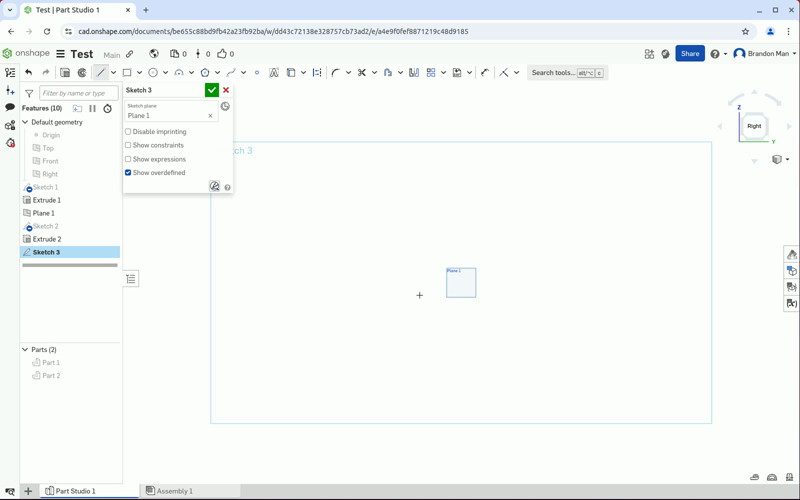
key_up(shift)
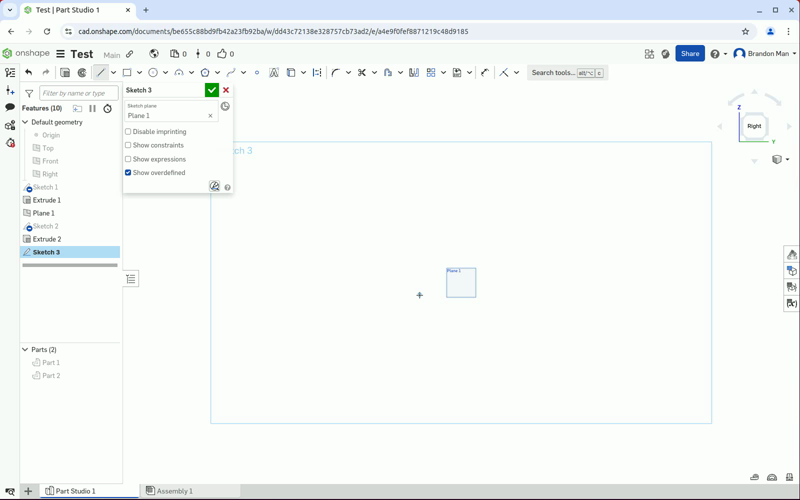
key_down(shift)
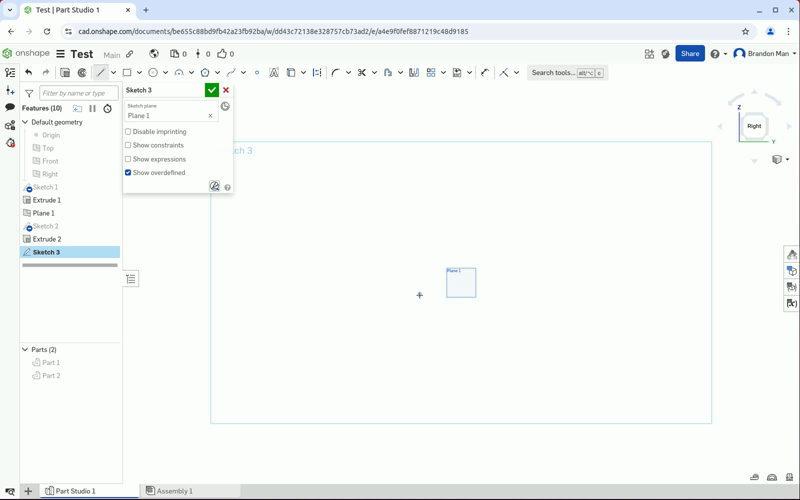
mouse_move(449, 294)
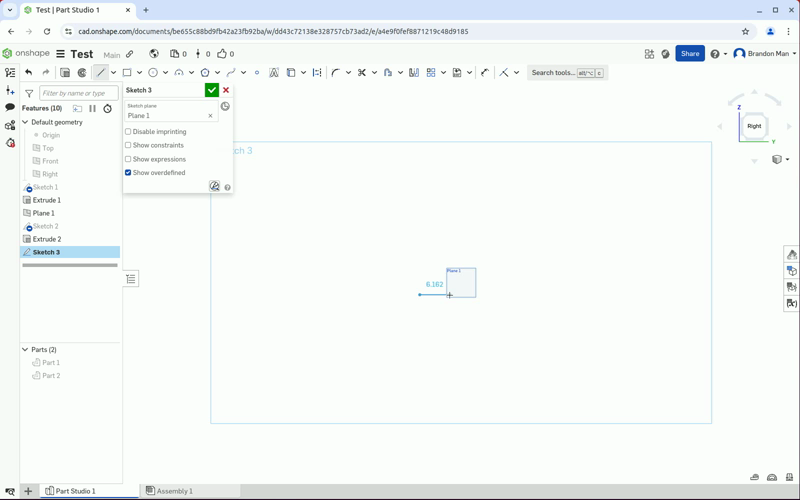
mouse_move(423, 294)
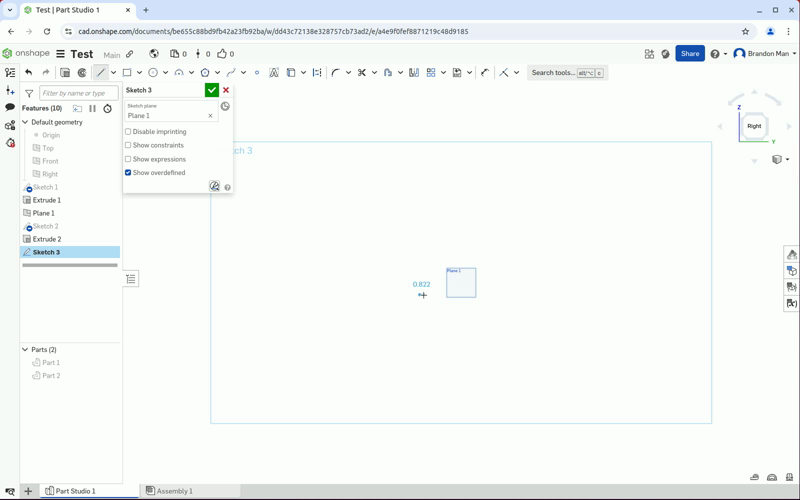
scroll(6)
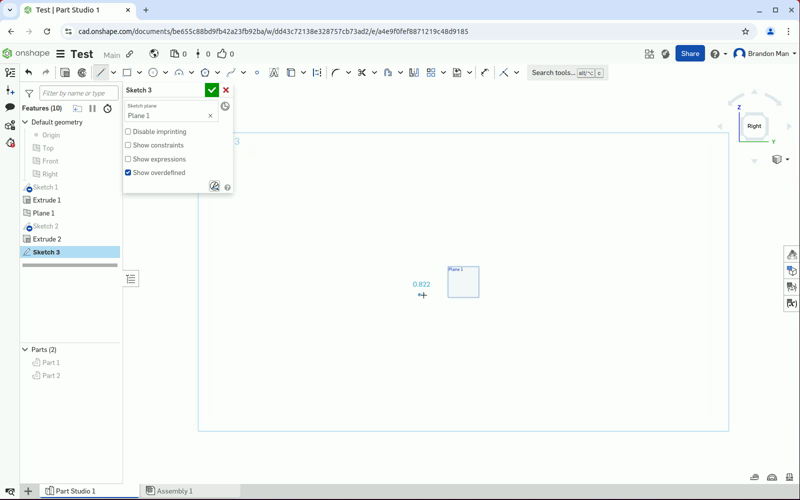
scroll(6)
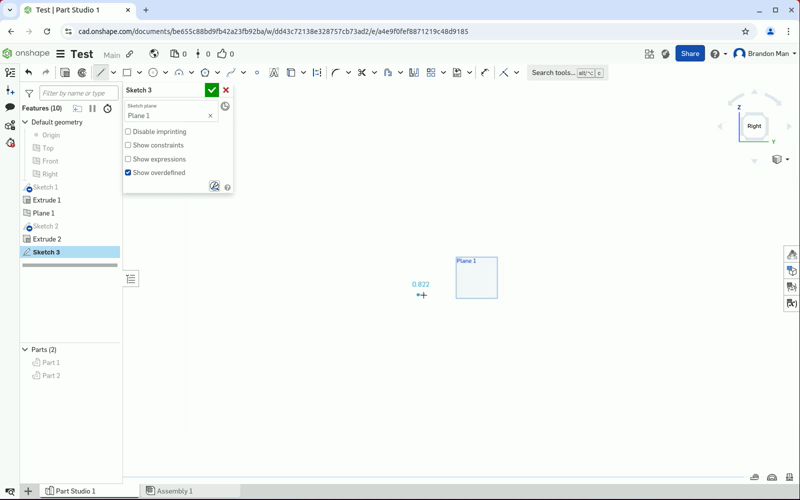
scroll(6)
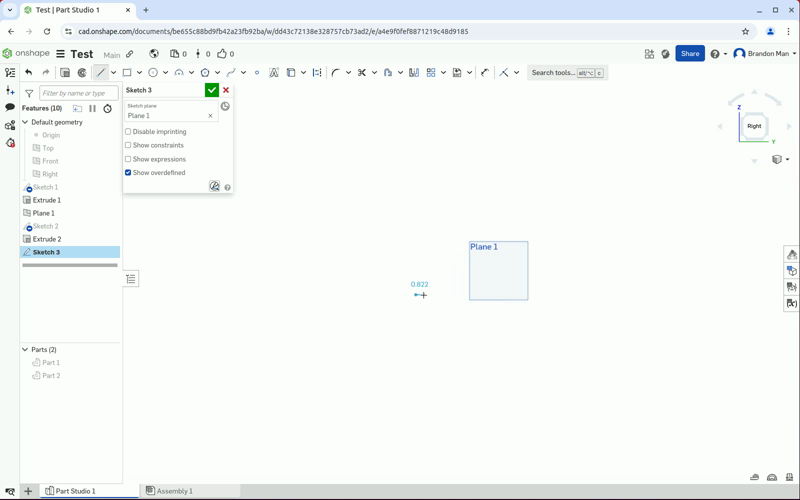
scroll(6)
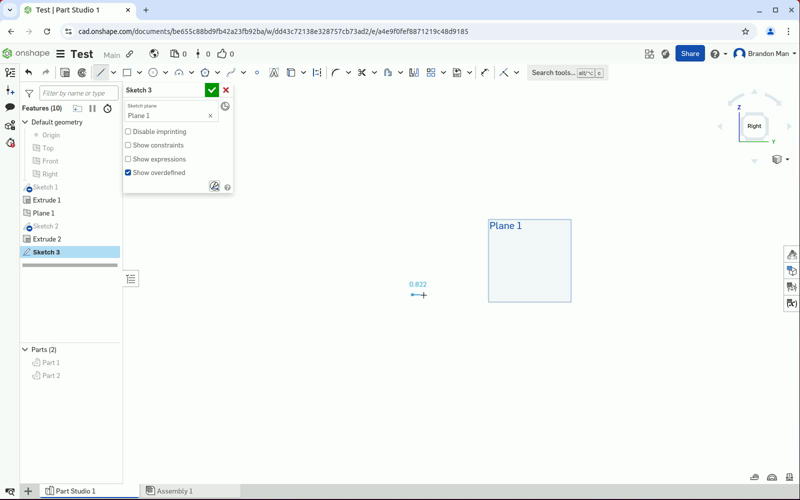
scroll(6)
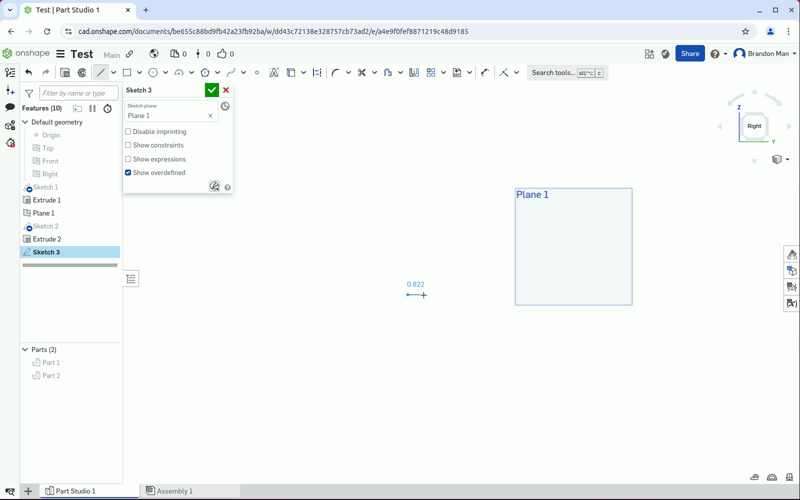
scroll(6)
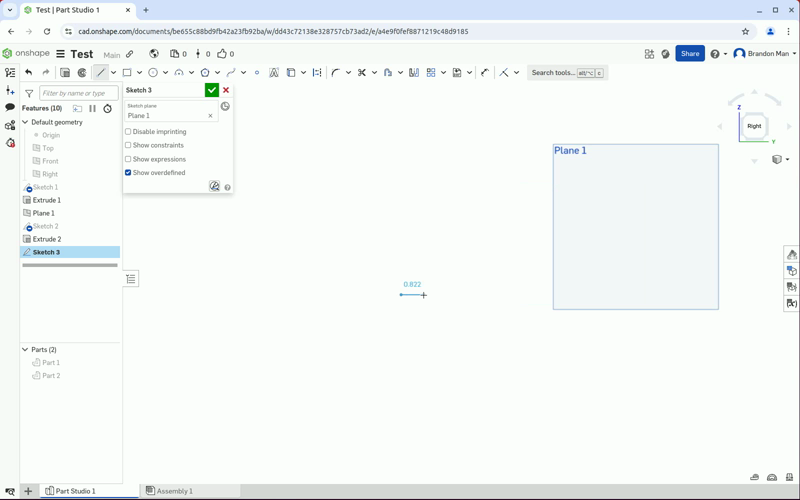
scroll(6)
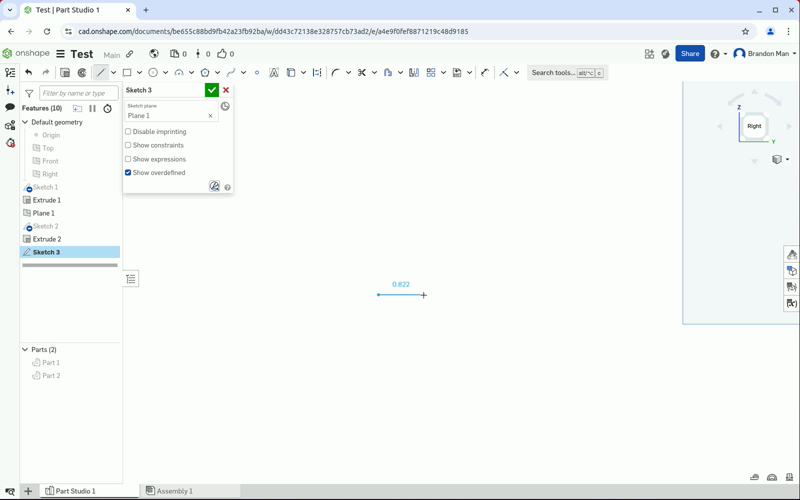
click(423, 294)
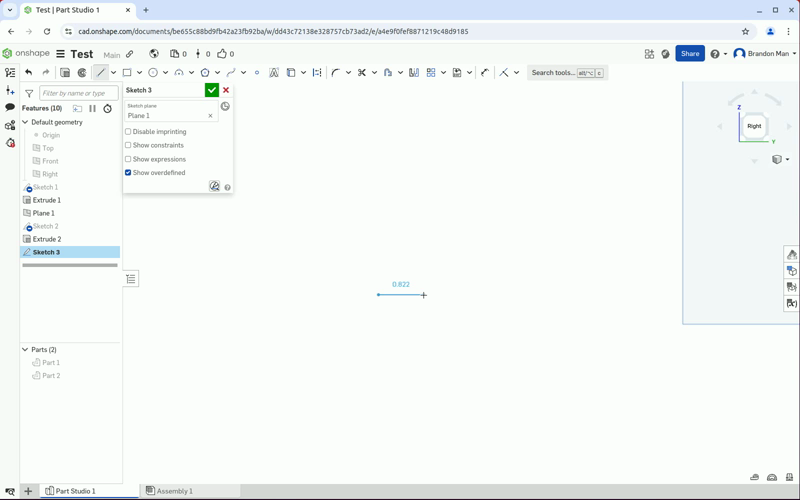
scroll(-6)
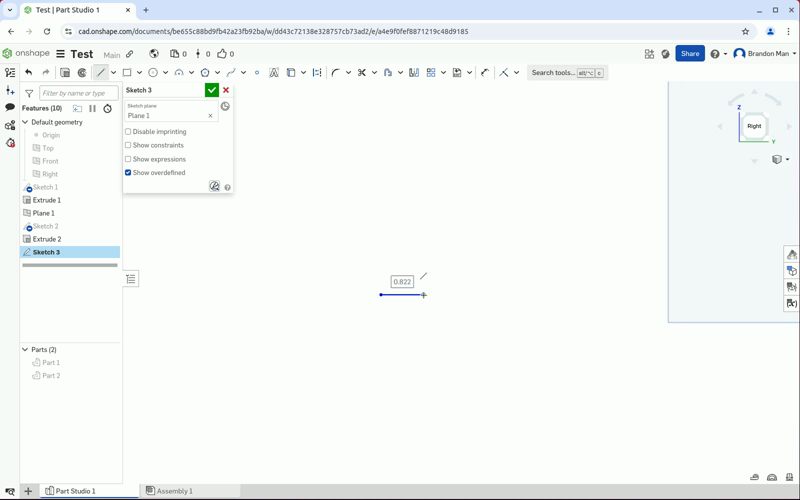
scroll(-6)
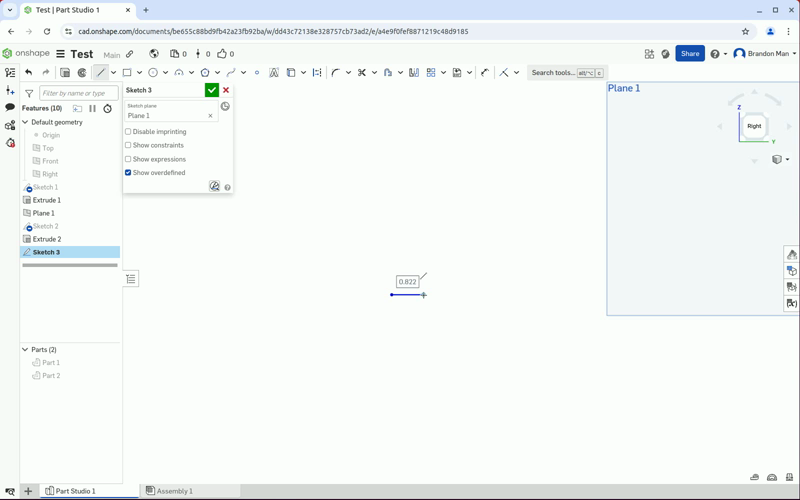
scroll(-6)
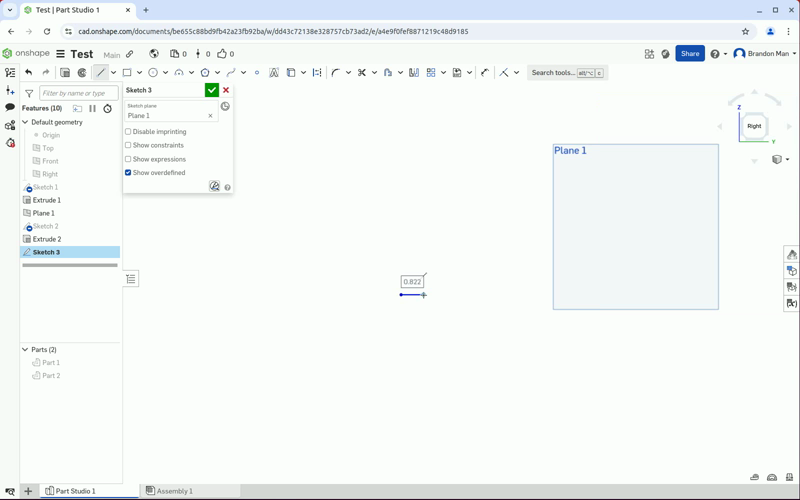
scroll(-6)
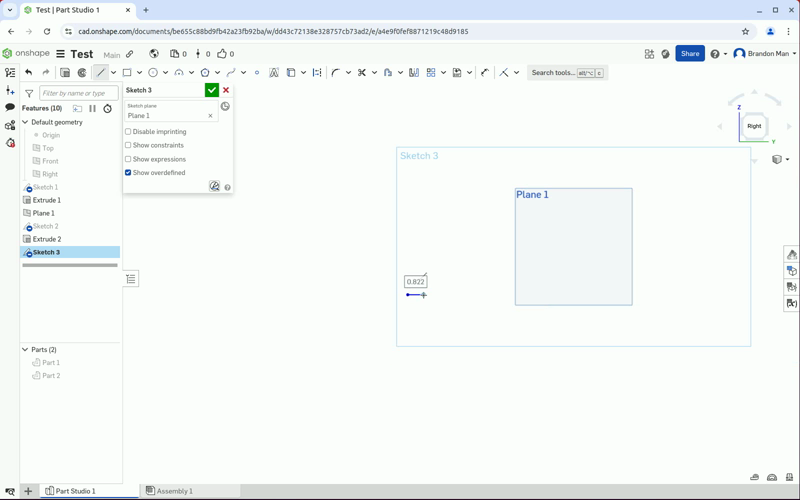
scroll(-6)
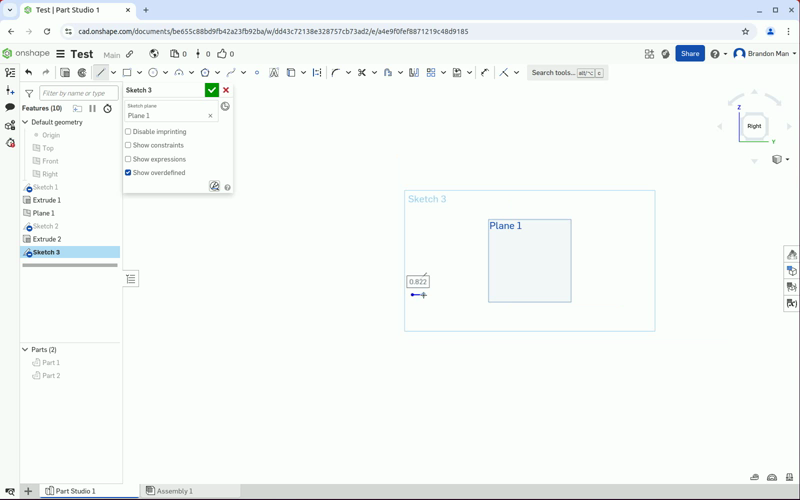
scroll(-6)
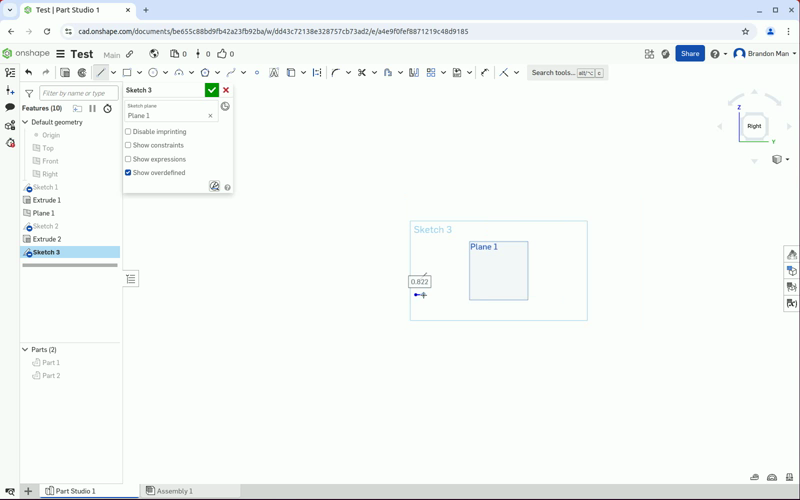
scroll(-6)
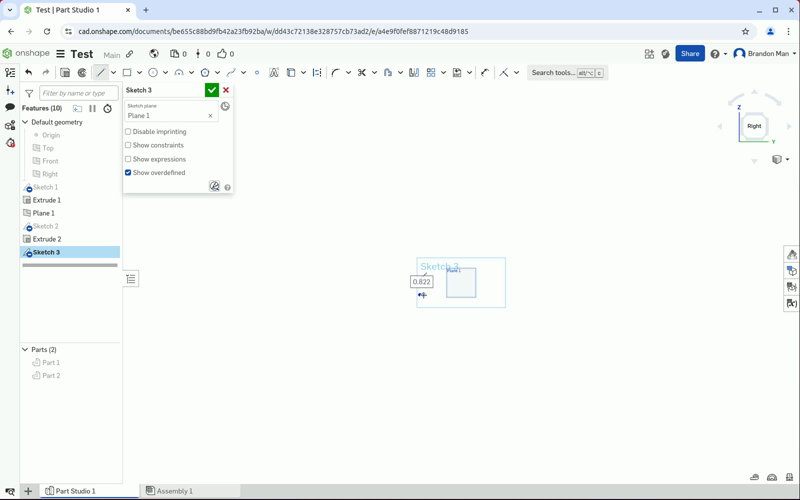
key_up(shift)
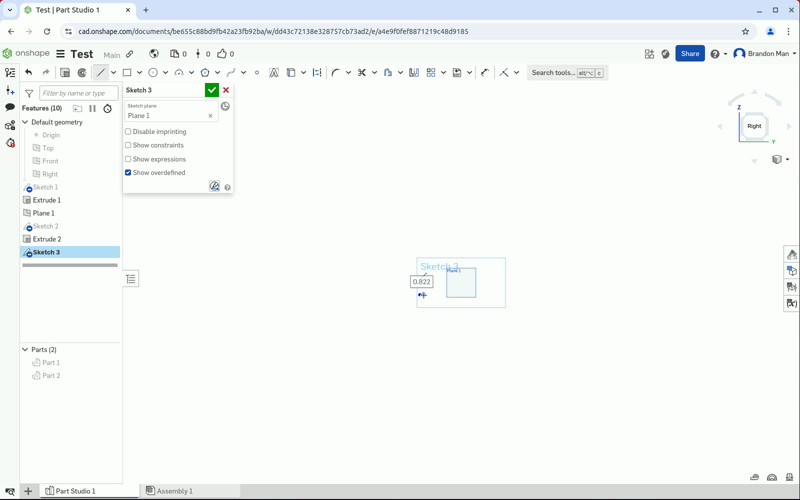
key_down(shift)
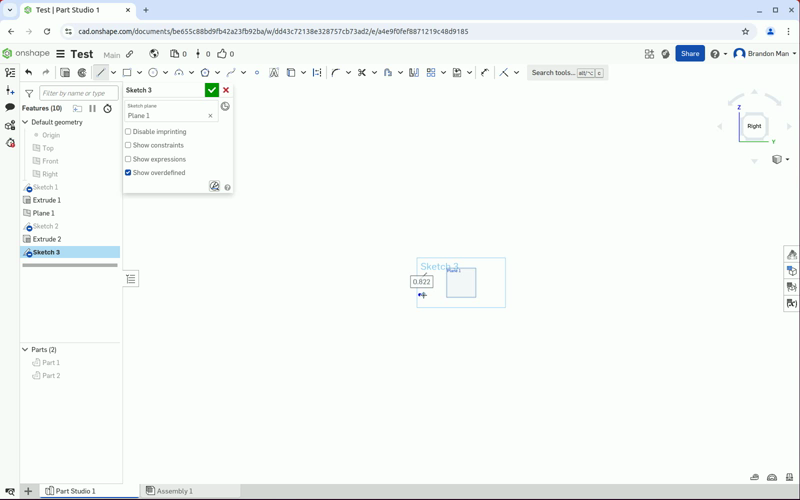
mouse_move(453, 294)
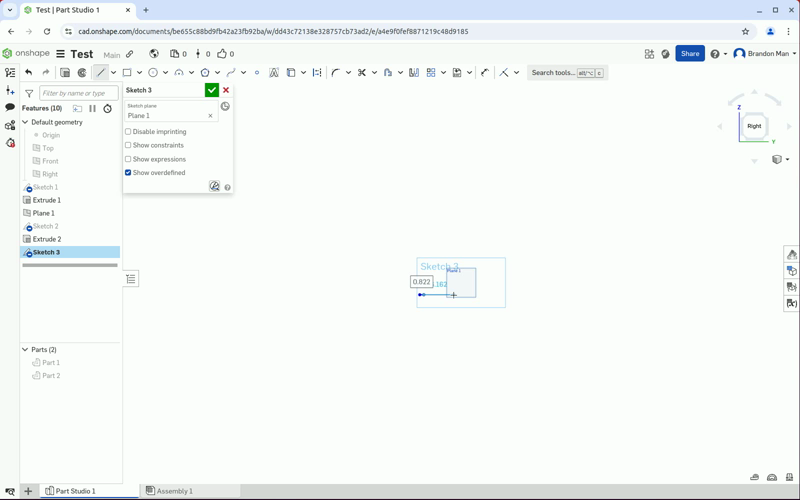
mouse_move(423, 284)
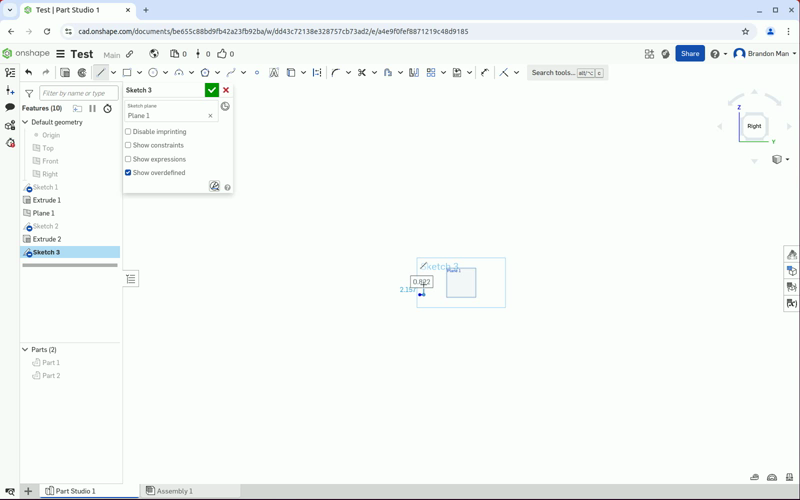
click(423, 284)
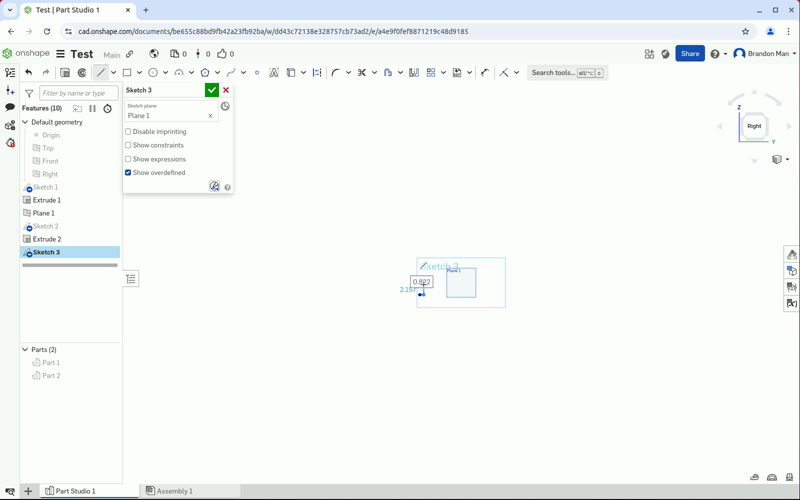
key_up(shift)
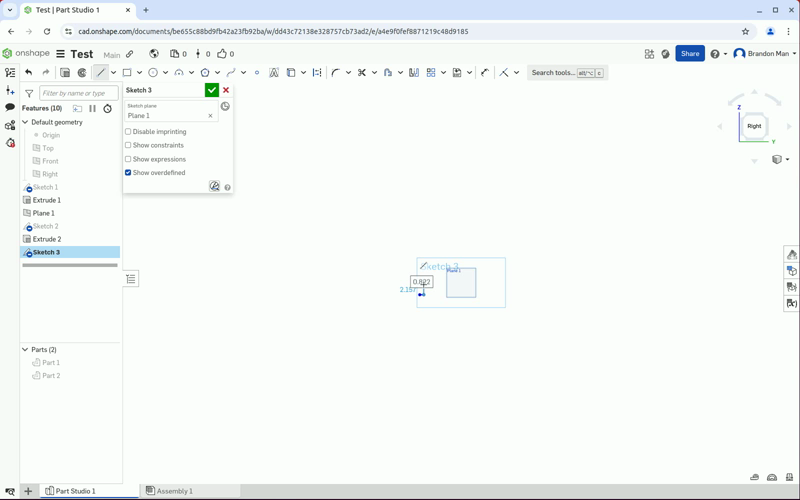
key_down(shift)
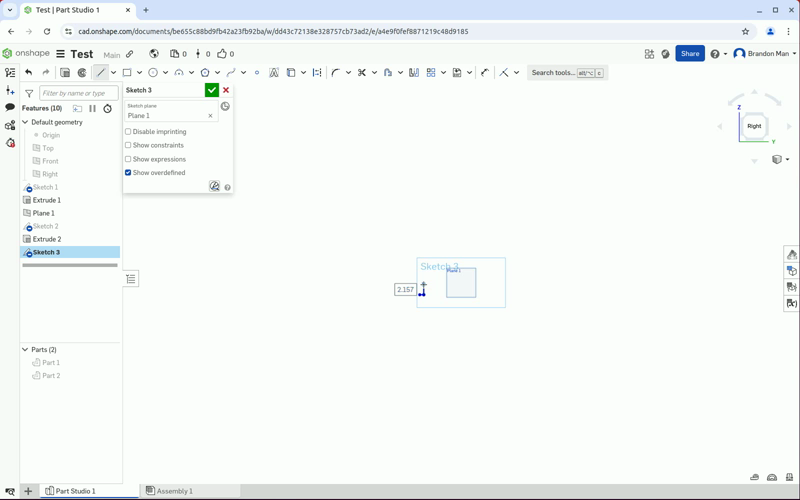
mouse_move(453, 284)
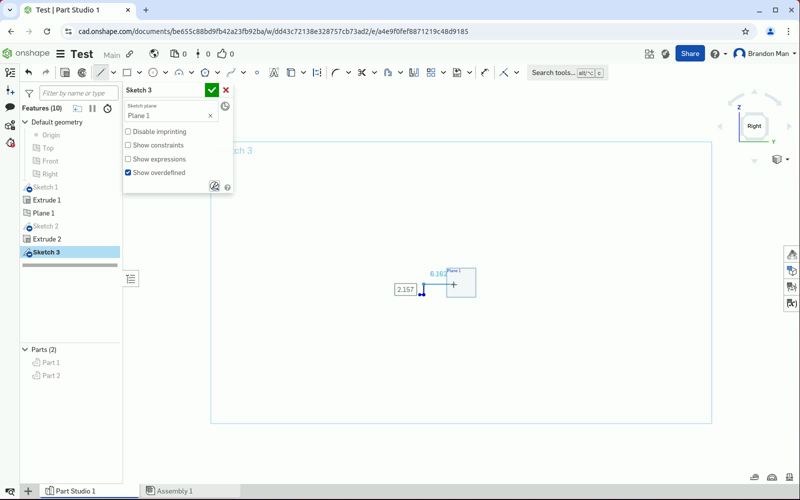
mouse_move(419, 284)
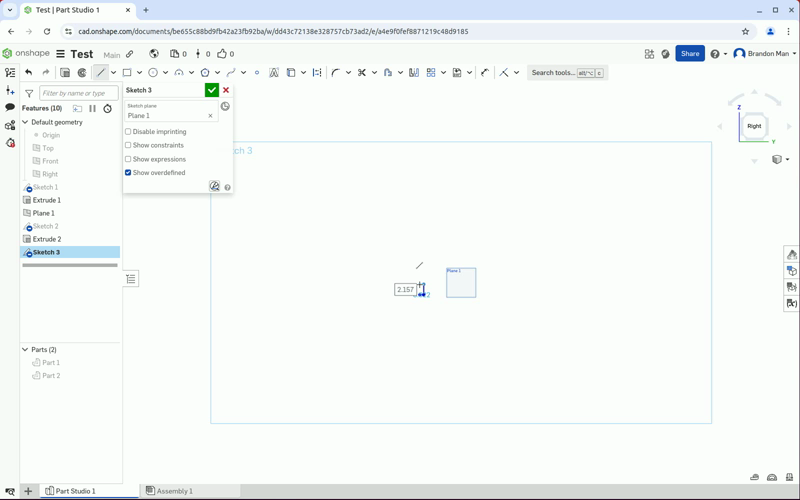
scroll(6)
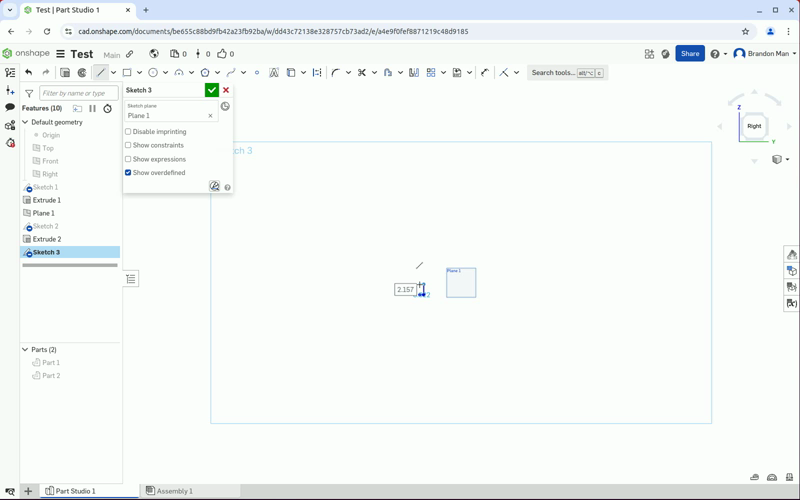
scroll(6)
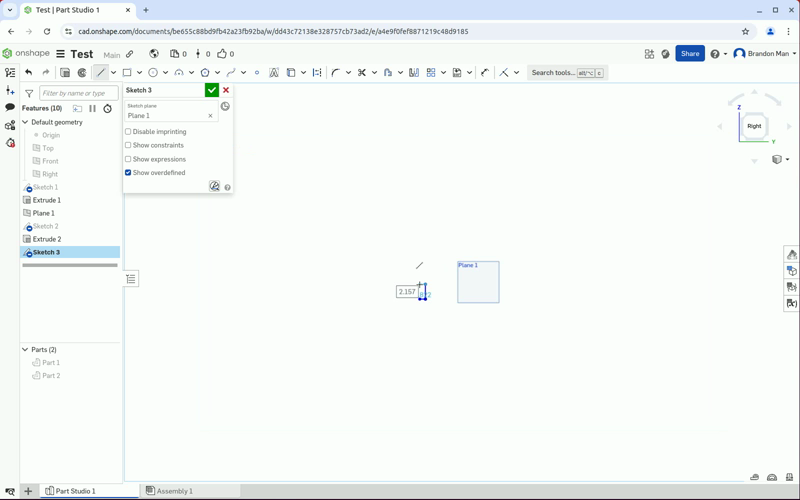
scroll(6)
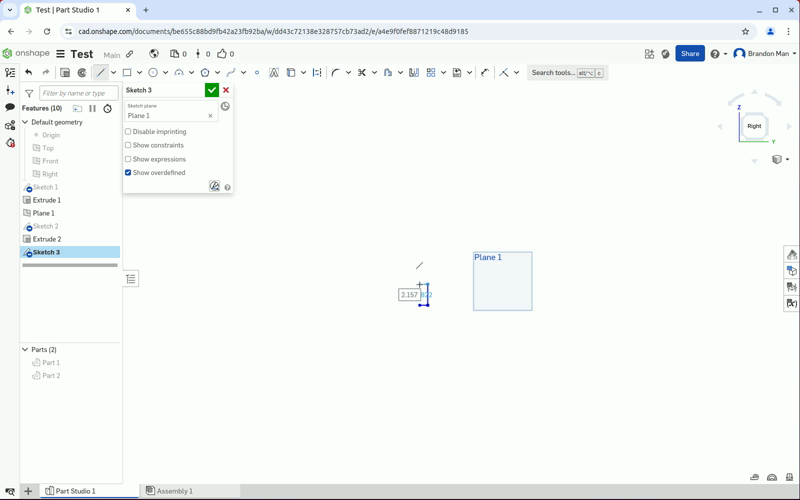
scroll(6)
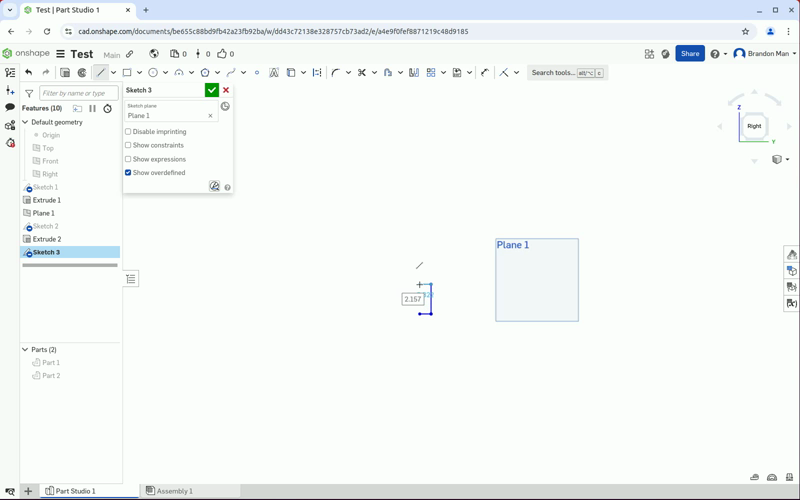
scroll(6)
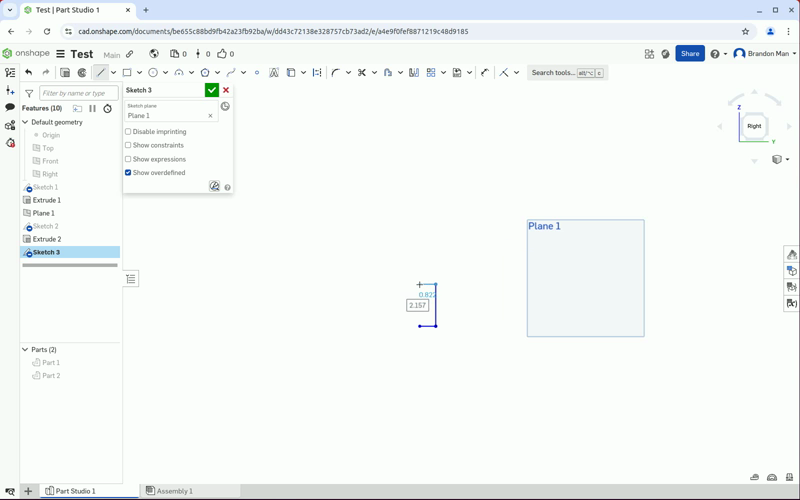
scroll(6)
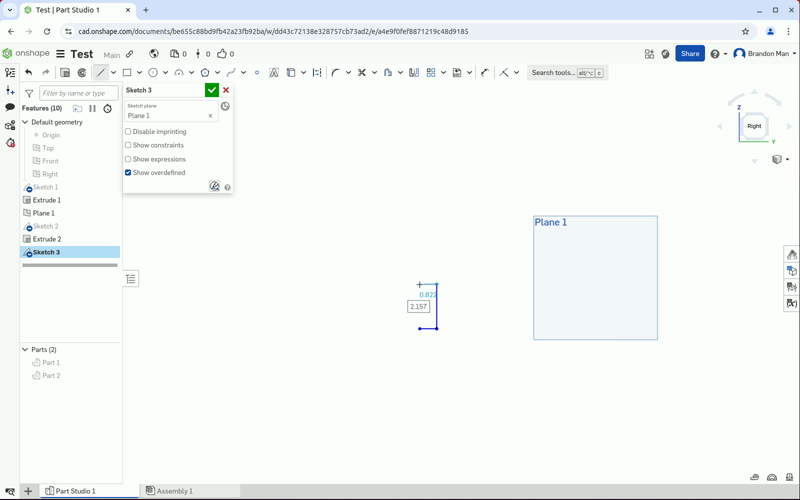
scroll(6)
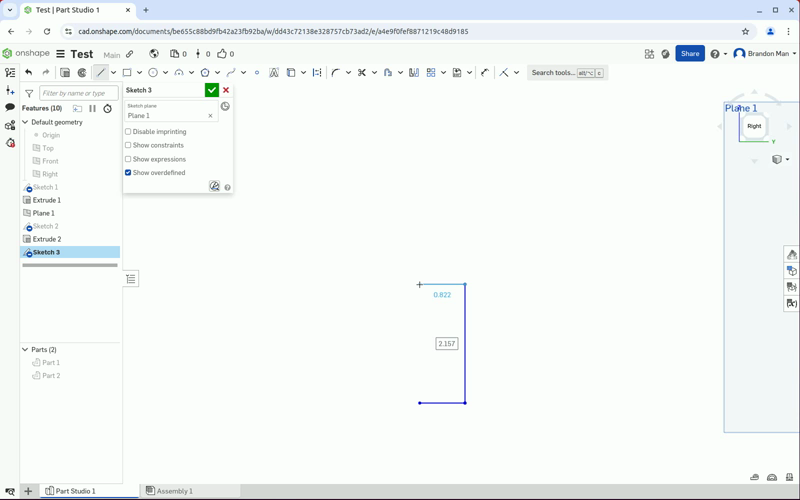
click(419, 284)
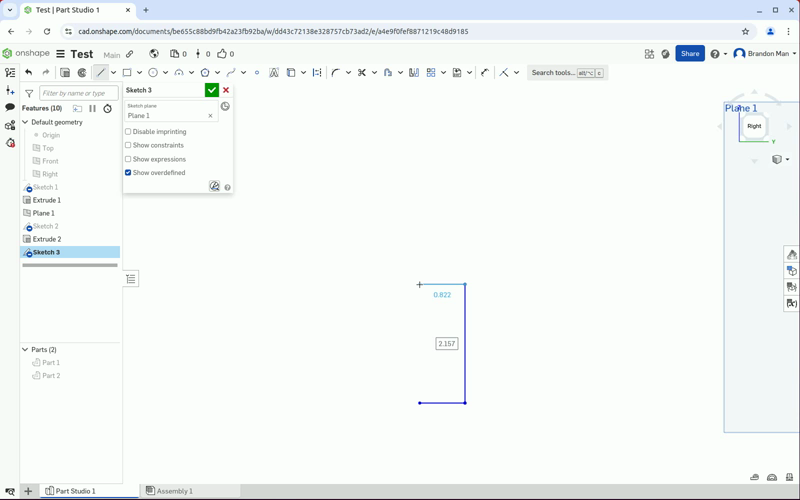
scroll(-6)
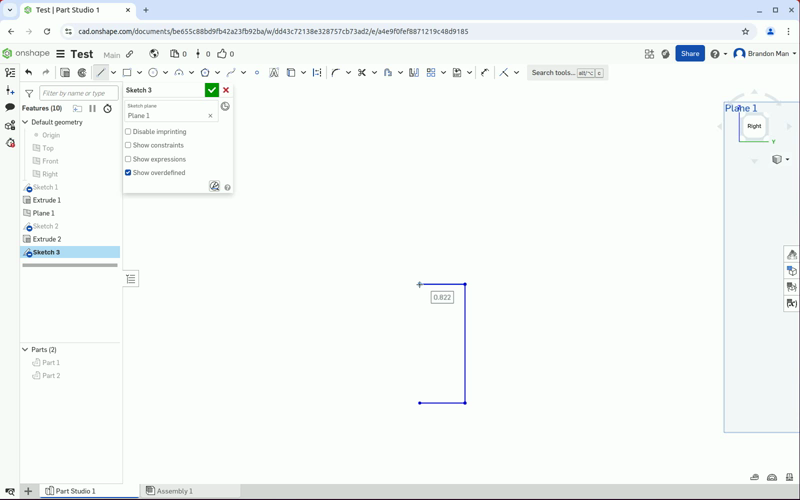
scroll(-6)
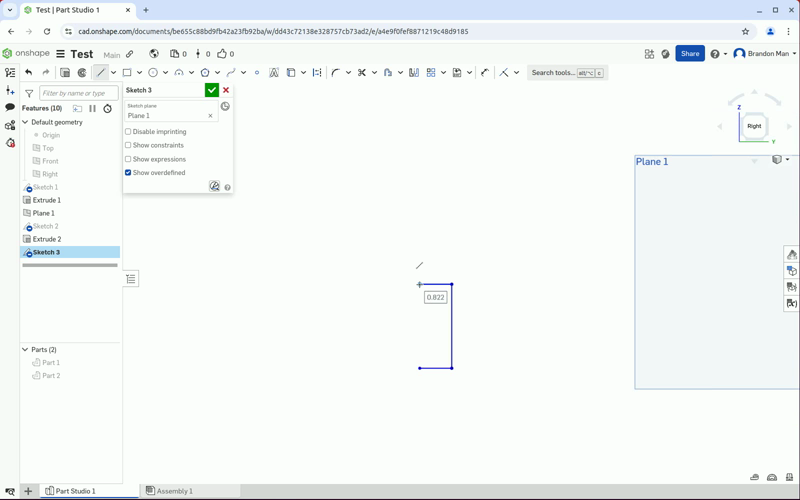
scroll(-6)
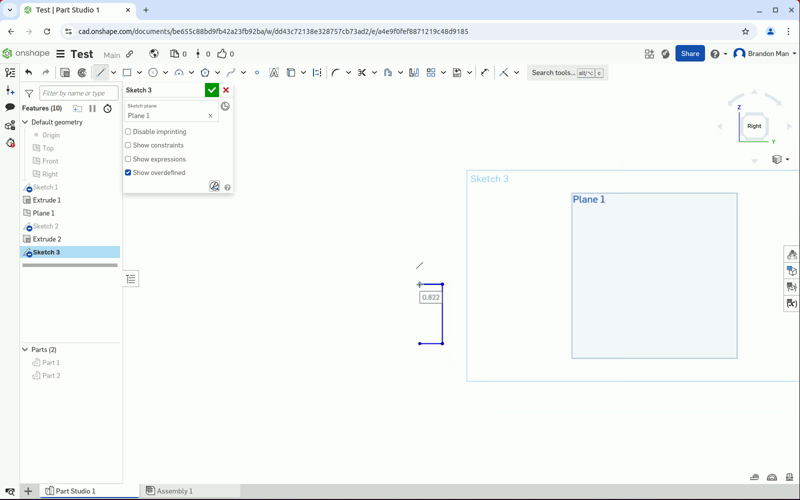
scroll(-6)
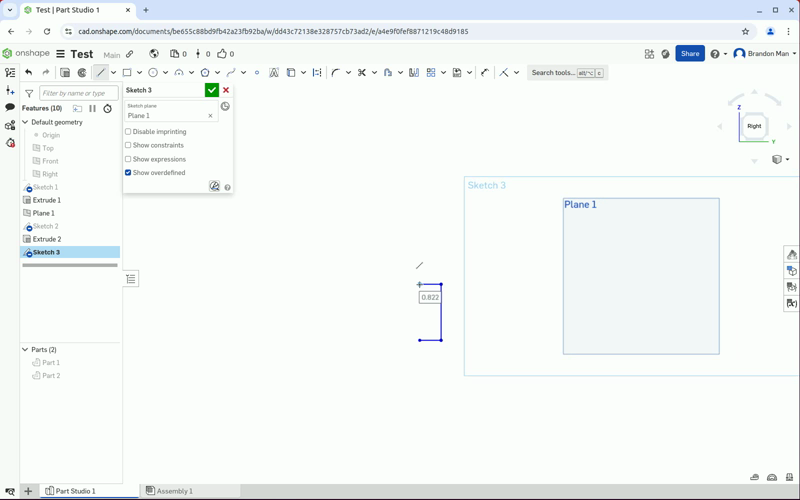
scroll(-6)
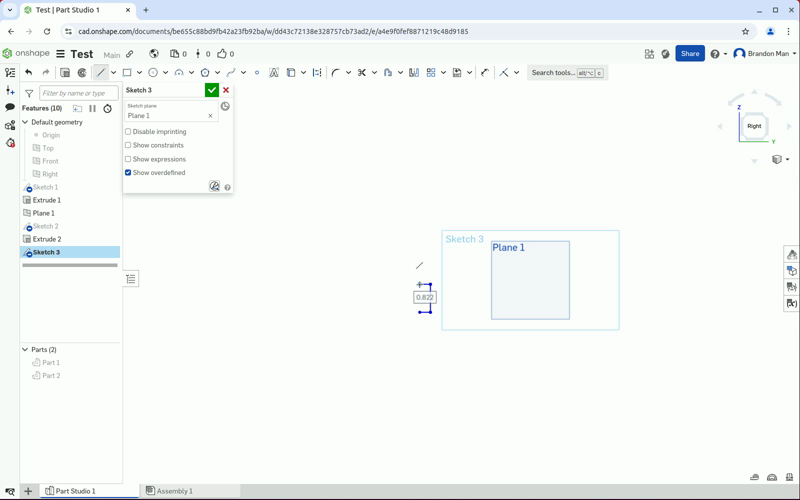
scroll(-6)
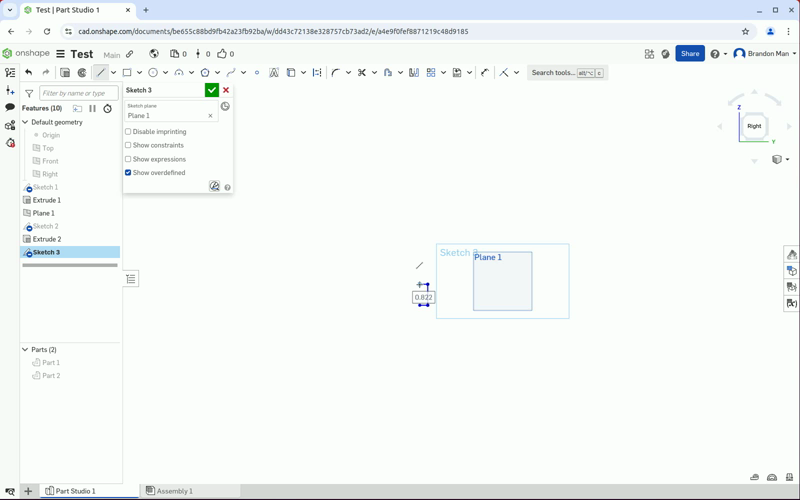
scroll(-6)
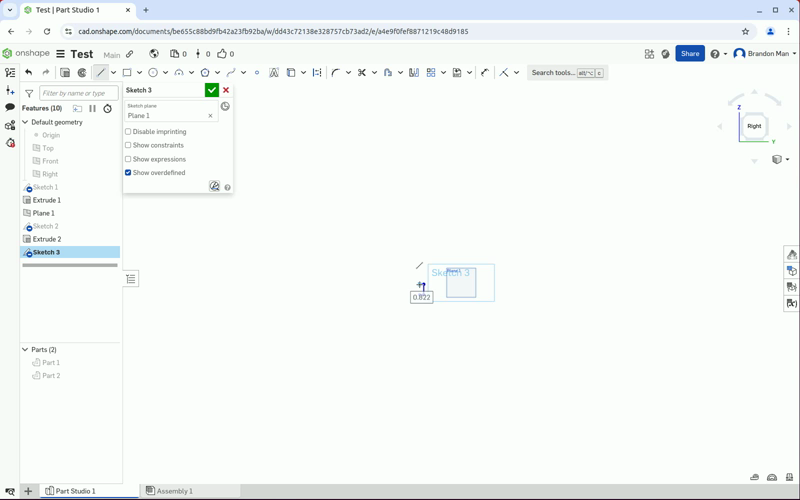
key_up(shift)
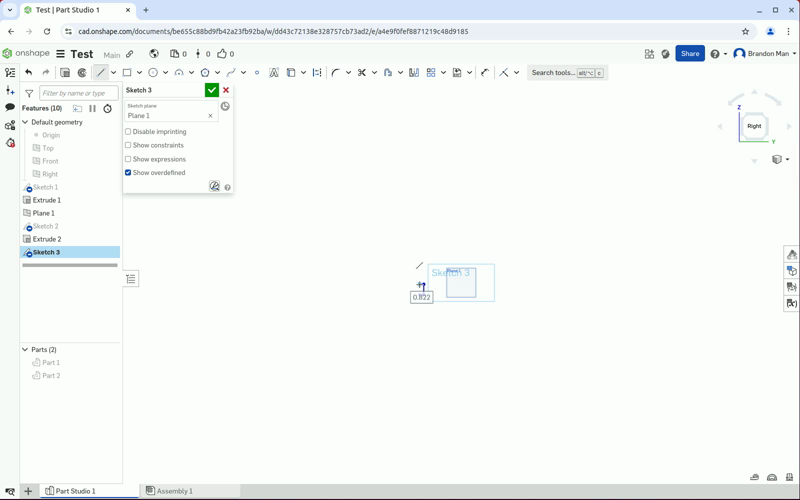
mouse_move(449, 284)
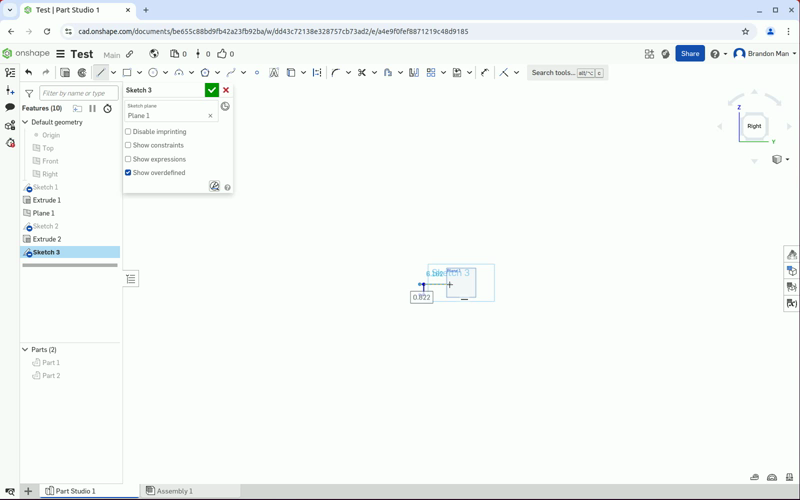
key_down(shift)
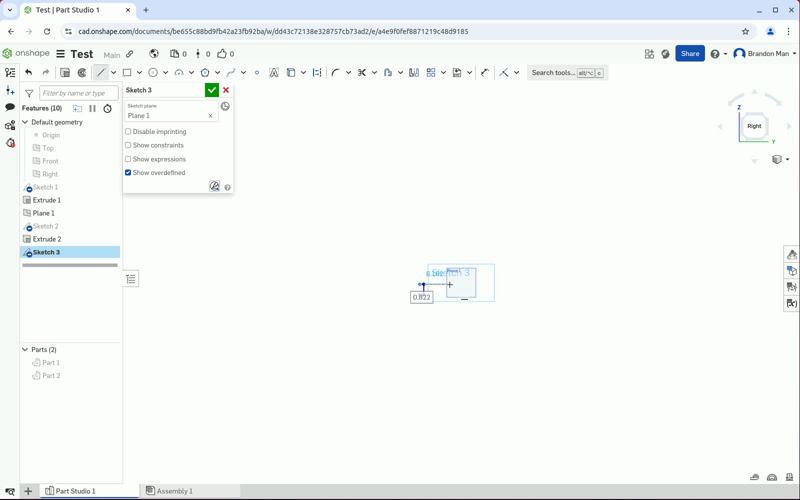
mouse_move(419, 294)
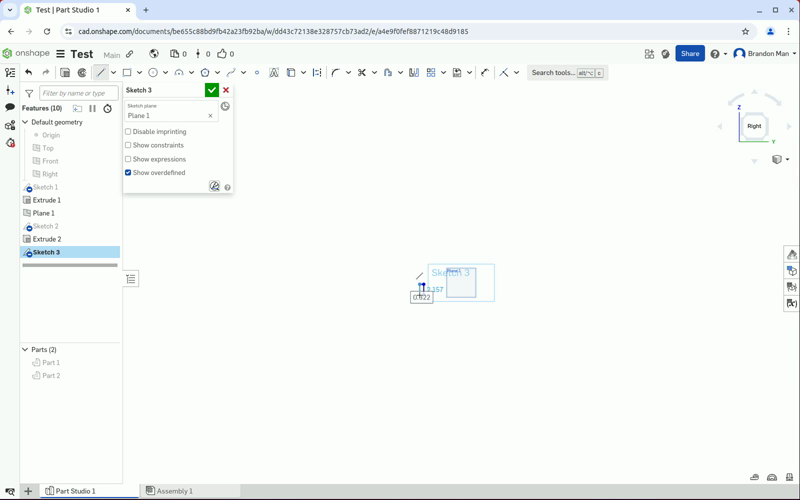
scroll(6)
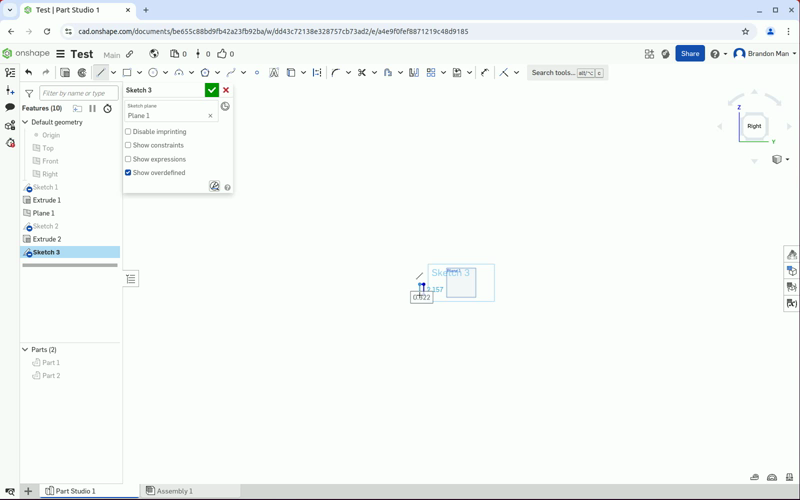
scroll(6)
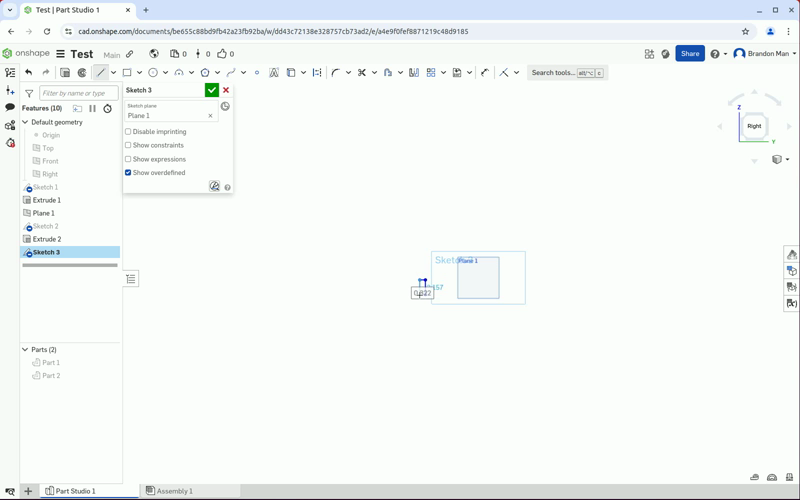
scroll(6)
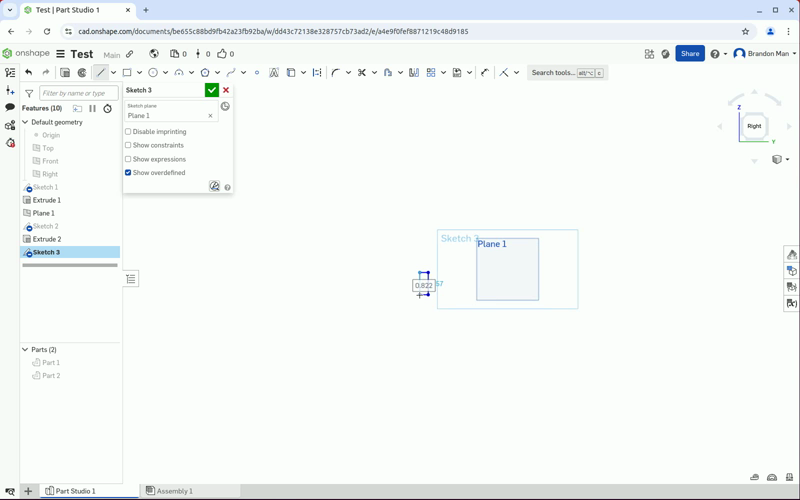
scroll(6)
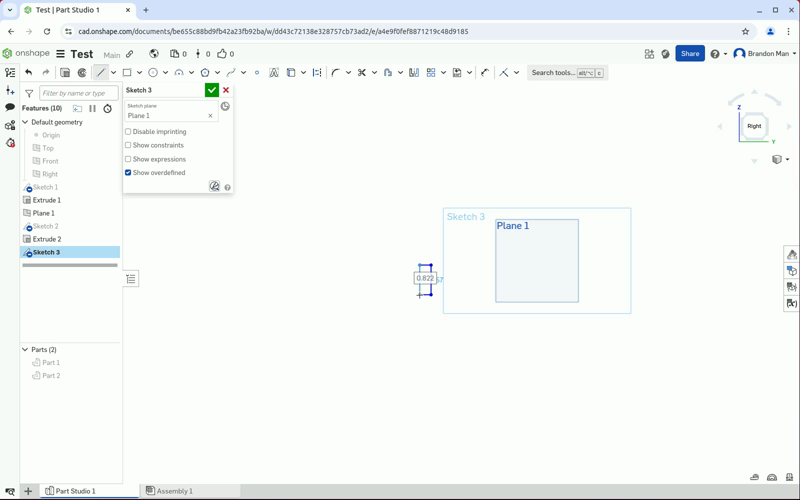
scroll(6)
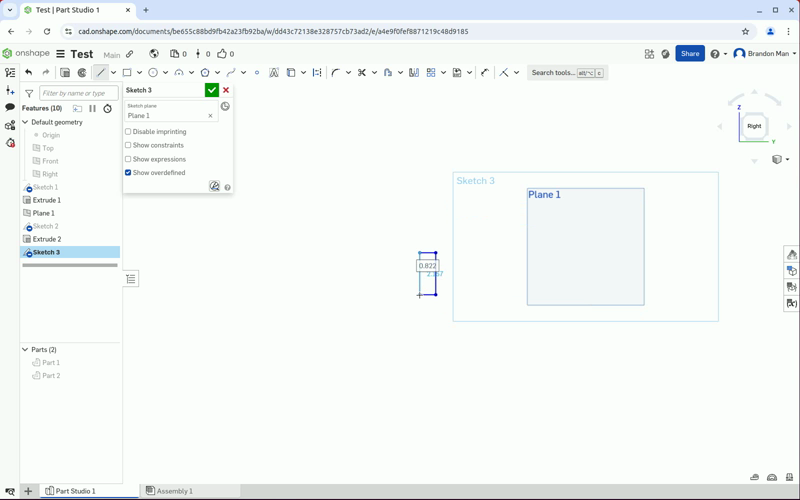
scroll(6)
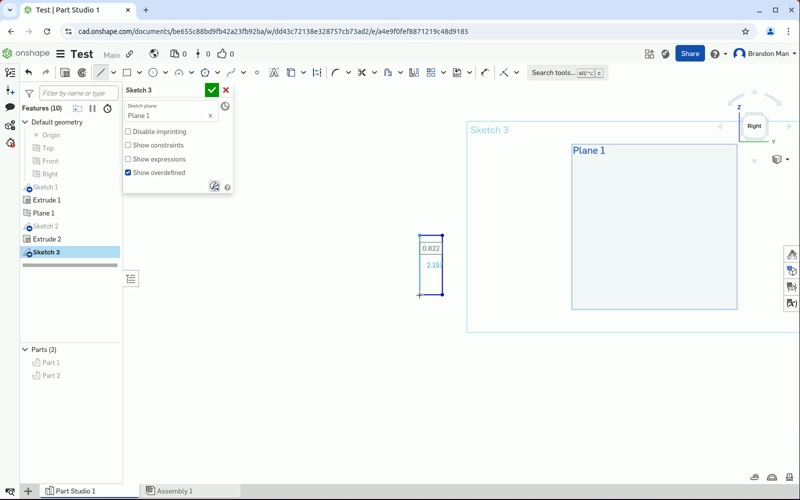
scroll(6)
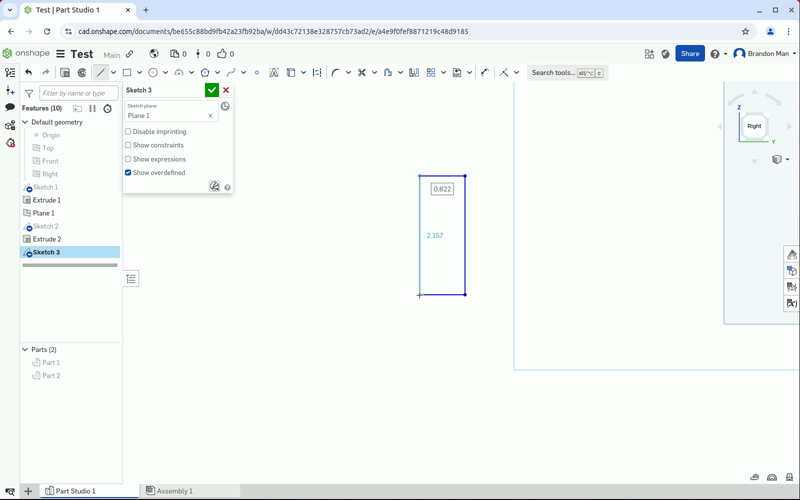
key_up(shift)
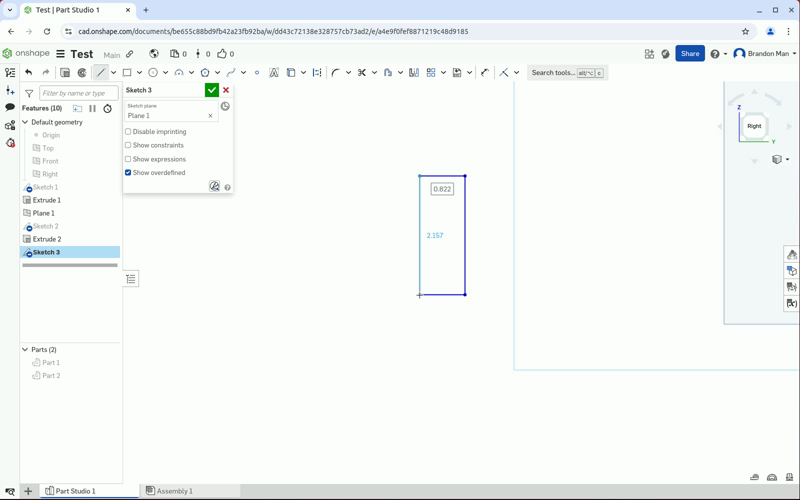
click(419, 294)
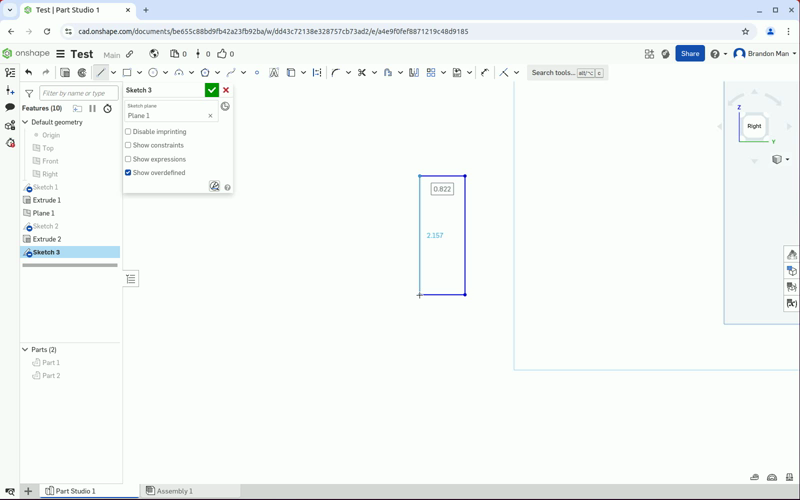
scroll(-6)
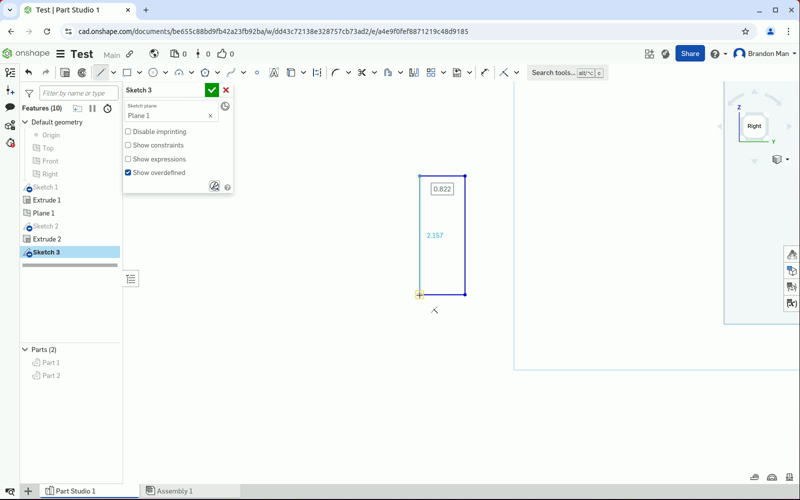
scroll(-6)
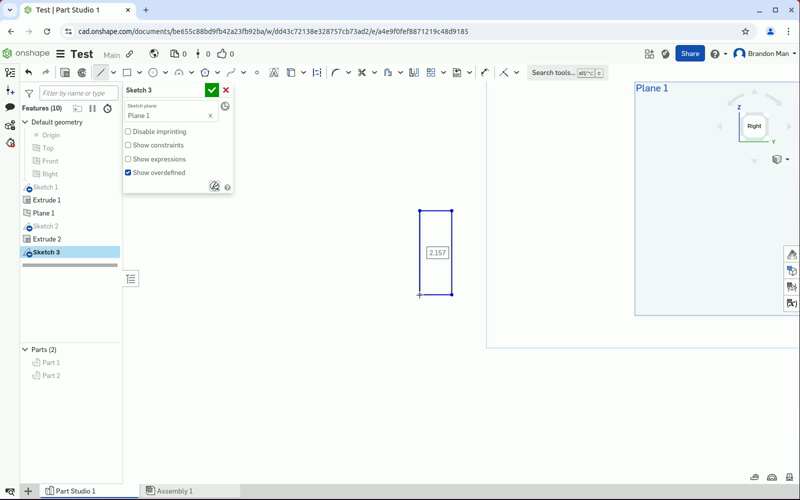
scroll(-6)
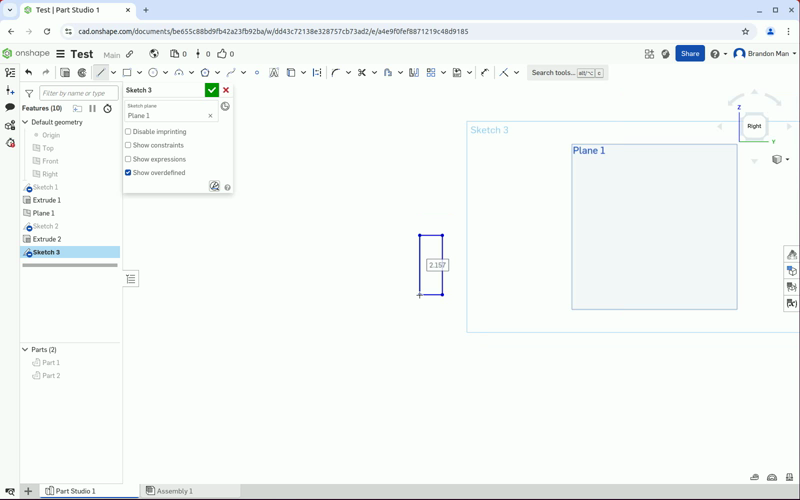
scroll(-6)
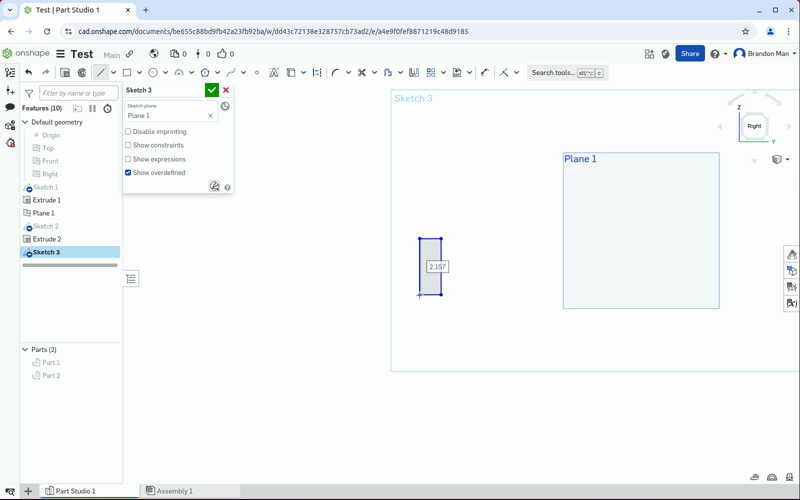
scroll(-6)
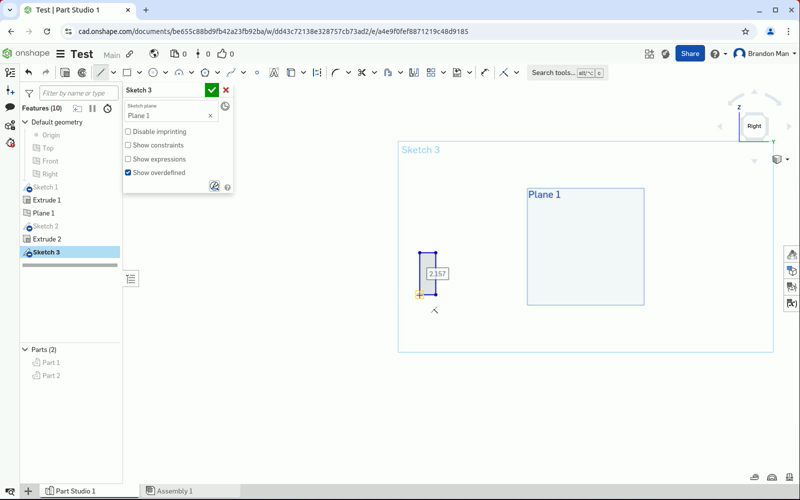
scroll(-6)
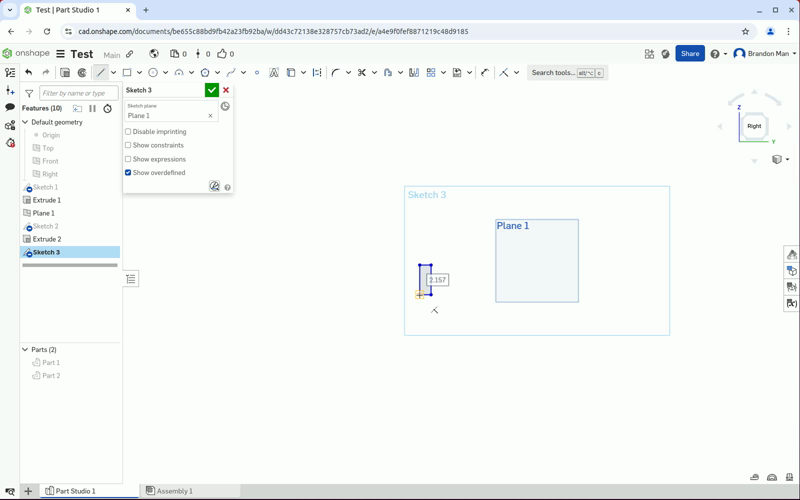
scroll(-6)
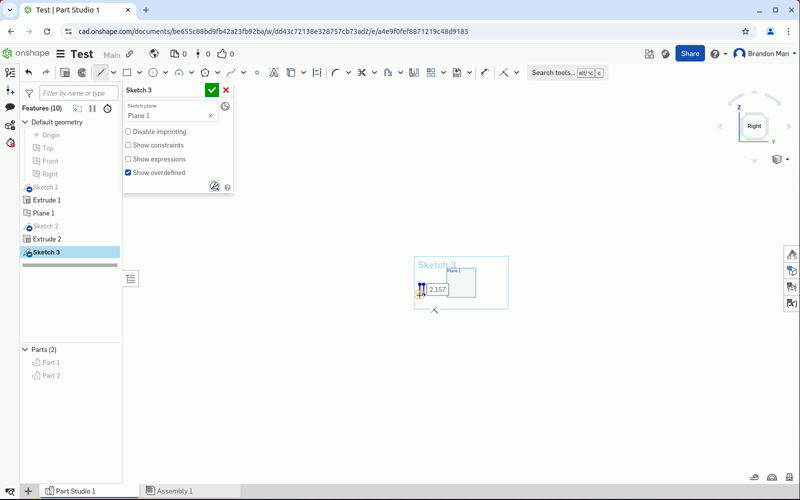
key(esc)
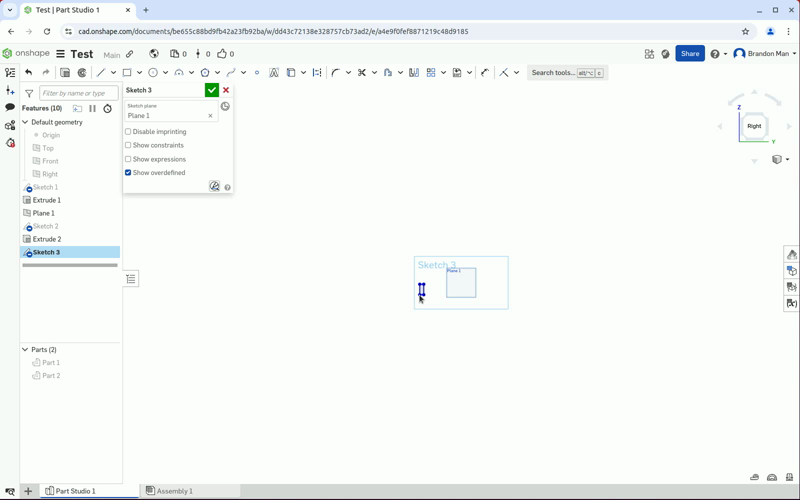
mouse_move(421, 288)
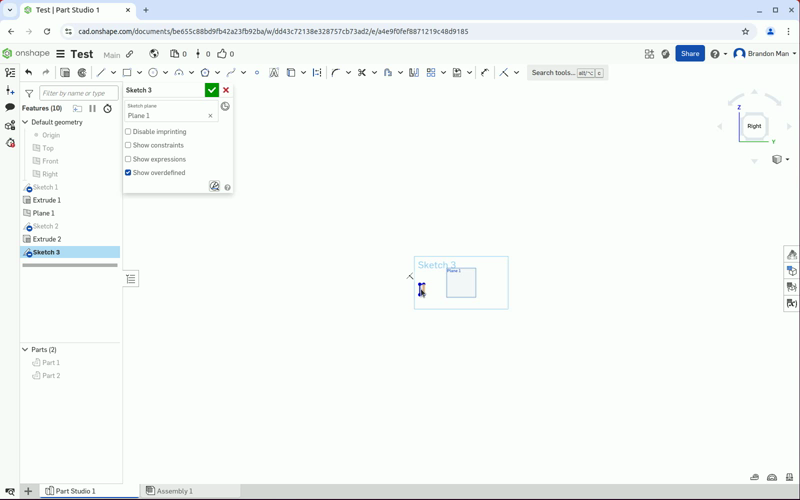
scroll(6)
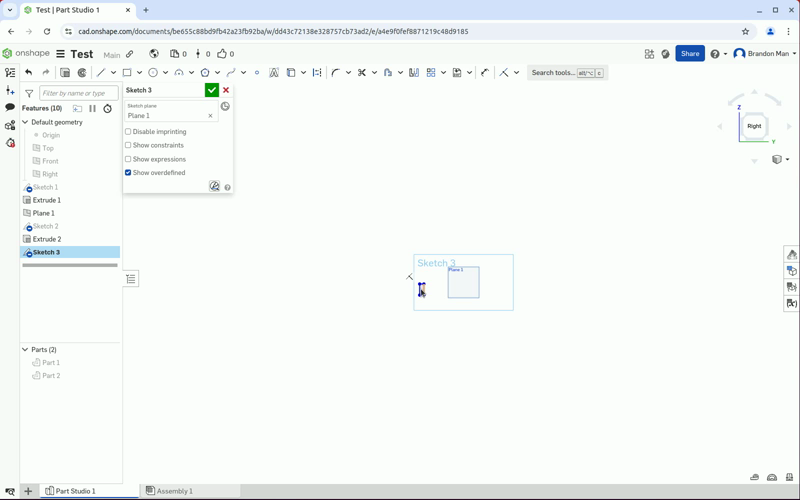
scroll(6)
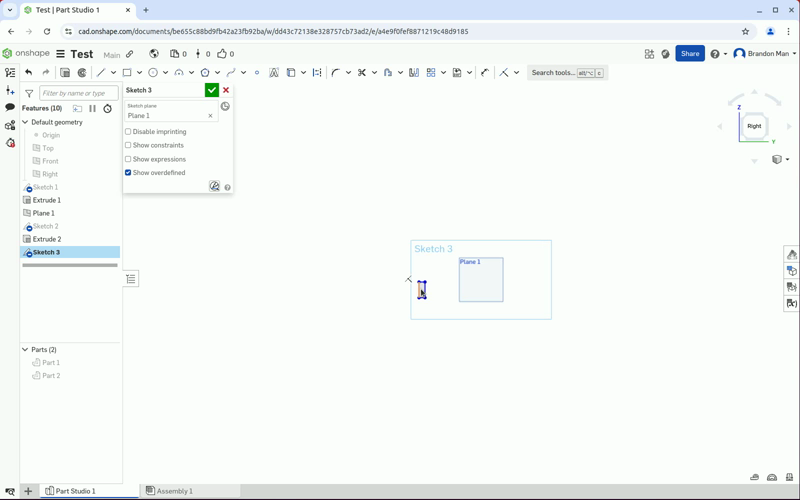
scroll(6)
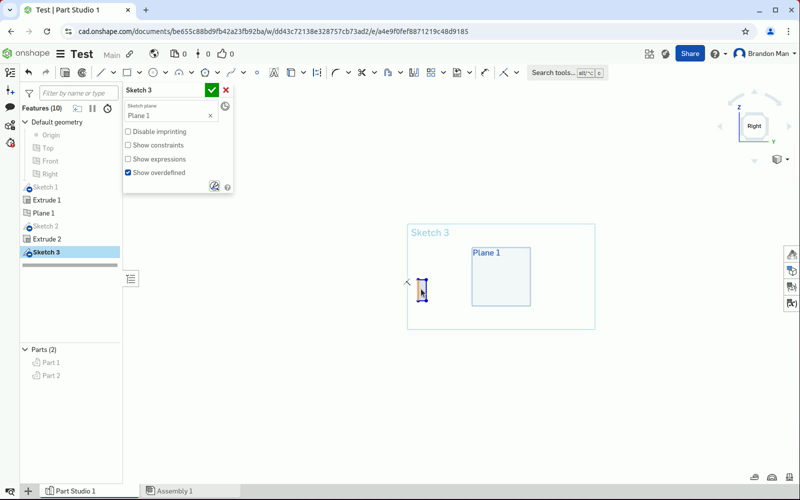
scroll(6)
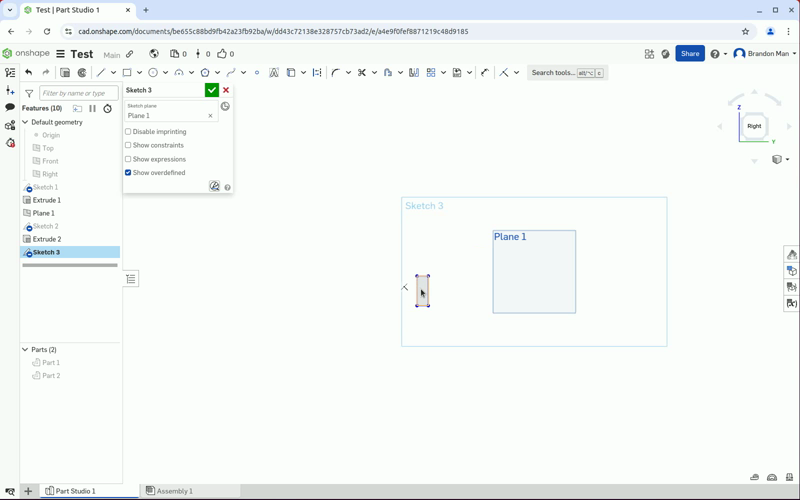
scroll(6)
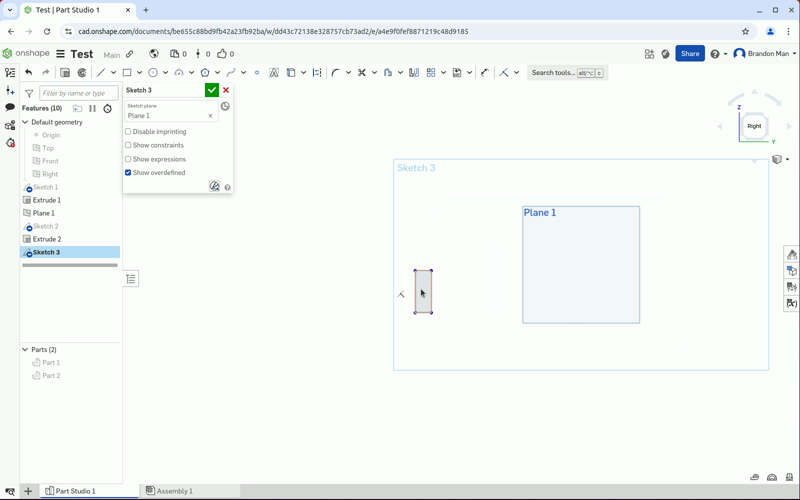
scroll(6)
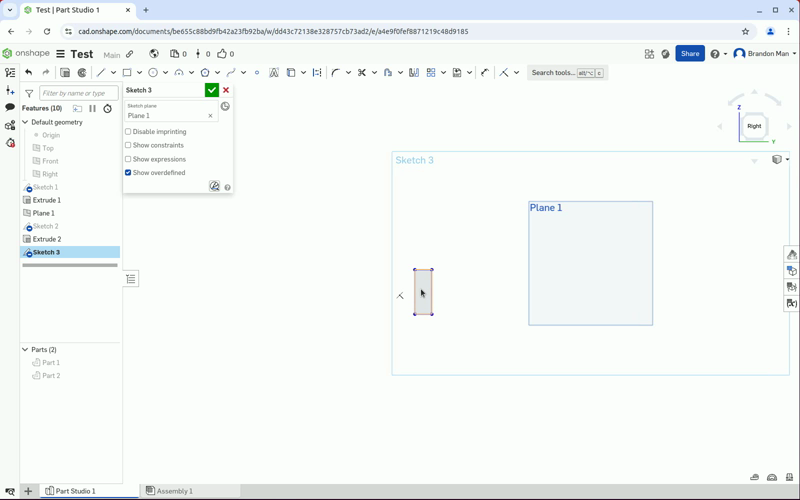
scroll(6)
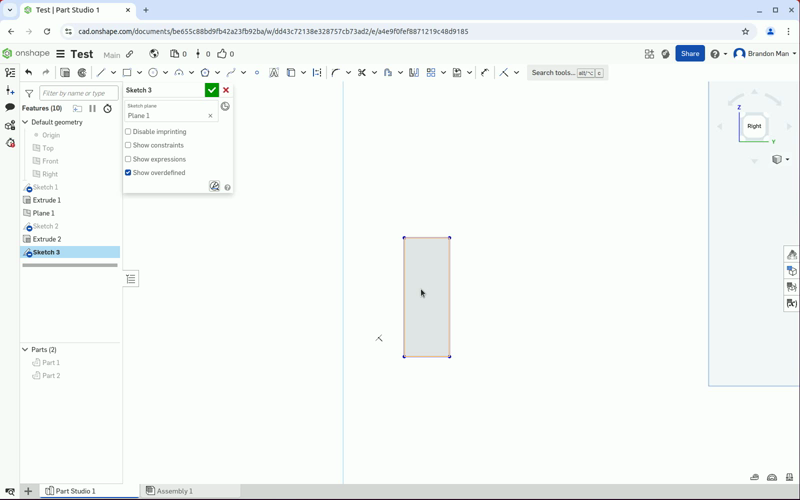
click(421, 288)
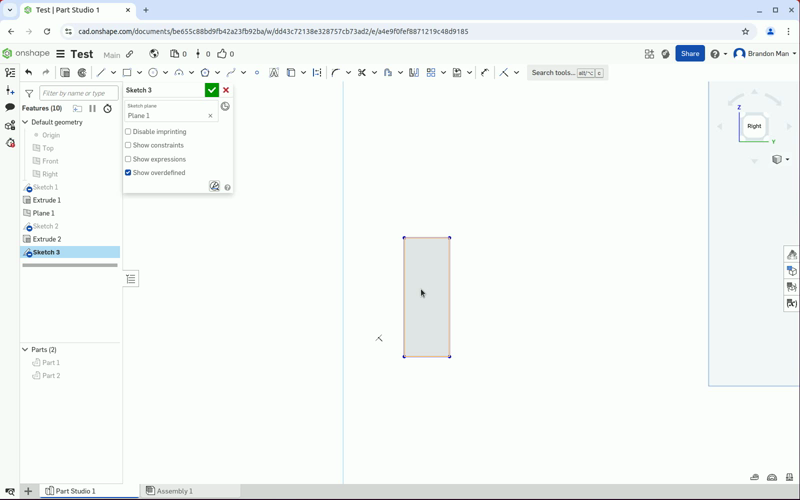
scroll(-6)
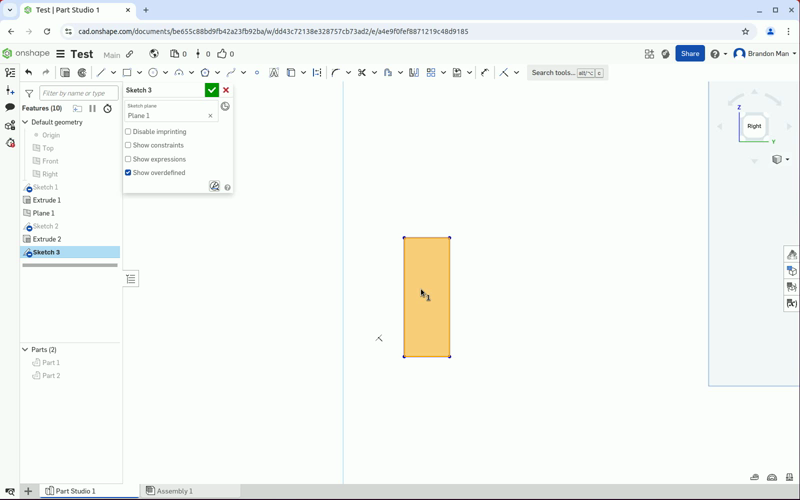
scroll(-6)
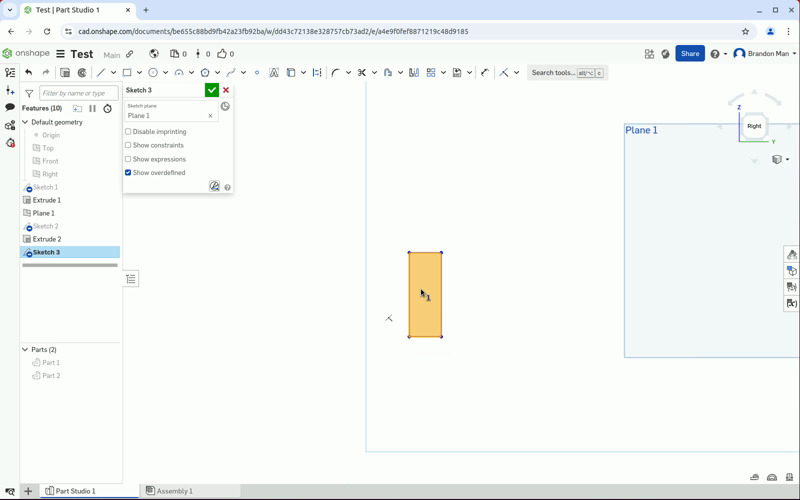
scroll(-6)
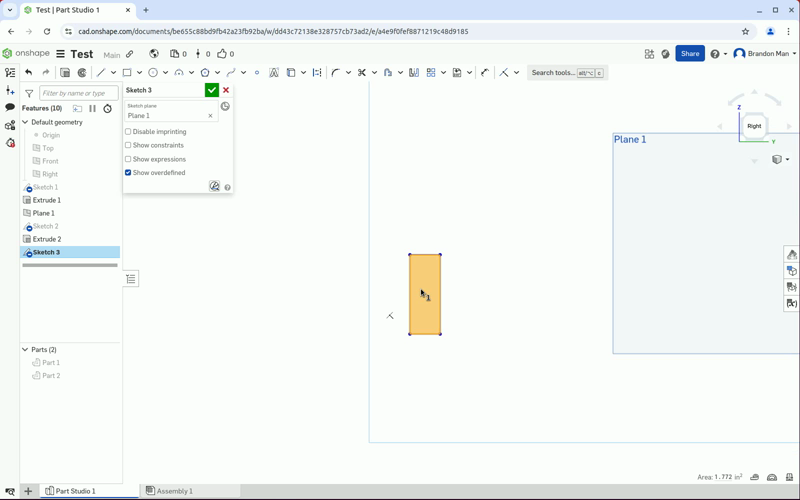
scroll(-6)
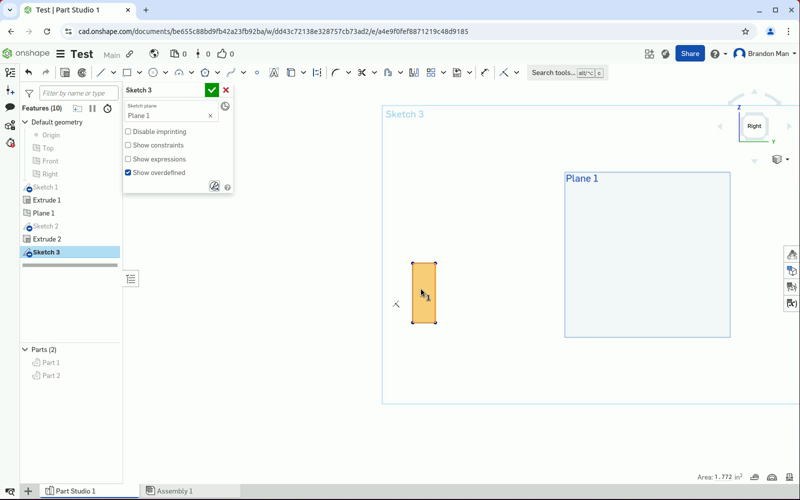
scroll(-6)
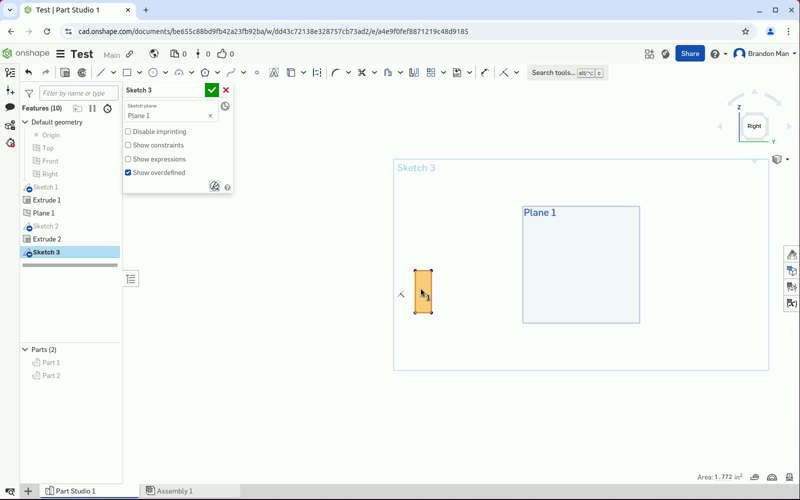
scroll(-6)
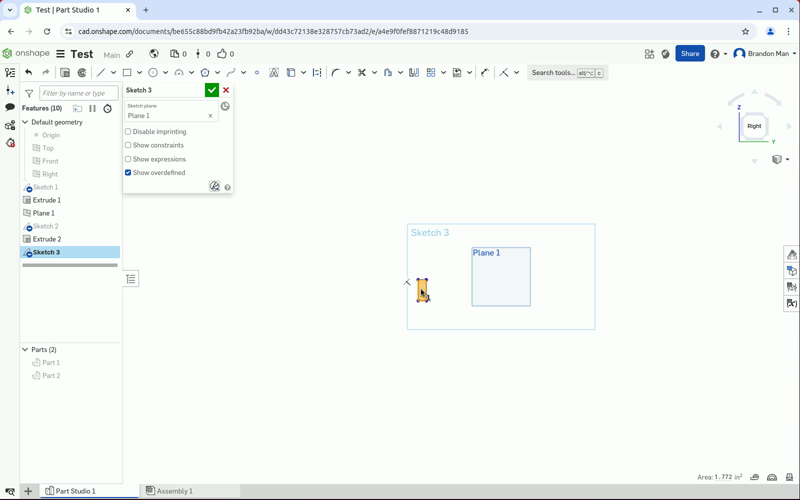
scroll(-6)
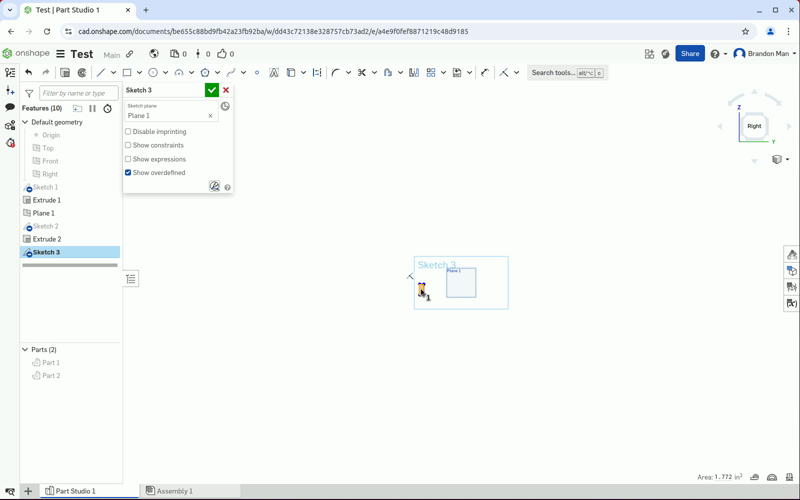
mouse_move(73, 352)
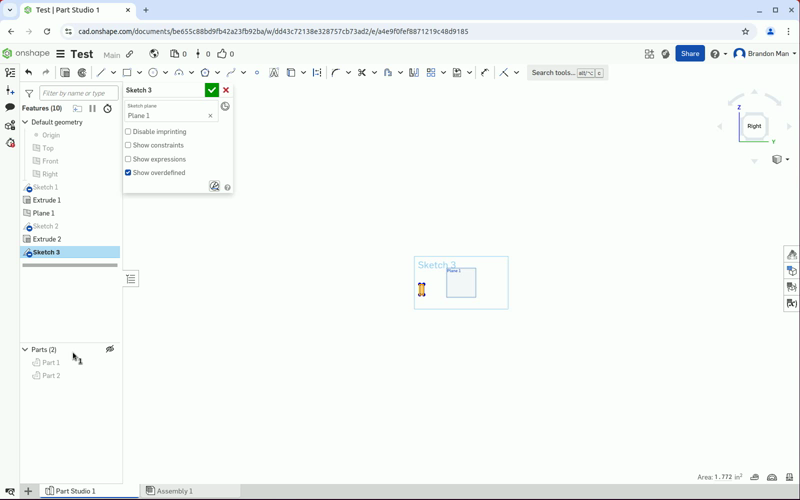
key(shift+y)
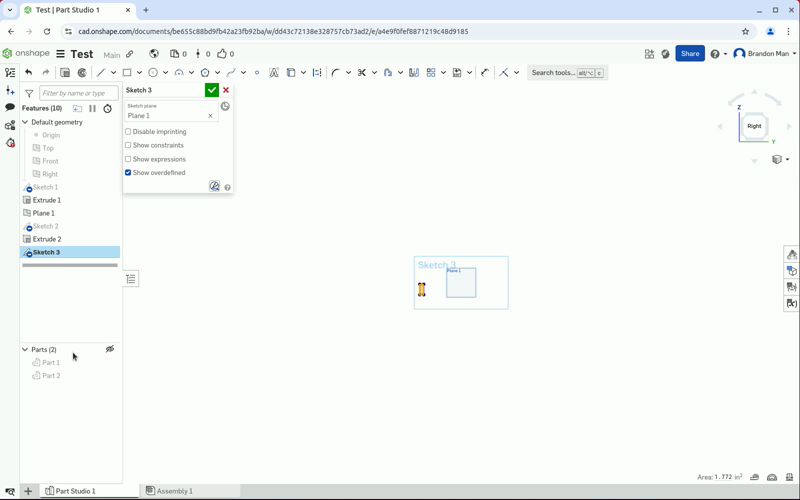
key(shift+e)
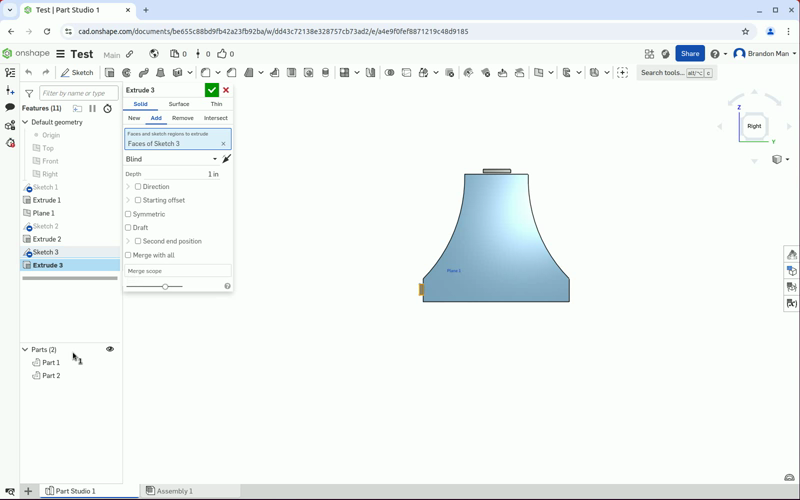
mouse_move(143, 106)
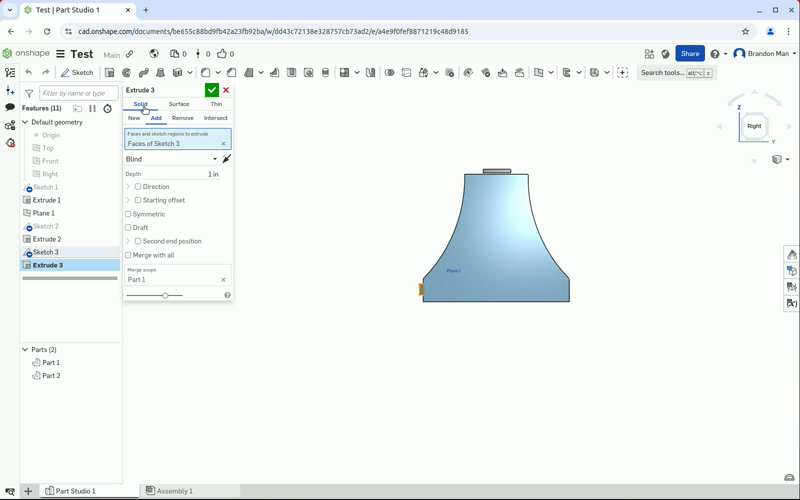
click(143, 106)
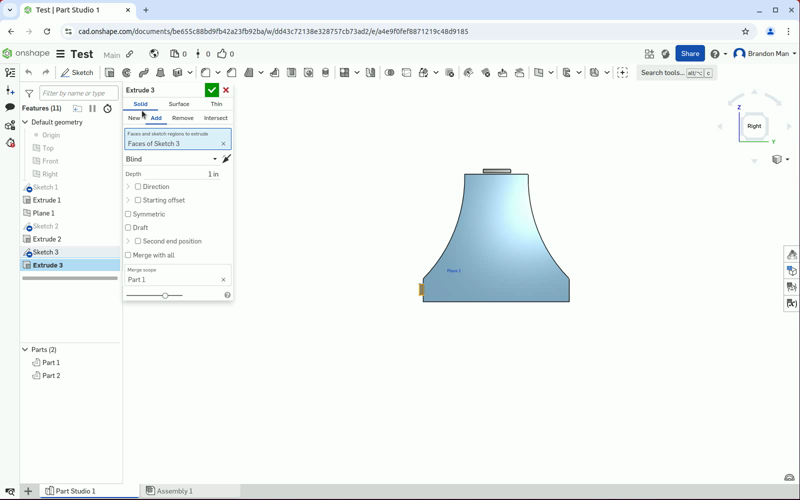
mouse_move(137, 120)
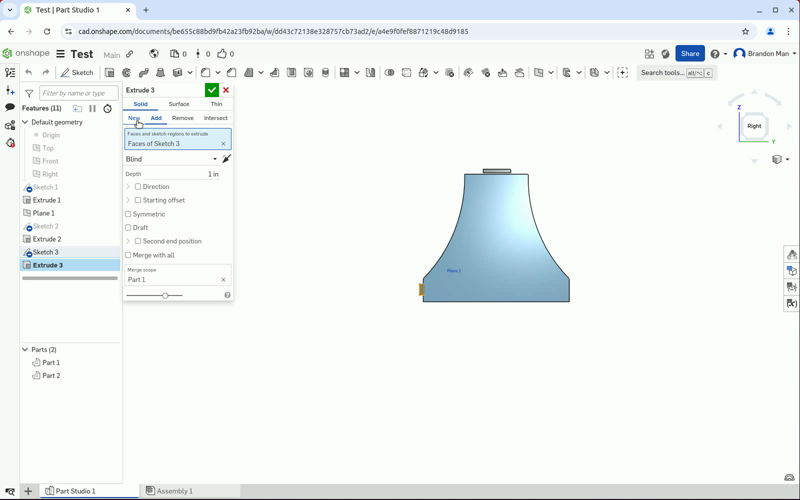
click(137, 120)
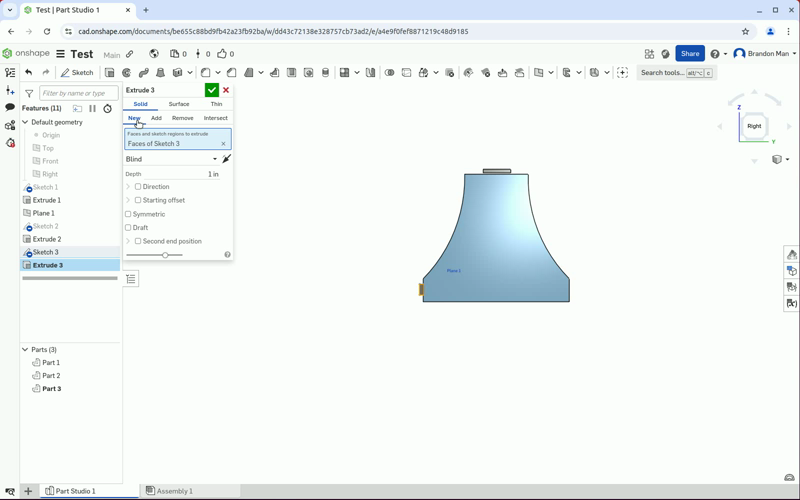
key(tab, 4)
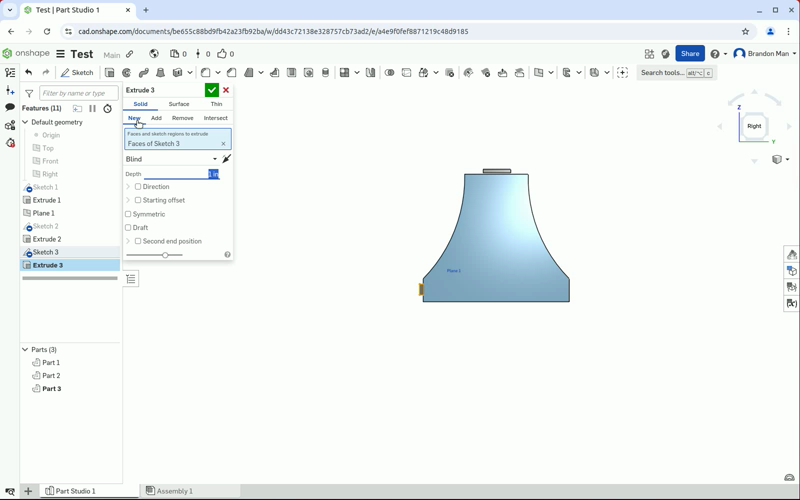
text(-0.722)
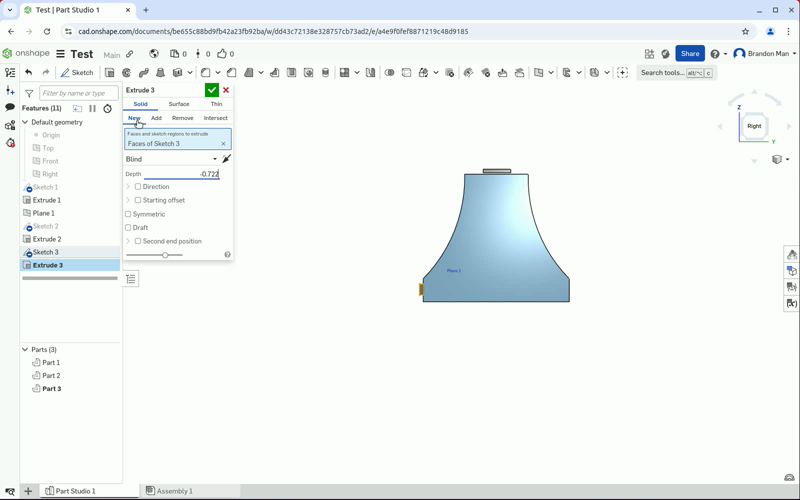
key(enter)
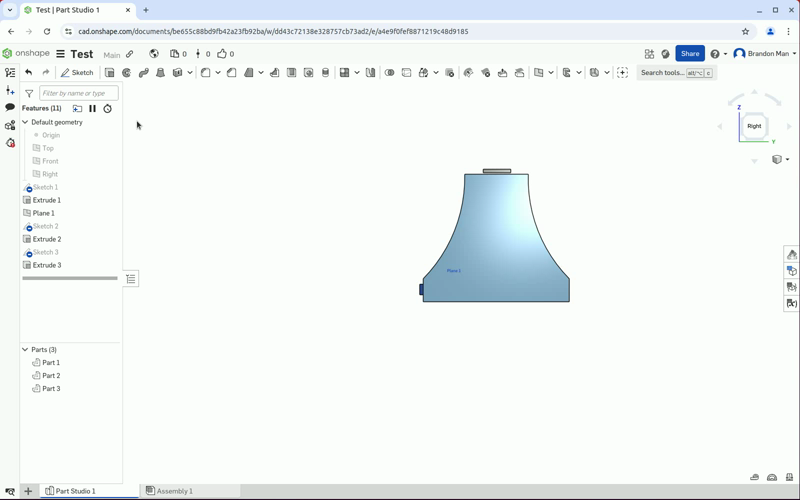
key(shift+h)
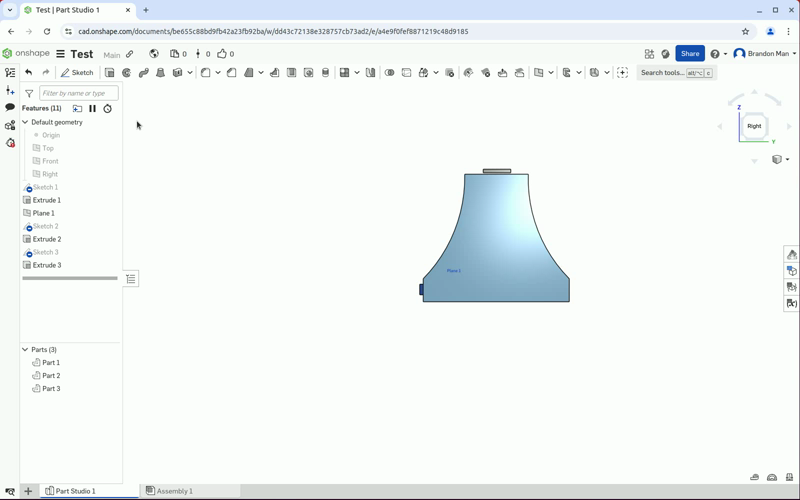
key(shift+h)
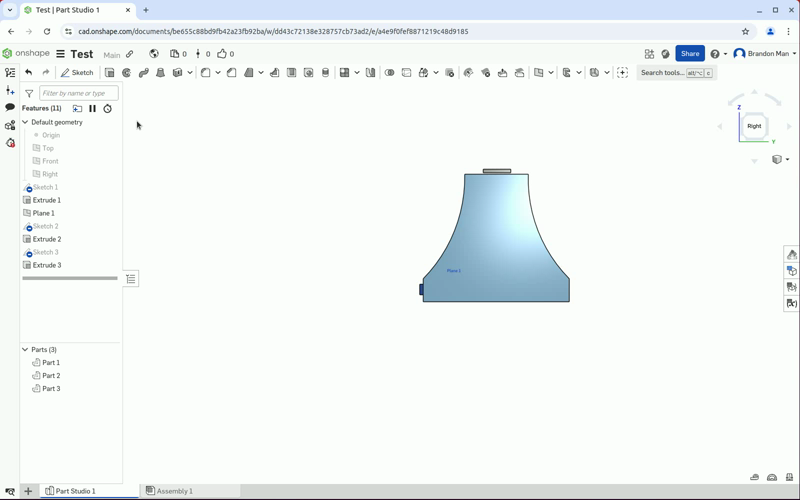
mouse_move(73, 189)
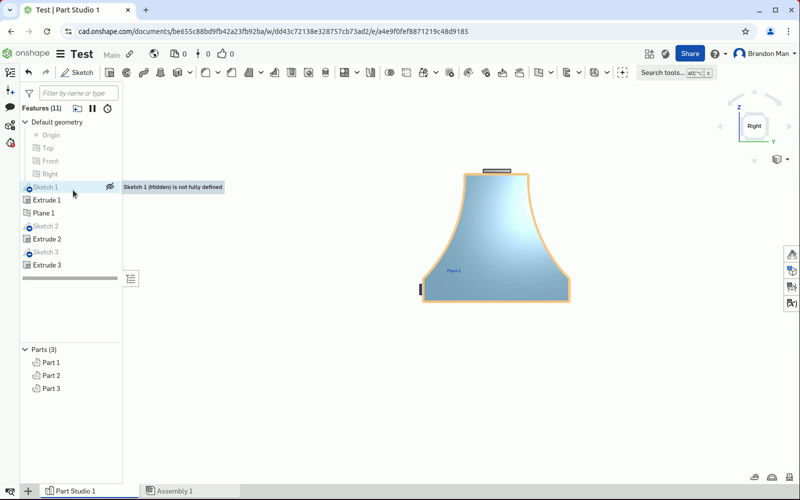
click(73, 189)
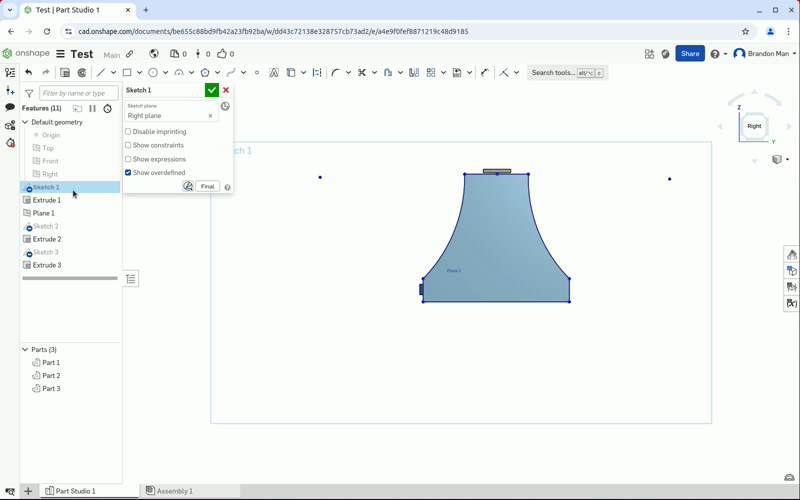
mouse_move(229, 92)
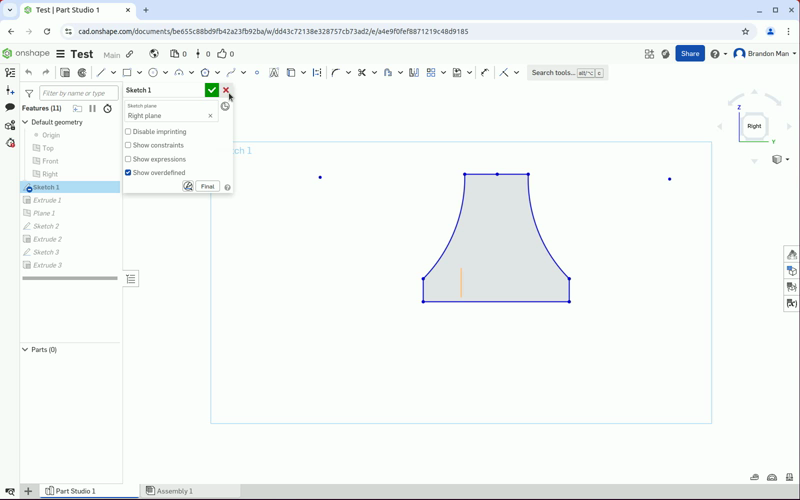
click(229, 92)
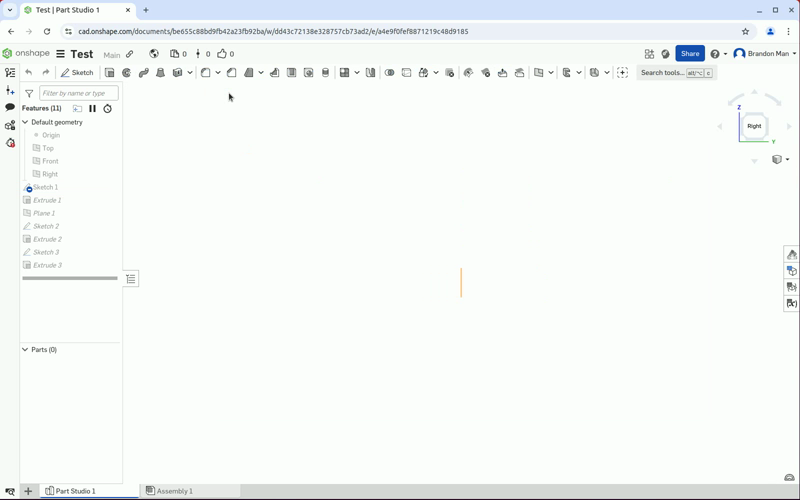
key(shift+s)
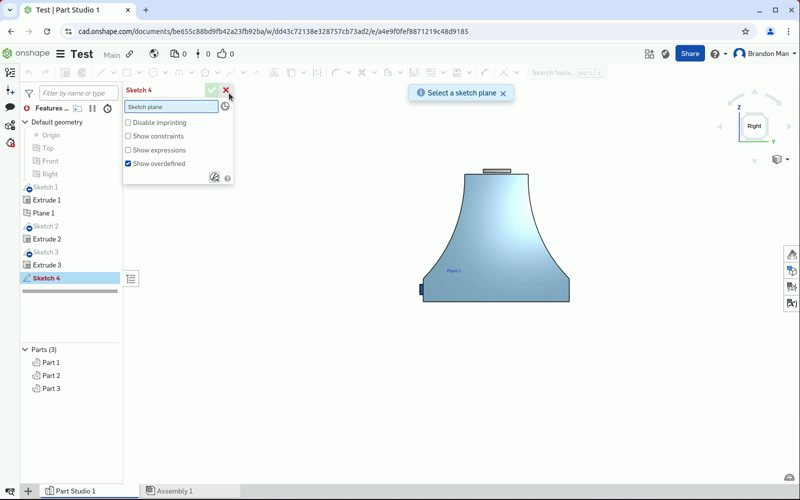
mouse_move(73, 215)
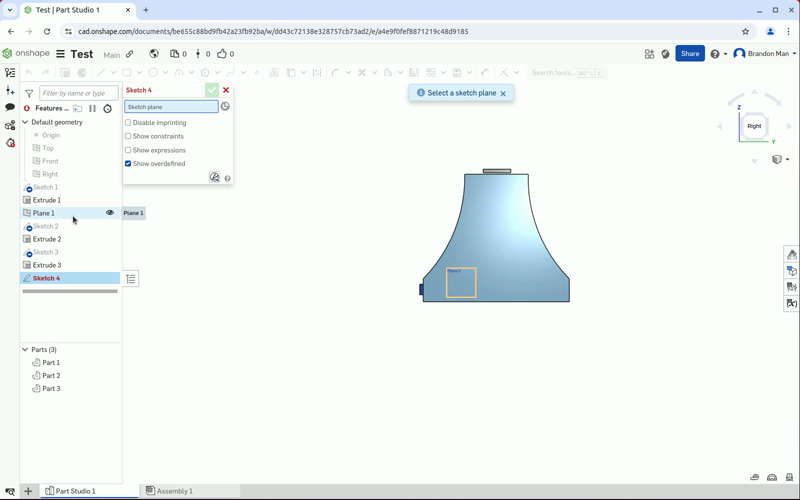
click(73, 215)
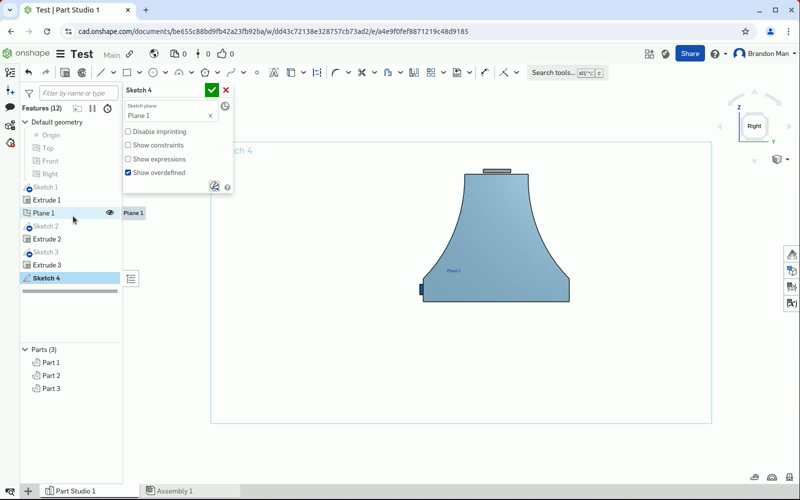
mouse_move(73, 352)
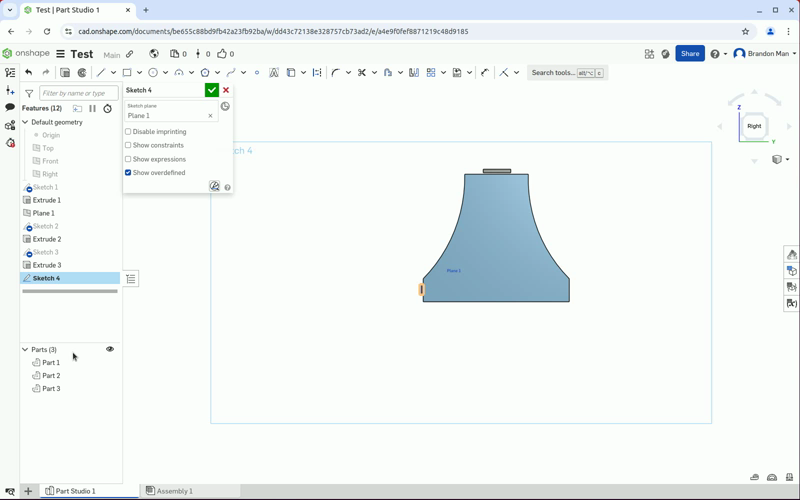
key(y)
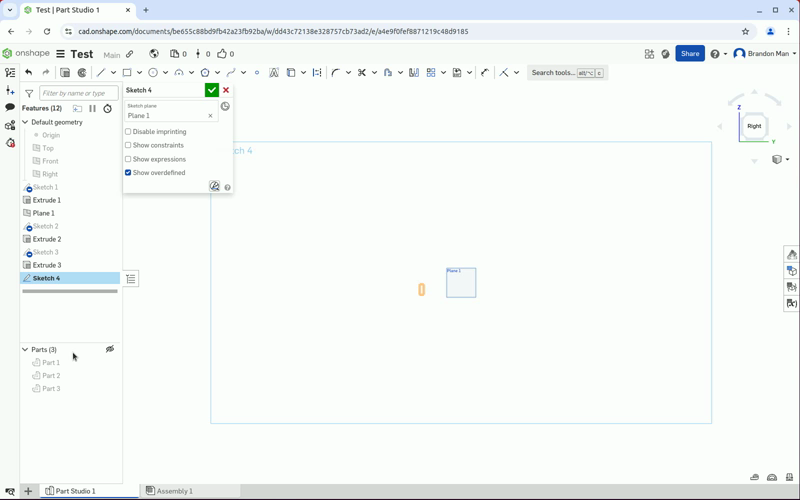
key(l)
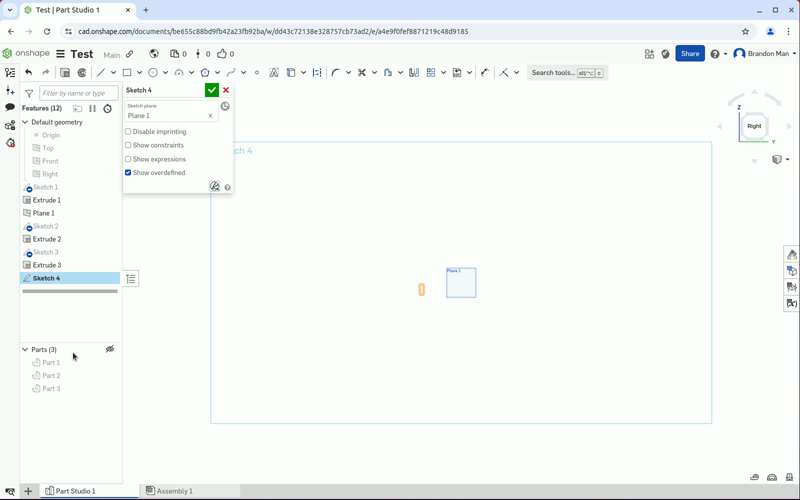
key_down(shift)
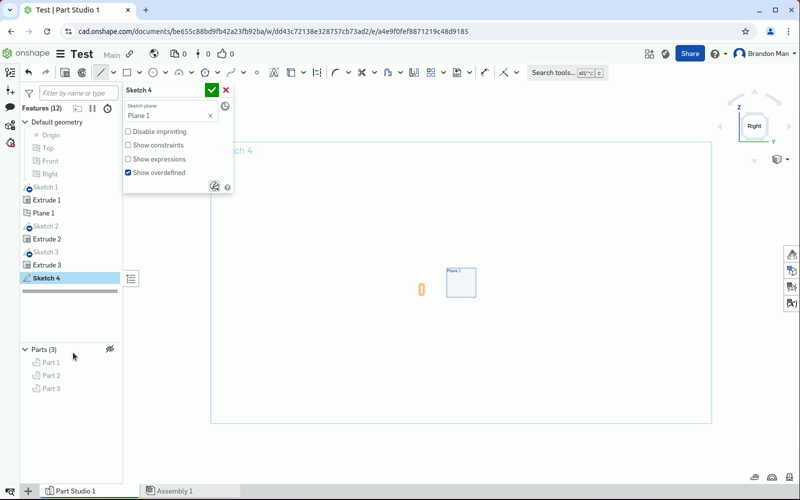
mouse_move(454, 305)
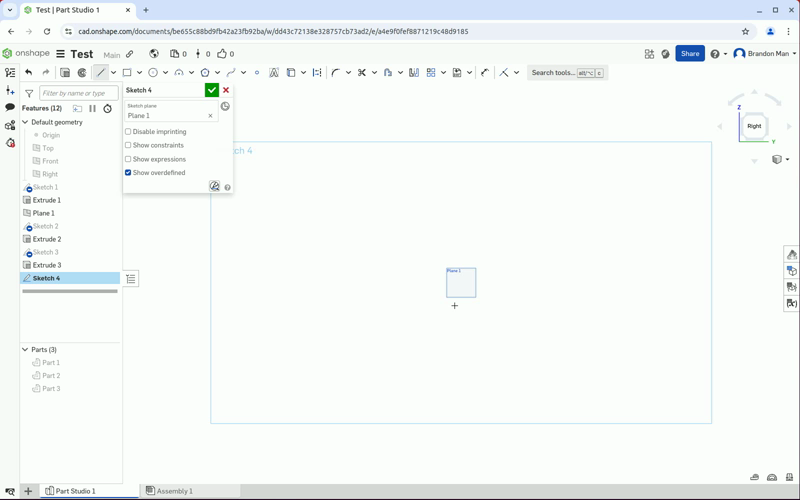
click(454, 305)
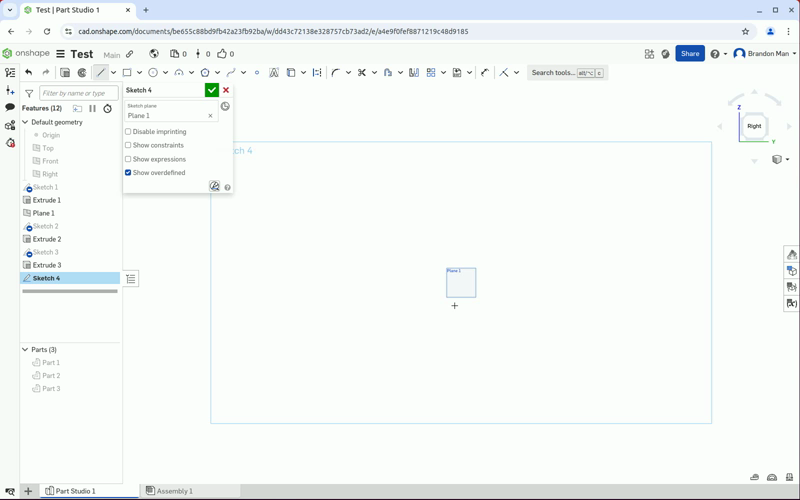
key_up(shift)
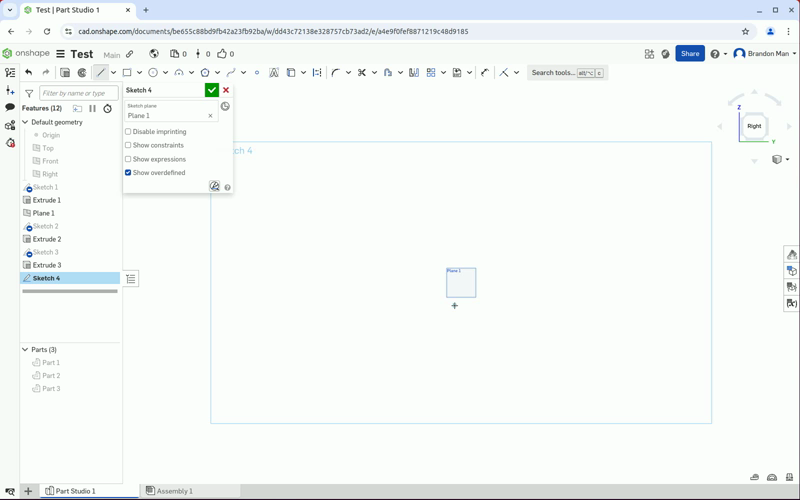
key_down(shift)
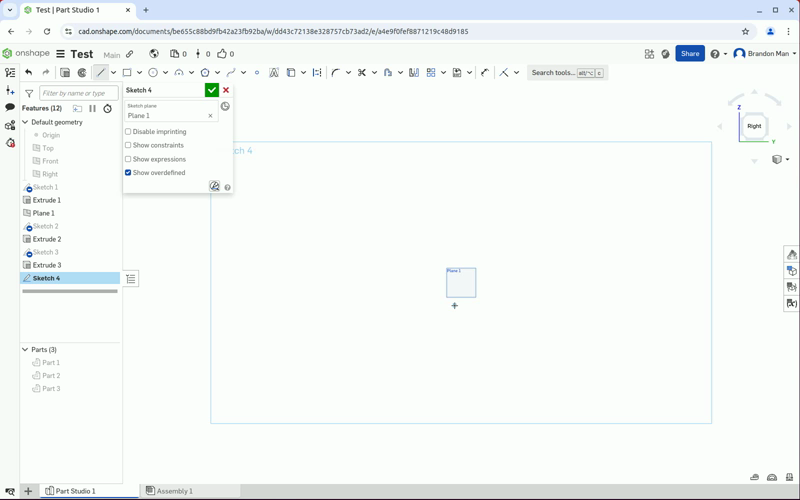
mouse_move(484, 305)
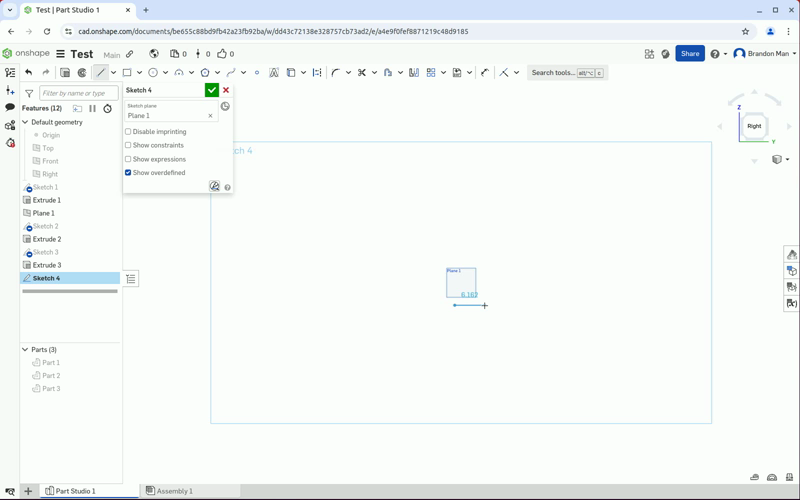
mouse_move(482, 305)
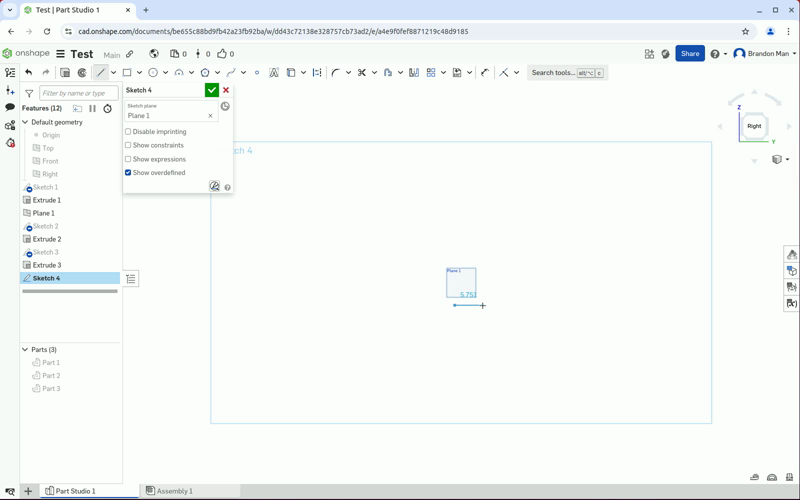
click(482, 305)
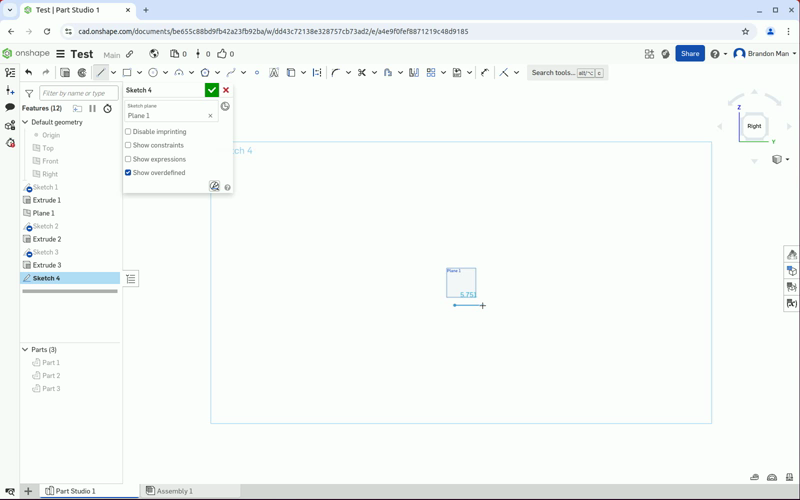
key_up(shift)
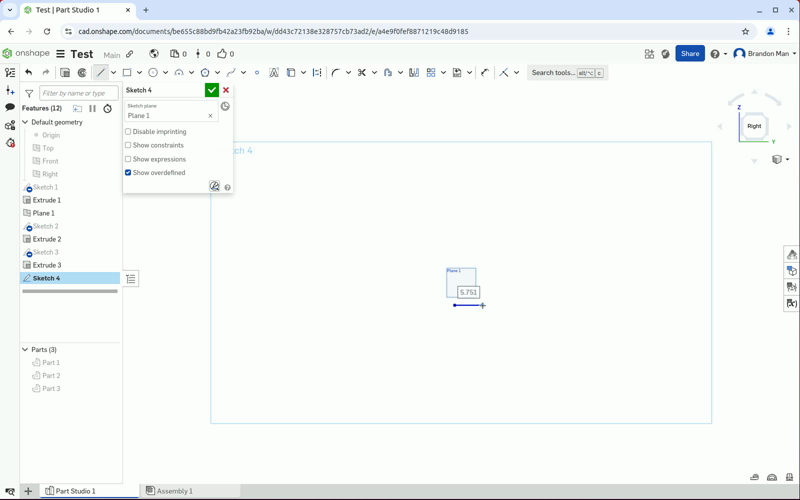
key_down(shift)
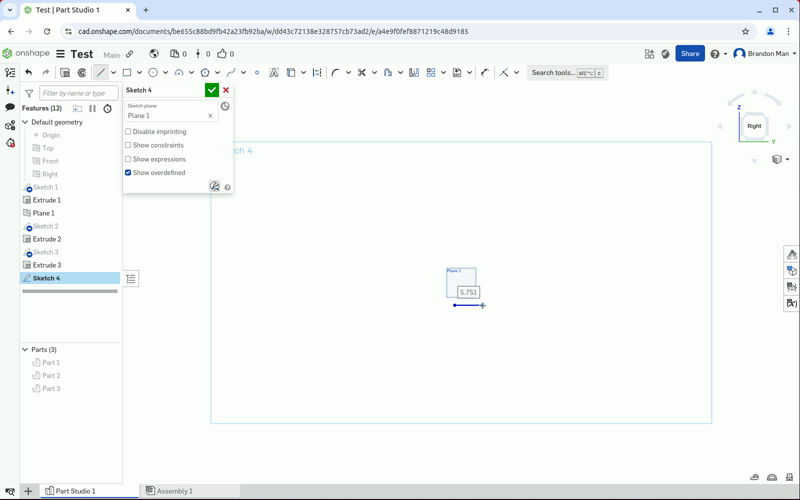
mouse_move(512, 305)
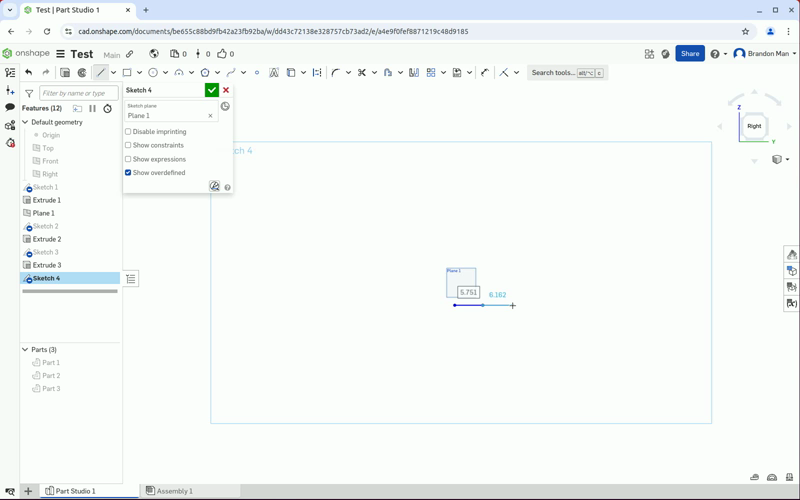
mouse_move(482, 301)
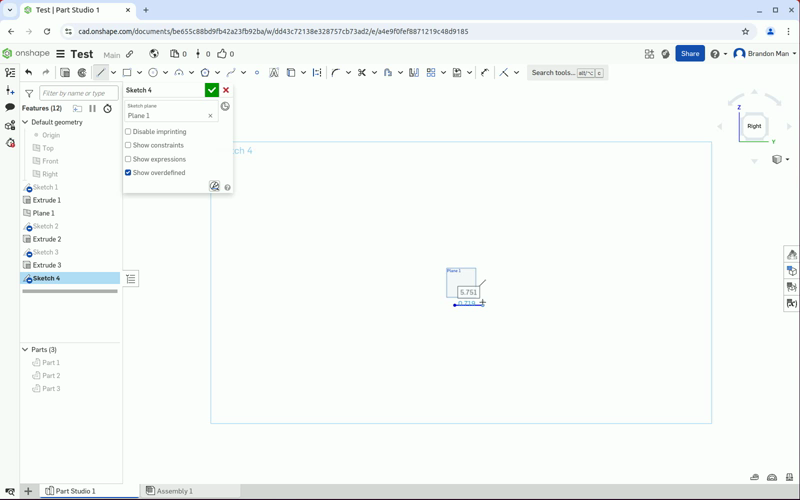
scroll(6)
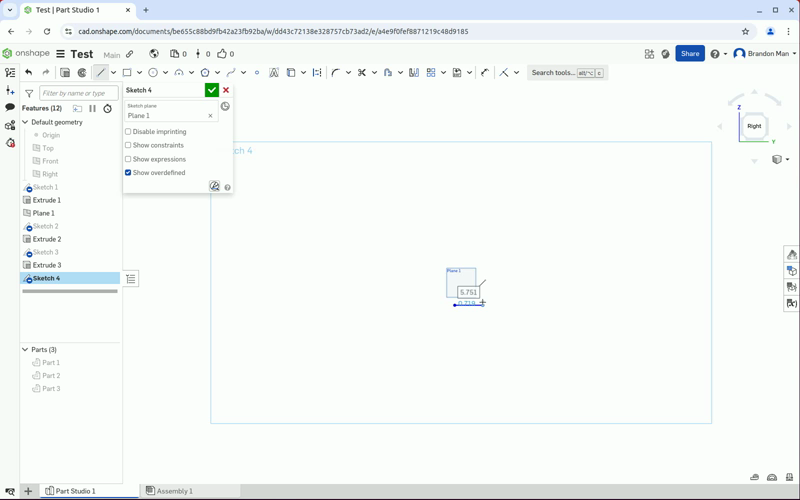
scroll(6)
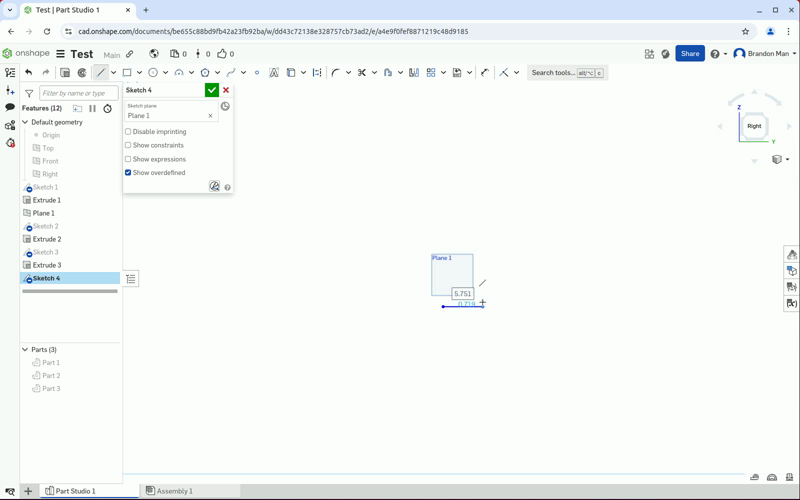
scroll(6)
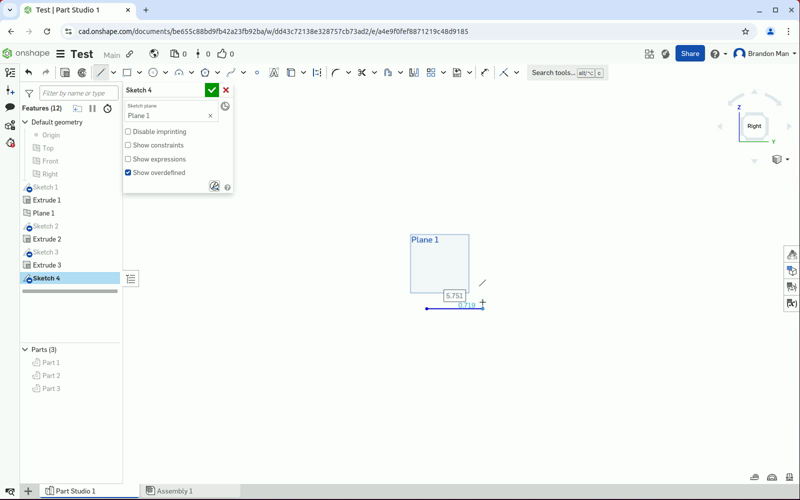
scroll(6)
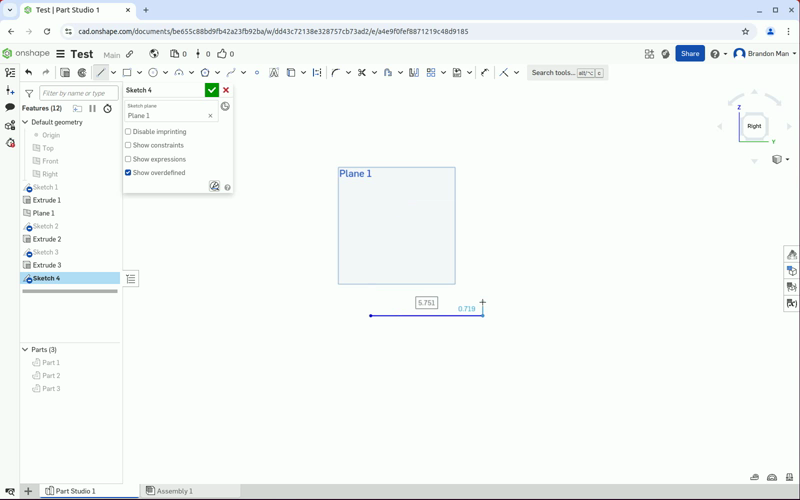
scroll(6)
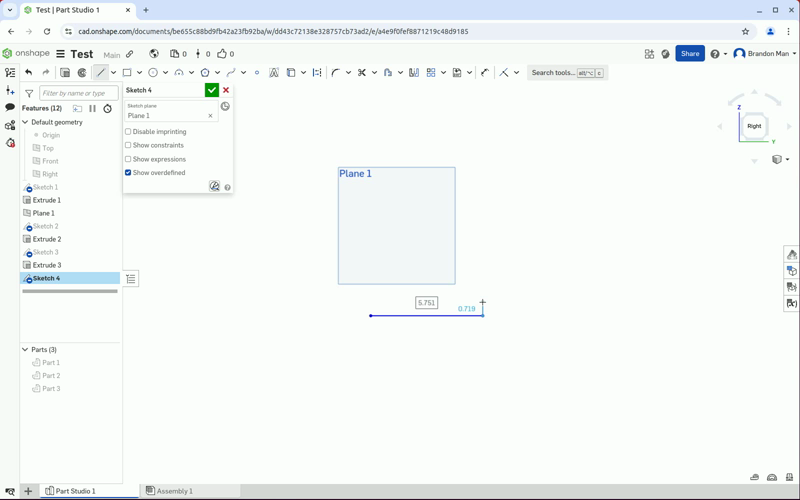
scroll(6)
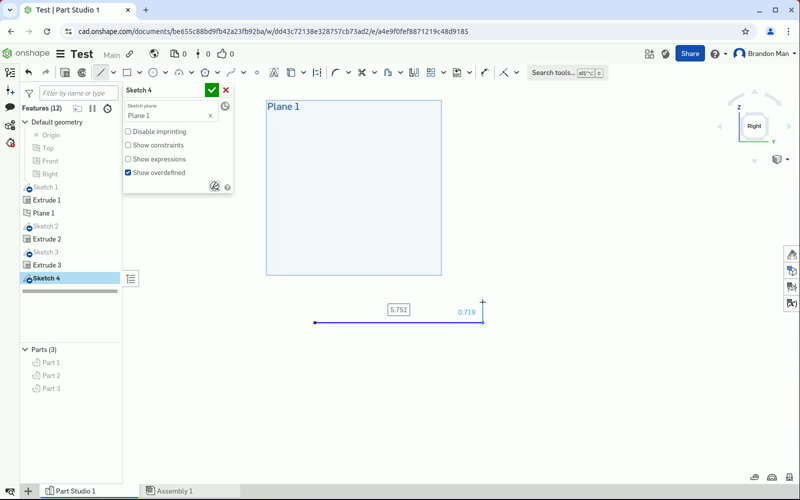
scroll(6)
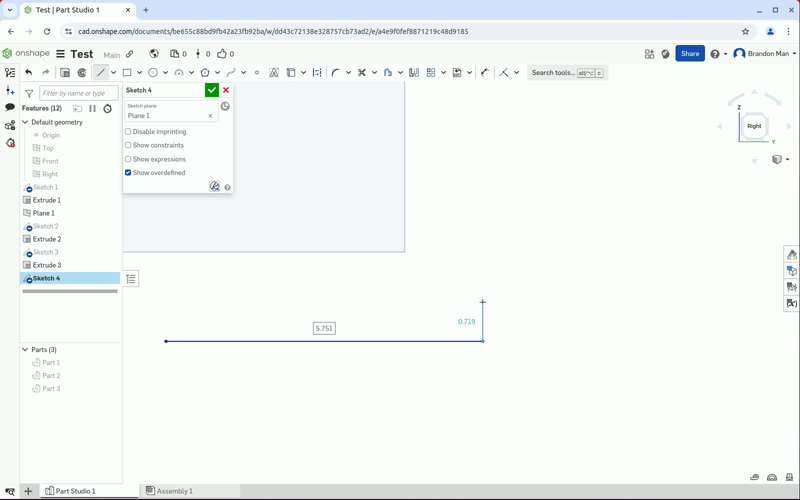
click(482, 301)
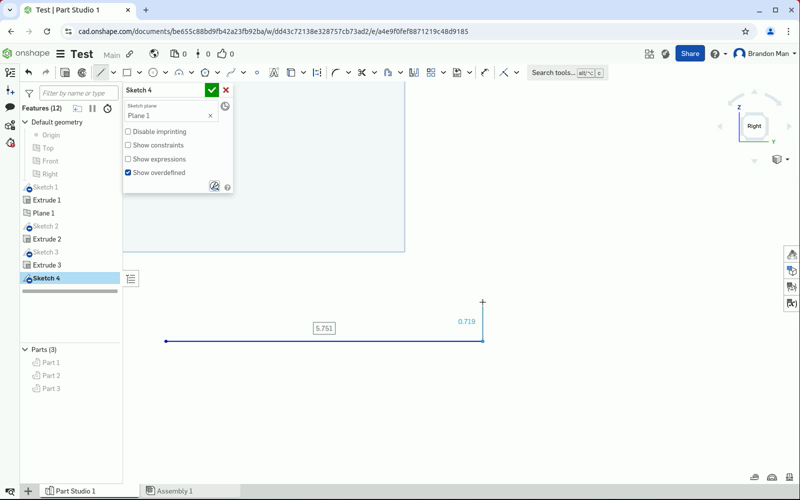
scroll(-6)
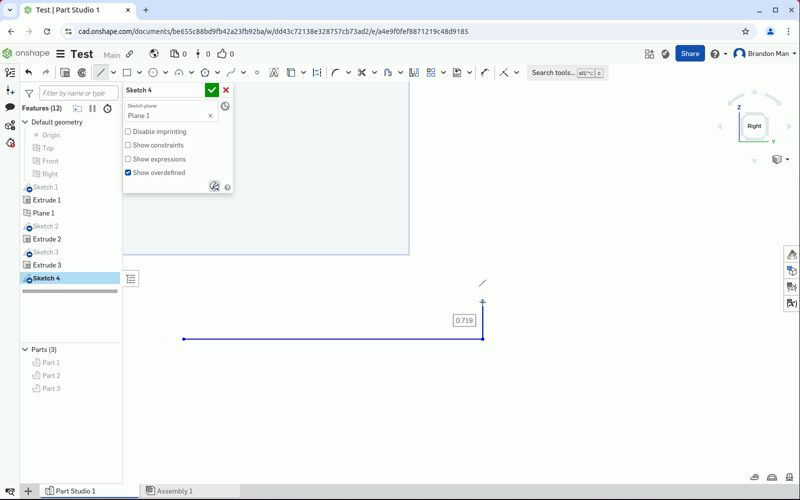
scroll(-6)
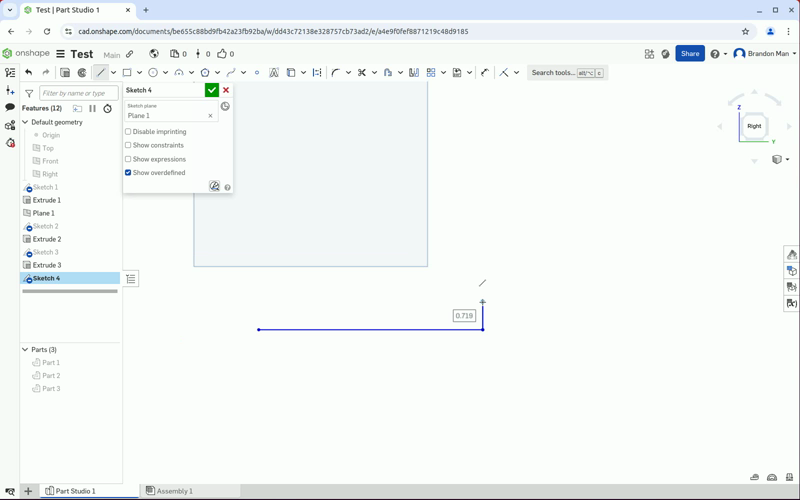
scroll(-6)
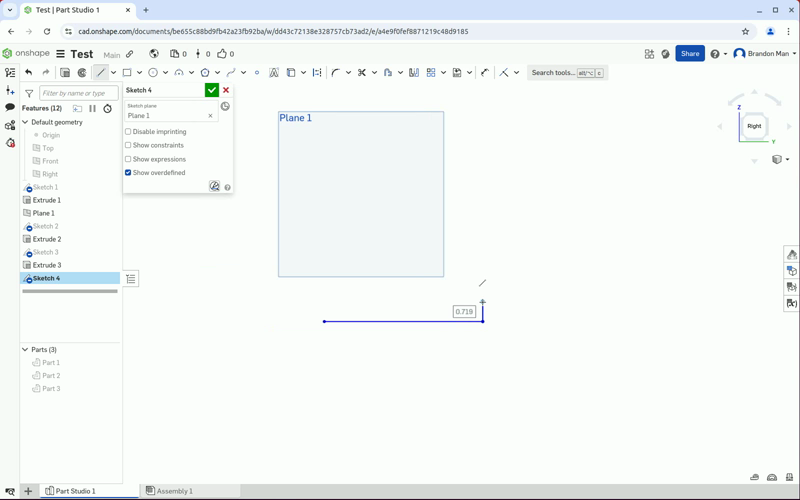
scroll(-6)
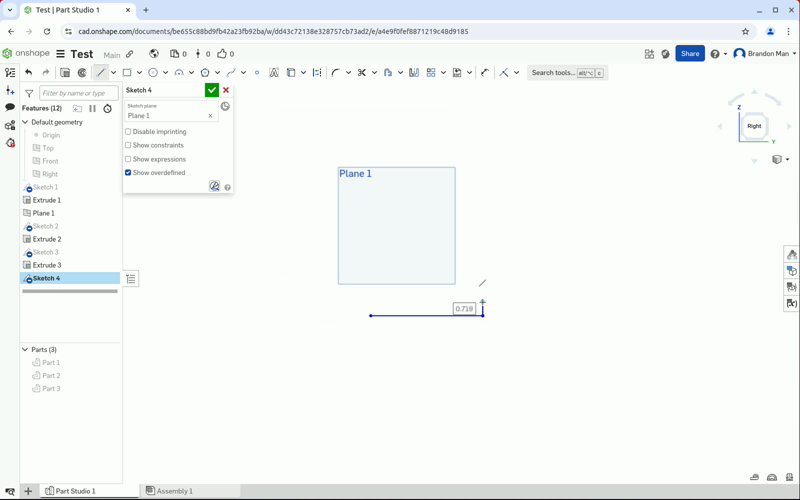
scroll(-6)
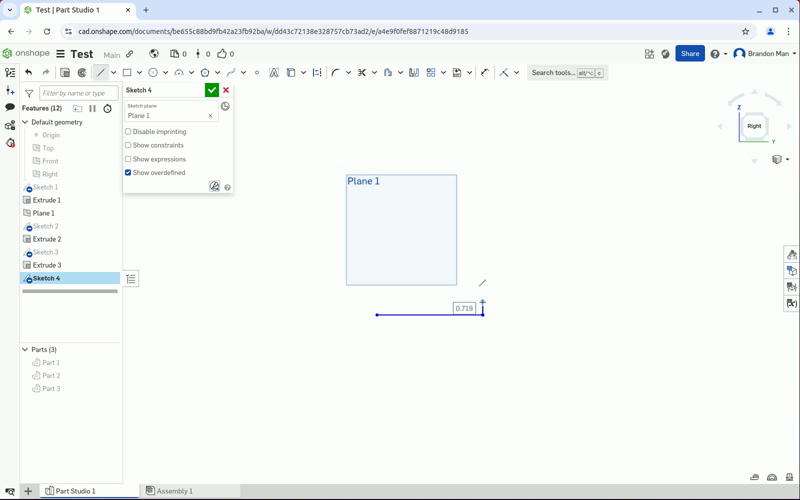
scroll(-6)
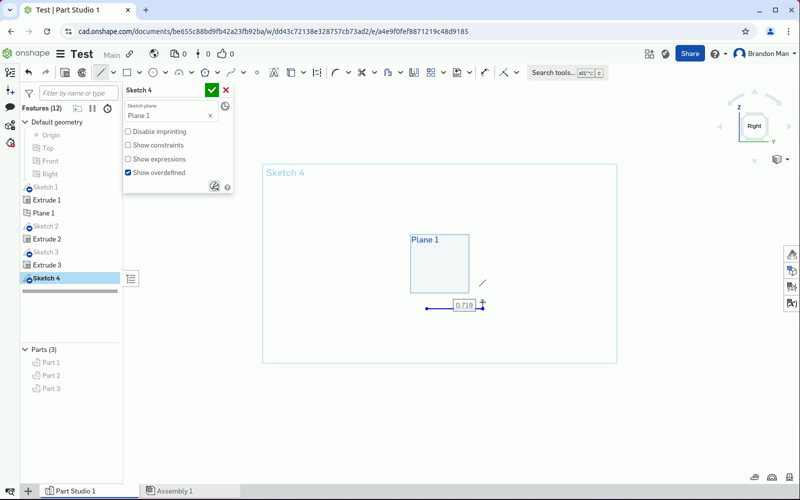
scroll(-6)
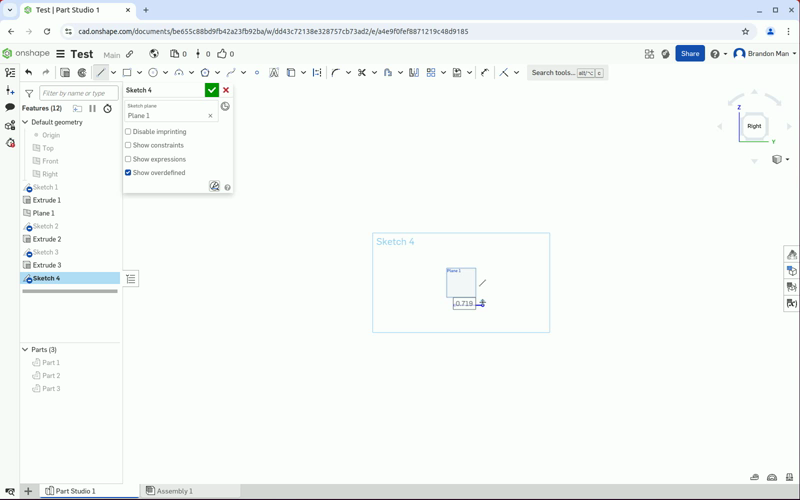
key_up(shift)
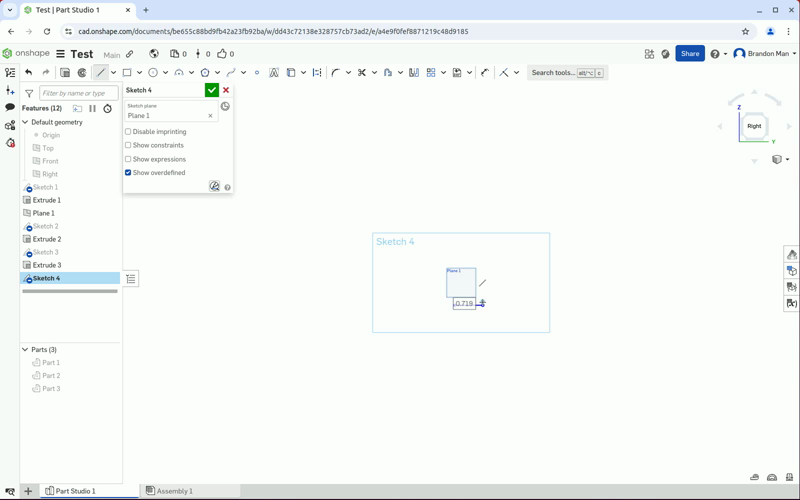
key_down(shift)
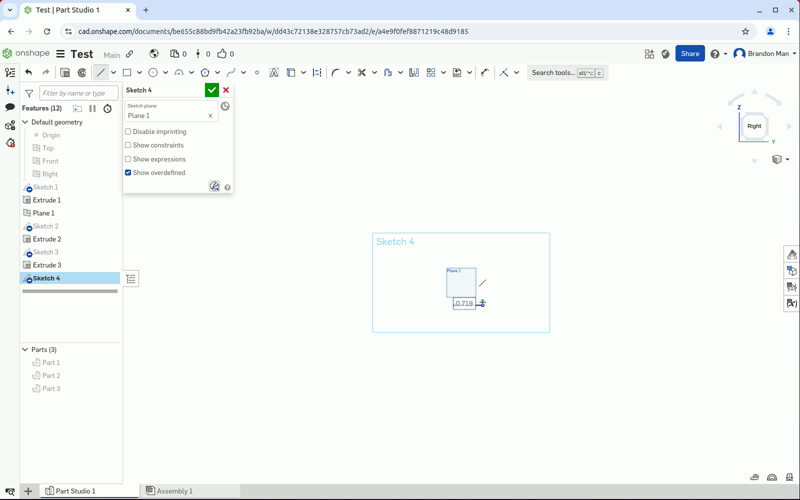
mouse_move(512, 301)
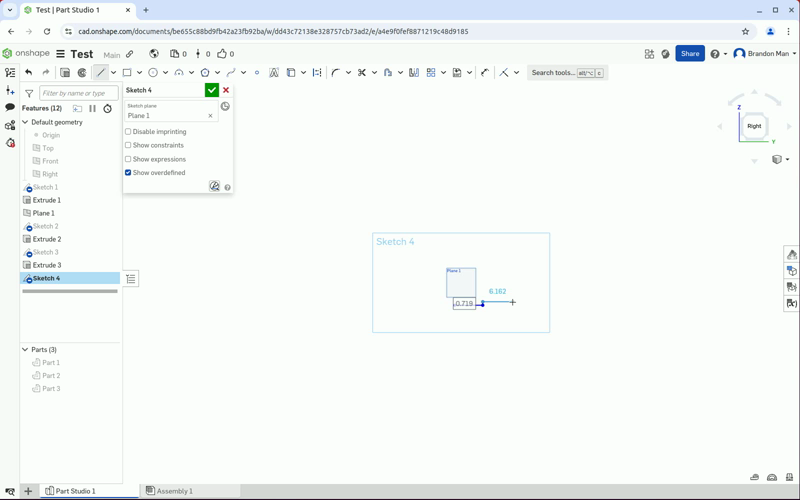
mouse_move(454, 301)
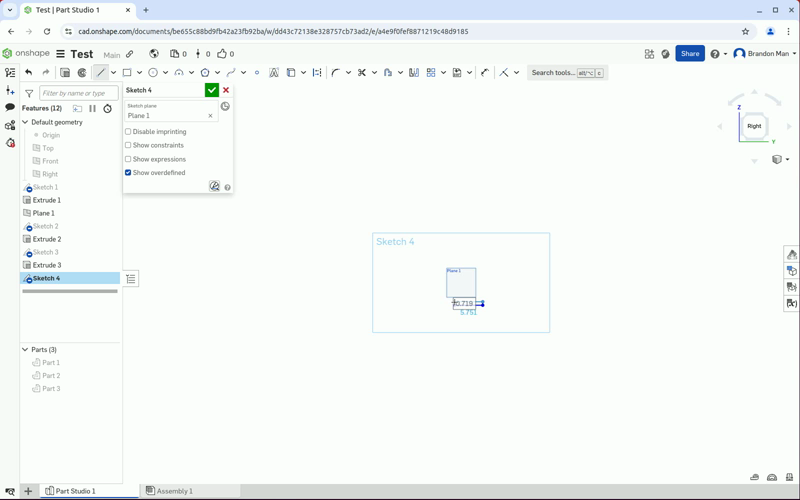
scroll(6)
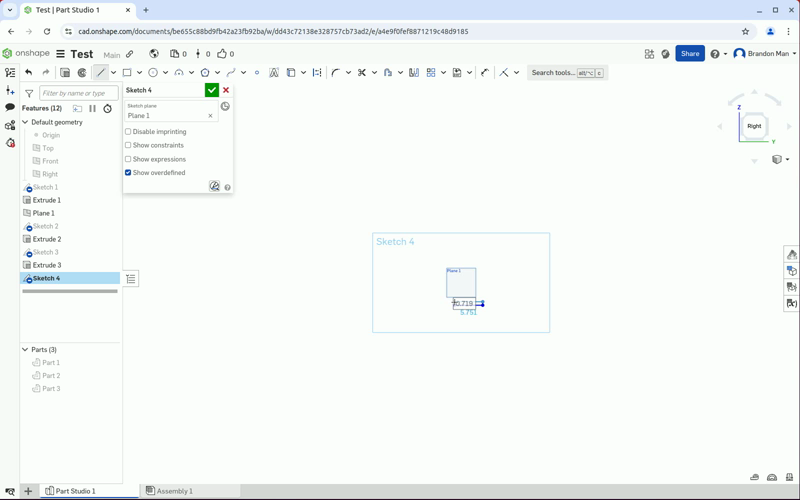
scroll(6)
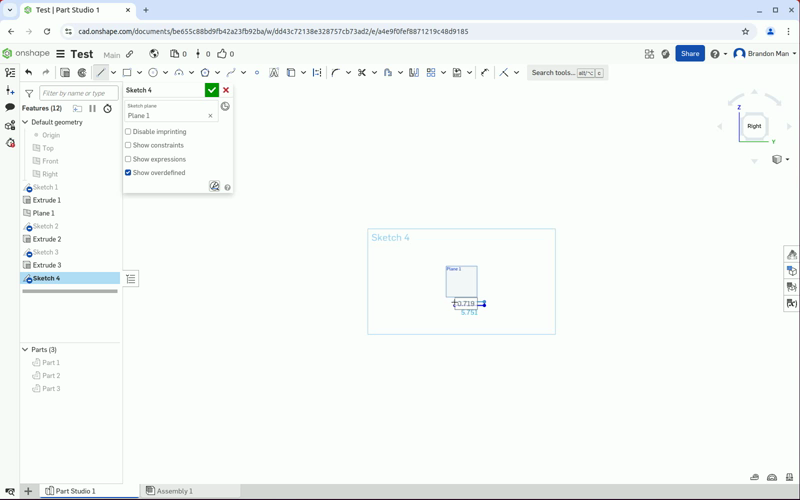
scroll(6)
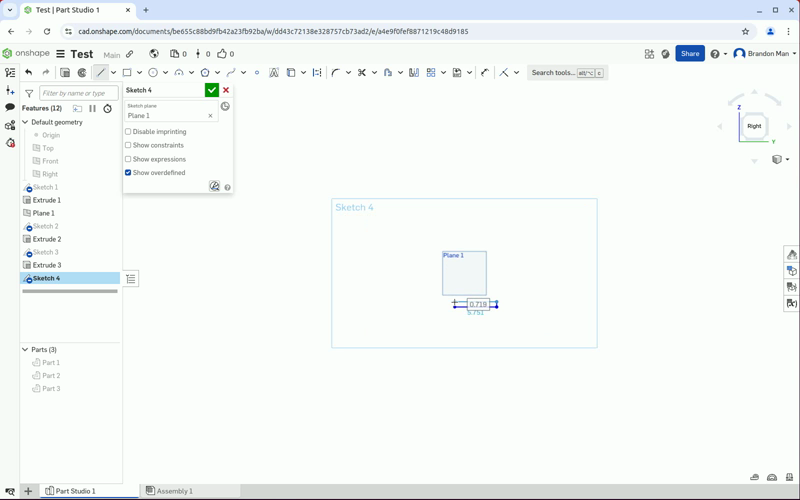
scroll(6)
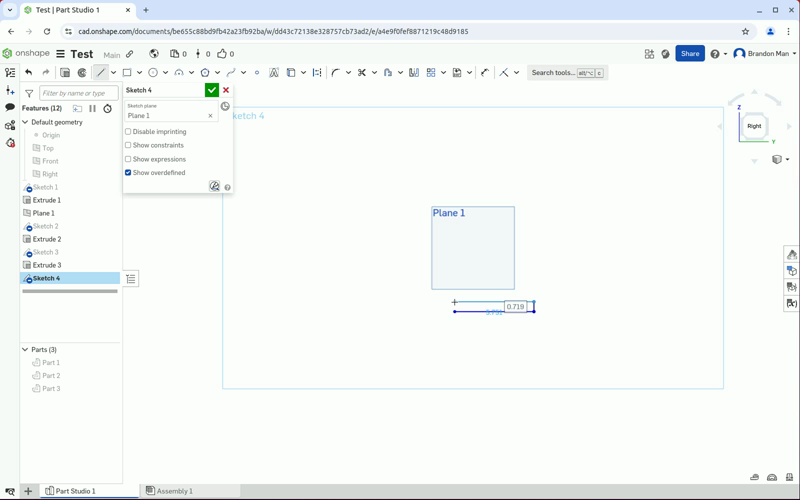
scroll(6)
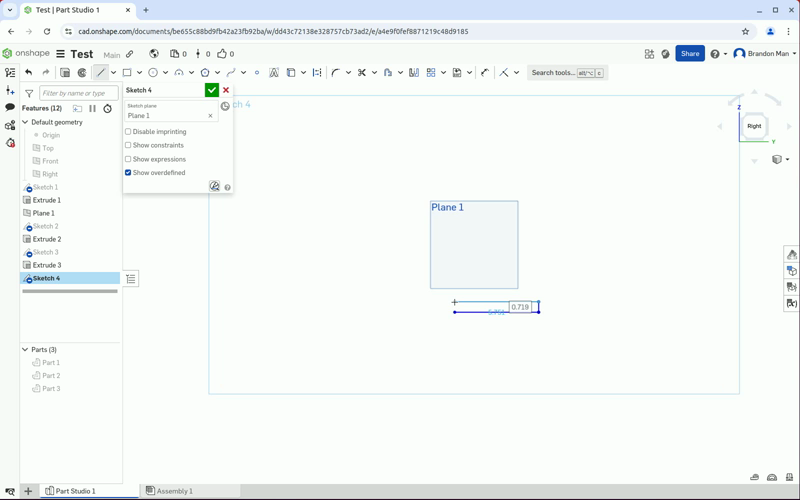
scroll(6)
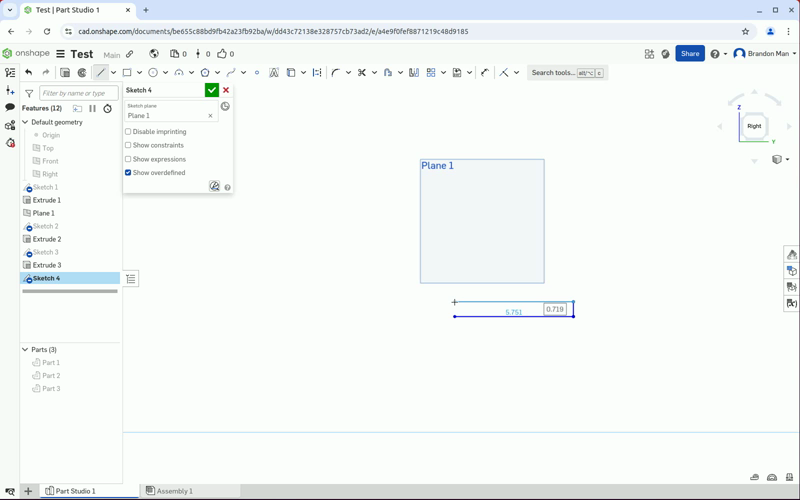
scroll(6)
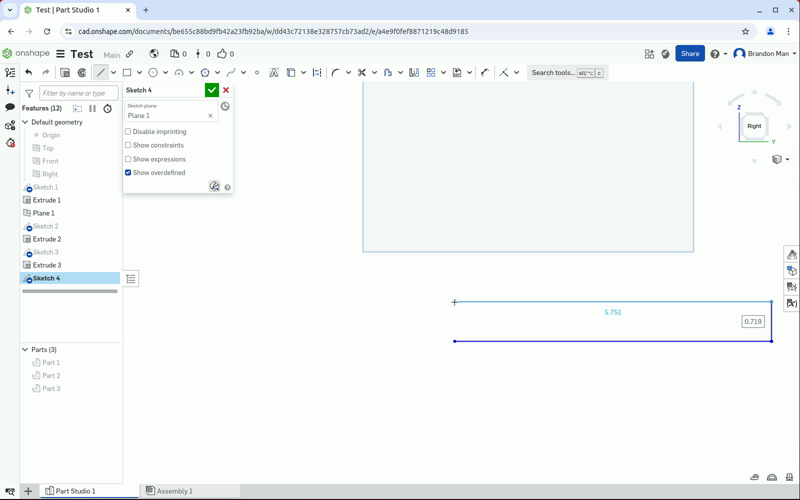
click(454, 301)
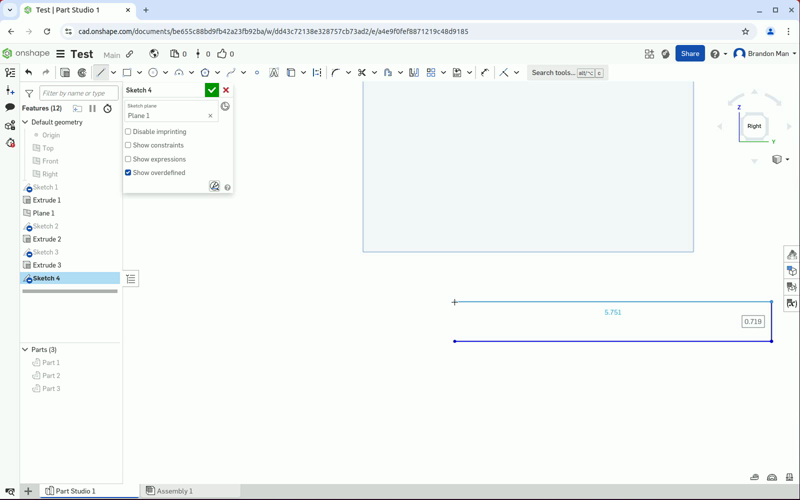
scroll(-6)
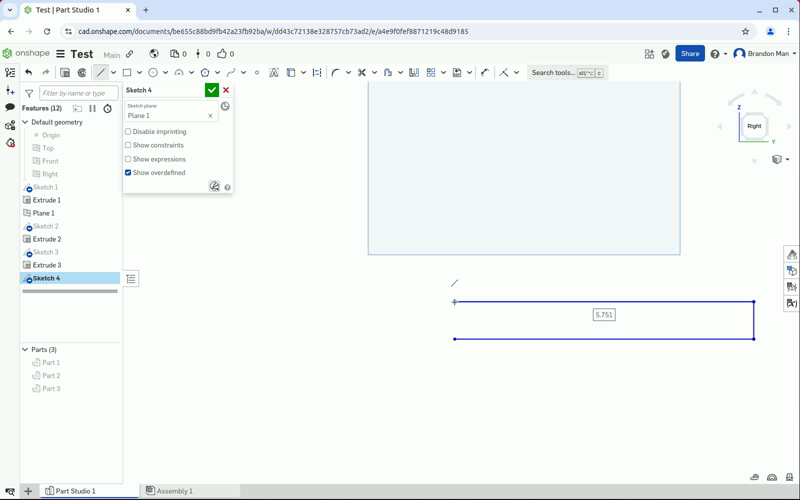
scroll(-6)
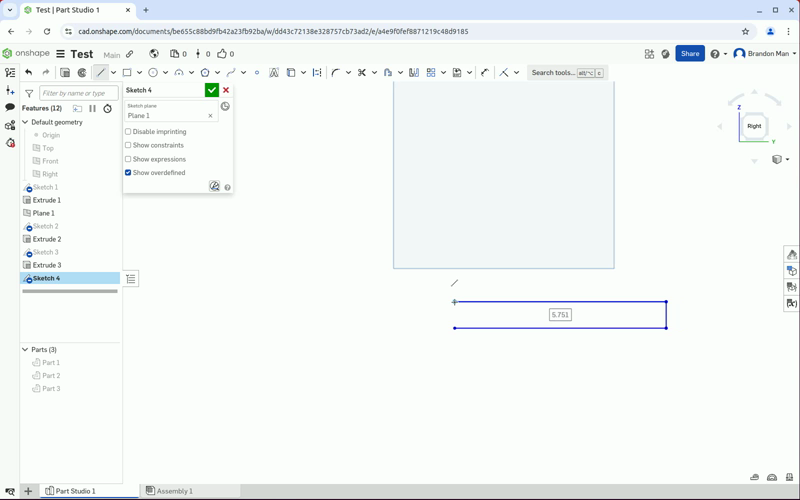
scroll(-6)
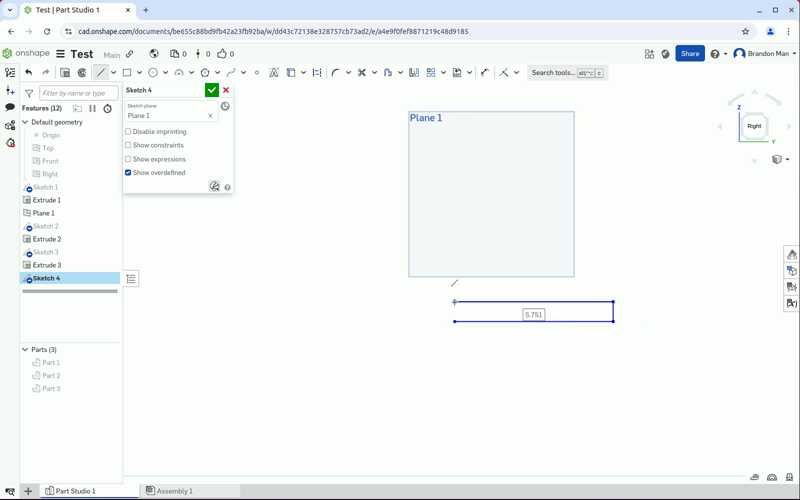
scroll(-6)
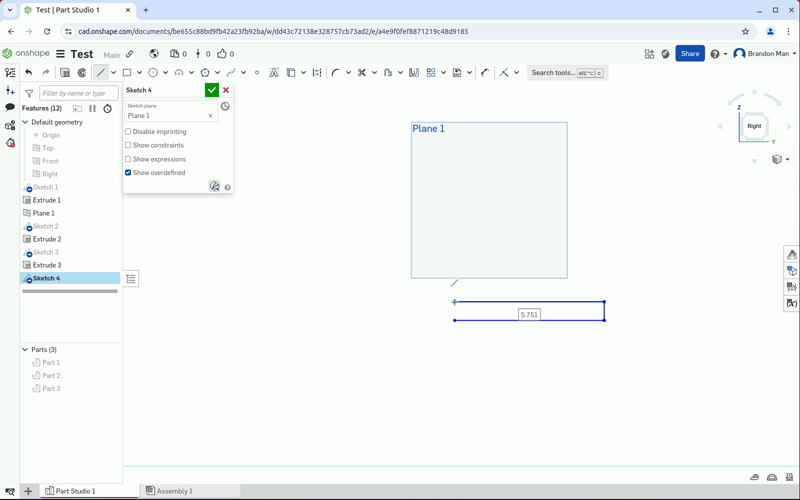
scroll(-6)
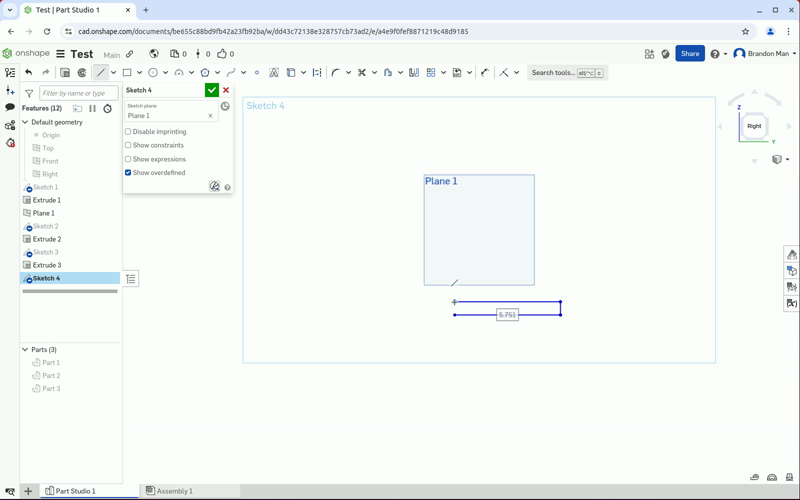
scroll(-6)
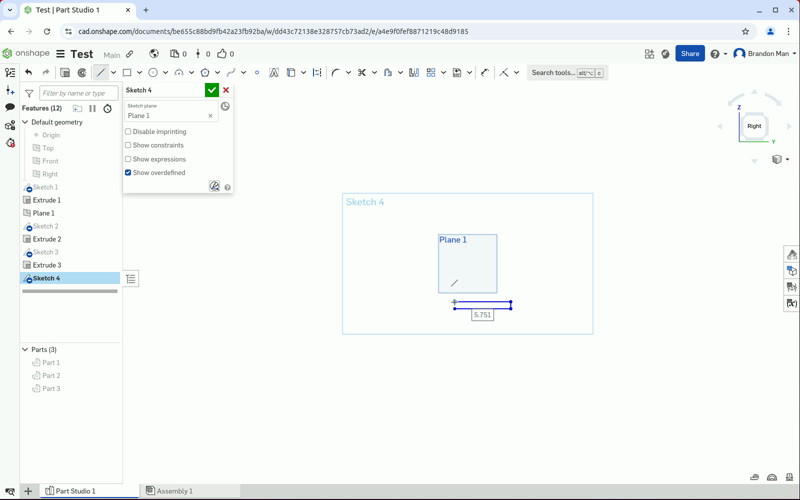
scroll(-6)
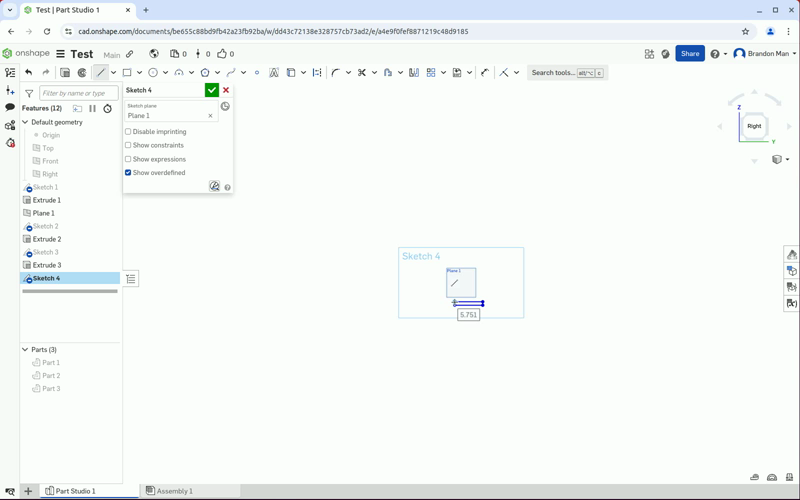
key_up(shift)
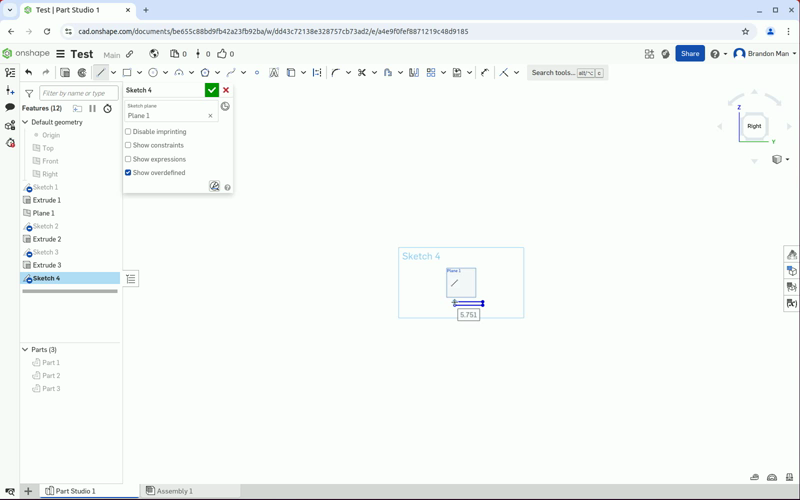
mouse_move(484, 301)
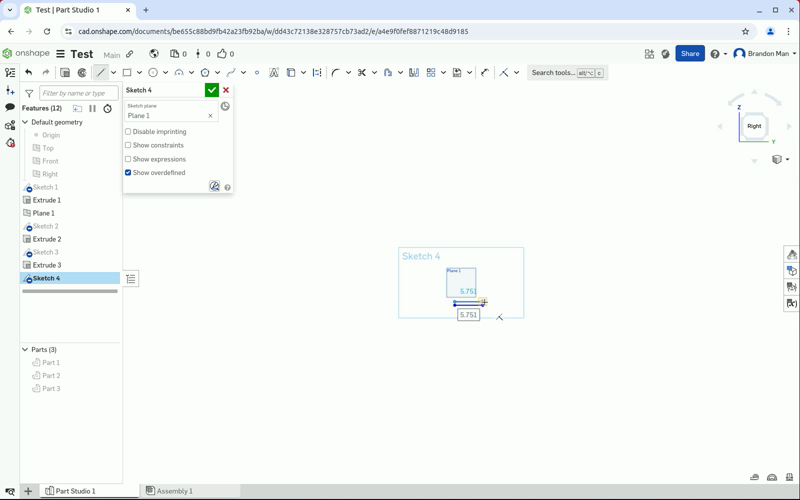
key_down(shift)
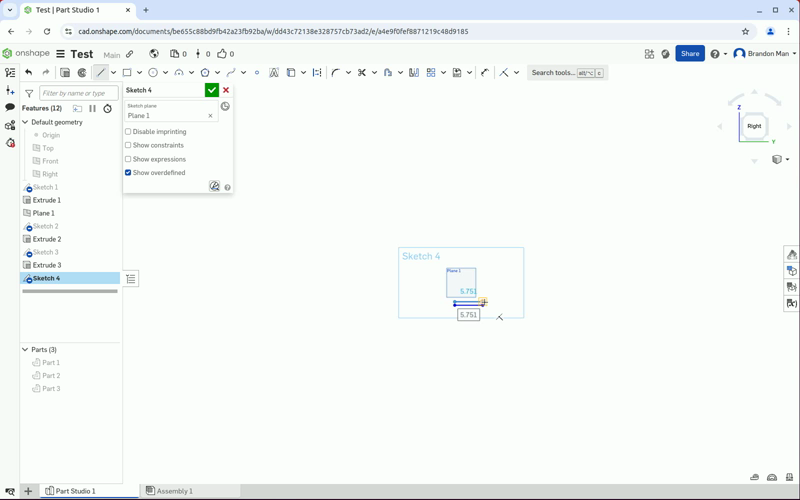
mouse_move(454, 305)
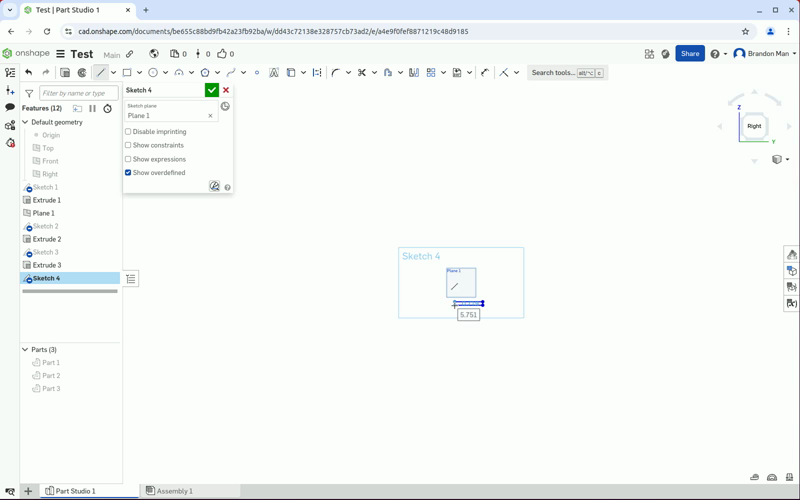
scroll(6)
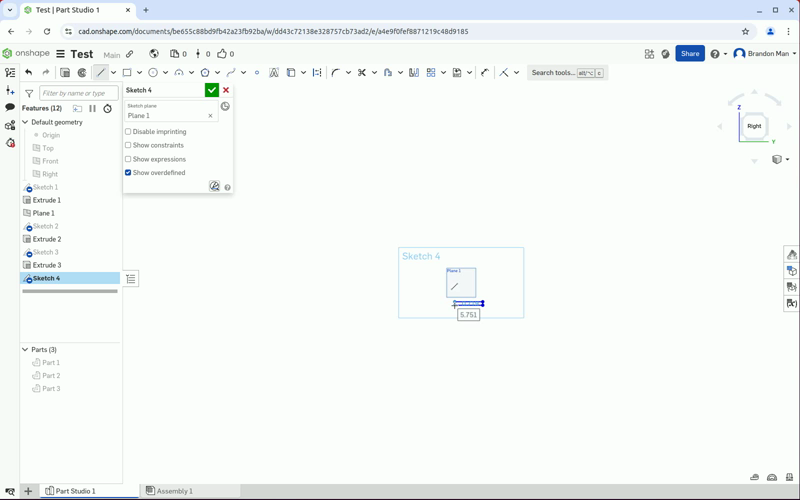
scroll(6)
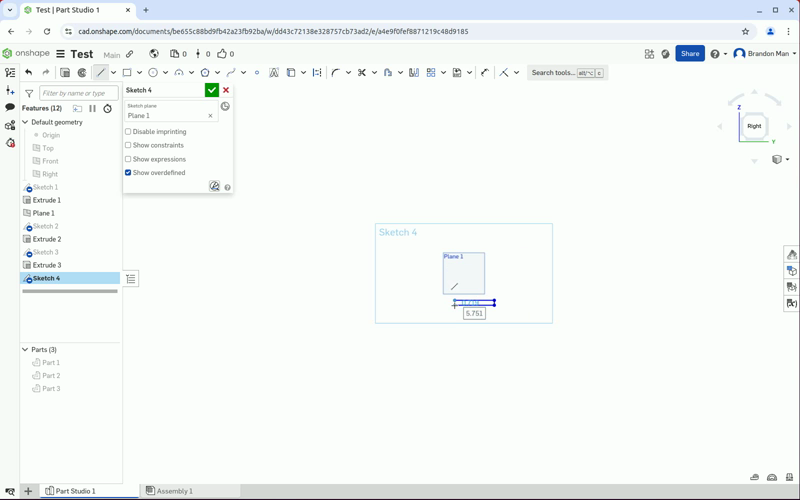
scroll(6)
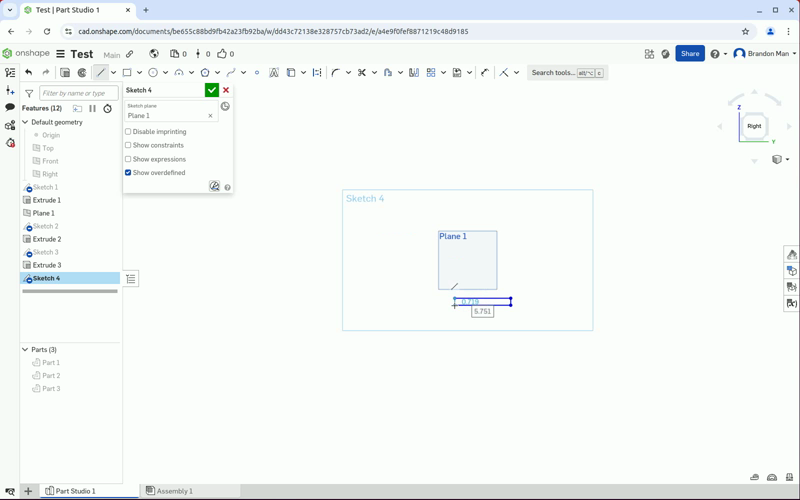
scroll(6)
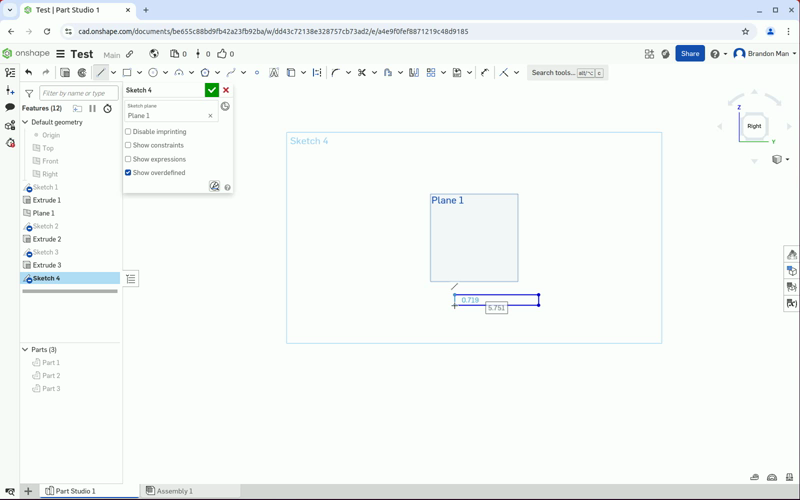
scroll(6)
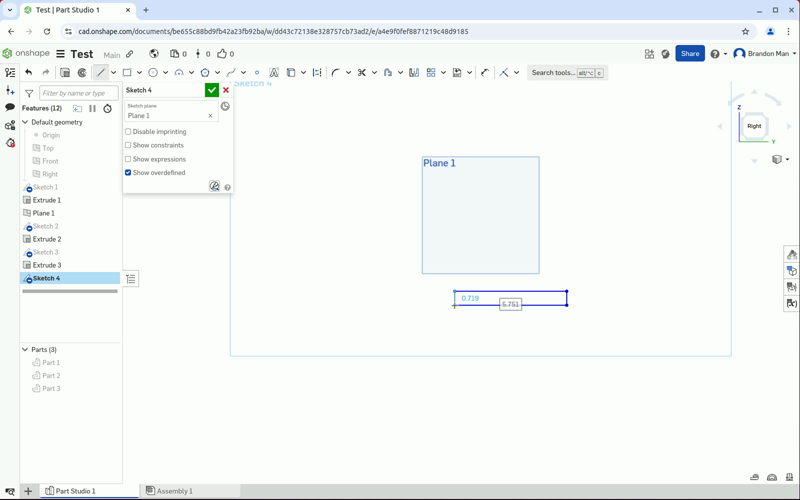
scroll(6)
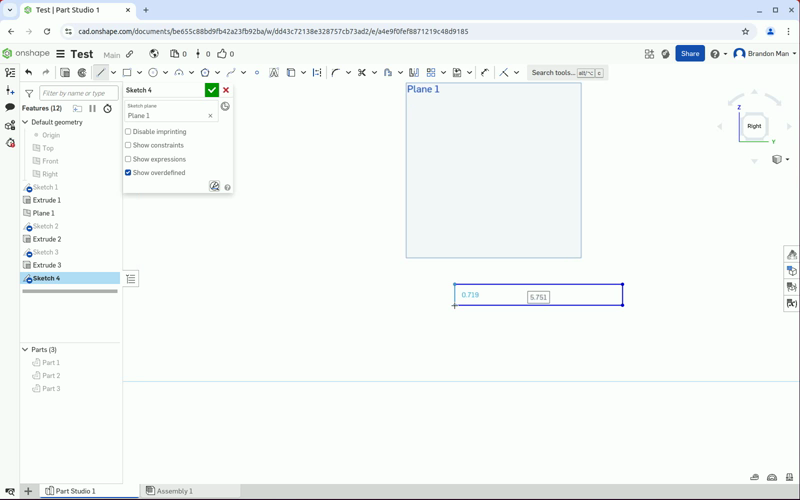
scroll(6)
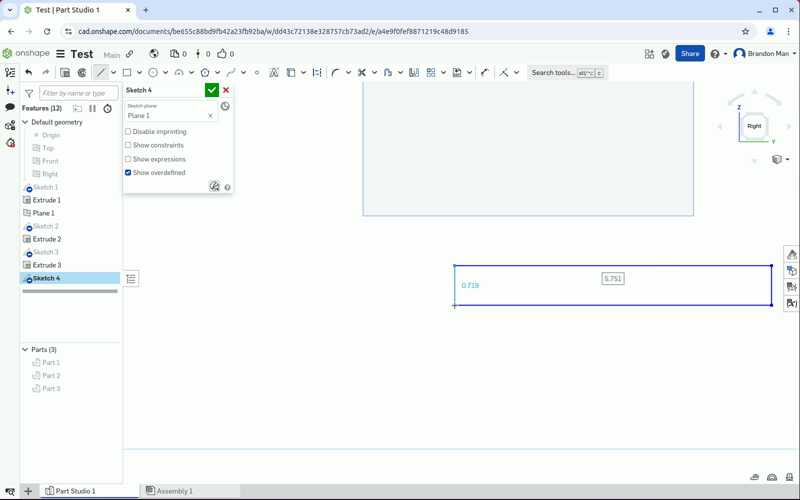
key_up(shift)
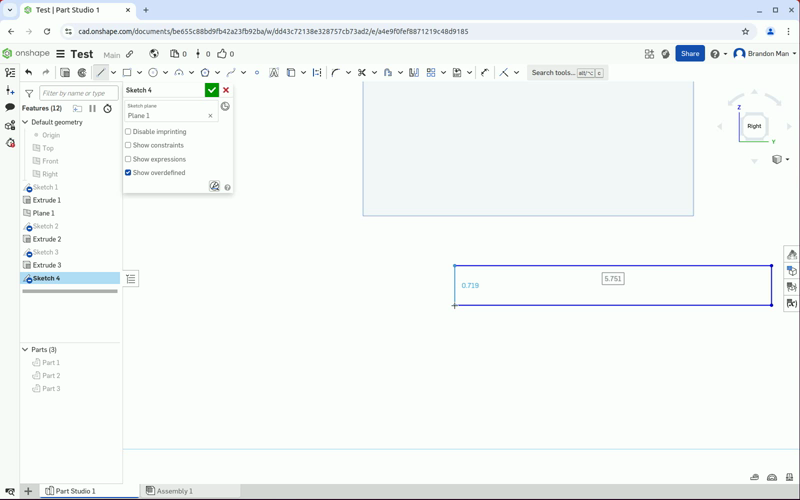
click(454, 305)
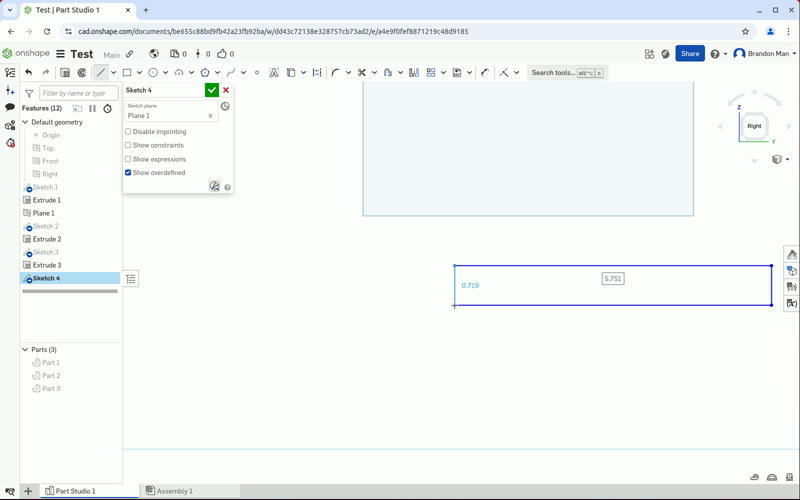
scroll(-6)
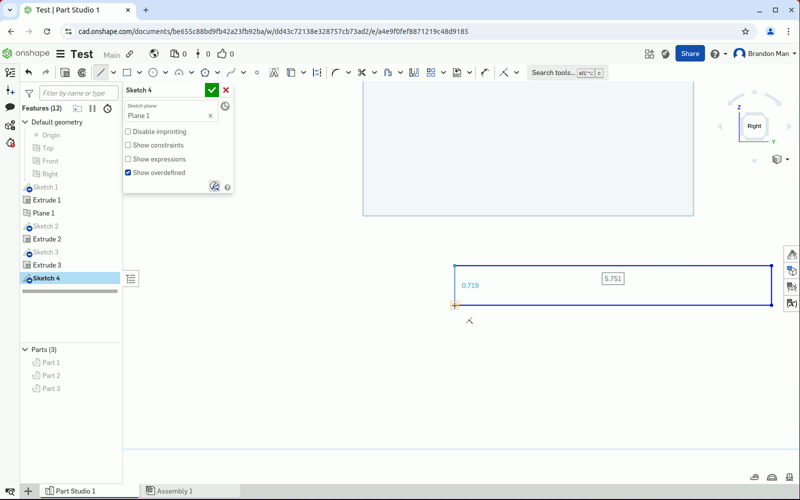
scroll(-6)
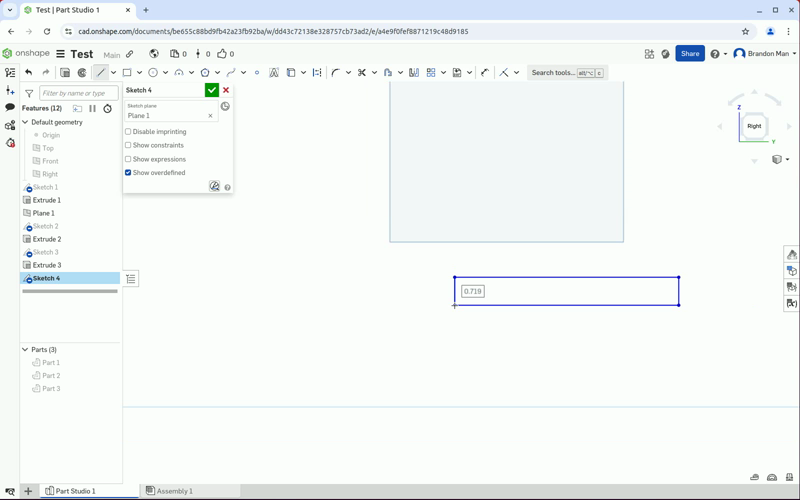
scroll(-6)
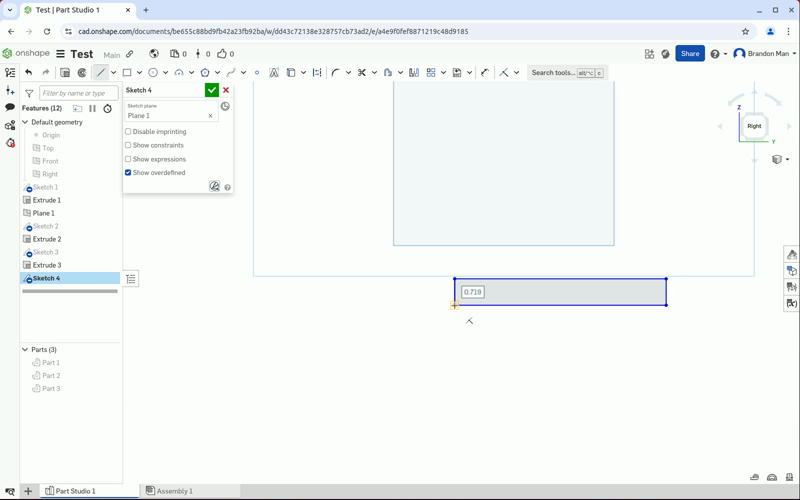
scroll(-6)
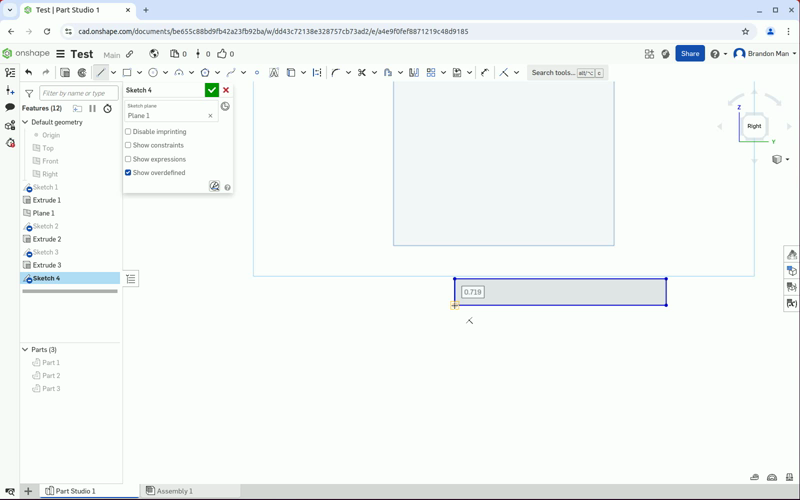
scroll(-6)
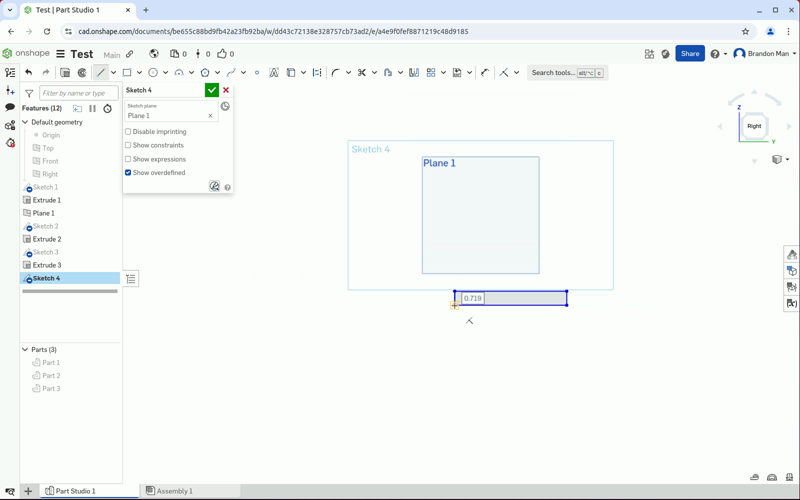
scroll(-6)
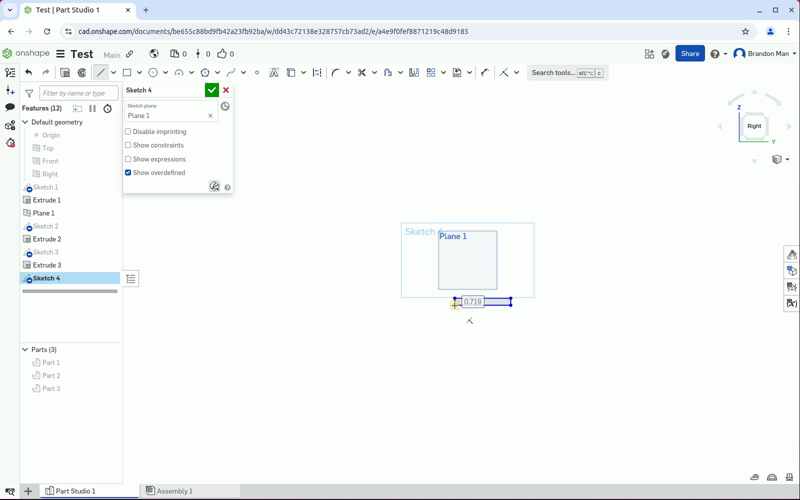
scroll(-6)
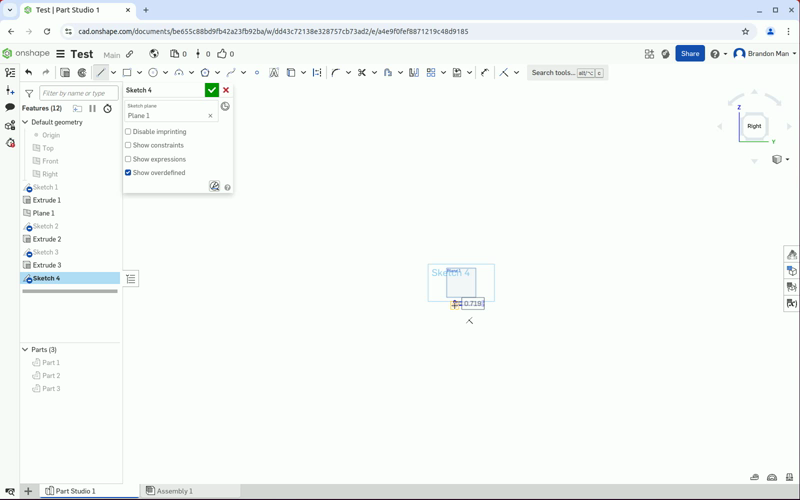
key(esc)
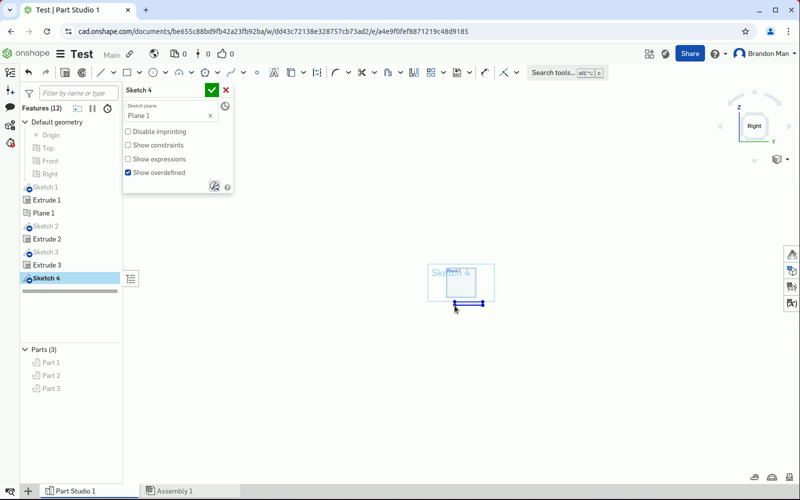
mouse_move(481, 303)
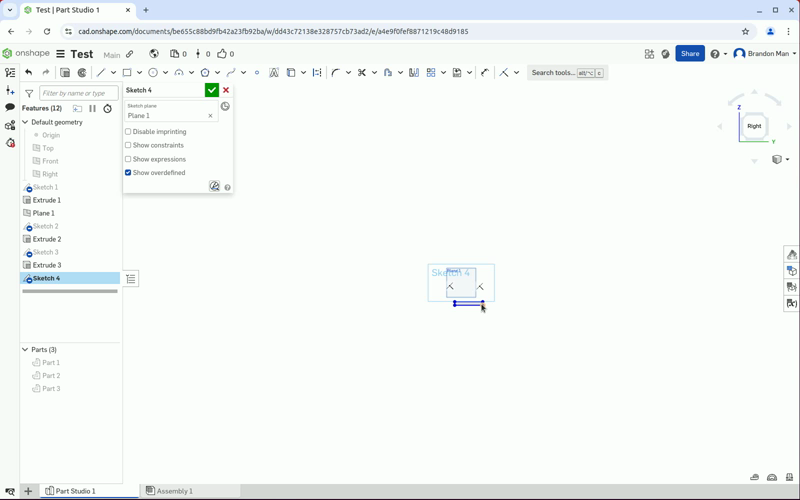
scroll(6)
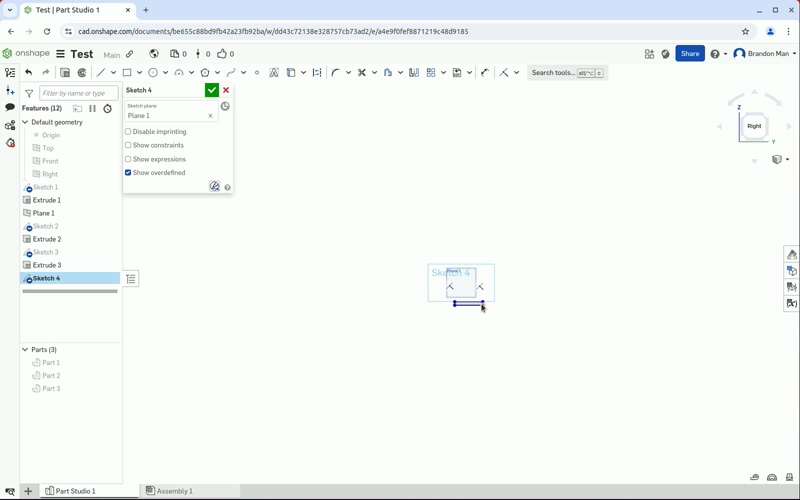
scroll(6)
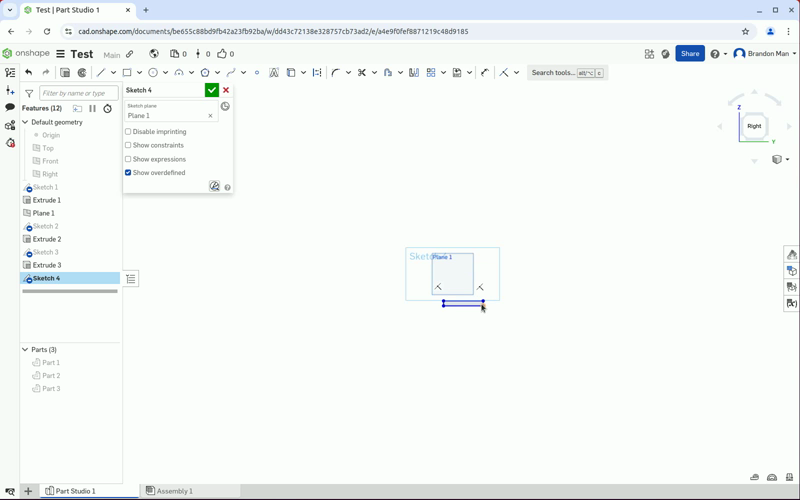
scroll(6)
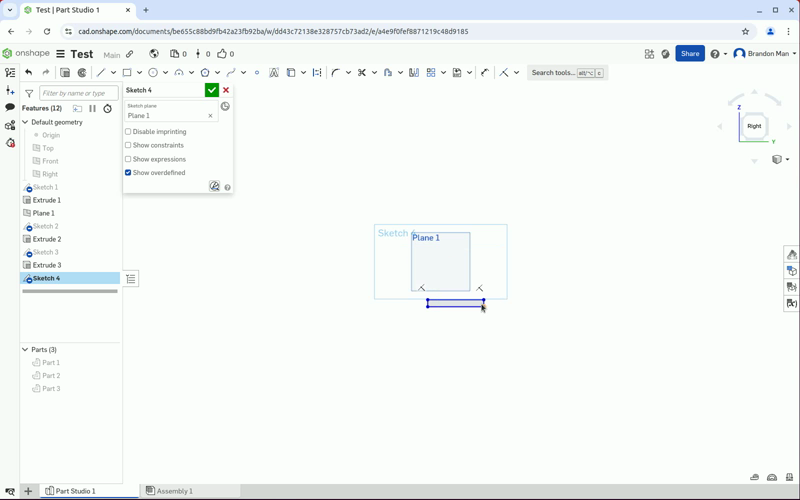
scroll(6)
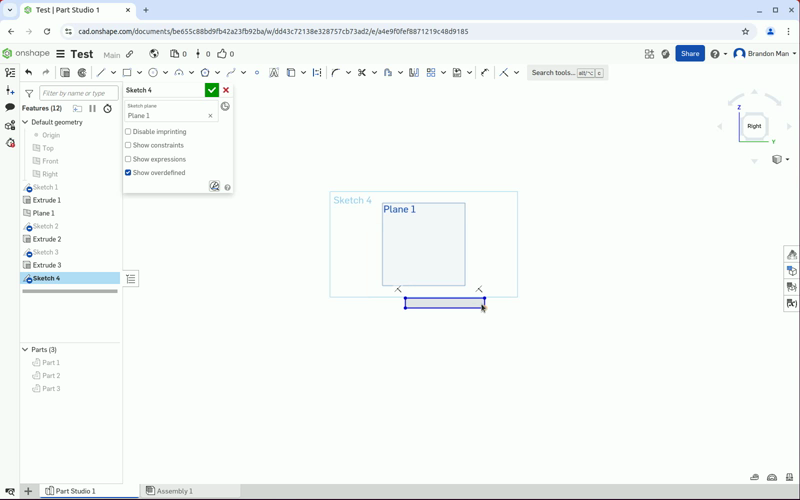
scroll(6)
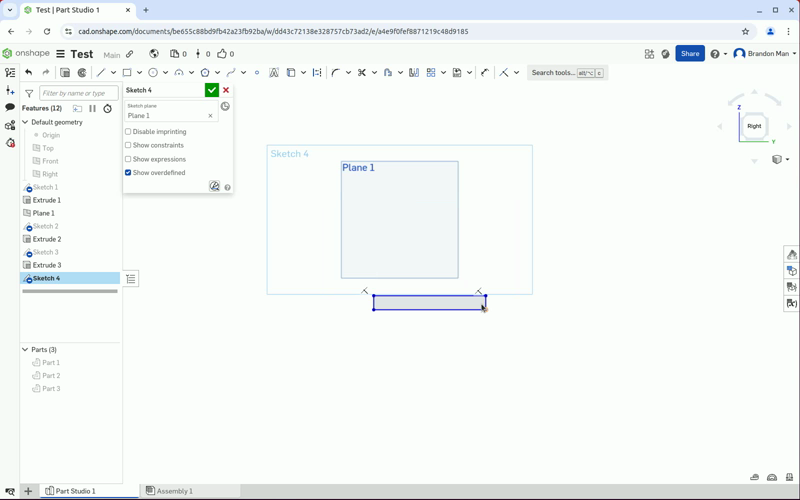
scroll(6)
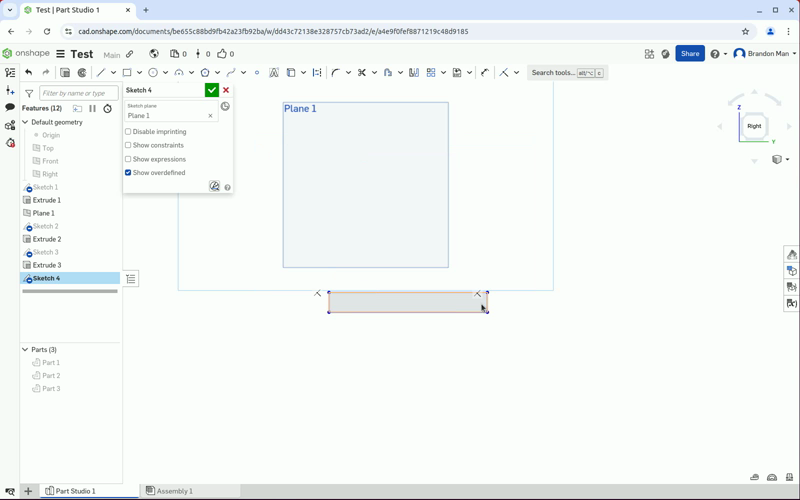
scroll(6)
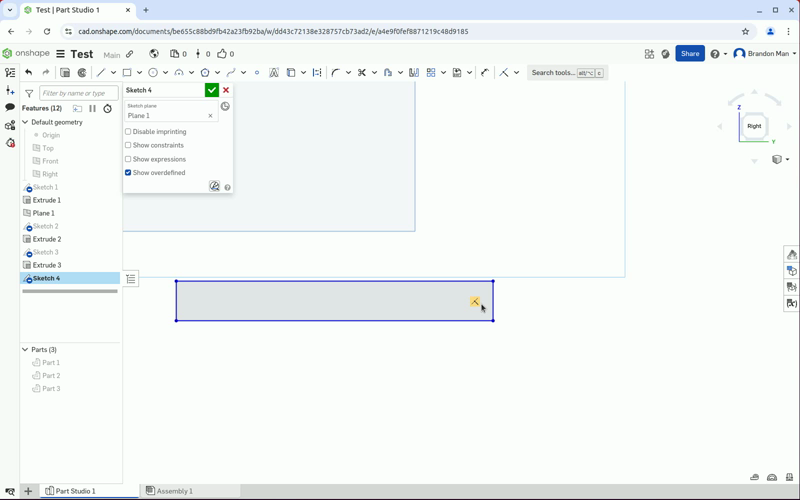
click(481, 303)
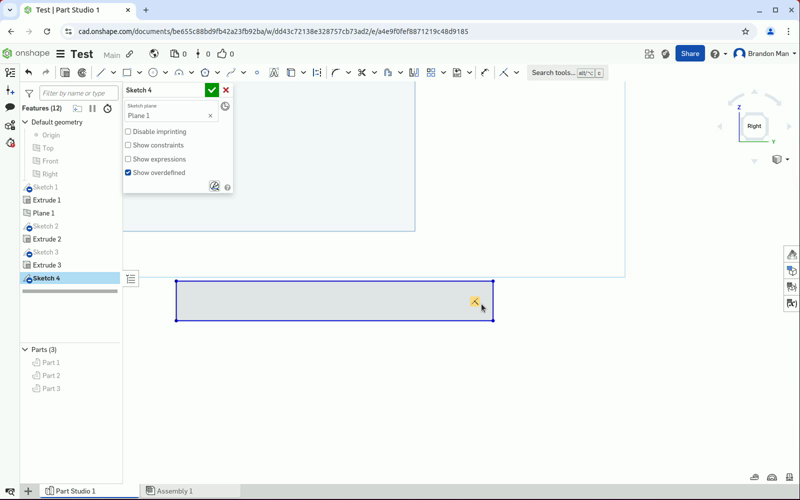
scroll(-6)
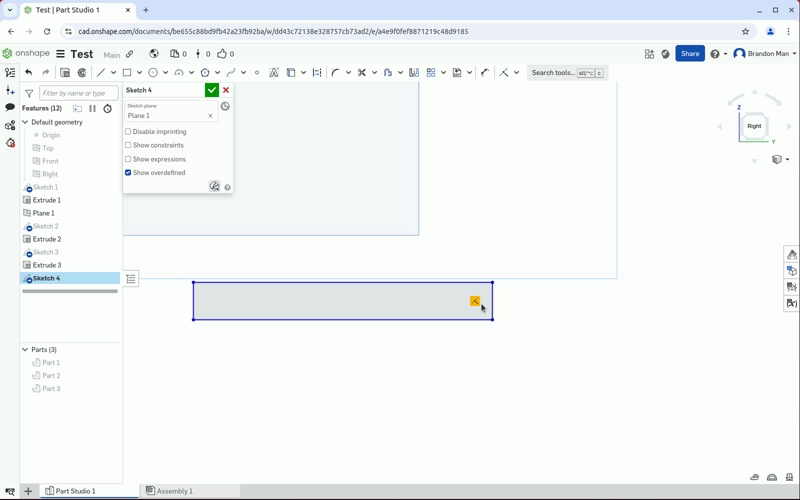
scroll(-6)
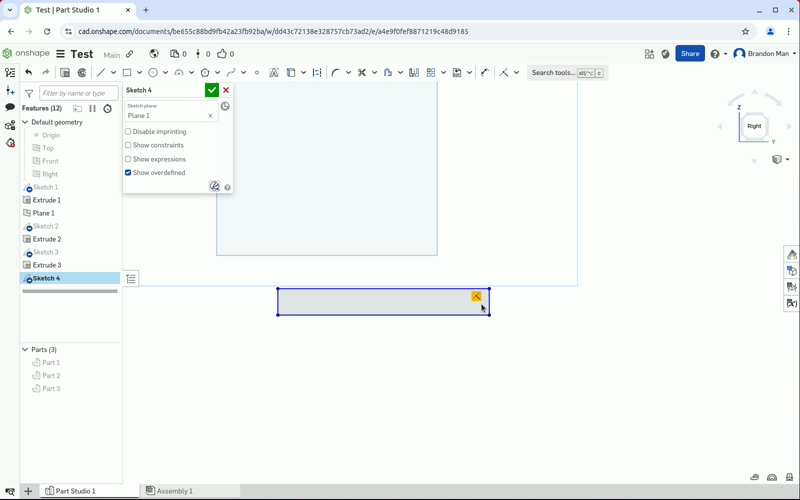
scroll(-6)
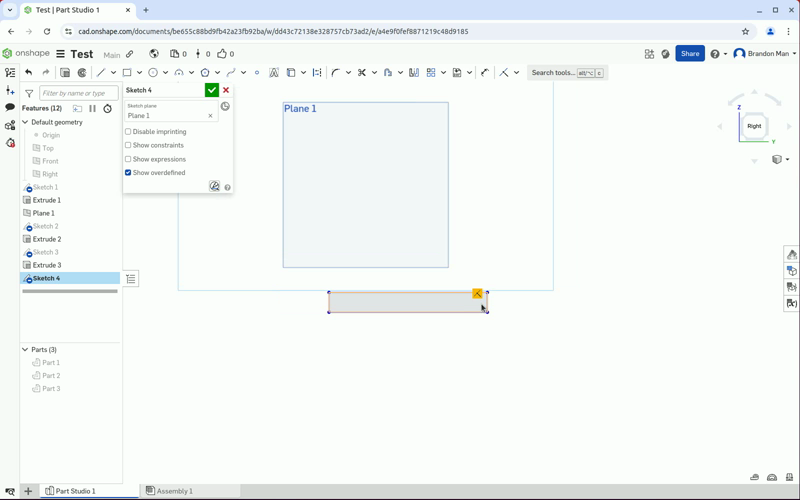
scroll(-6)
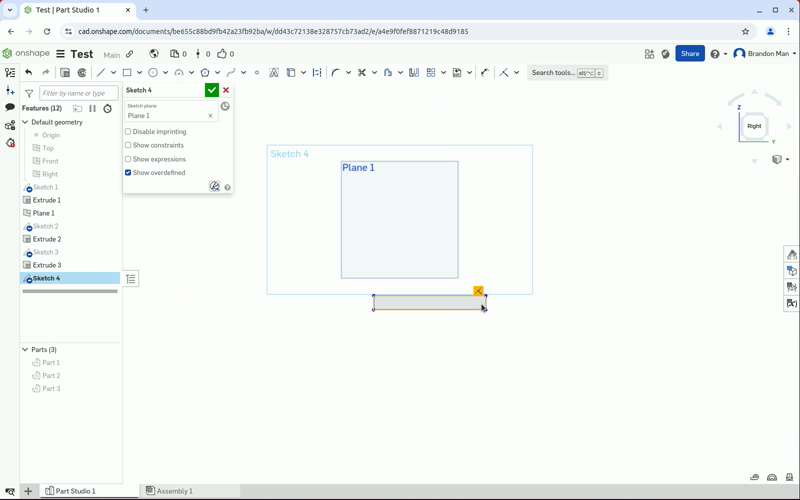
scroll(-6)
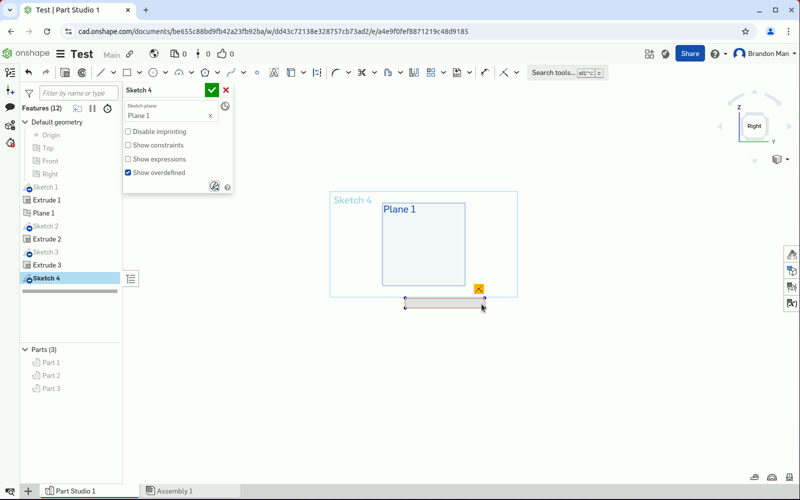
scroll(-6)
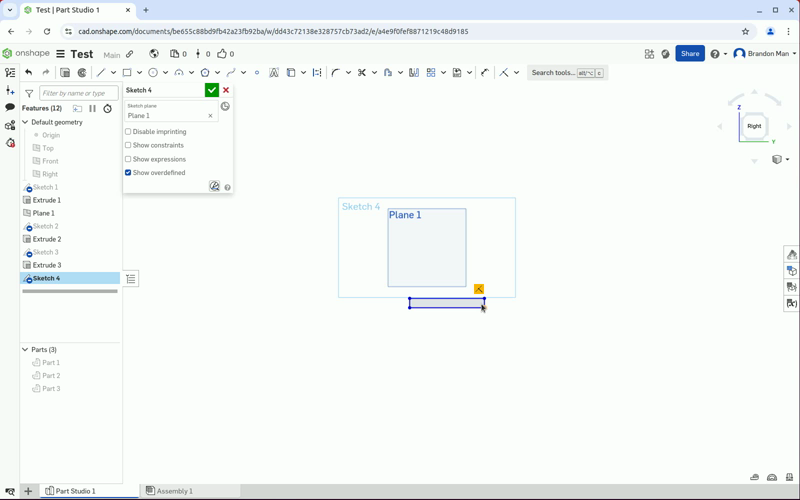
scroll(-6)
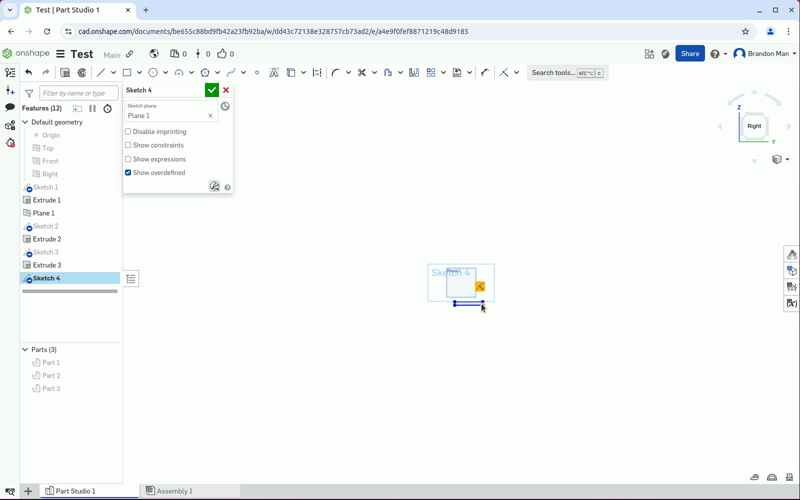
mouse_move(73, 352)
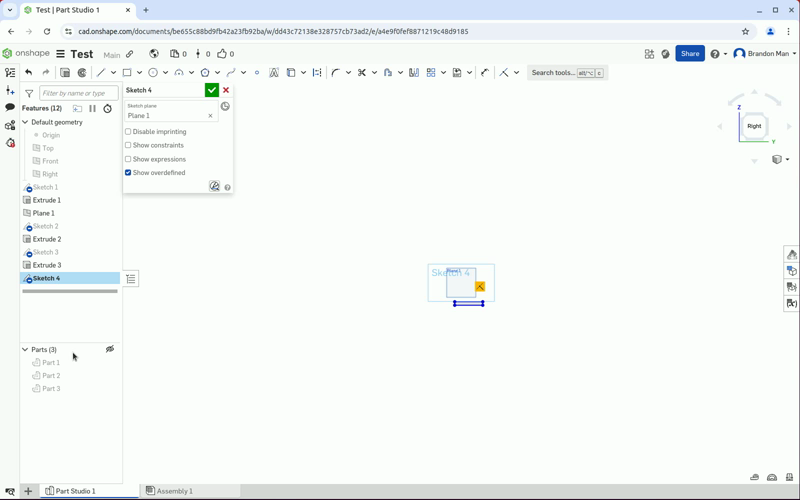
key(shift+y)
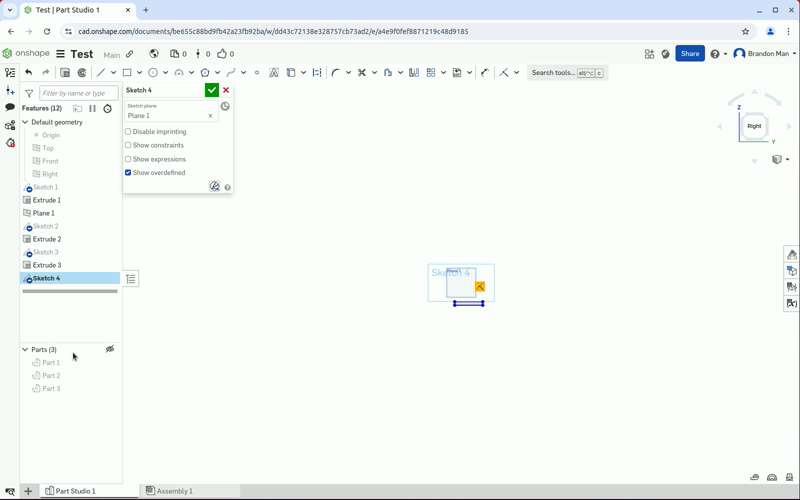
key(shift+e)
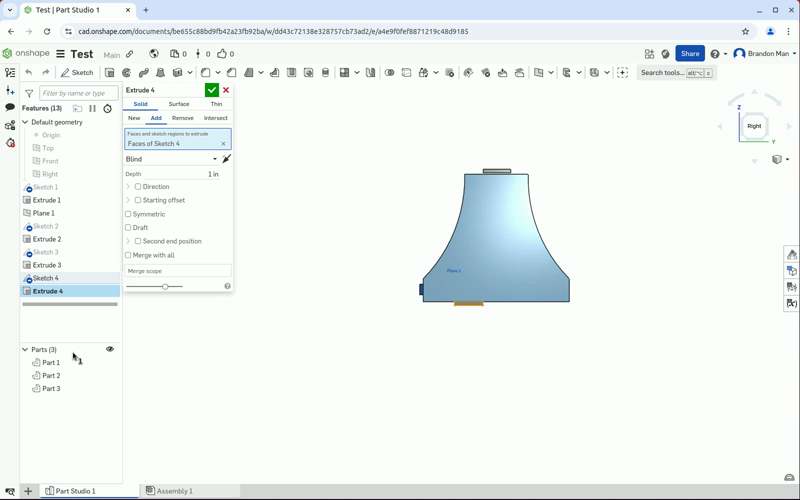
mouse_move(143, 106)
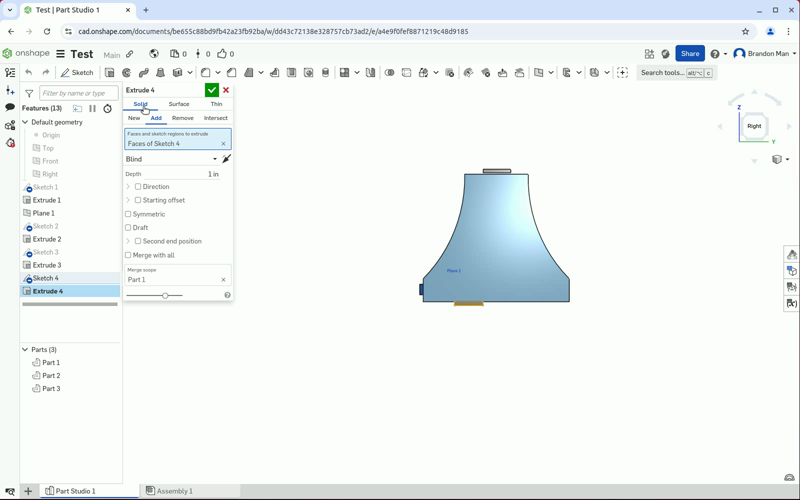
click(143, 106)
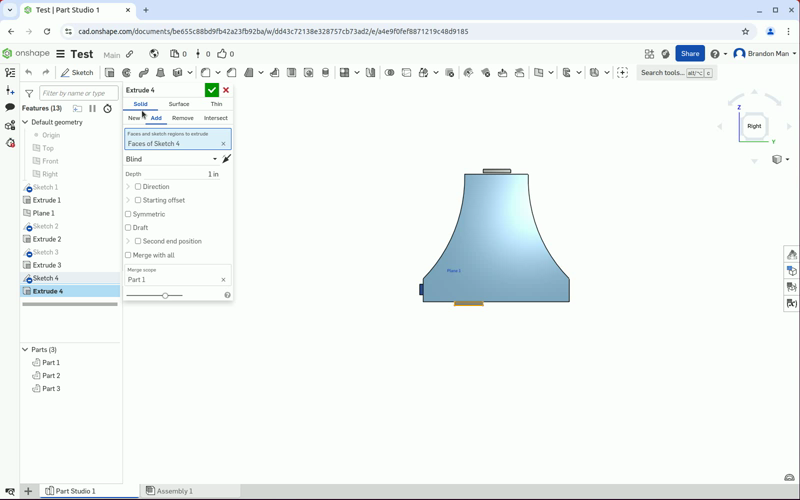
mouse_move(137, 120)
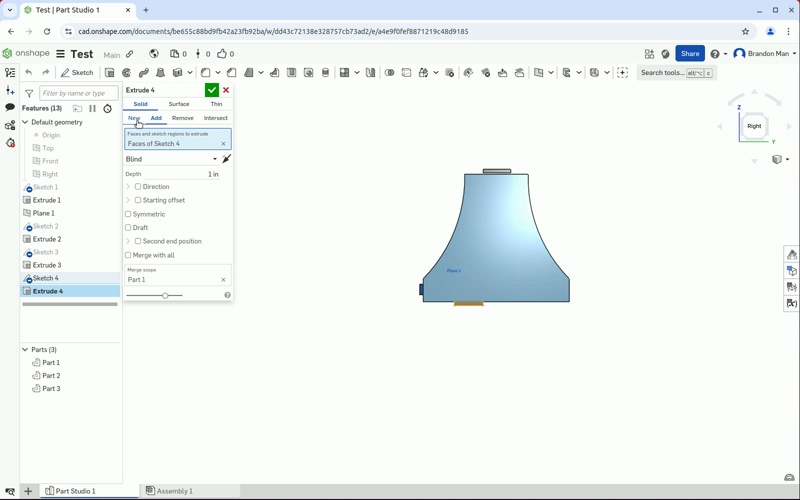
click(137, 120)
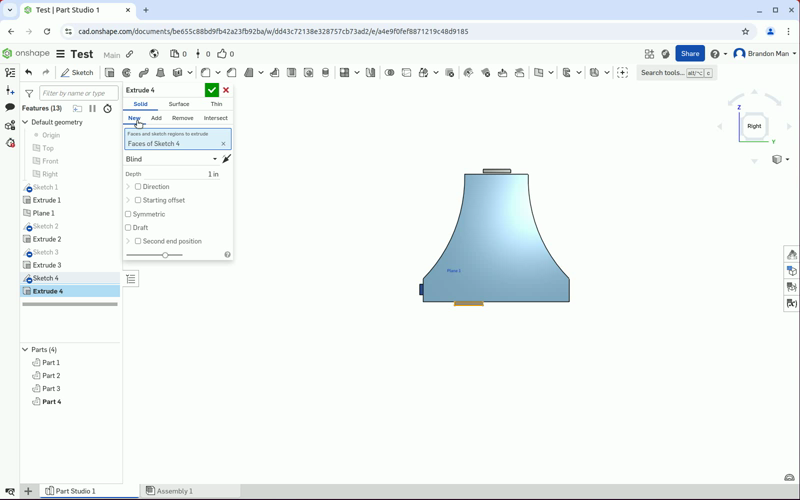
key(tab, 4)
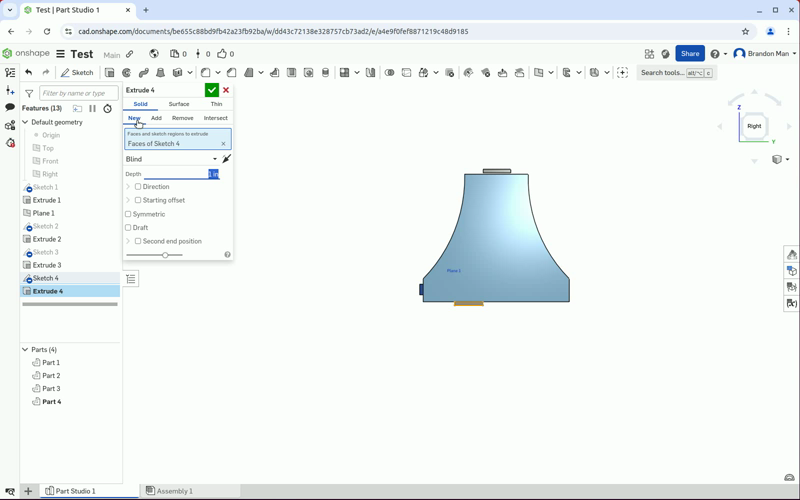
text(-0.722)
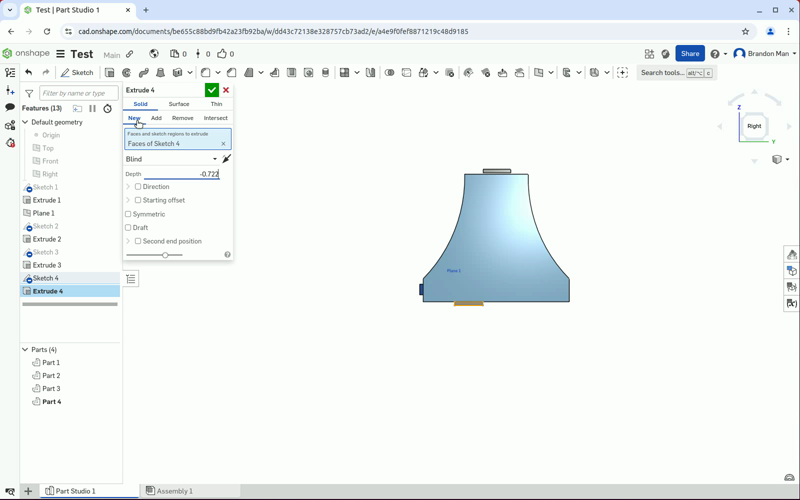
key(enter)
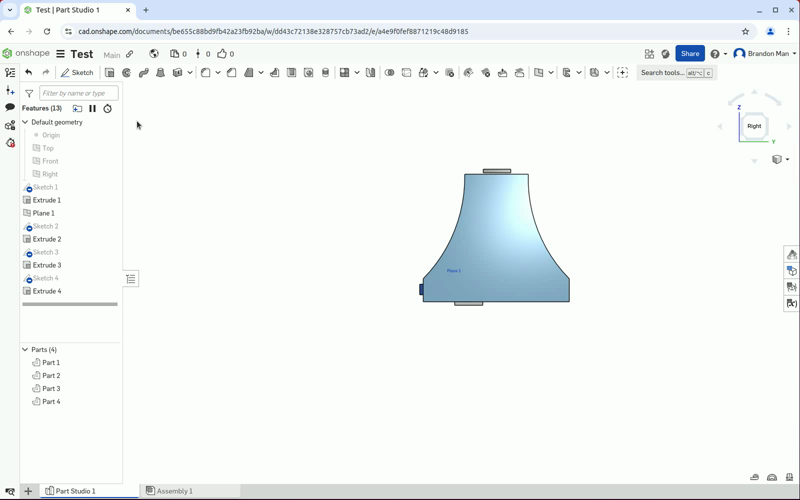
key(shift+h)
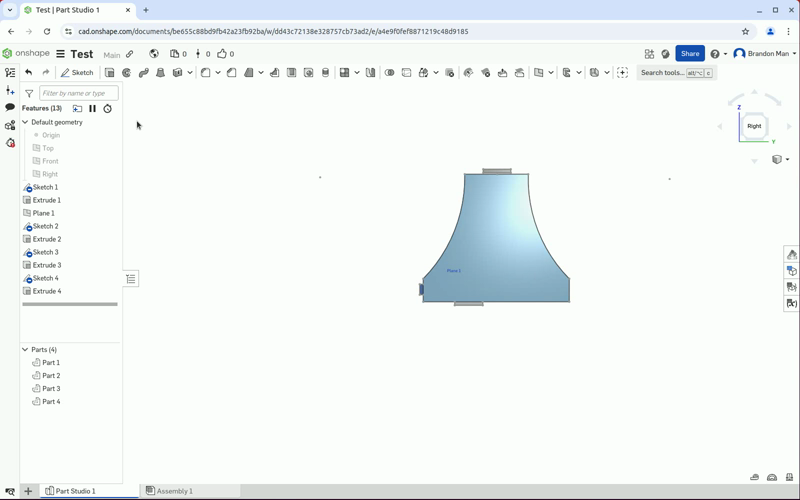
key(shift+h)
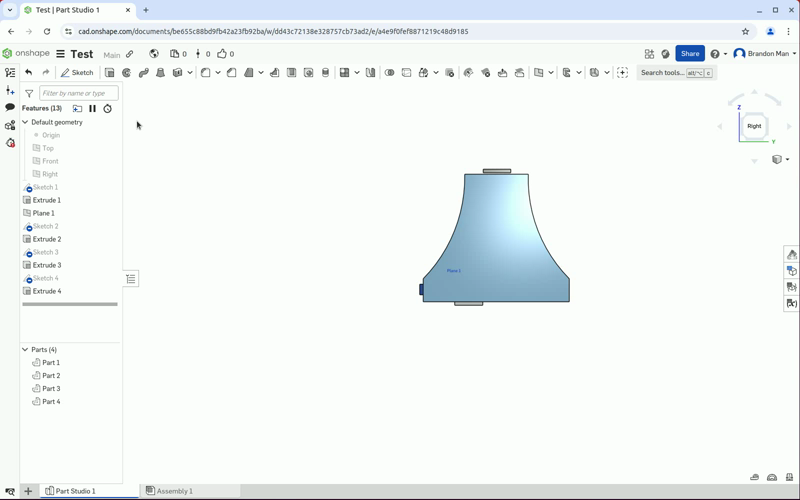
mouse_move(73, 189)
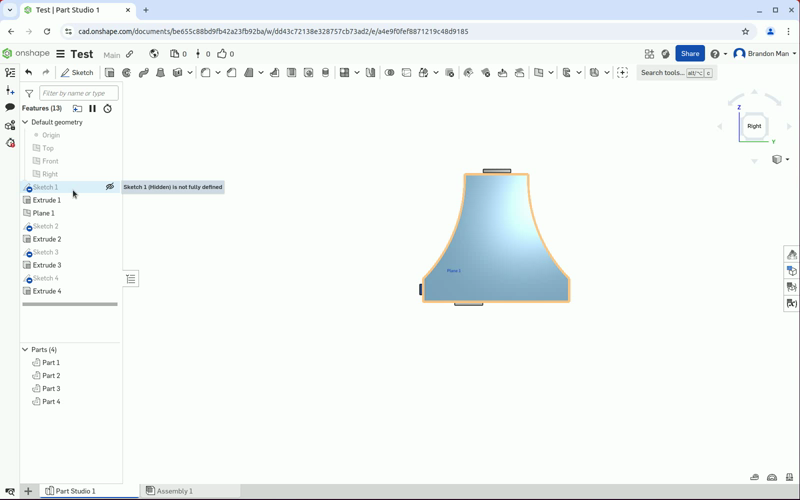
click(73, 189)
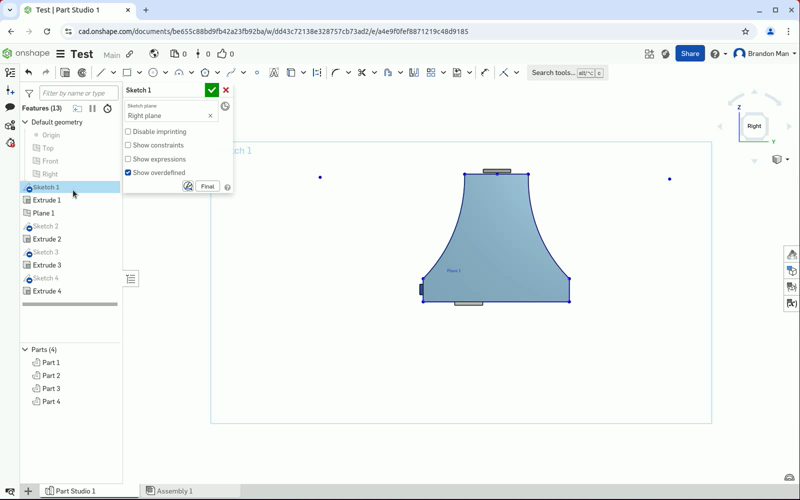
mouse_move(229, 92)
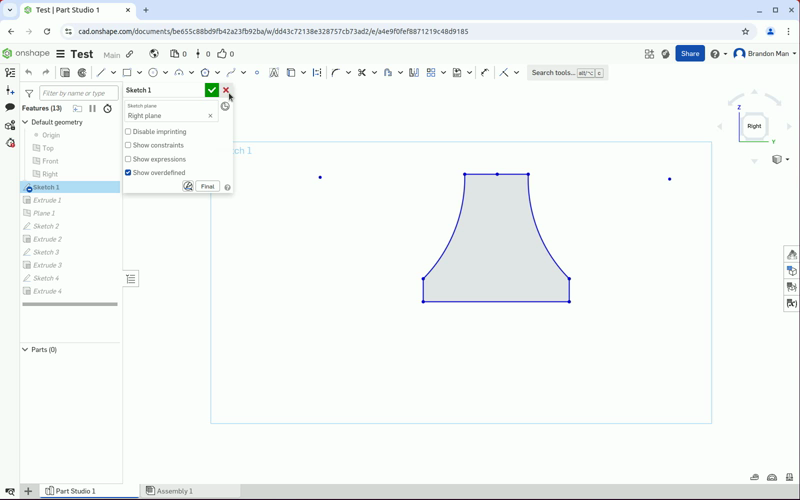
click(229, 92)
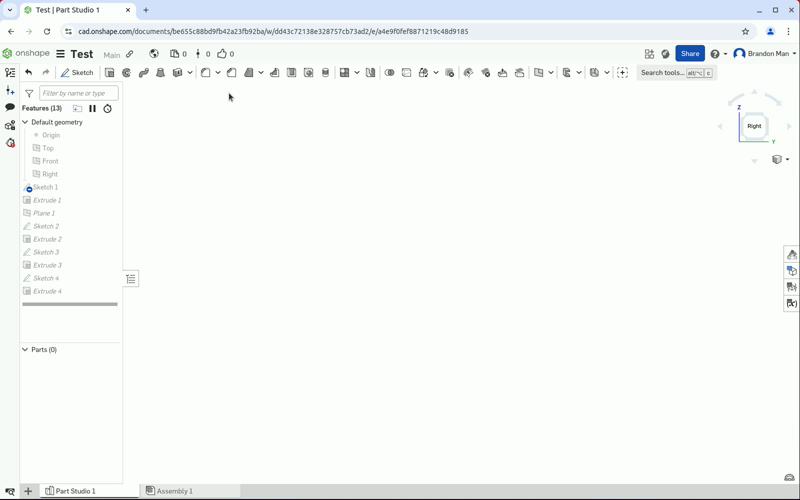
key(shift+s)
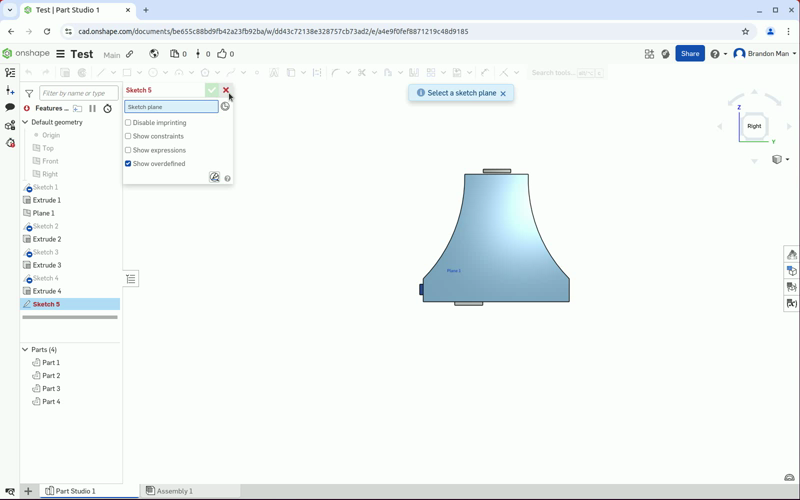
mouse_move(73, 215)
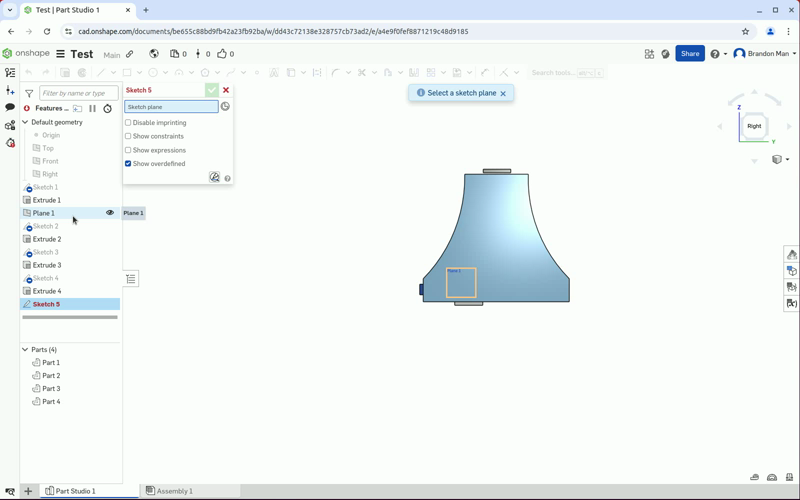
click(73, 215)
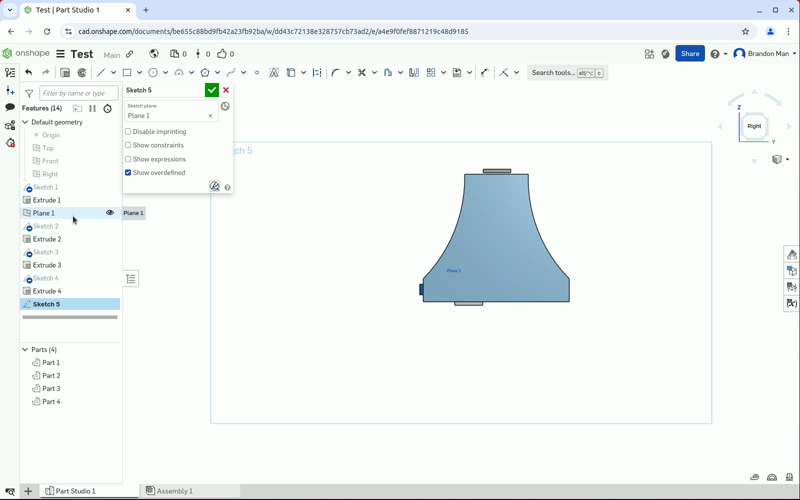
mouse_move(73, 352)
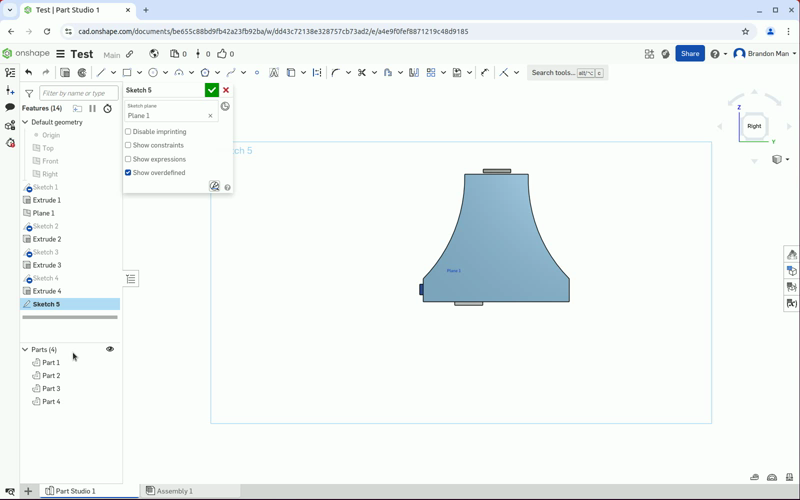
key(y)
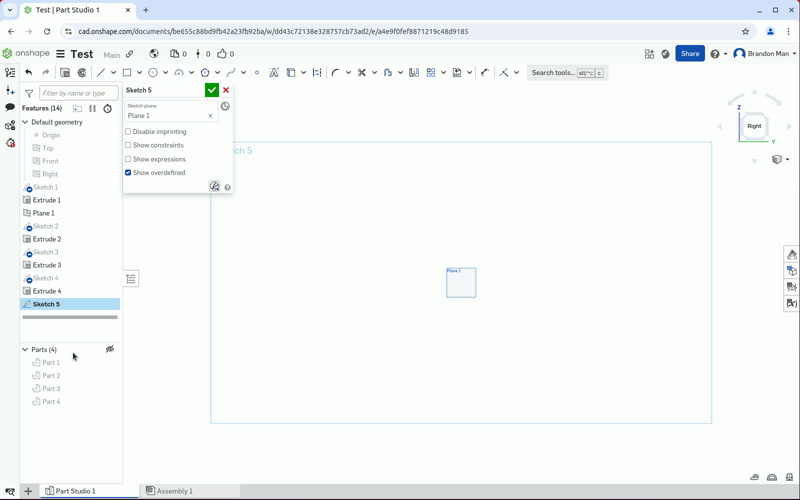
key(l)
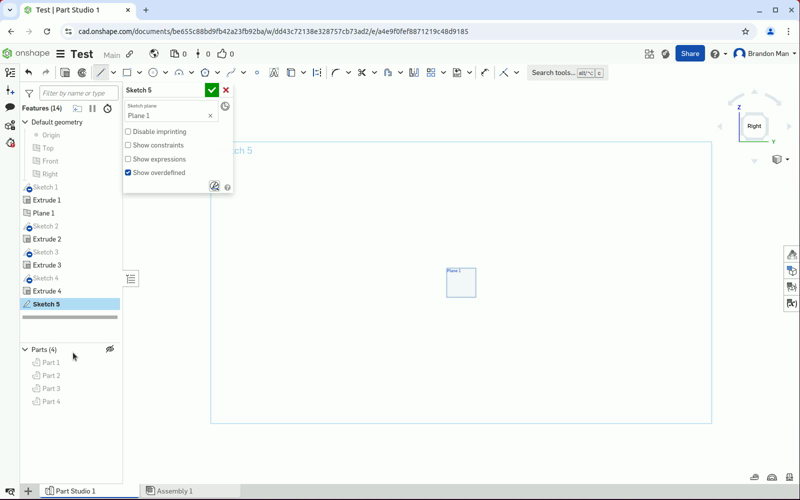
key_down(shift)
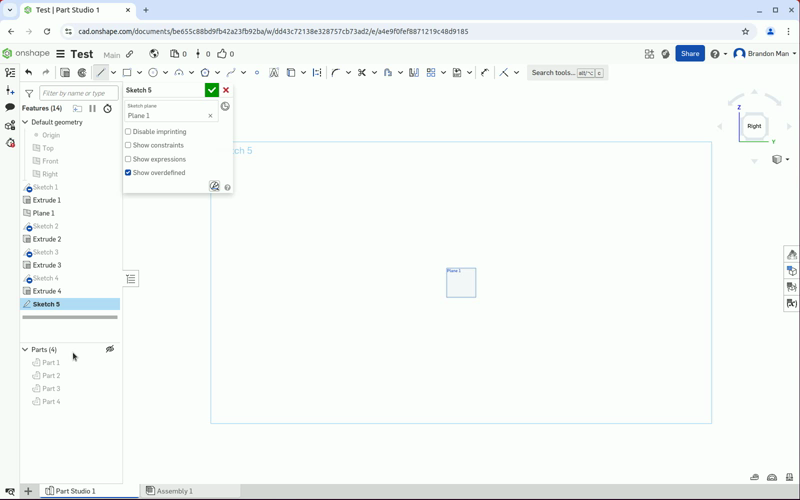
mouse_move(510, 305)
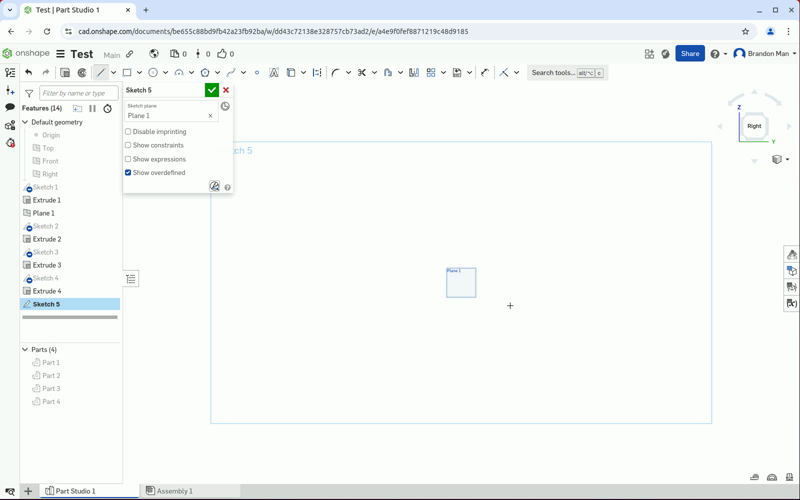
click(510, 305)
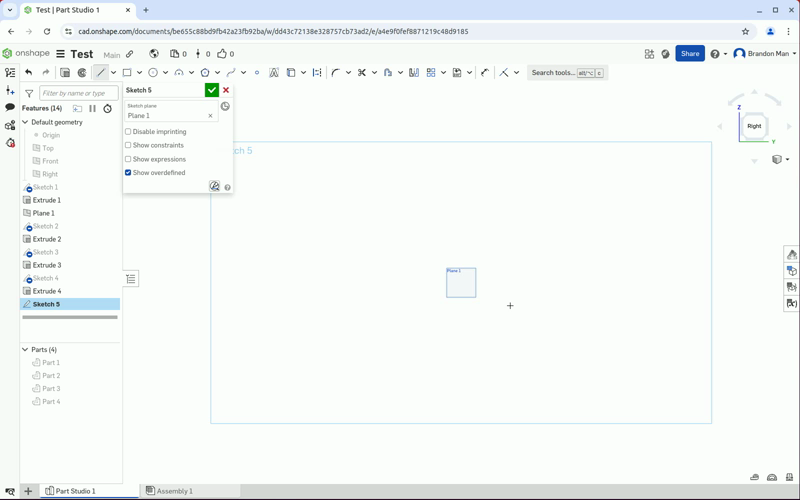
key_up(shift)
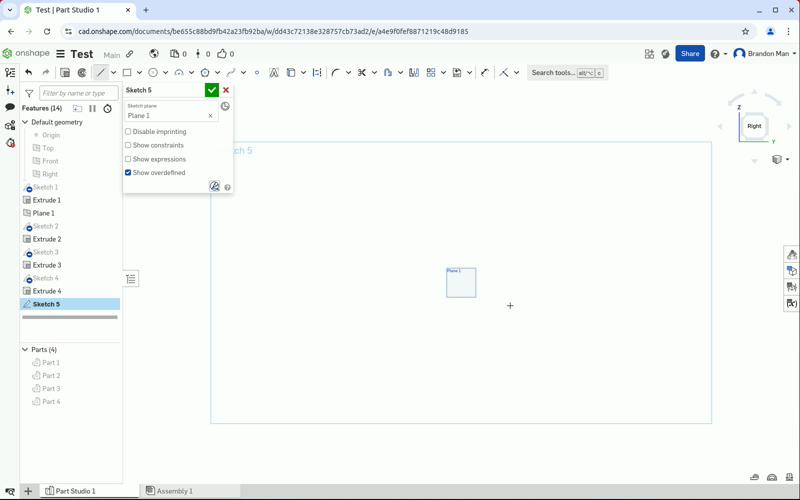
key_down(shift)
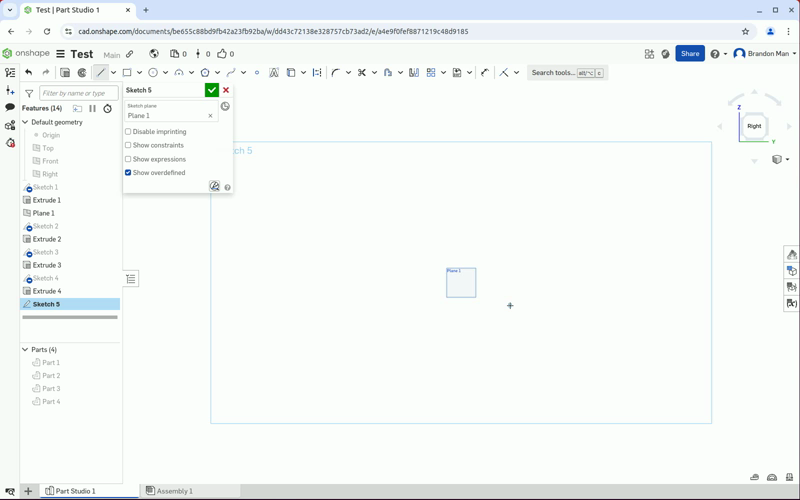
mouse_move(540, 305)
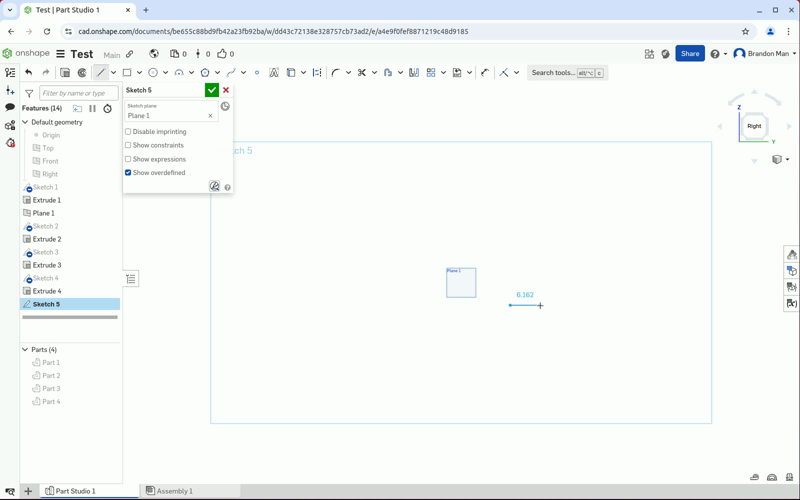
mouse_move(537, 305)
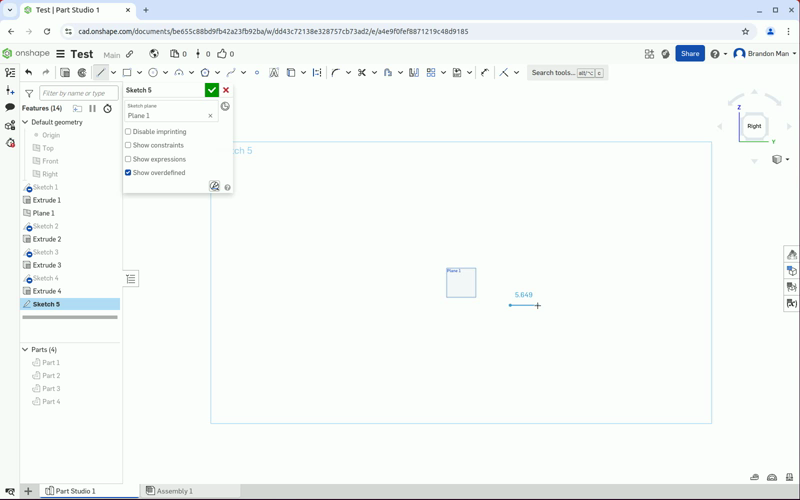
click(537, 305)
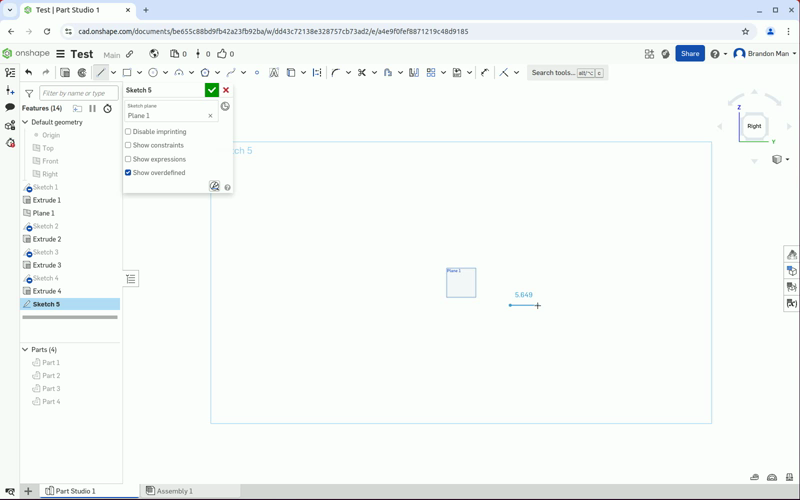
key_up(shift)
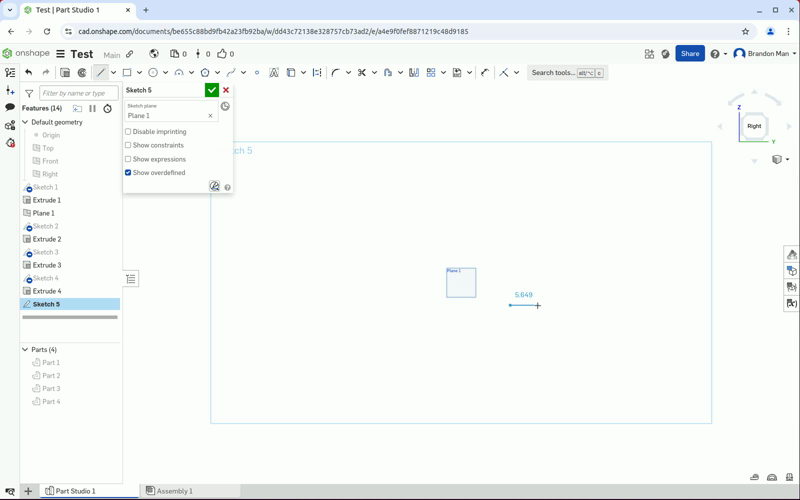
key_down(shift)
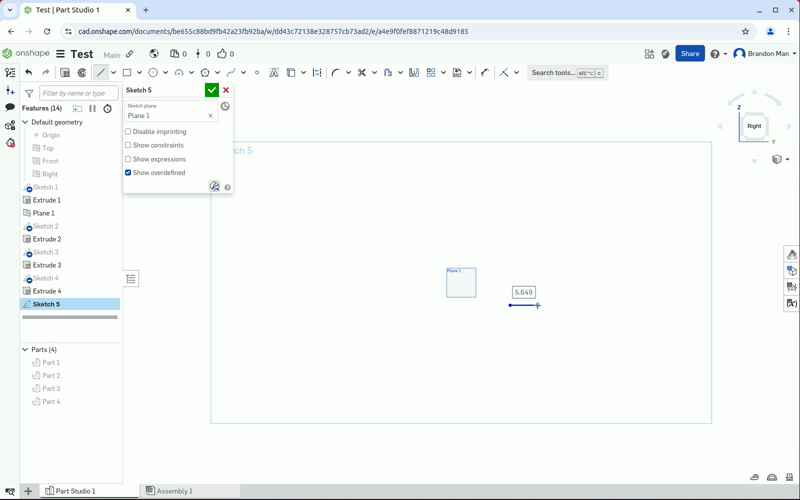
mouse_move(567, 305)
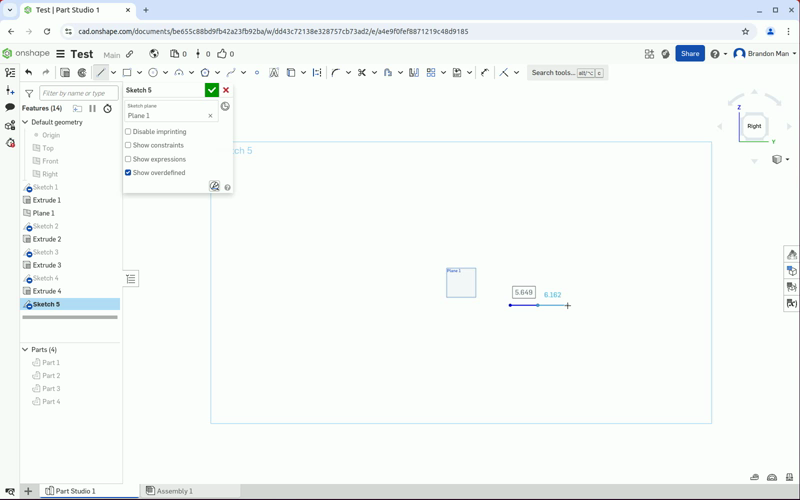
mouse_move(537, 301)
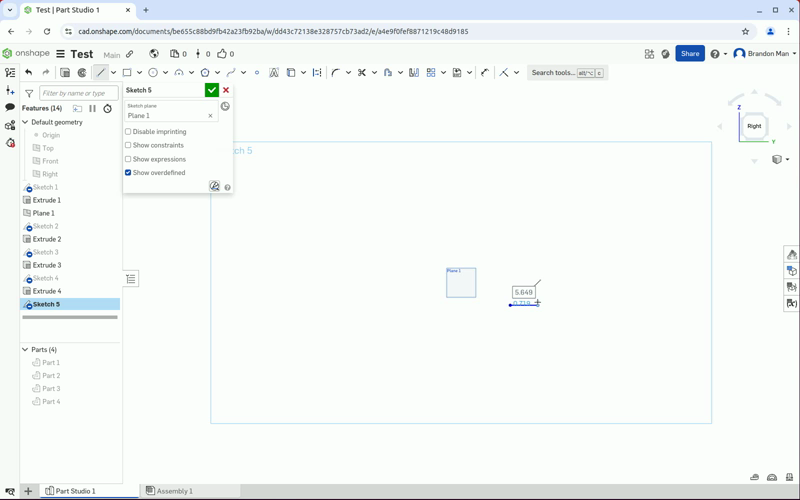
scroll(6)
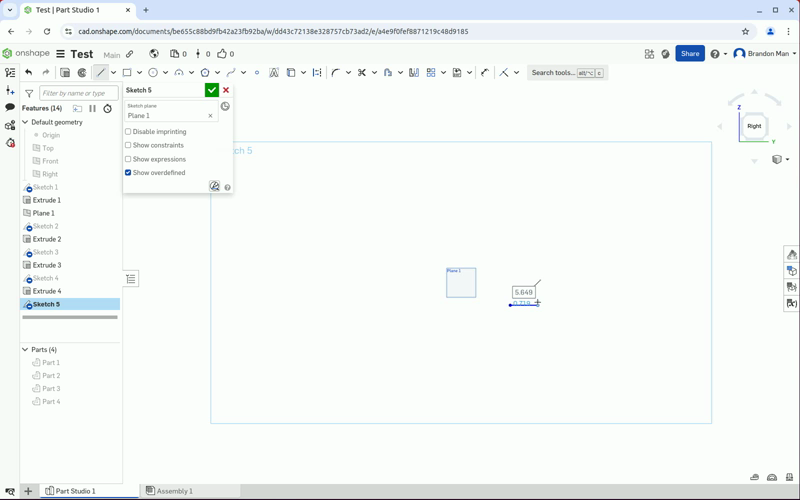
scroll(6)
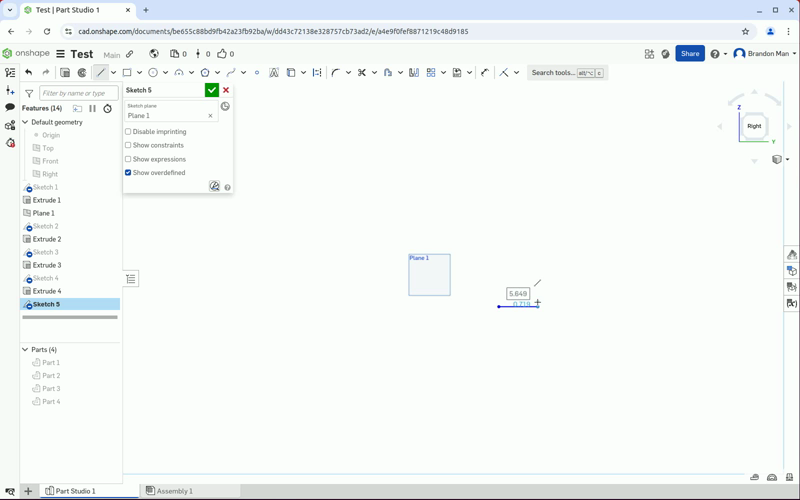
scroll(6)
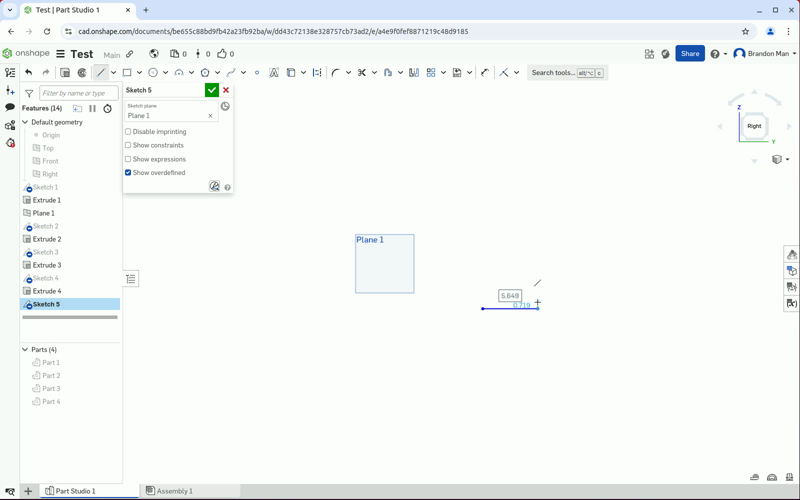
scroll(6)
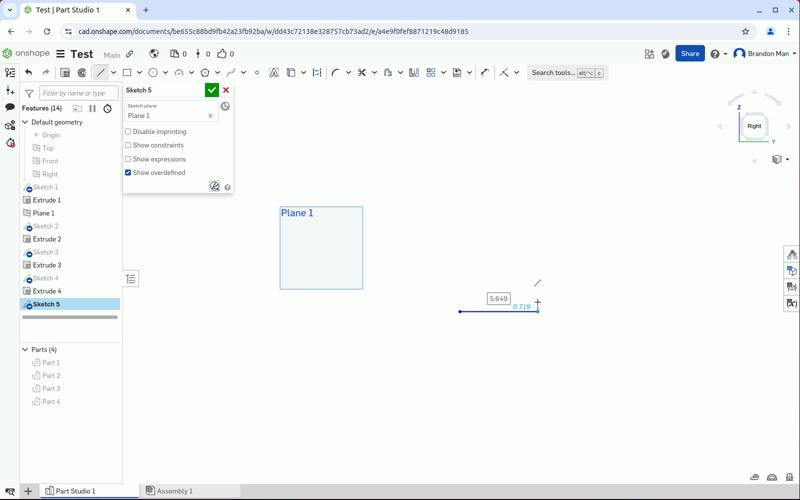
scroll(6)
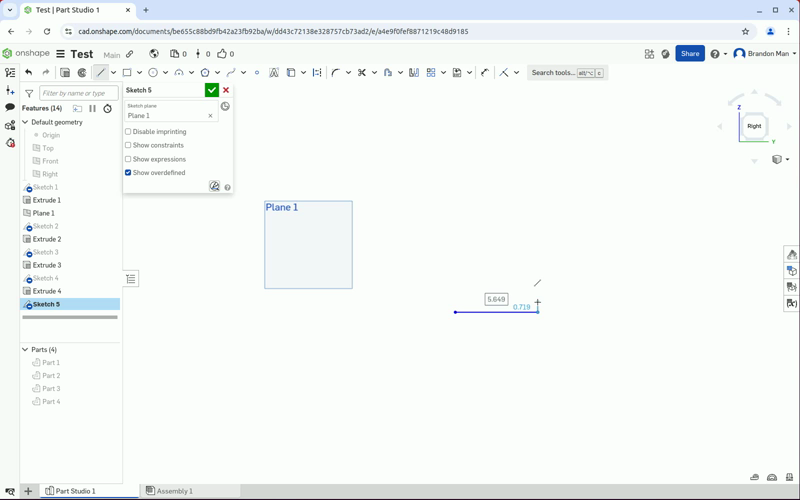
scroll(6)
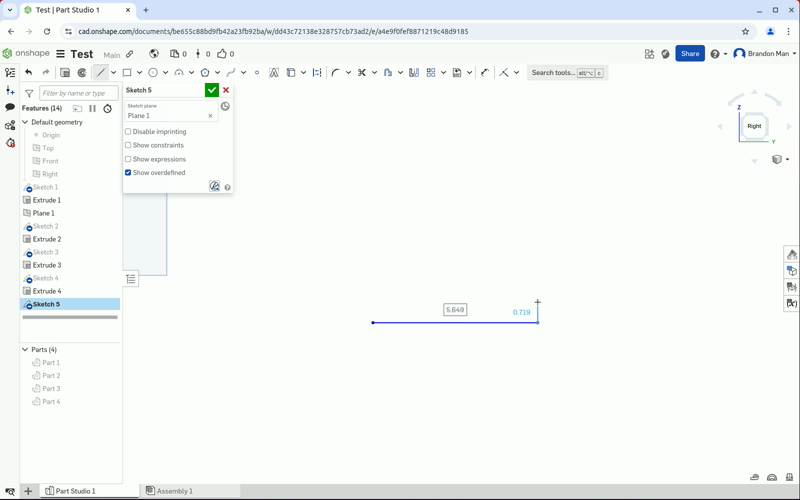
scroll(6)
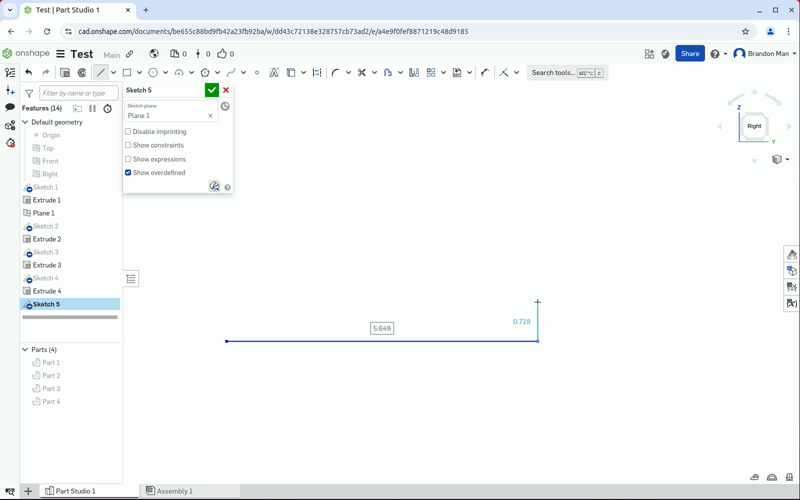
click(537, 301)
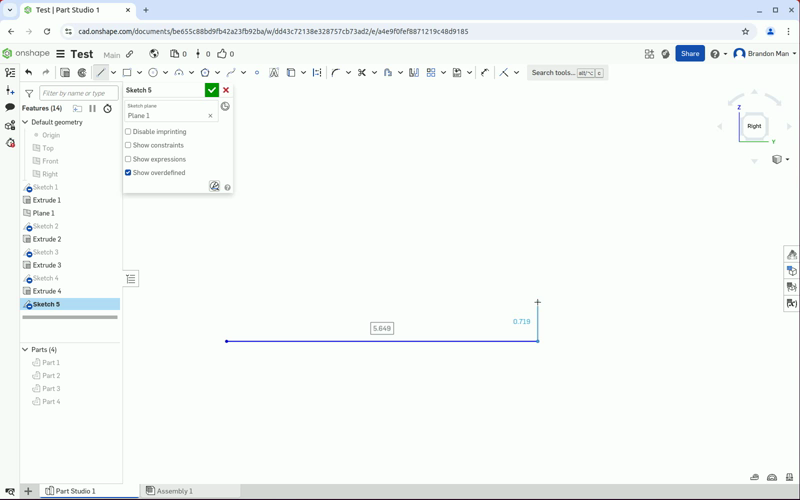
scroll(-6)
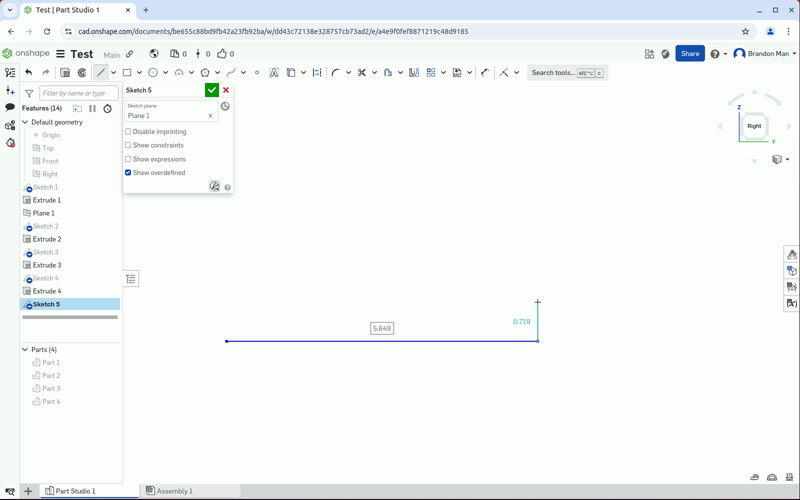
scroll(-6)
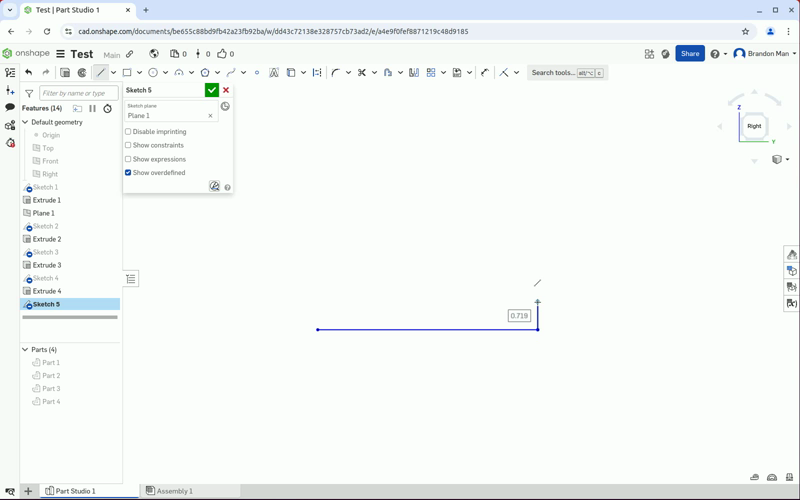
scroll(-6)
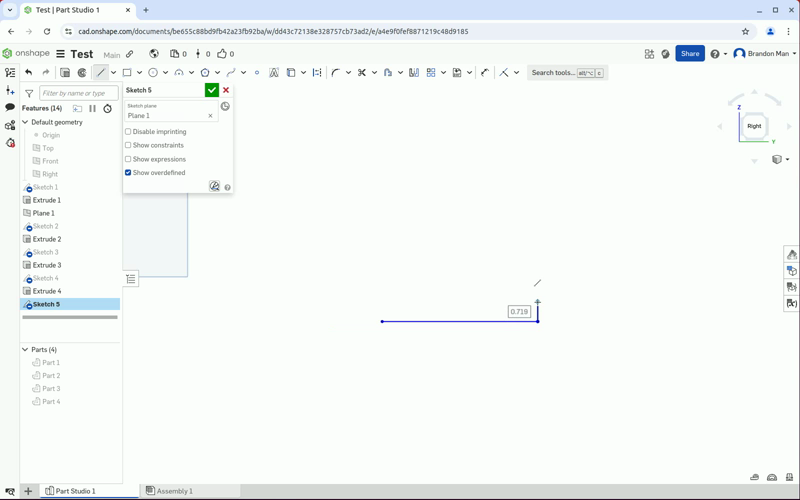
scroll(-6)
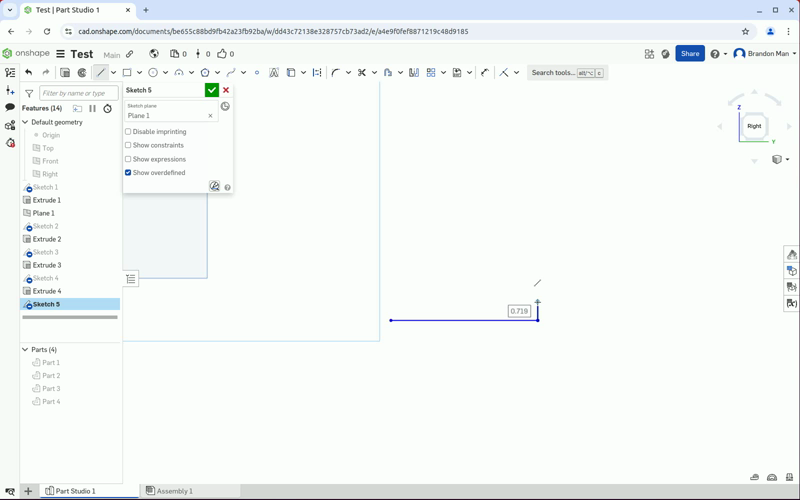
scroll(-6)
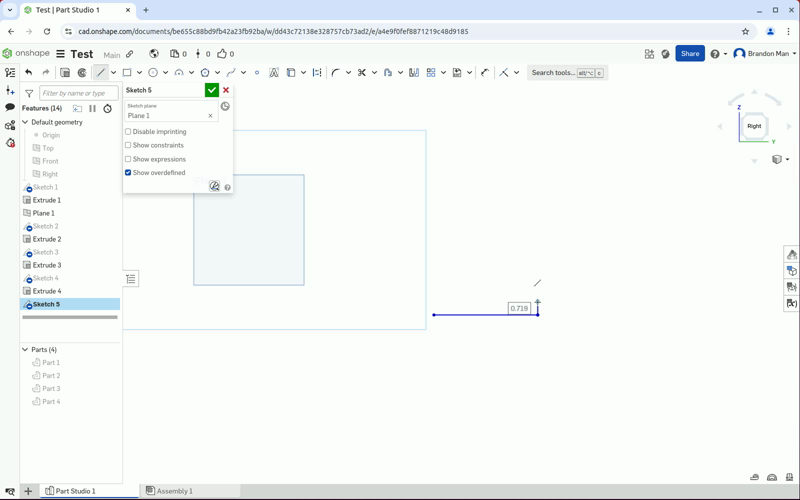
scroll(-6)
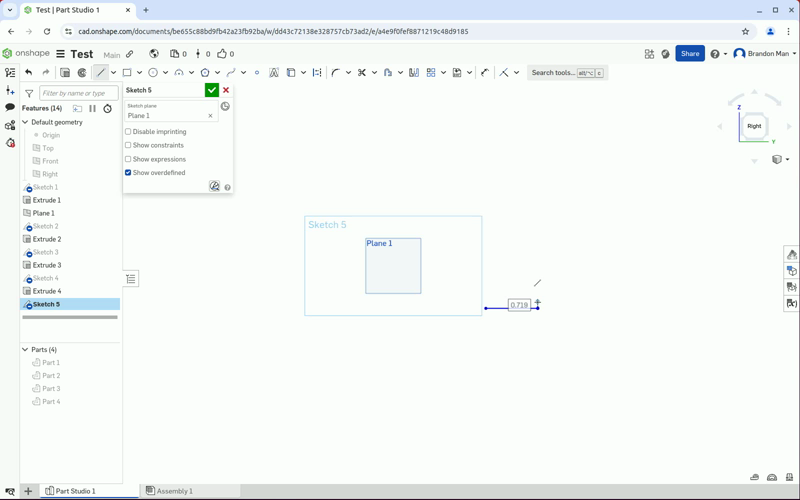
scroll(-6)
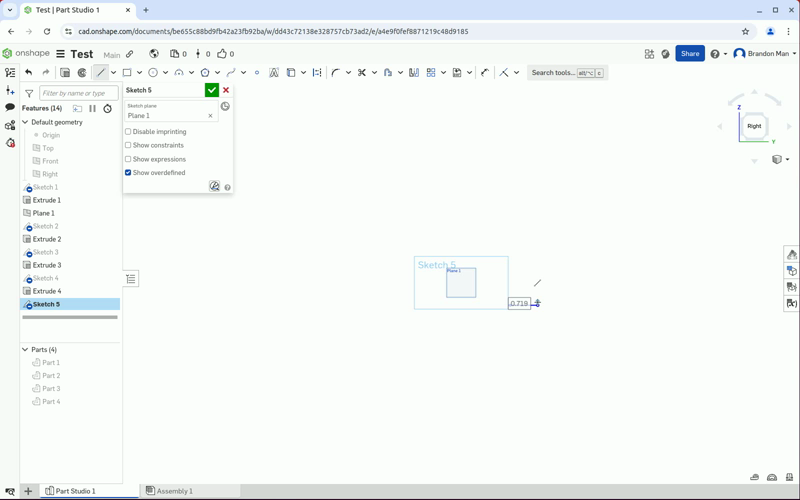
key_up(shift)
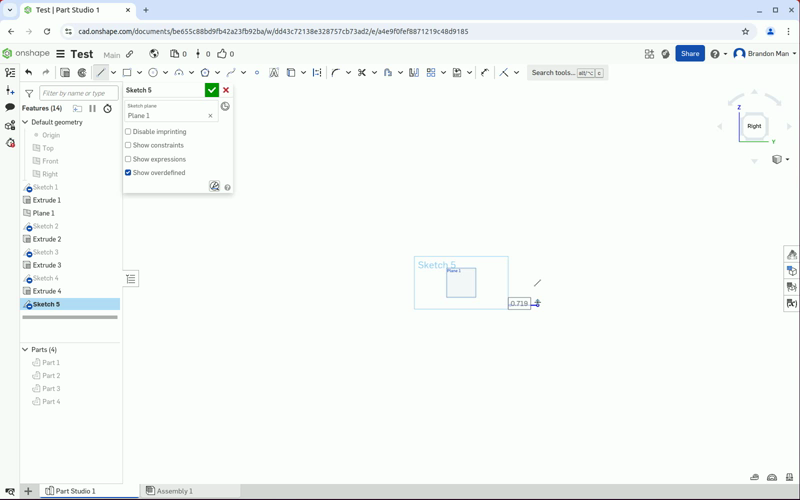
key_down(shift)
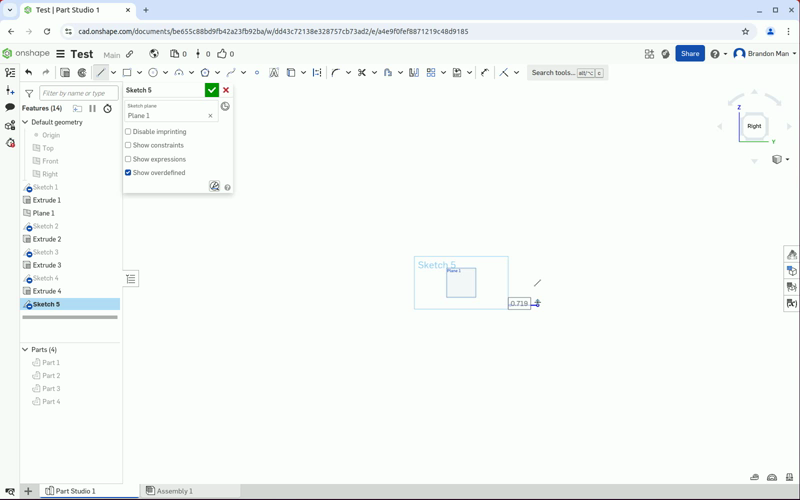
mouse_move(567, 301)
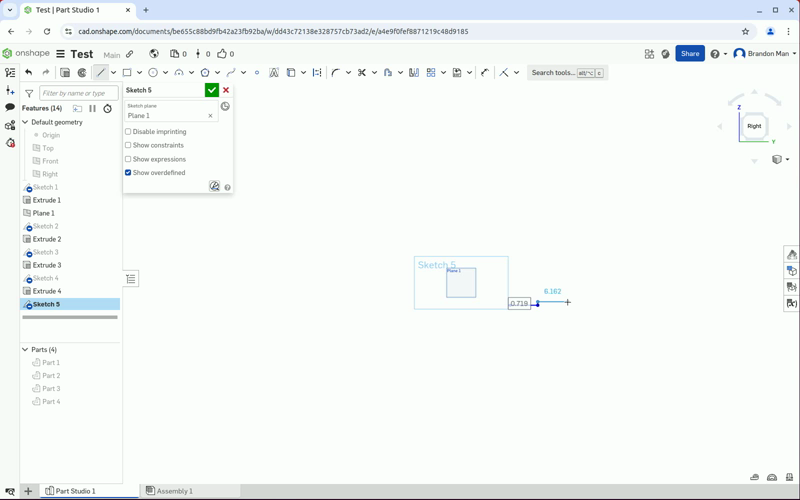
mouse_move(510, 301)
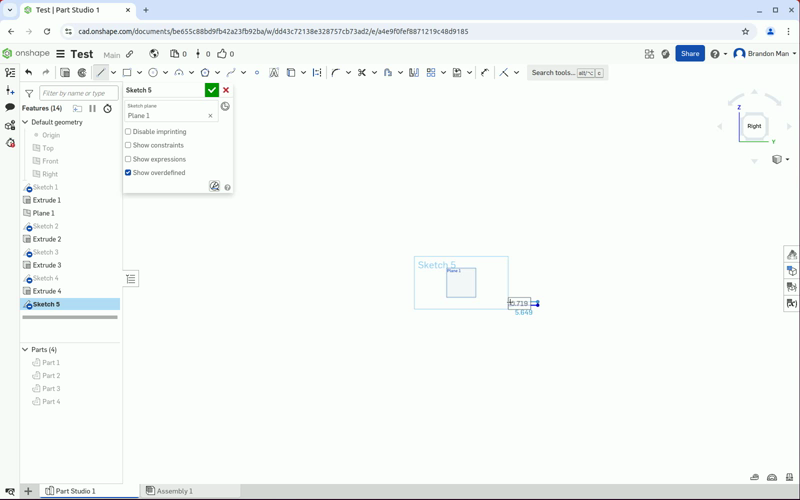
scroll(6)
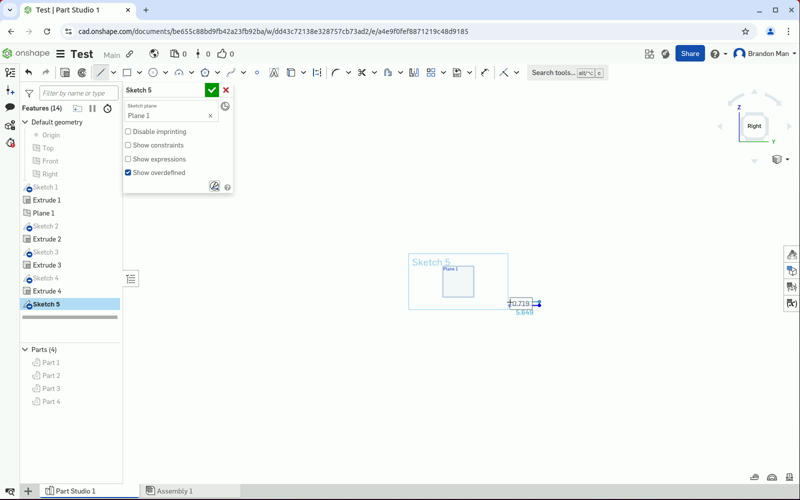
scroll(6)
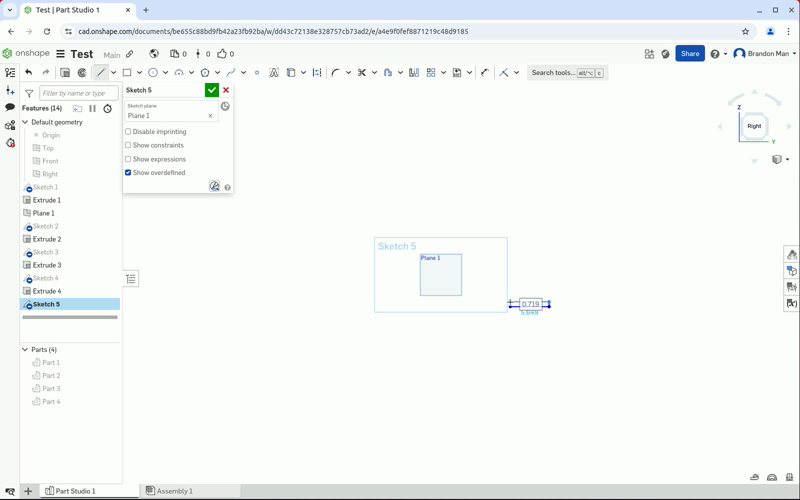
scroll(6)
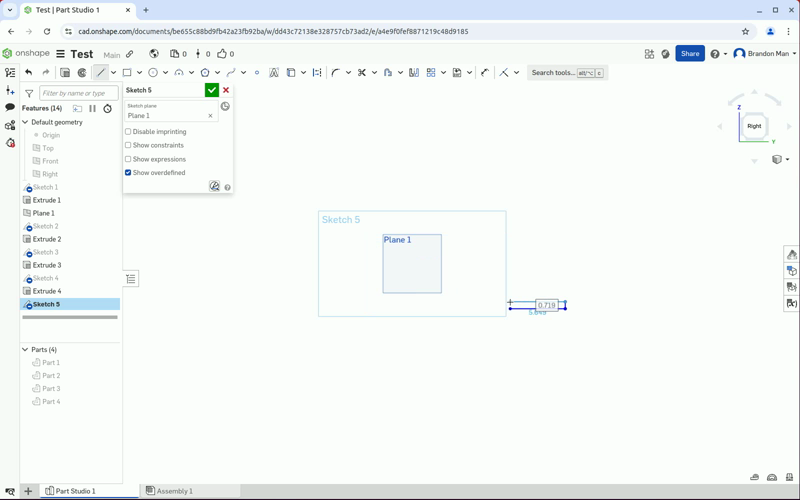
scroll(6)
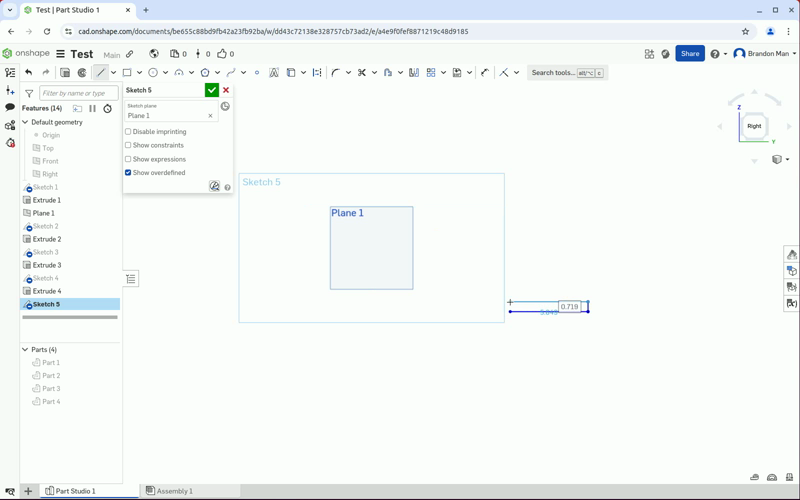
scroll(6)
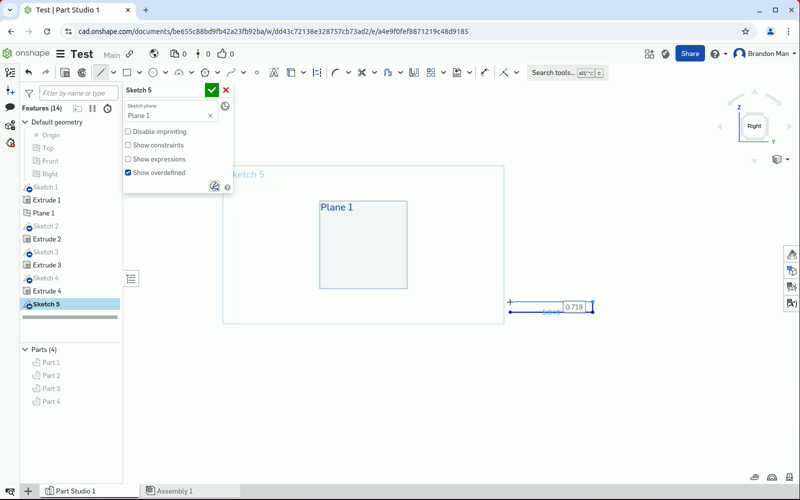
scroll(6)
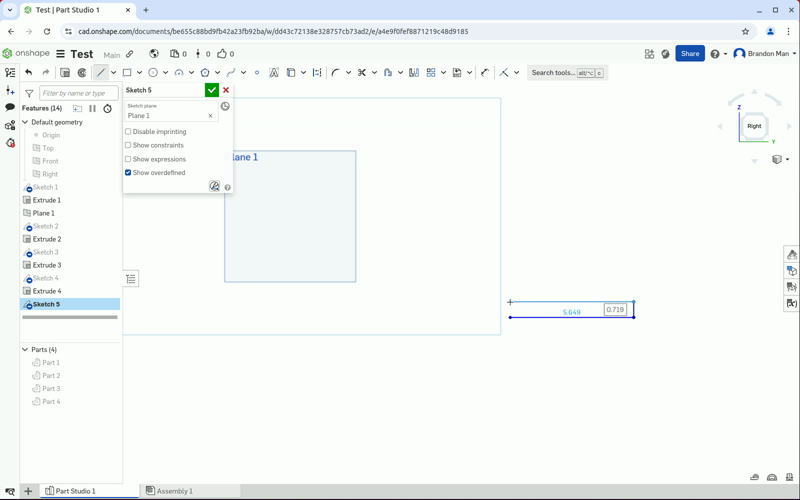
scroll(6)
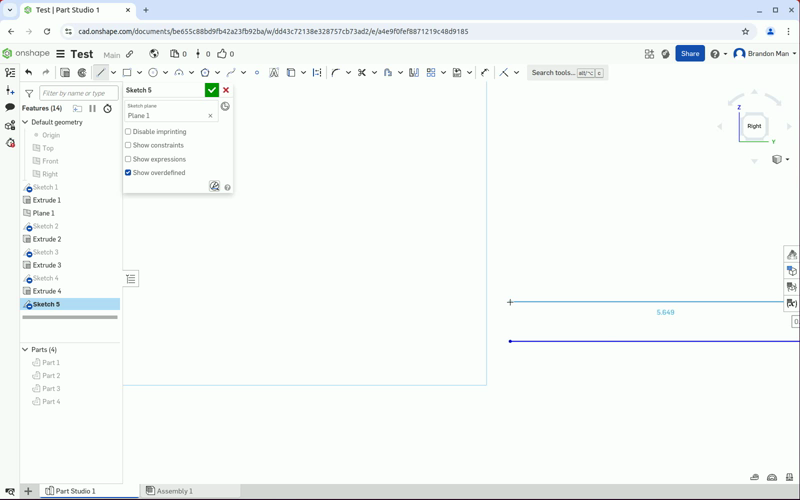
click(510, 301)
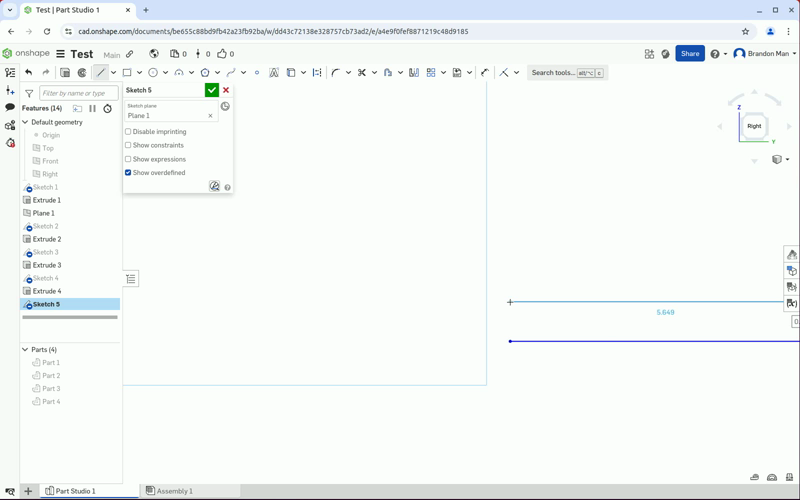
scroll(-6)
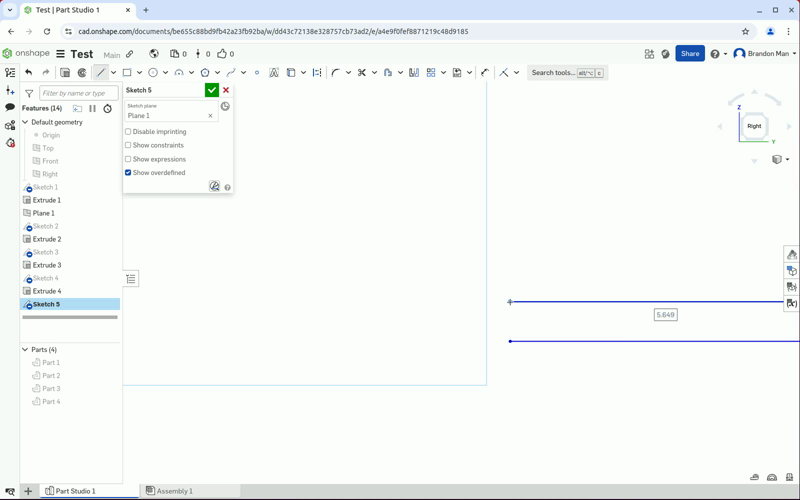
scroll(-6)
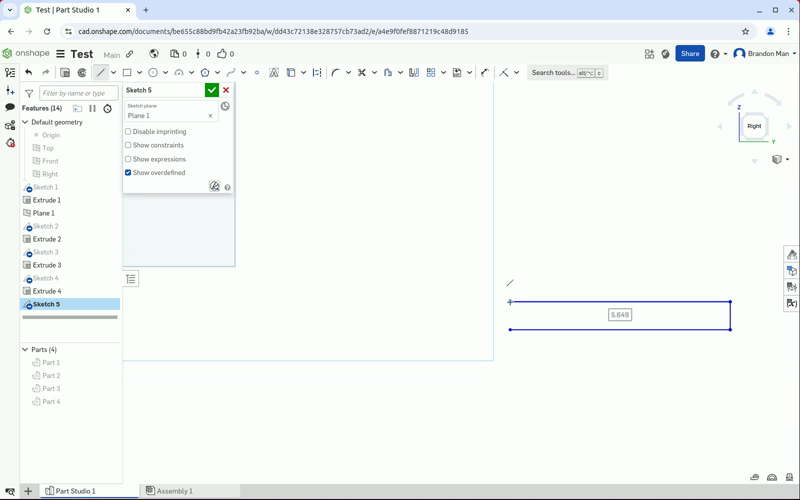
scroll(-6)
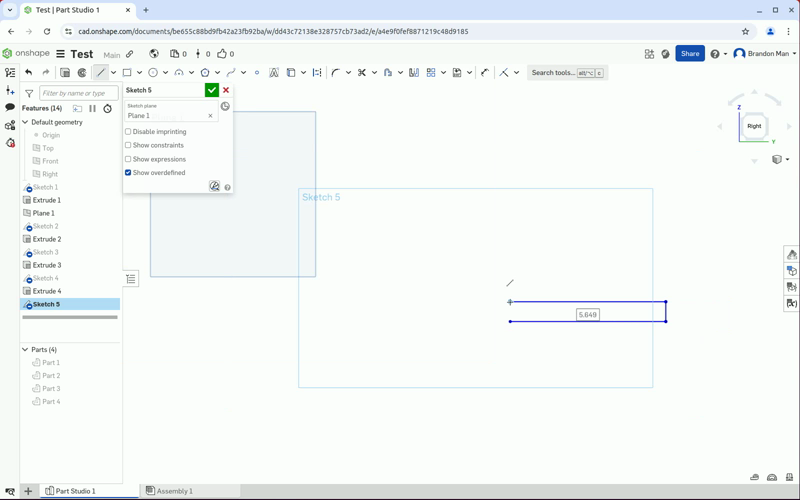
scroll(-6)
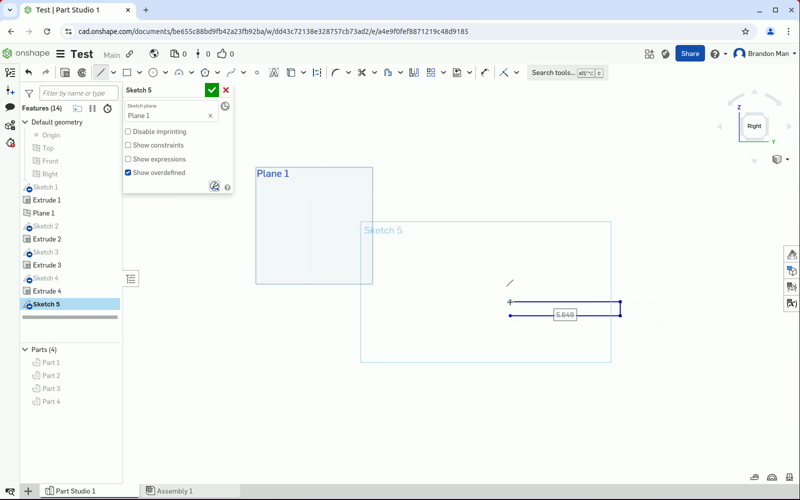
scroll(-6)
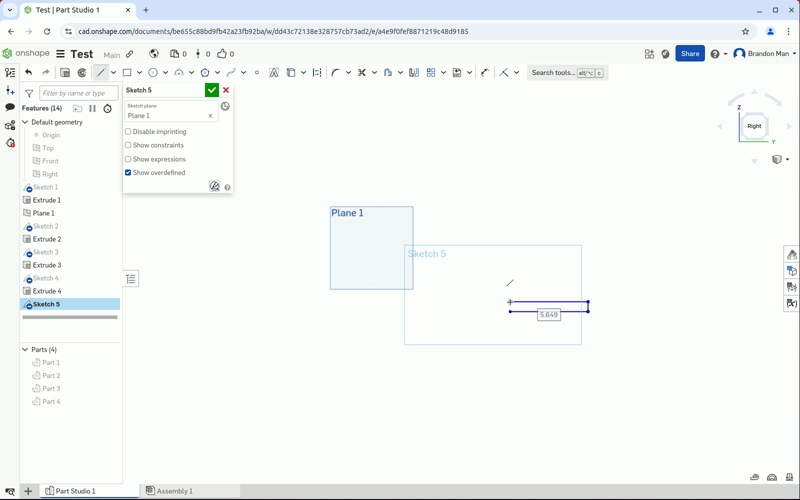
scroll(-6)
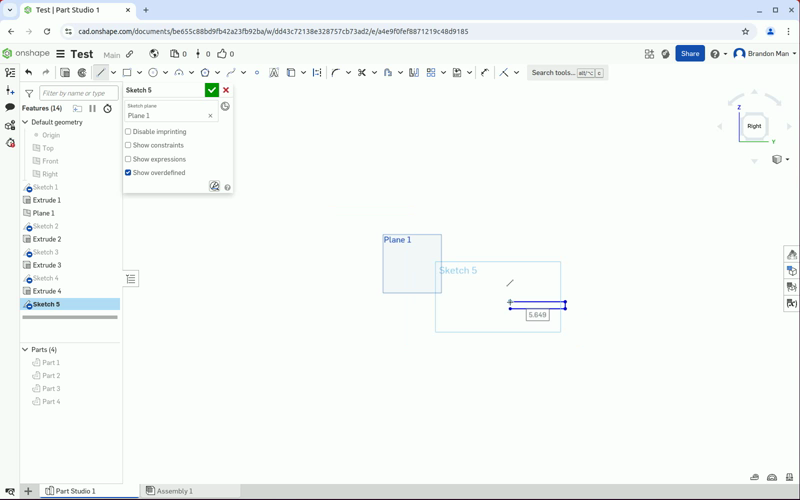
scroll(-6)
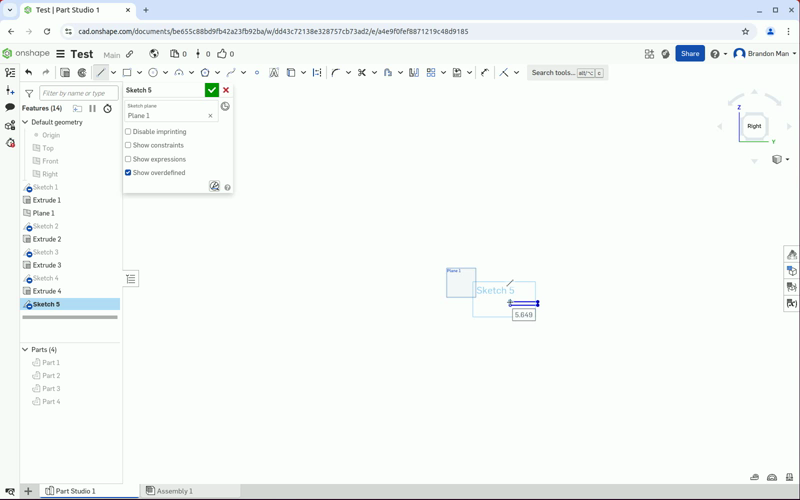
key_up(shift)
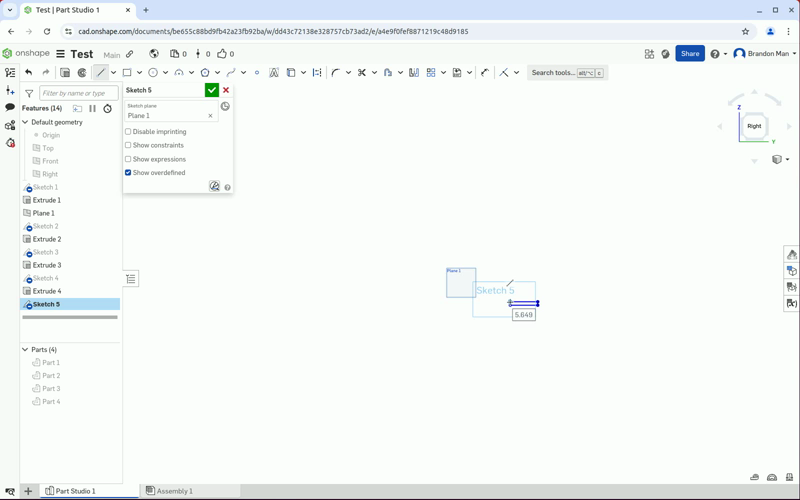
mouse_move(540, 301)
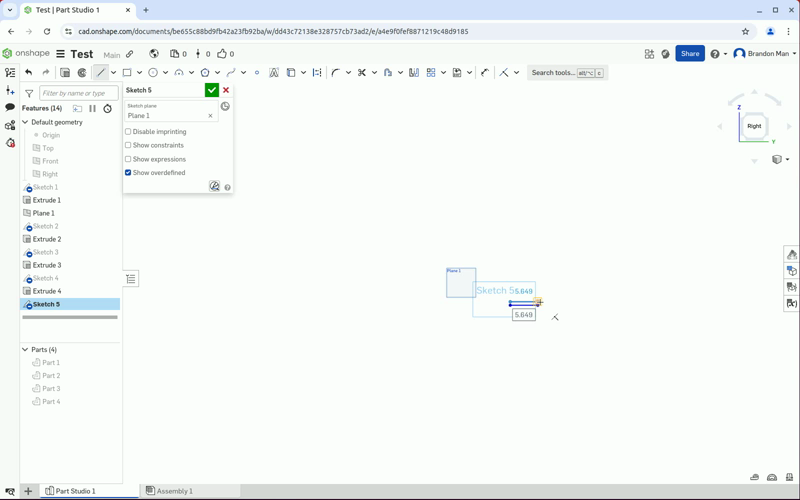
key_down(shift)
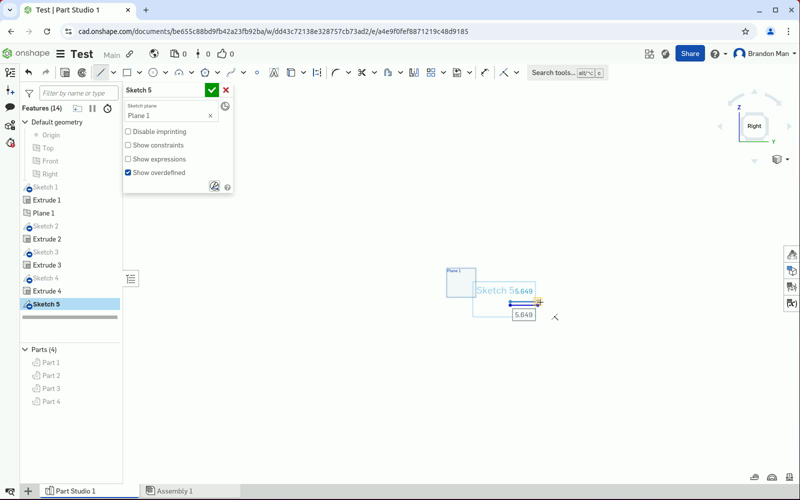
mouse_move(510, 305)
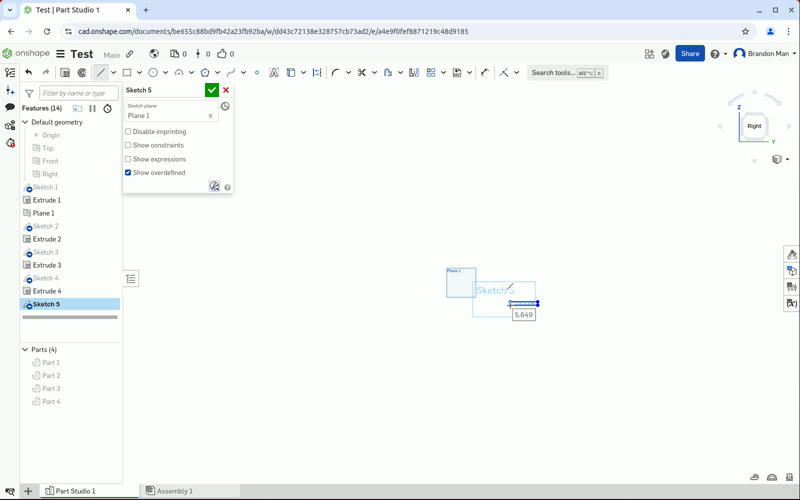
scroll(6)
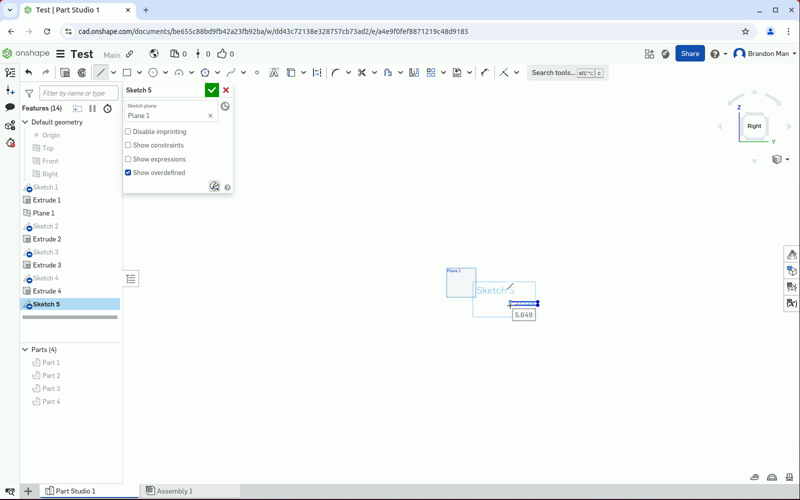
scroll(6)
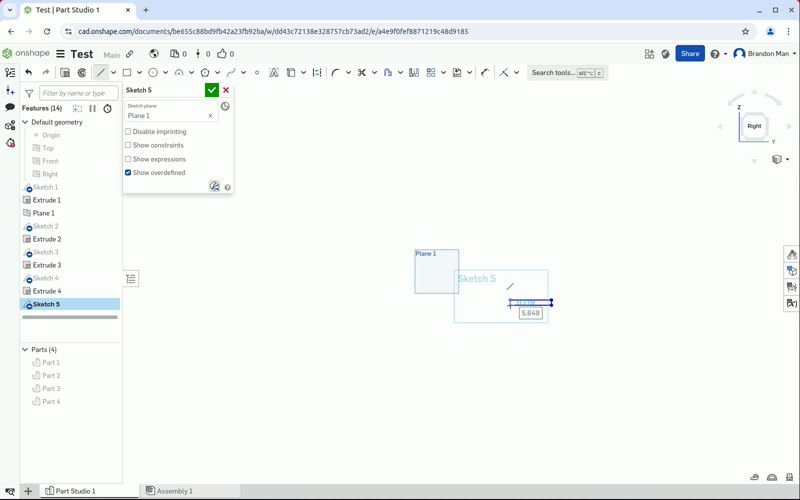
scroll(6)
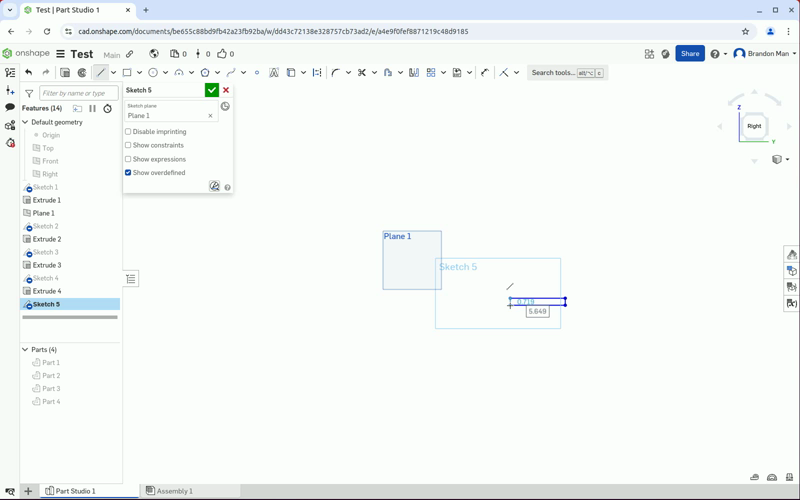
scroll(6)
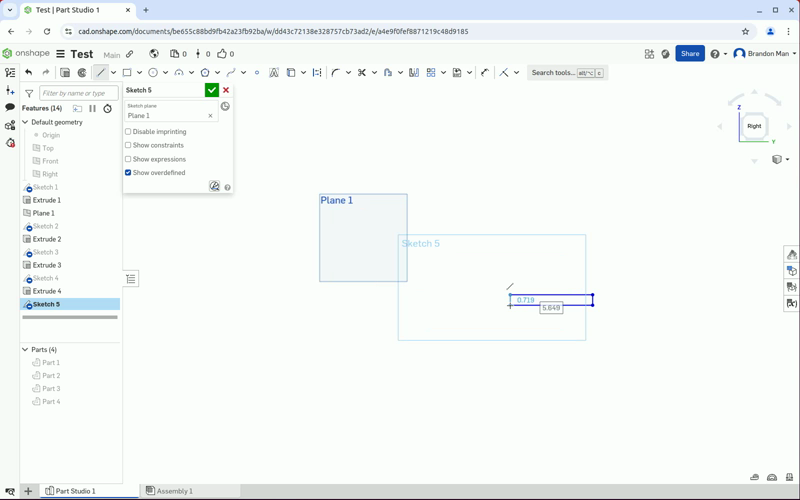
scroll(6)
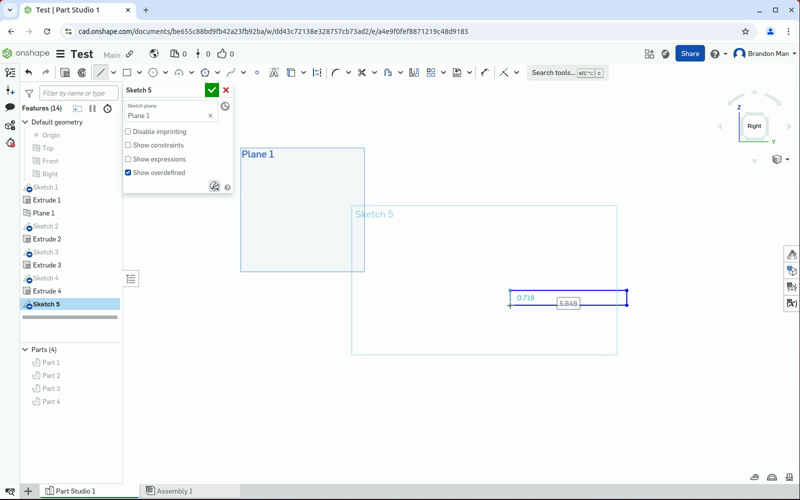
scroll(6)
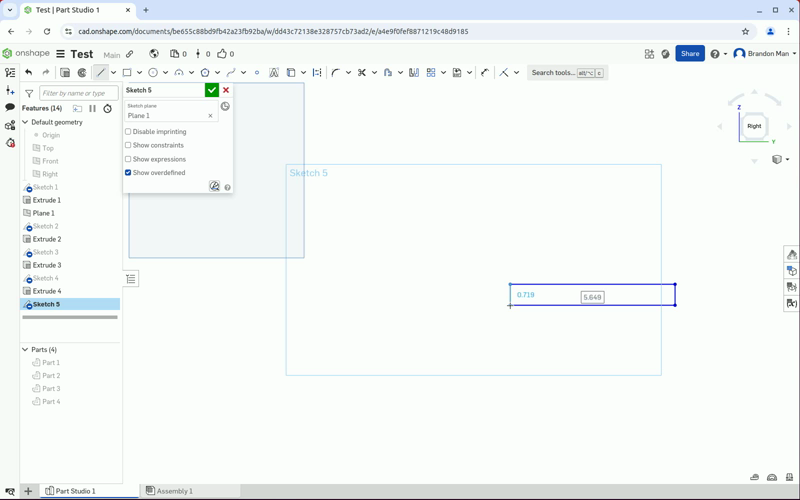
scroll(6)
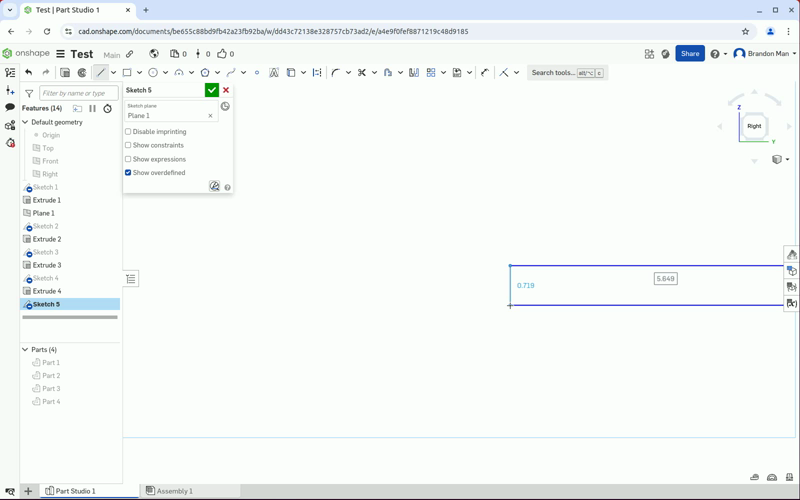
key_up(shift)
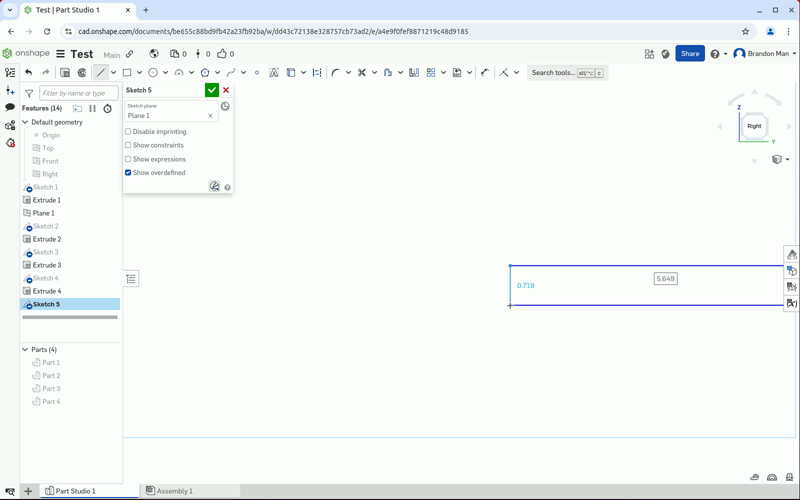
click(510, 305)
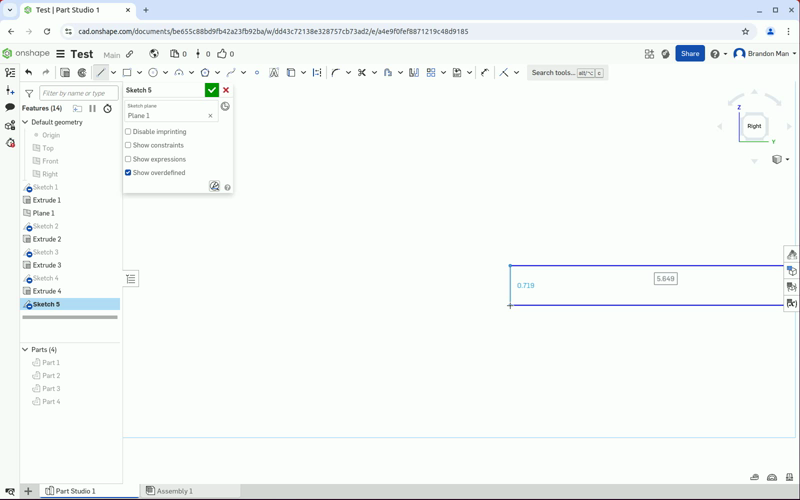
scroll(-6)
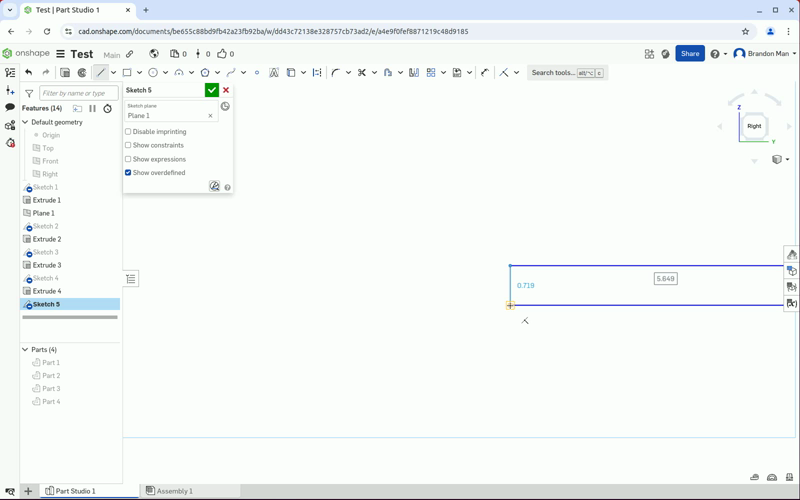
scroll(-6)
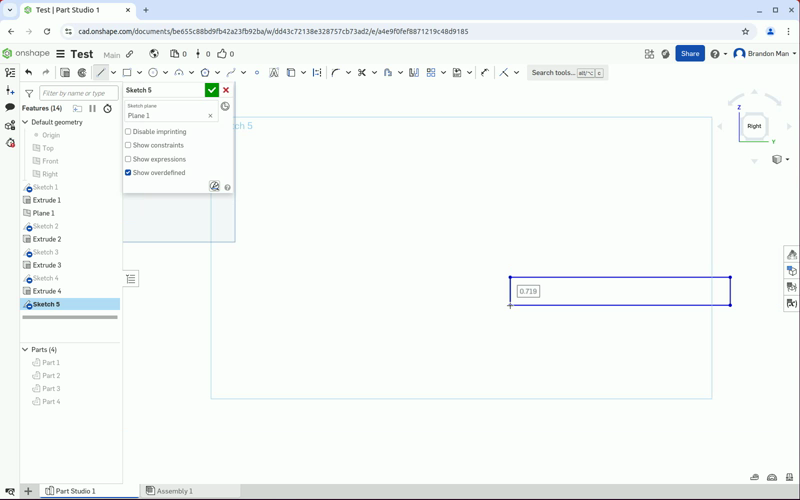
scroll(-6)
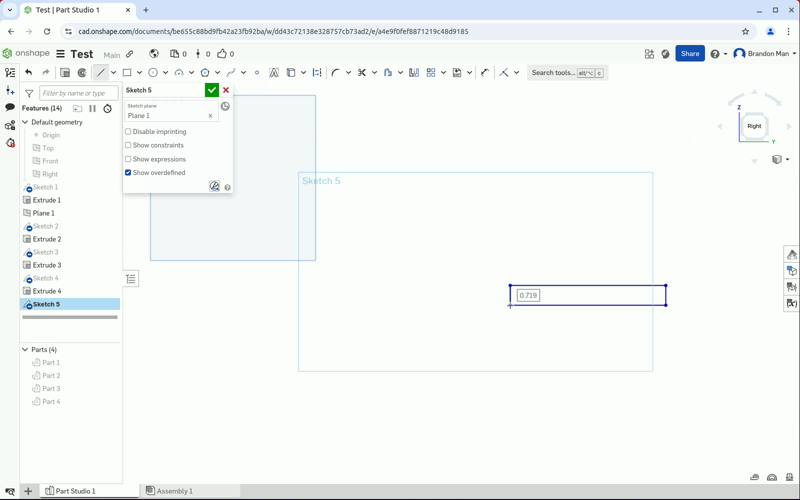
scroll(-6)
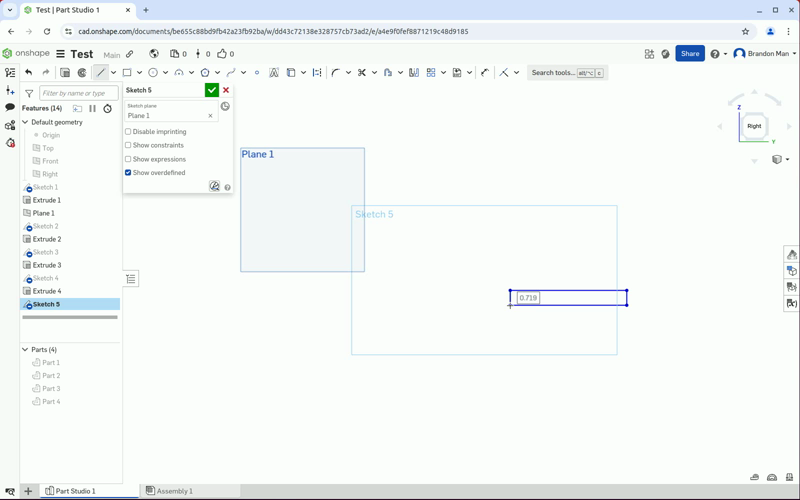
scroll(-6)
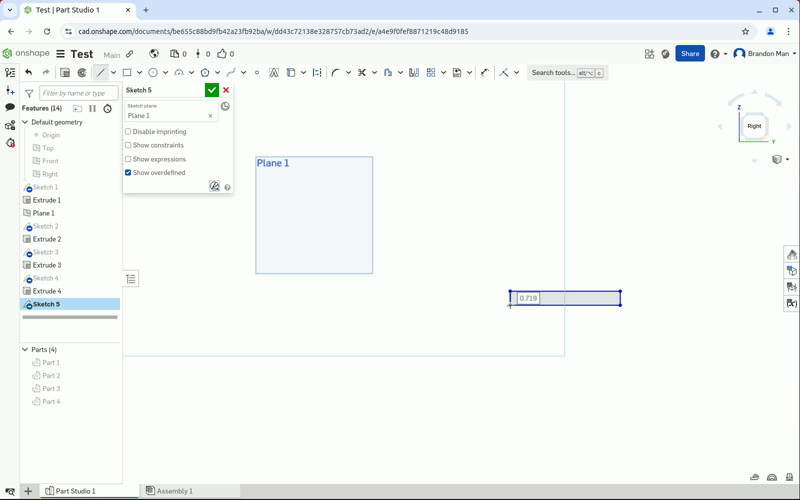
scroll(-6)
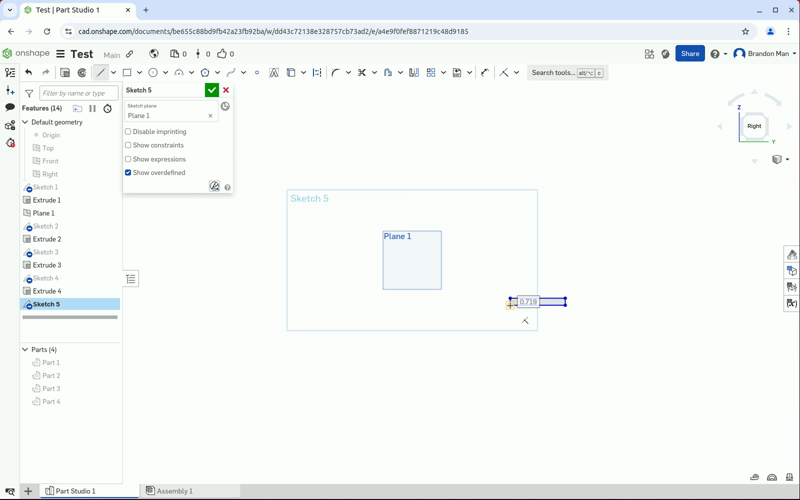
scroll(-6)
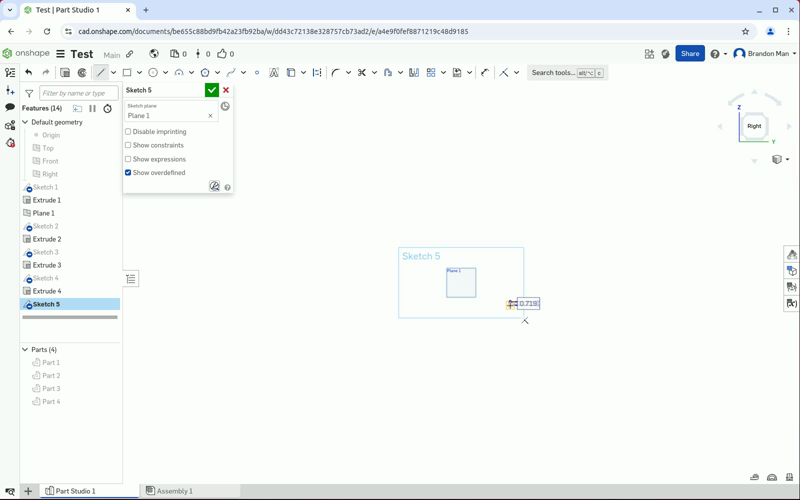
key(esc)
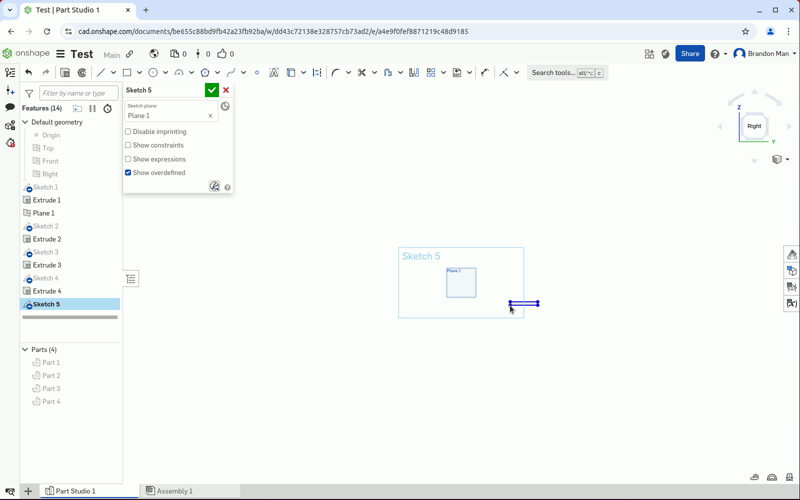
mouse_move(529, 303)
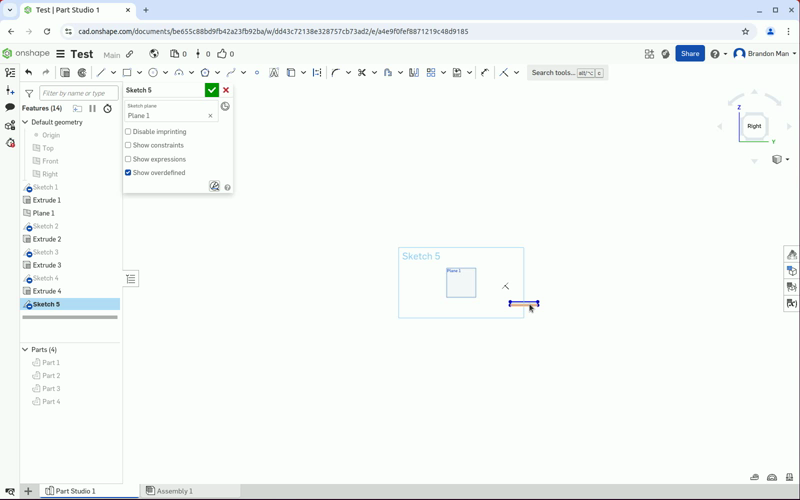
scroll(6)
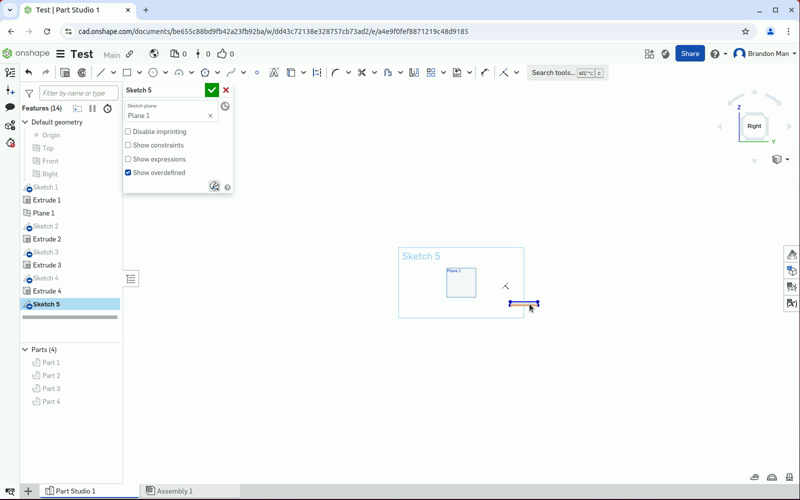
scroll(6)
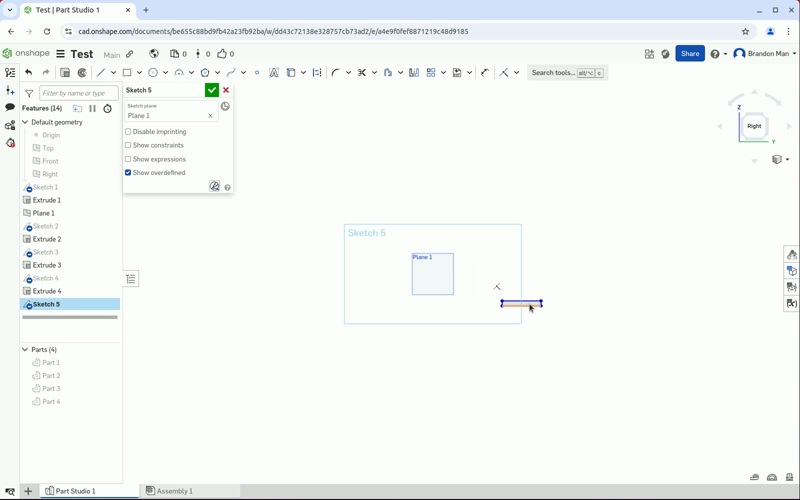
scroll(6)
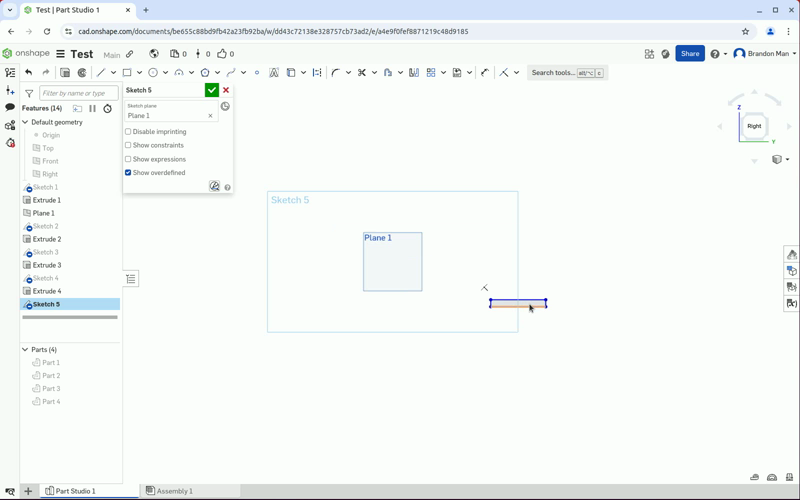
scroll(6)
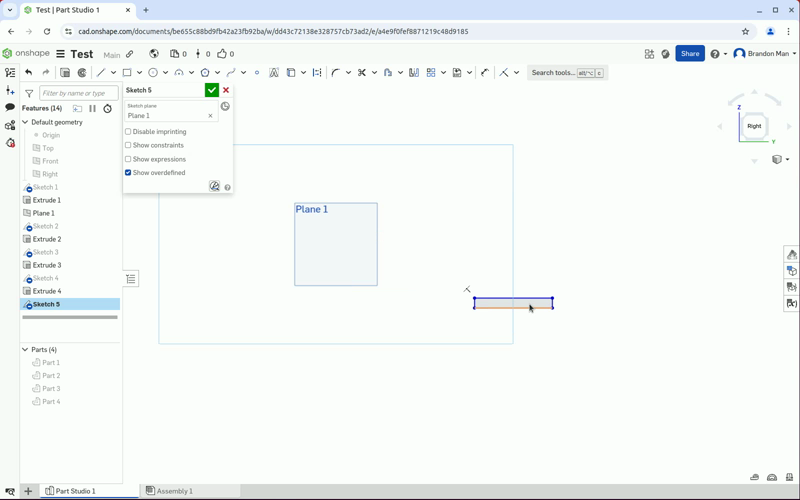
scroll(6)
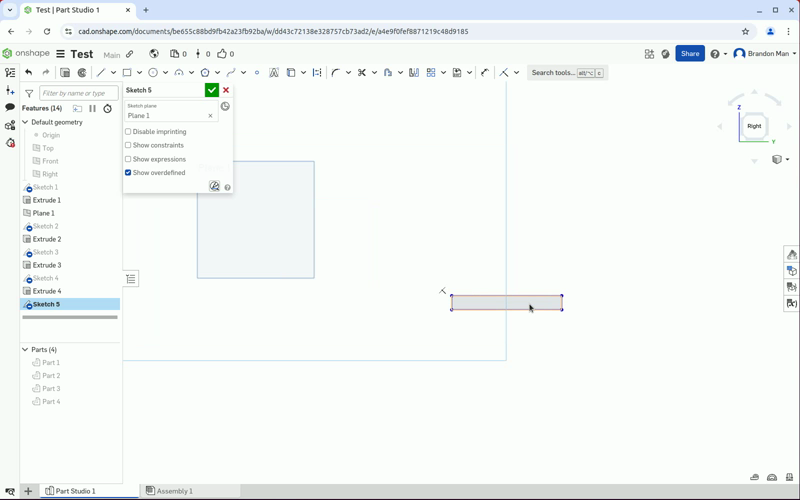
scroll(6)
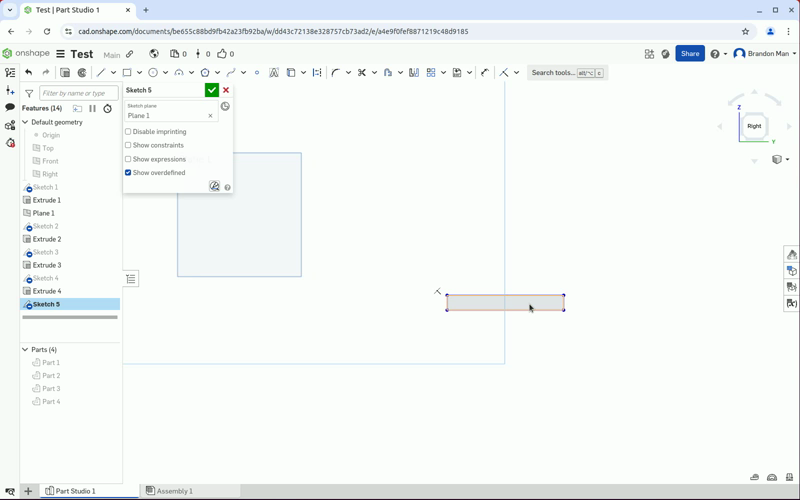
scroll(6)
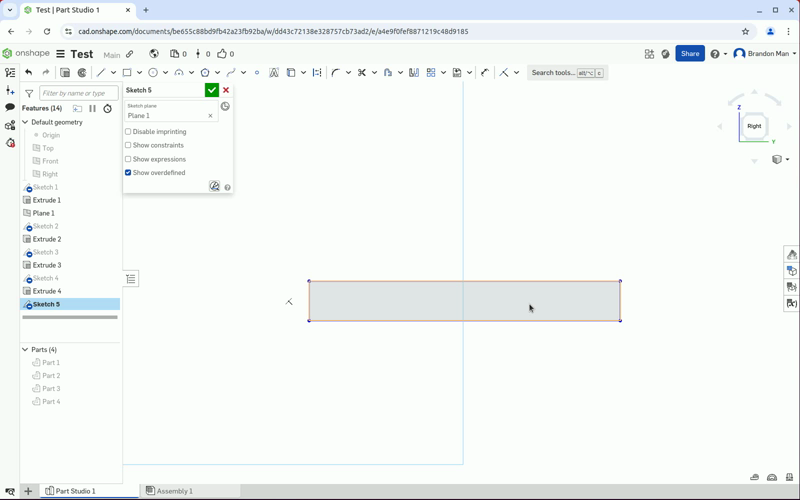
click(529, 303)
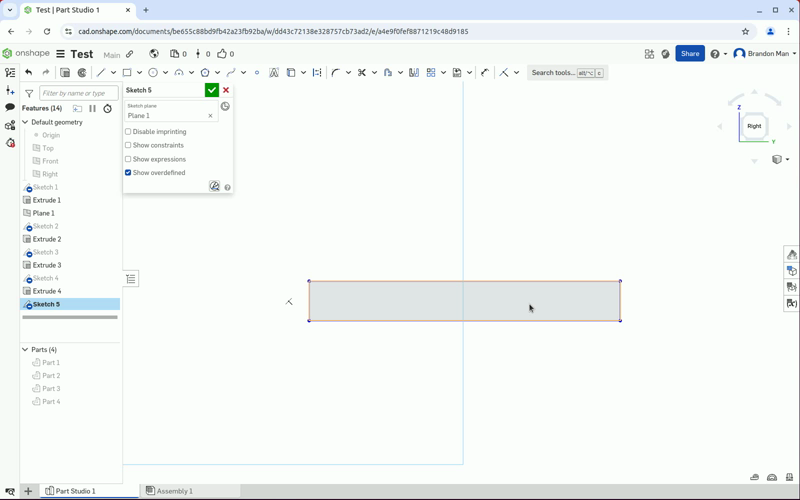
scroll(-6)
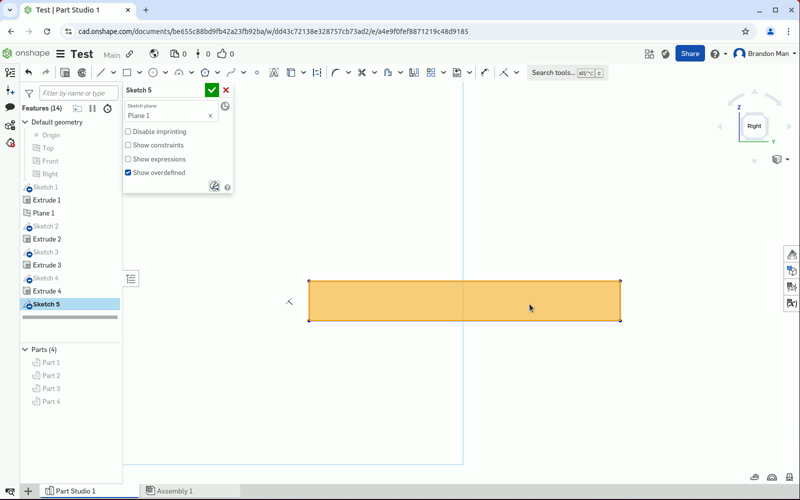
scroll(-6)
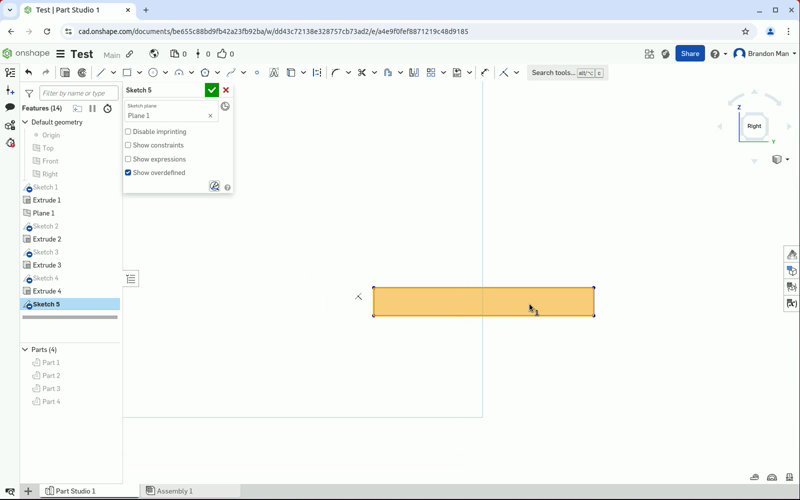
scroll(-6)
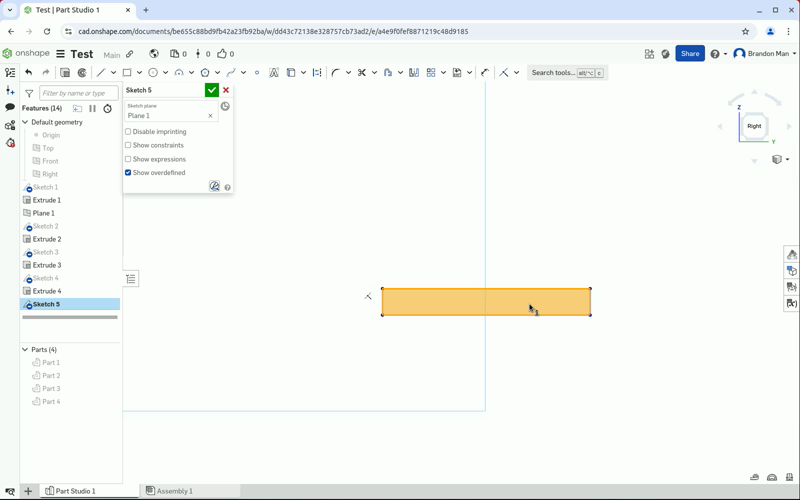
scroll(-6)
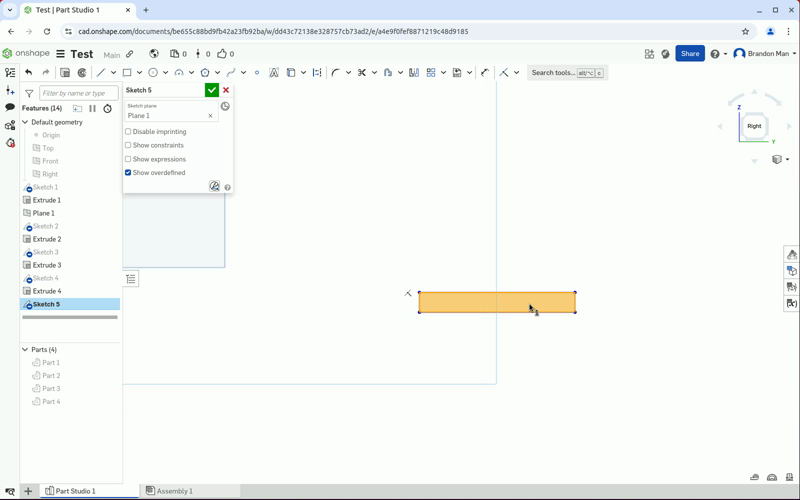
scroll(-6)
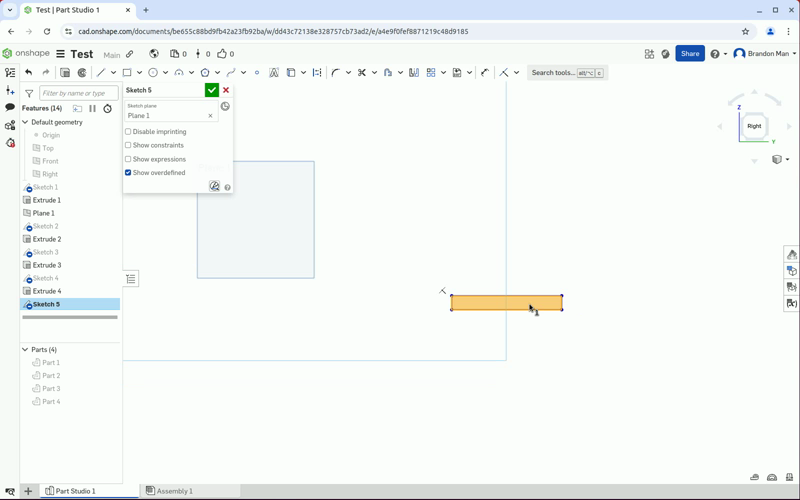
scroll(-6)
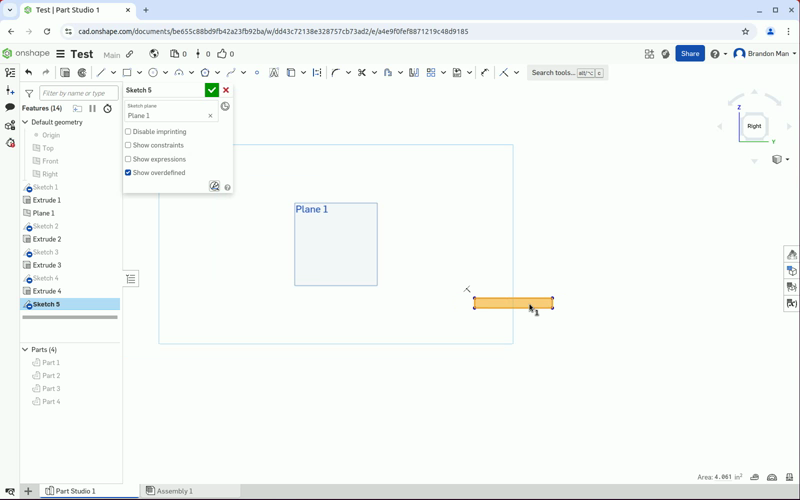
scroll(-6)
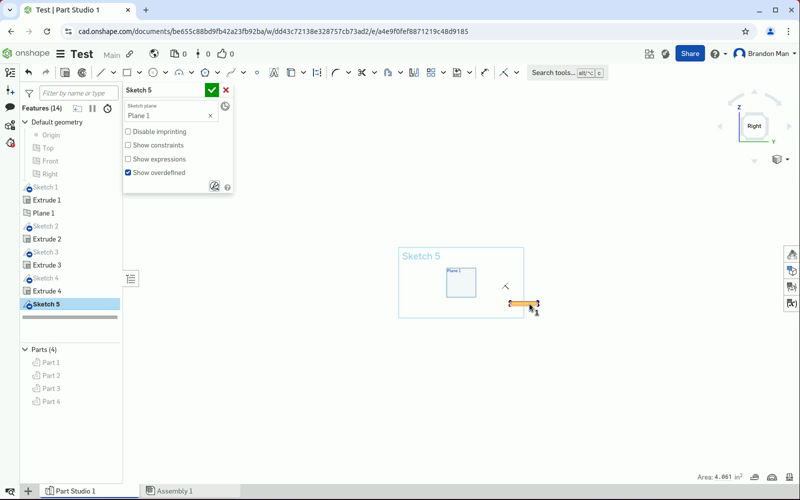
mouse_move(73, 352)
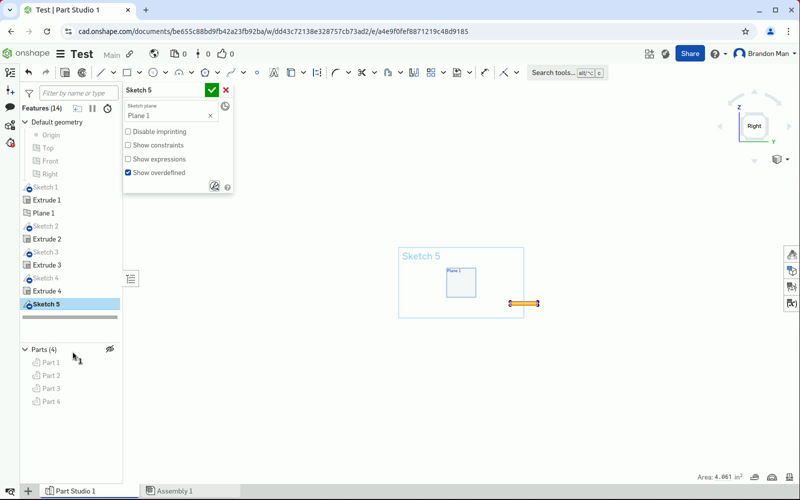
key(shift+y)
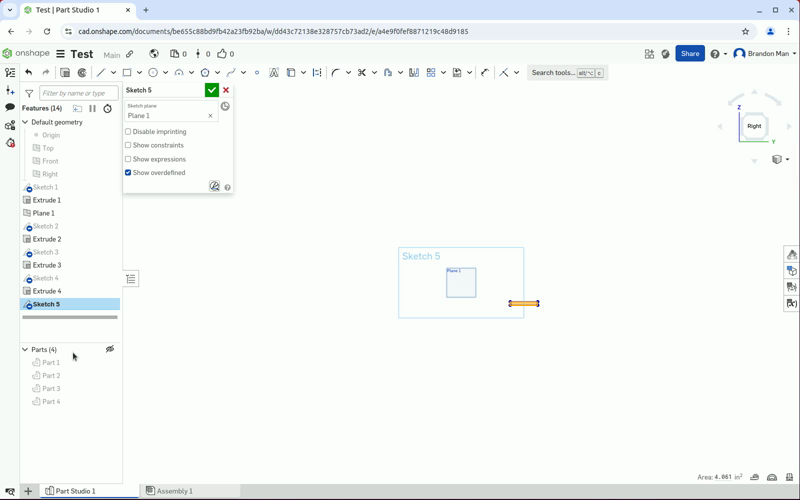
key(shift+e)
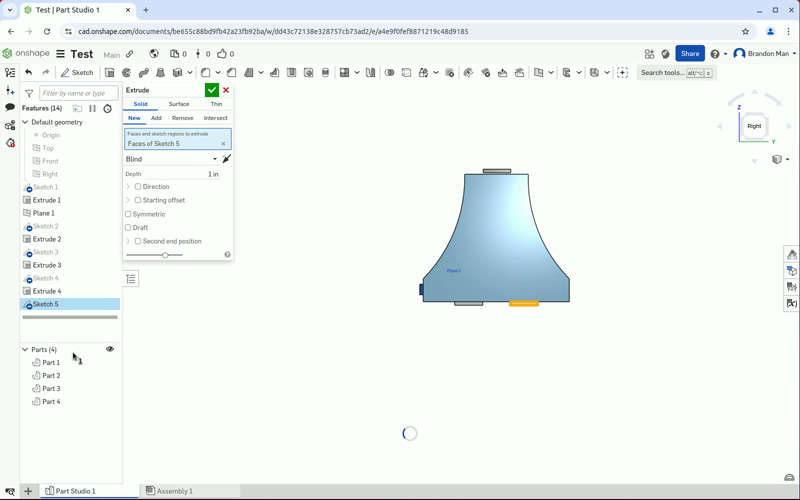
mouse_move(143, 106)
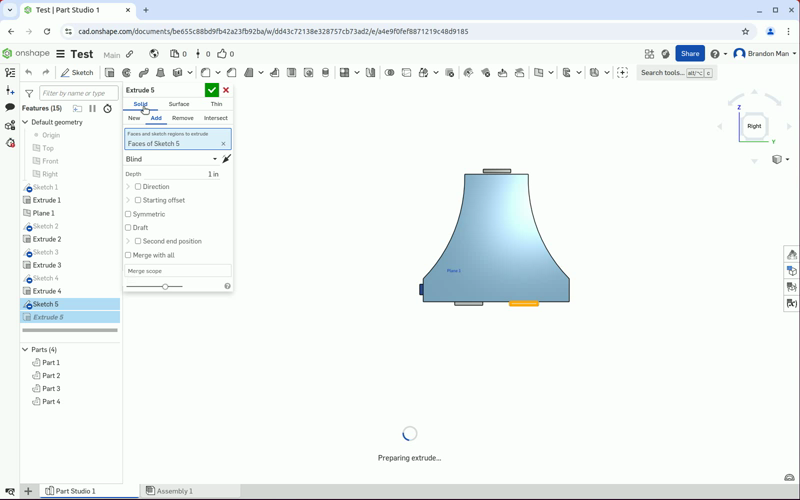
click(143, 106)
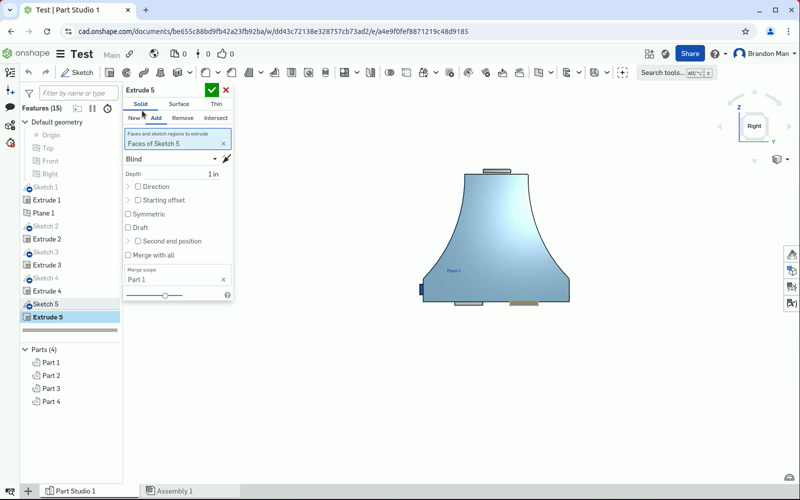
mouse_move(137, 120)
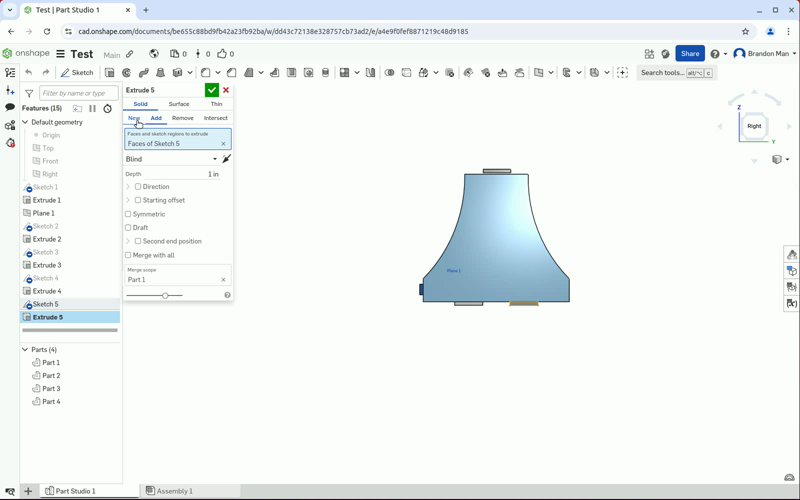
click(137, 120)
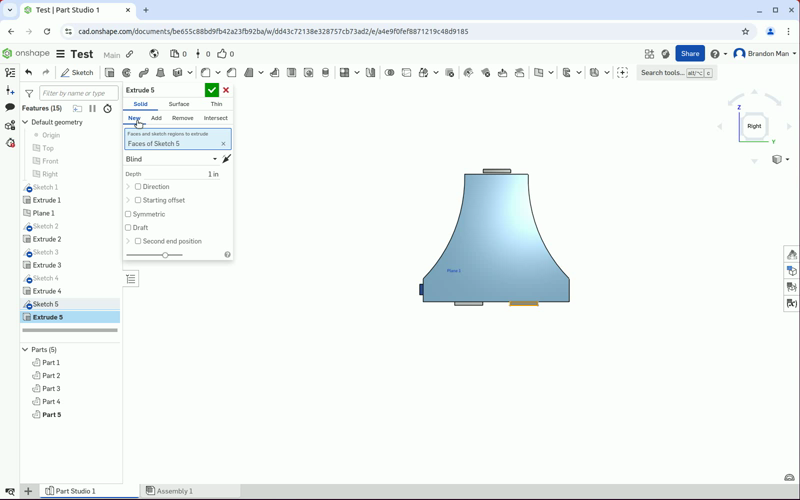
key(tab, 4)
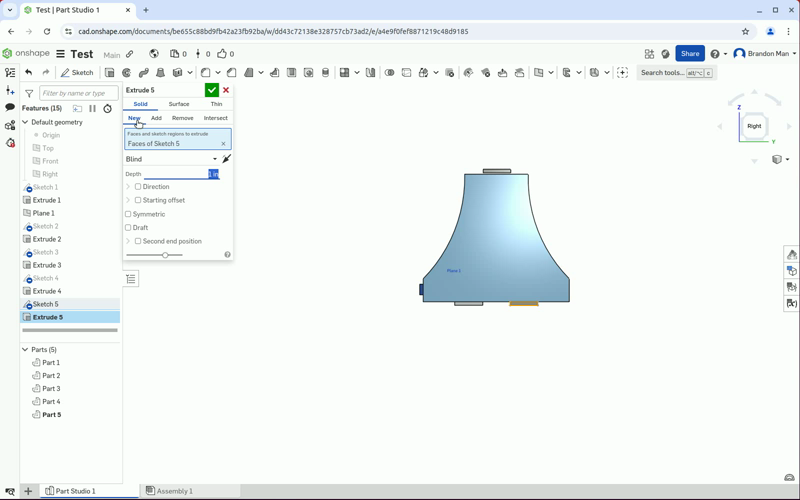
text(-0.722)
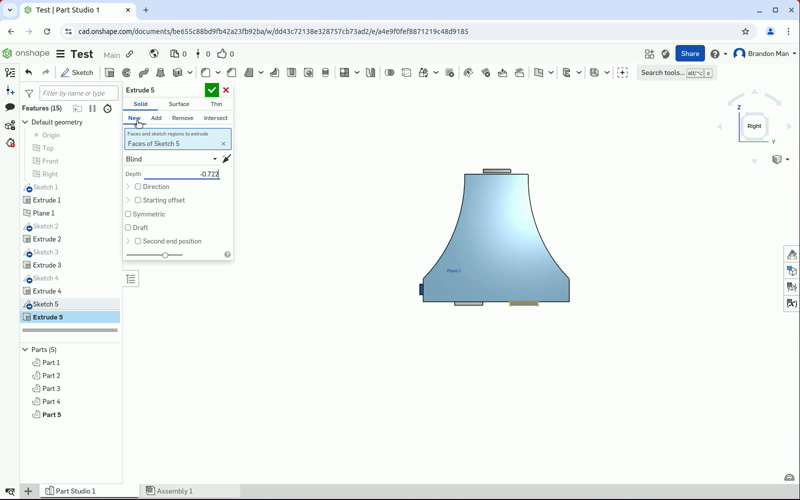
key(enter)
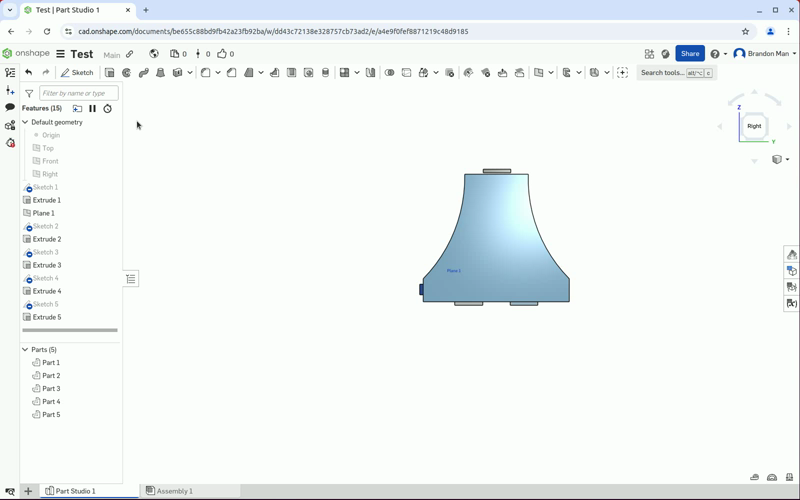
key(shift+h)
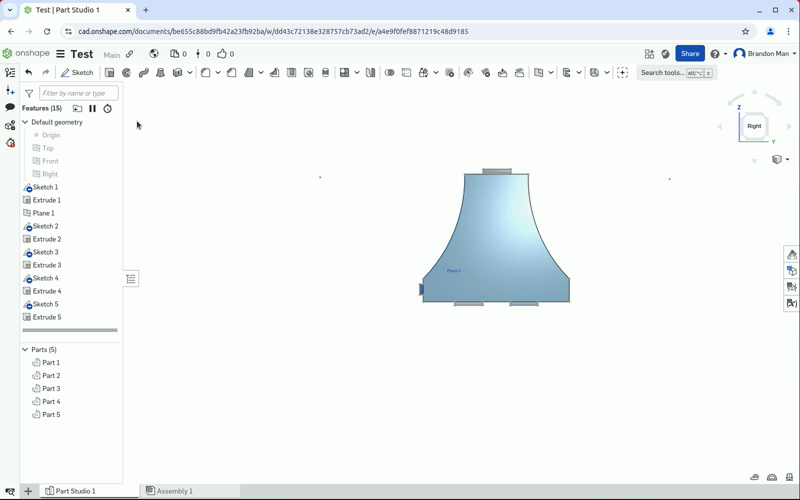
key(shift+h)
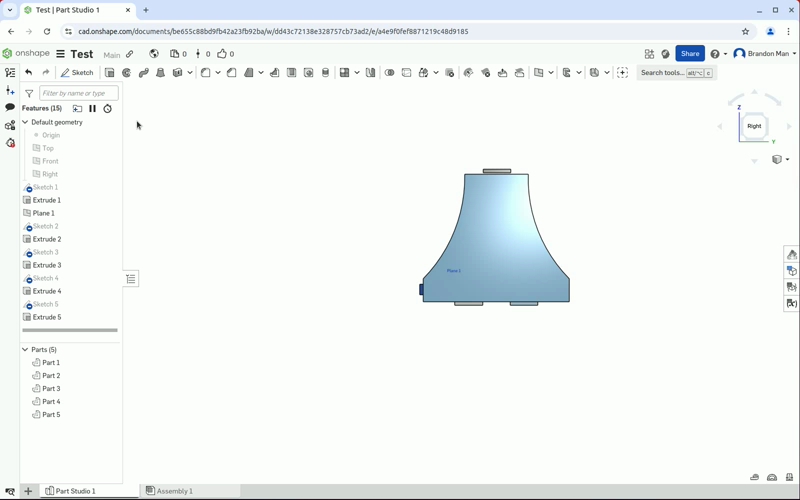
mouse_move(73, 189)
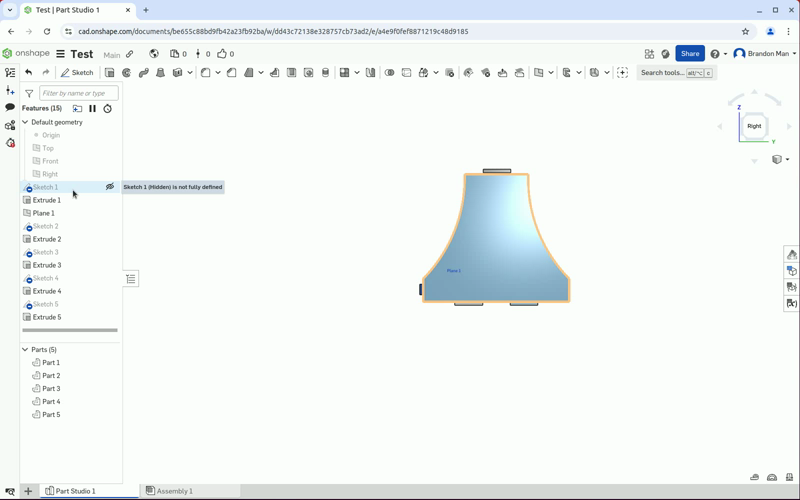
click(73, 189)
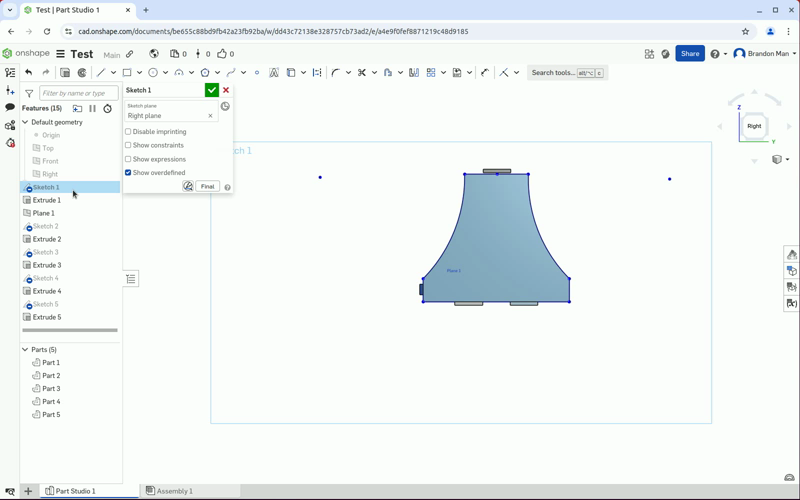
mouse_move(229, 92)
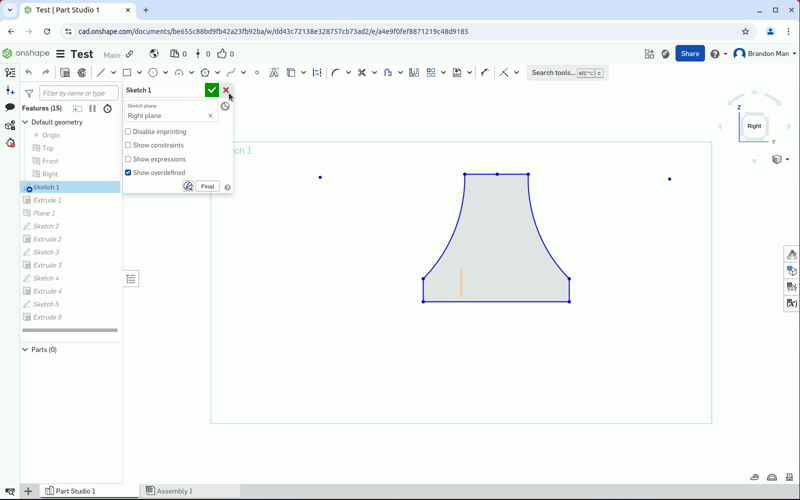
click(229, 92)
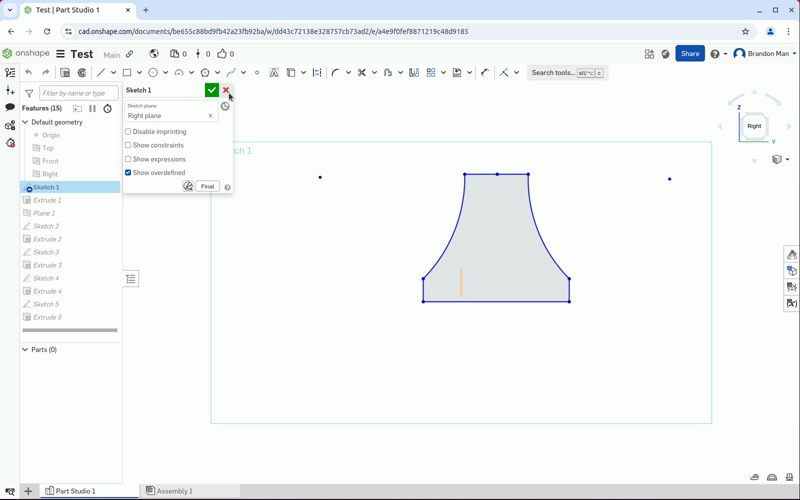
key(shift+s)
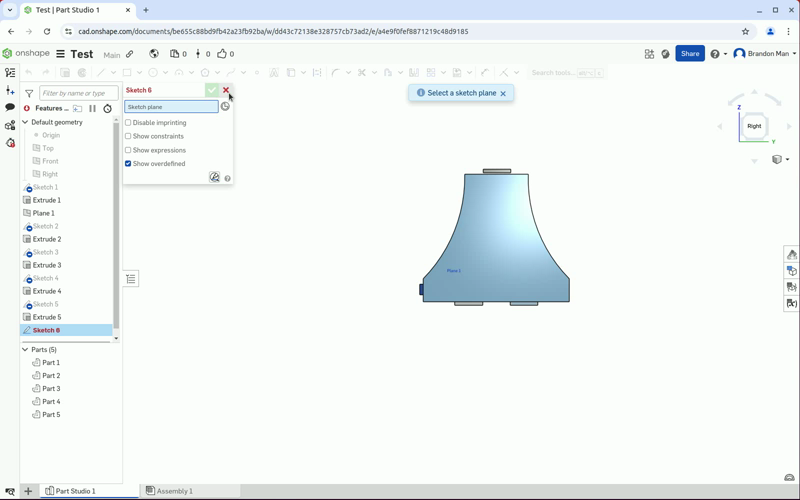
mouse_move(69, 215)
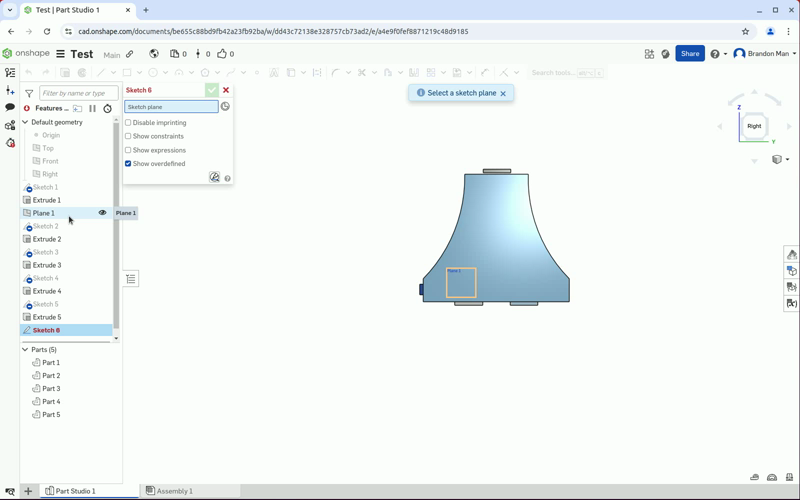
click(69, 215)
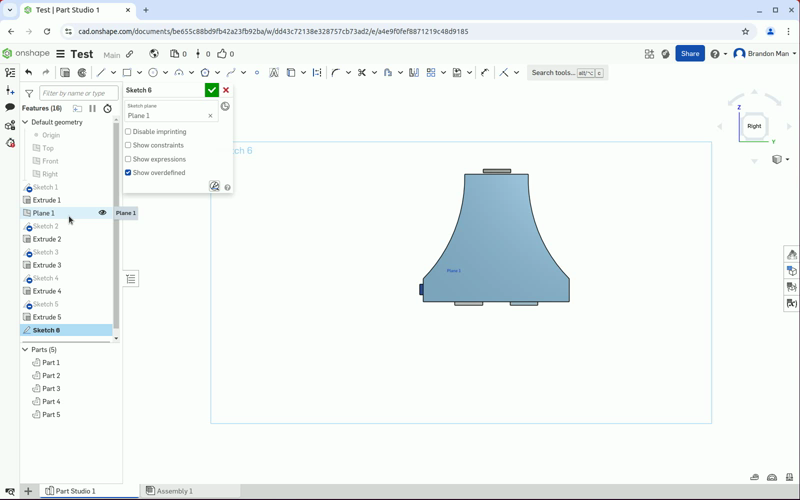
mouse_move(73, 352)
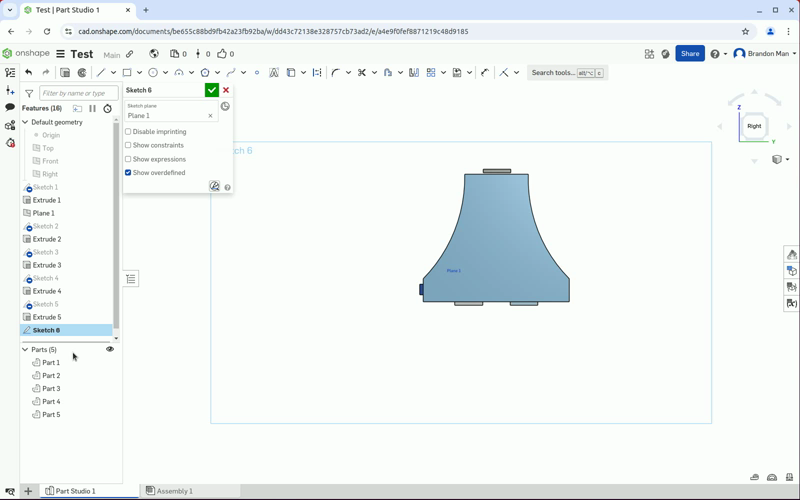
key(y)
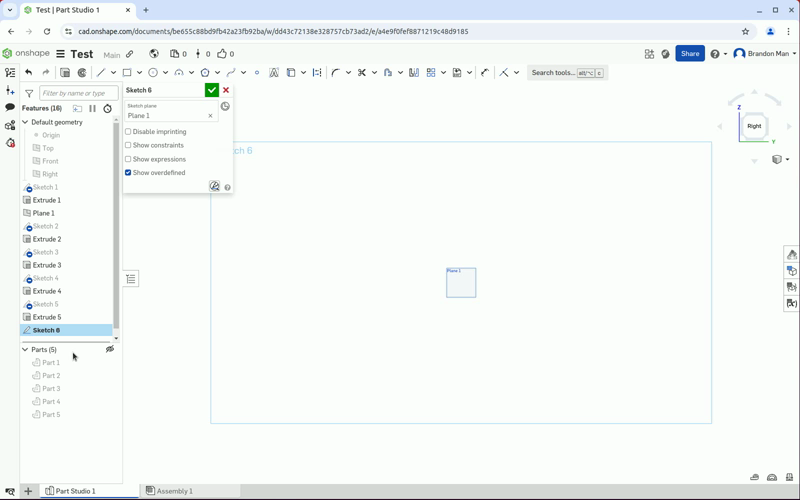
key(l)
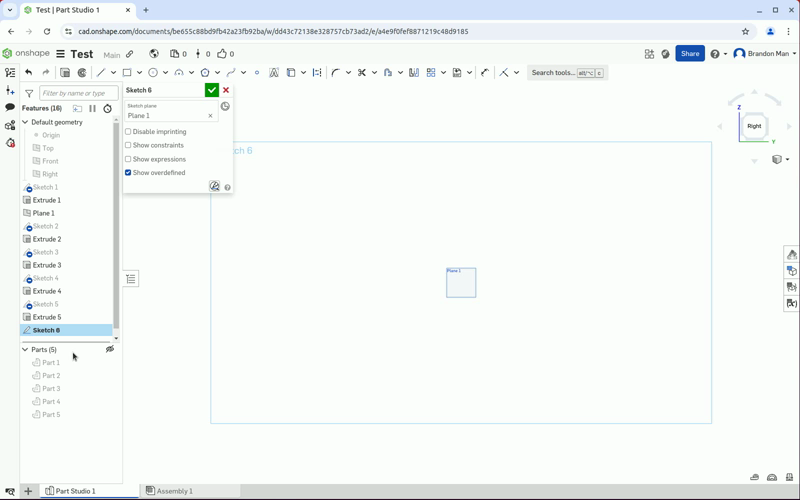
key_down(shift)
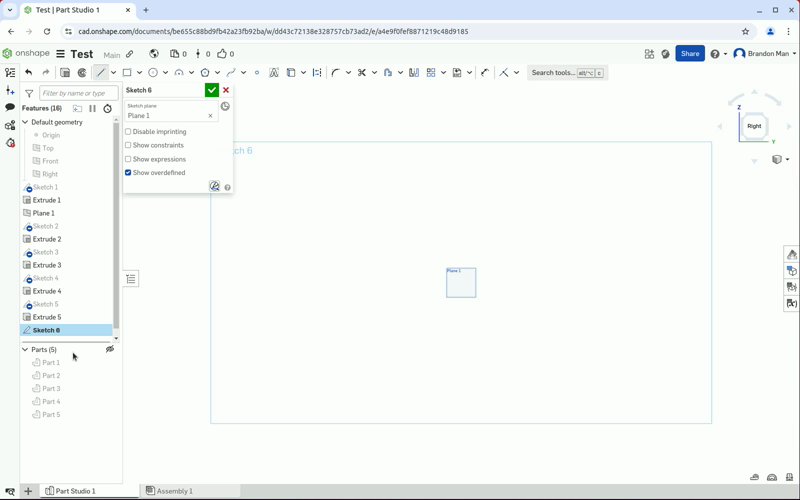
mouse_move(569, 294)
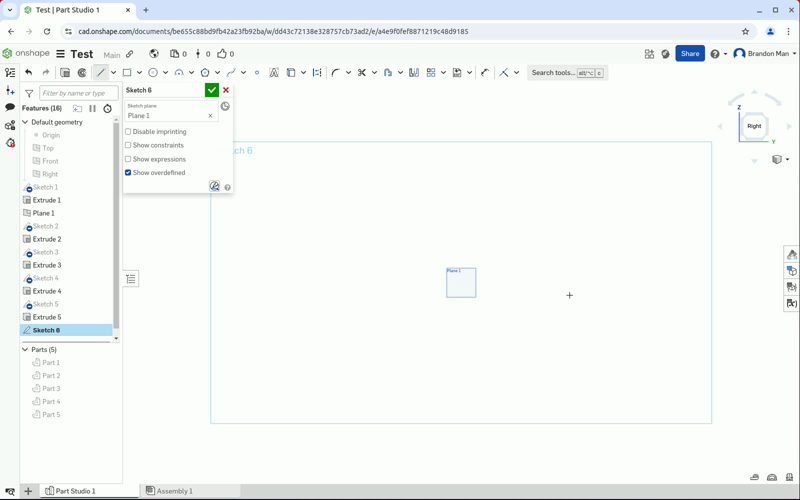
click(569, 294)
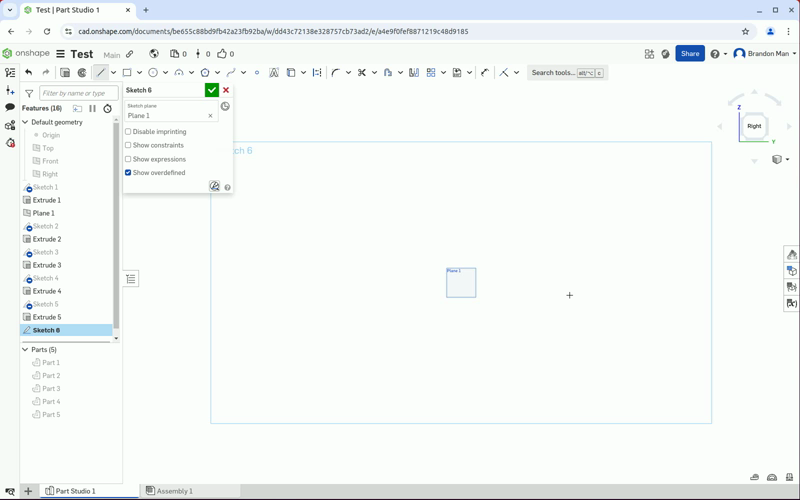
key_up(shift)
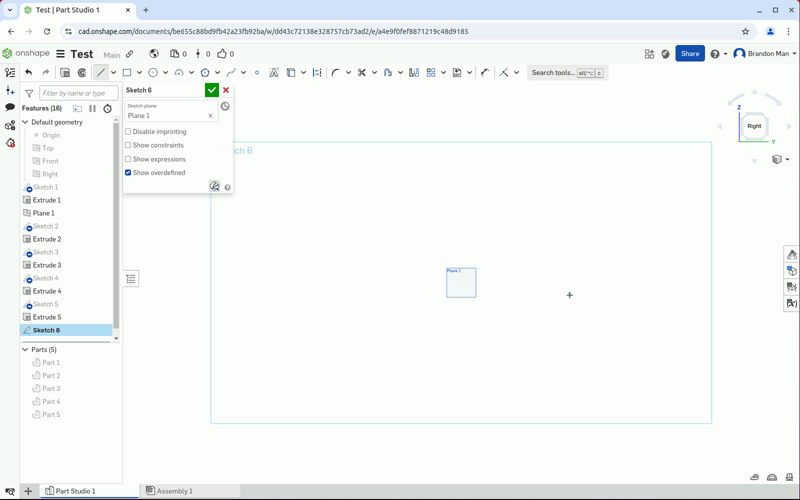
key_down(shift)
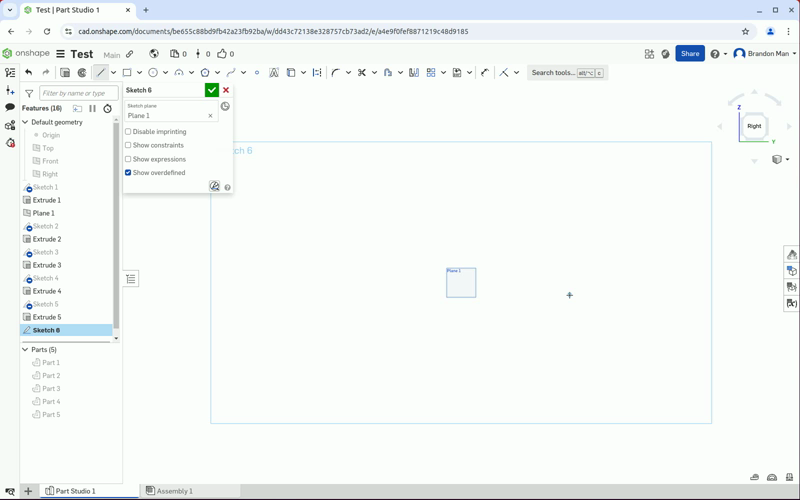
mouse_move(589, 294)
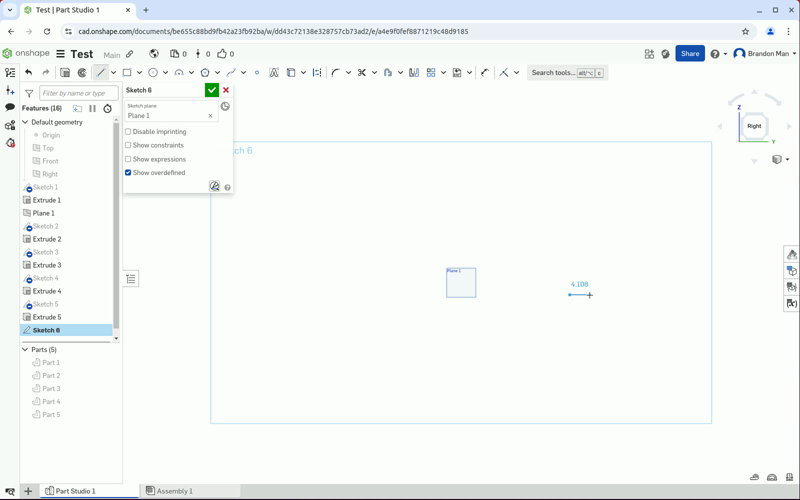
mouse_move(573, 294)
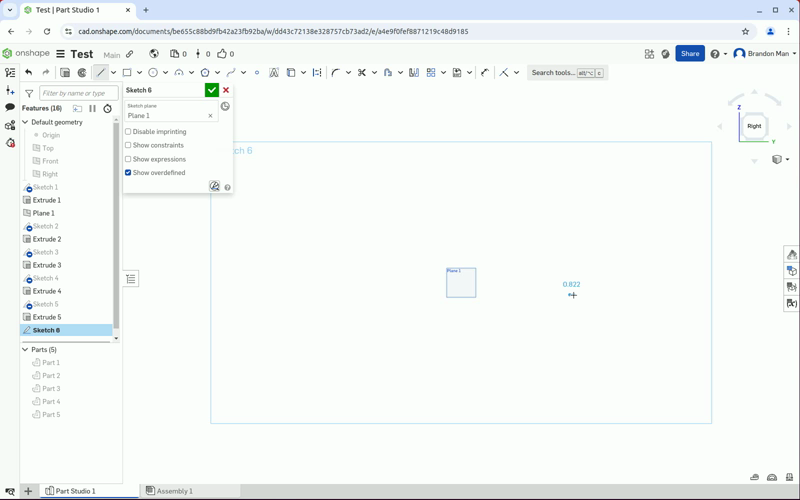
scroll(6)
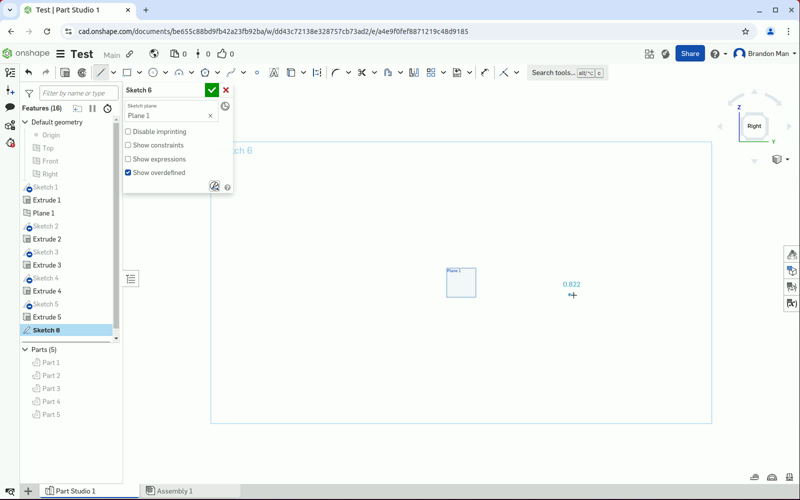
scroll(6)
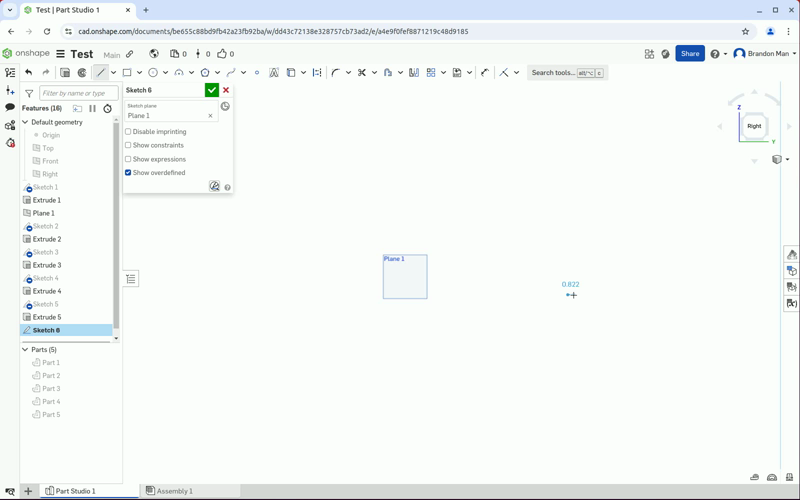
scroll(6)
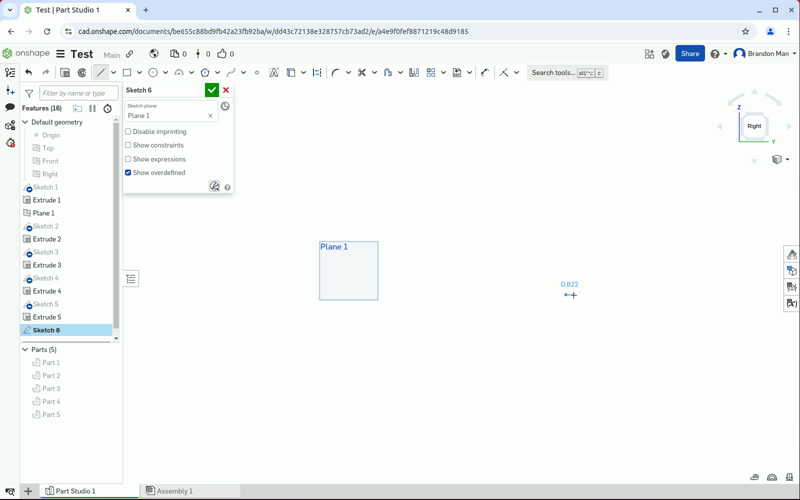
scroll(6)
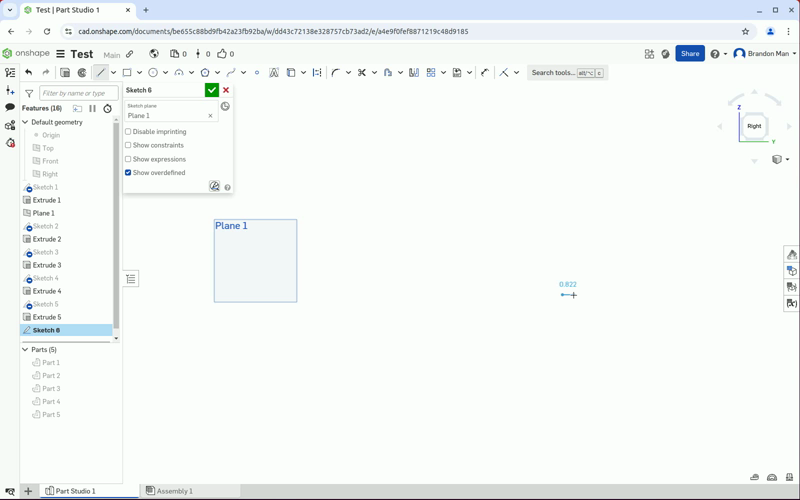
scroll(6)
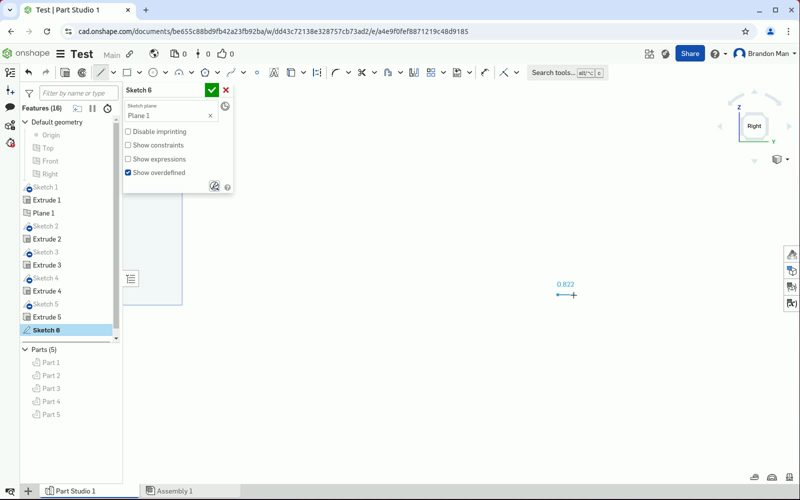
scroll(6)
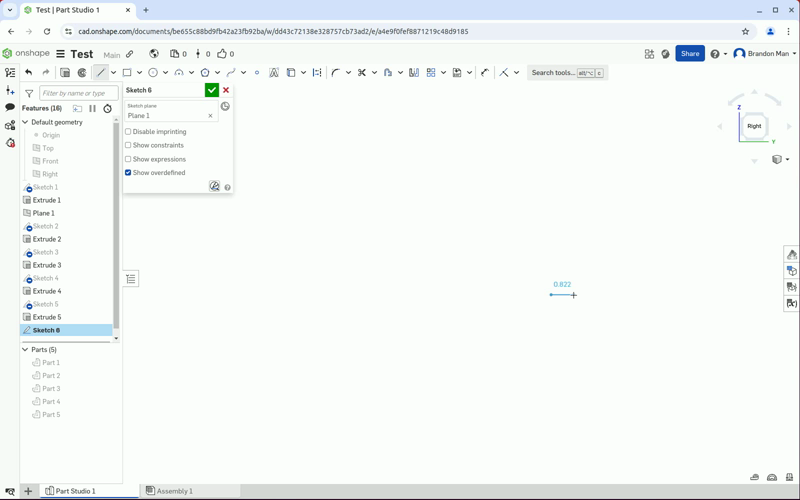
scroll(6)
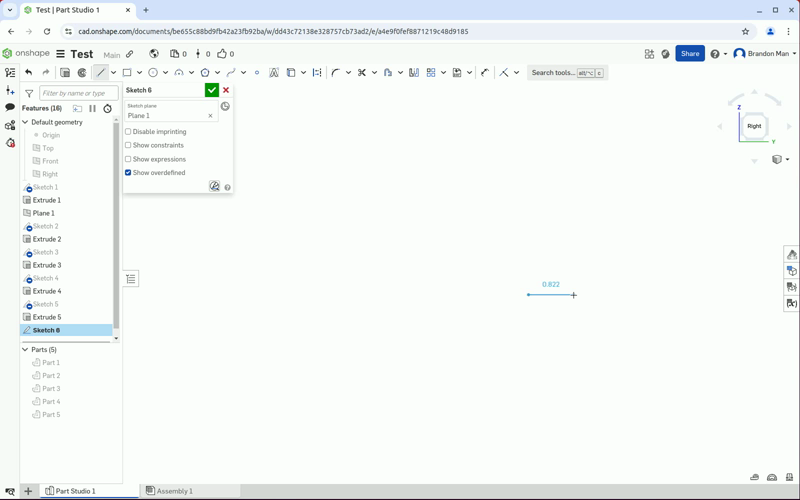
click(573, 294)
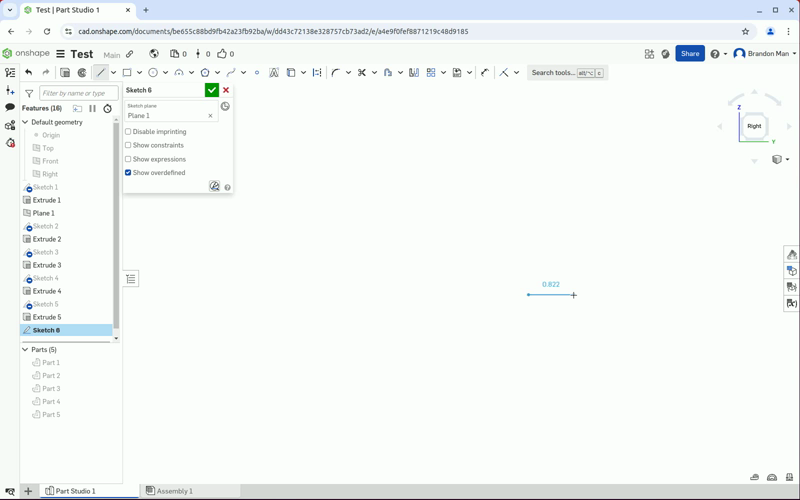
scroll(-6)
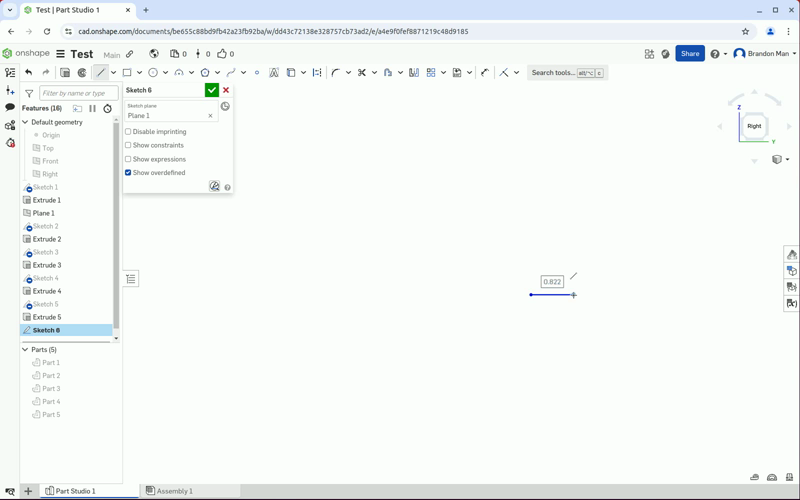
scroll(-6)
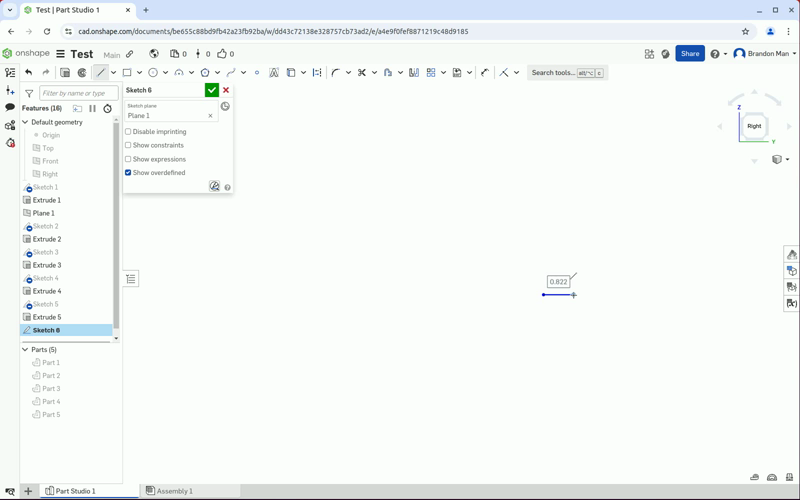
scroll(-6)
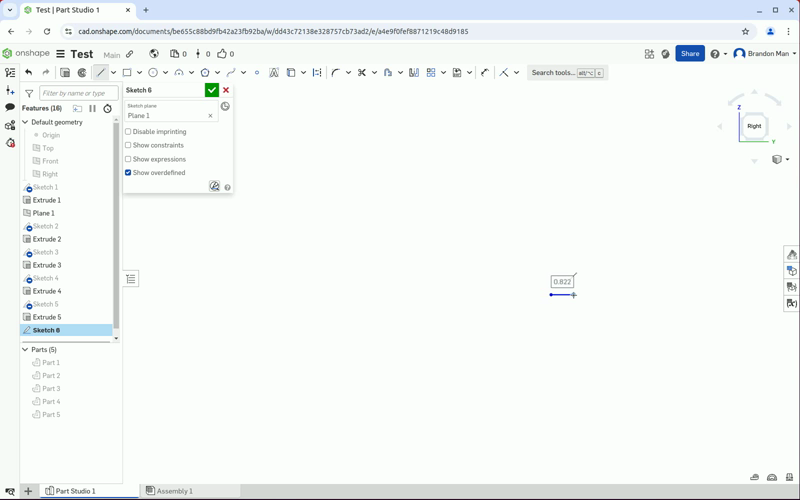
scroll(-6)
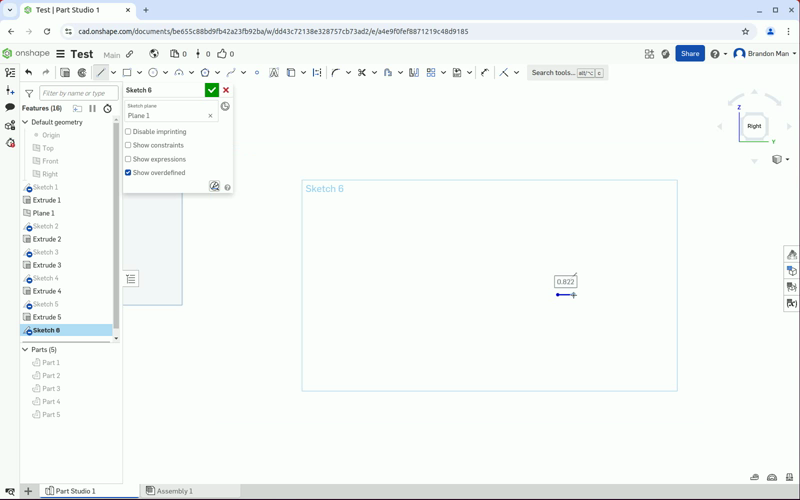
scroll(-6)
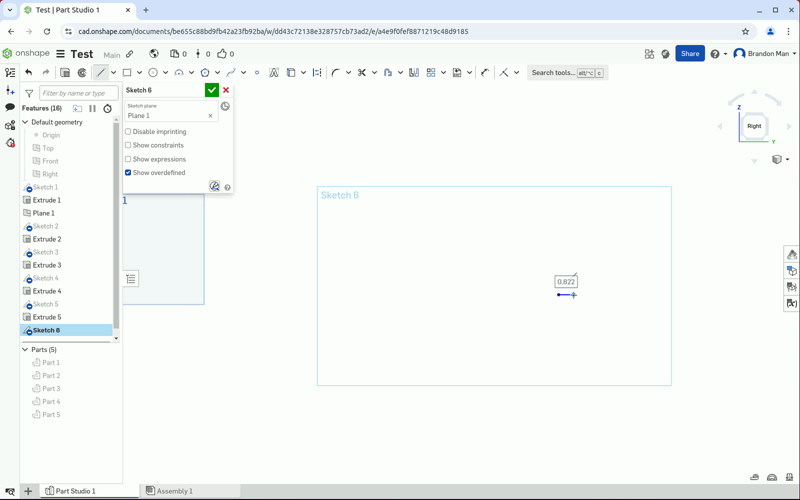
scroll(-6)
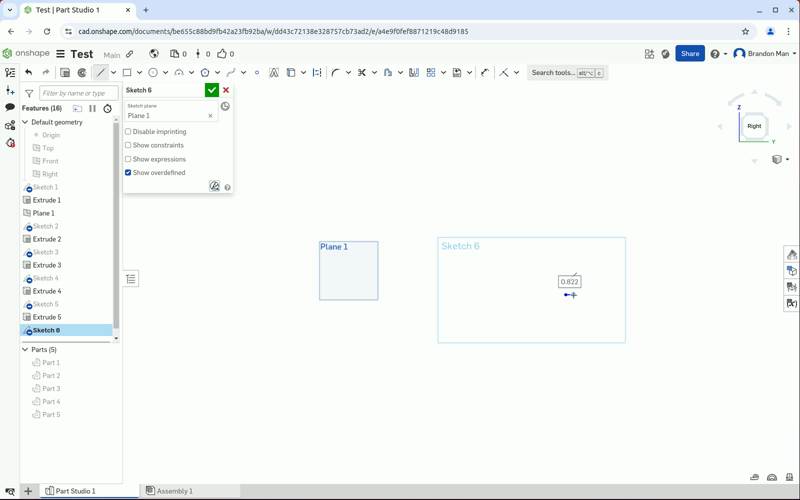
scroll(-6)
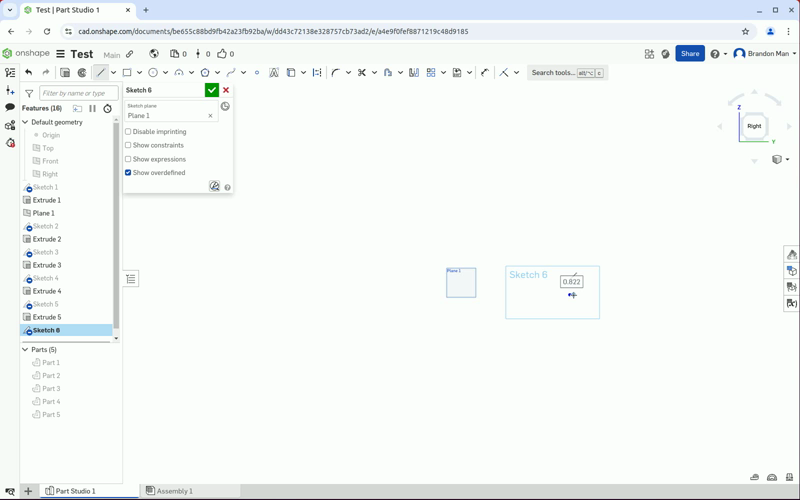
key_up(shift)
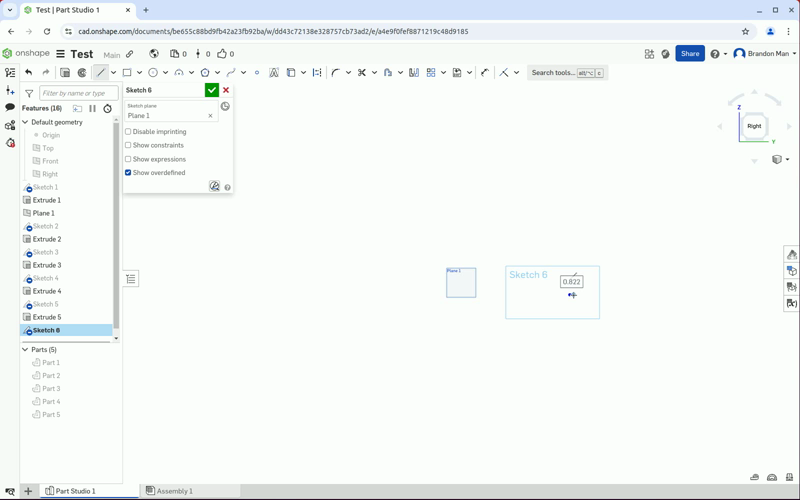
key_down(shift)
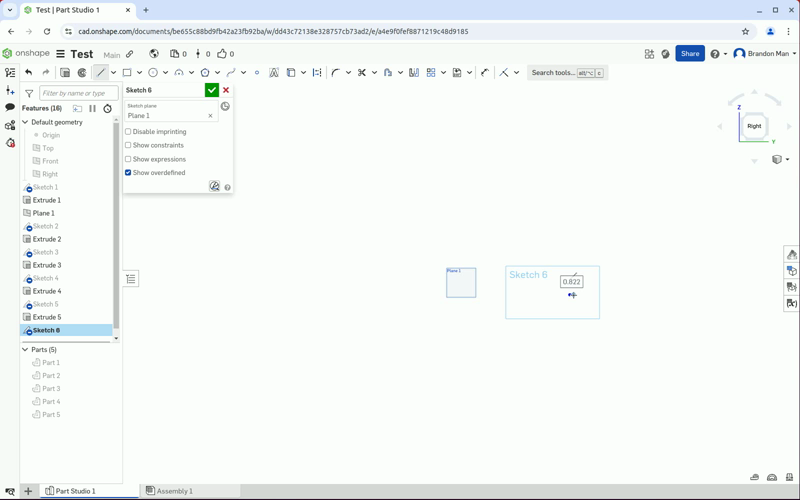
mouse_move(589, 294)
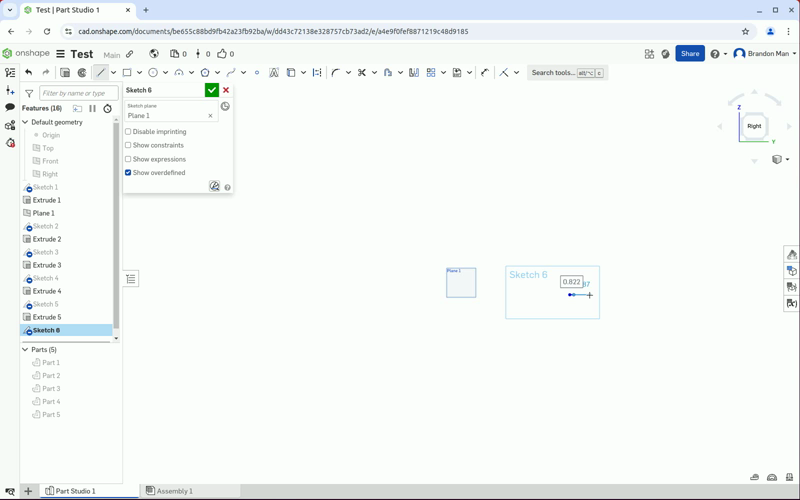
mouse_move(573, 284)
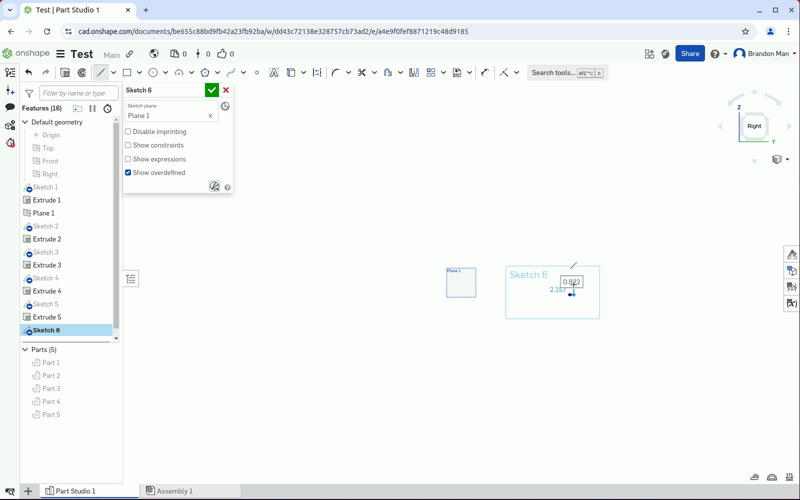
click(573, 284)
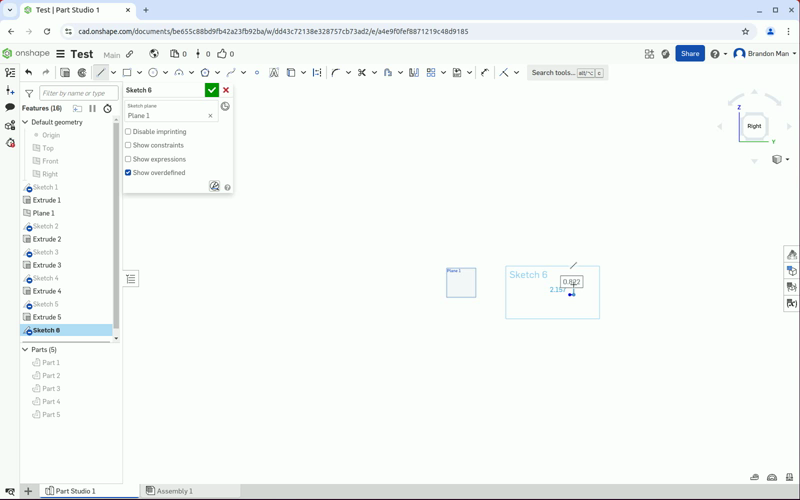
key_up(shift)
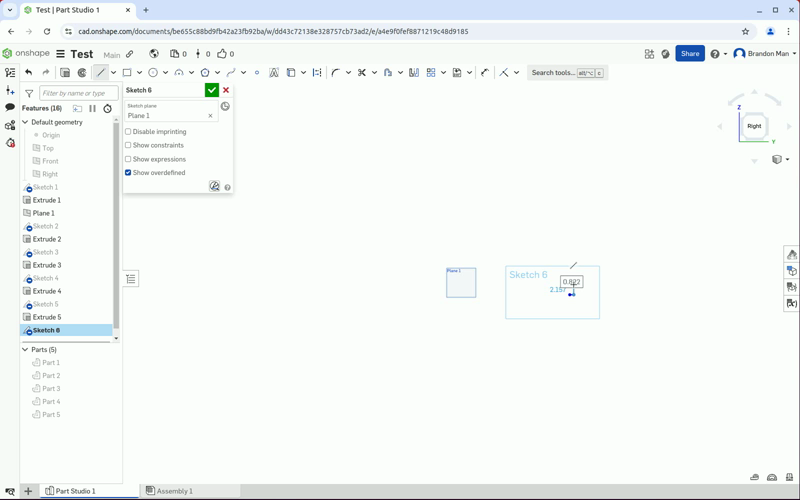
key_down(shift)
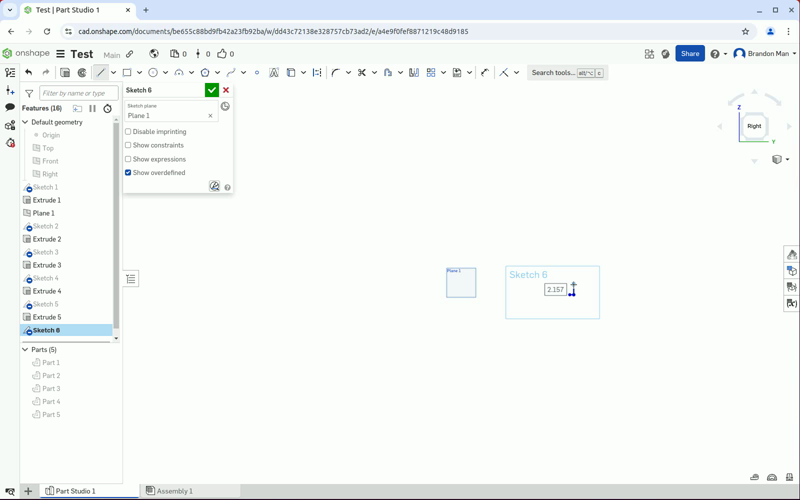
mouse_move(589, 284)
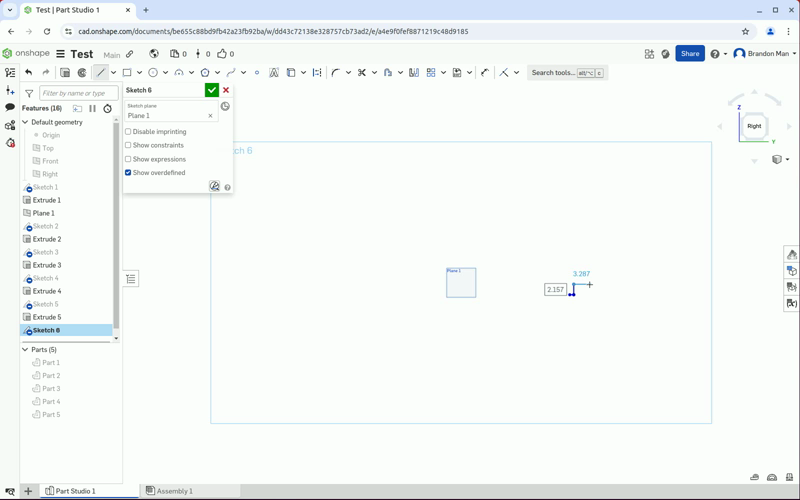
mouse_move(569, 284)
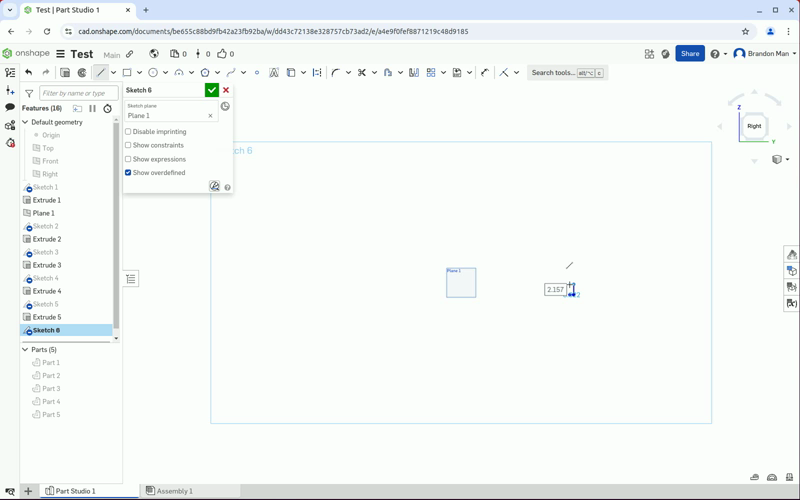
scroll(6)
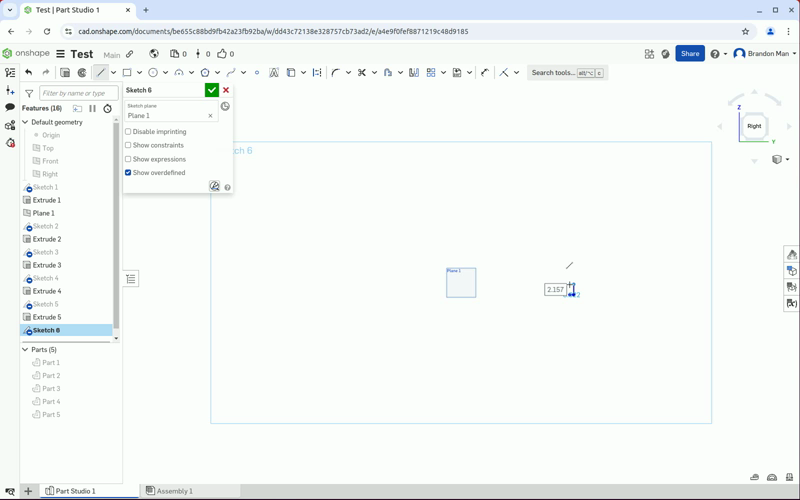
scroll(6)
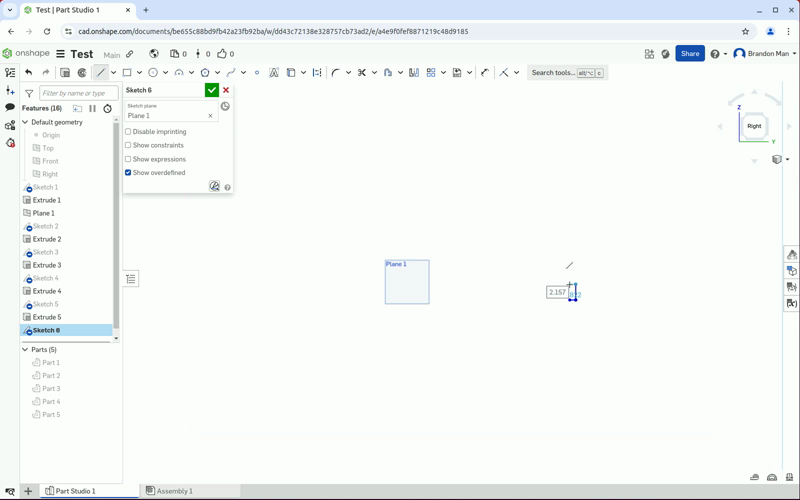
scroll(6)
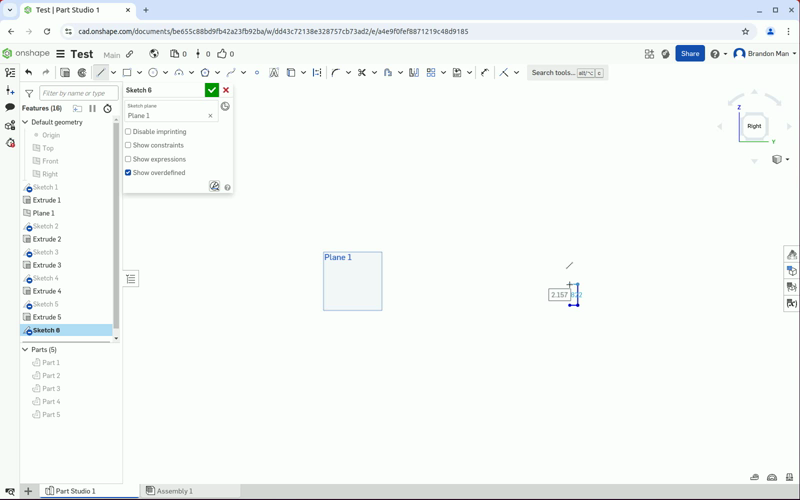
scroll(6)
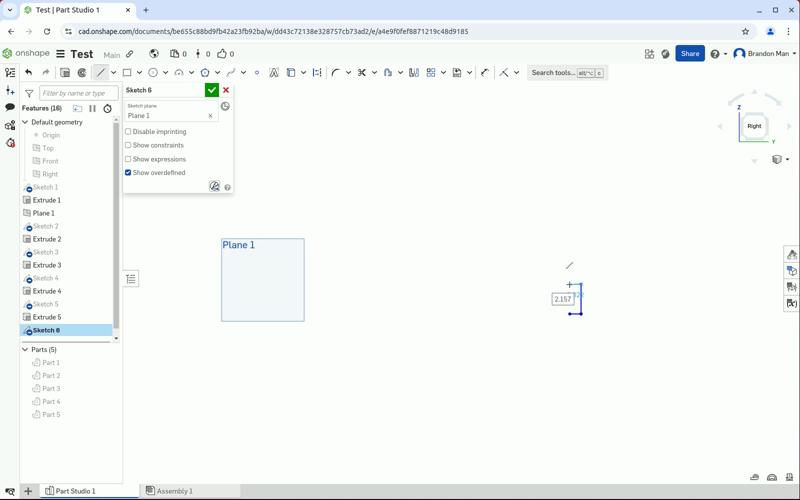
scroll(6)
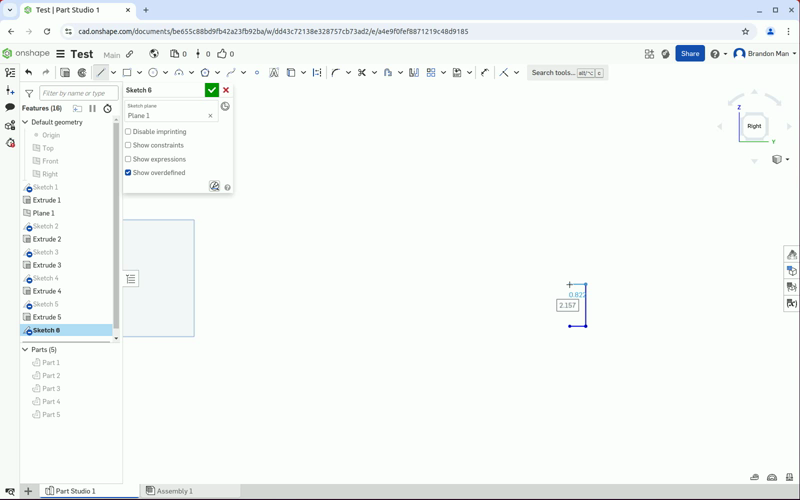
scroll(6)
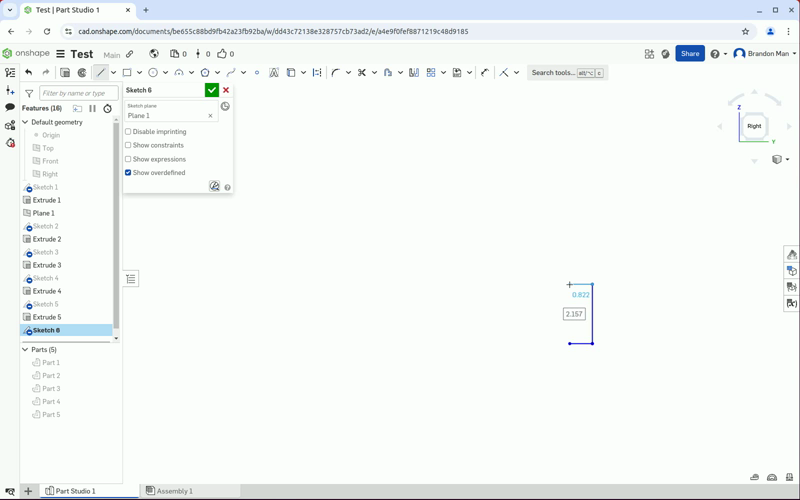
scroll(6)
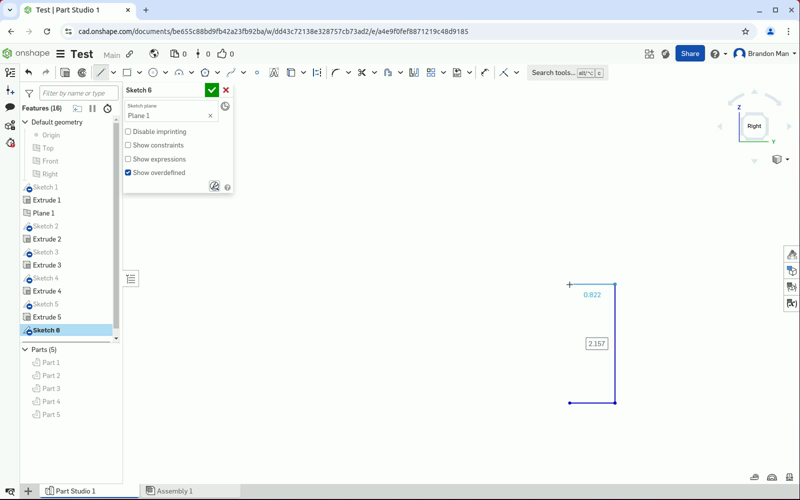
click(569, 284)
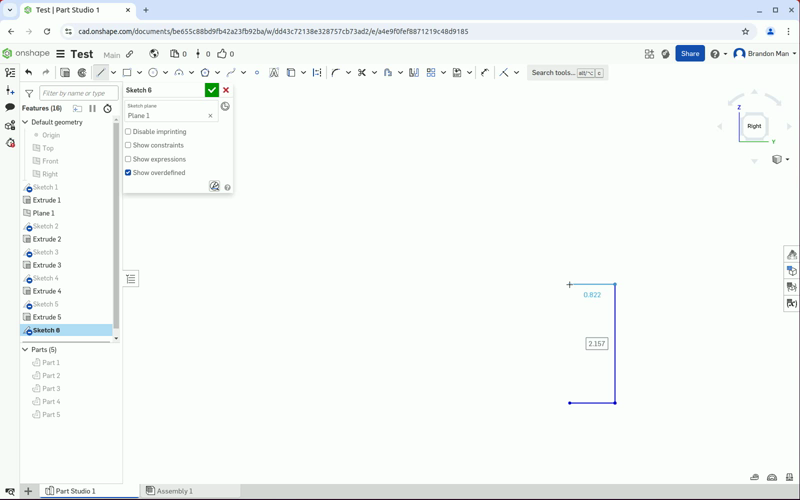
scroll(-6)
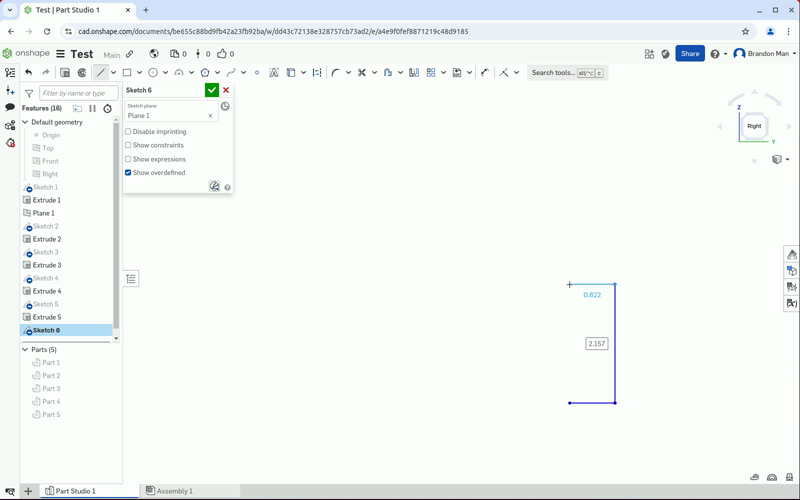
scroll(-6)
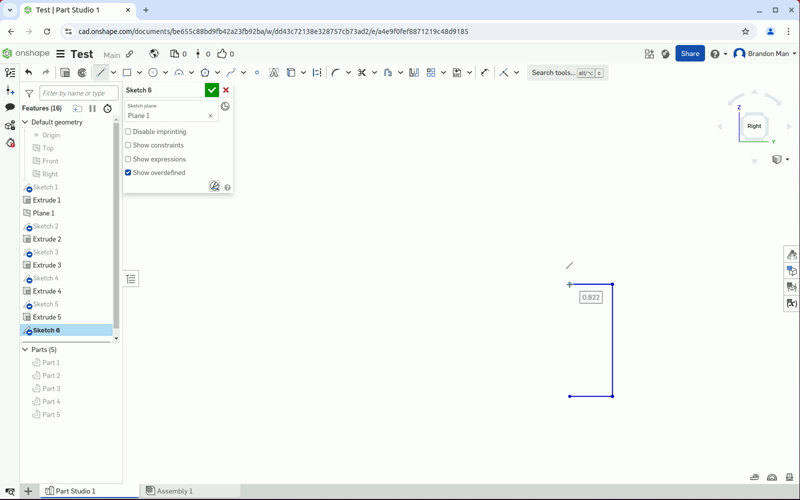
scroll(-6)
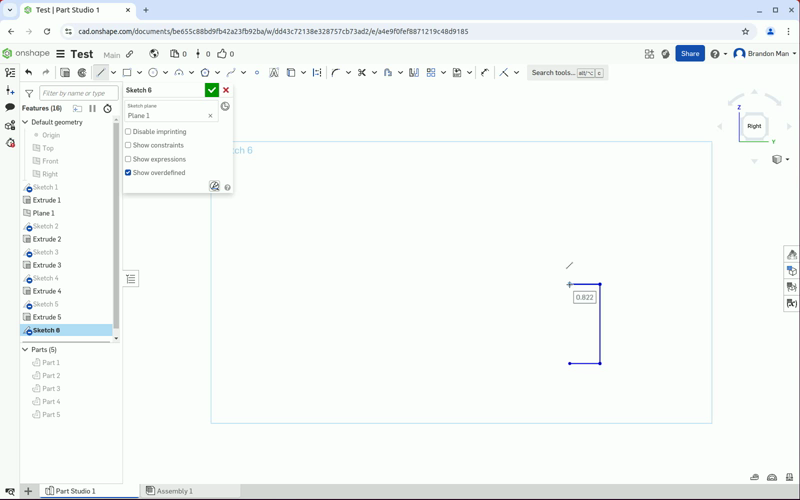
scroll(-6)
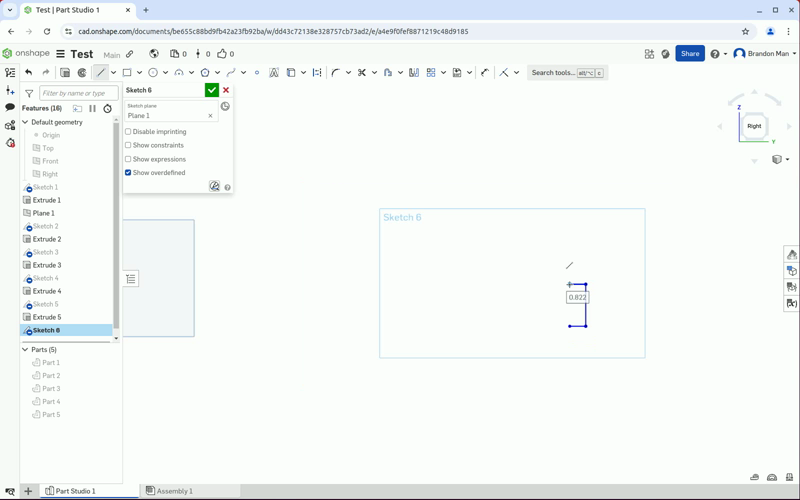
scroll(-6)
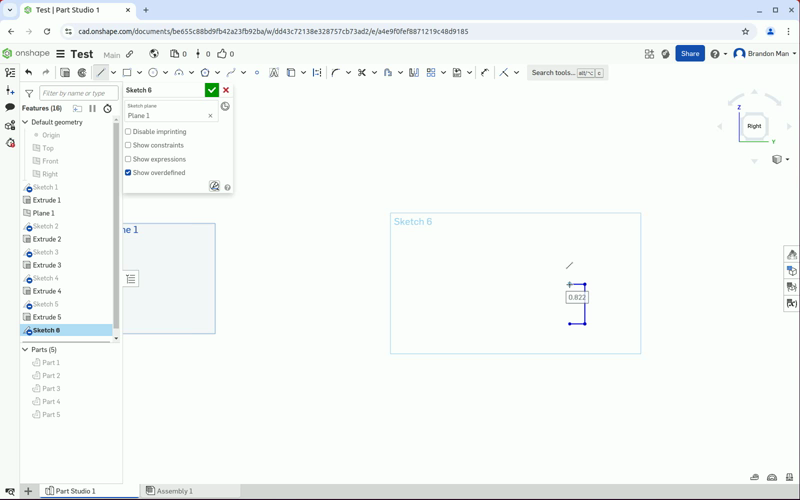
scroll(-6)
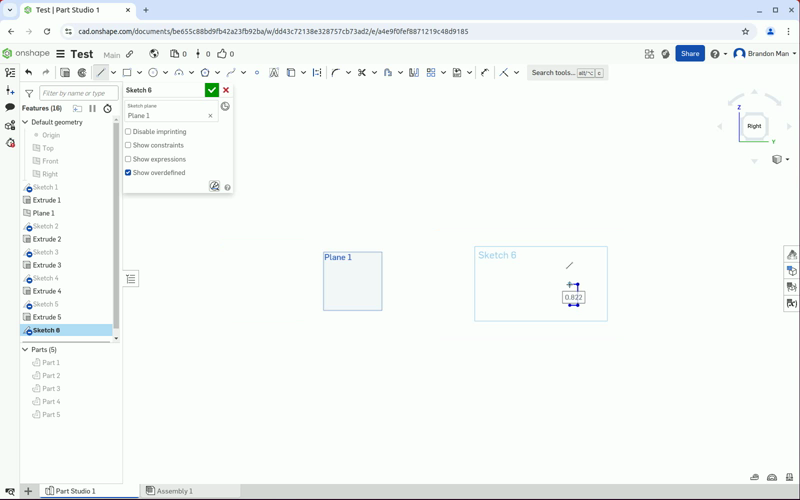
scroll(-6)
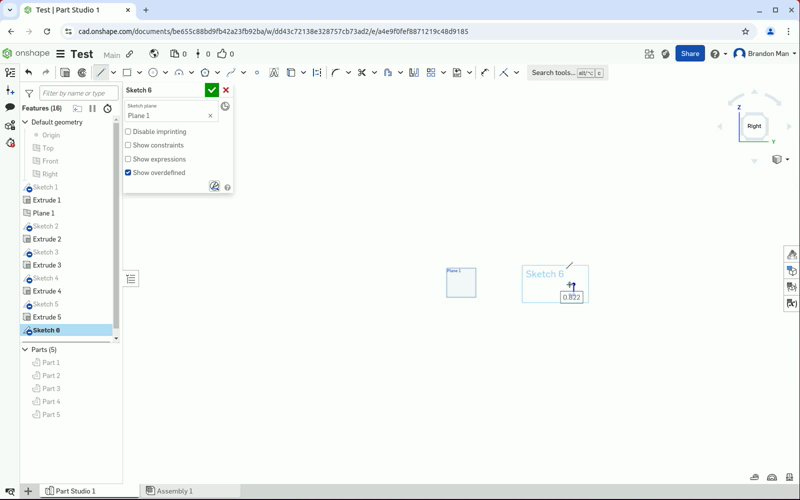
key_up(shift)
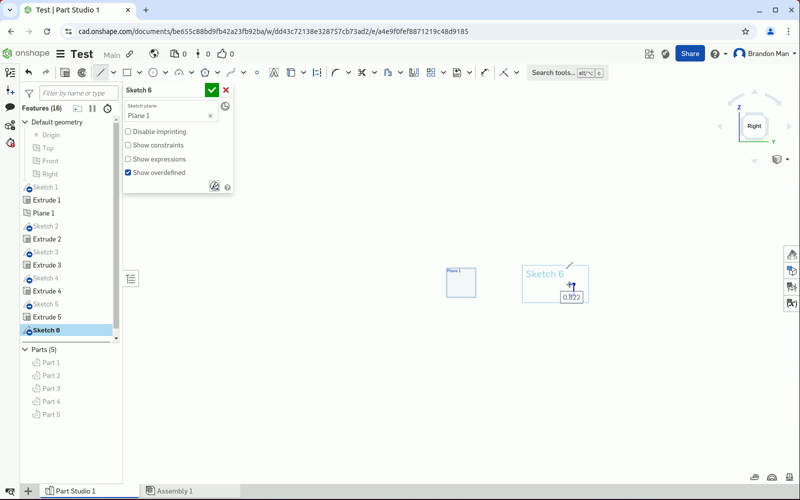
mouse_move(589, 284)
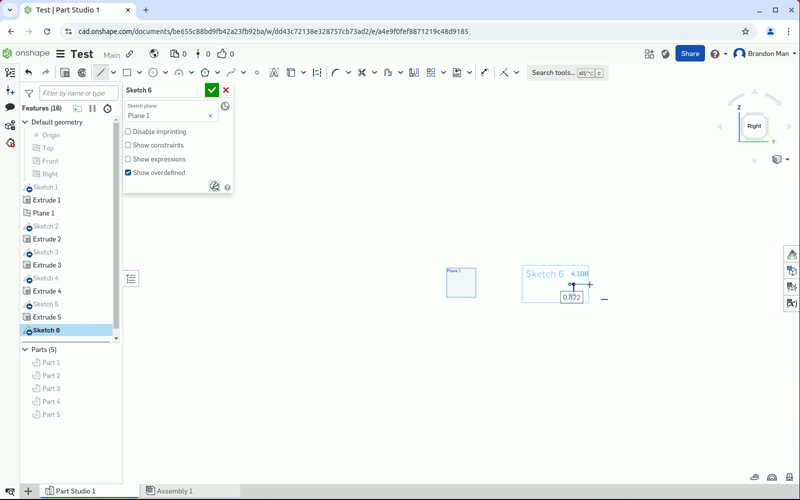
key_down(shift)
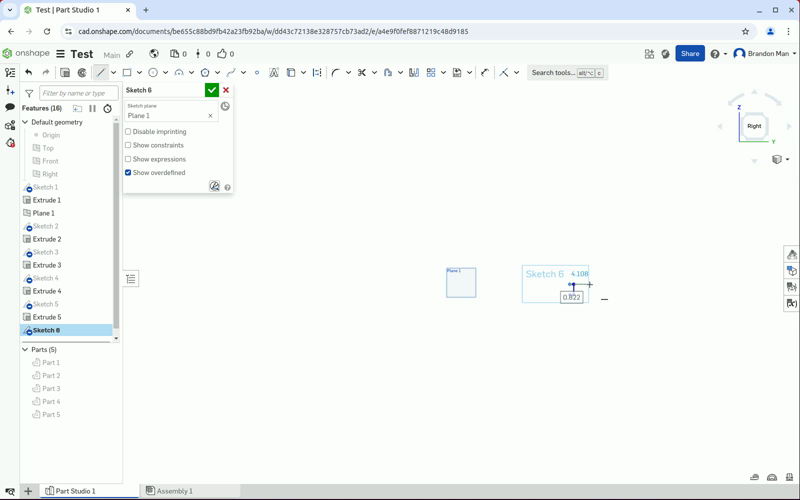
mouse_move(569, 294)
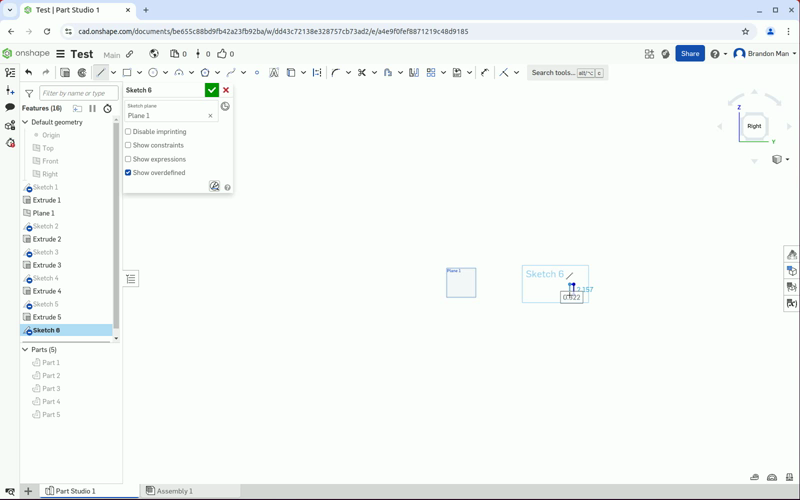
scroll(6)
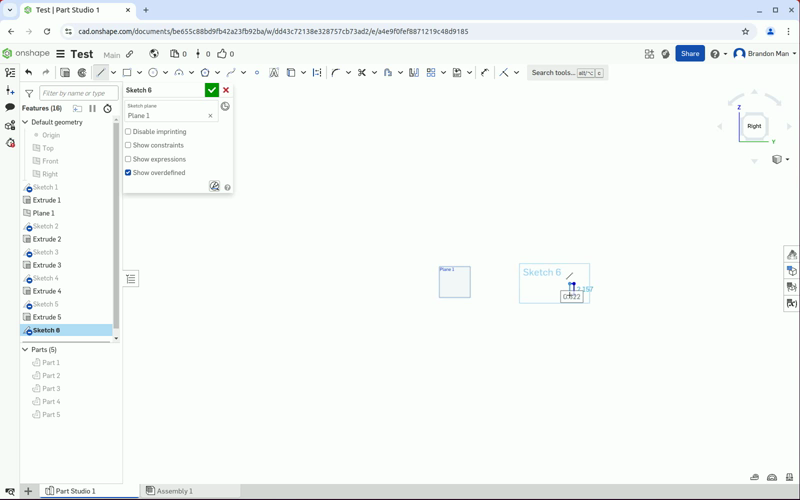
scroll(6)
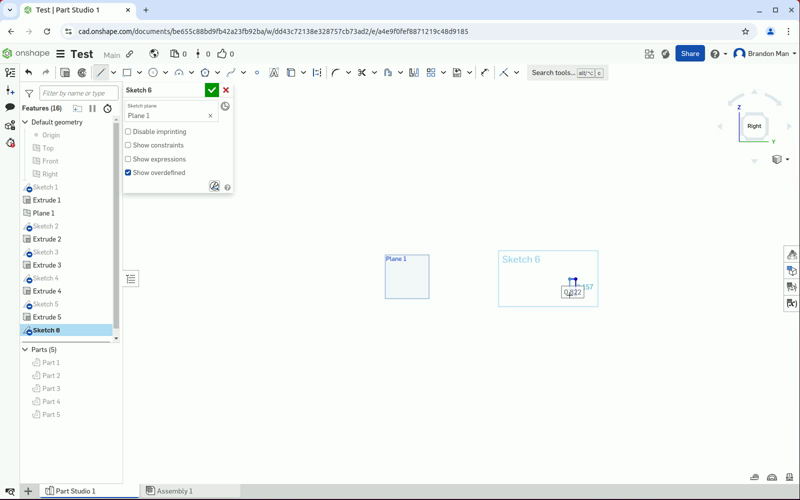
scroll(6)
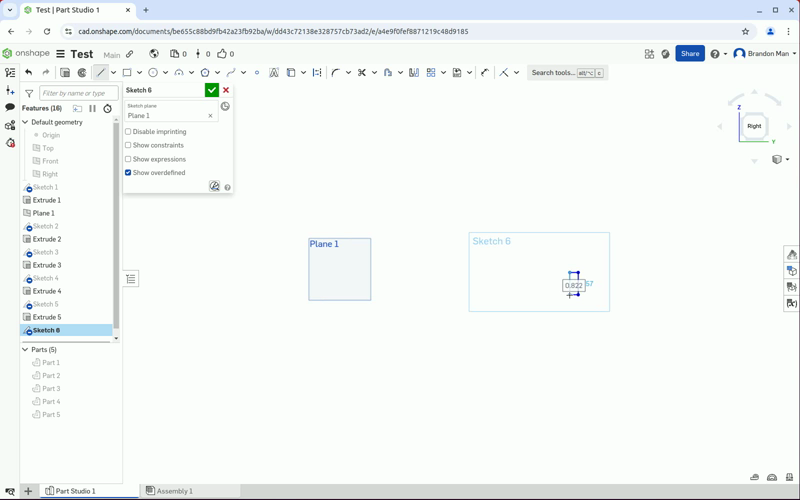
scroll(6)
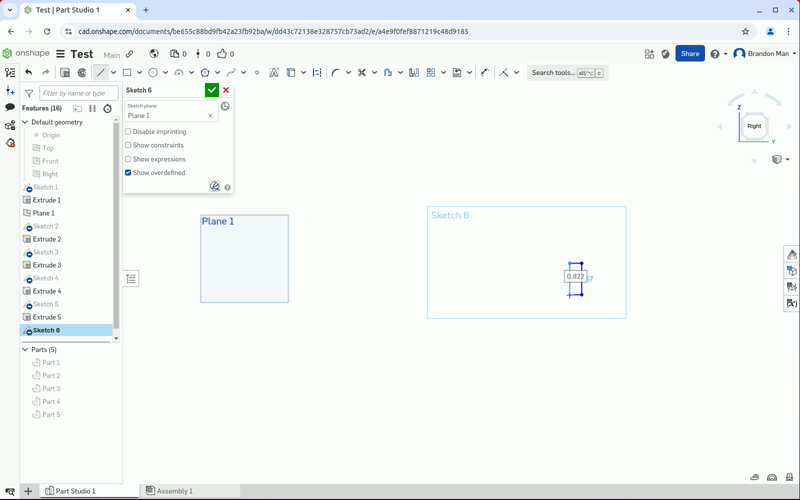
scroll(6)
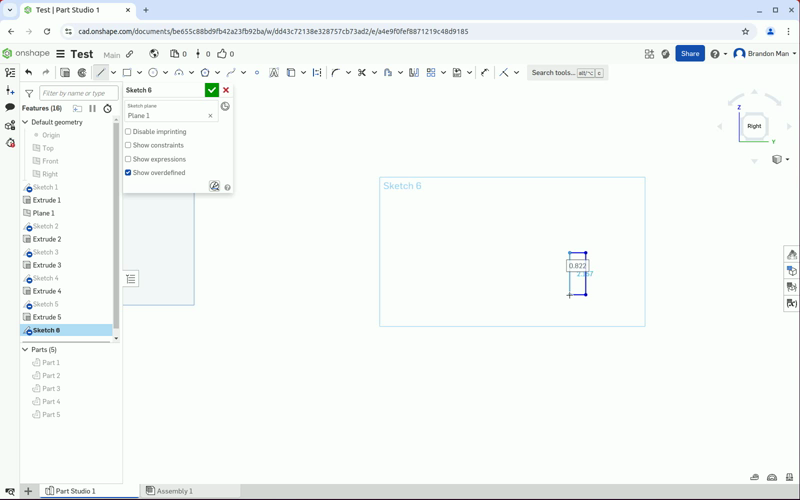
scroll(6)
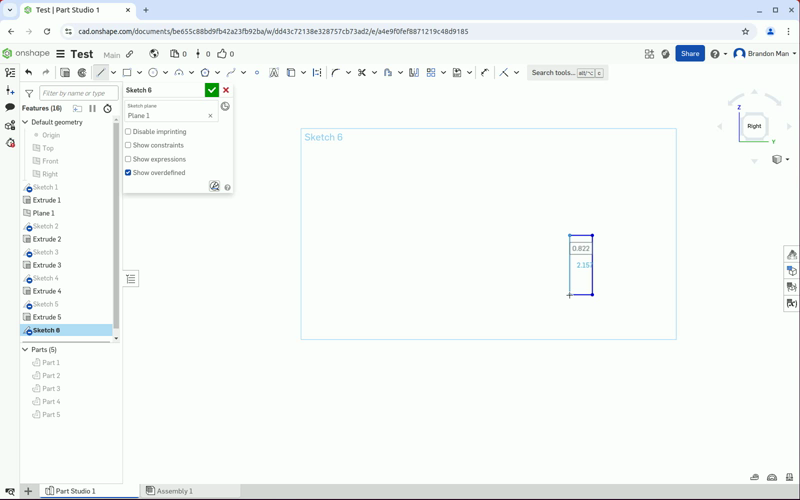
scroll(6)
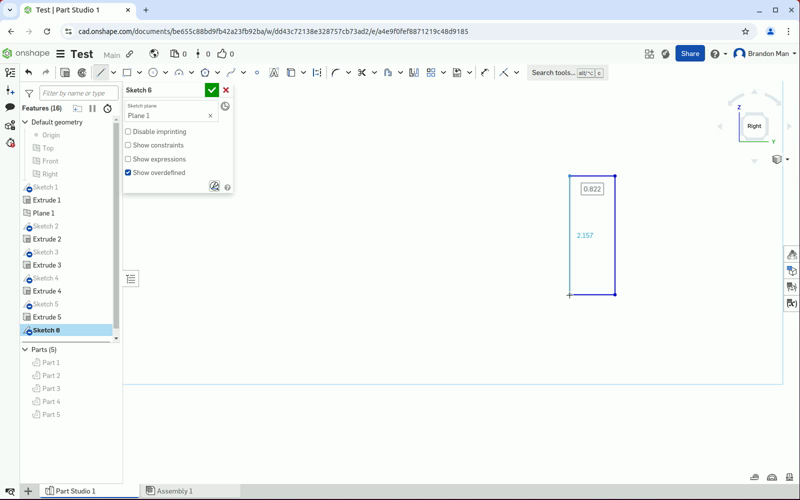
key_up(shift)
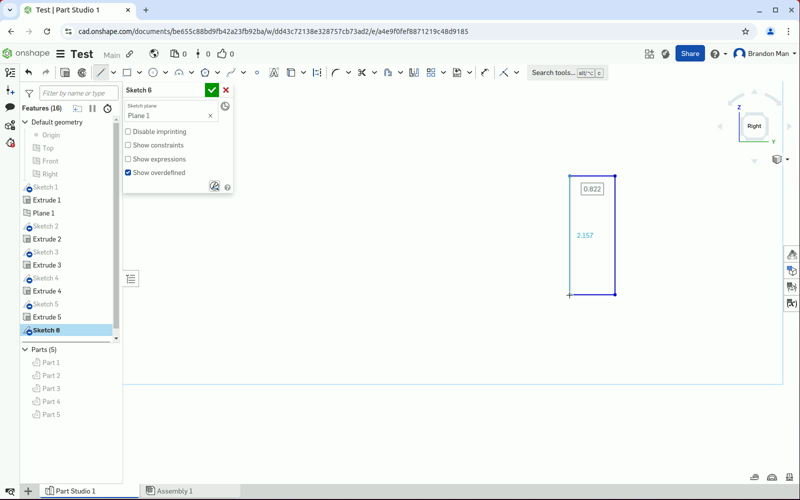
click(569, 294)
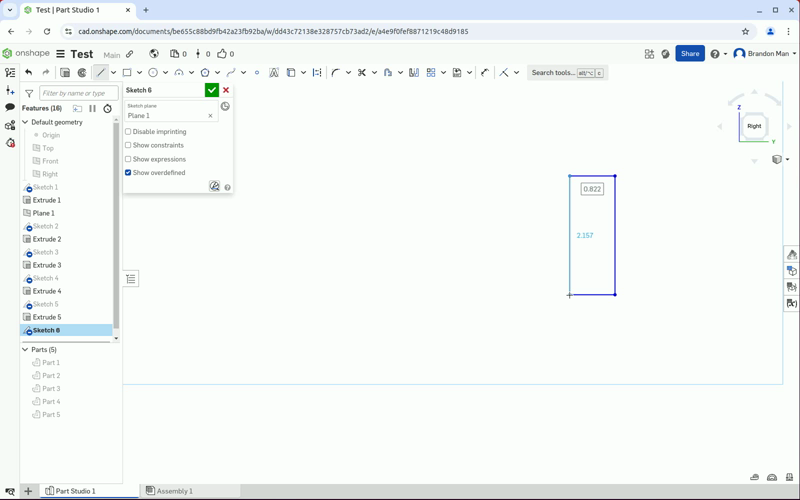
scroll(-6)
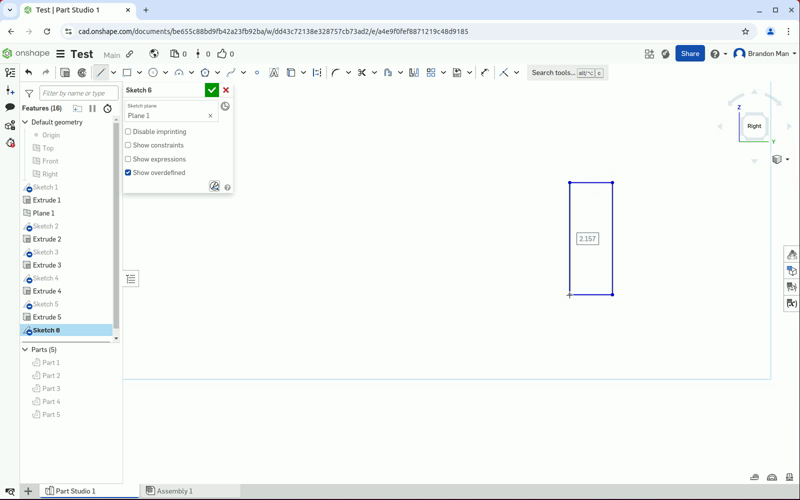
scroll(-6)
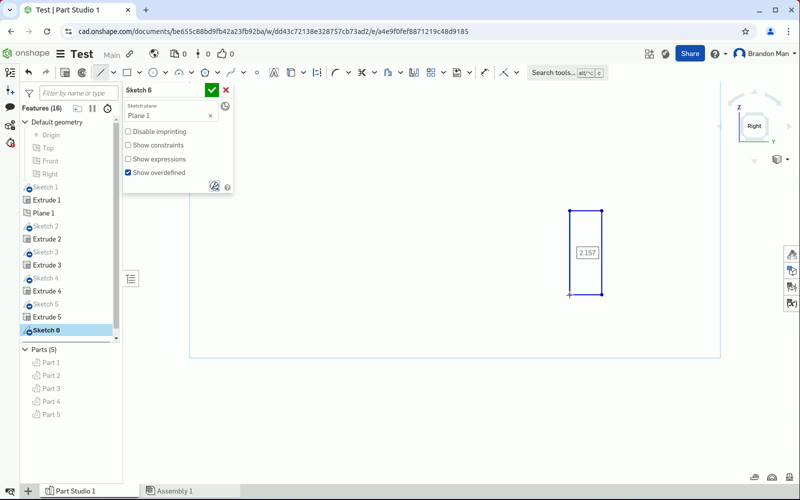
scroll(-6)
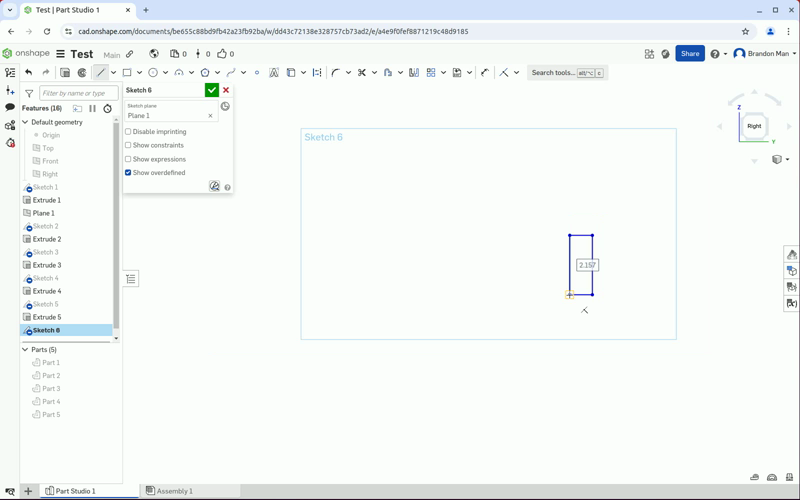
scroll(-6)
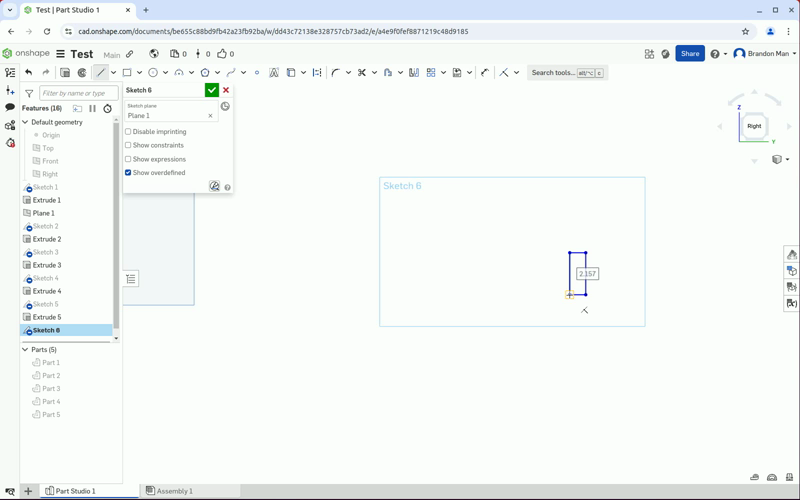
scroll(-6)
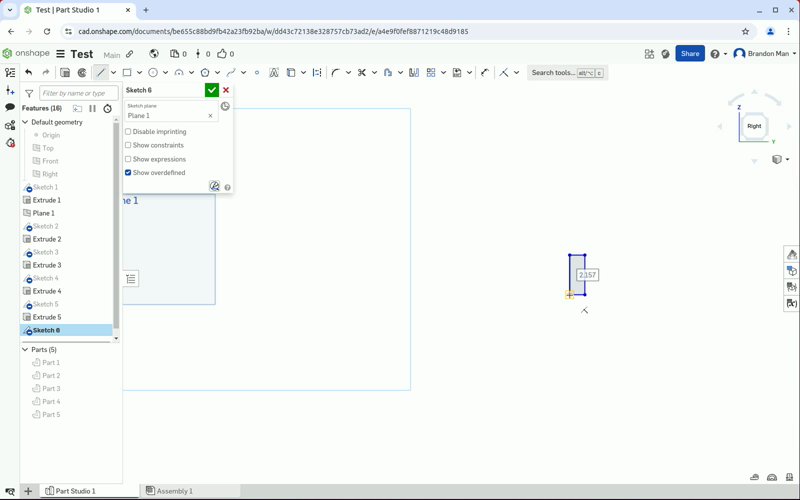
scroll(-6)
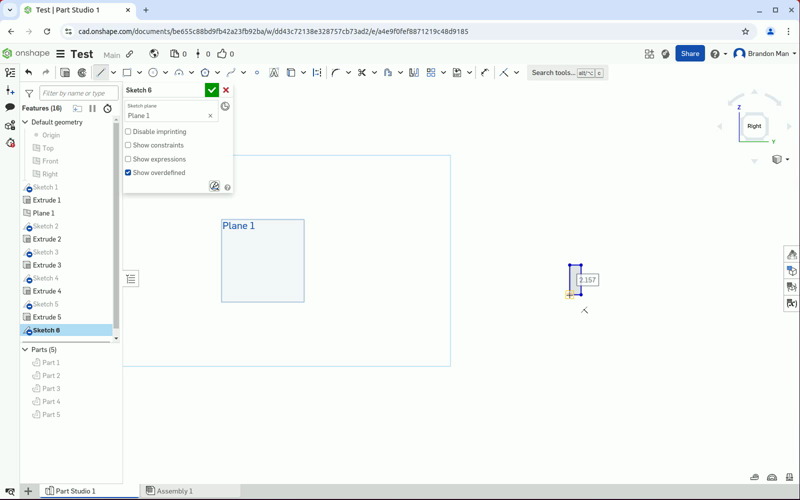
scroll(-6)
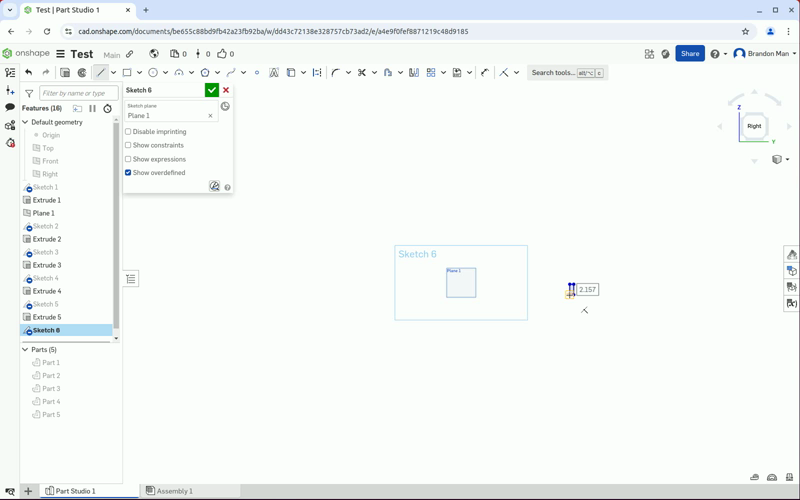
key(esc)
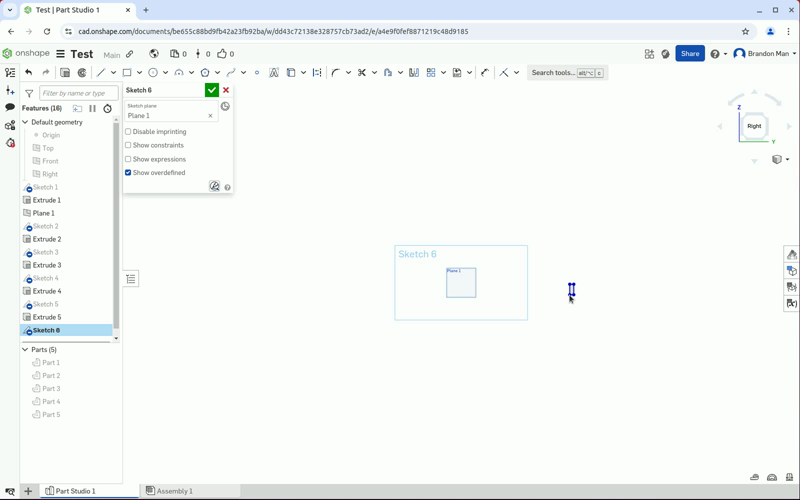
mouse_move(571, 284)
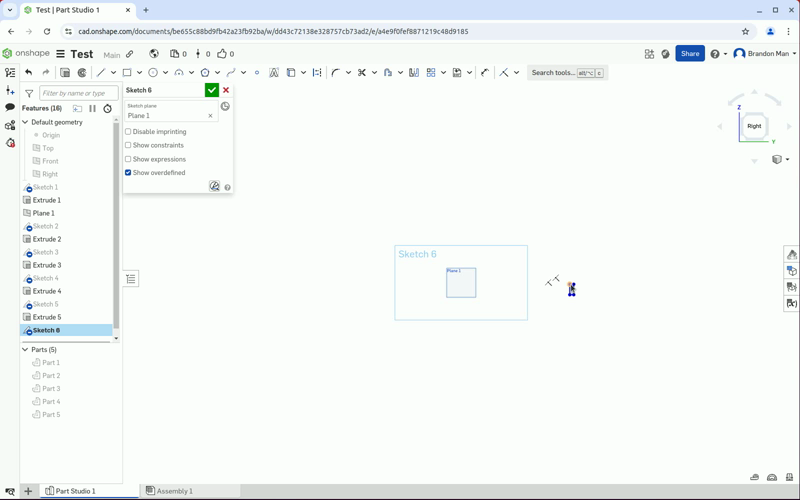
scroll(6)
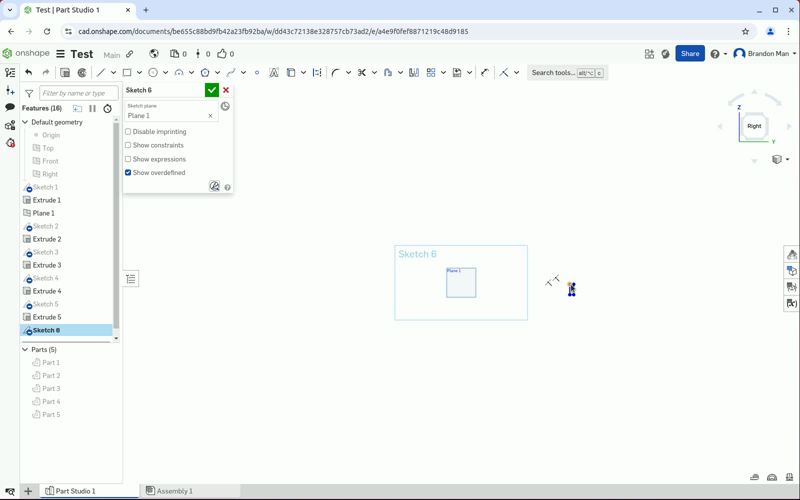
scroll(6)
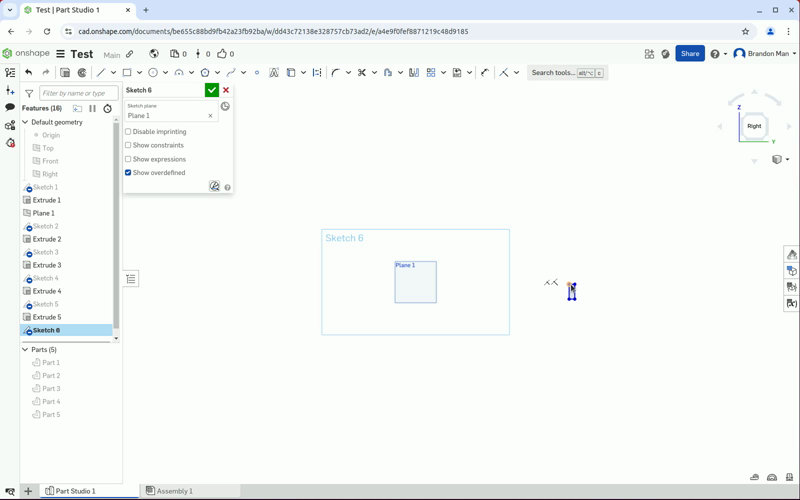
scroll(6)
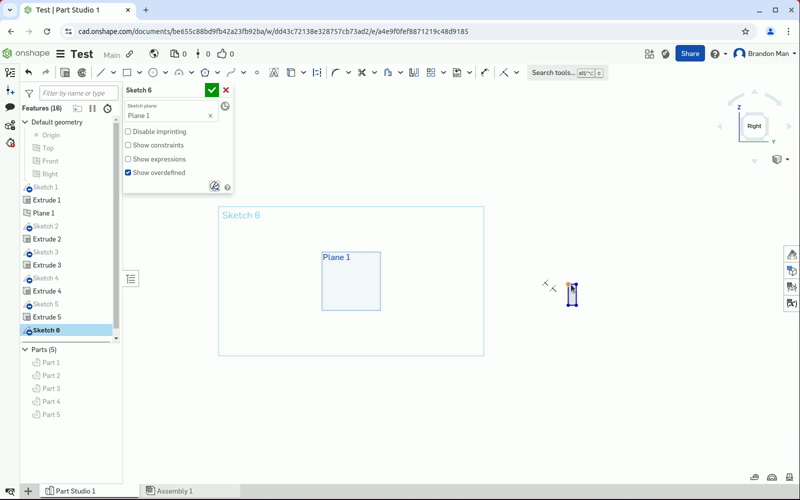
scroll(6)
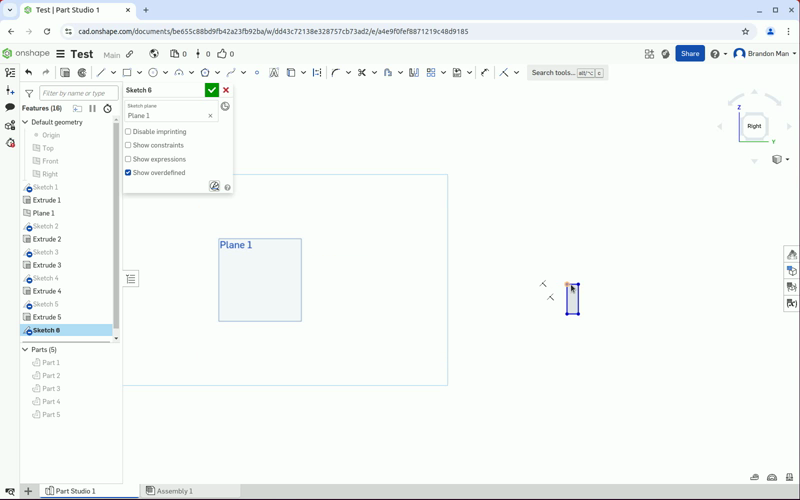
scroll(6)
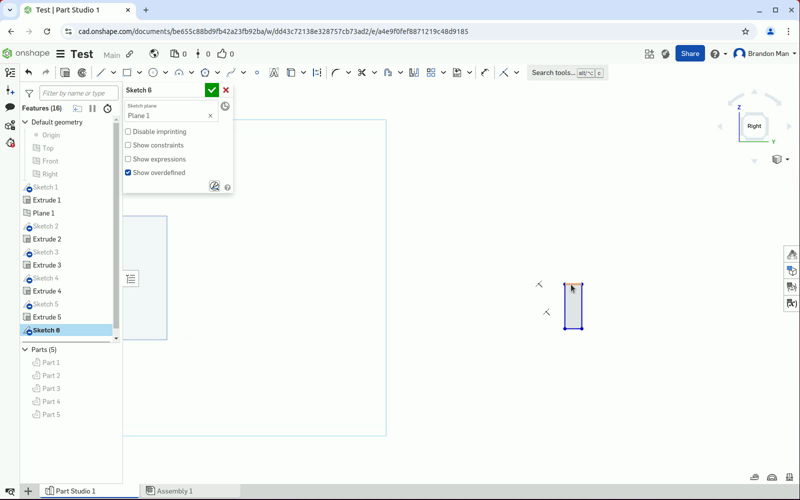
scroll(6)
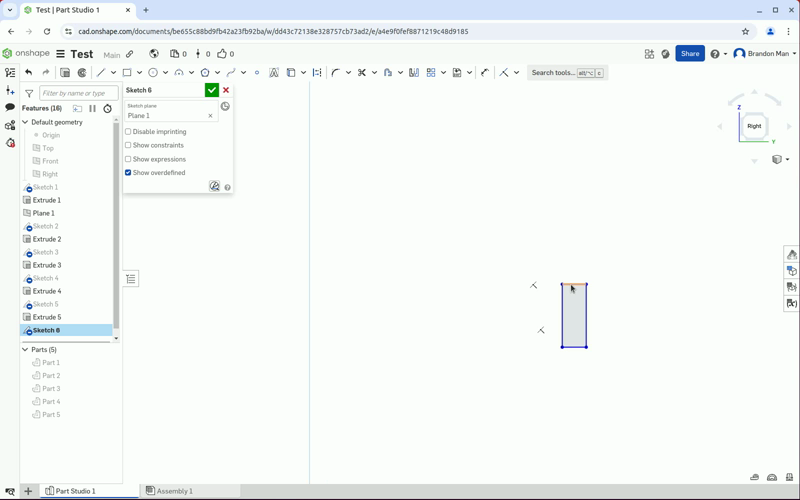
scroll(6)
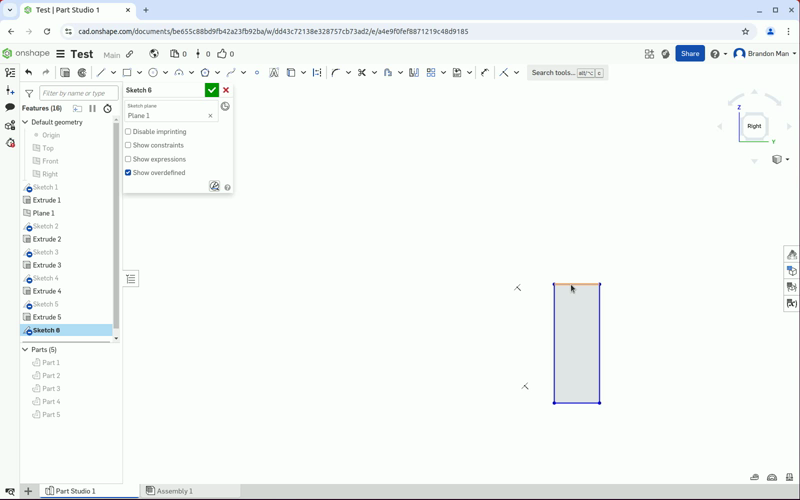
click(571, 284)
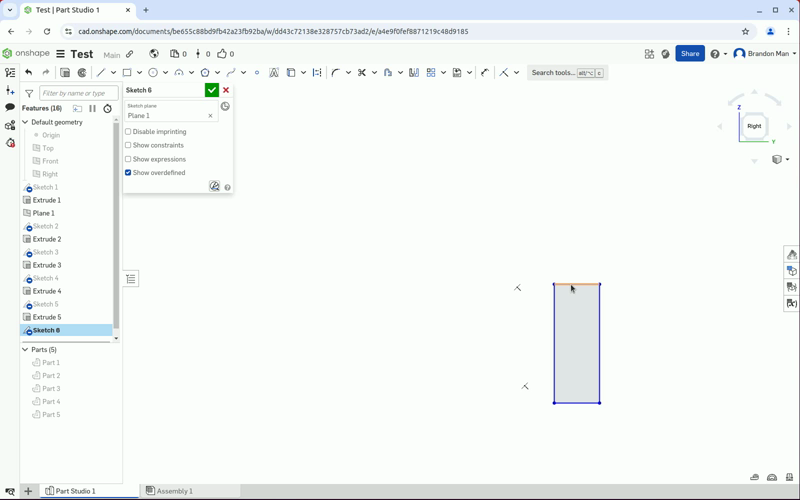
scroll(-6)
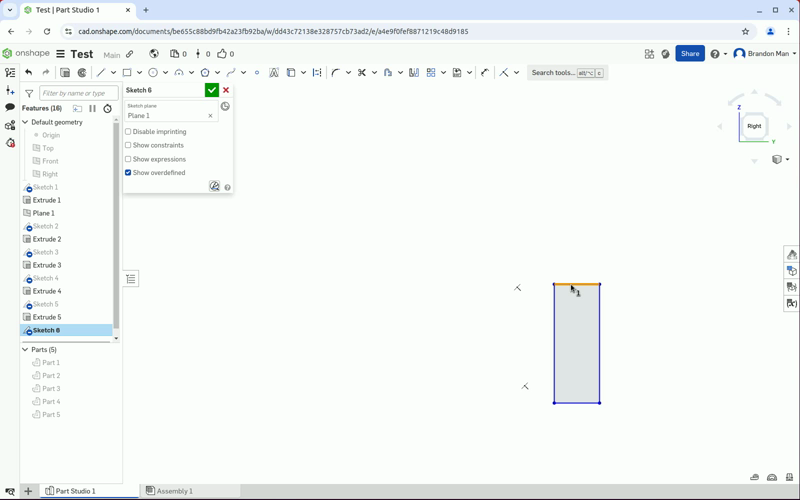
scroll(-6)
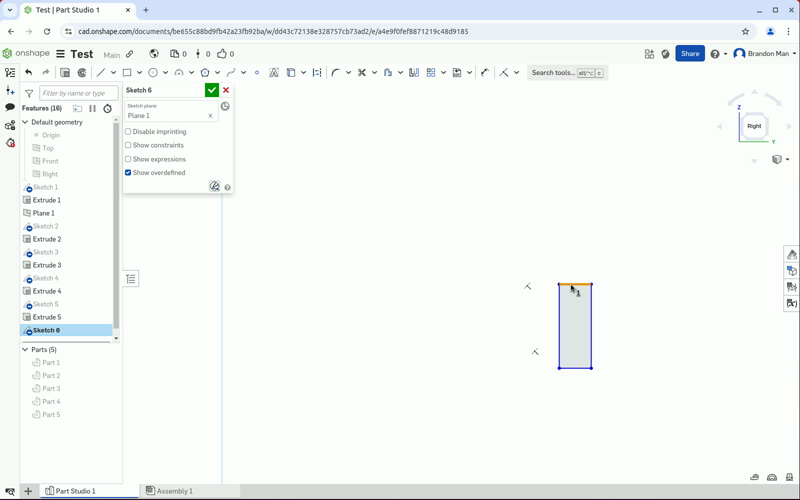
scroll(-6)
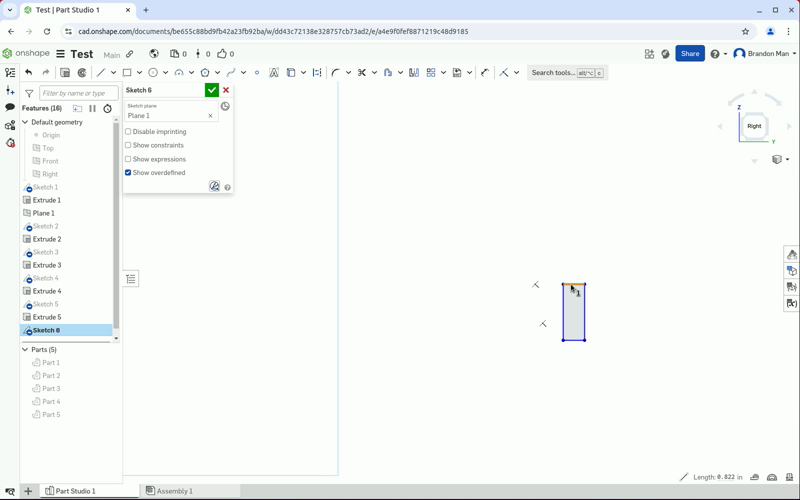
scroll(-6)
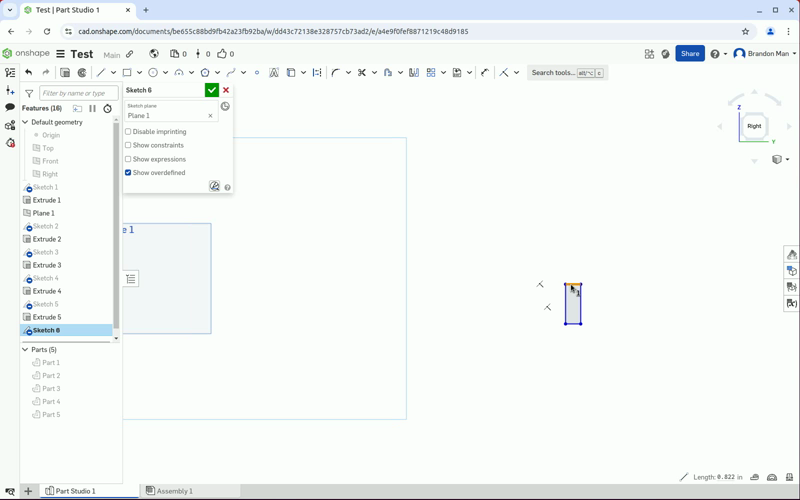
scroll(-6)
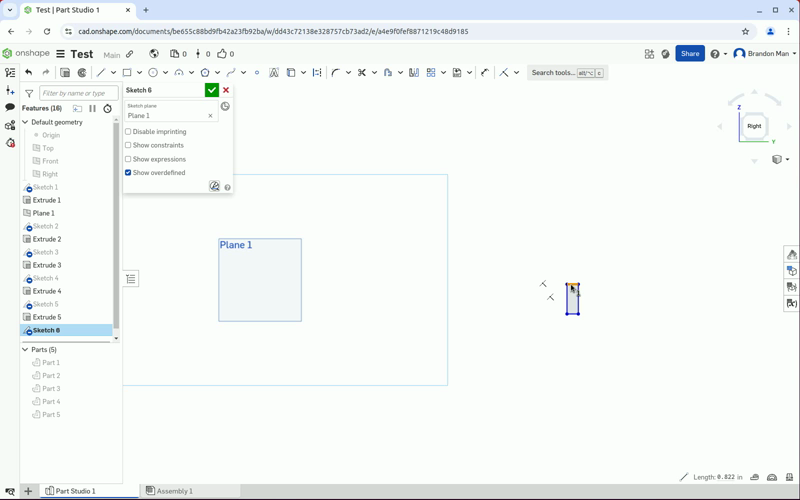
scroll(-6)
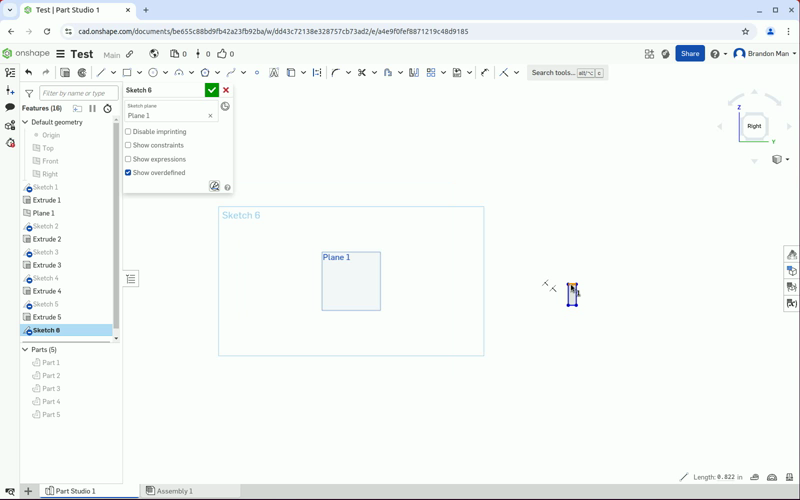
scroll(-6)
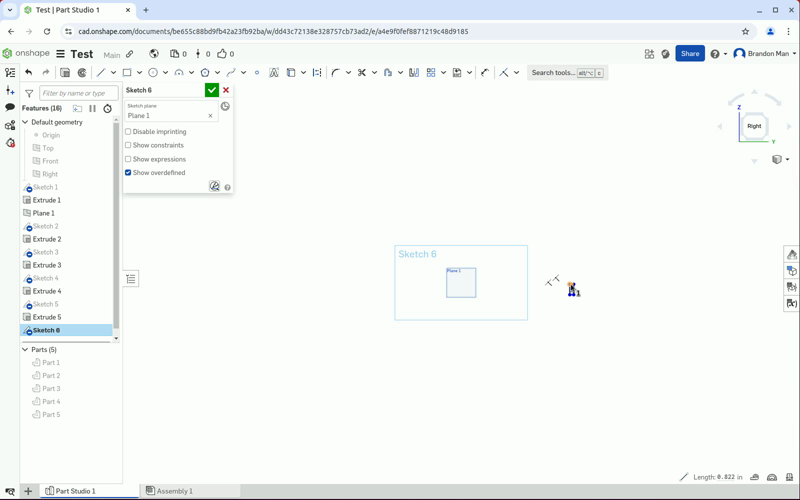
mouse_move(73, 352)
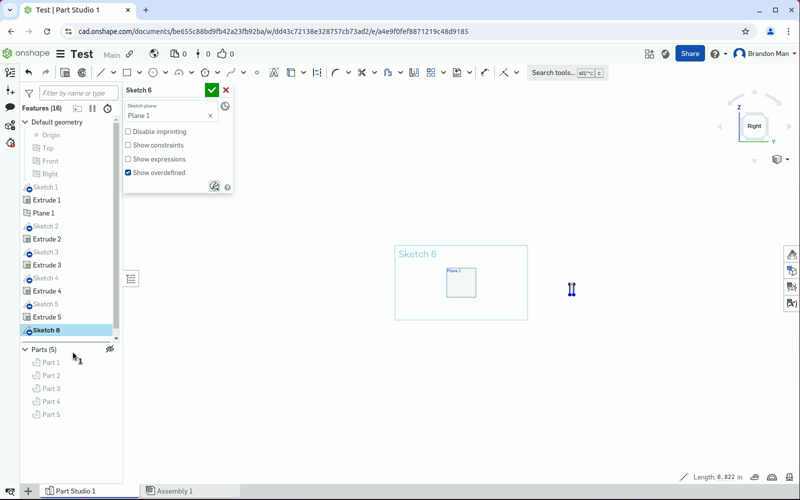
key(shift+y)
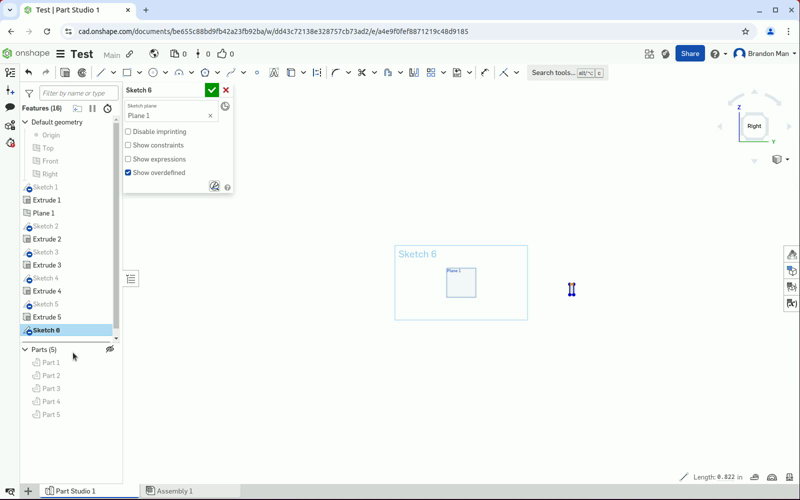
key(shift+e)
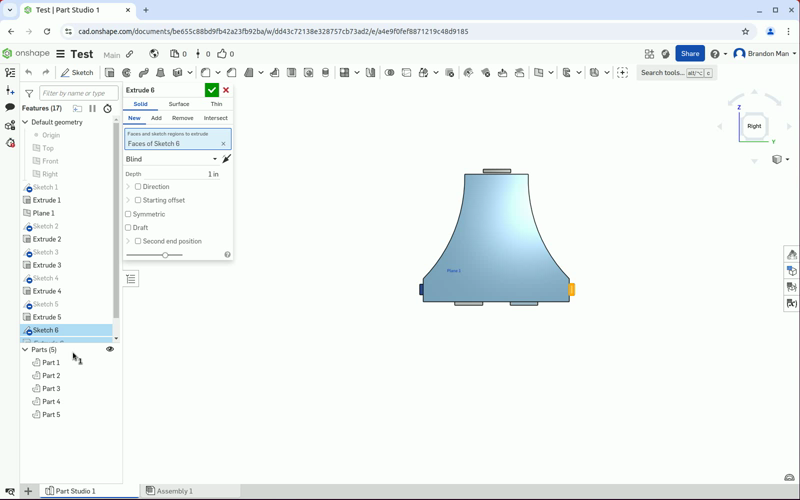
mouse_move(143, 106)
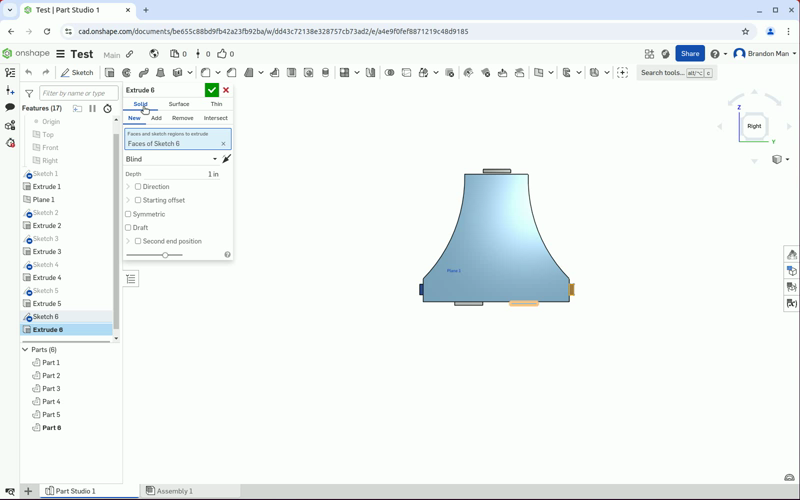
click(143, 106)
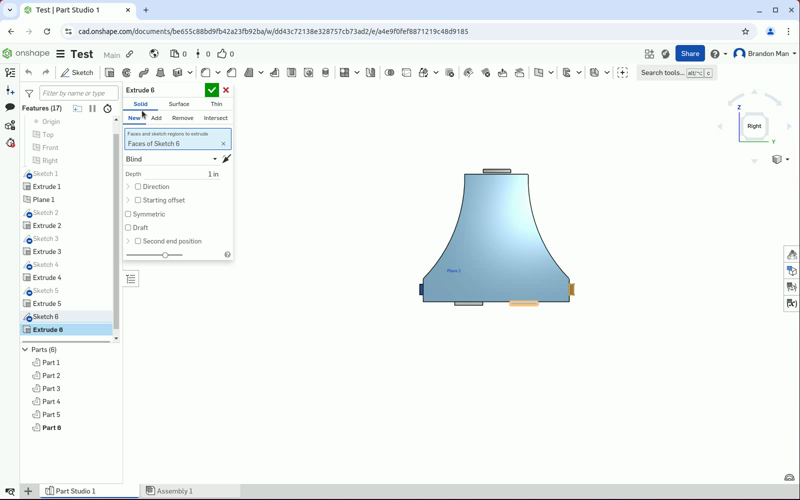
mouse_move(137, 120)
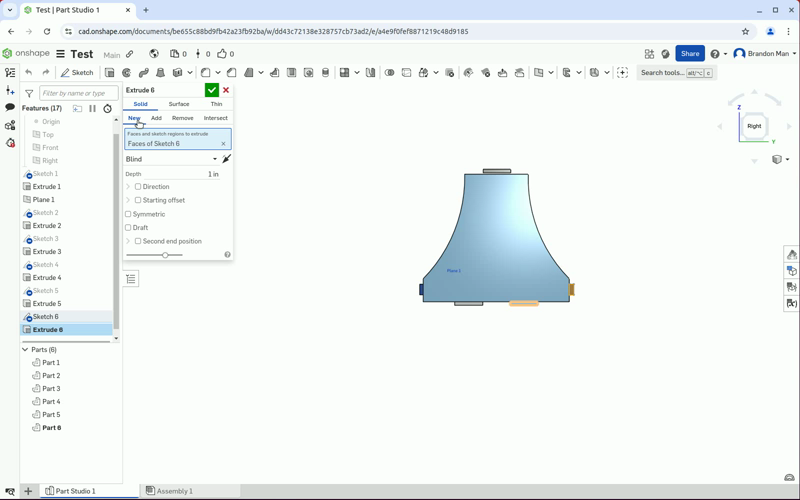
click(137, 120)
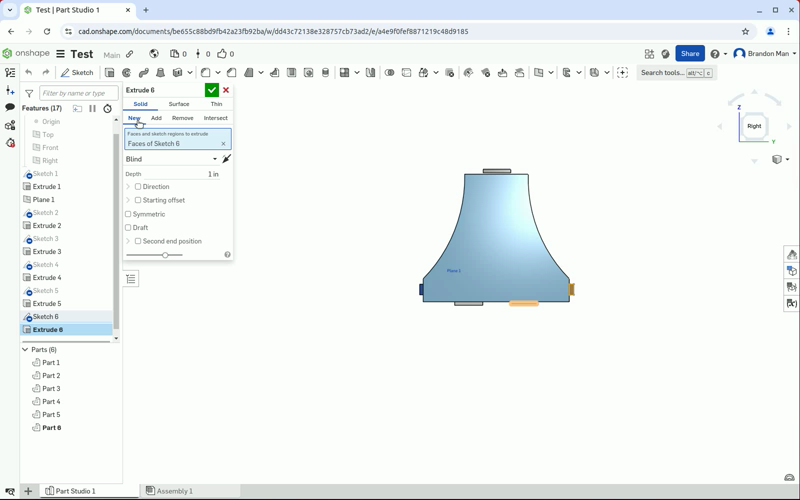
key(tab, 4)
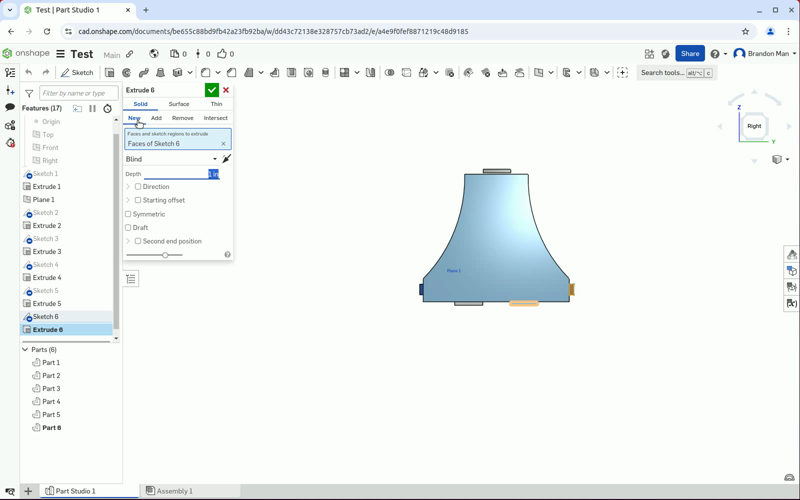
text(-0.722)
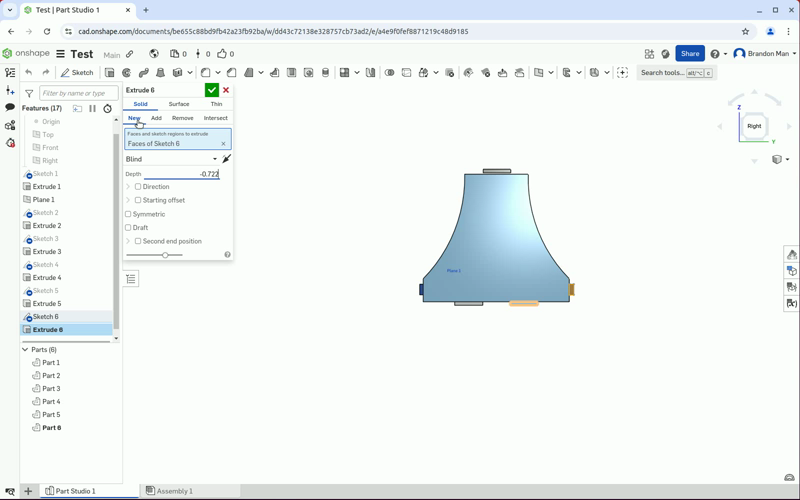
key(enter)
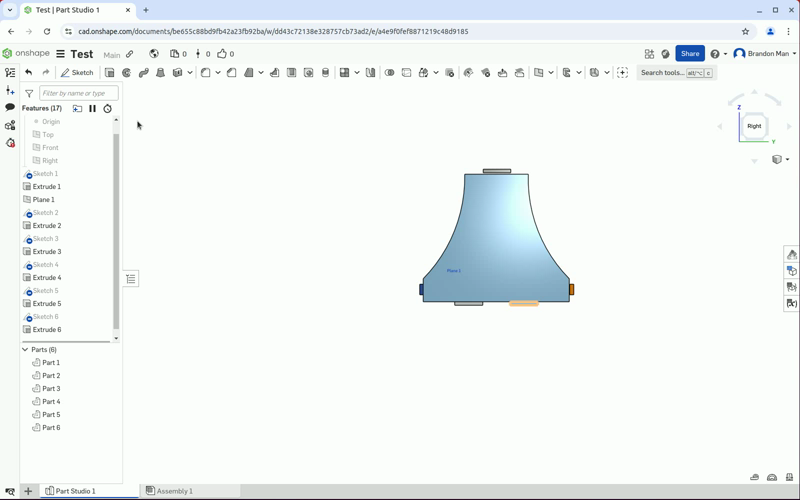
key(shift+h)
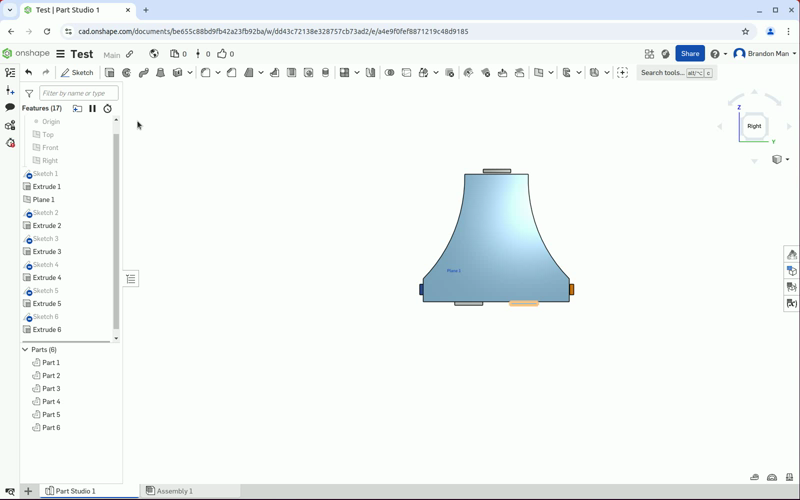
key(shift+h)
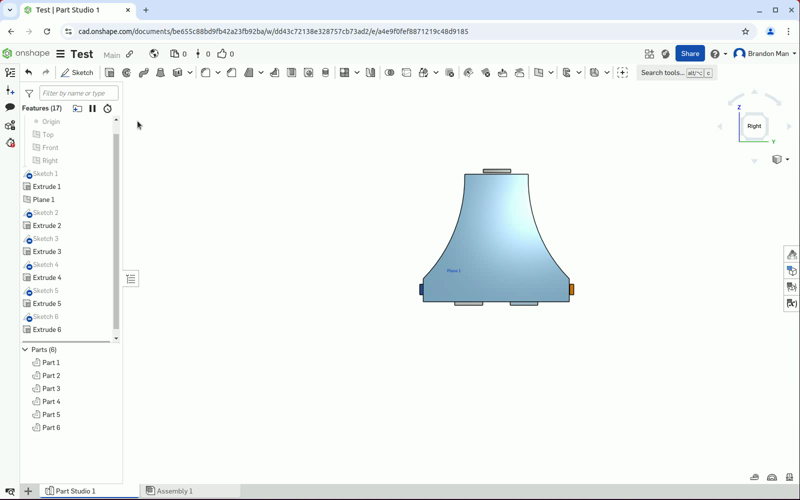
mouse_move(69, 176)
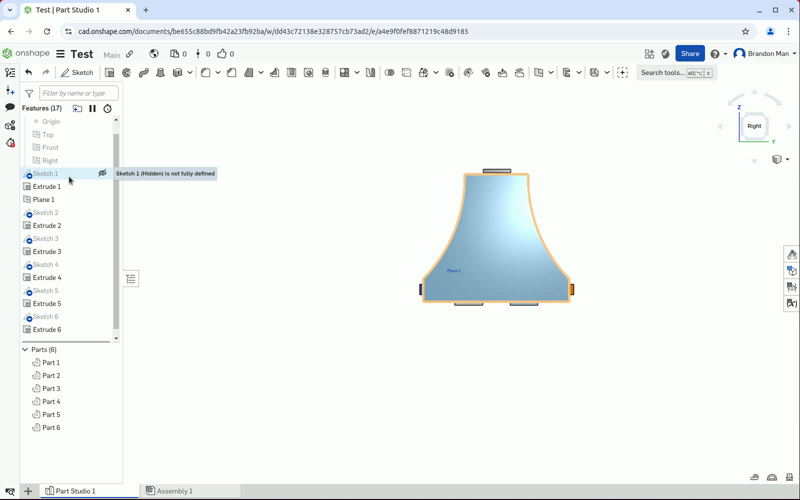
click(69, 176)
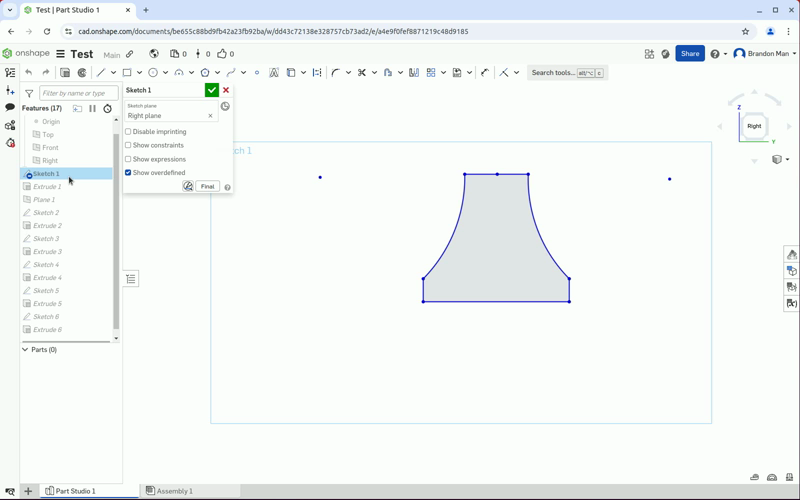
mouse_move(229, 92)
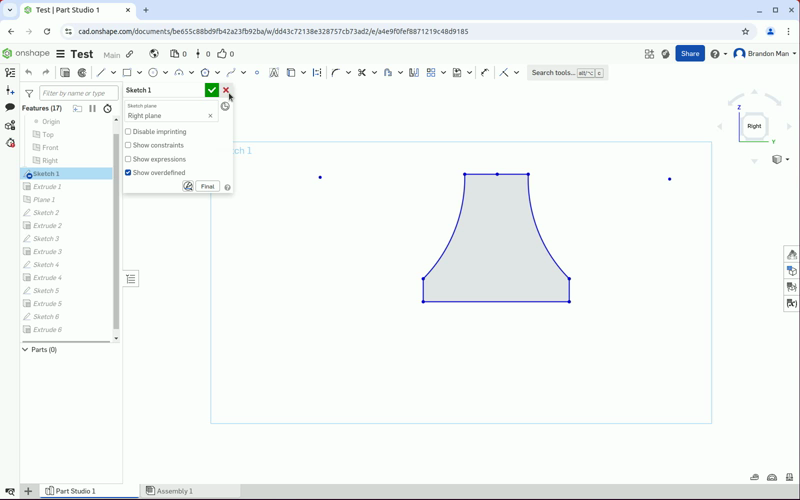
click(229, 92)
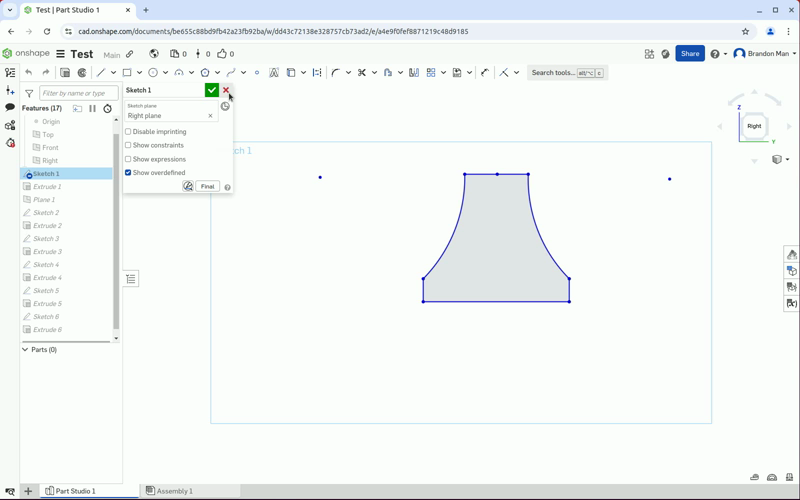
key(shift+s)
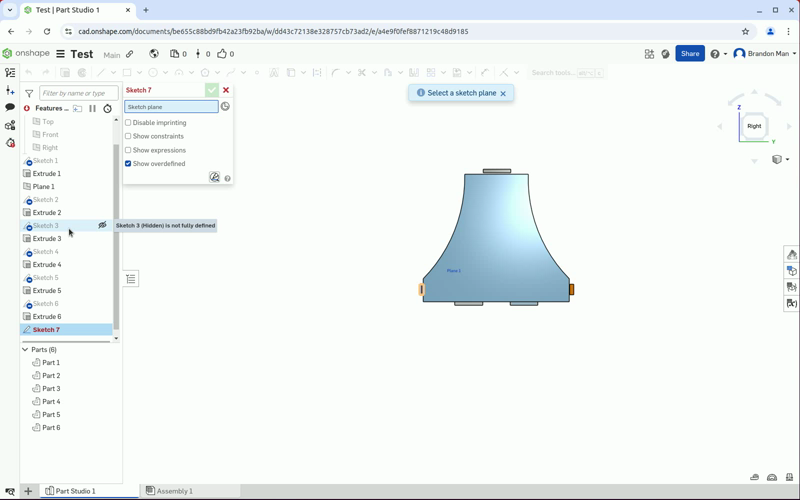
scroll(3)
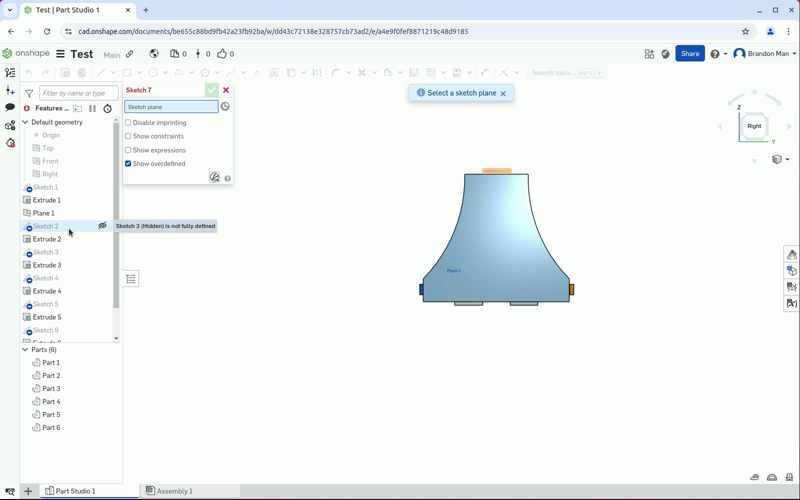
mouse_move(69, 176)
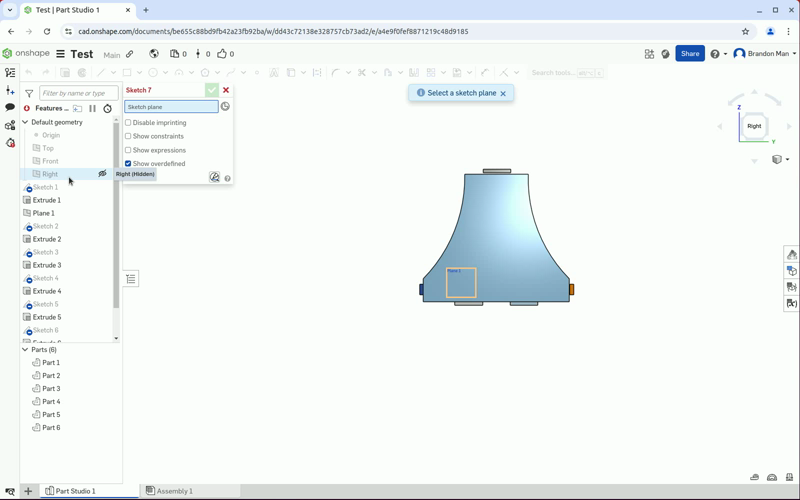
click(69, 176)
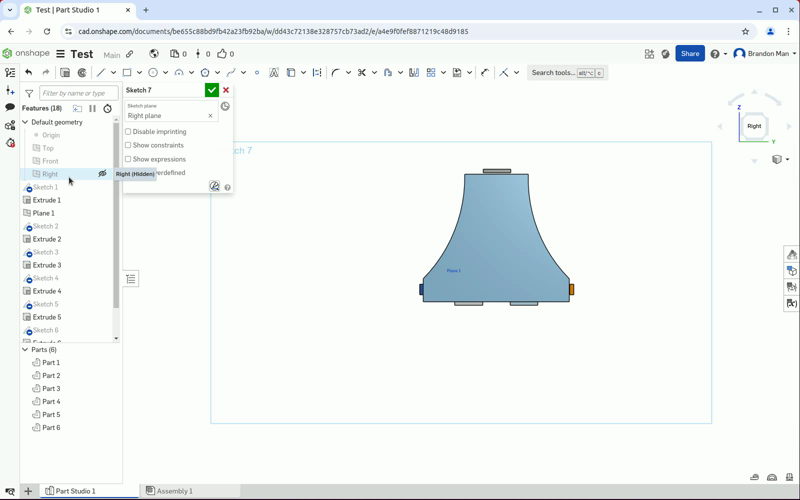
mouse_move(73, 352)
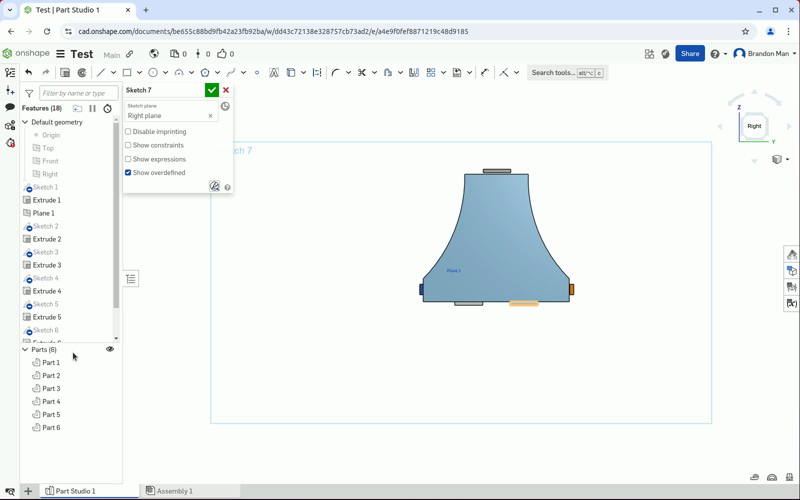
key(y)
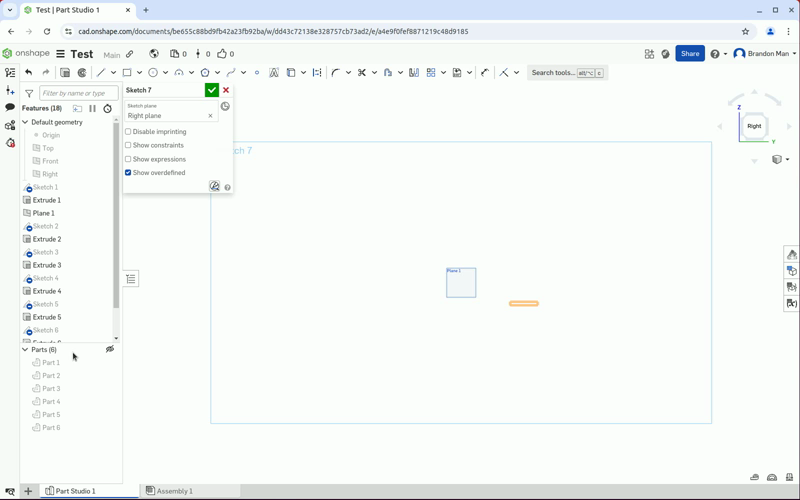
key(l)
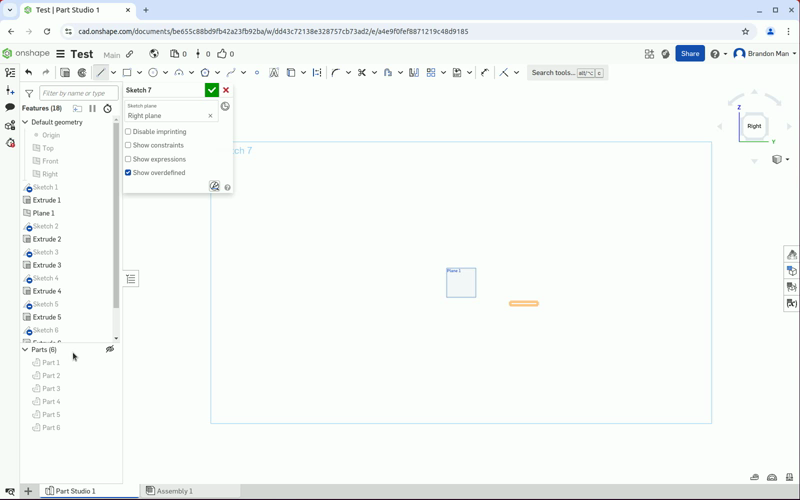
key_down(shift)
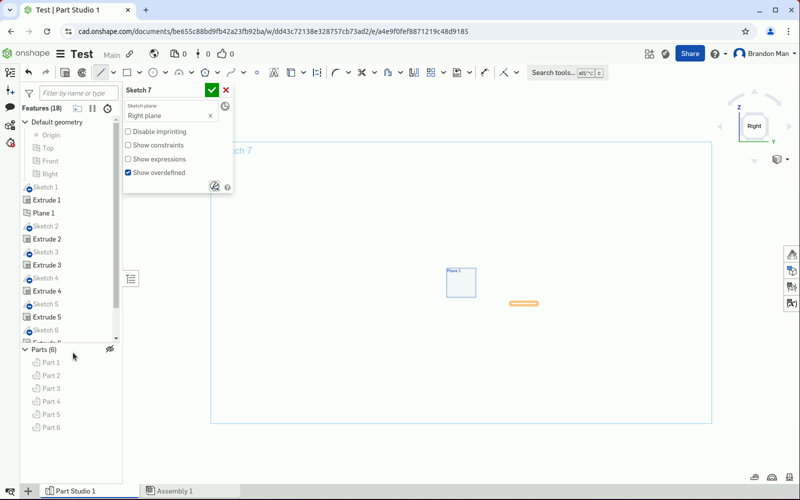
mouse_move(423, 301)
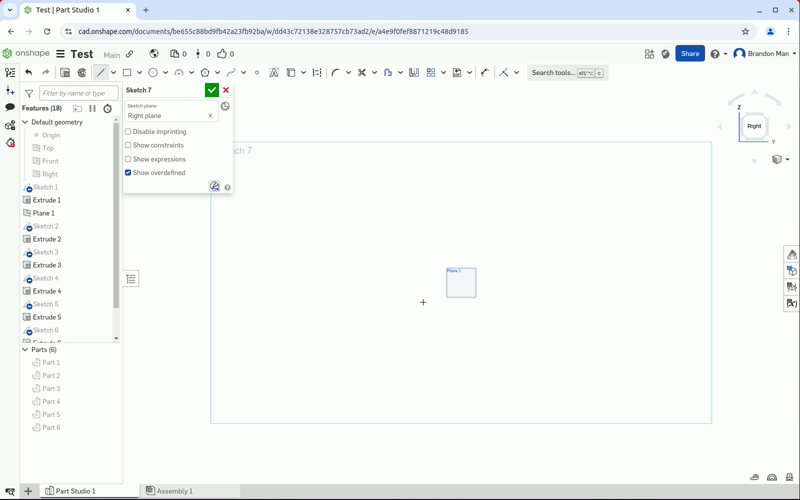
click(423, 301)
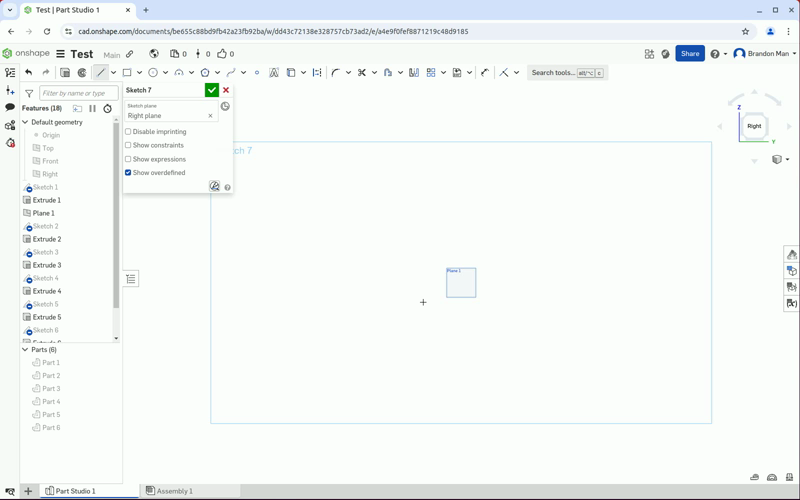
key_up(shift)
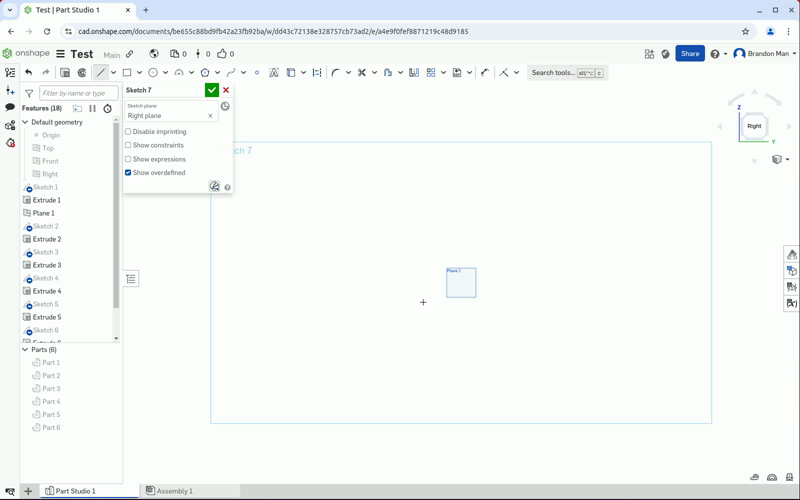
key_down(shift)
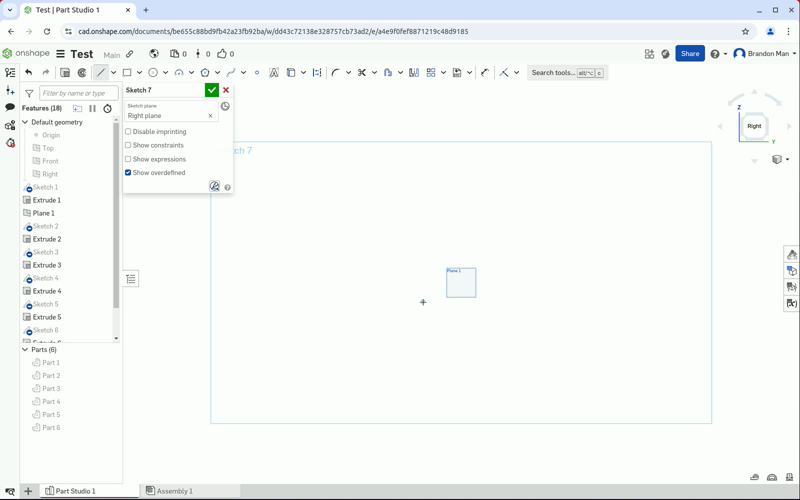
mouse_move(569, 301)
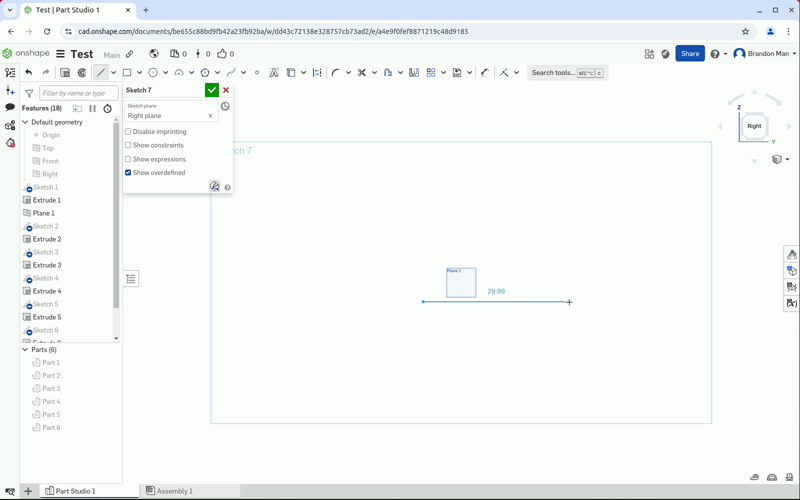
click(569, 301)
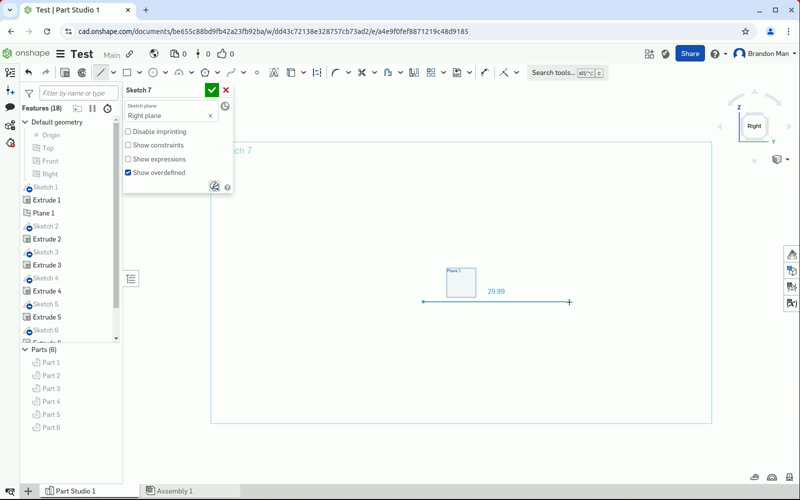
key_up(shift)
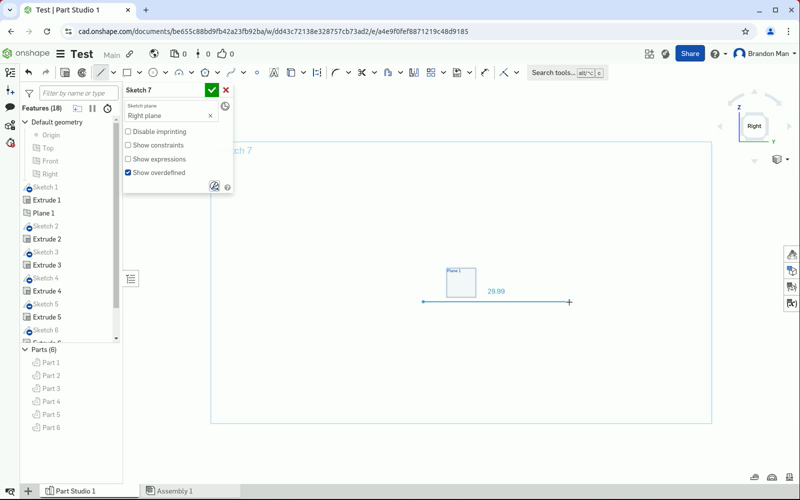
key_down(shift)
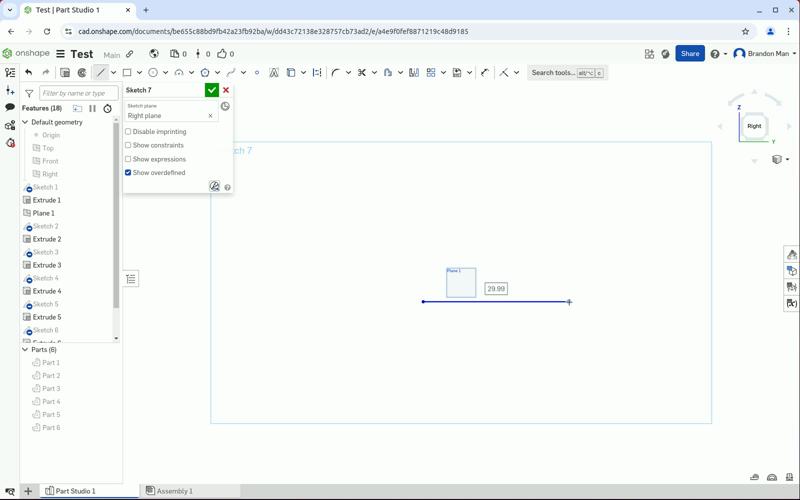
mouse_move(589, 301)
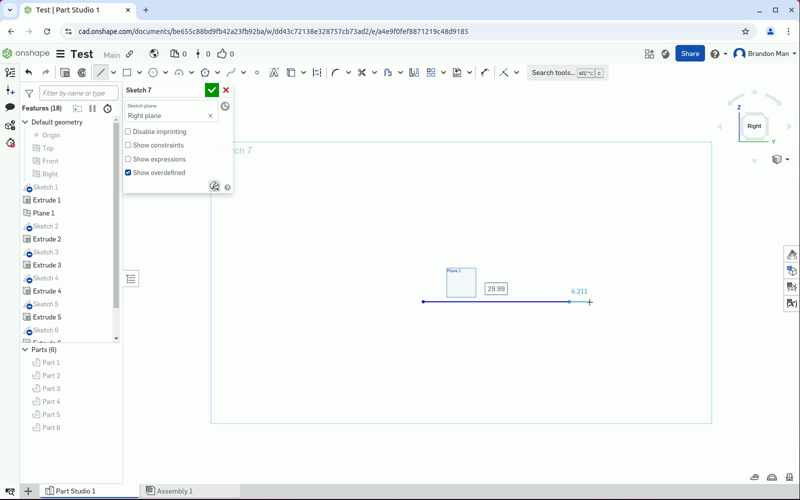
mouse_move(569, 278)
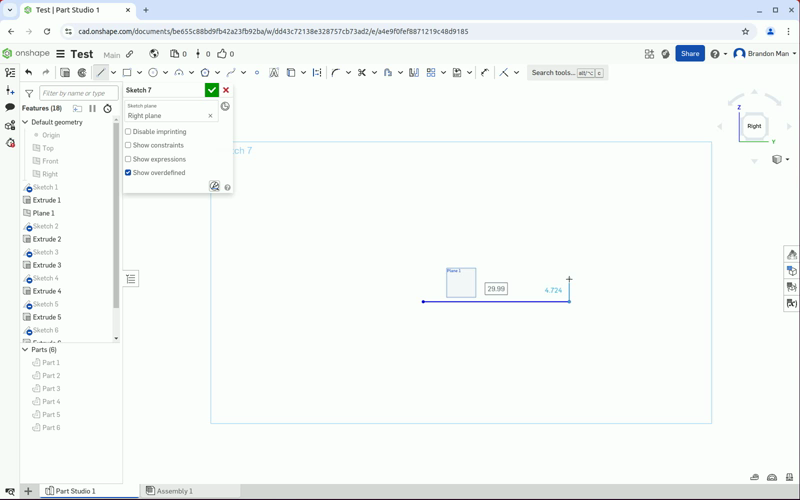
click(569, 278)
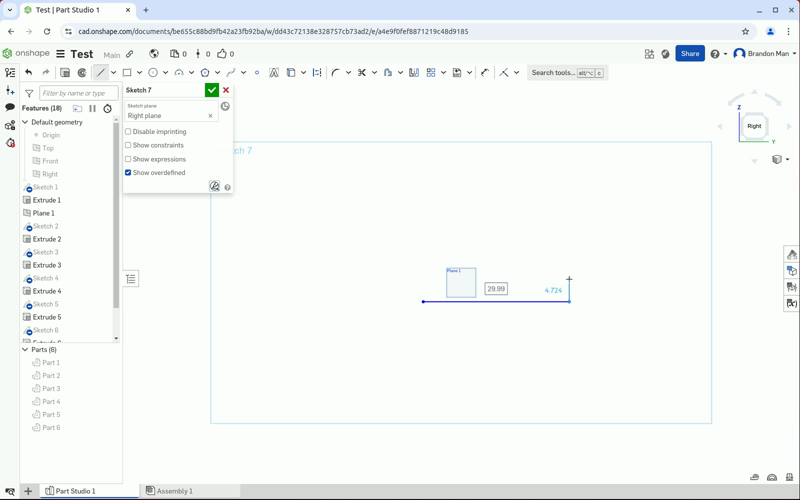
key_up(shift)
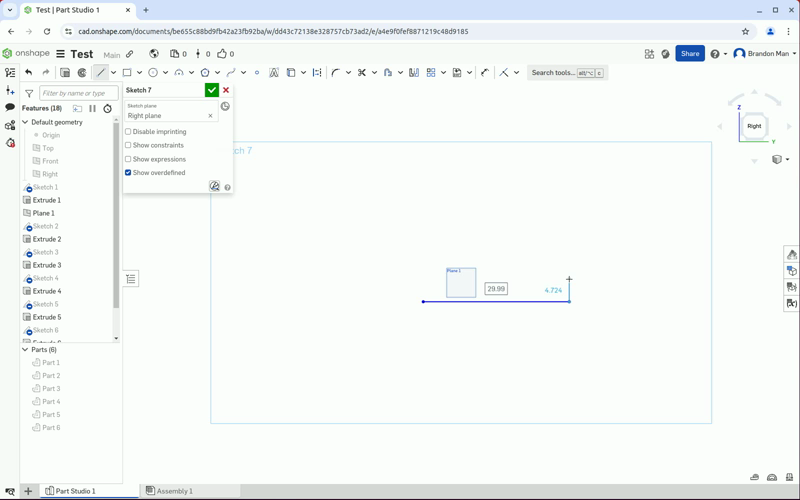
key(esc)
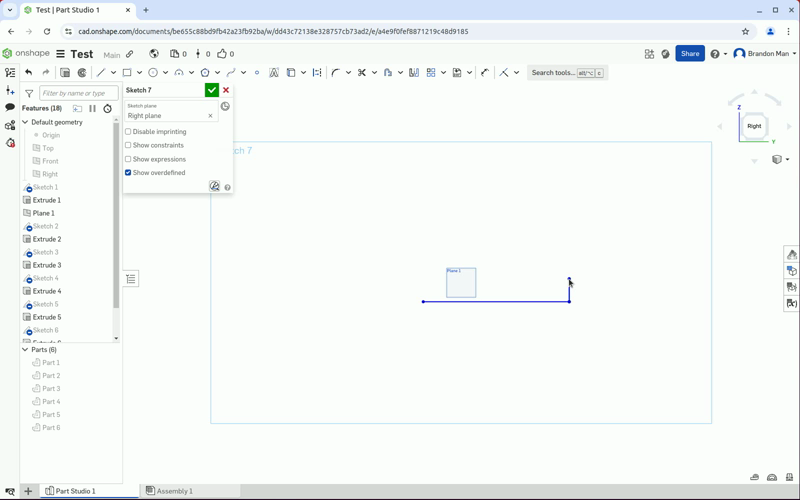
key(a)
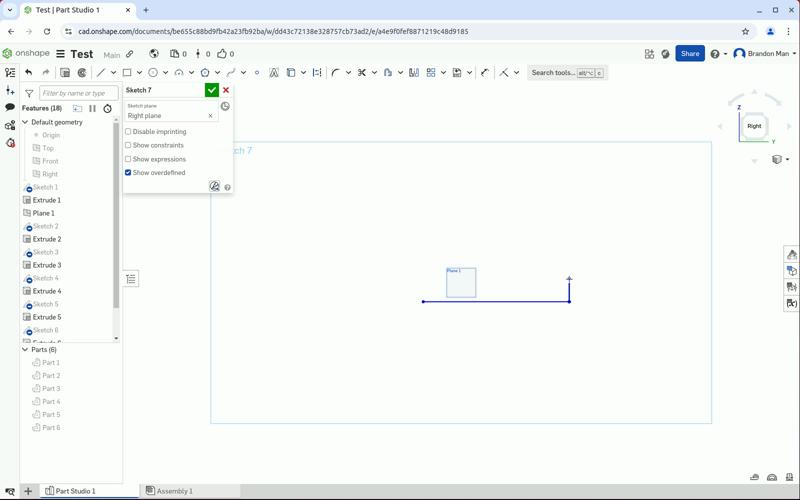
mouse_move(569, 278)
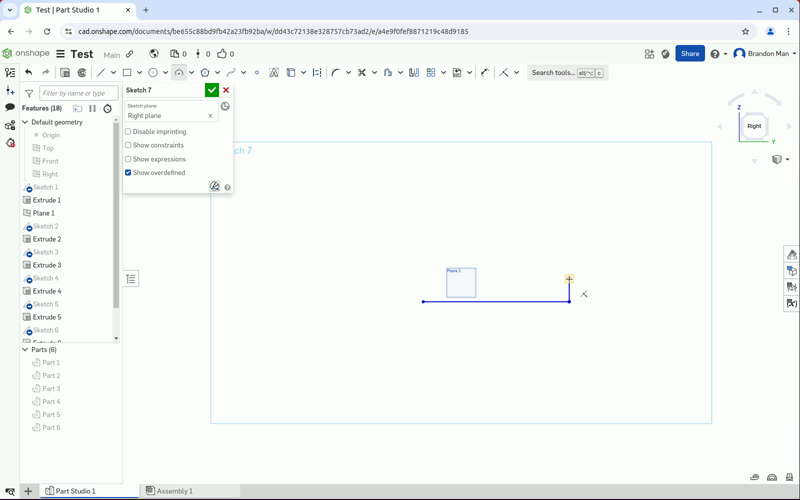
click(569, 278)
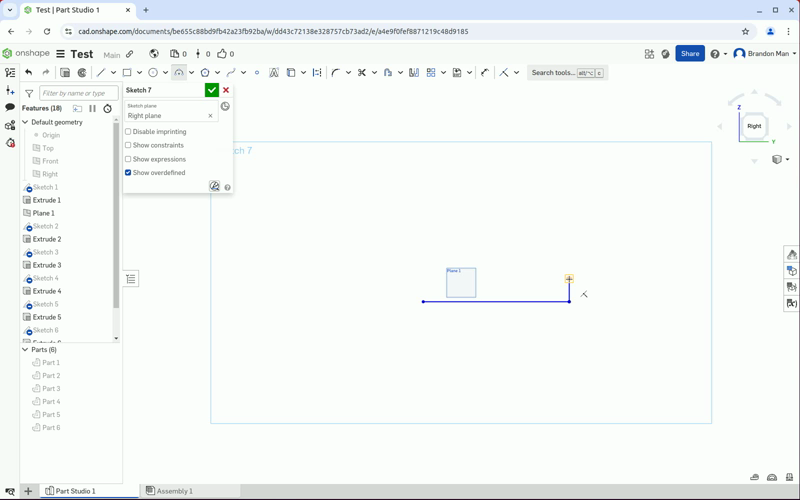
key_down(shift)
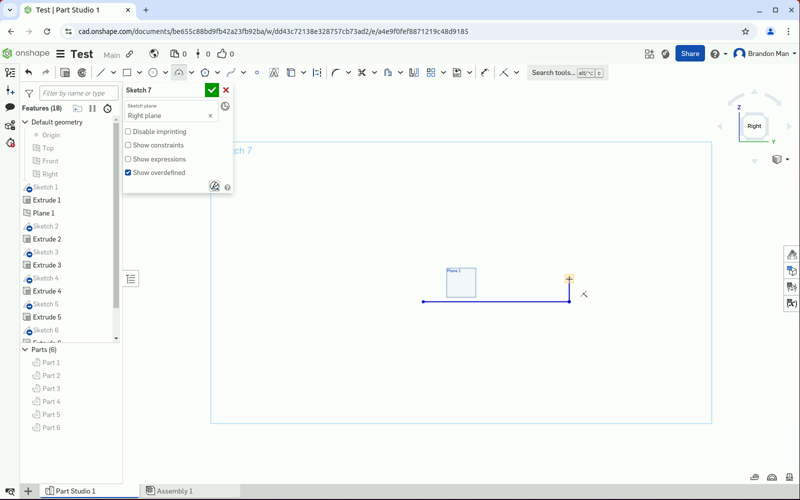
mouse_move(528, 174)
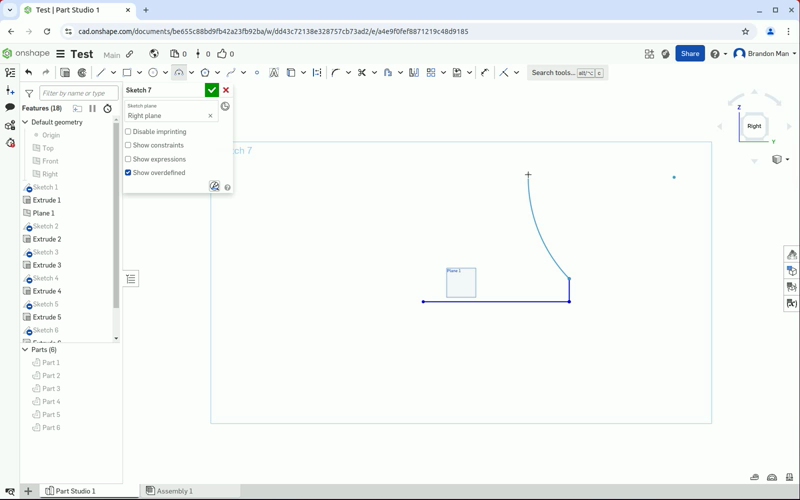
click(528, 174)
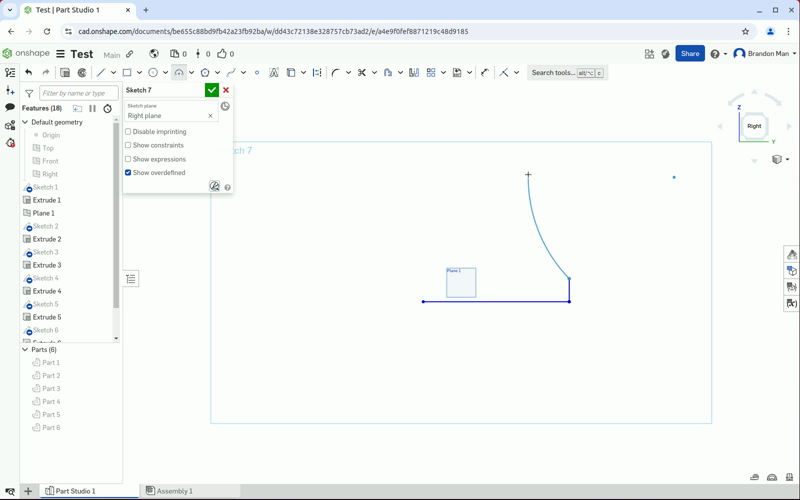
mouse_move(537, 230)
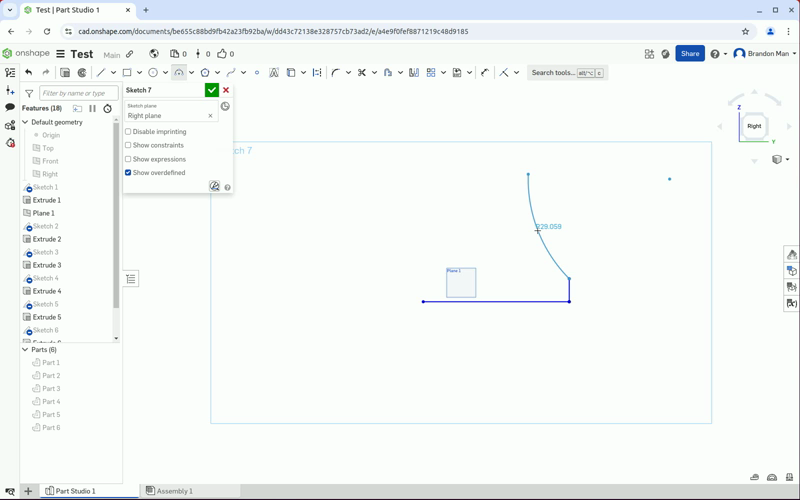
click(537, 230)
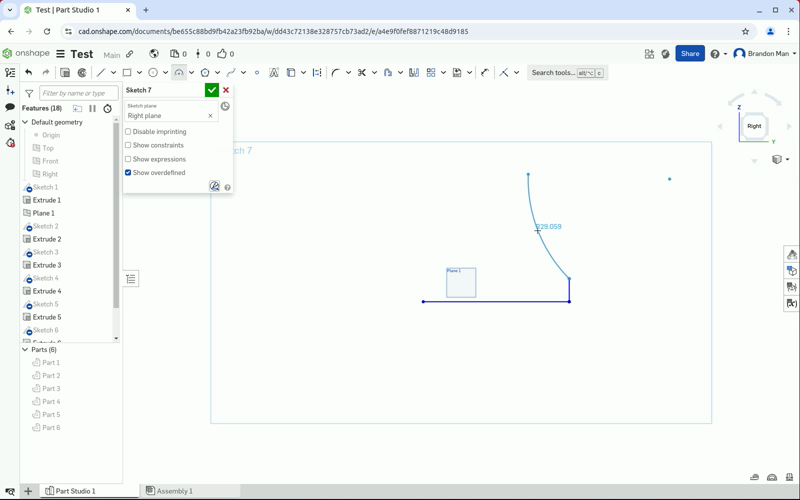
key_up(shift)
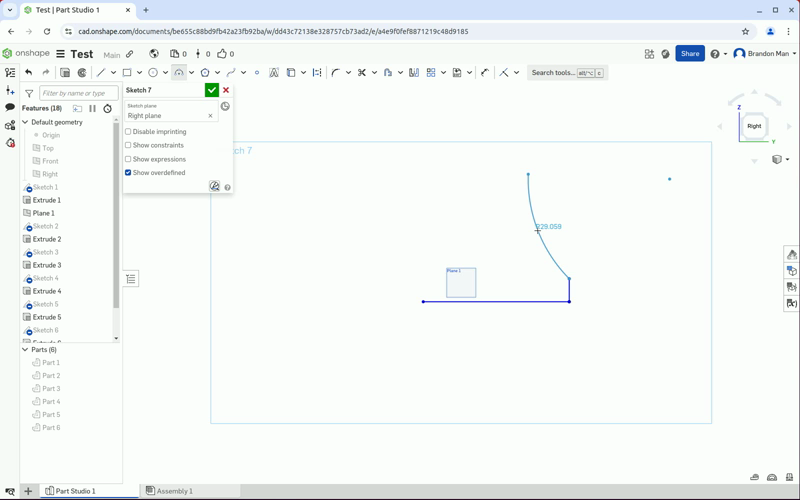
key(esc)
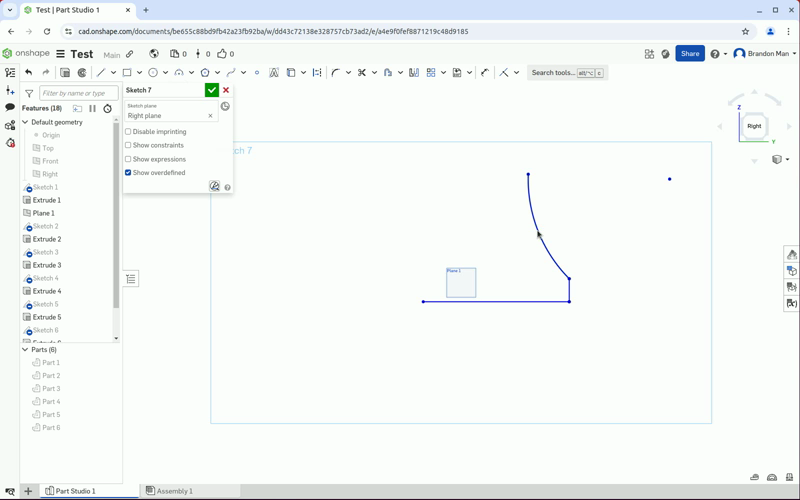
key(l)
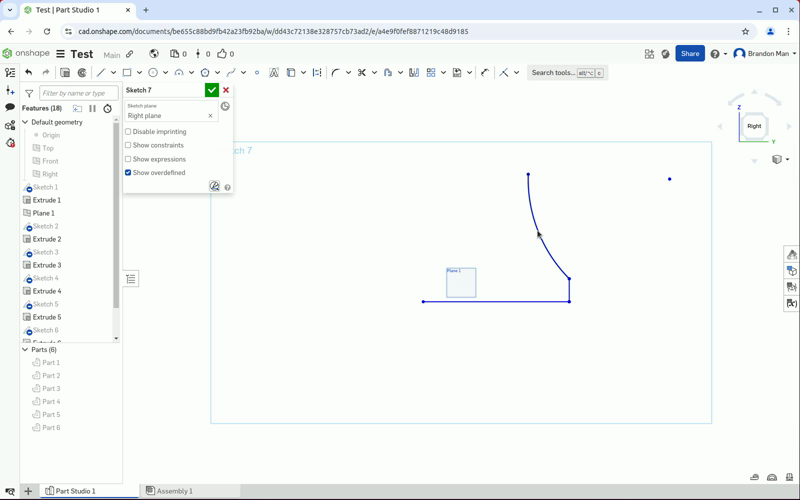
mouse_move(528, 174)
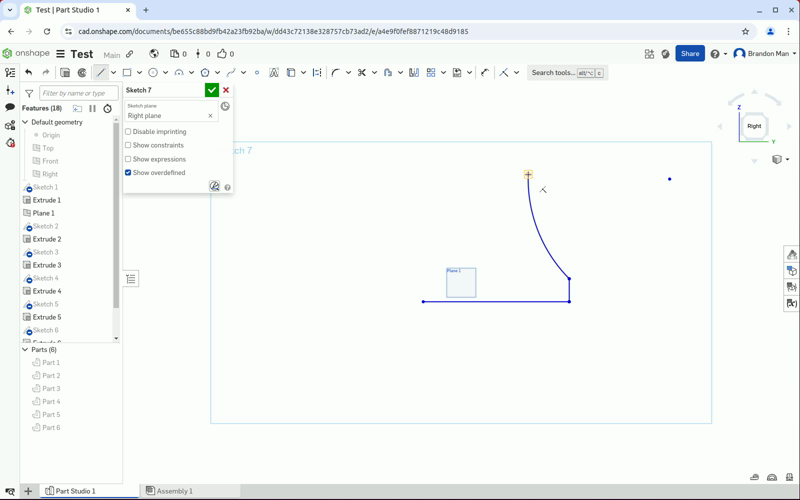
click(528, 174)
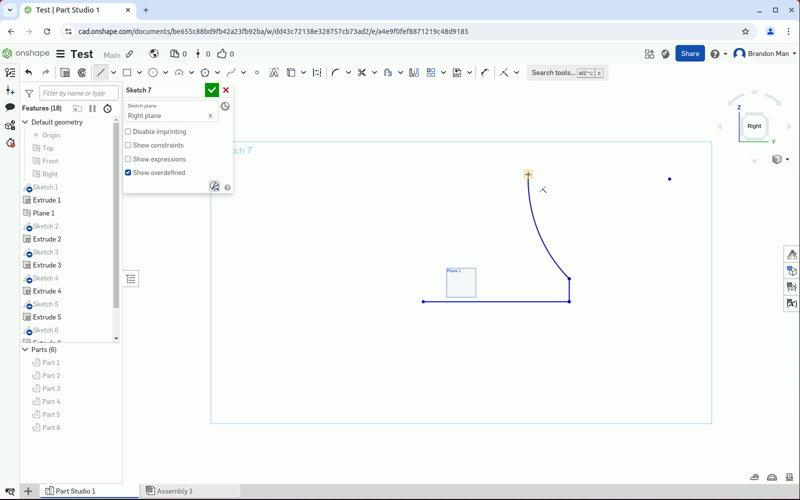
key_down(shift)
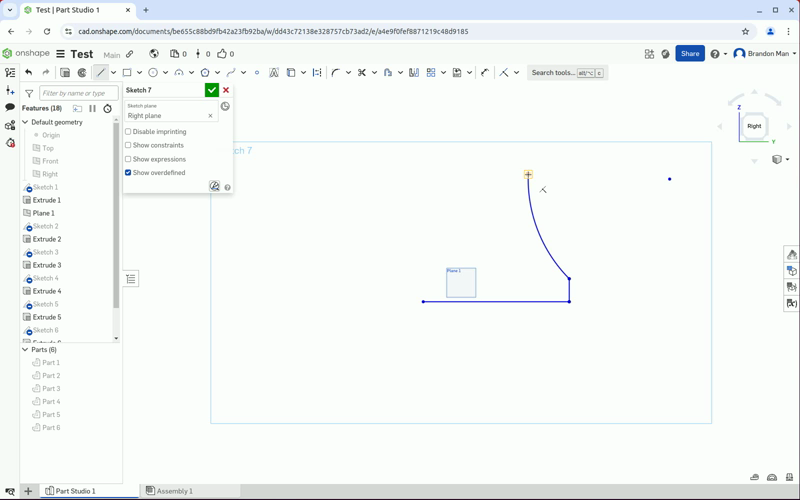
mouse_move(558, 174)
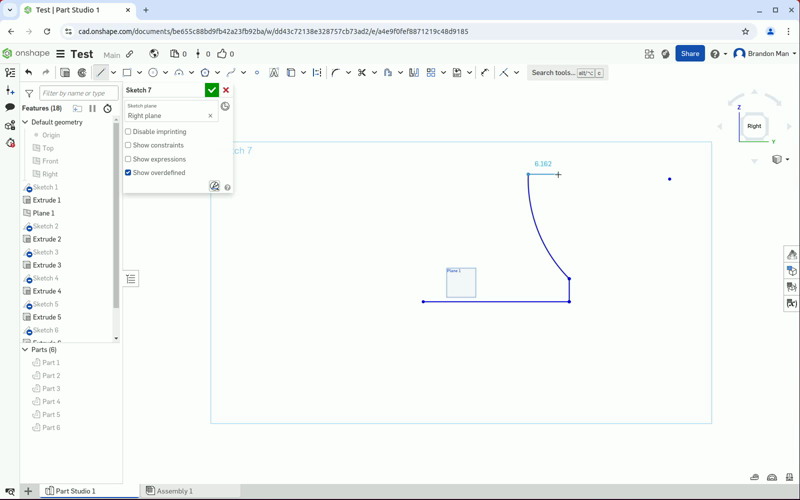
mouse_move(497, 174)
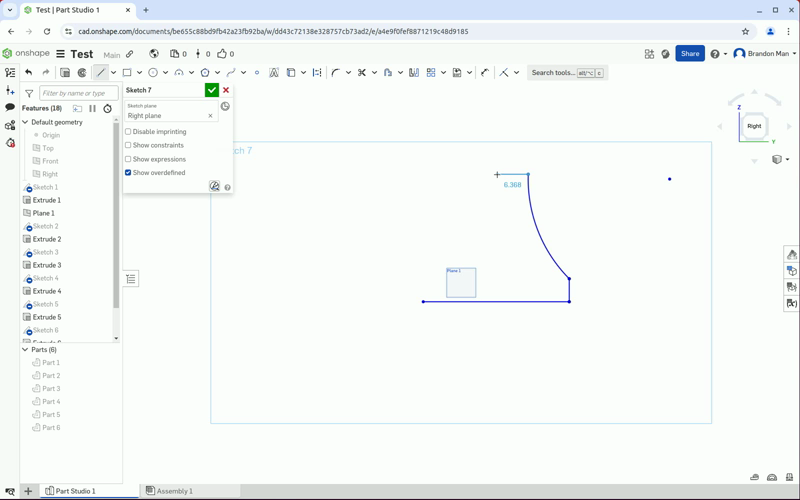
click(497, 174)
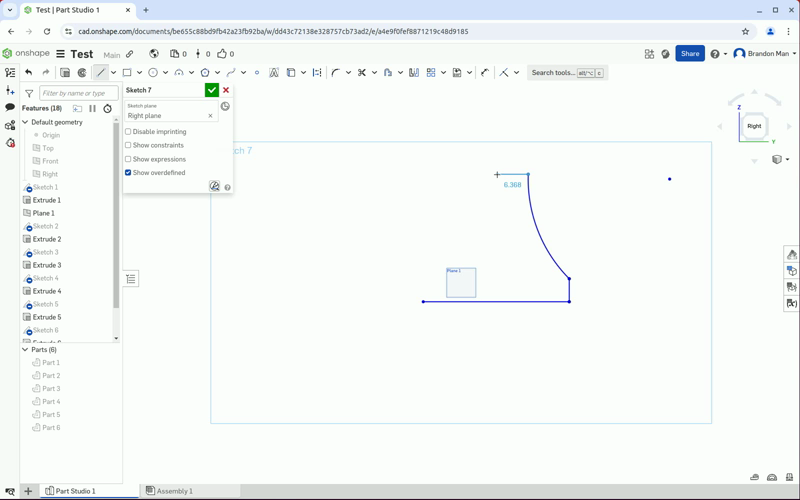
key_up(shift)
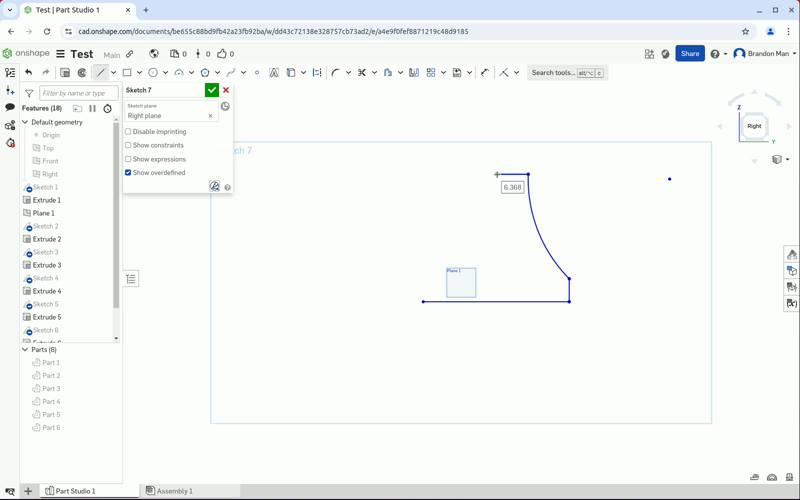
key_down(shift)
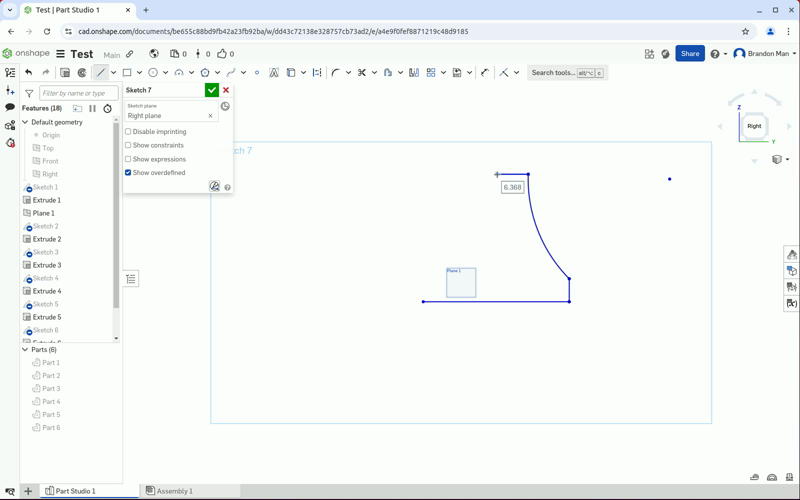
mouse_move(527, 174)
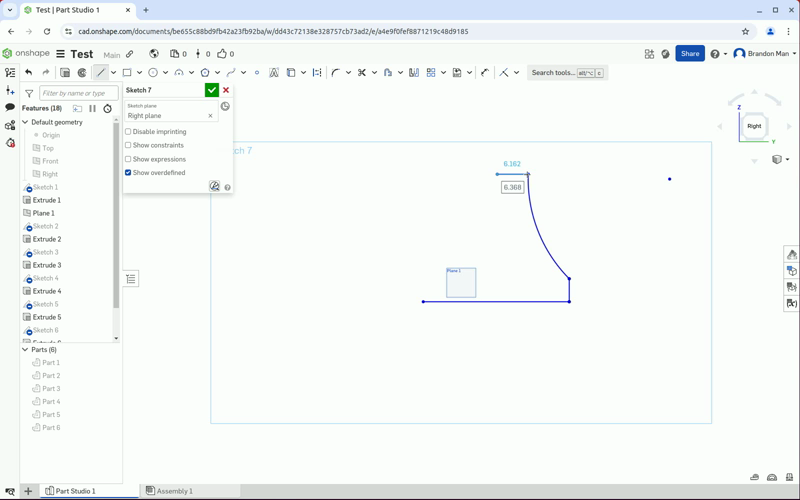
mouse_move(464, 174)
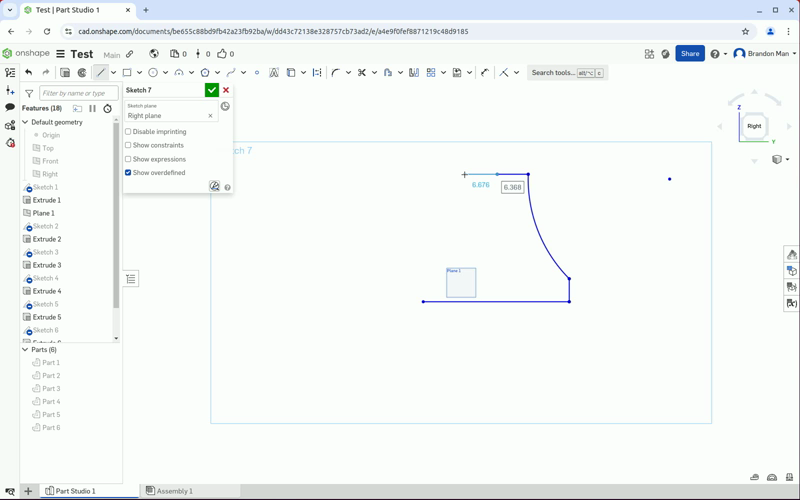
click(464, 174)
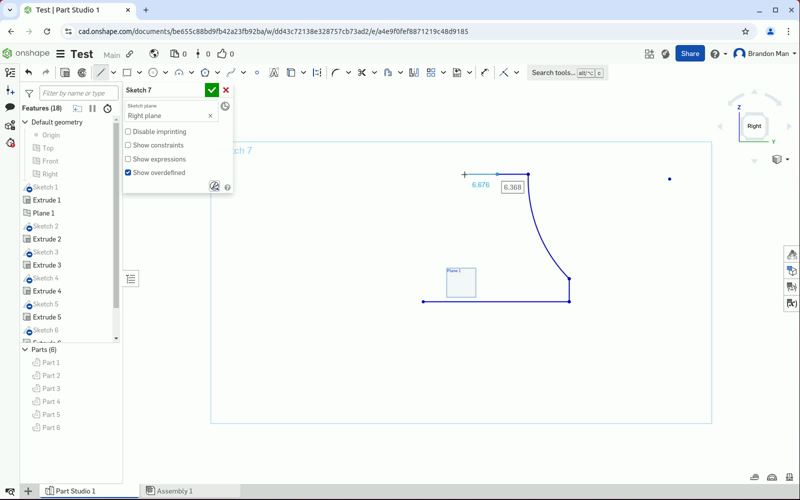
key_up(shift)
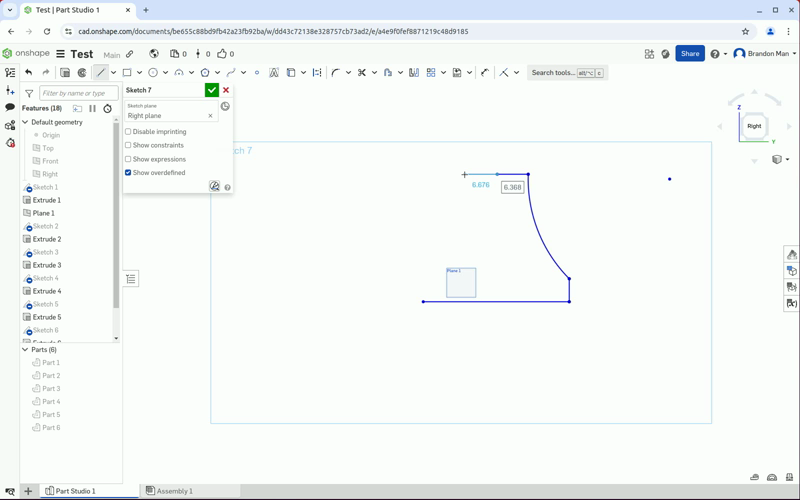
key(esc)
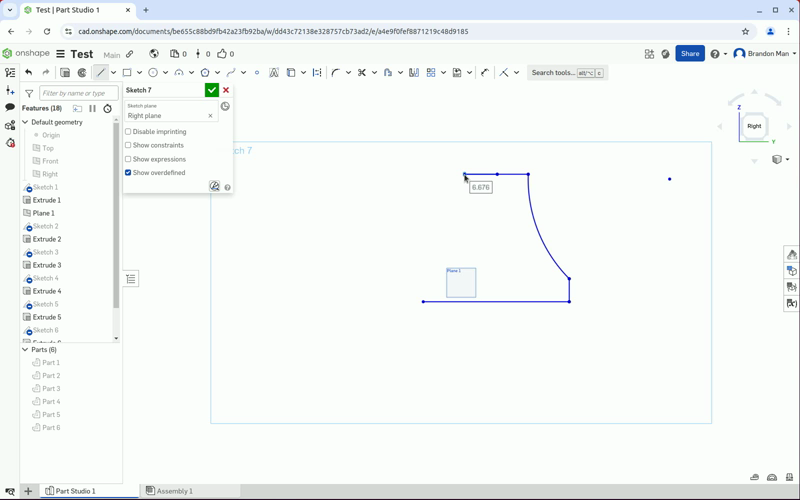
key(a)
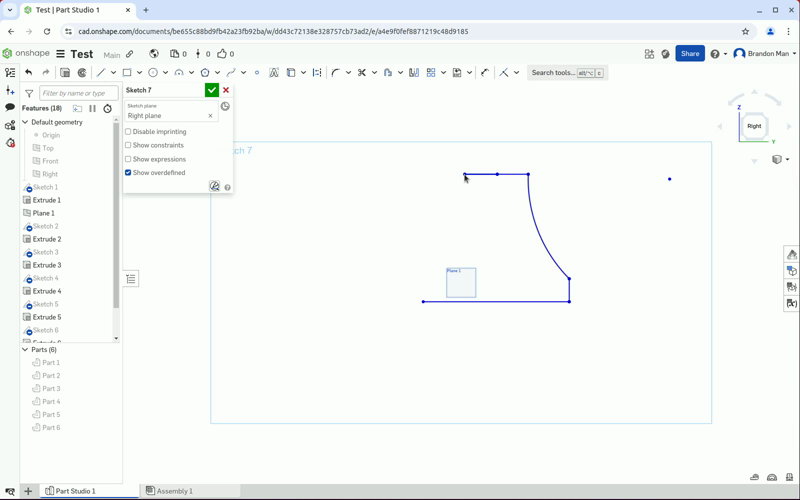
mouse_move(464, 174)
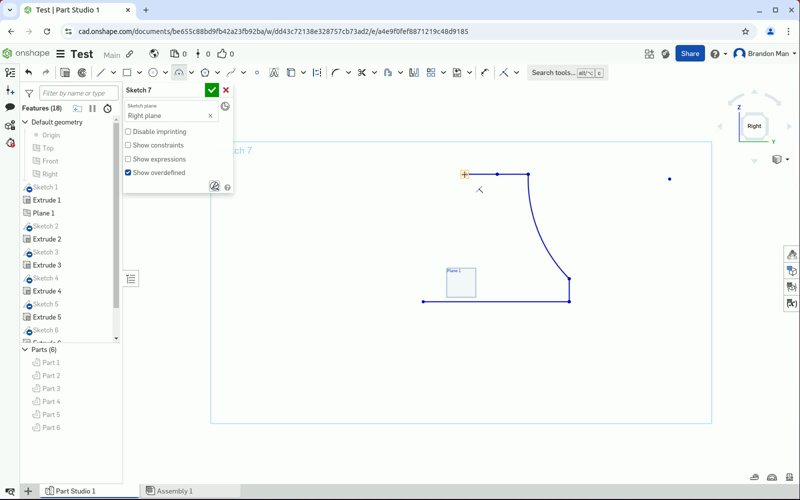
click(464, 174)
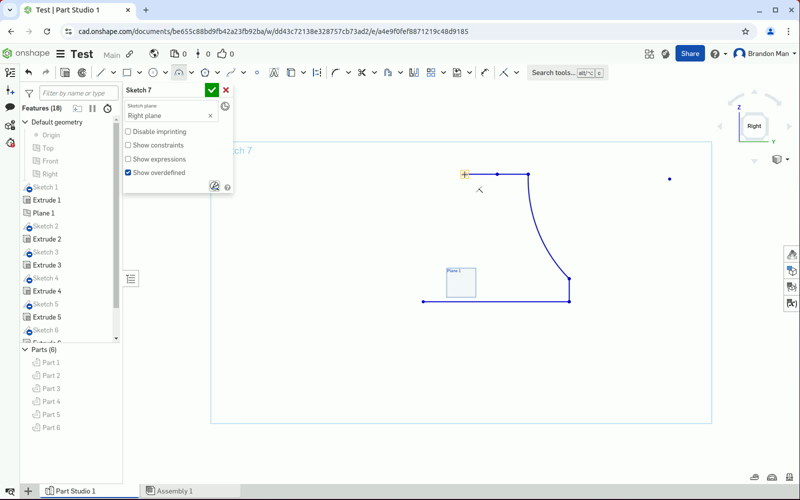
key_down(shift)
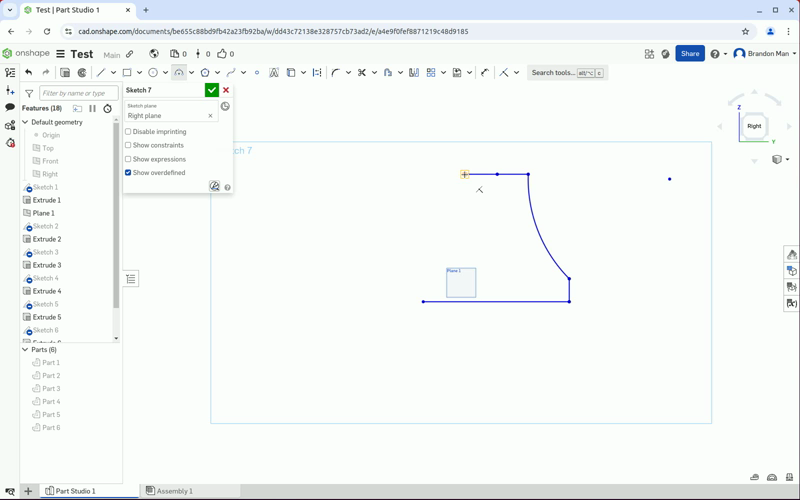
mouse_move(423, 278)
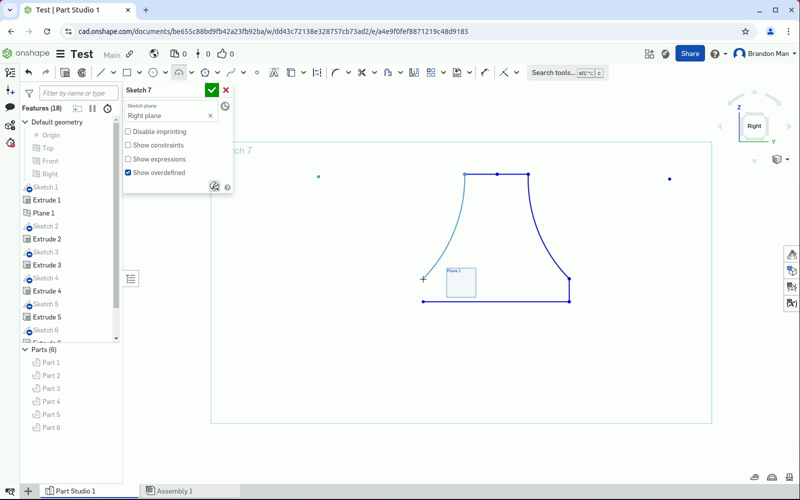
click(423, 278)
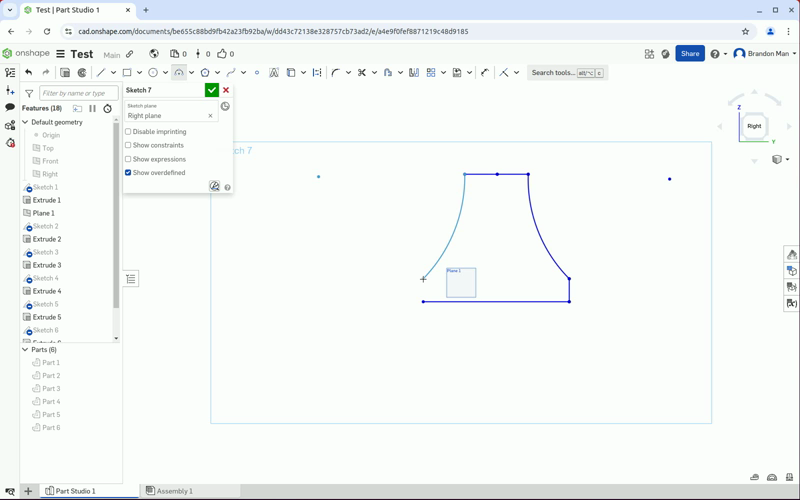
mouse_move(454, 230)
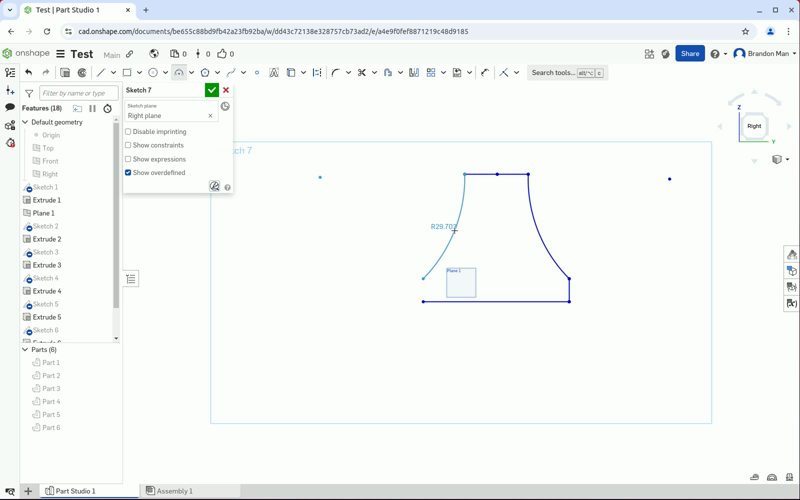
click(454, 230)
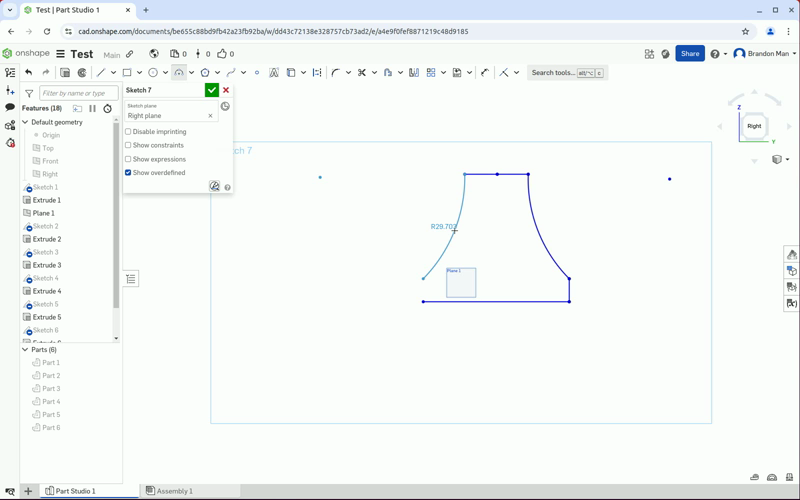
key_up(shift)
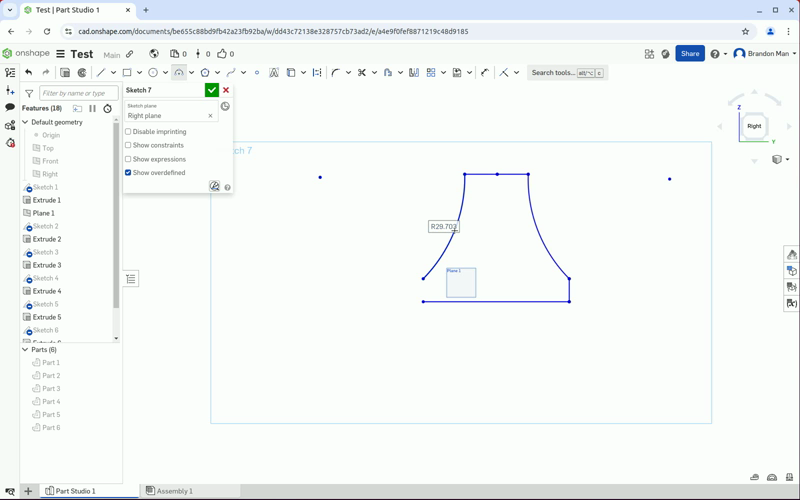
key(esc)
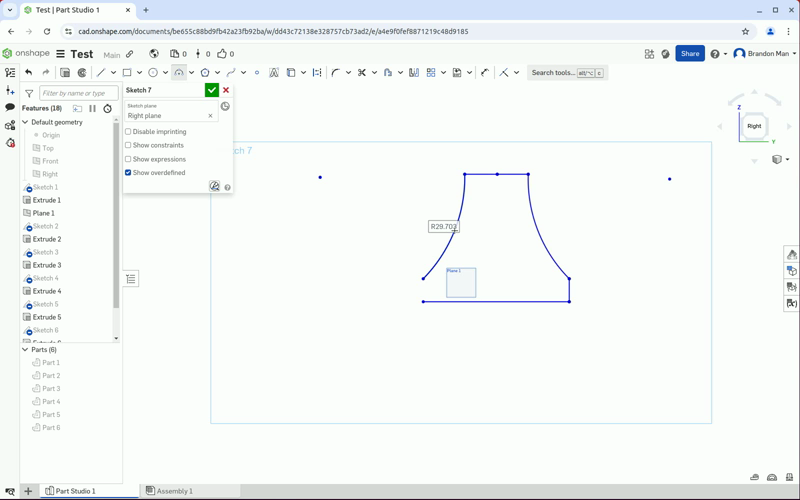
key(l)
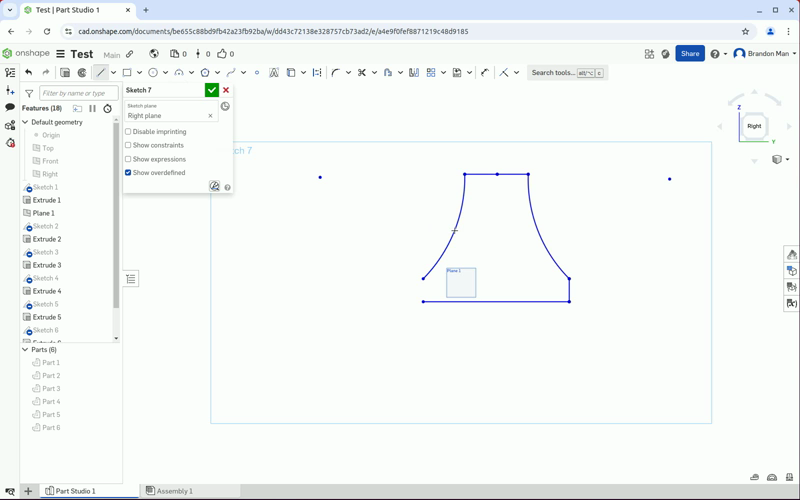
mouse_move(423, 278)
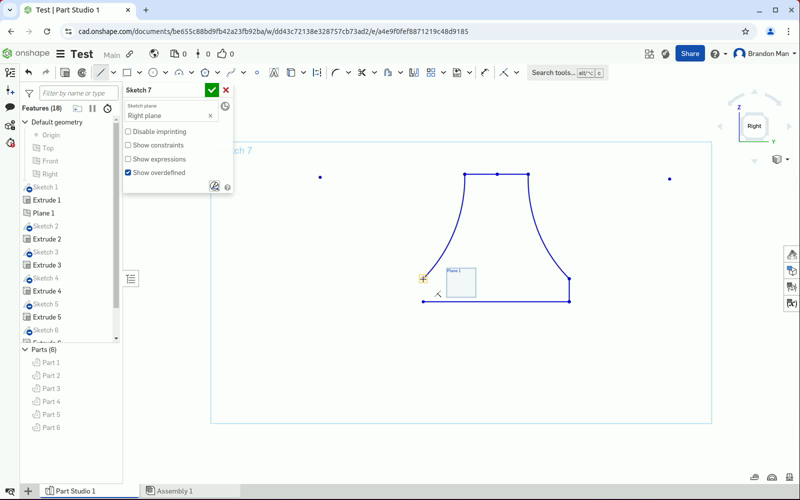
click(423, 278)
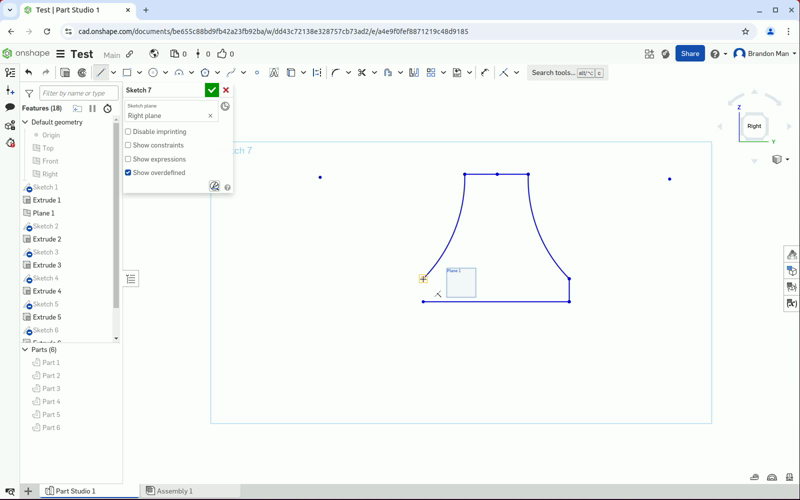
mouse_move(453, 278)
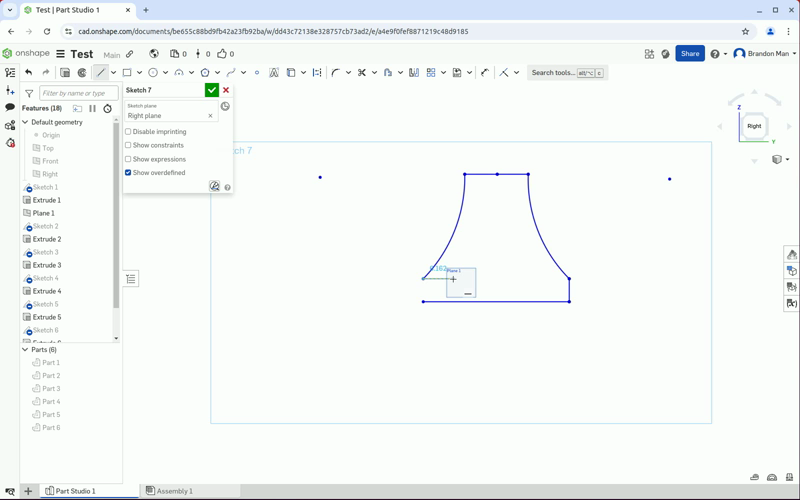
key_down(shift)
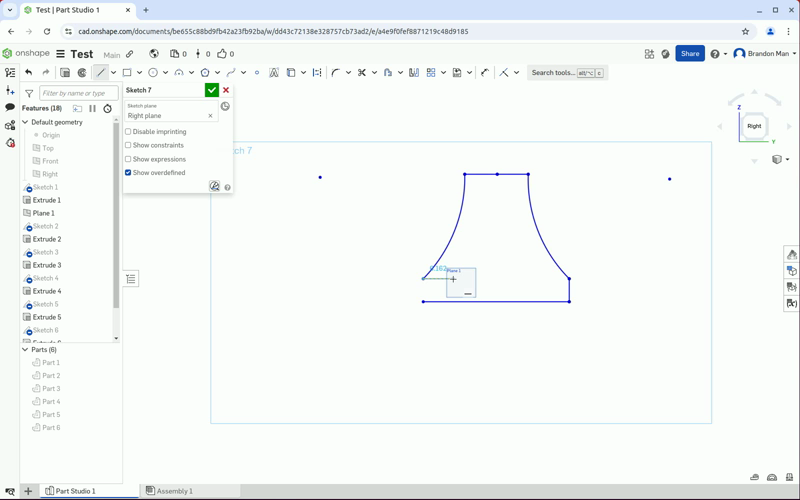
mouse_move(423, 301)
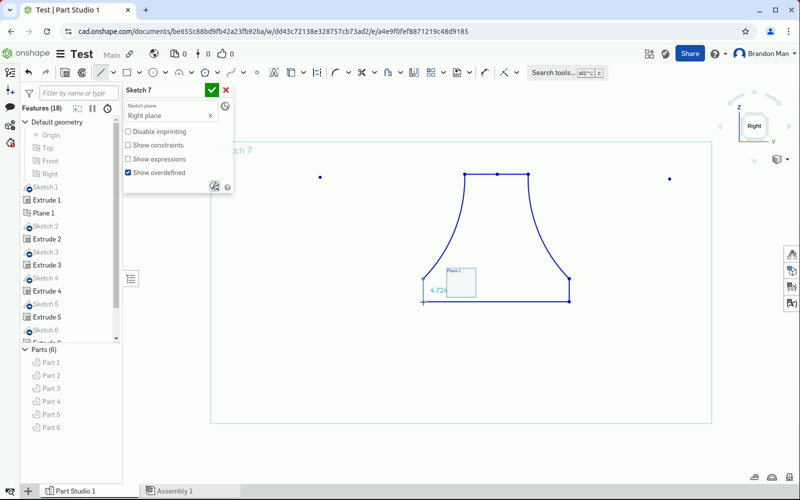
key_up(shift)
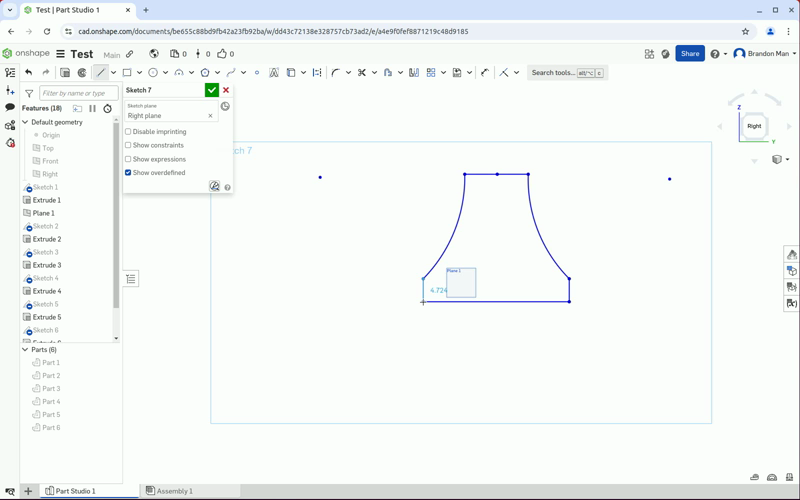
click(423, 301)
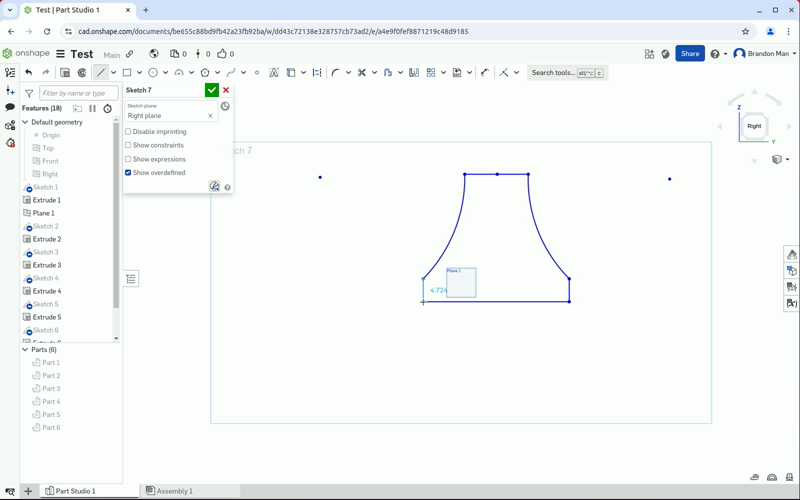
key(esc)
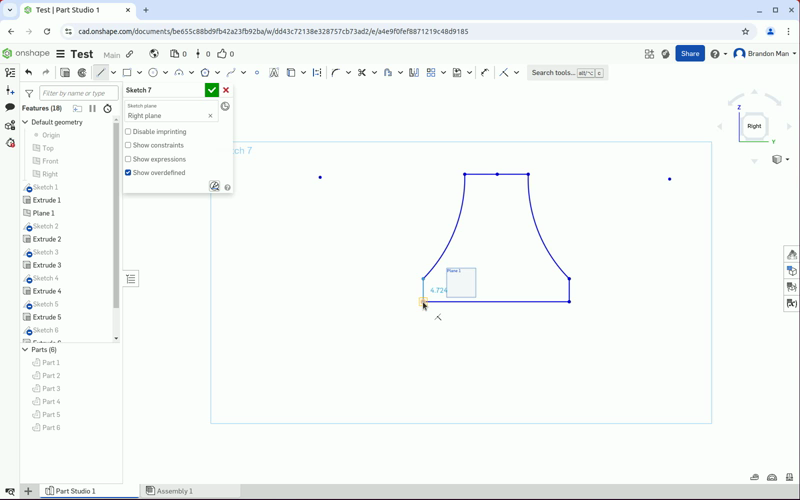
mouse_move(482, 200)
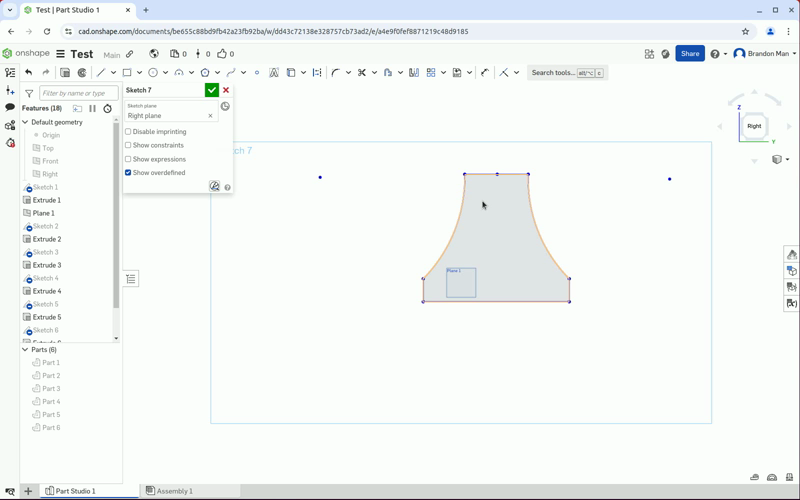
click(482, 200)
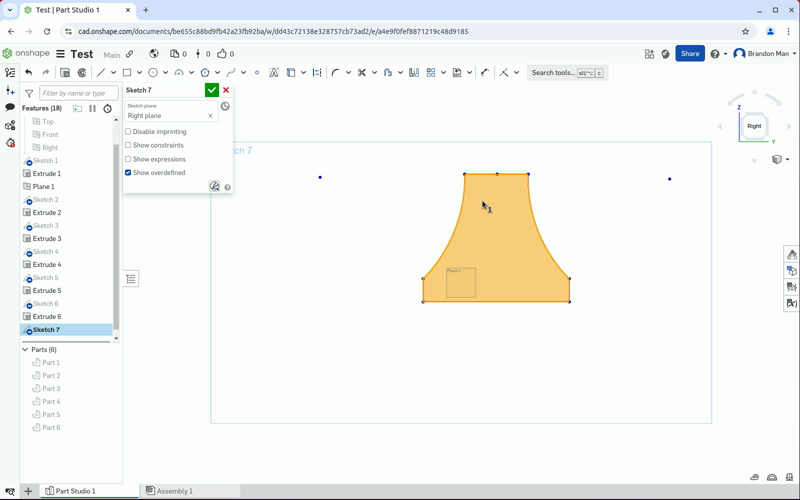
mouse_move(73, 352)
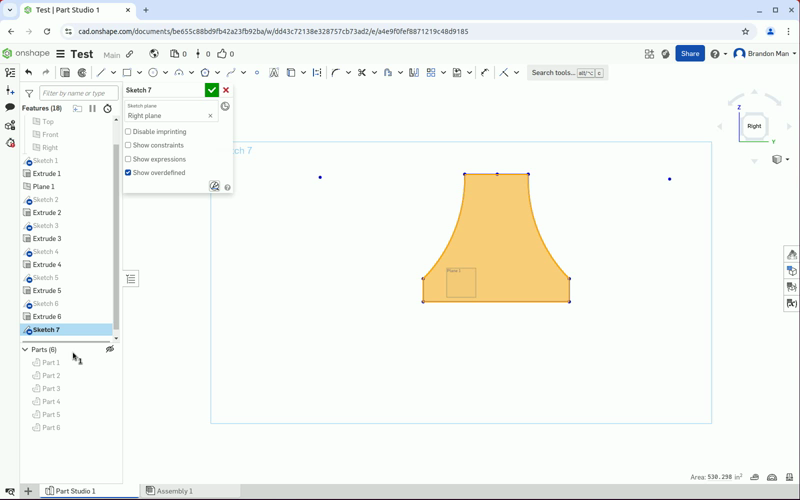
key(shift+y)
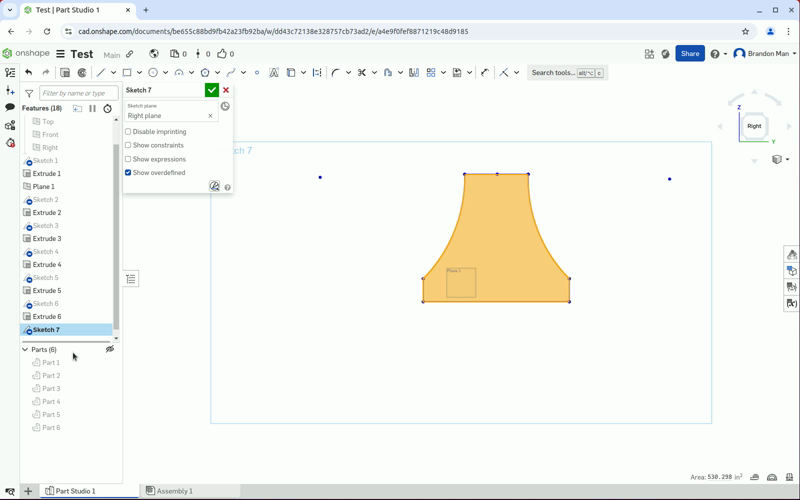
key(shift+e)
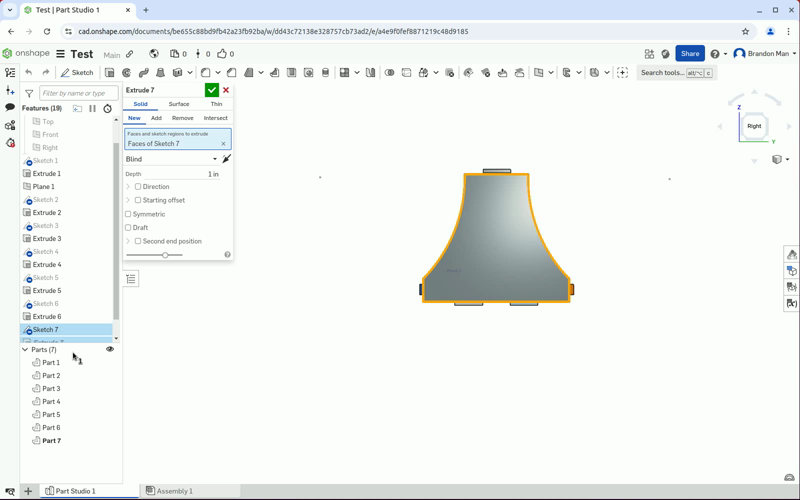
mouse_move(143, 106)
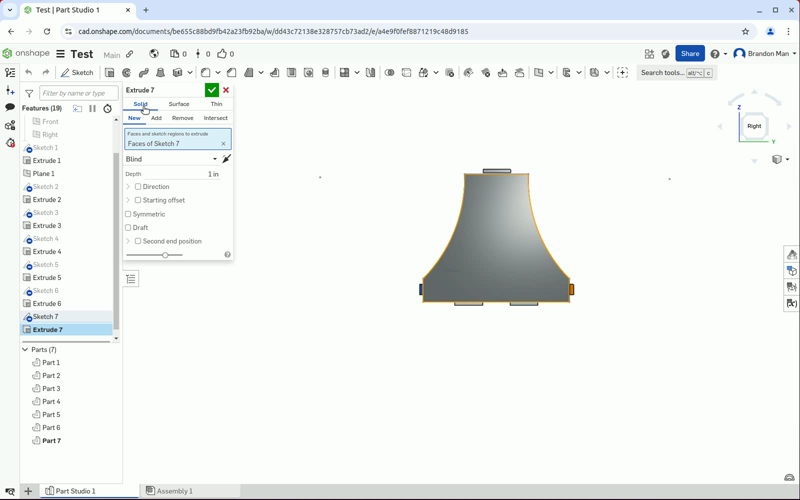
click(143, 106)
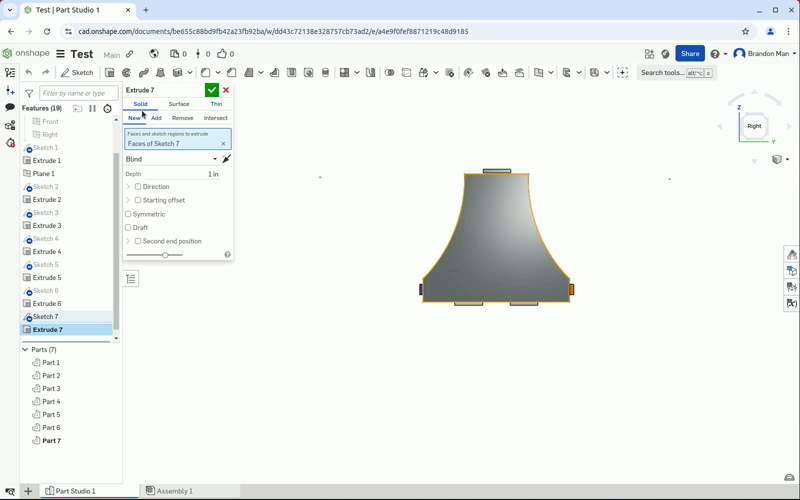
mouse_move(137, 120)
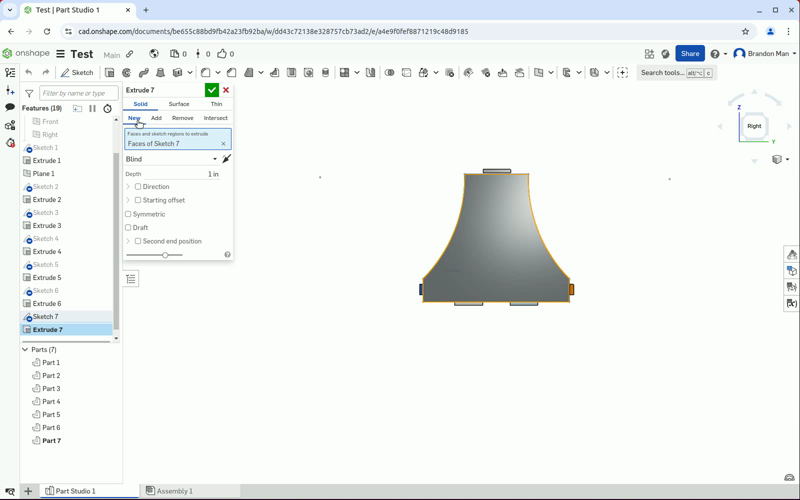
click(137, 120)
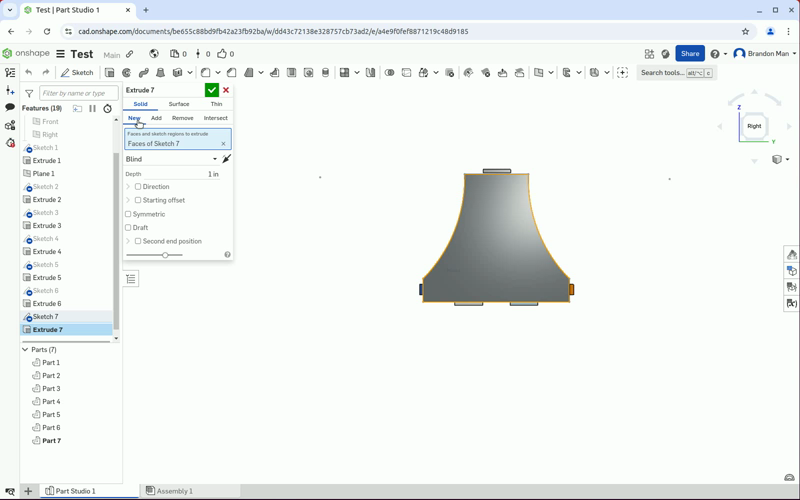
key(tab, 4)
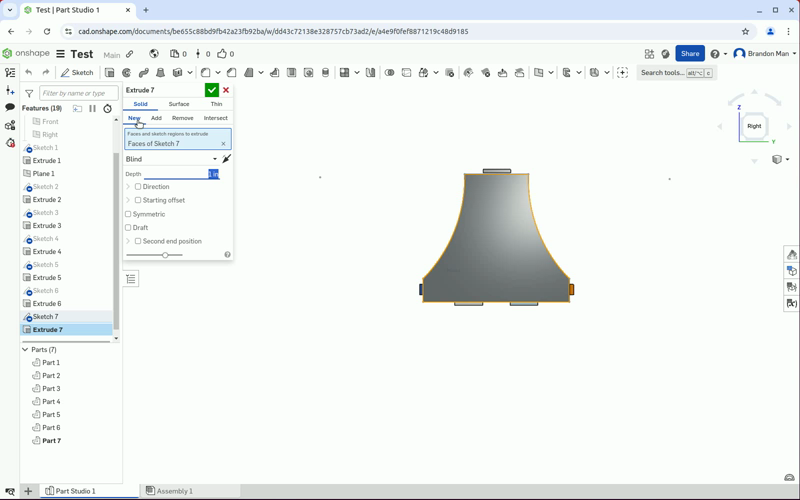
text(0.722)
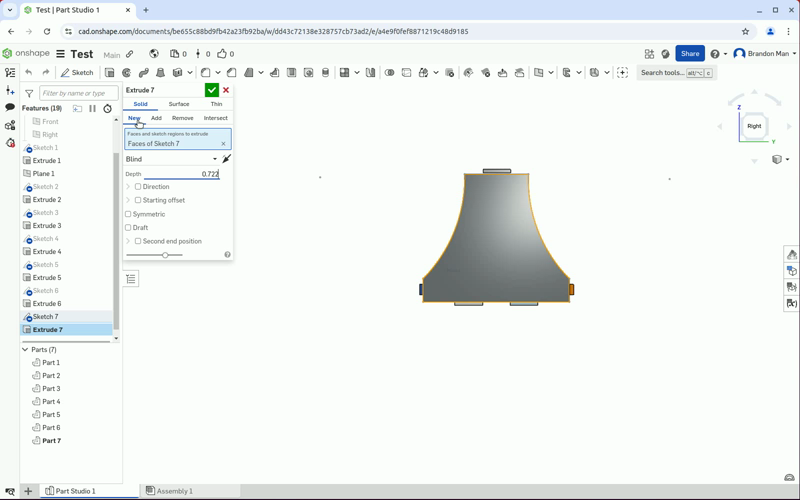
key(enter)
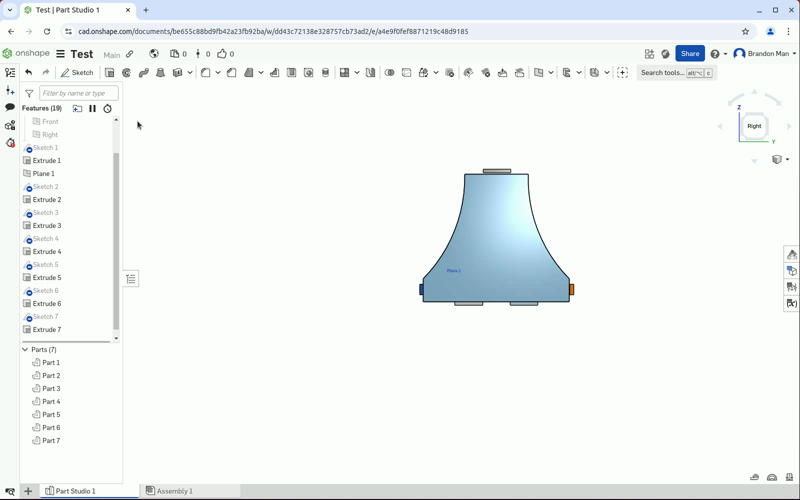
key(shift+h)
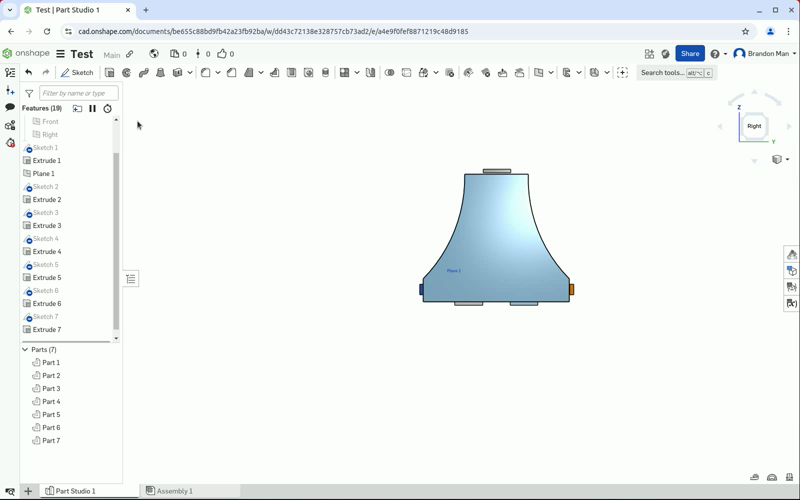
key(shift+h)
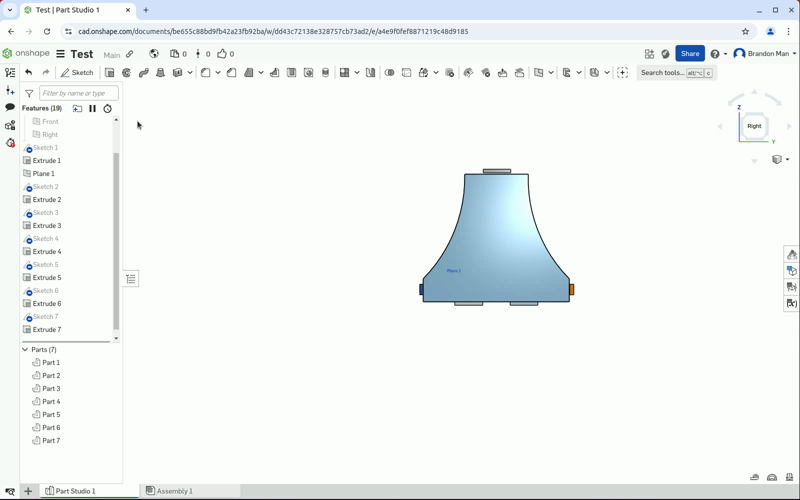
key(shift+7)
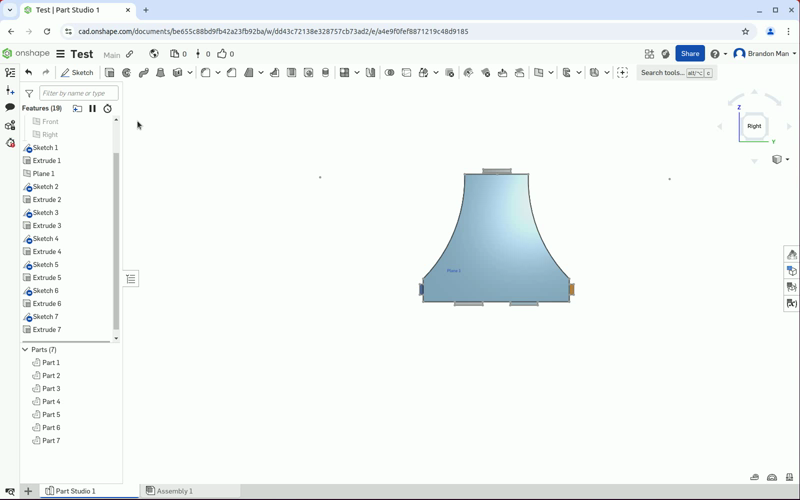
key(right, 2)
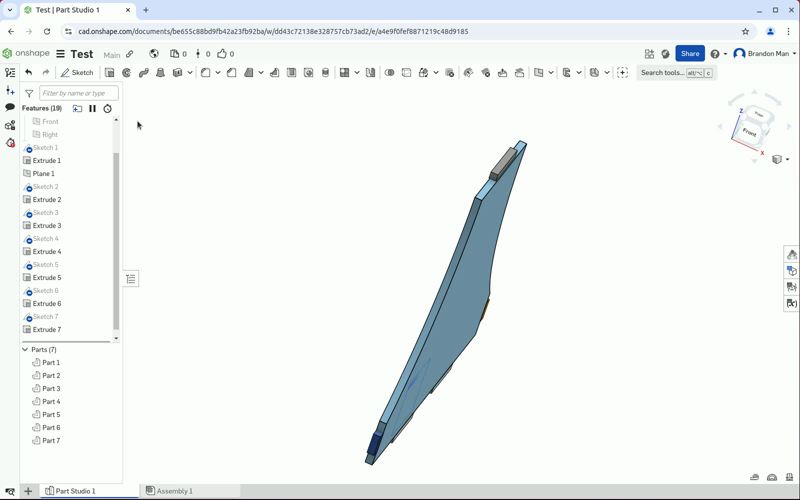
key(down, 2)
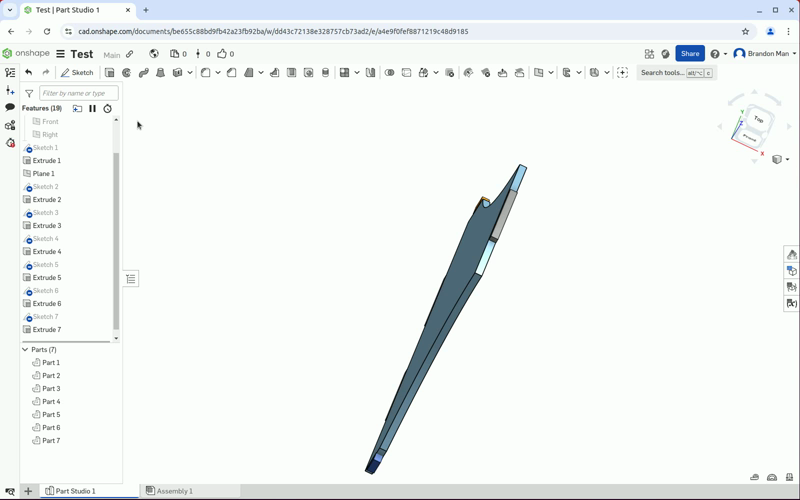
key(up, 2)
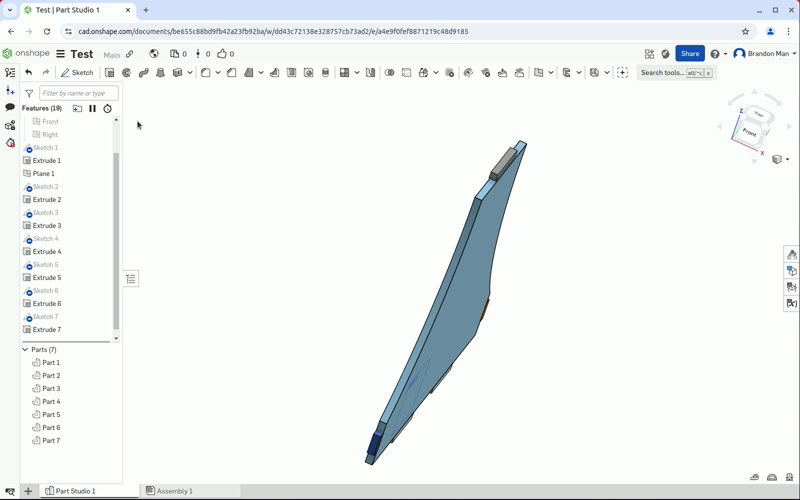
key(left, 2)
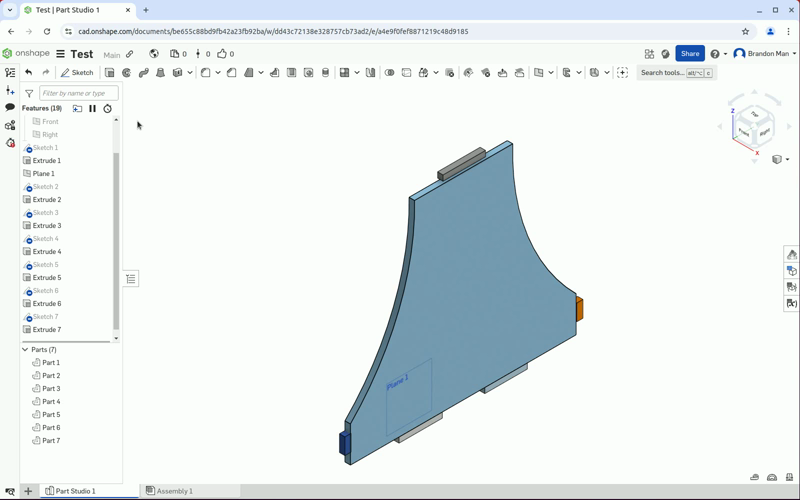
mouse_move(69, 150)
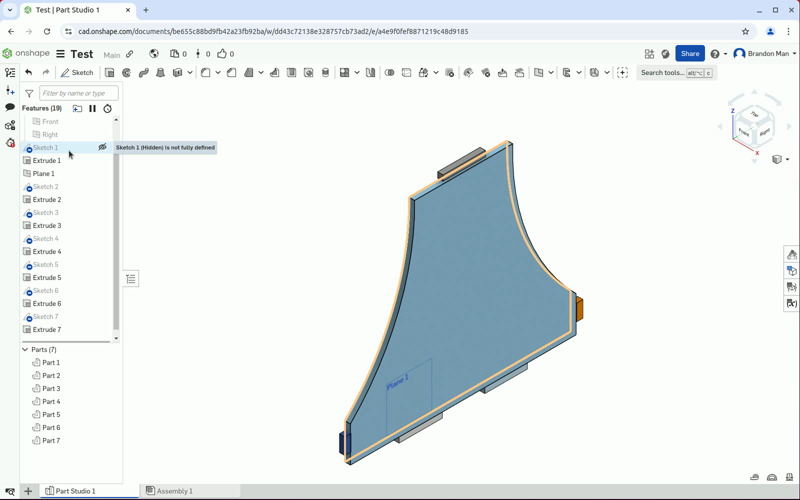
click(69, 150)